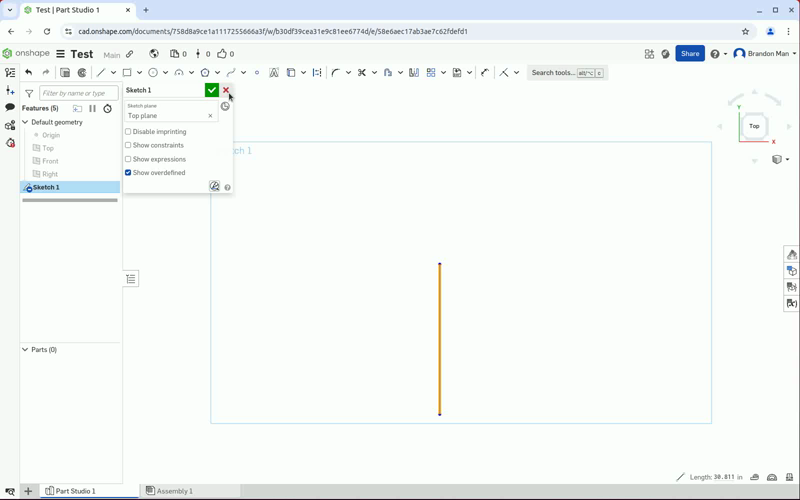
key(shift+h)
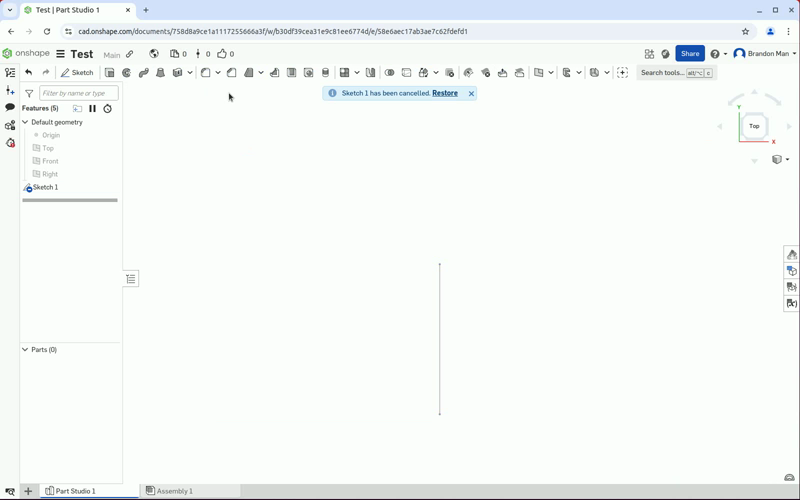
key(shift+s)
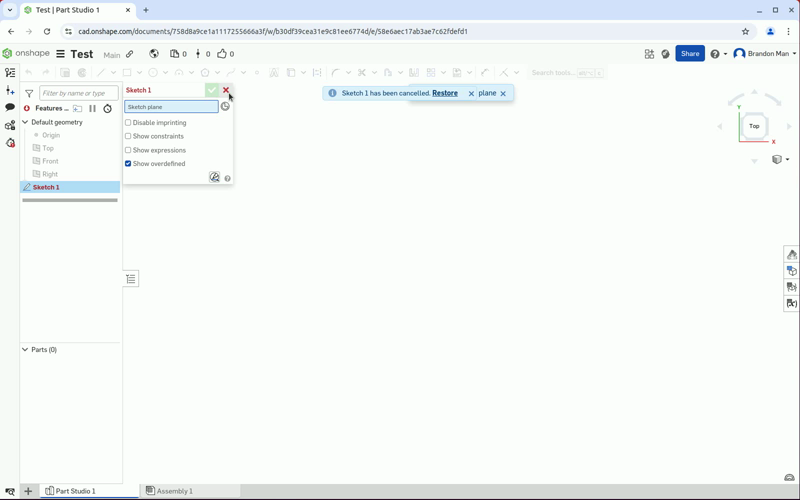
mouse_move(73, 150)
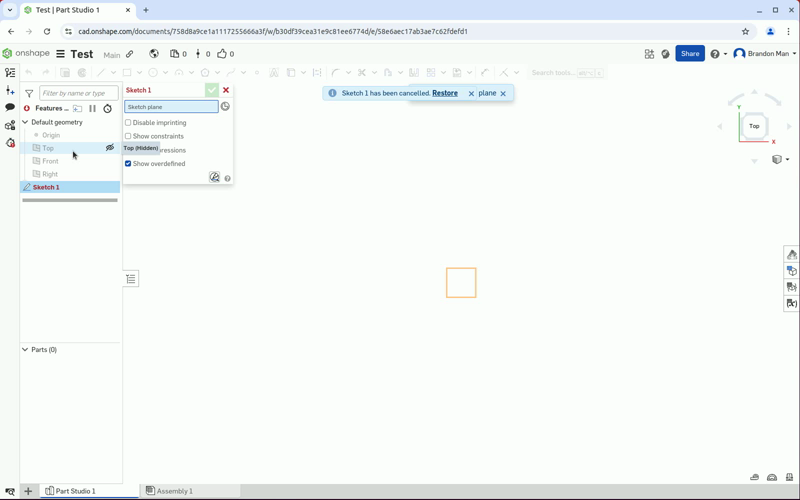
click(73, 150)
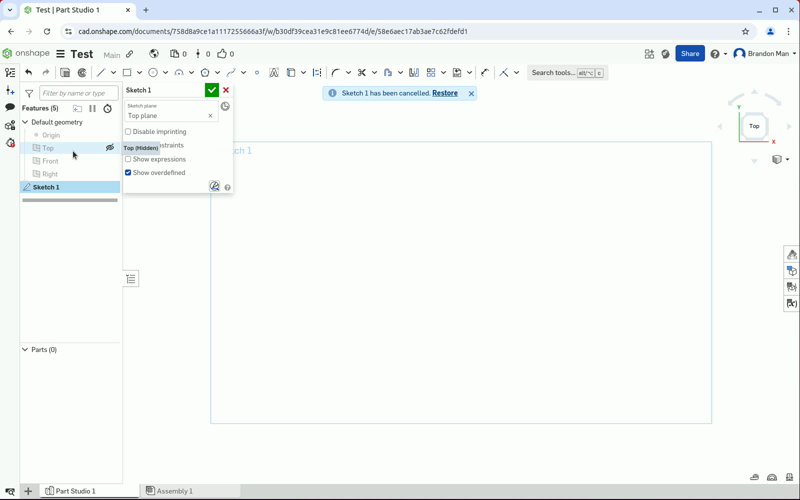
mouse_move(73, 352)
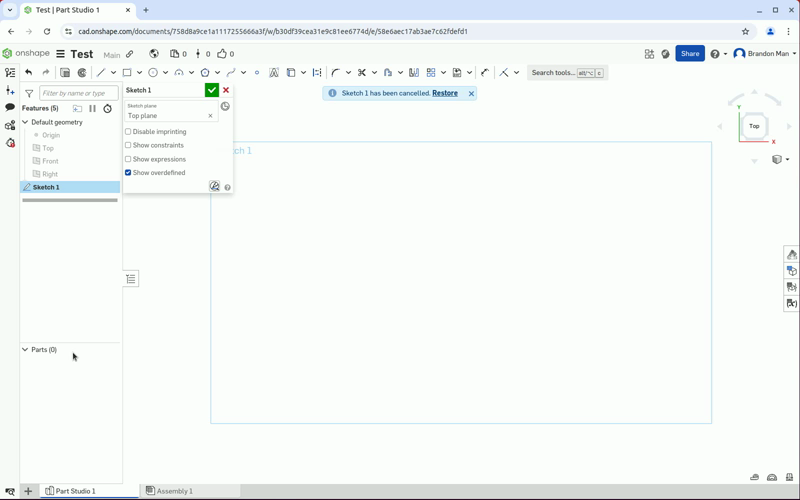
key(y)
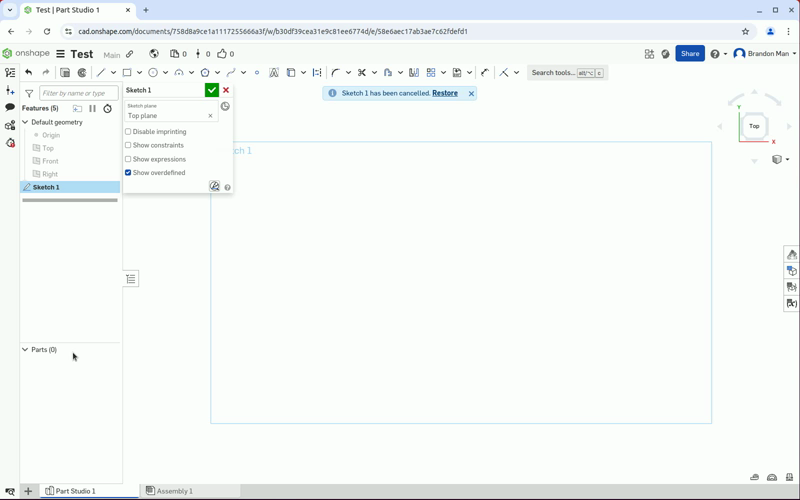
key(l)
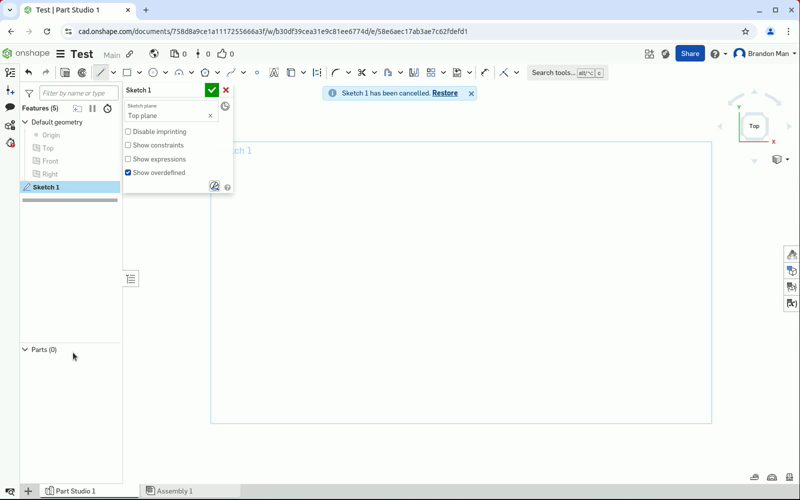
key_down(shift)
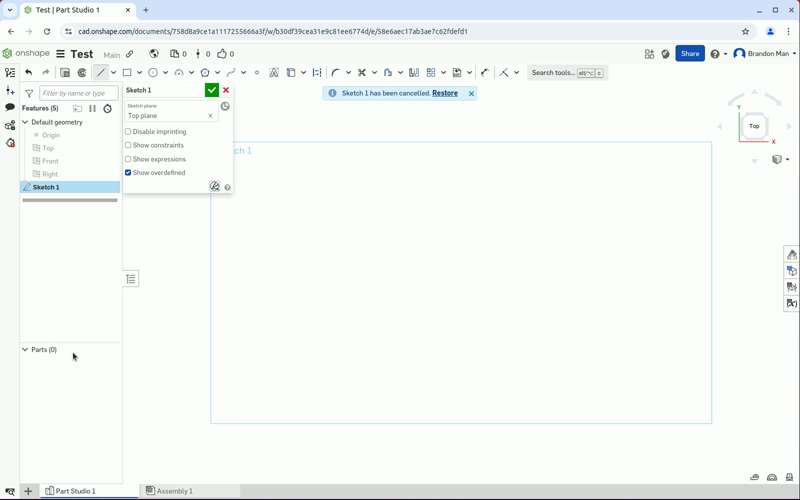
mouse_move(356, 232)
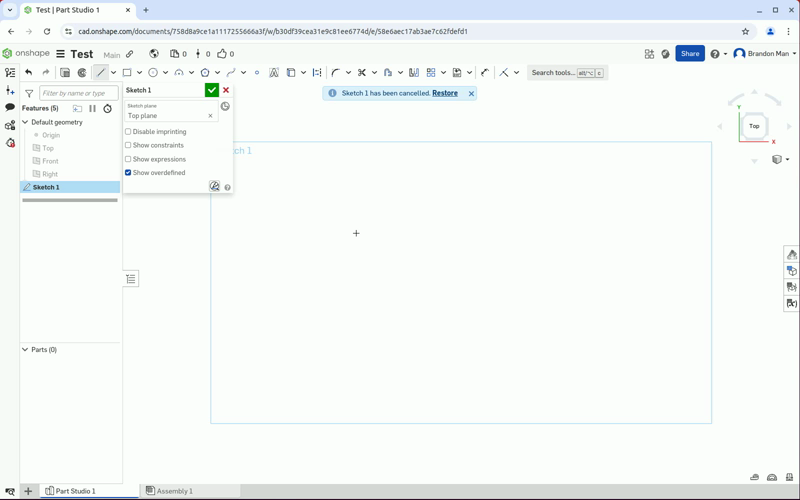
click(356, 232)
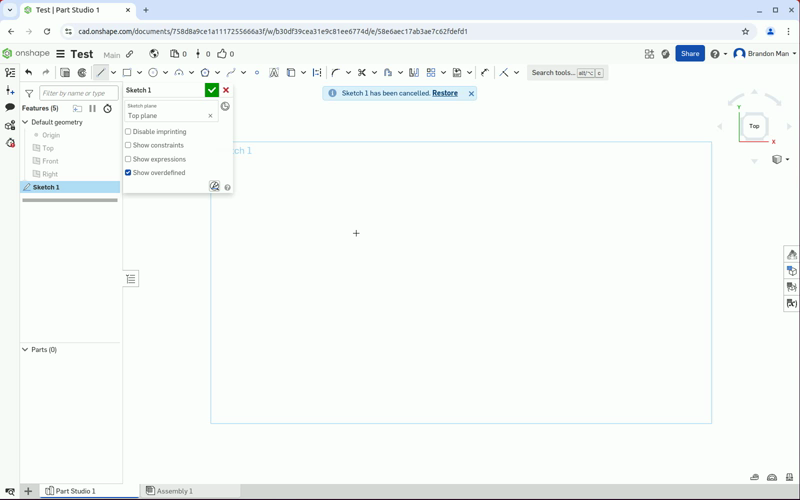
key_up(shift)
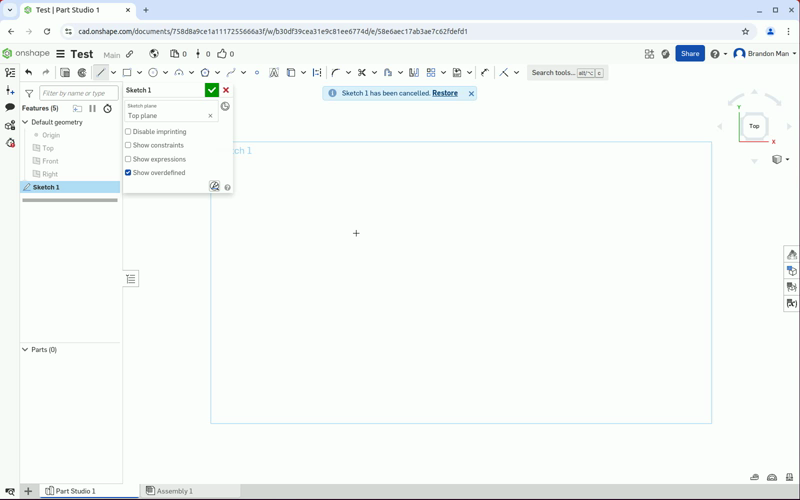
key_down(shift)
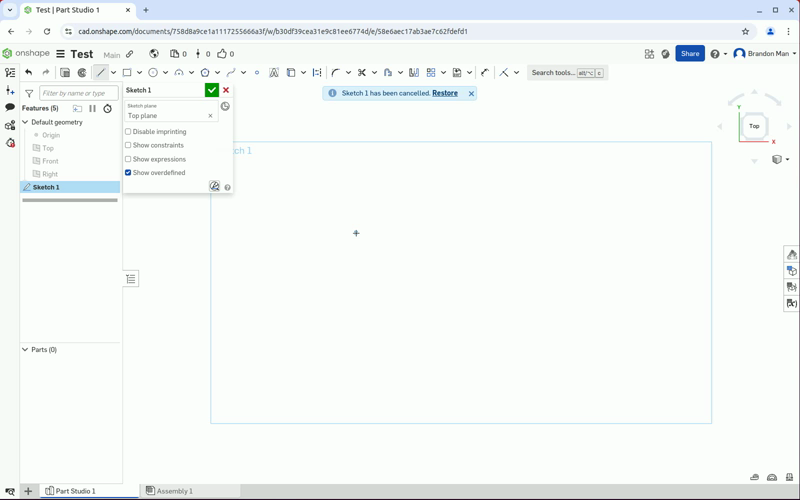
mouse_move(386, 232)
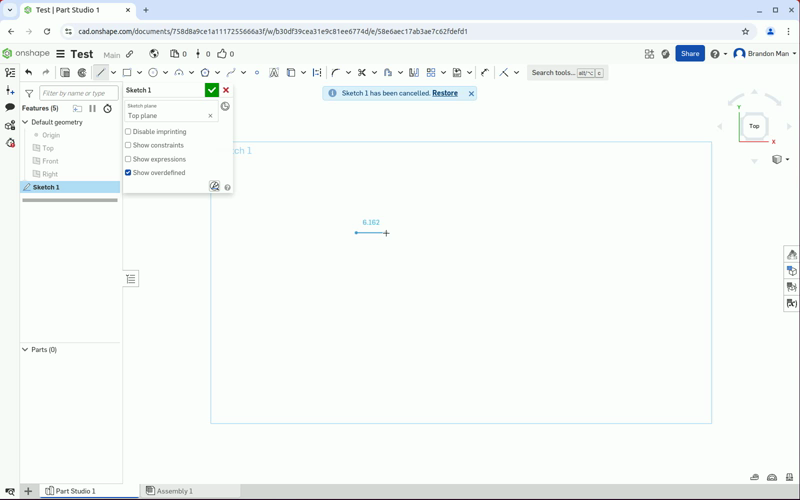
mouse_move(358, 232)
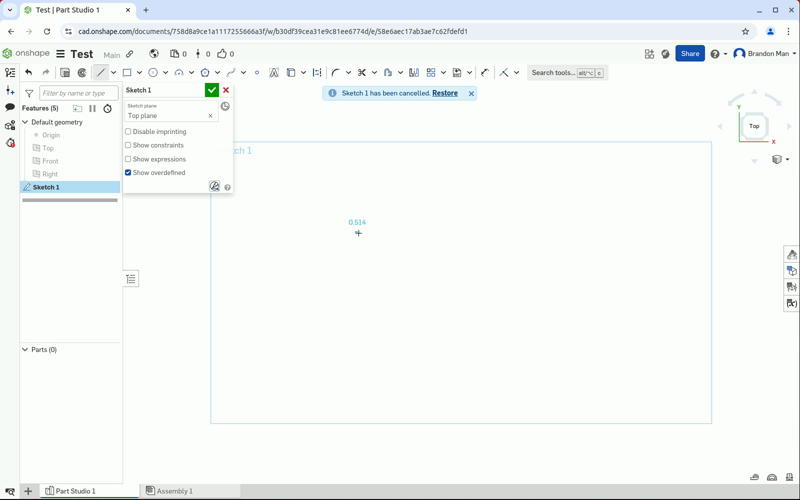
scroll(6)
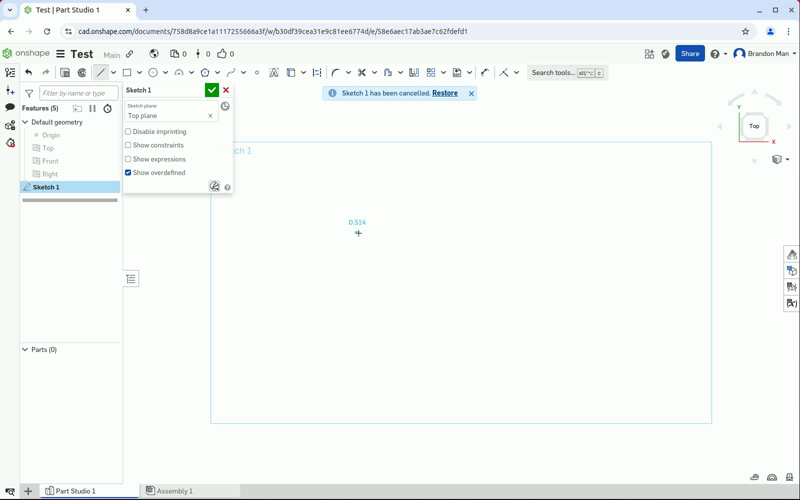
scroll(6)
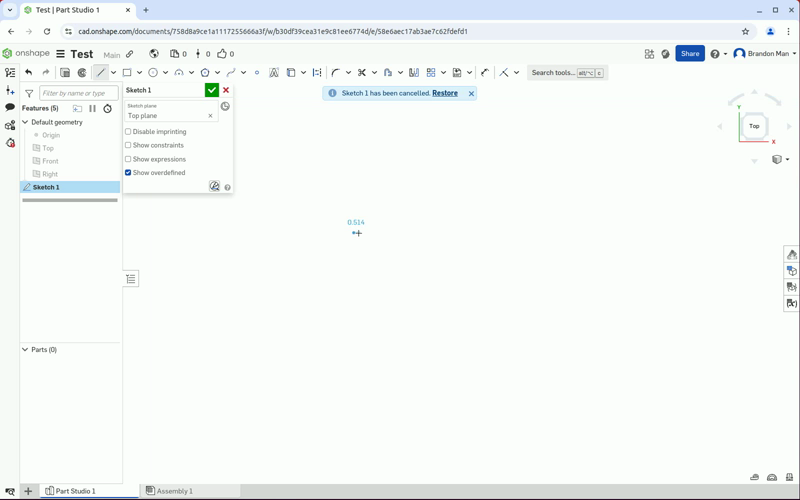
scroll(6)
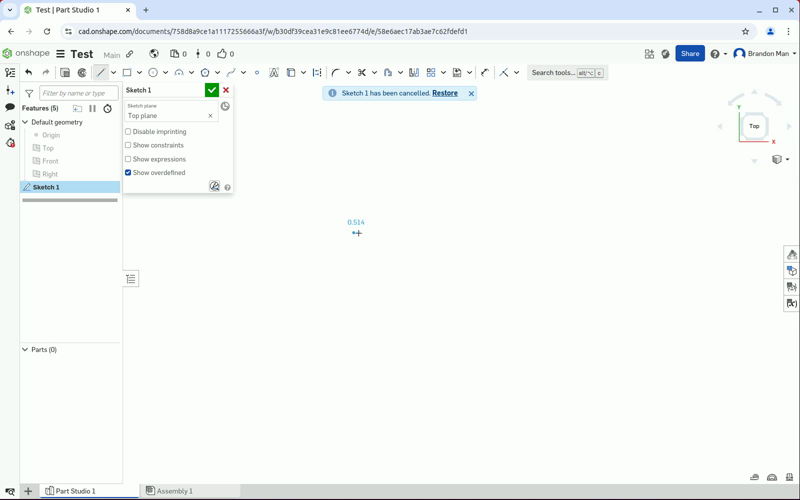
scroll(6)
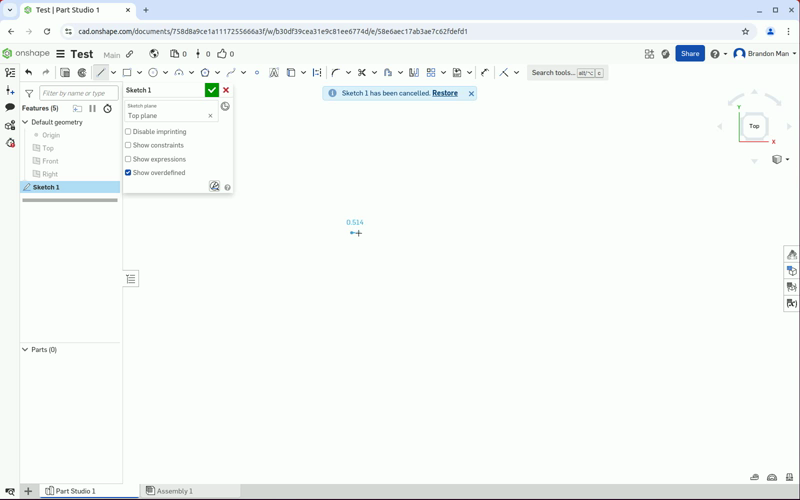
scroll(6)
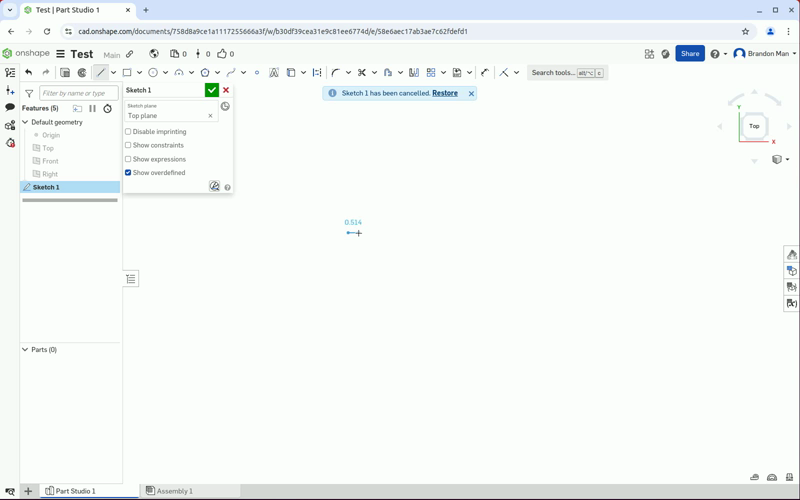
scroll(6)
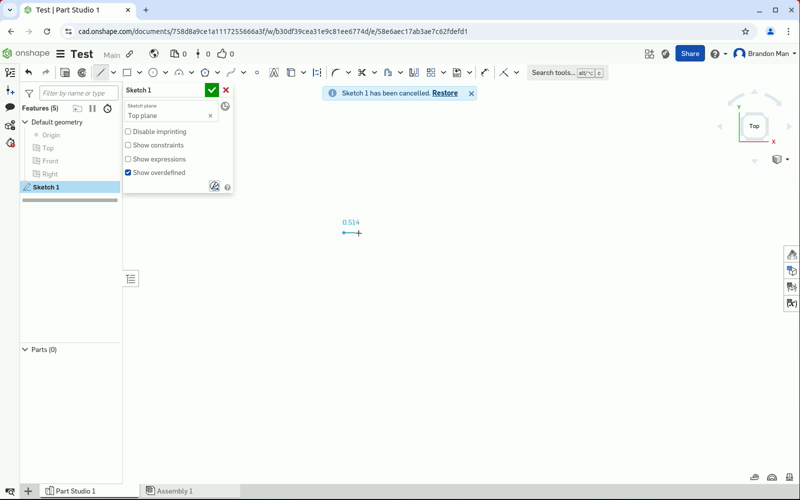
scroll(6)
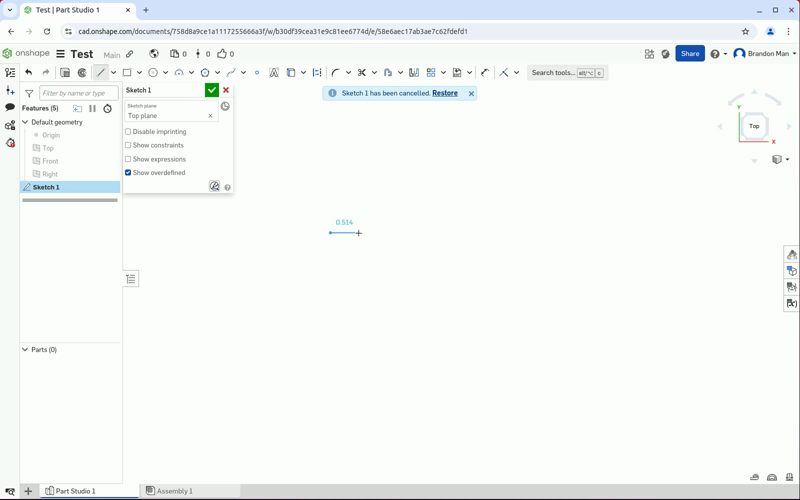
click(358, 232)
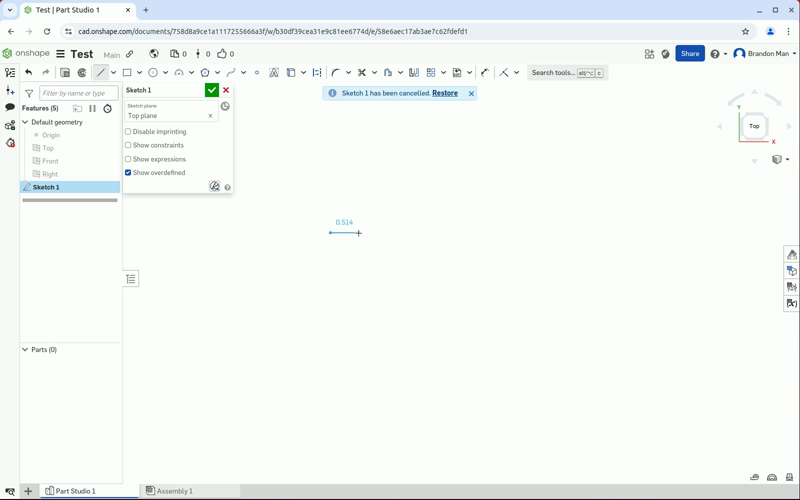
scroll(-6)
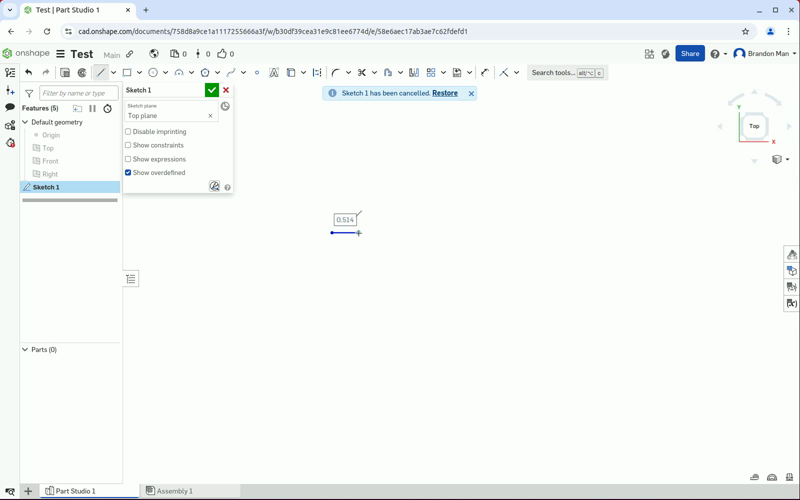
scroll(-6)
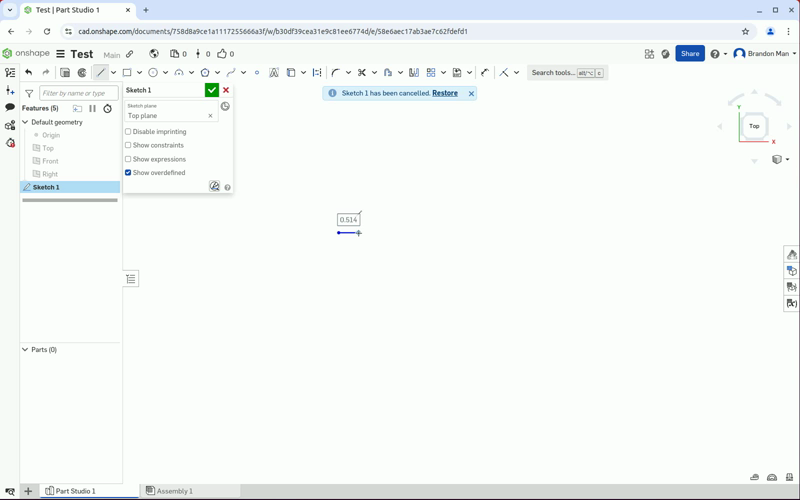
scroll(-6)
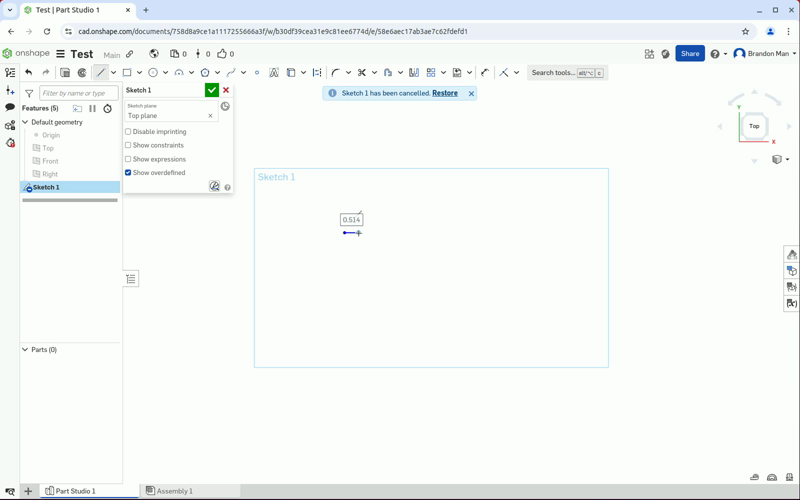
scroll(-6)
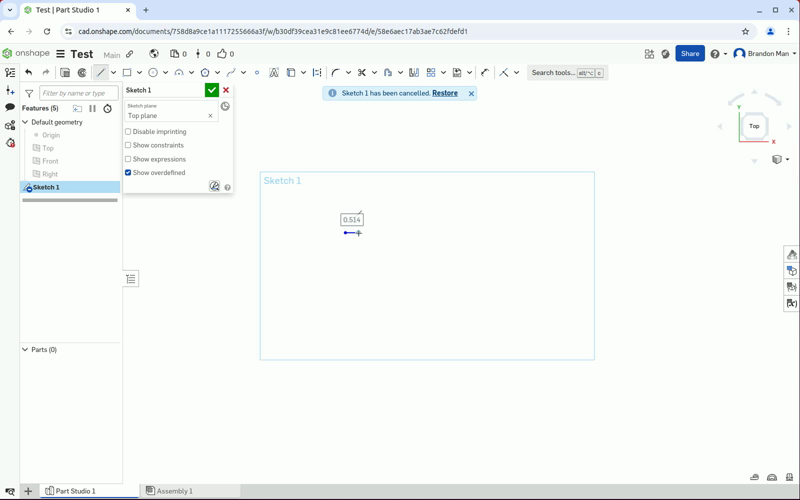
scroll(-6)
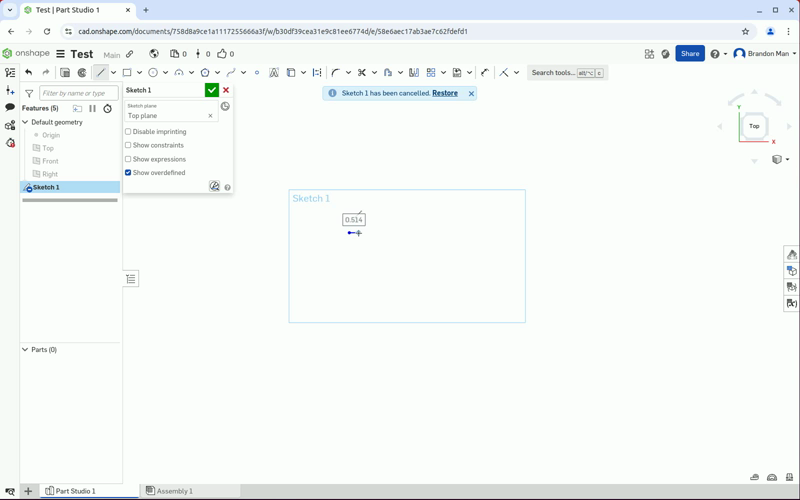
scroll(-6)
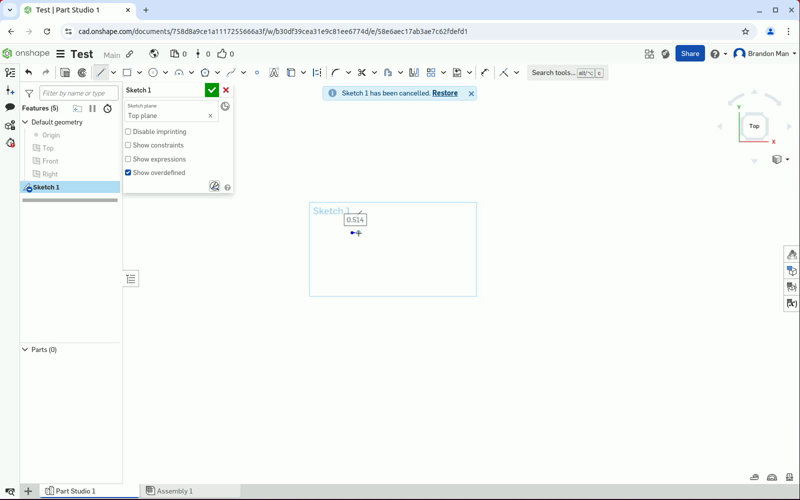
scroll(-6)
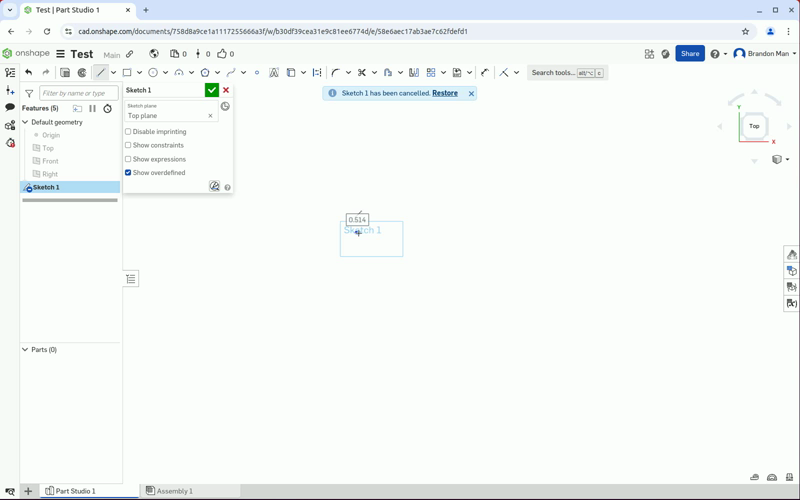
key_up(shift)
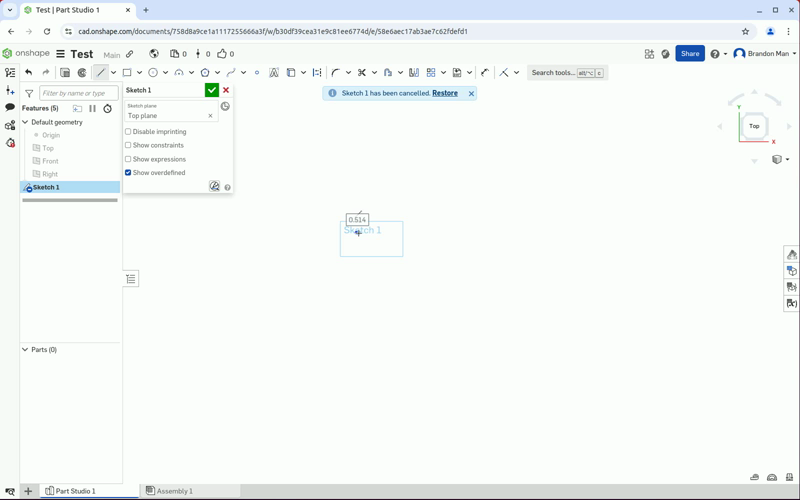
key_down(shift)
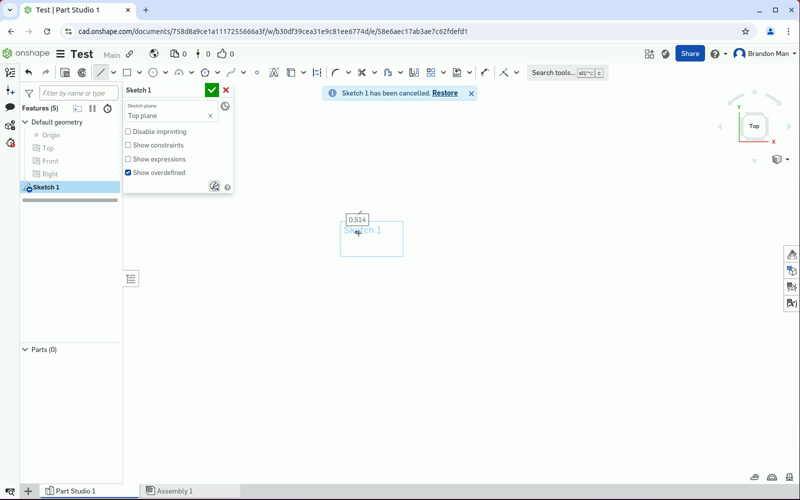
mouse_move(563, 232)
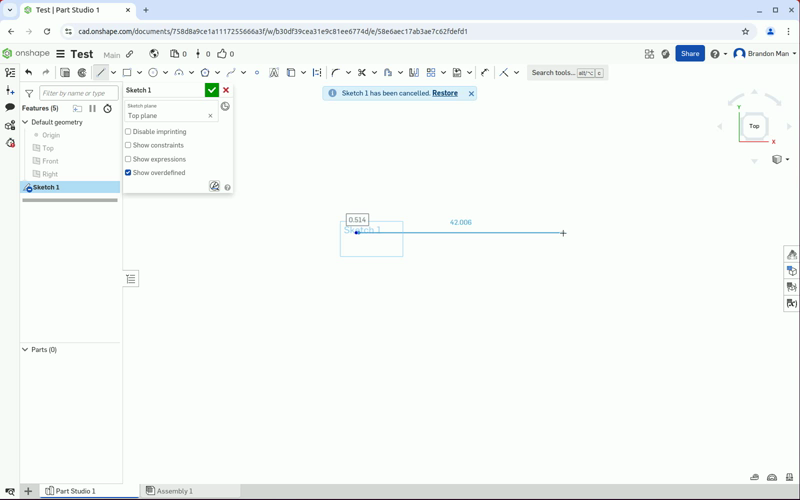
click(563, 232)
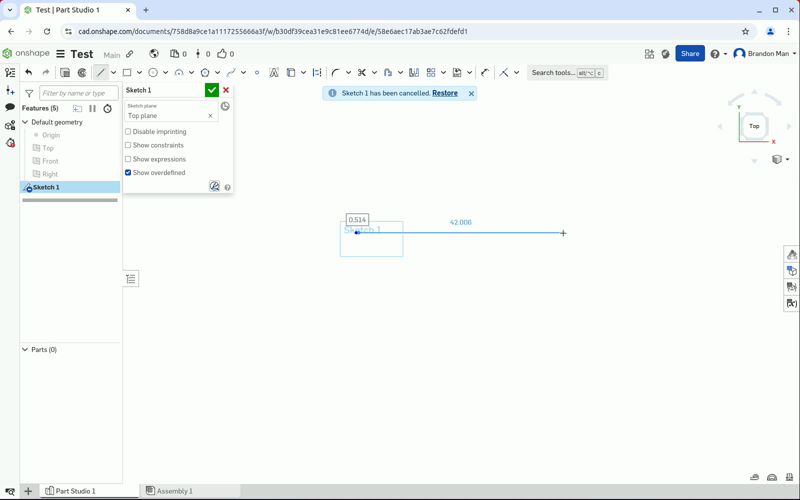
key_up(shift)
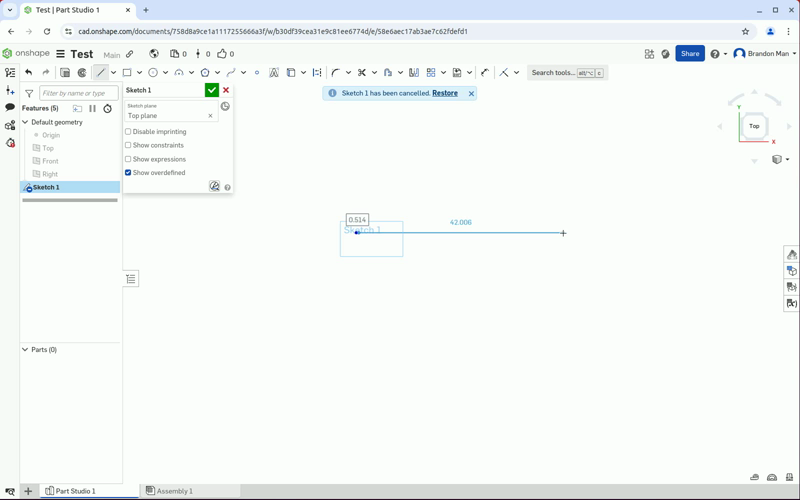
key_down(shift)
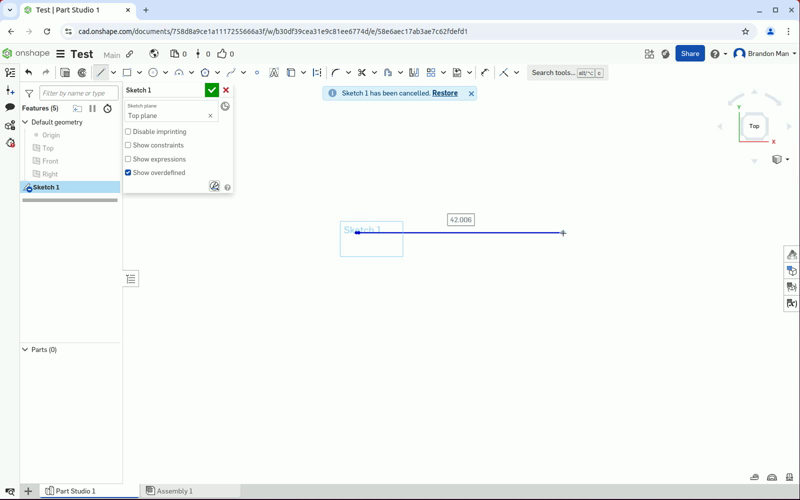
mouse_move(589, 232)
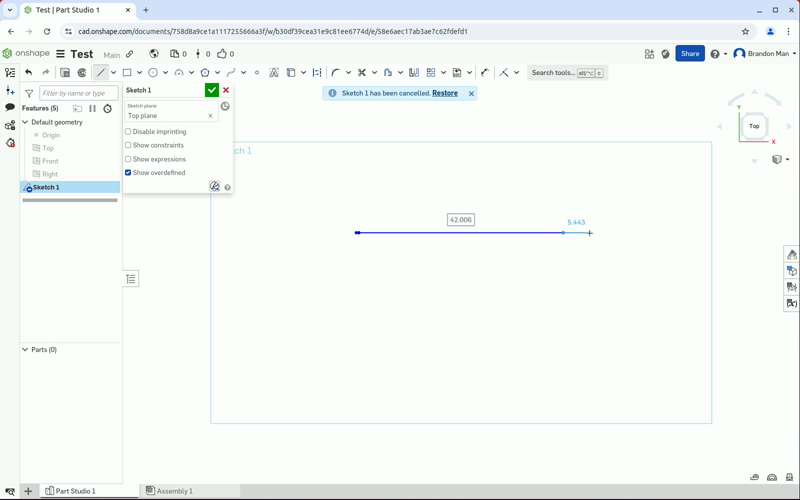
mouse_move(565, 232)
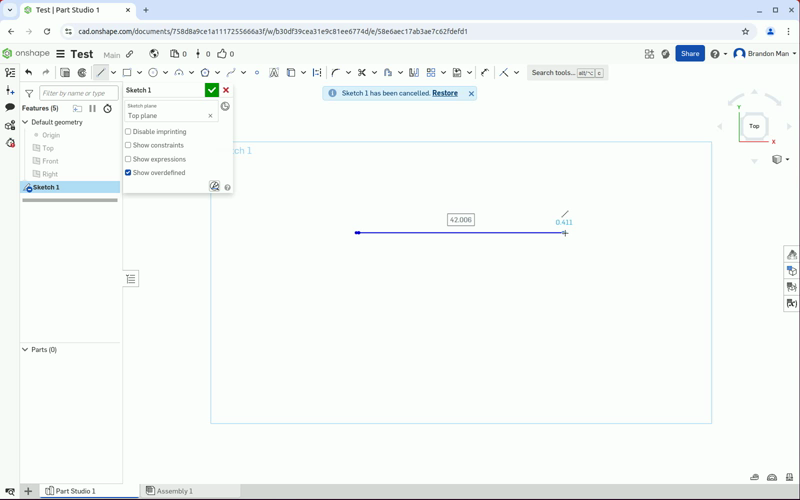
scroll(6)
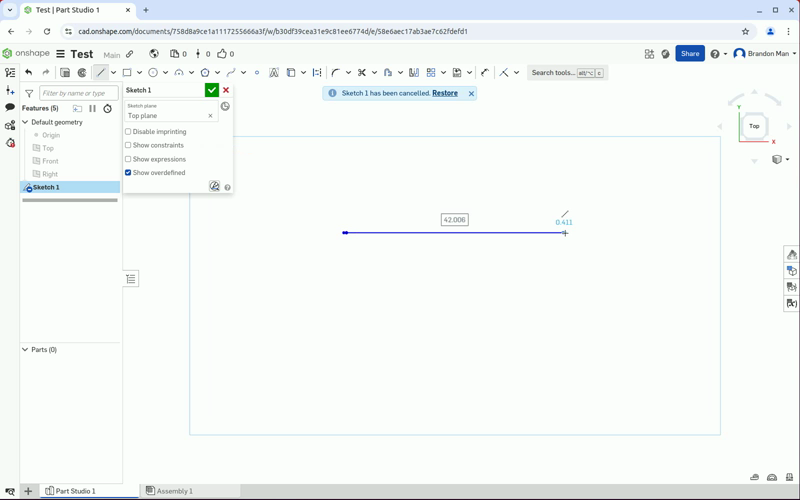
scroll(6)
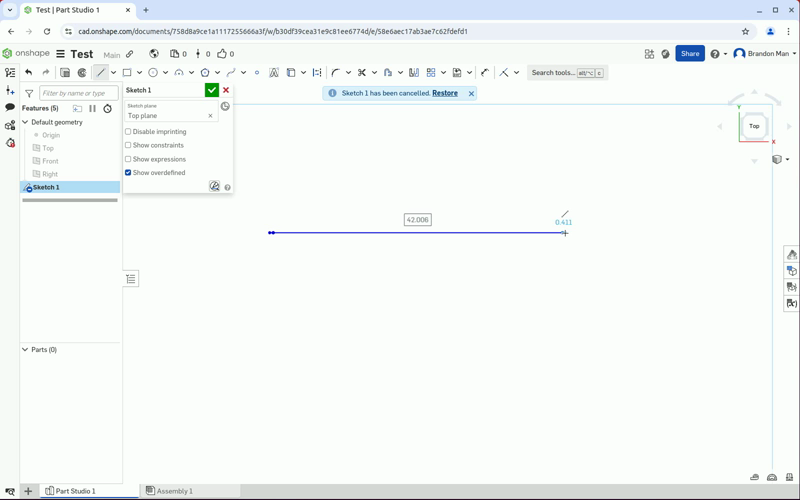
scroll(6)
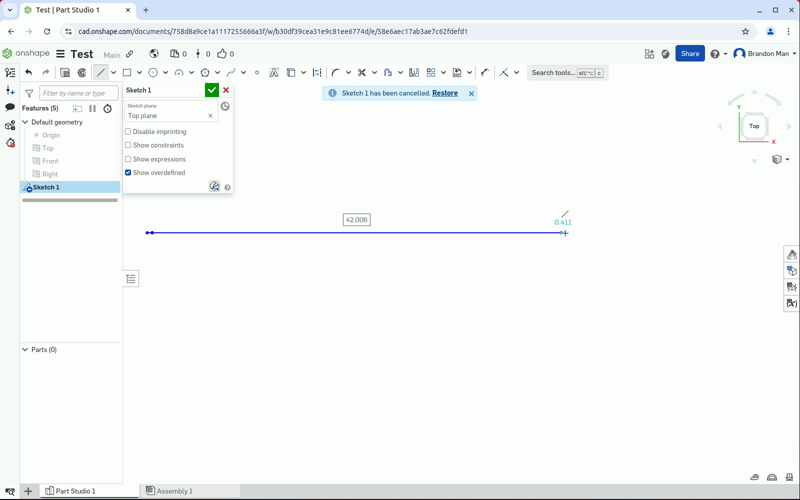
scroll(6)
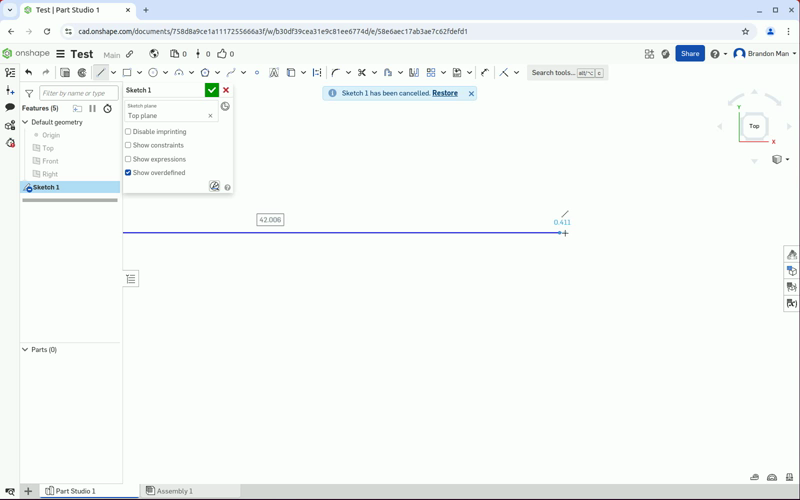
scroll(6)
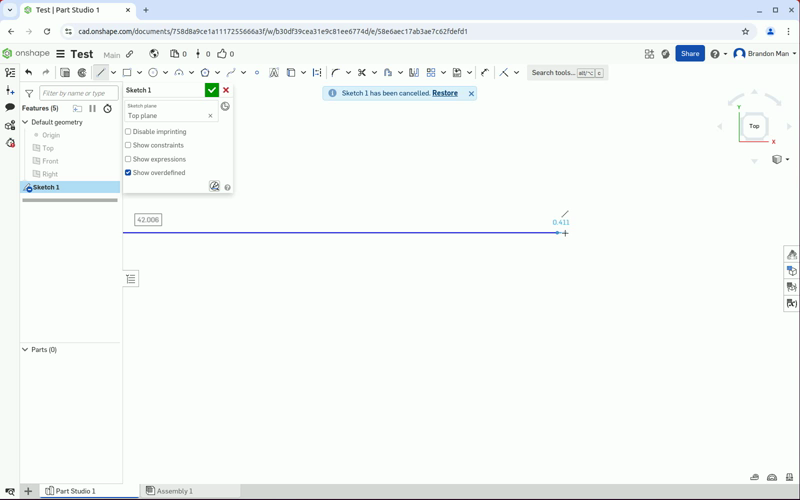
scroll(6)
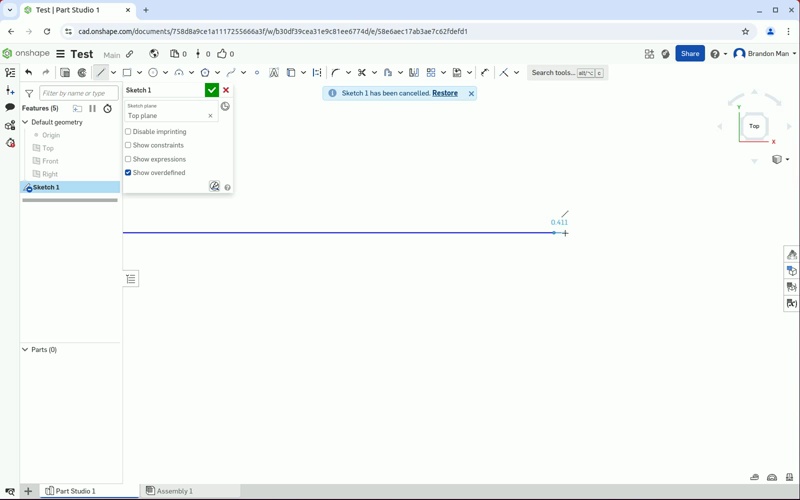
scroll(6)
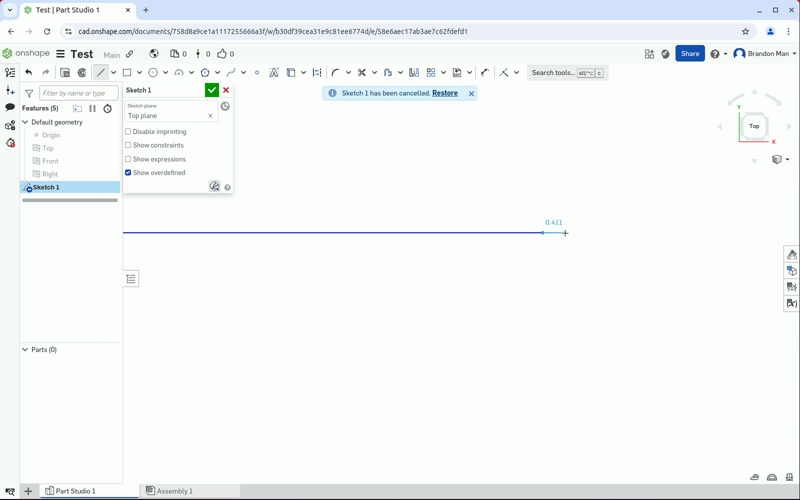
click(565, 232)
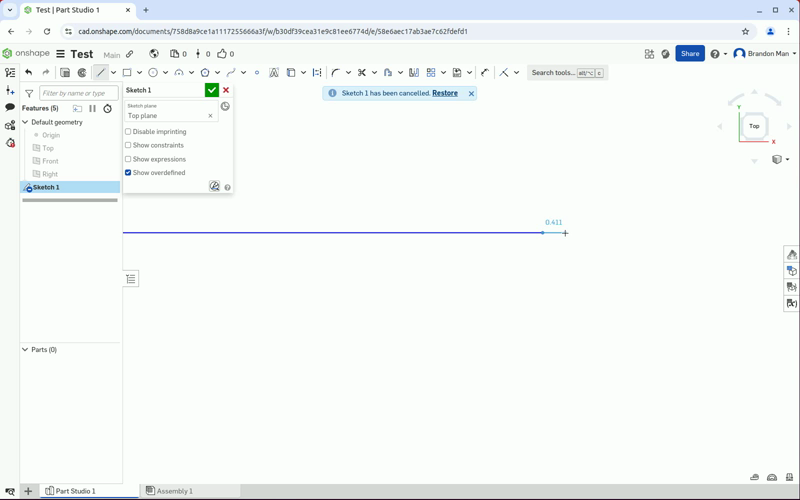
scroll(-6)
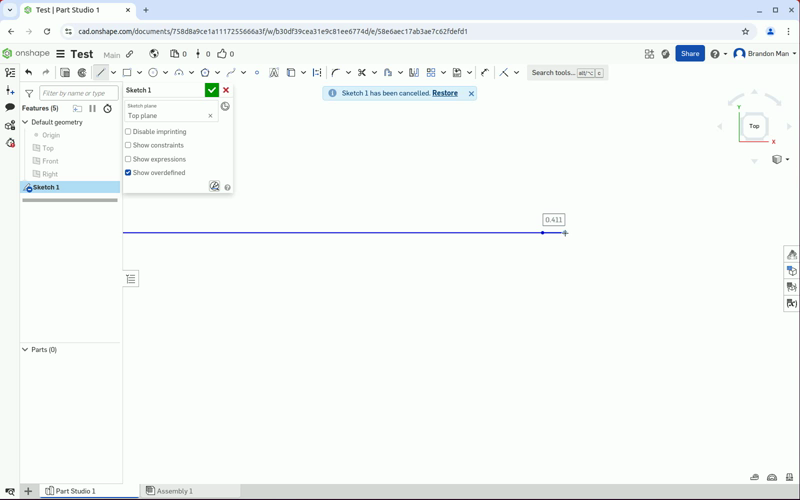
scroll(-6)
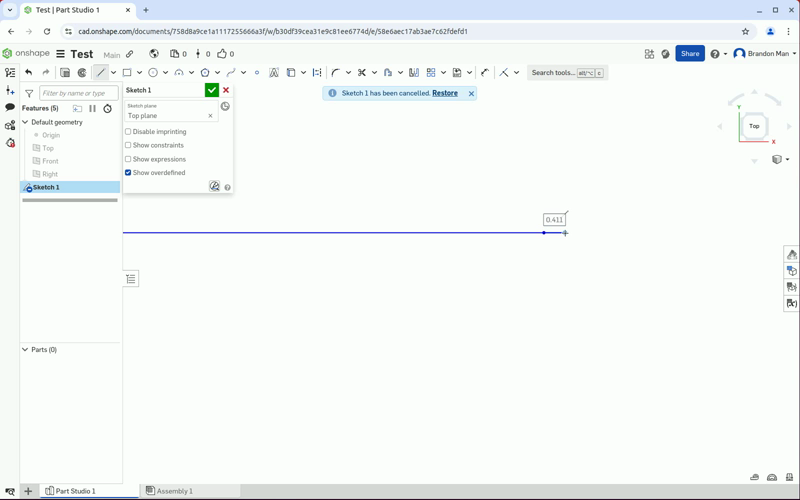
scroll(-6)
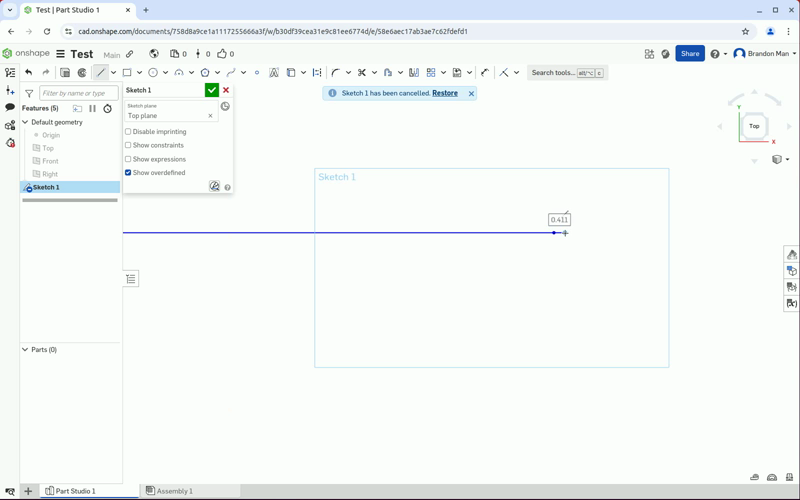
scroll(-6)
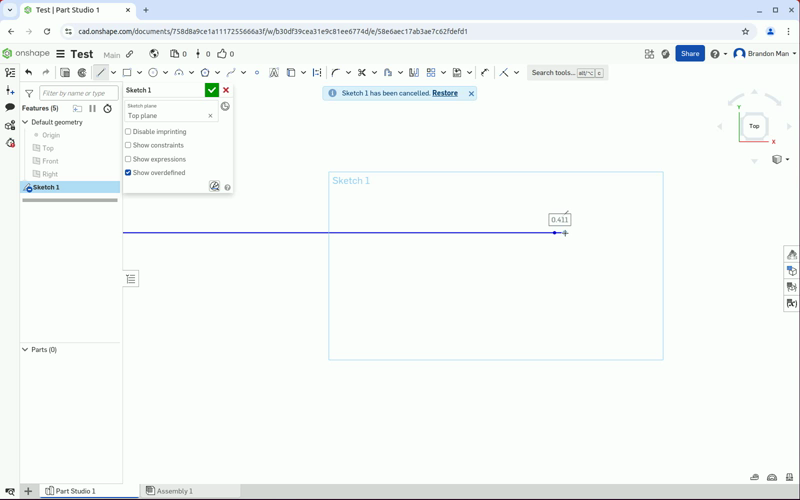
scroll(-6)
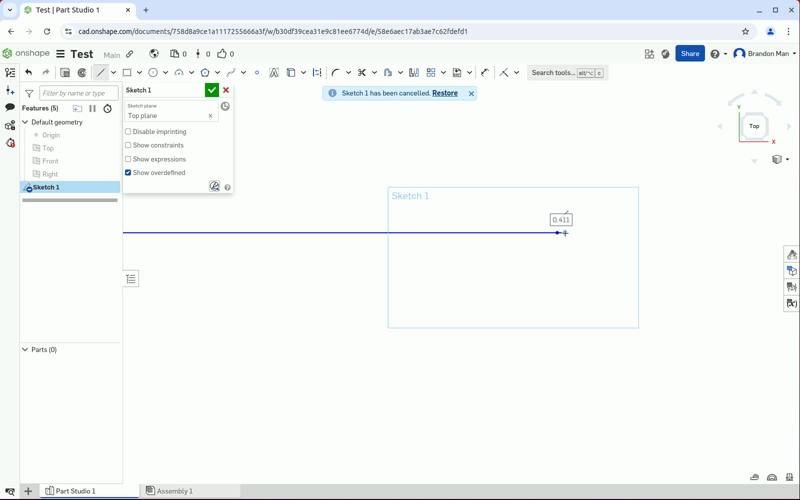
scroll(-6)
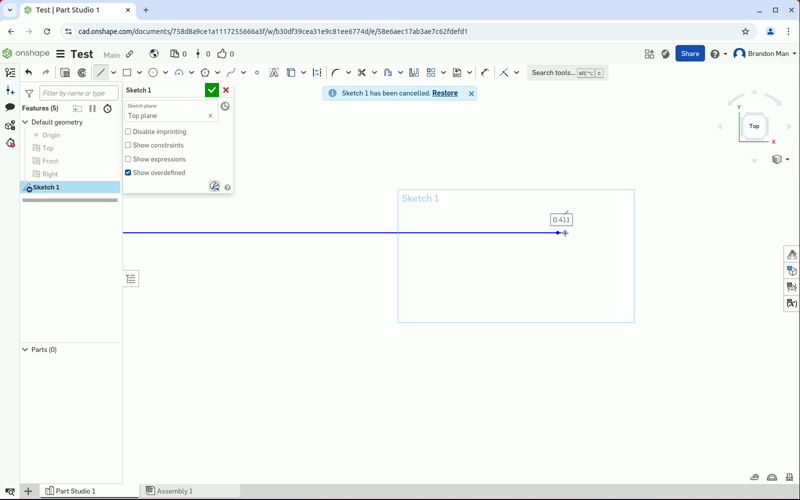
scroll(-6)
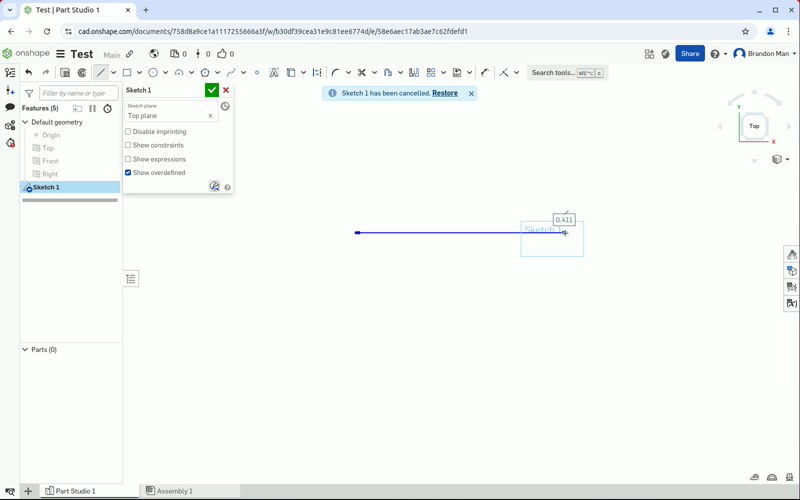
key_up(shift)
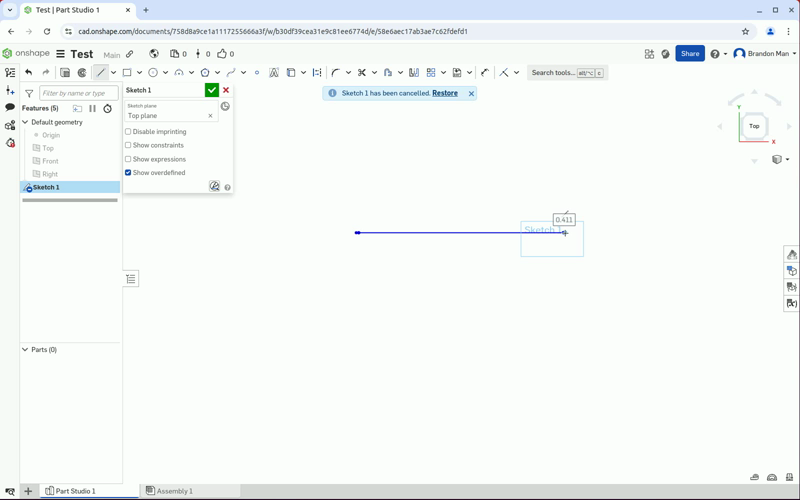
key_down(shift)
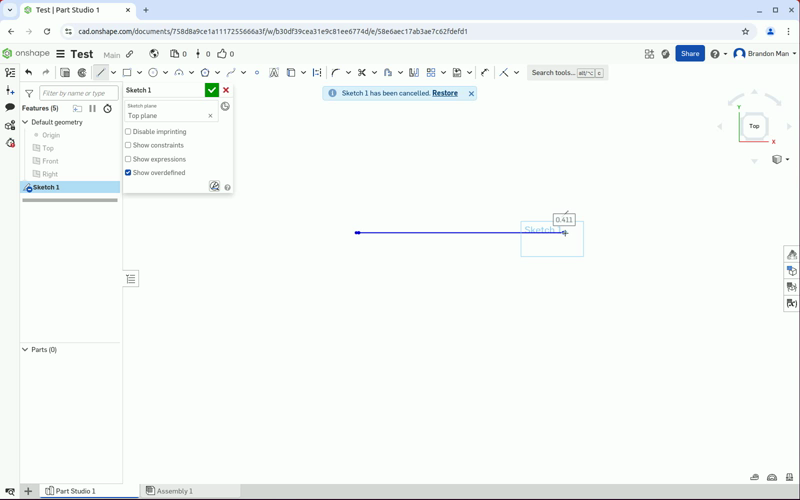
mouse_move(589, 232)
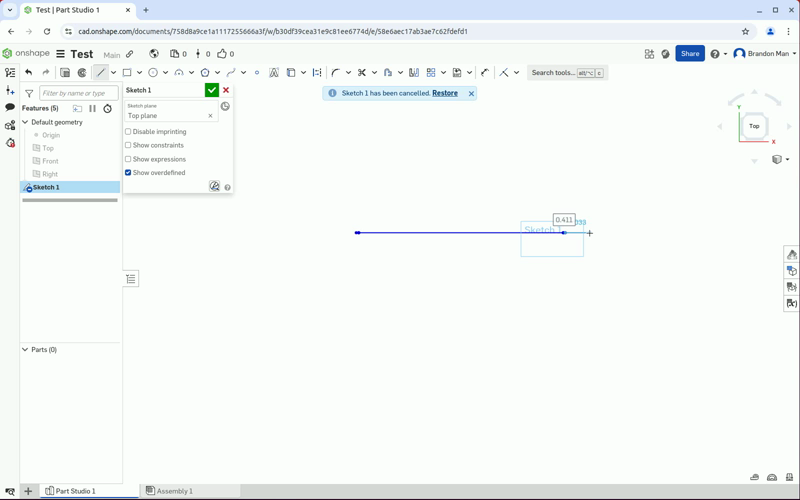
mouse_move(565, 228)
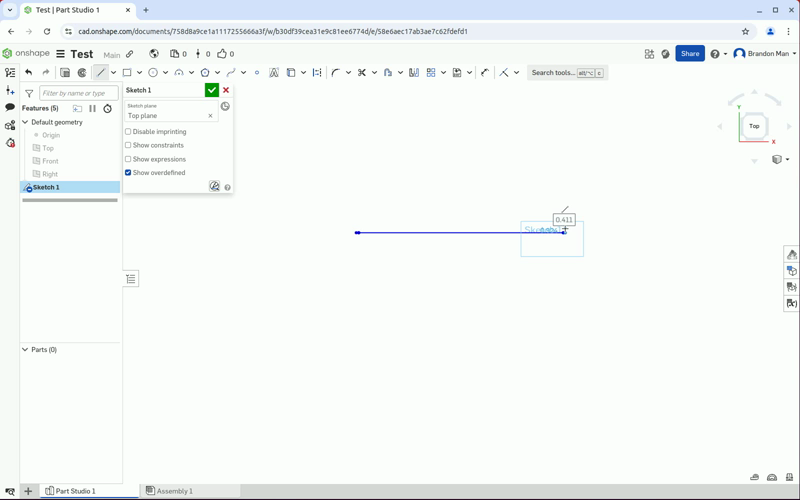
scroll(6)
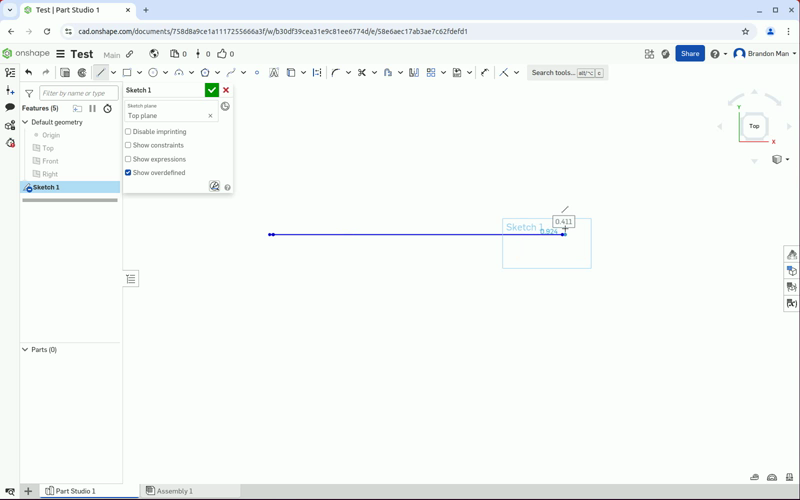
scroll(6)
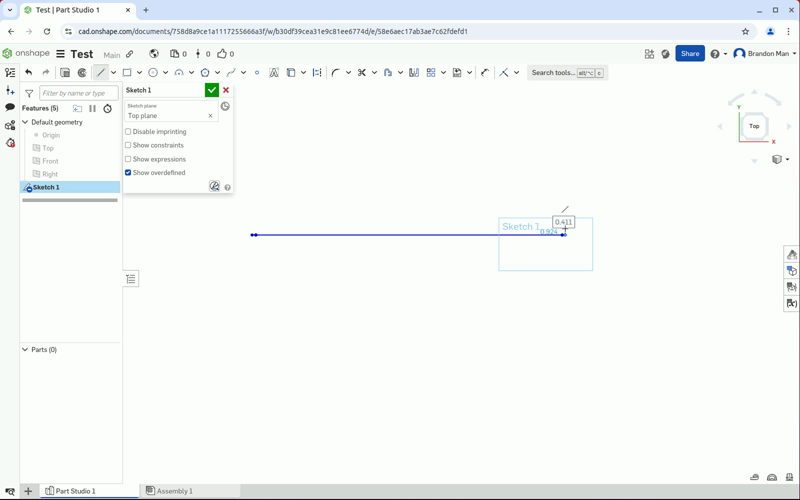
scroll(6)
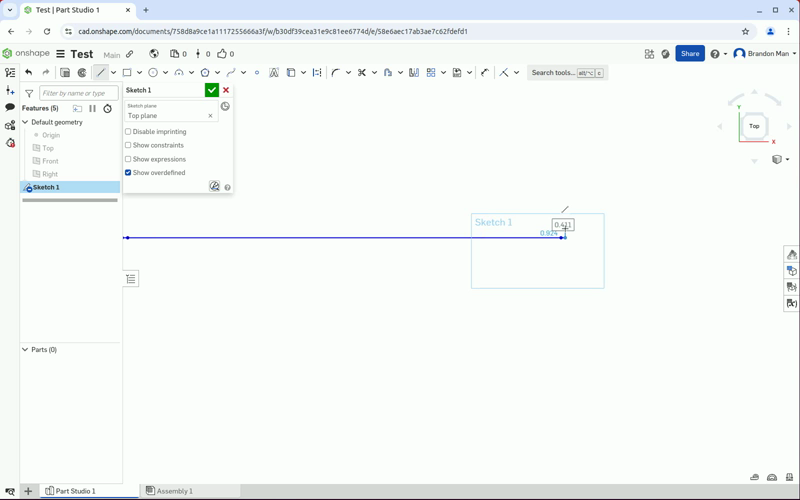
scroll(6)
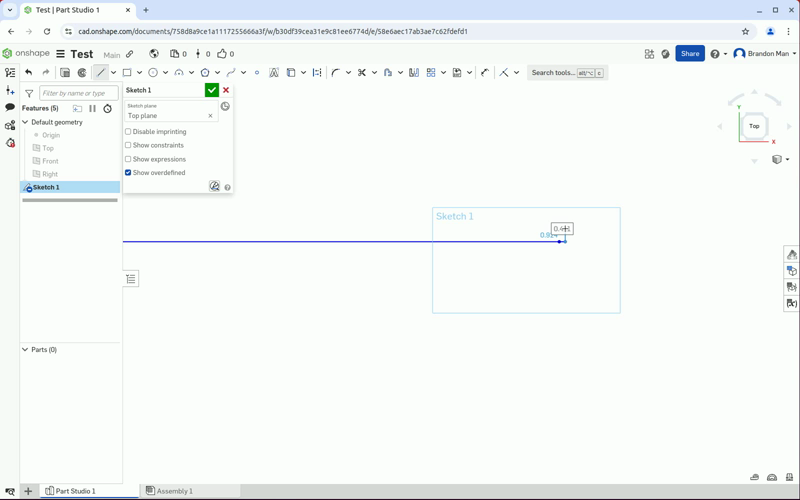
scroll(6)
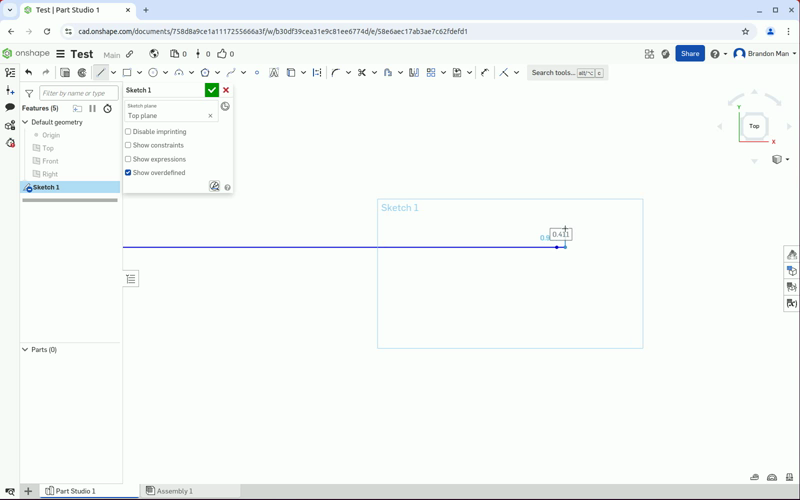
scroll(6)
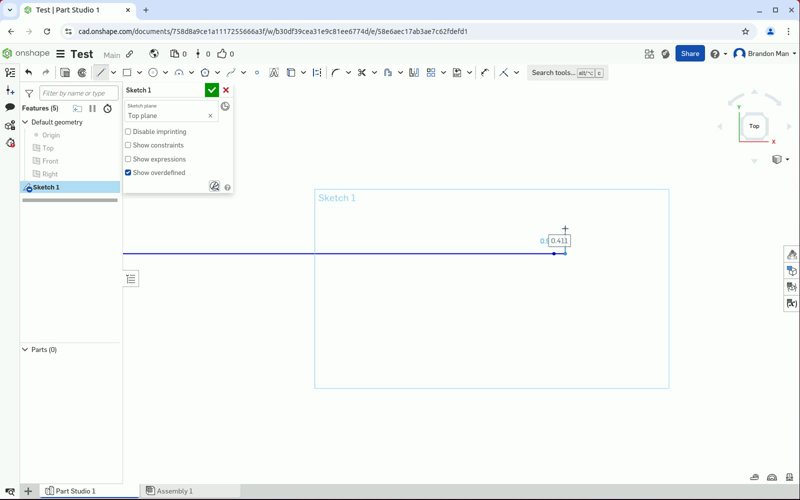
scroll(6)
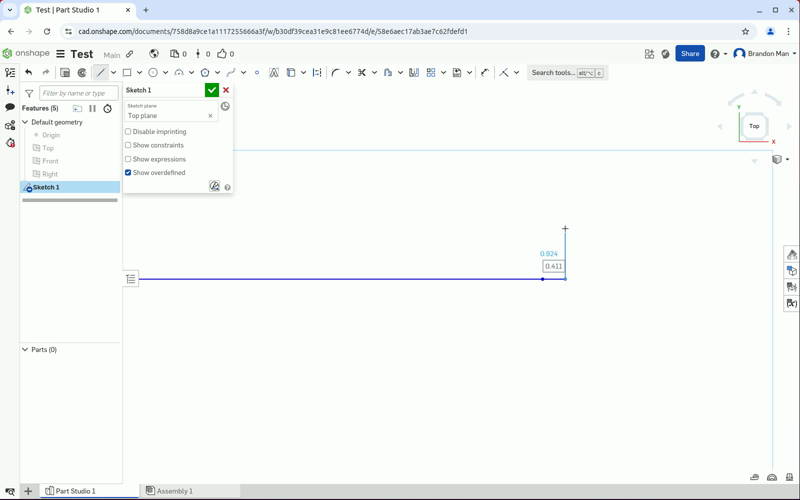
click(565, 228)
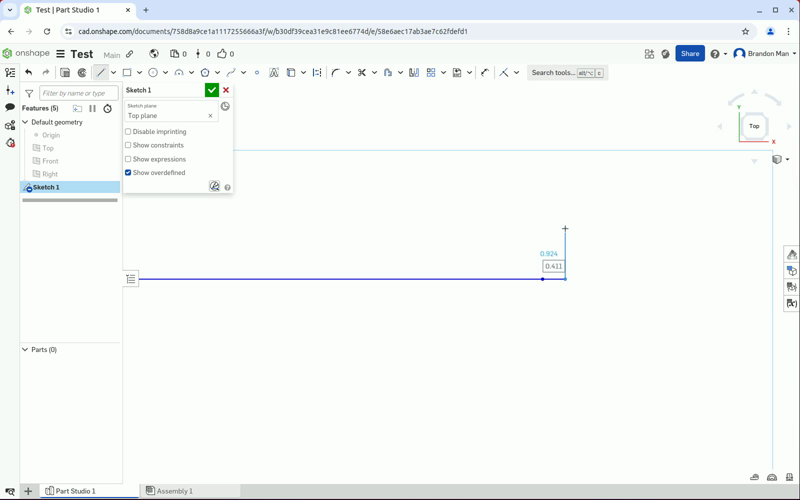
scroll(-6)
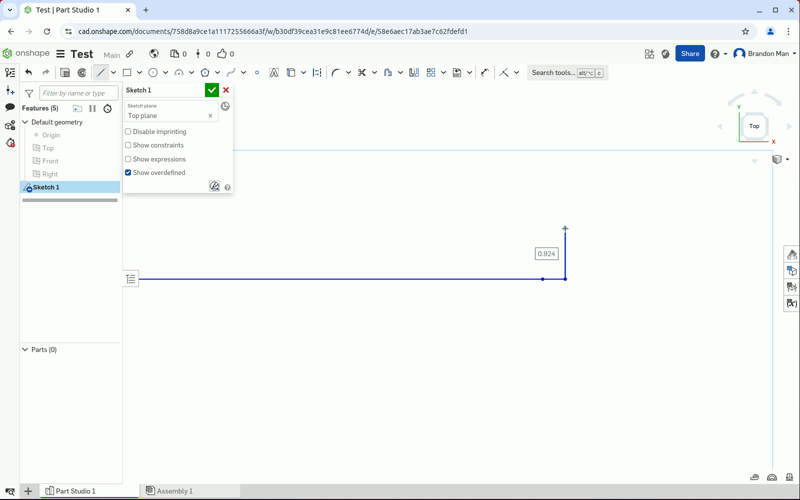
scroll(-6)
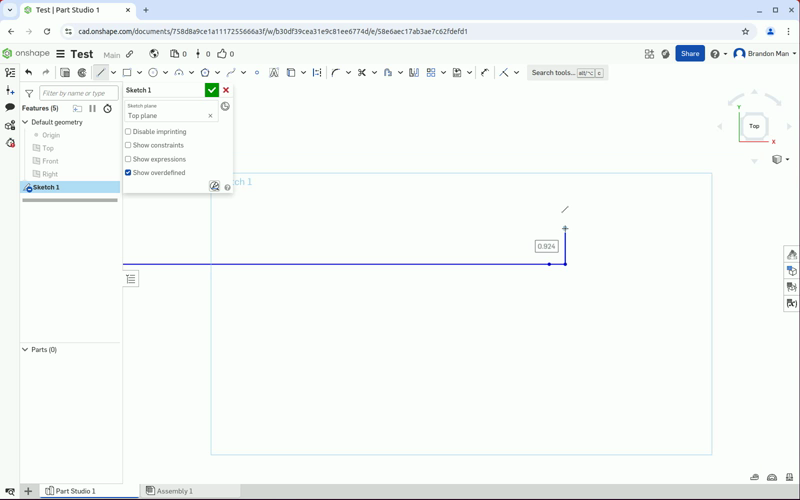
scroll(-6)
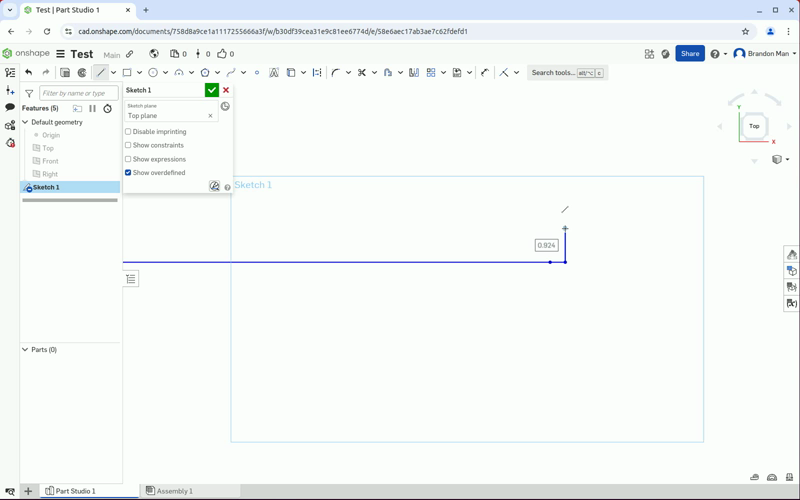
scroll(-6)
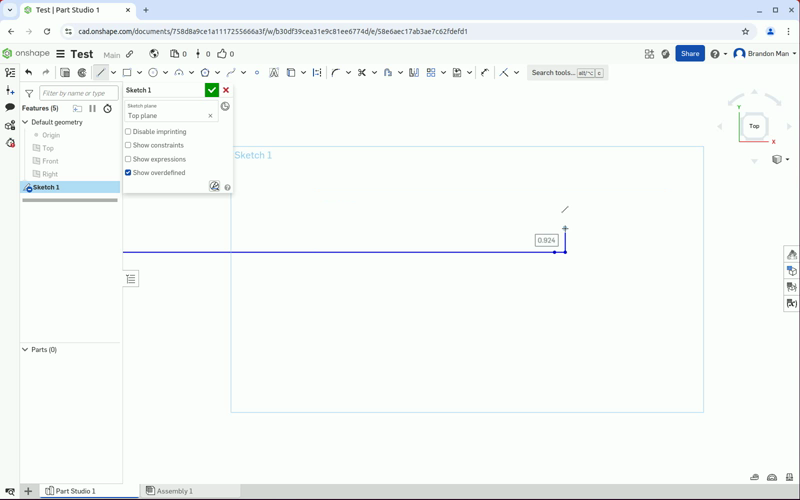
scroll(-6)
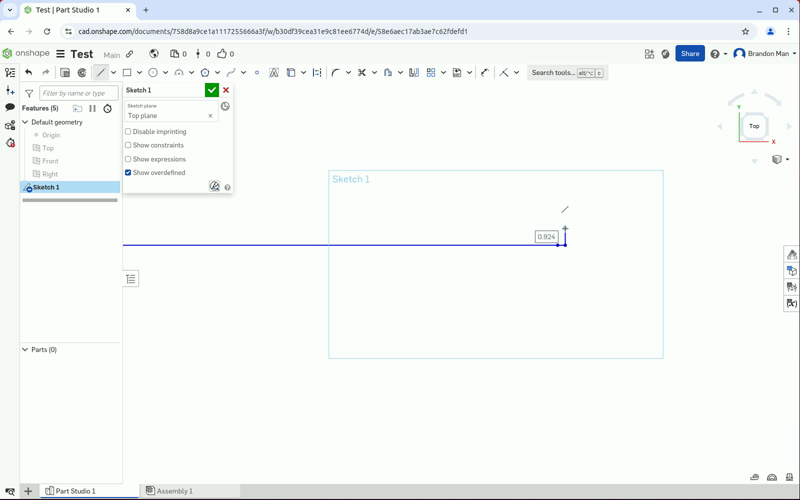
scroll(-6)
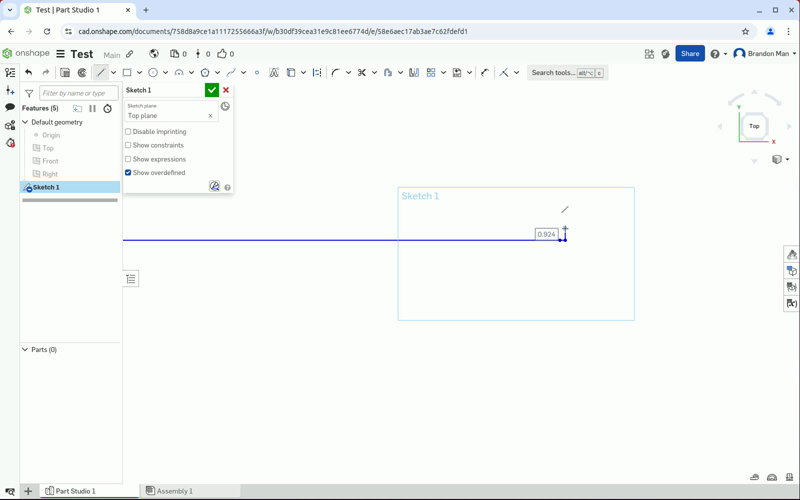
scroll(-6)
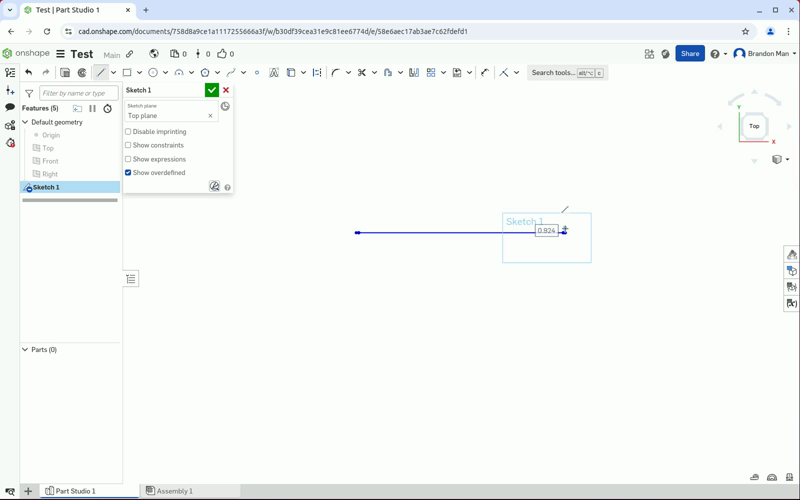
key_up(shift)
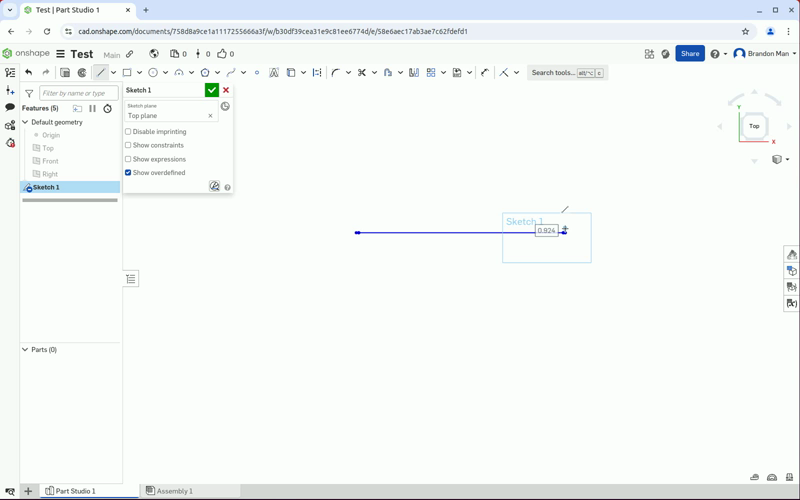
key_down(shift)
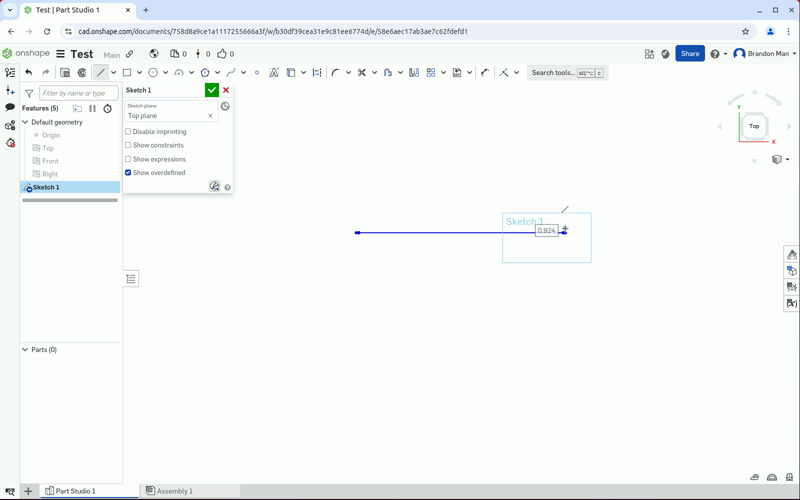
mouse_move(356, 228)
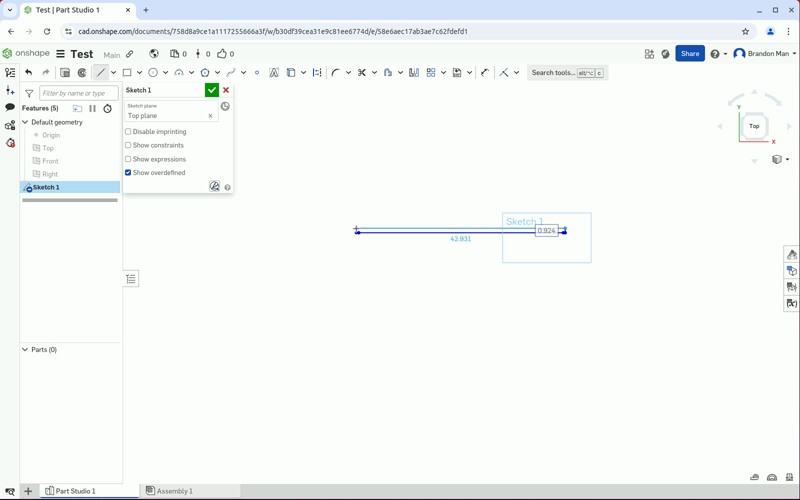
click(356, 228)
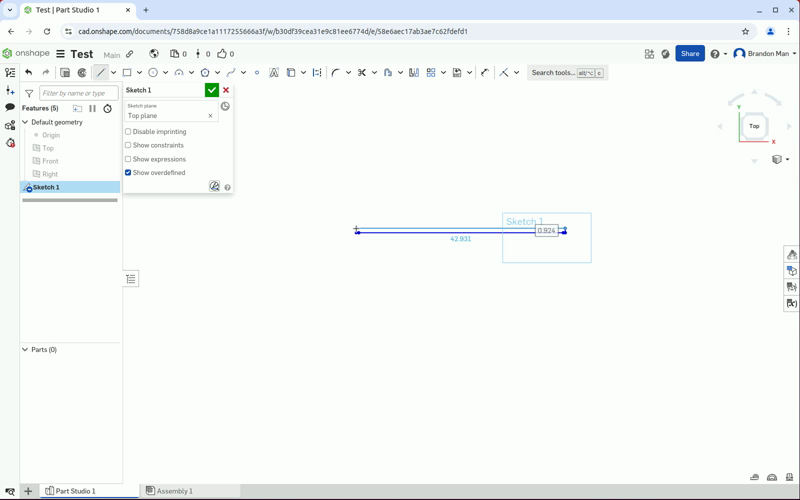
key_up(shift)
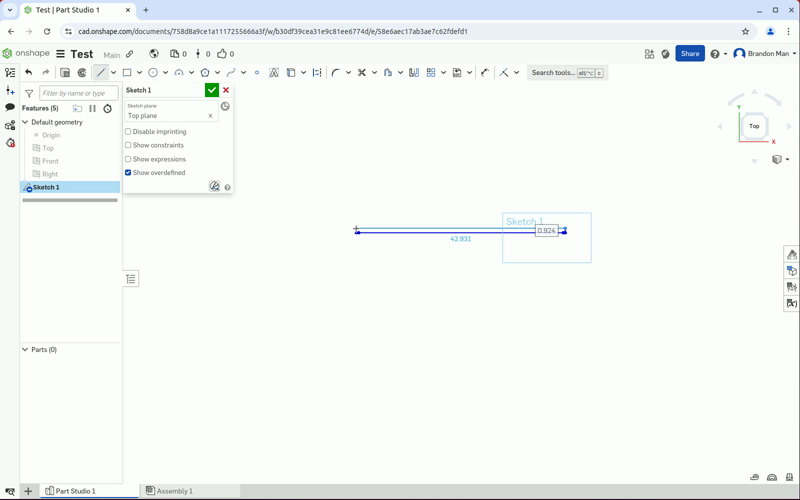
mouse_move(386, 228)
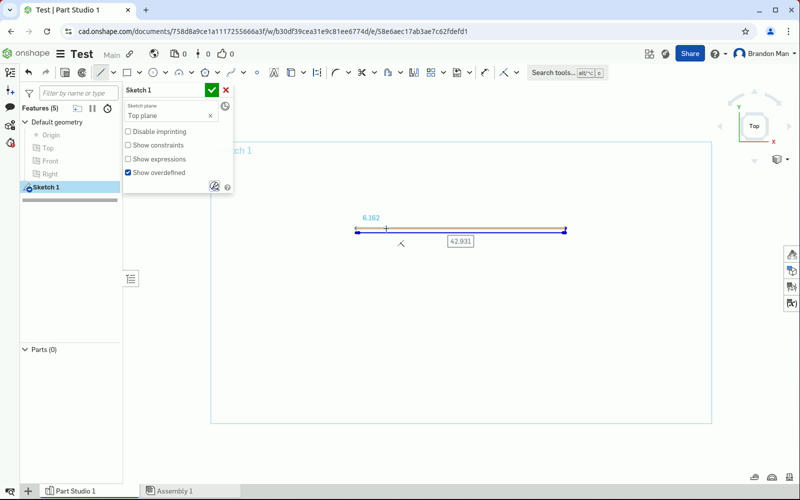
key_down(shift)
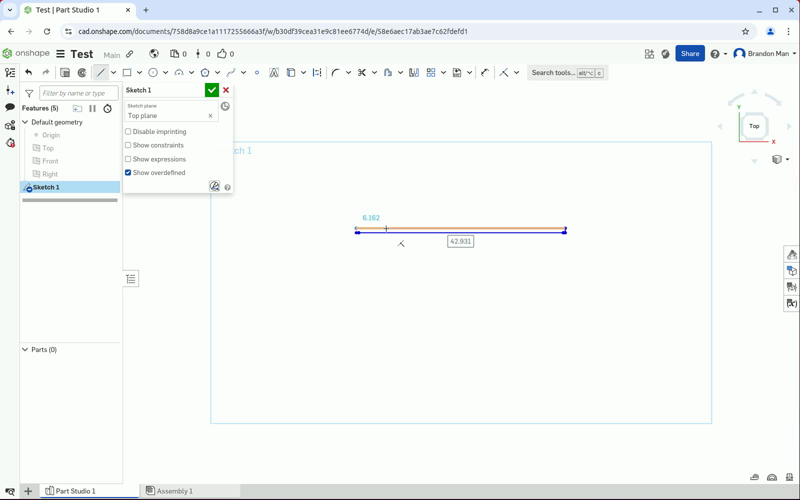
mouse_move(356, 232)
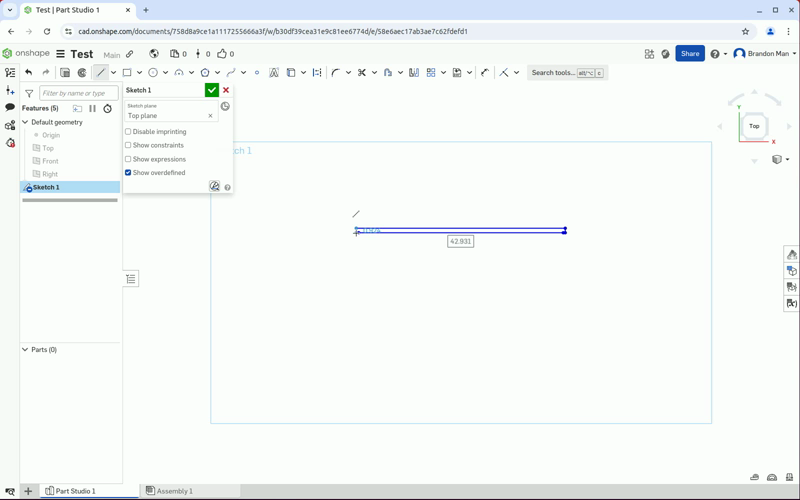
scroll(6)
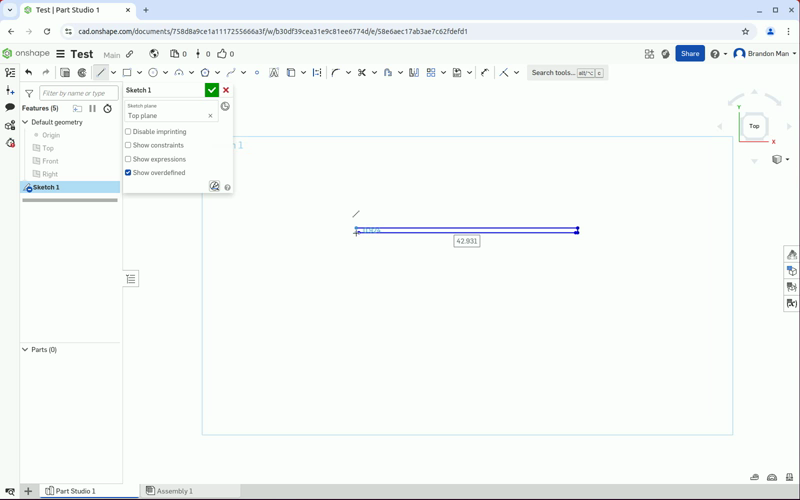
scroll(6)
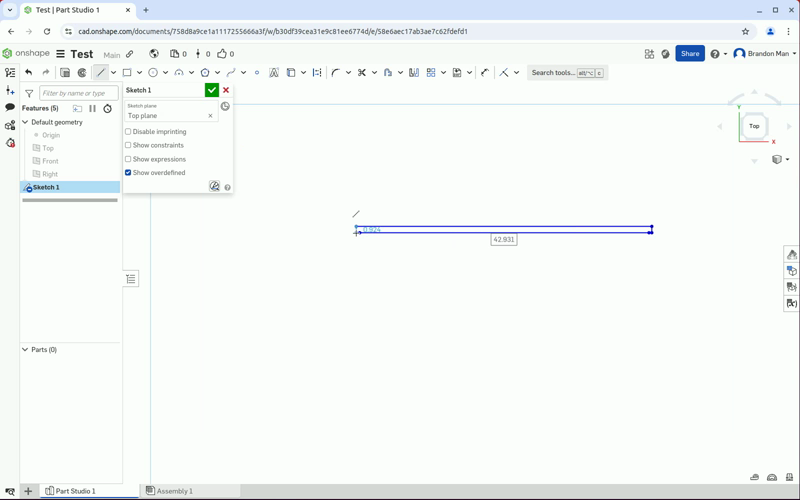
scroll(6)
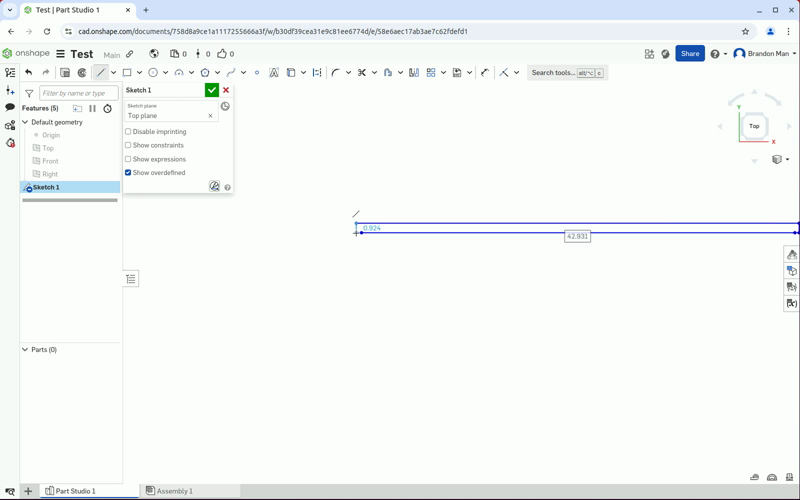
scroll(6)
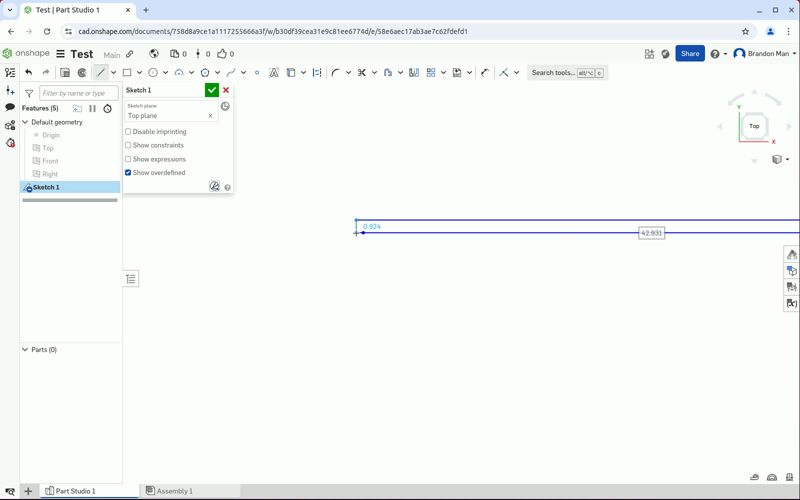
scroll(6)
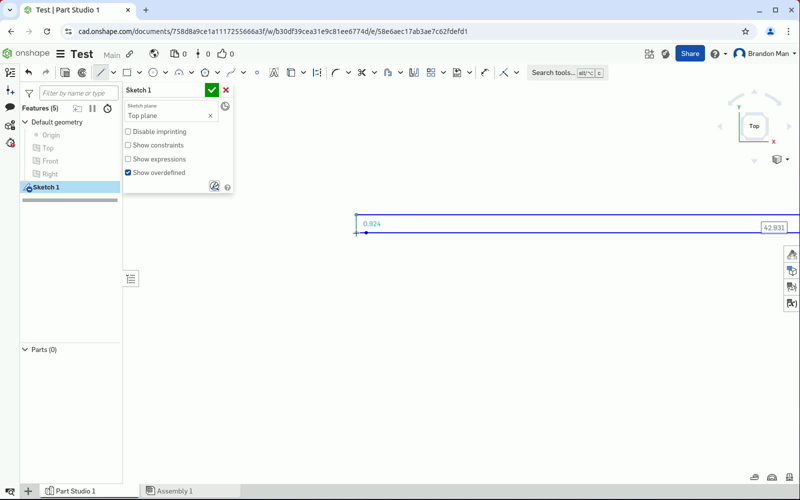
scroll(6)
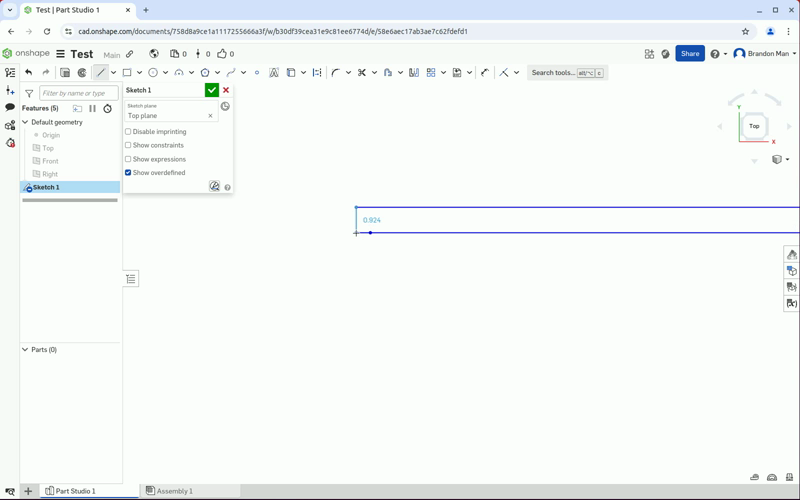
scroll(6)
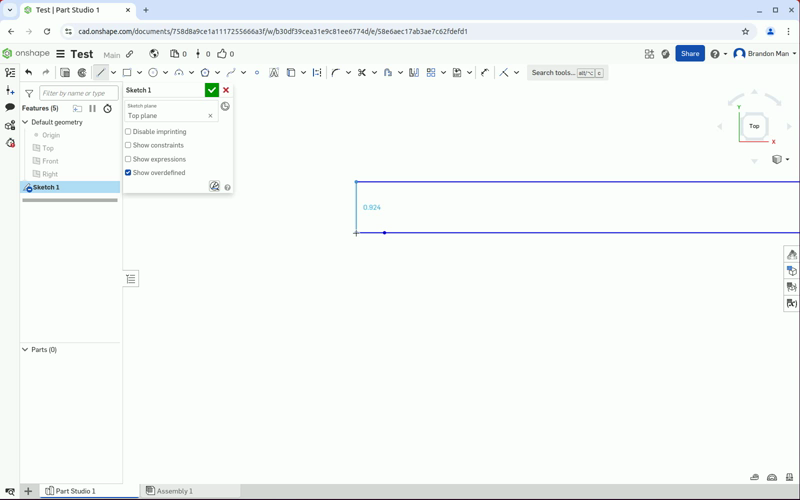
key_up(shift)
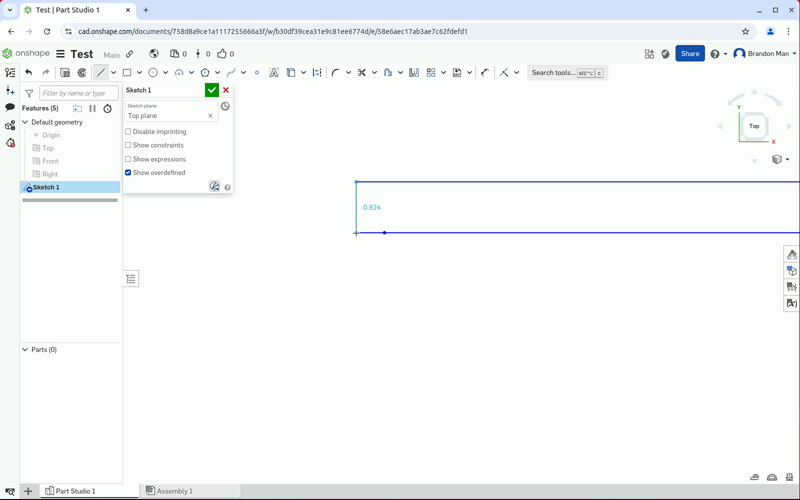
click(356, 232)
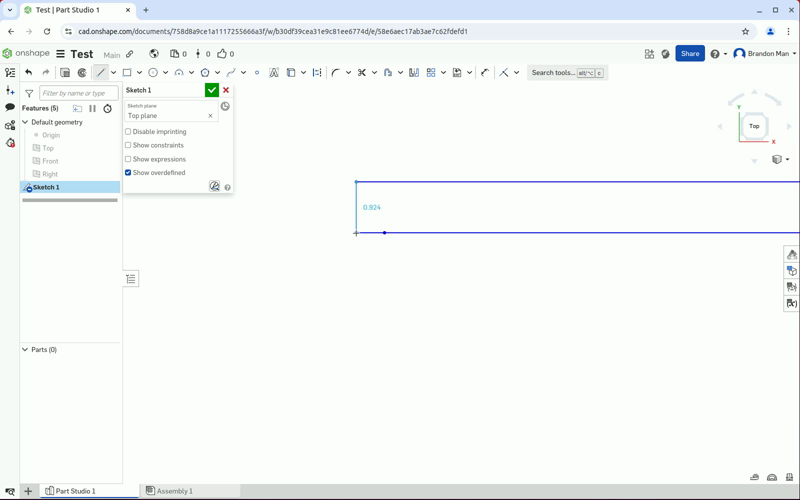
scroll(-6)
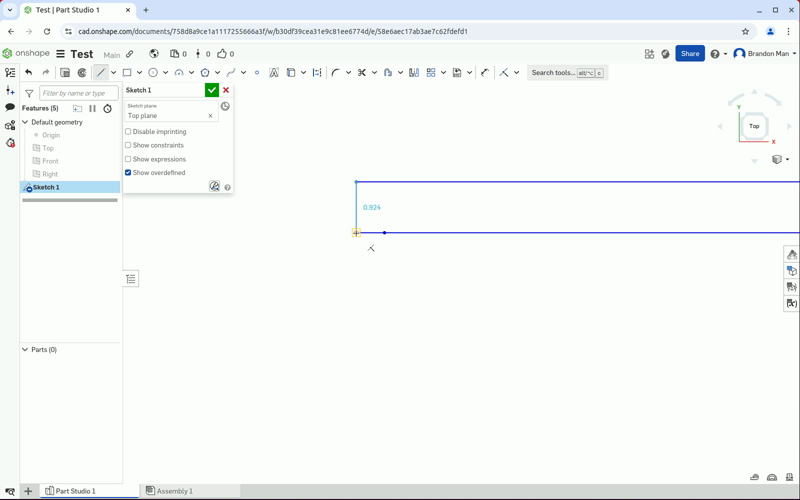
scroll(-6)
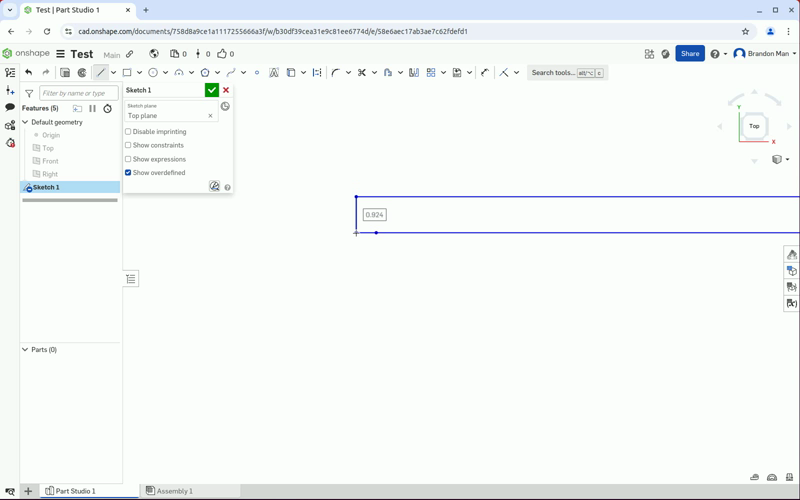
scroll(-6)
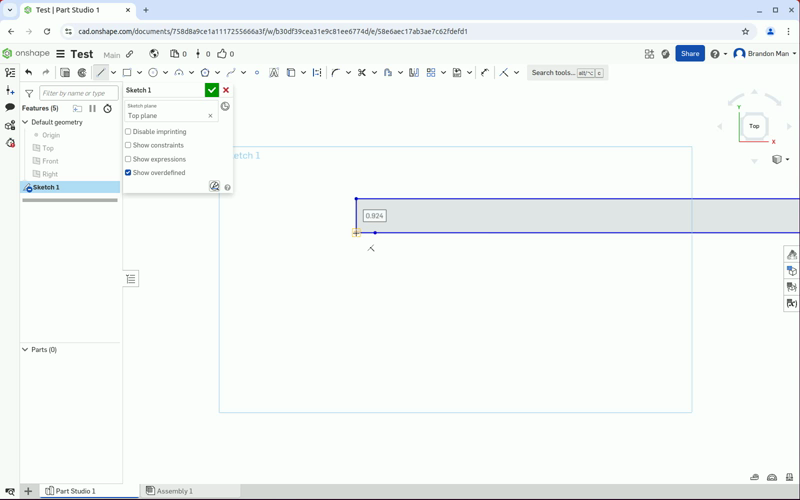
scroll(-6)
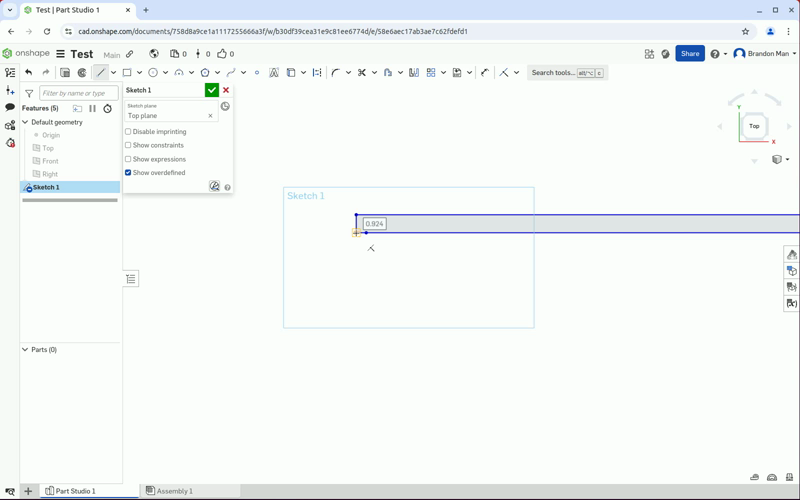
scroll(-6)
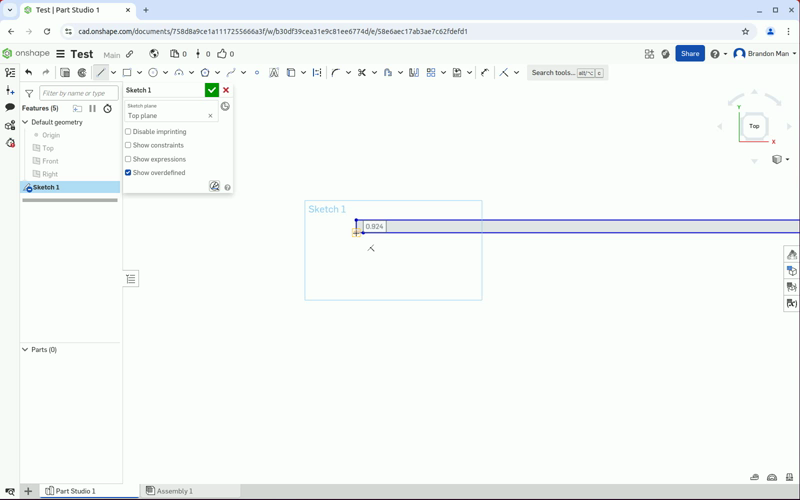
scroll(-6)
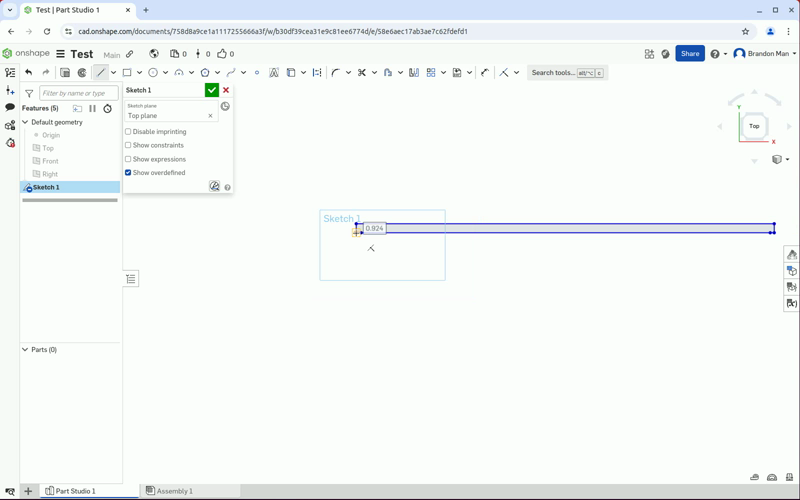
scroll(-6)
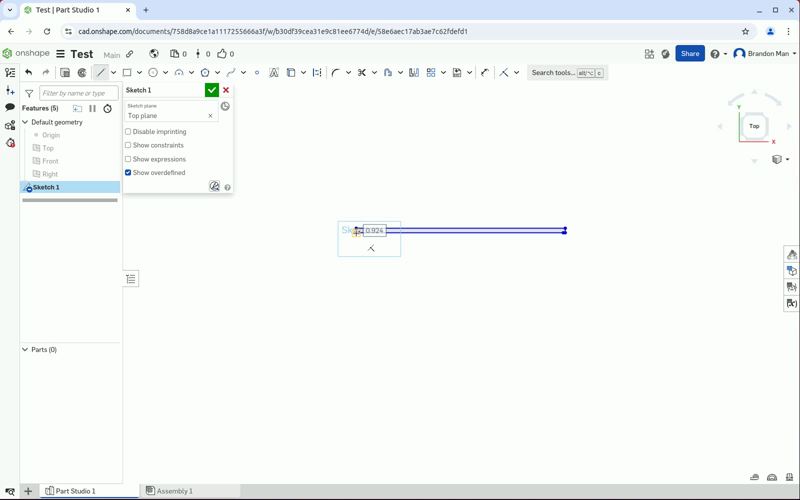
key(esc)
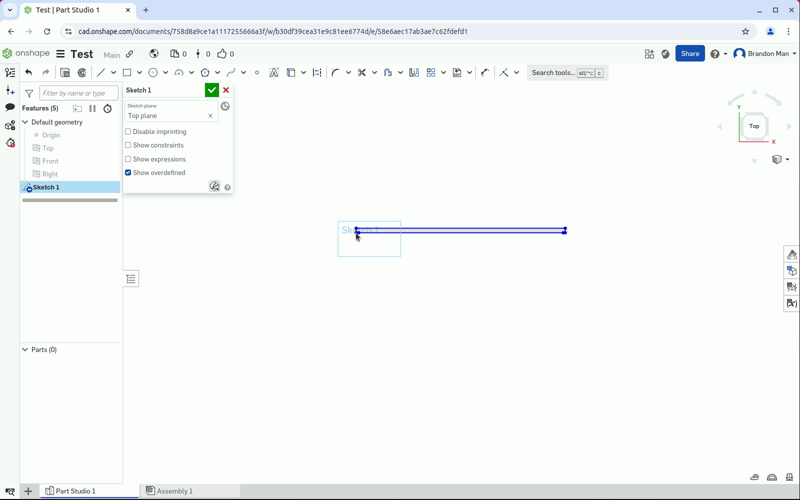
mouse_move(377, 230)
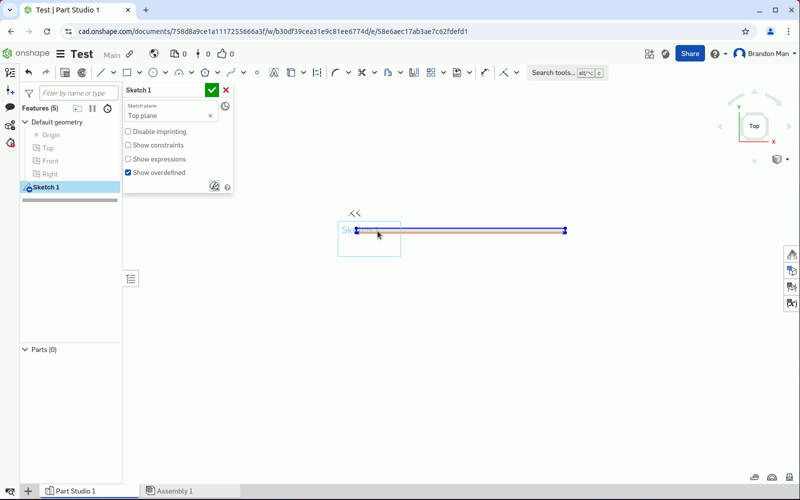
scroll(6)
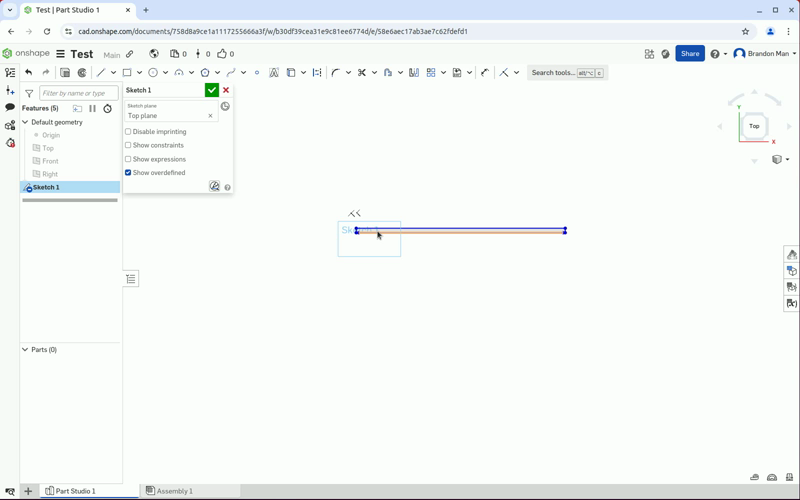
scroll(6)
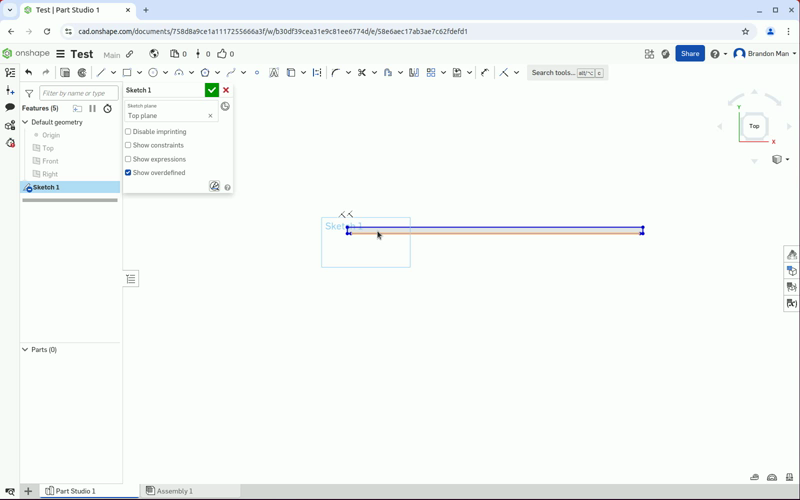
scroll(6)
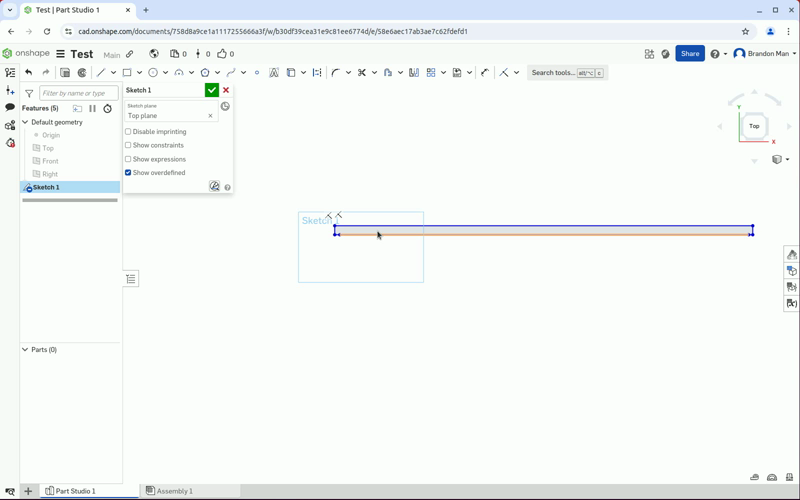
scroll(6)
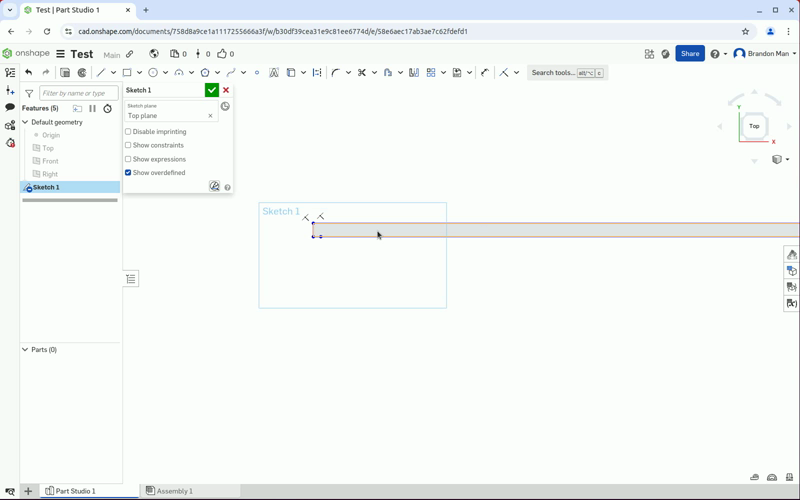
scroll(6)
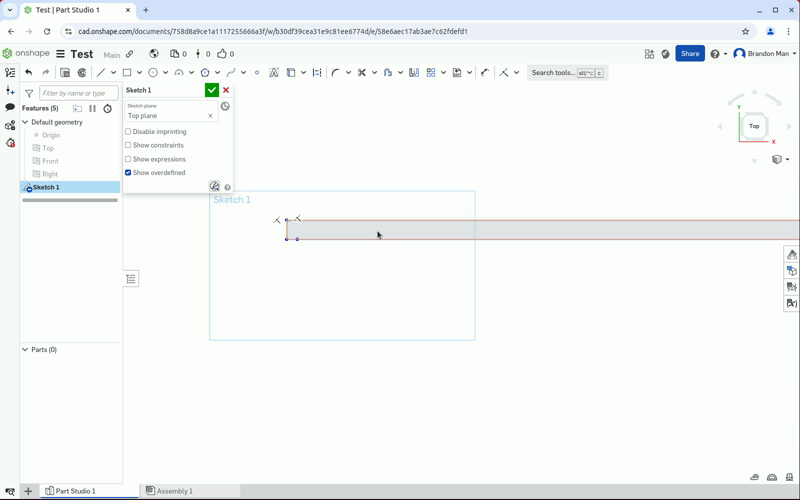
scroll(6)
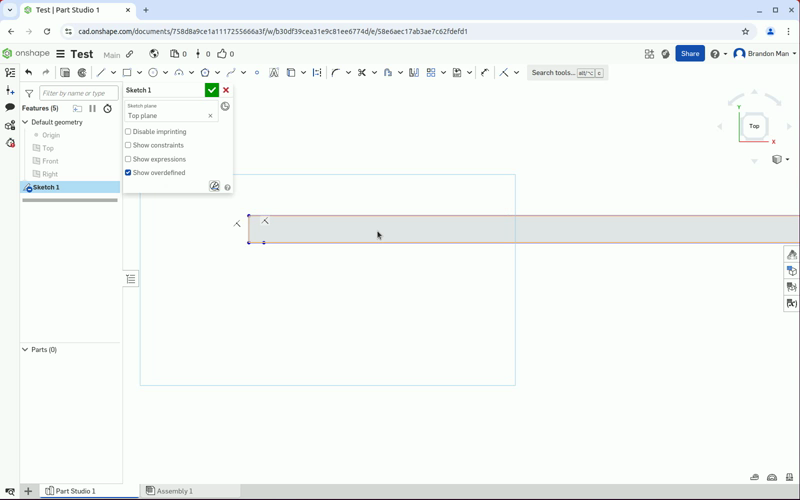
scroll(6)
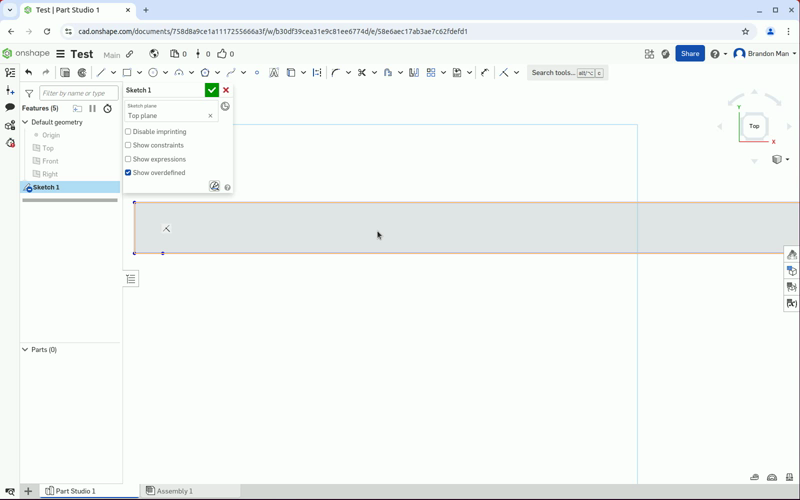
click(377, 230)
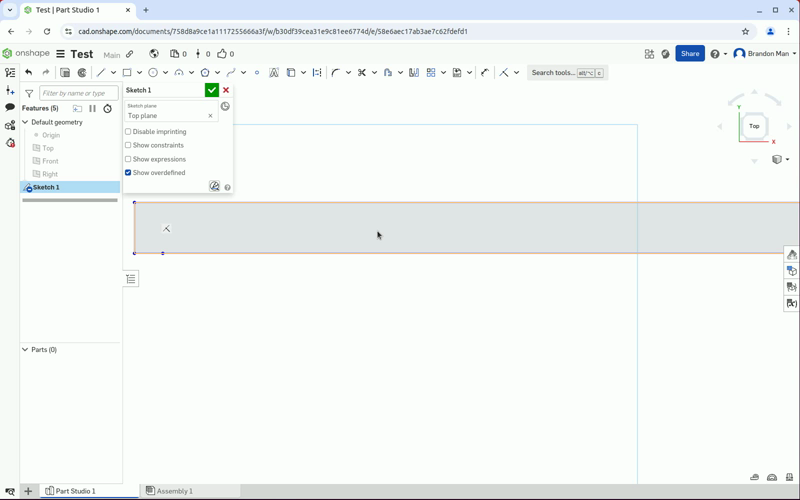
scroll(-6)
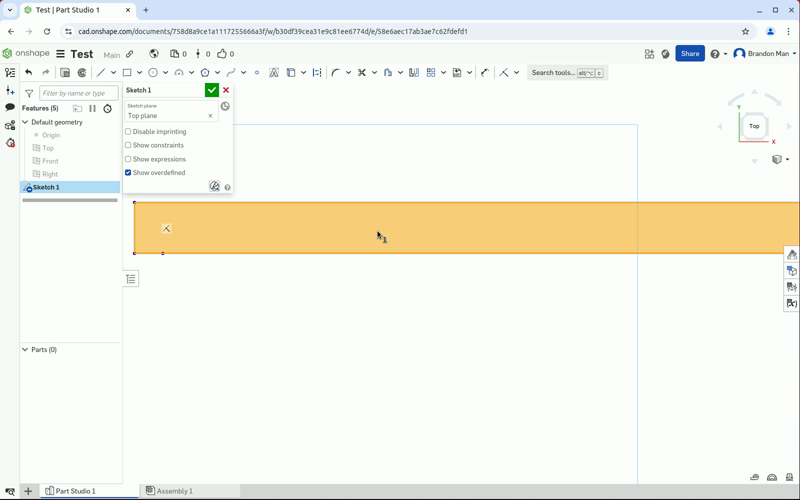
scroll(-6)
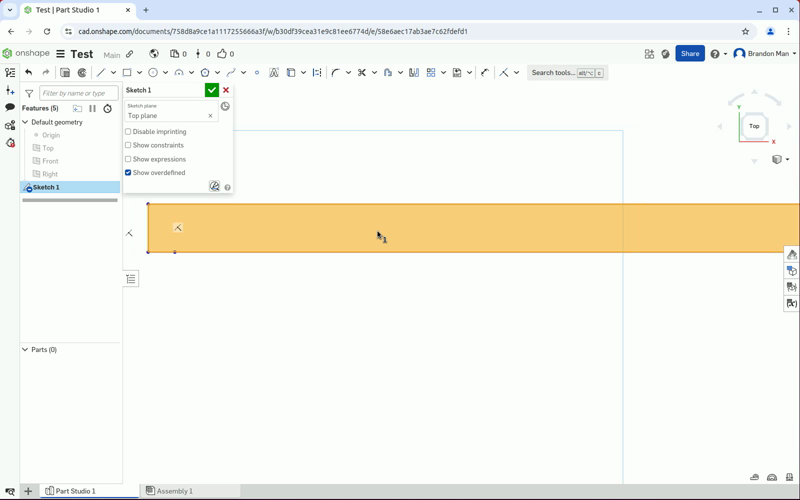
scroll(-6)
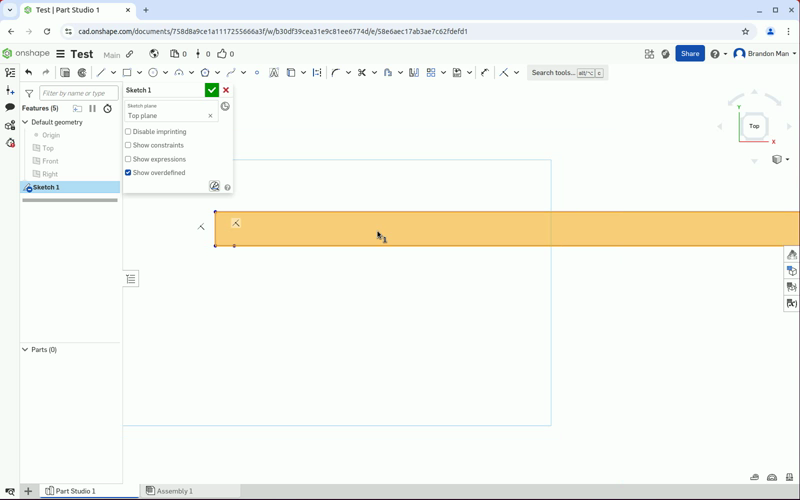
scroll(-6)
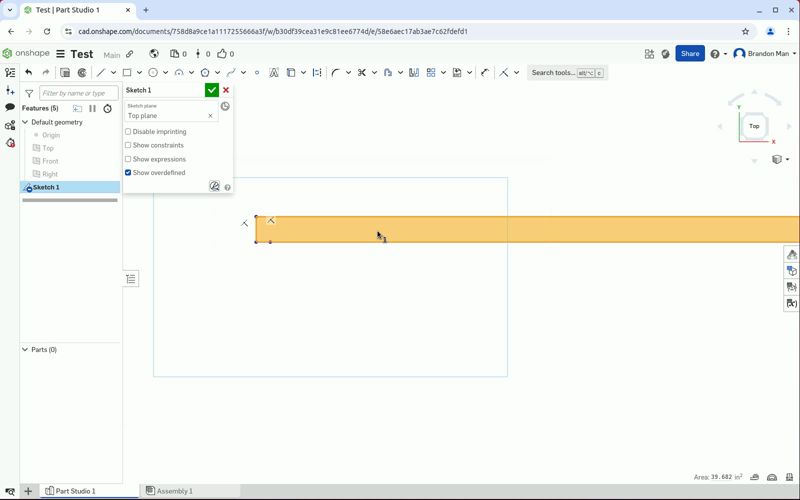
scroll(-6)
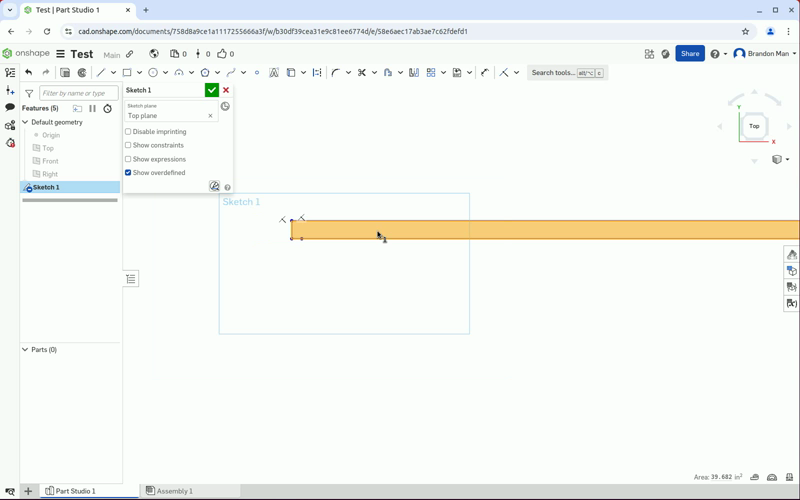
scroll(-6)
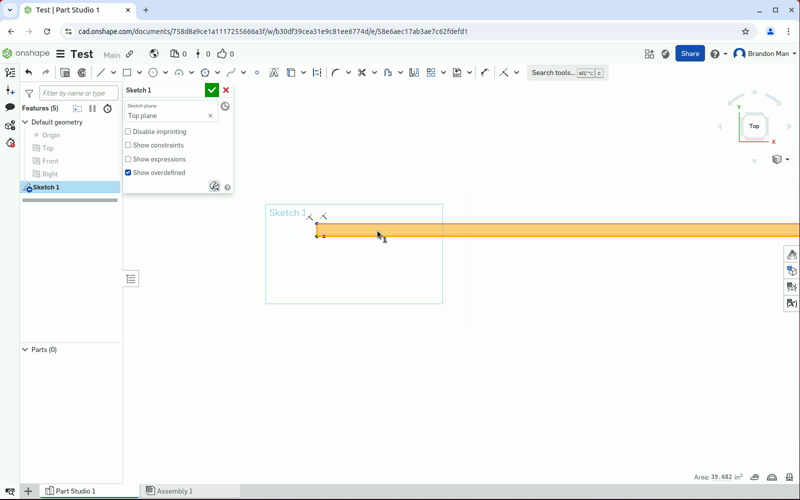
scroll(-6)
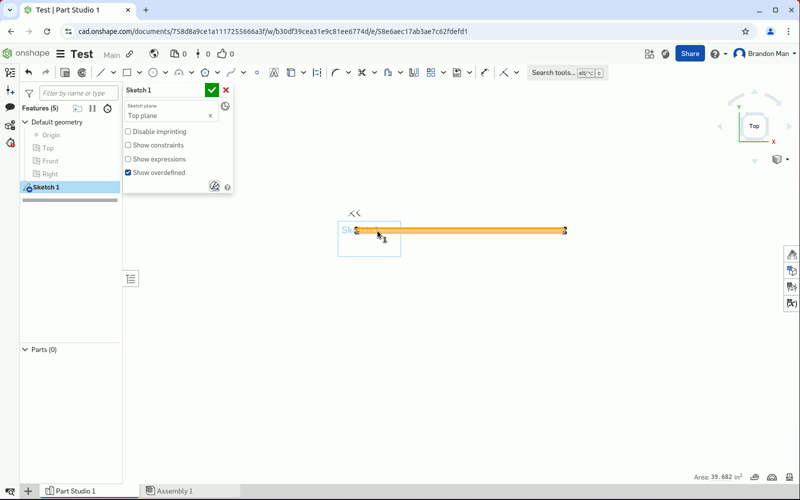
mouse_move(73, 352)
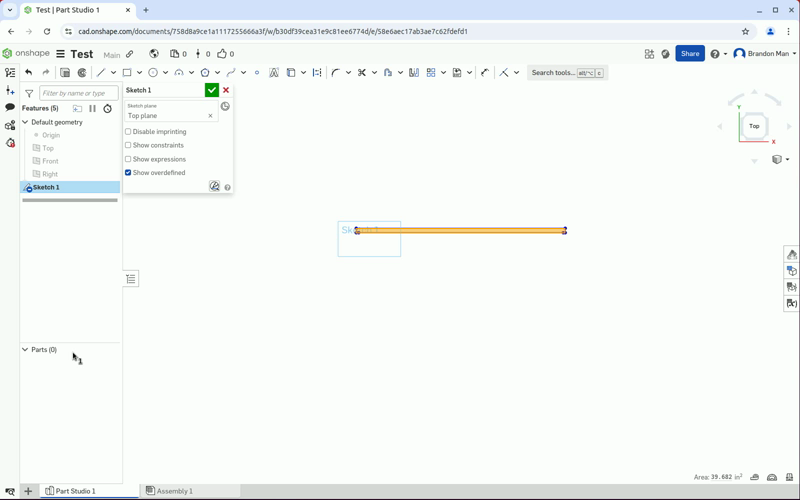
key(shift+y)
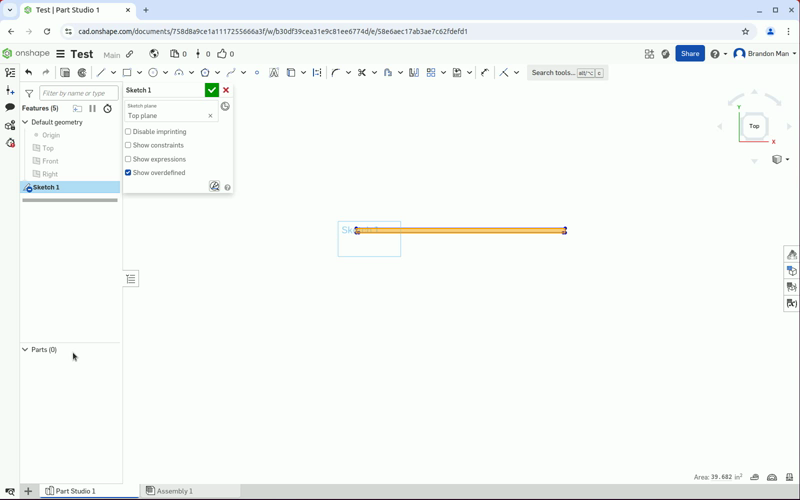
key(shift+e)
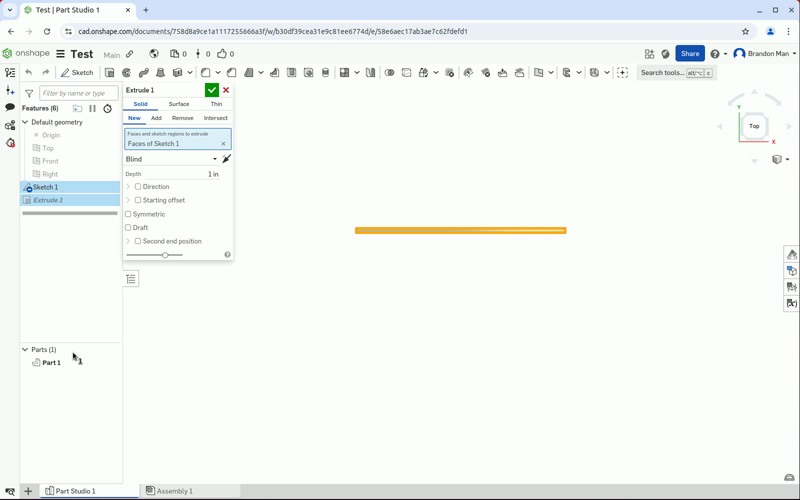
mouse_move(143, 106)
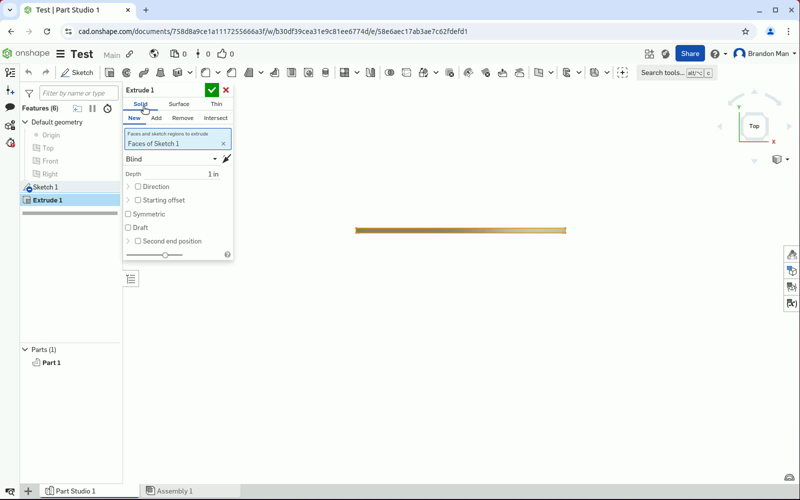
click(143, 106)
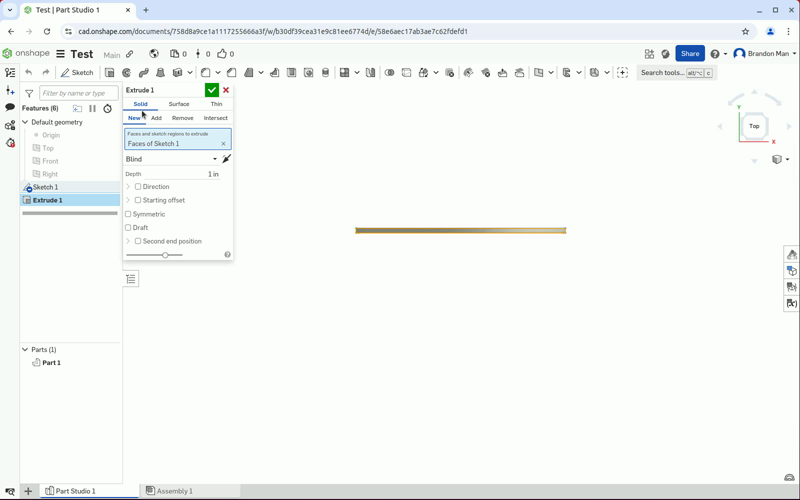
mouse_move(137, 120)
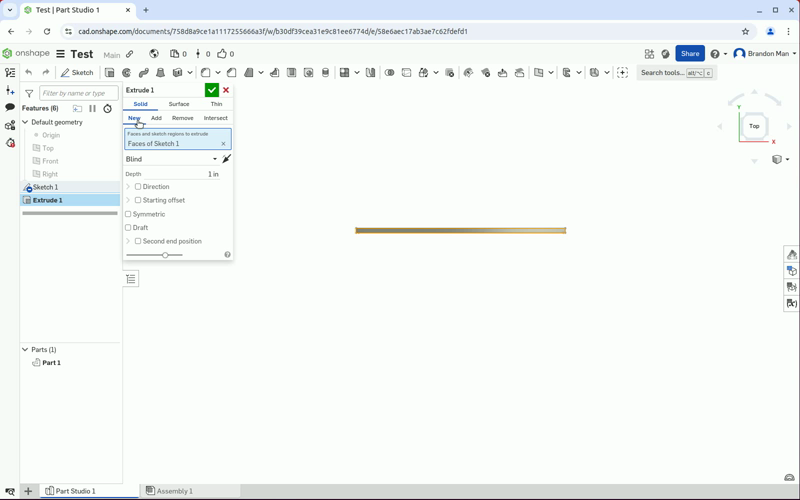
click(137, 120)
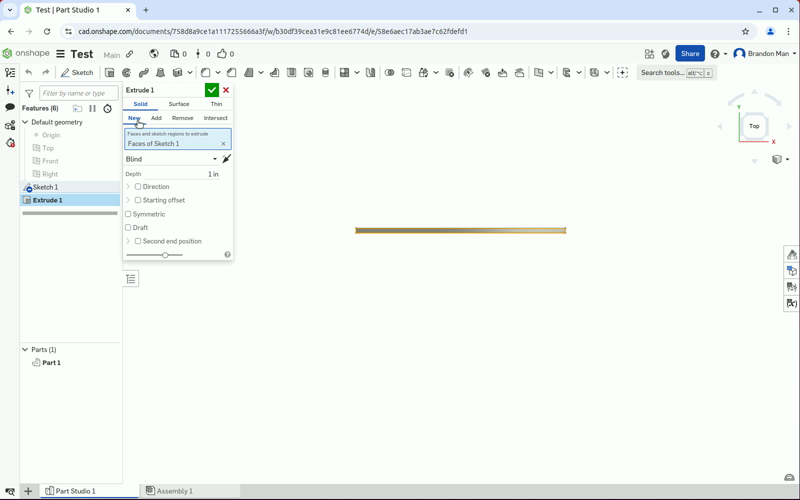
key(tab, 4)
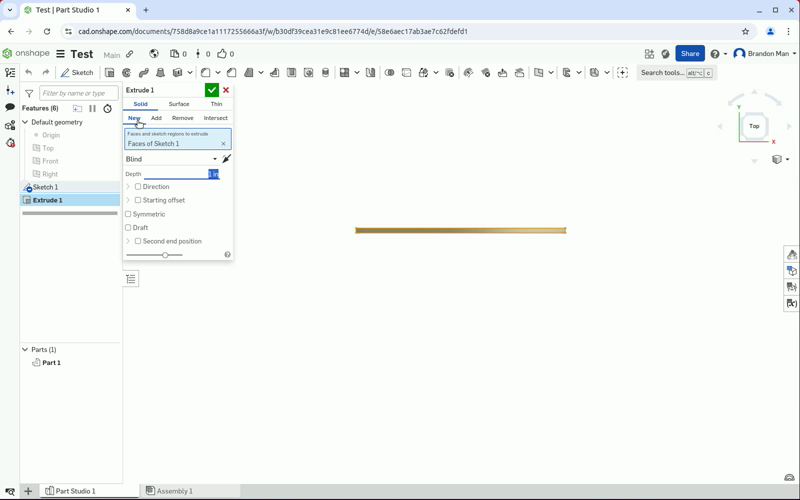
text(4.092)
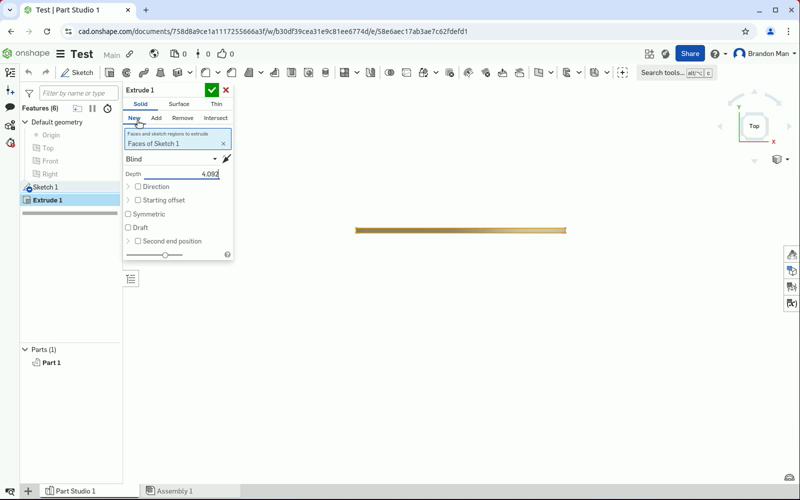
key(enter)
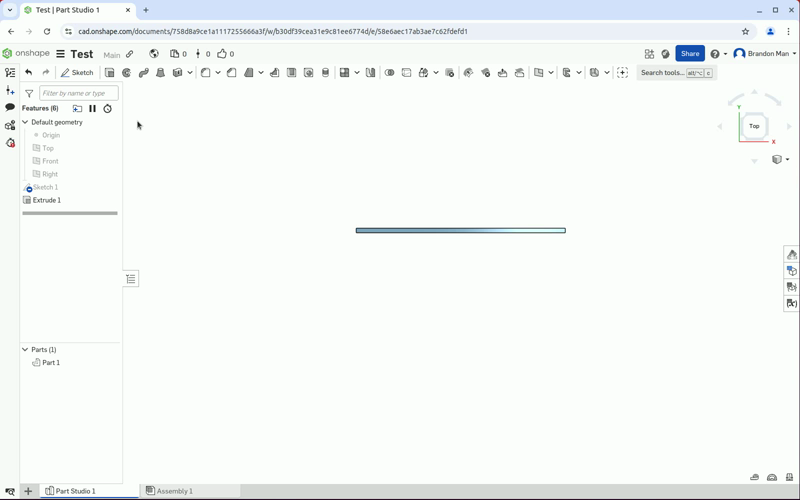
key(shift+h)
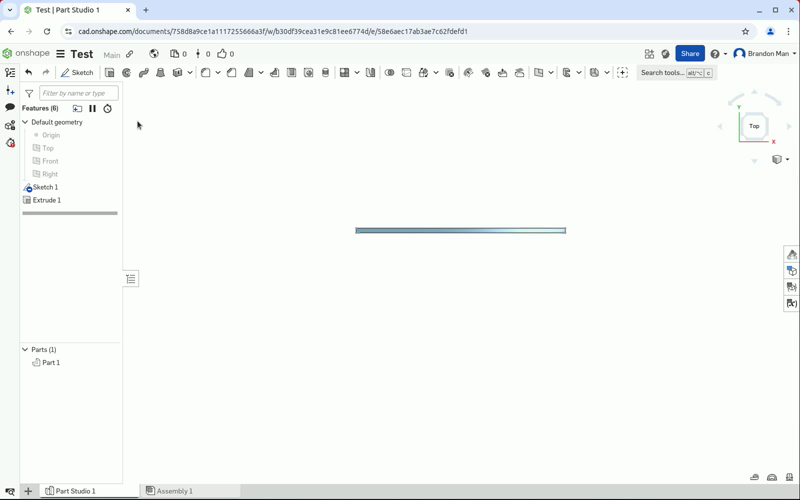
key(shift+h)
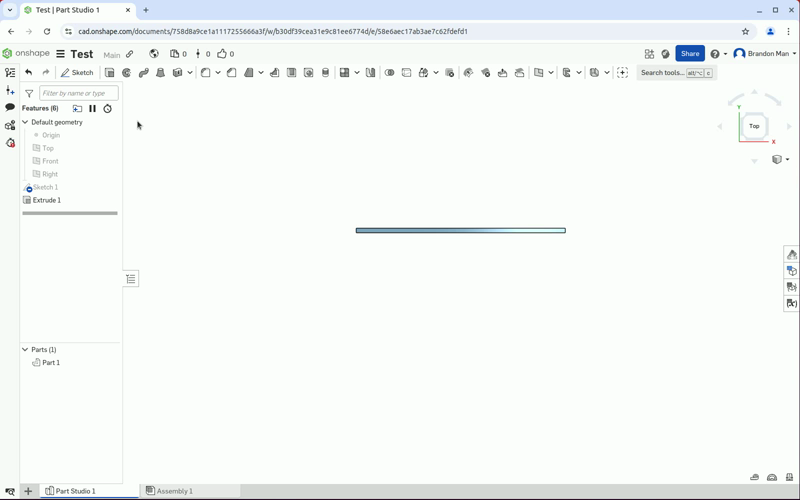
mouse_move(73, 189)
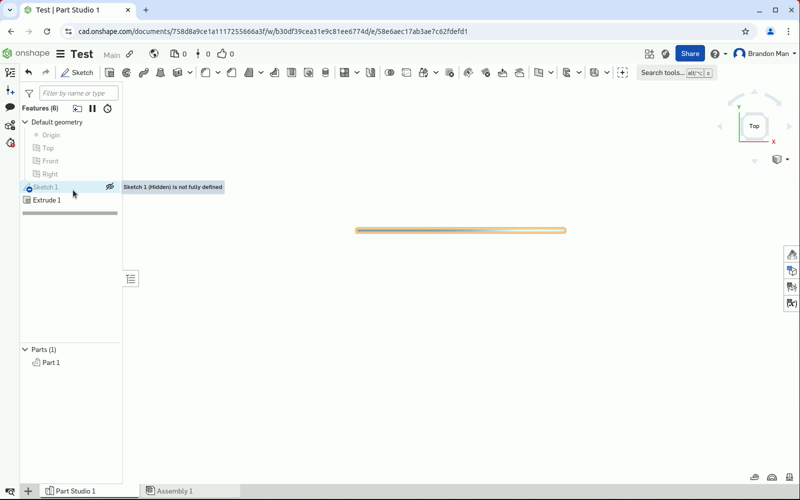
click(73, 189)
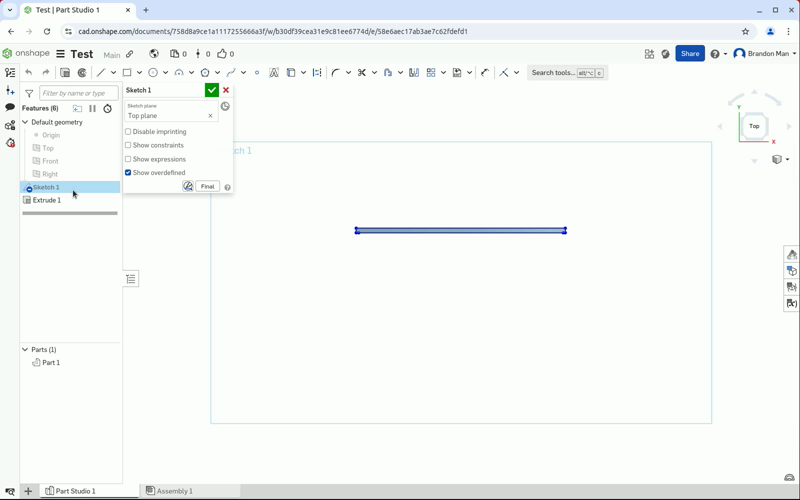
mouse_move(229, 92)
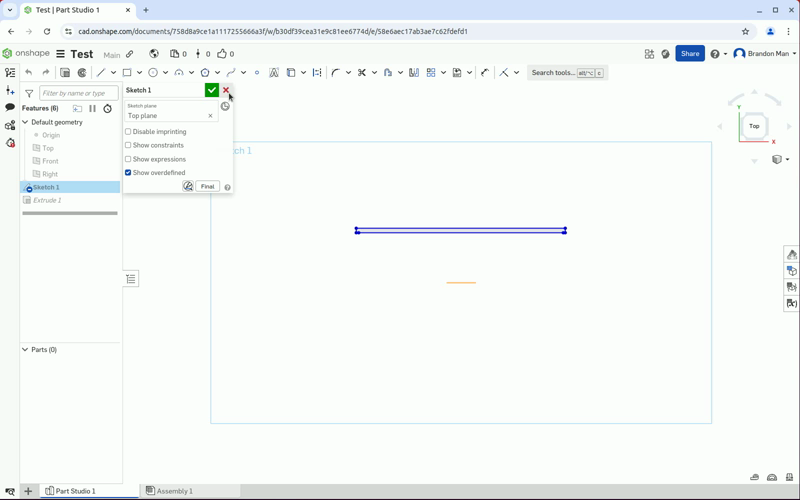
click(229, 92)
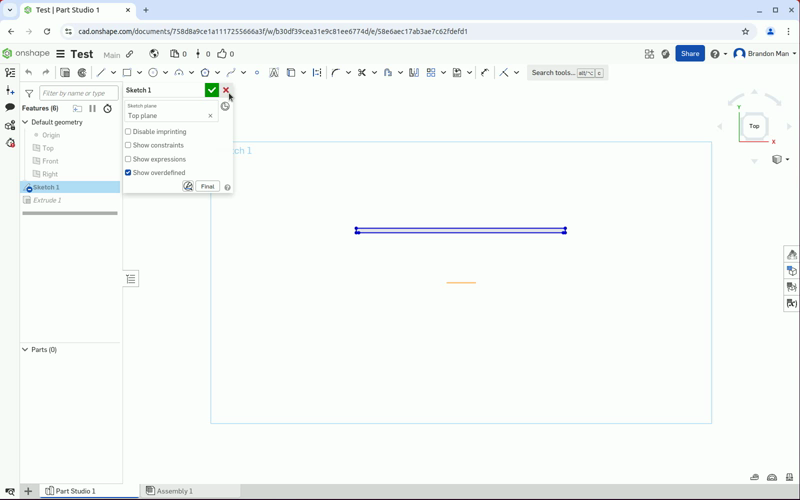
key(shift+s)
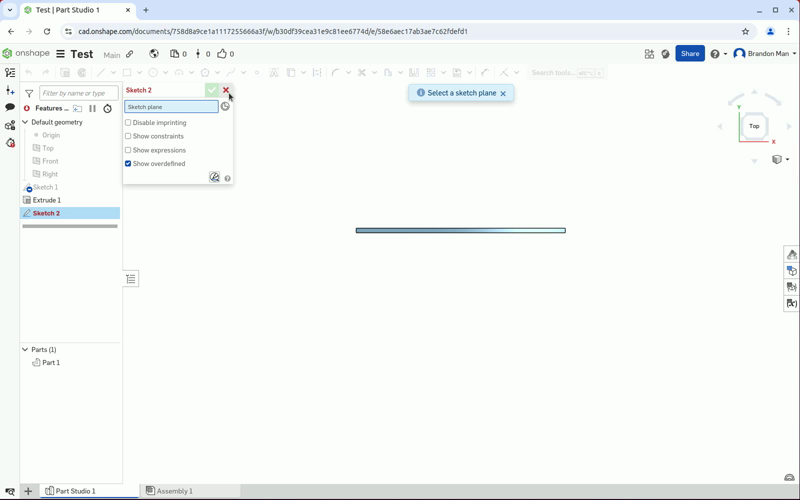
mouse_move(73, 150)
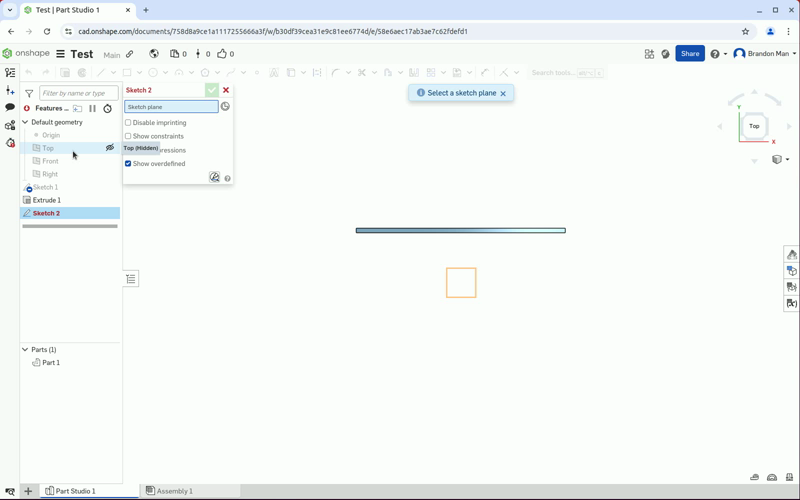
click(73, 150)
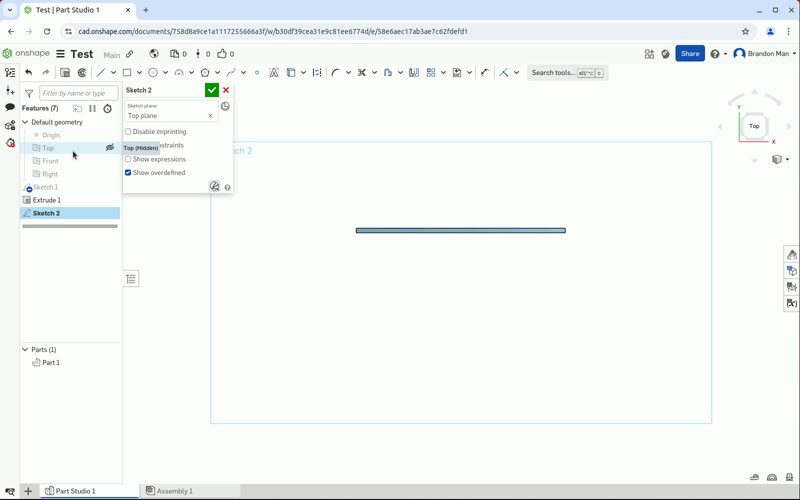
mouse_move(73, 352)
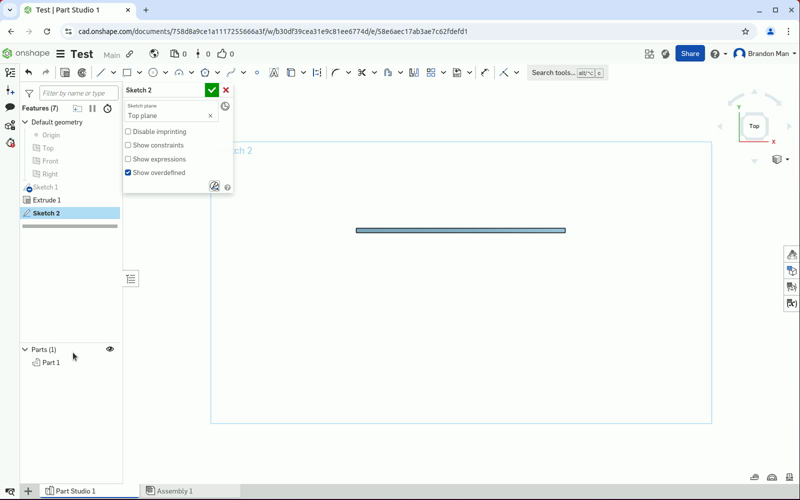
key(y)
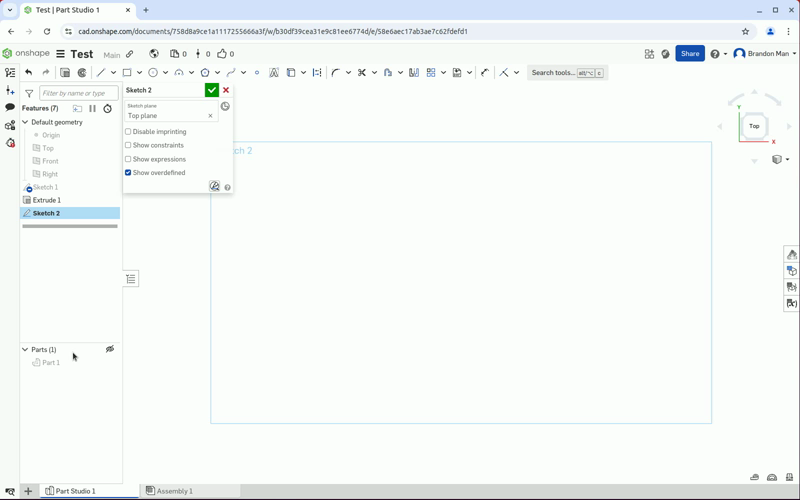
key(l)
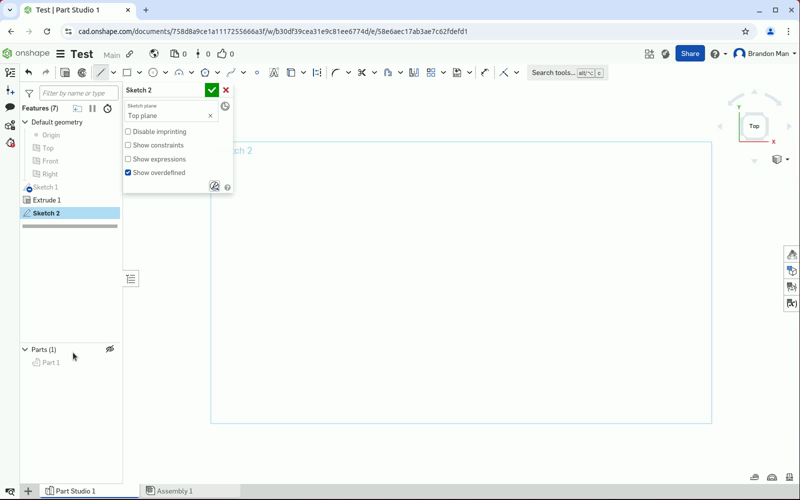
key_down(shift)
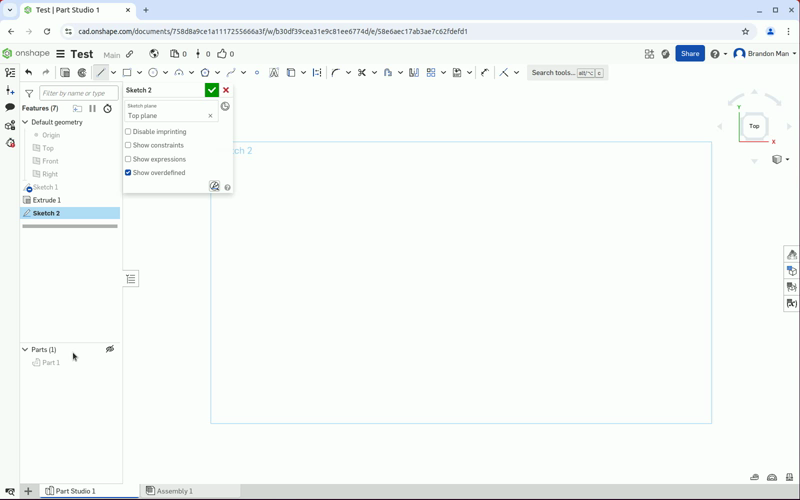
mouse_move(352, 339)
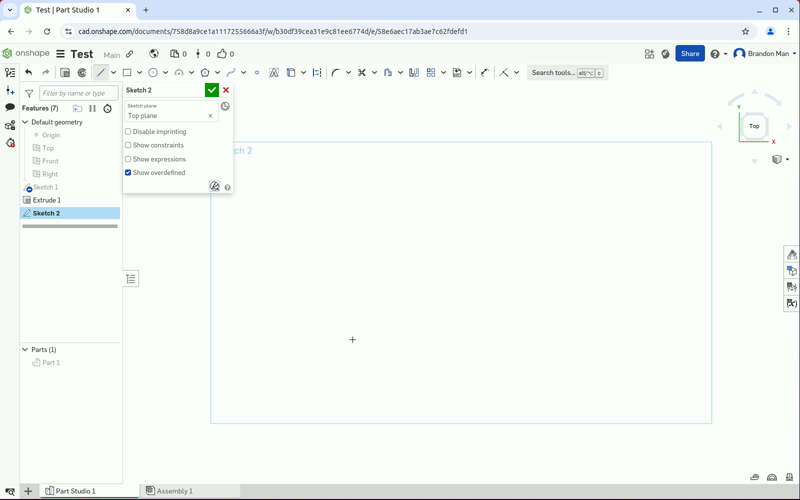
click(352, 339)
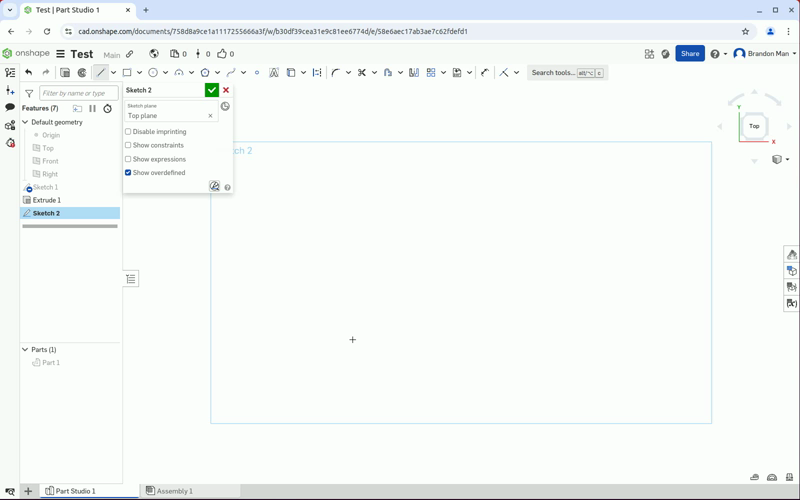
key_up(shift)
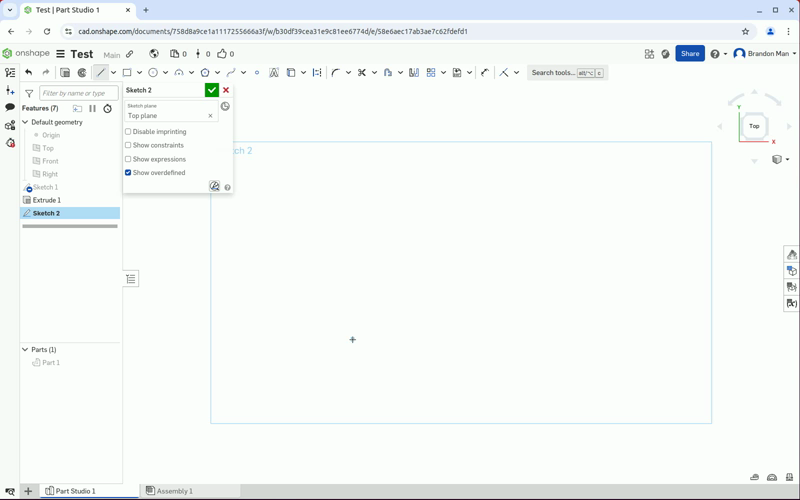
key_down(shift)
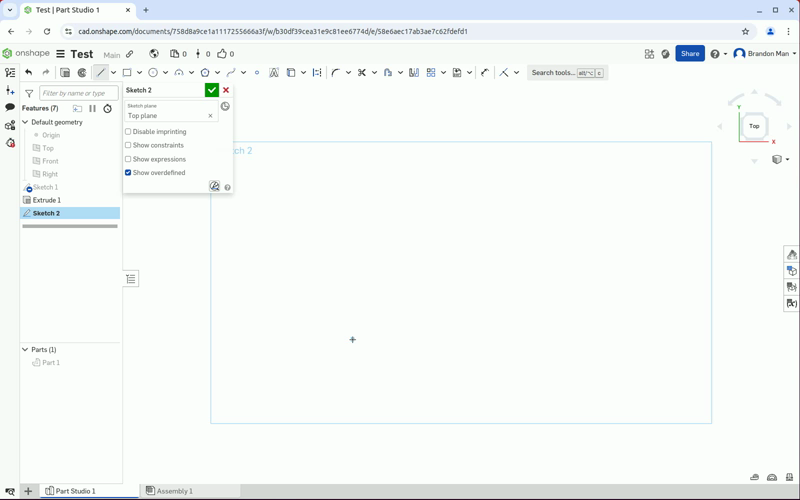
mouse_move(382, 339)
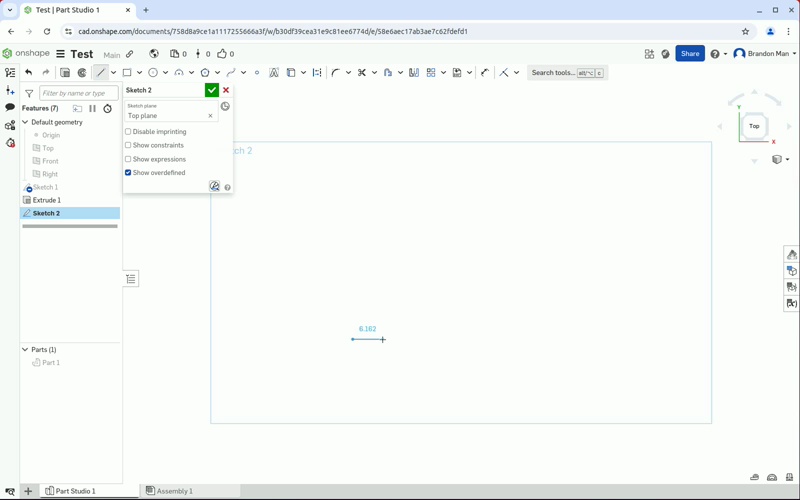
mouse_move(356, 339)
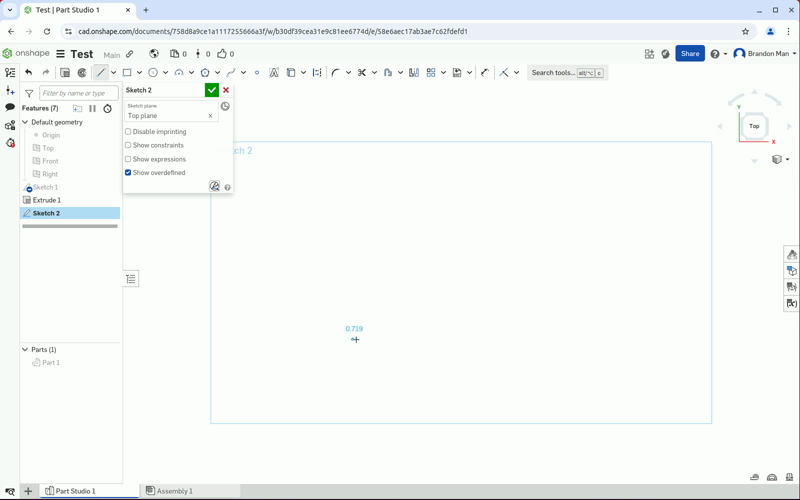
scroll(6)
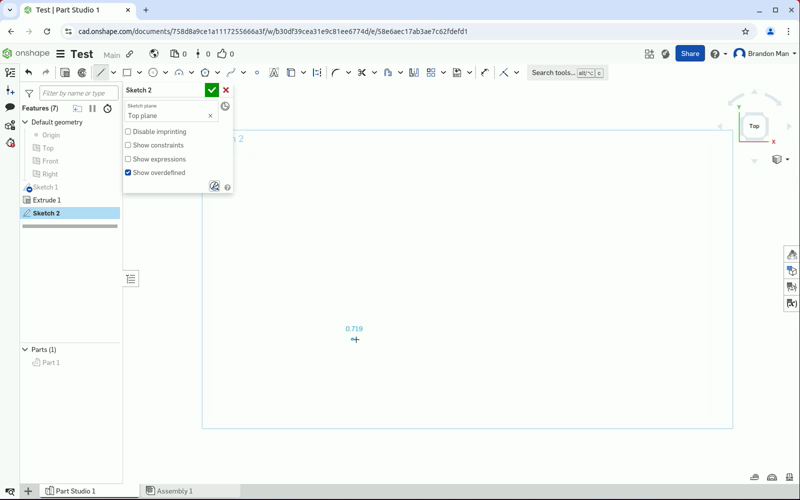
scroll(6)
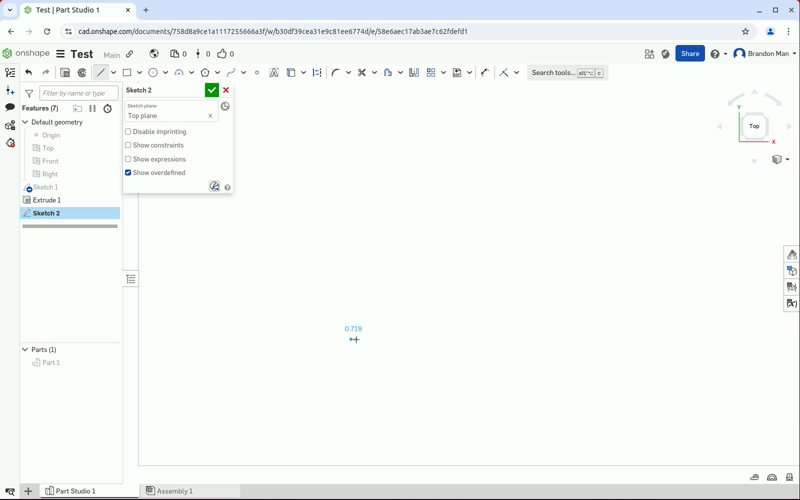
scroll(6)
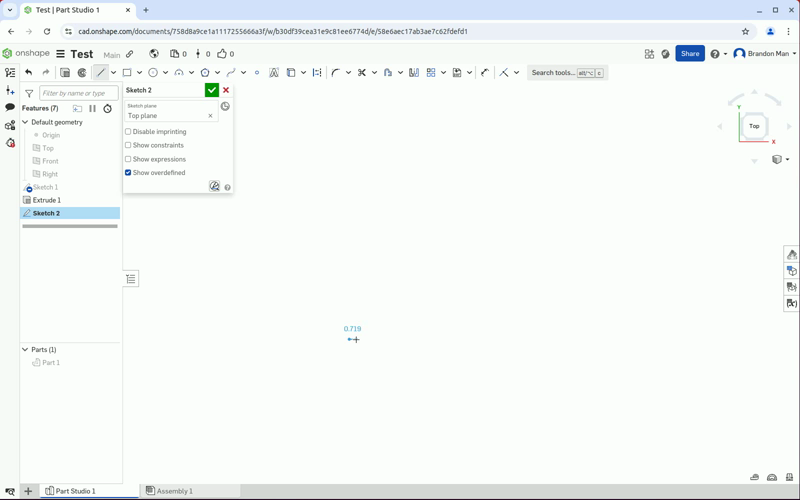
scroll(6)
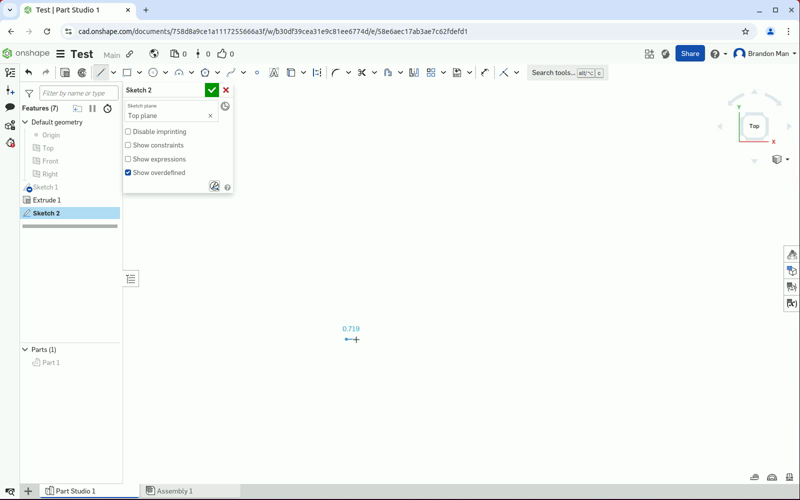
scroll(6)
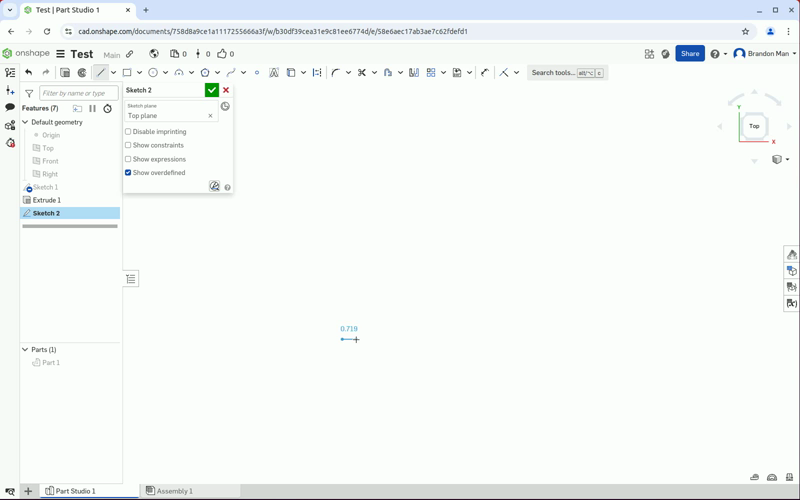
scroll(6)
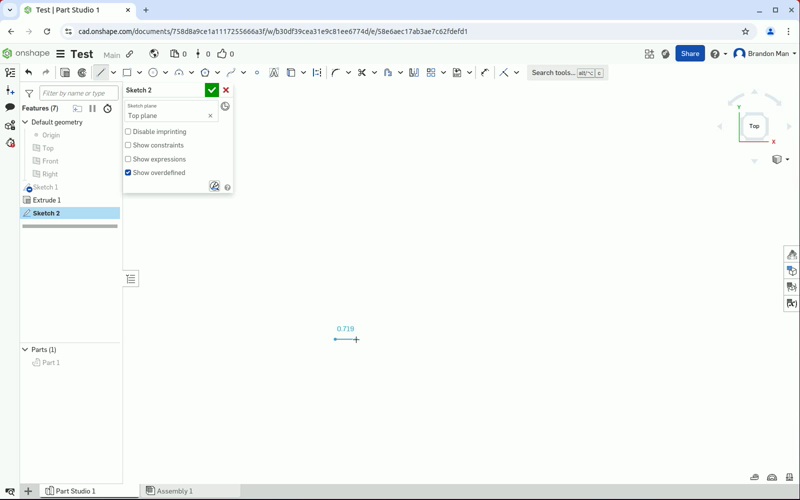
scroll(6)
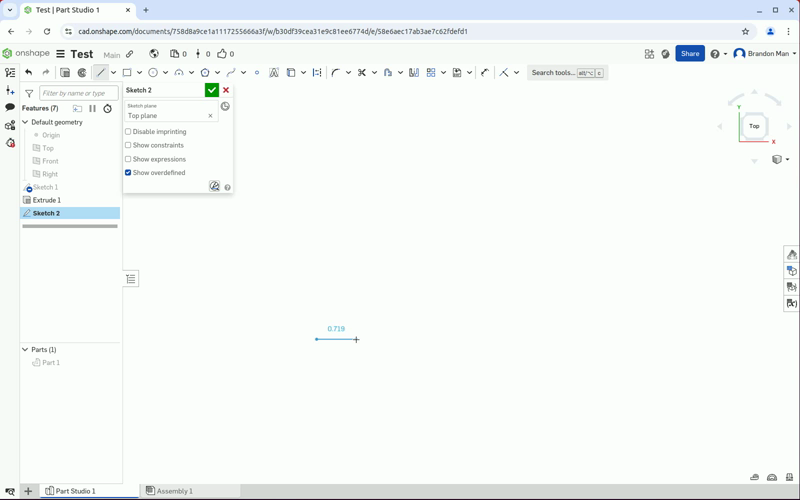
click(356, 339)
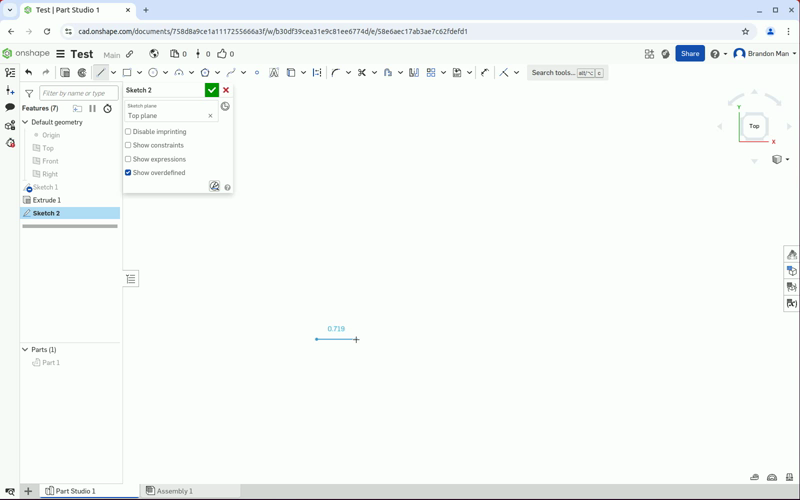
scroll(-6)
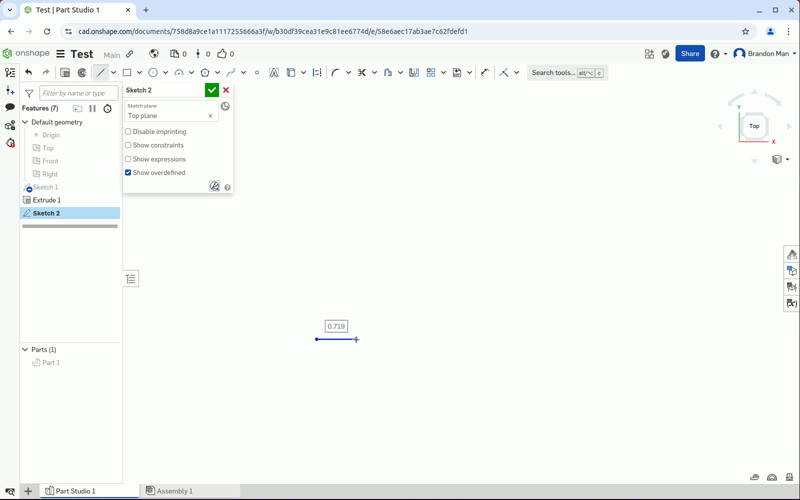
scroll(-6)
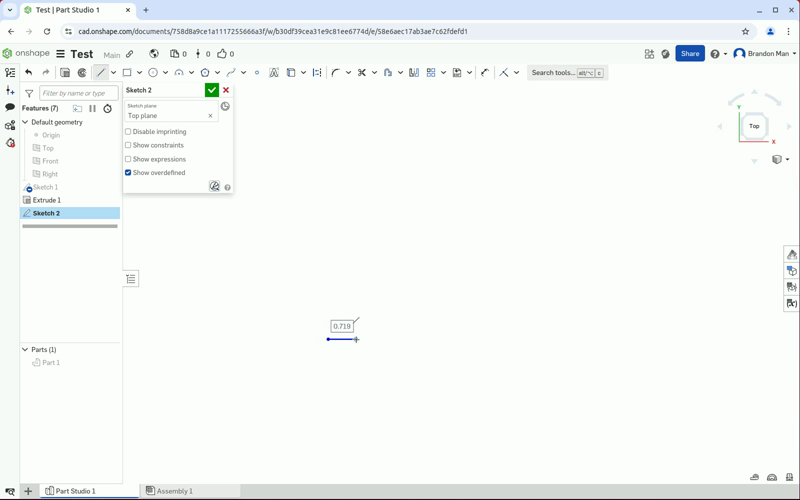
scroll(-6)
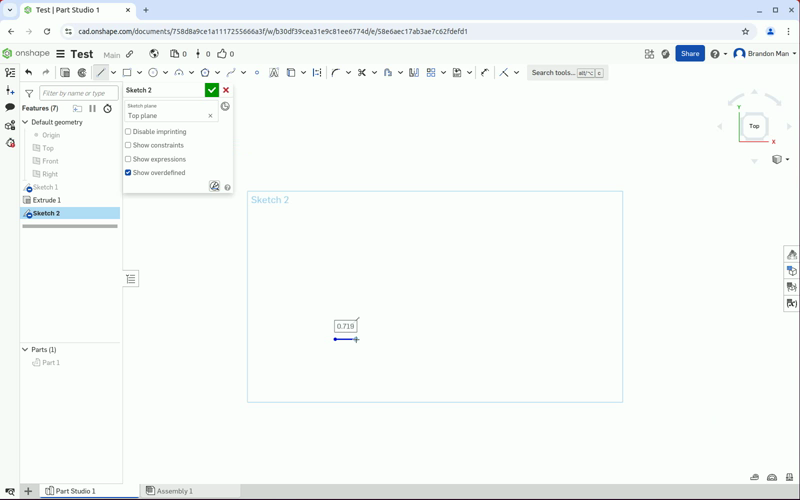
scroll(-6)
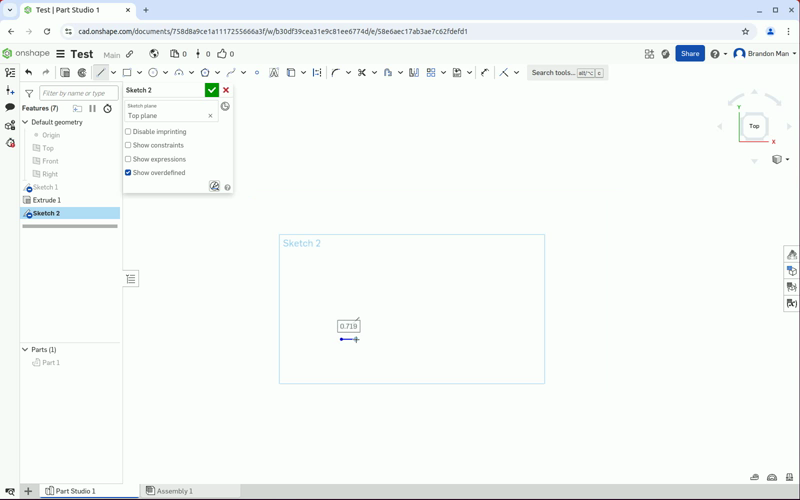
scroll(-6)
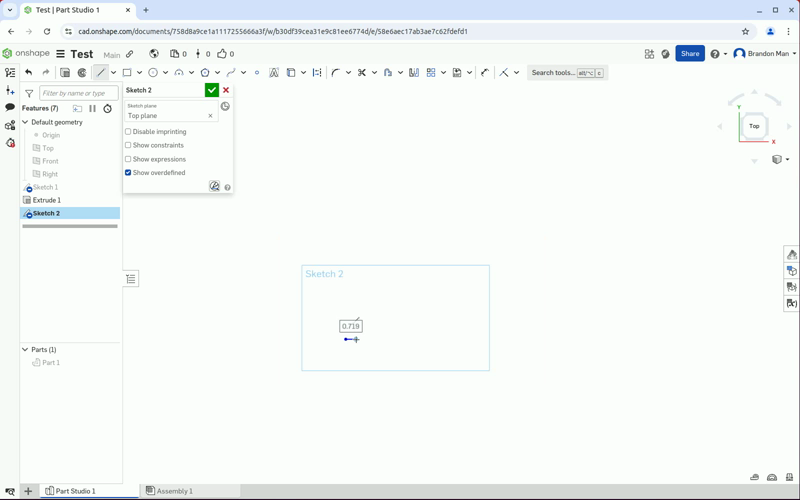
scroll(-6)
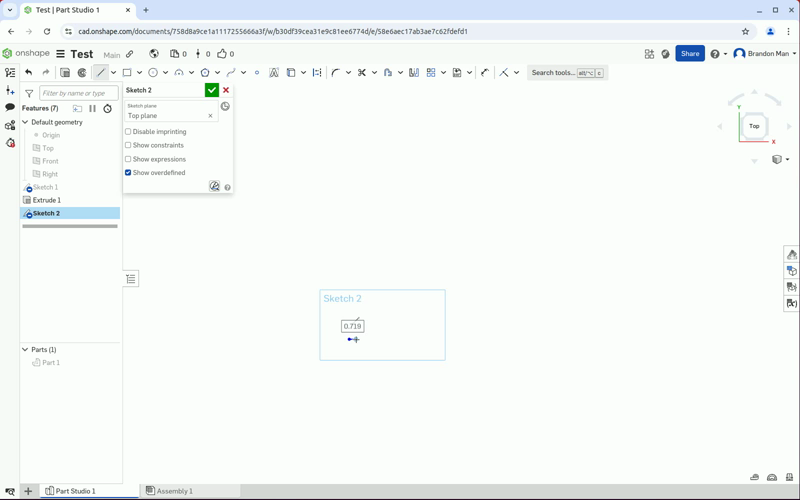
scroll(-6)
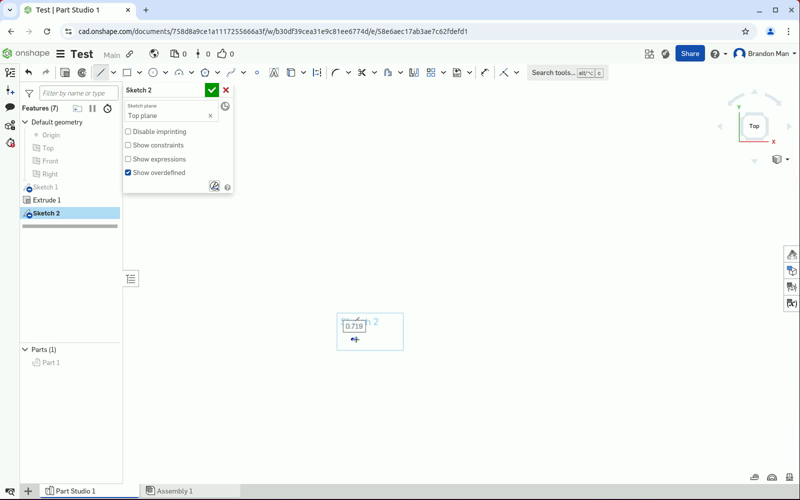
key_up(shift)
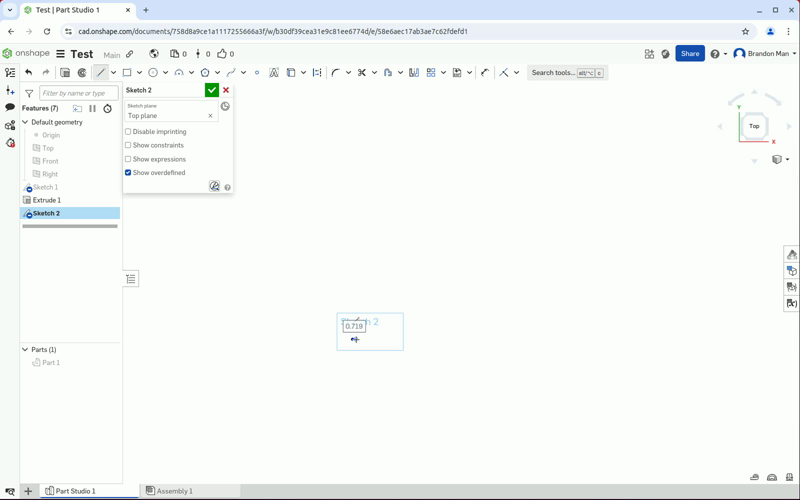
key_down(shift)
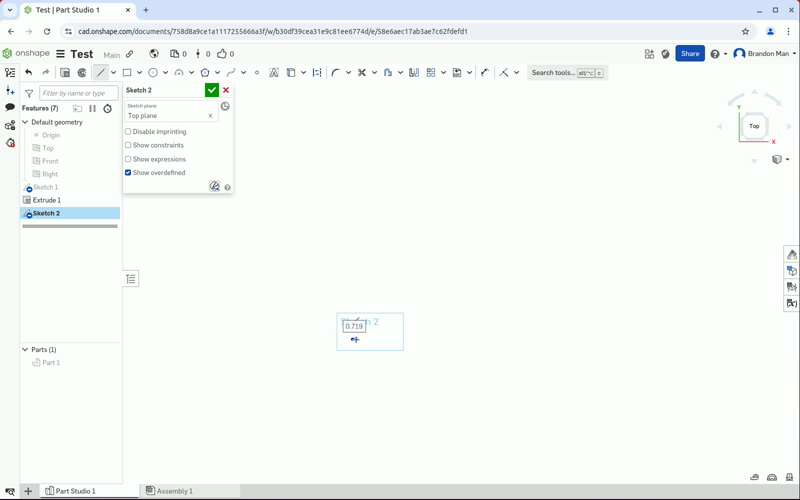
mouse_move(386, 339)
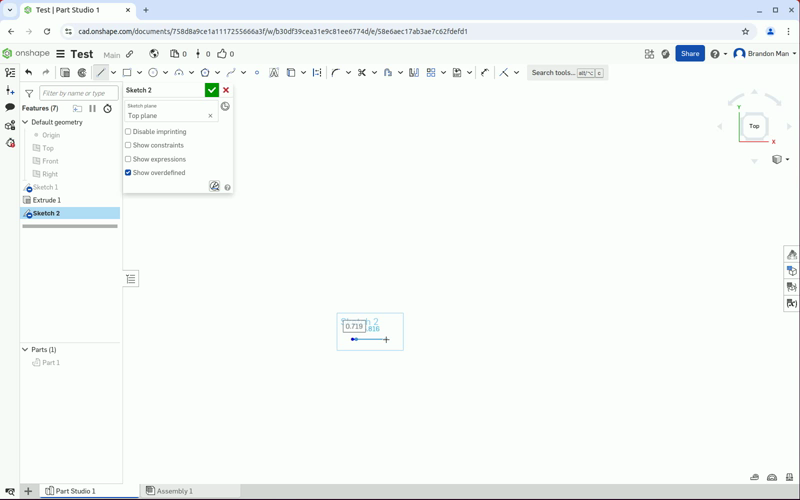
mouse_move(356, 334)
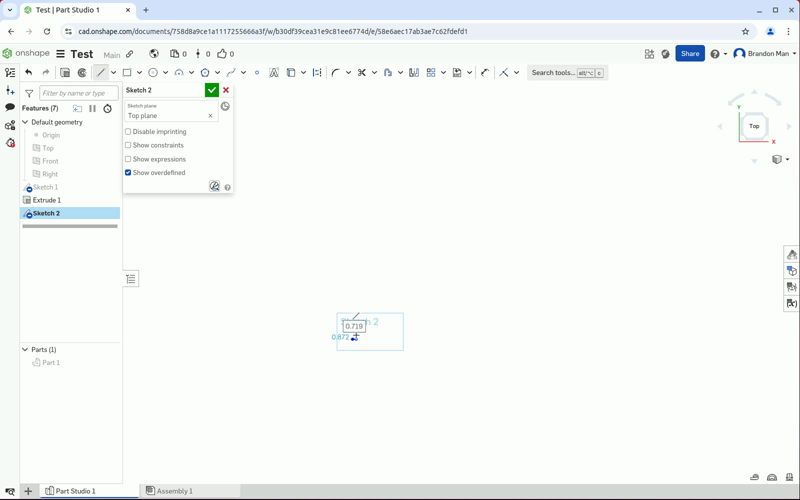
scroll(6)
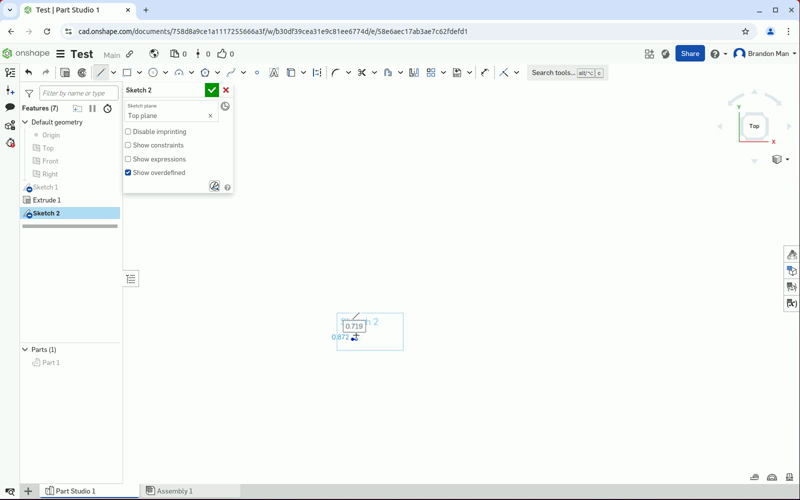
scroll(6)
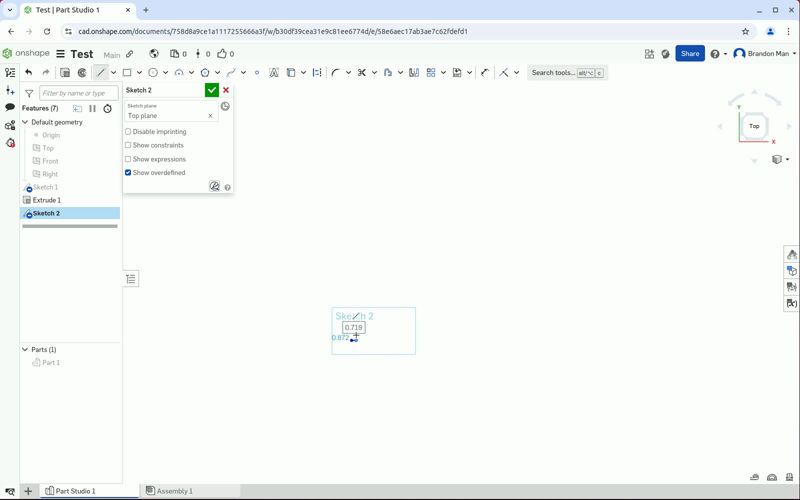
scroll(6)
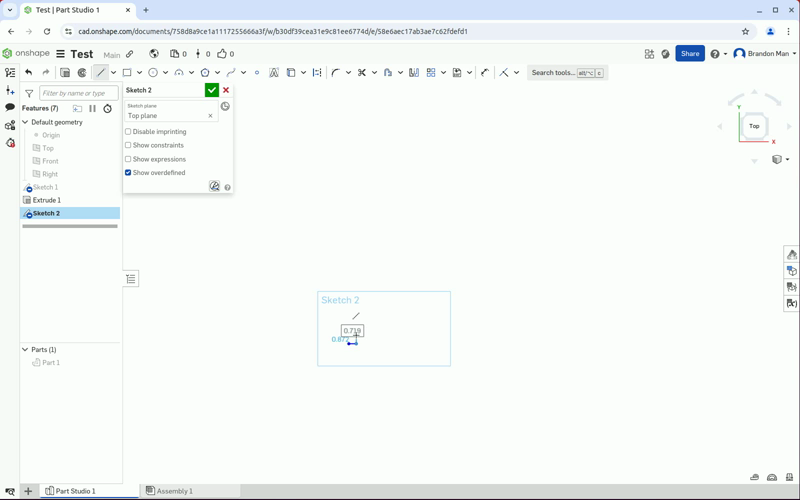
scroll(6)
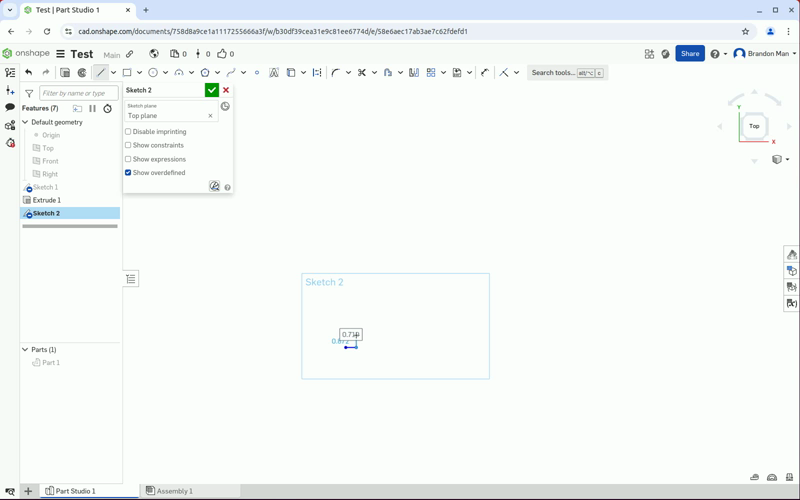
scroll(6)
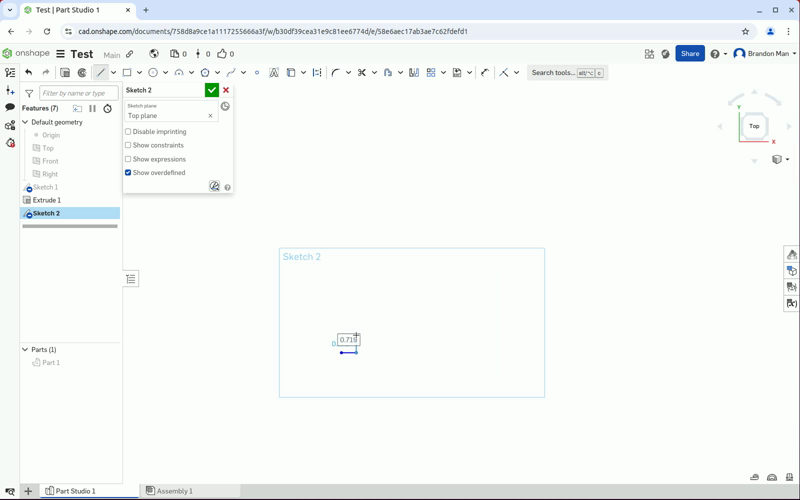
scroll(6)
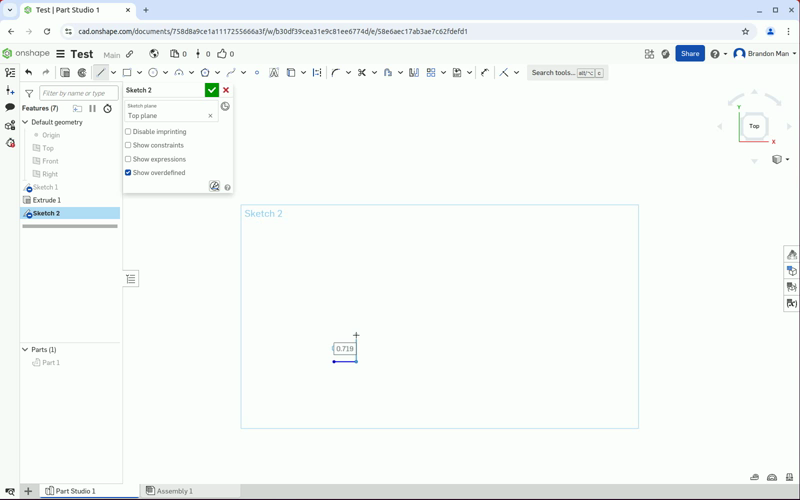
scroll(6)
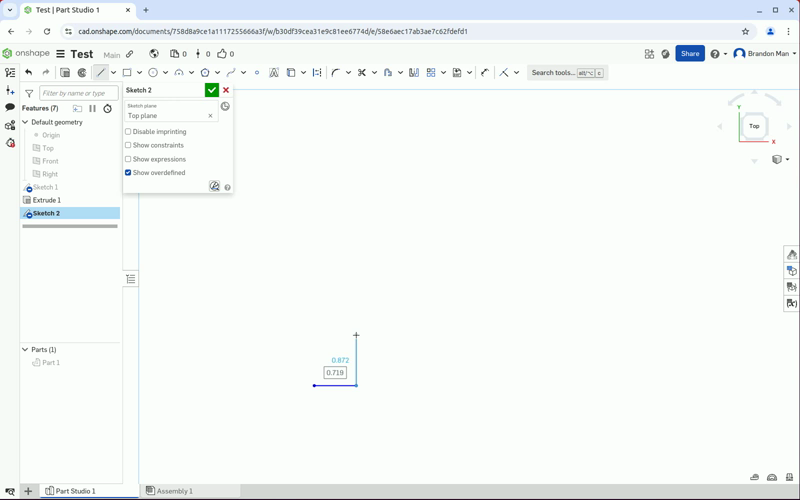
click(356, 334)
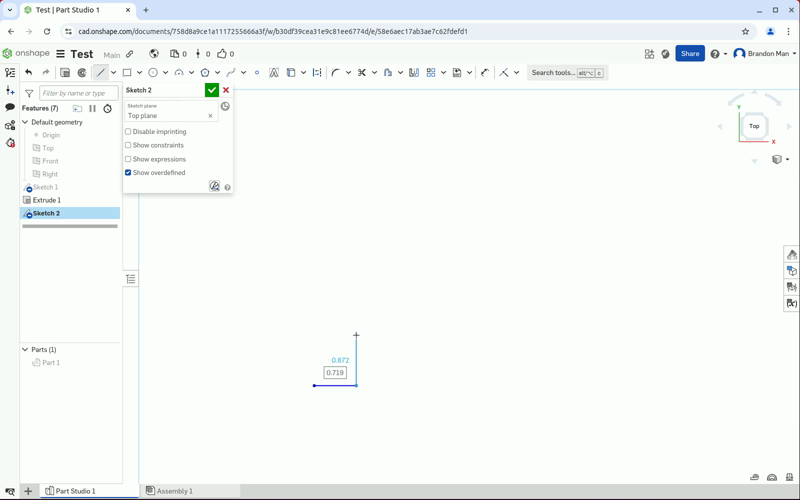
scroll(-6)
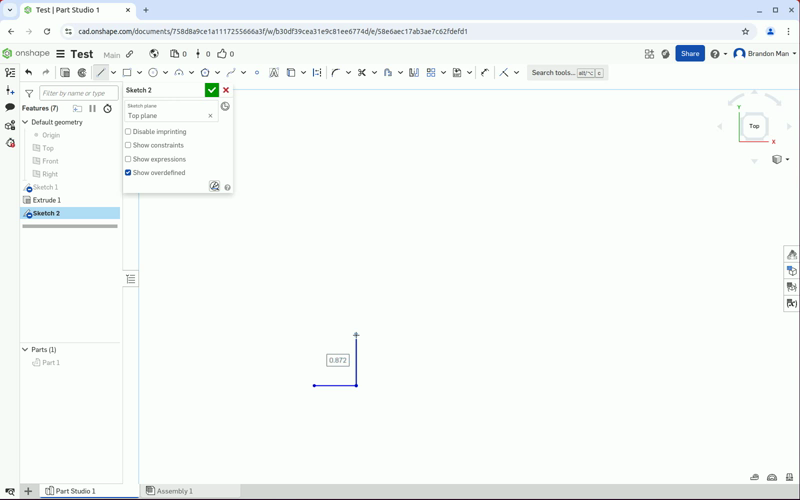
scroll(-6)
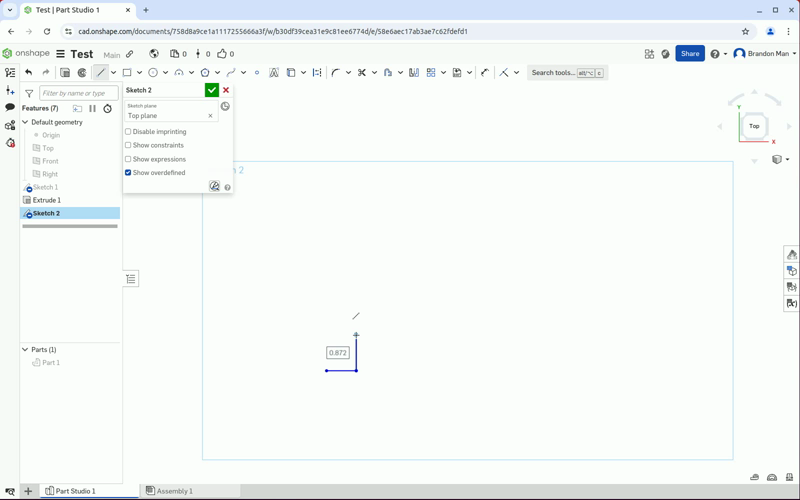
scroll(-6)
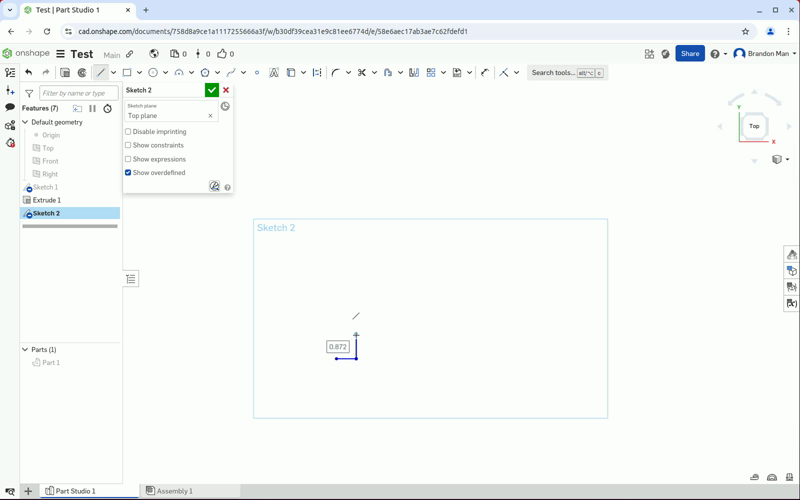
scroll(-6)
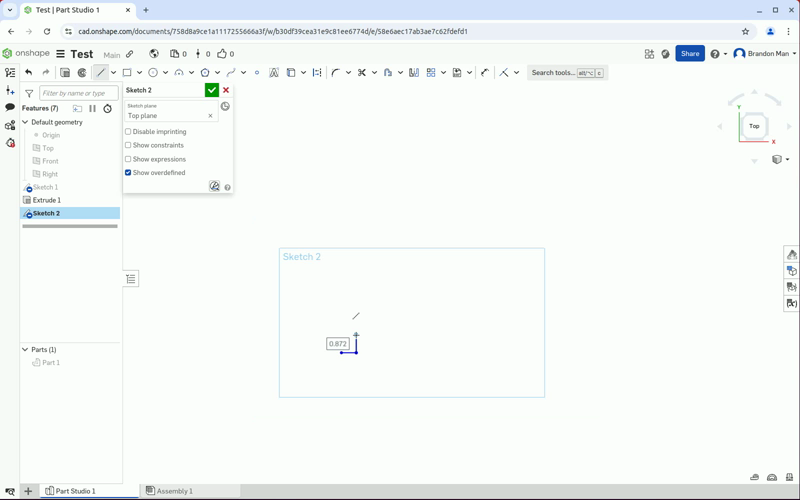
scroll(-6)
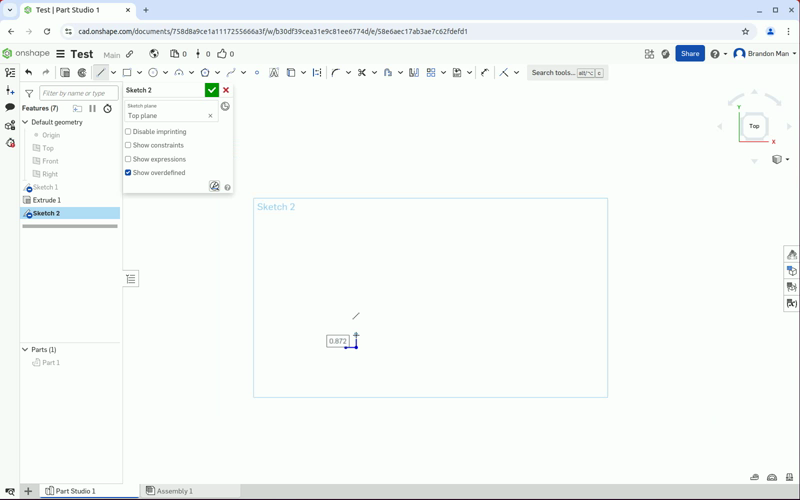
scroll(-6)
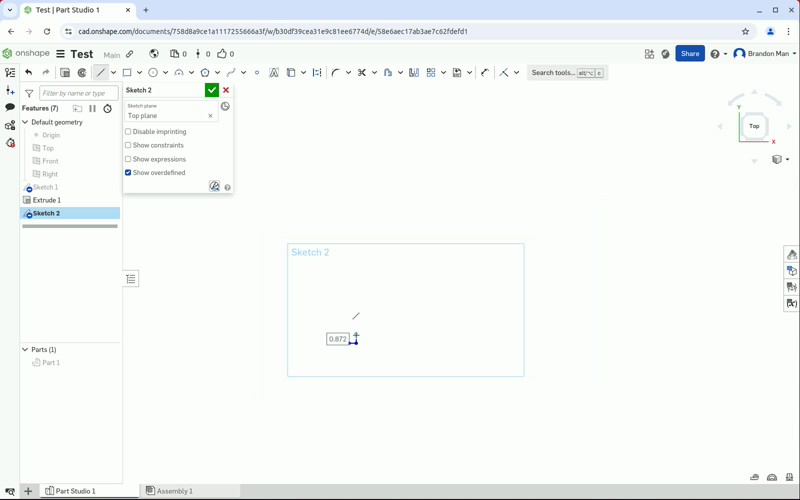
scroll(-6)
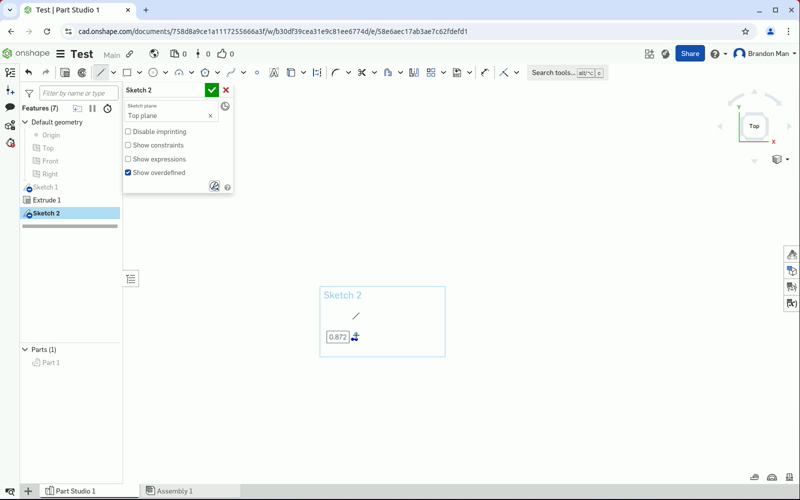
key_up(shift)
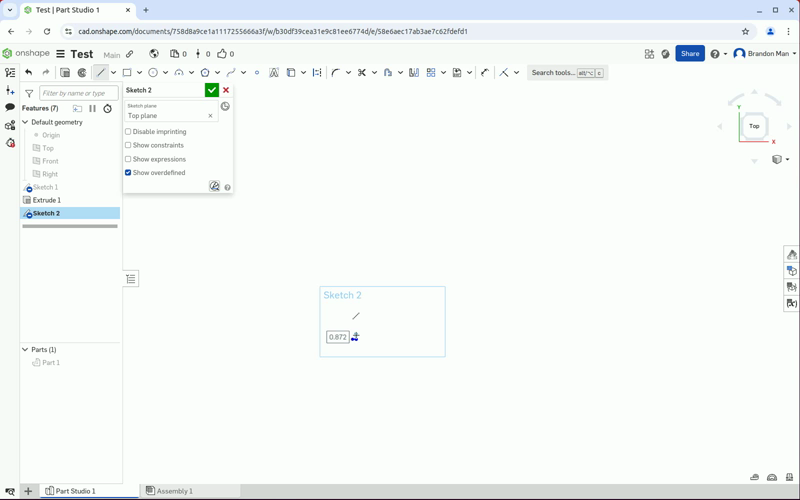
key_down(shift)
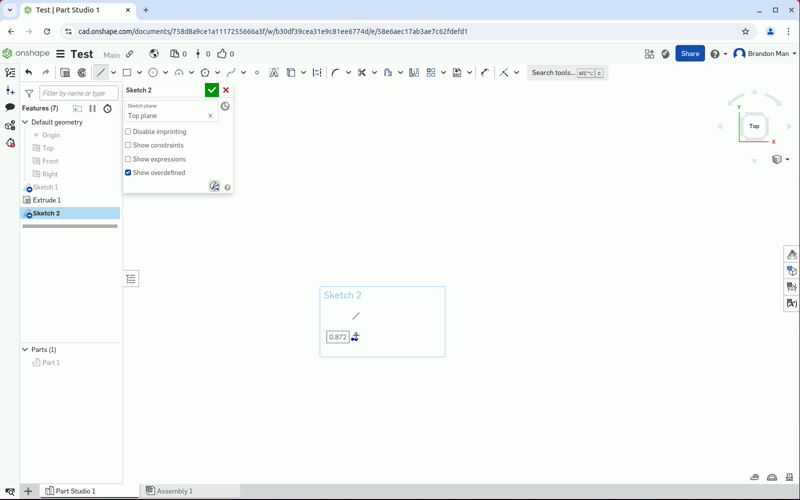
mouse_move(386, 334)
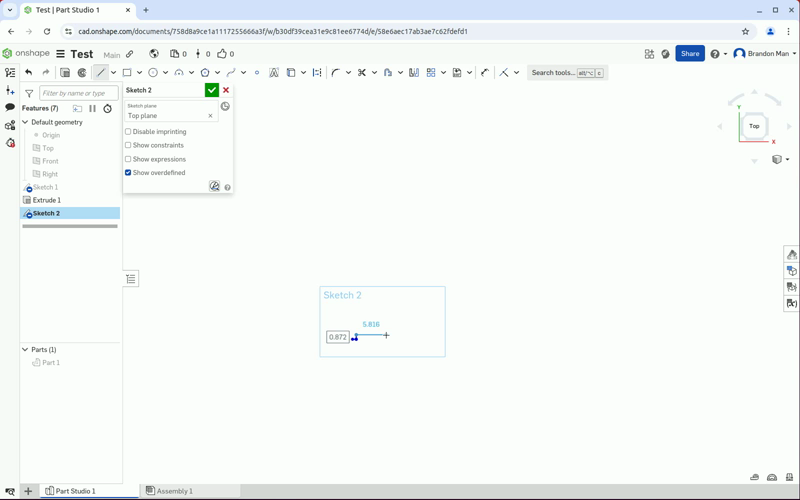
mouse_move(357, 334)
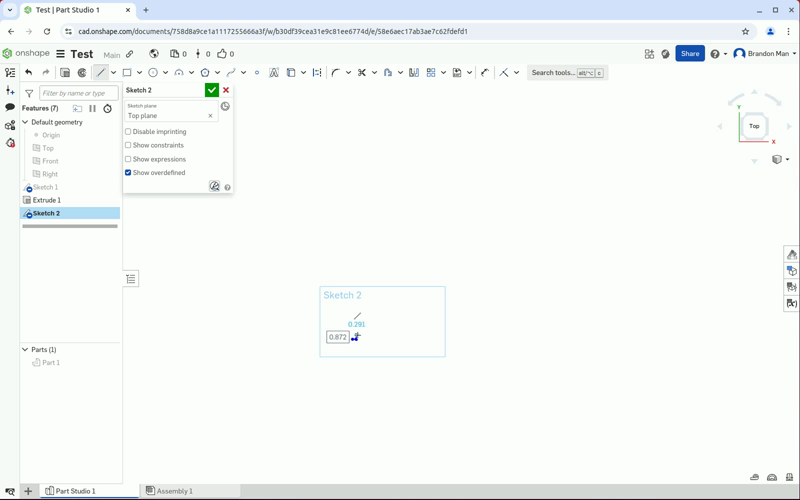
scroll(6)
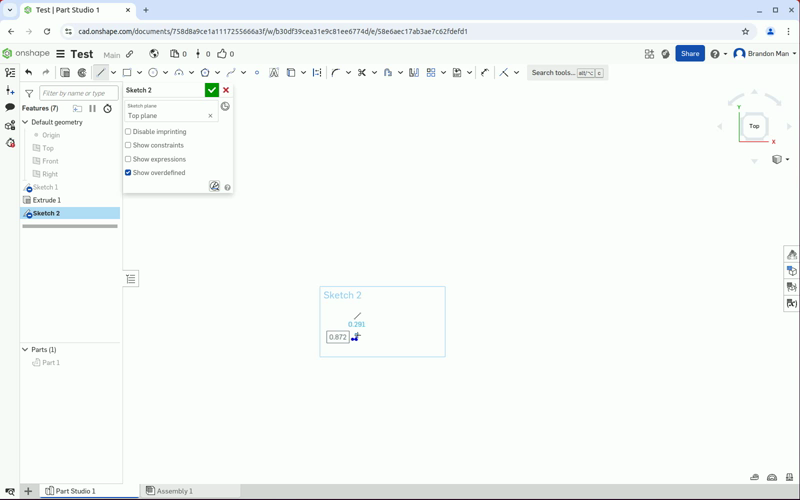
scroll(6)
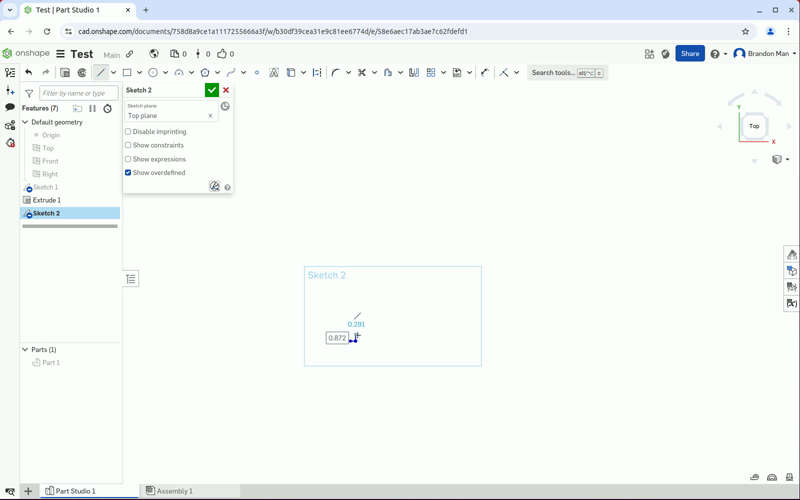
scroll(6)
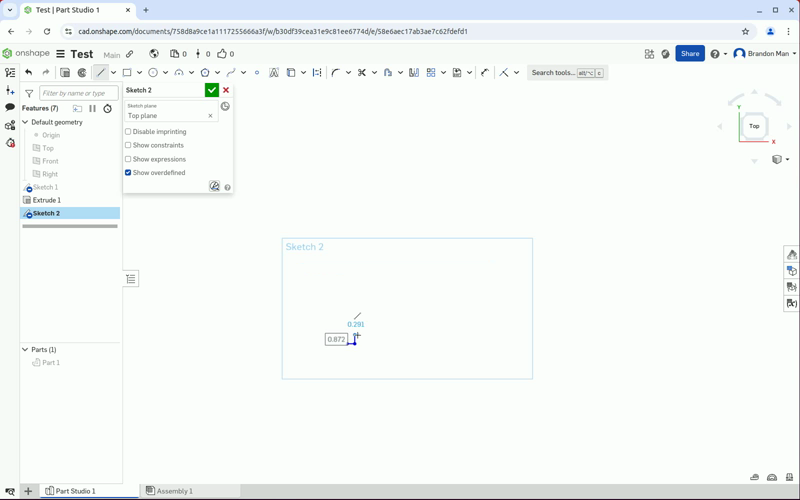
scroll(6)
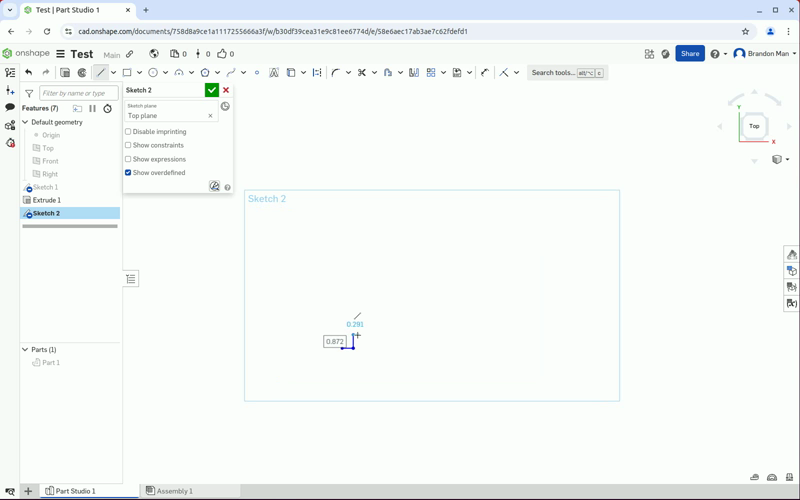
scroll(6)
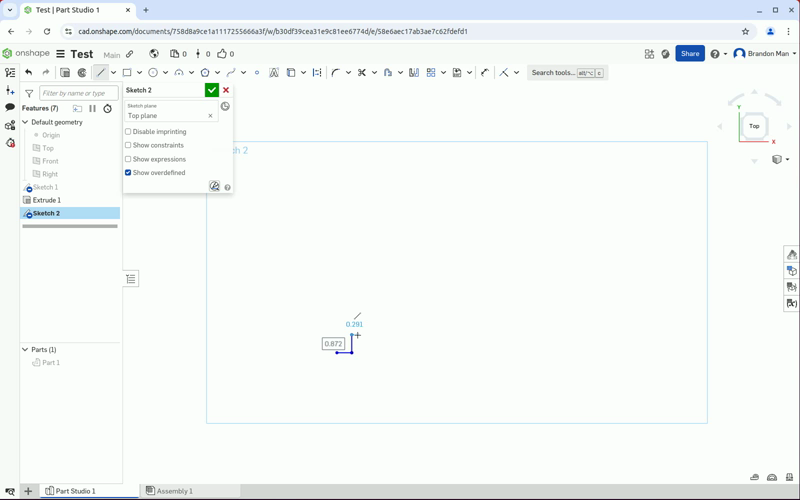
scroll(6)
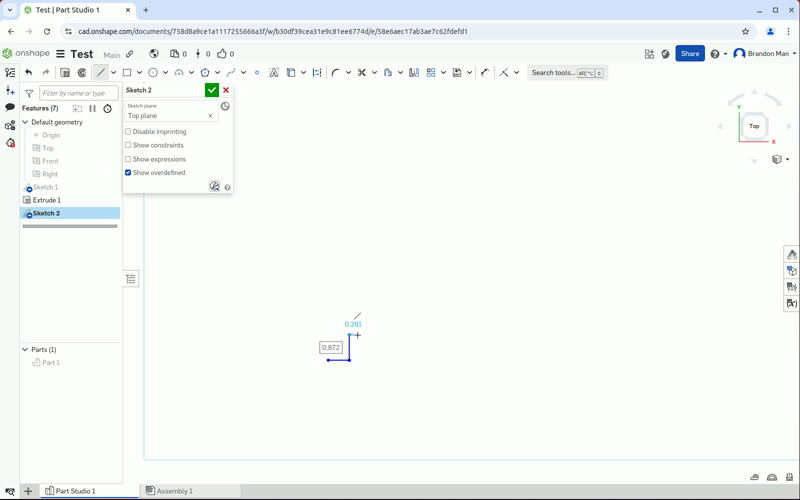
scroll(6)
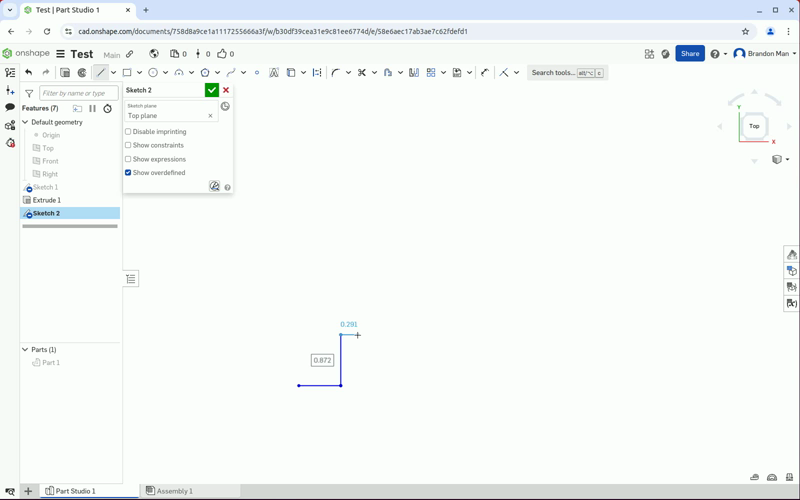
click(357, 334)
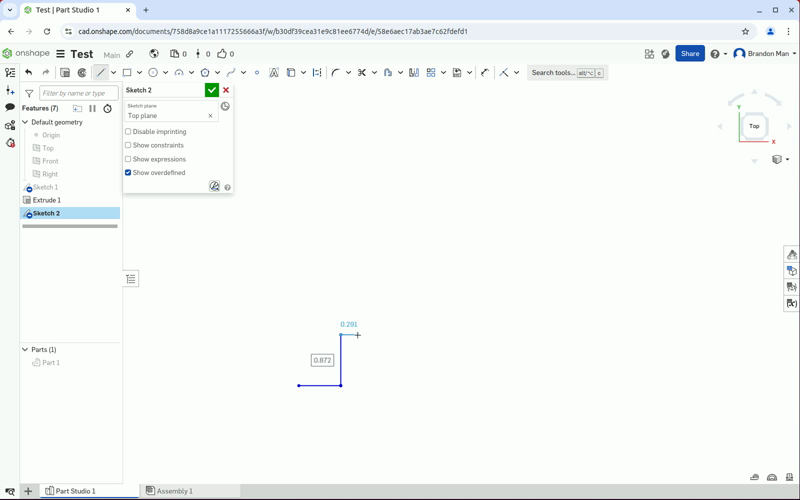
scroll(-6)
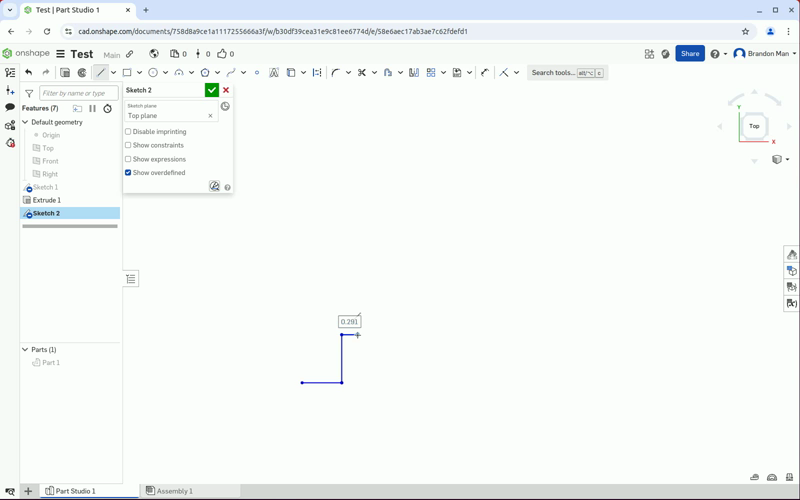
scroll(-6)
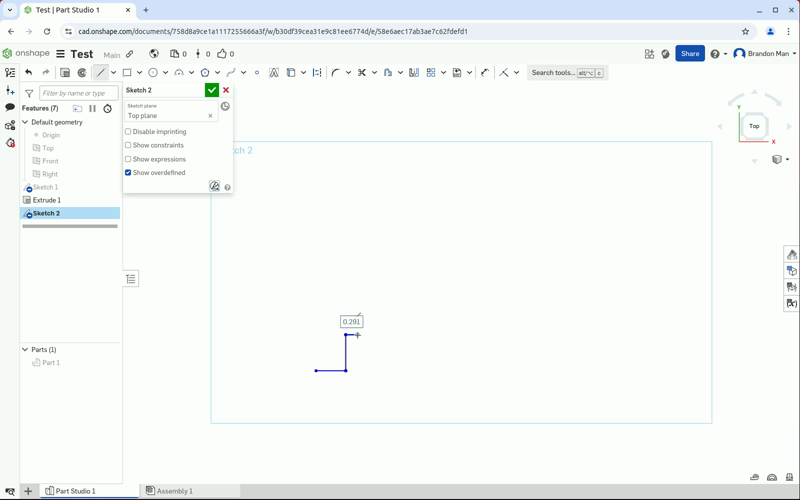
scroll(-6)
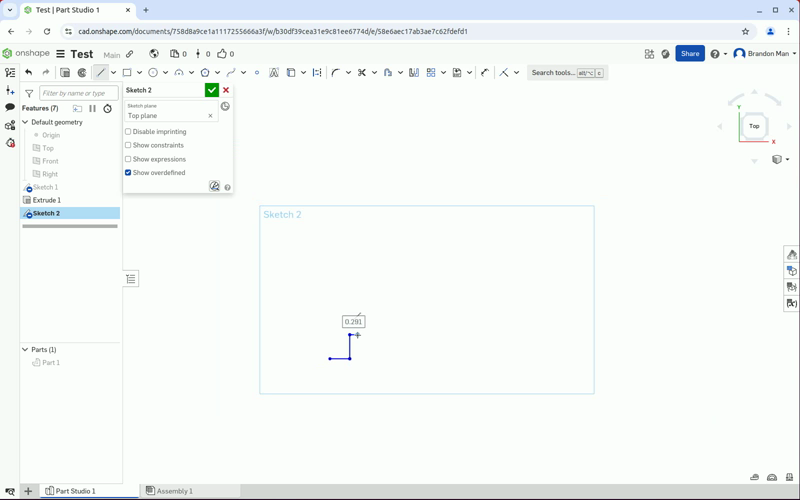
scroll(-6)
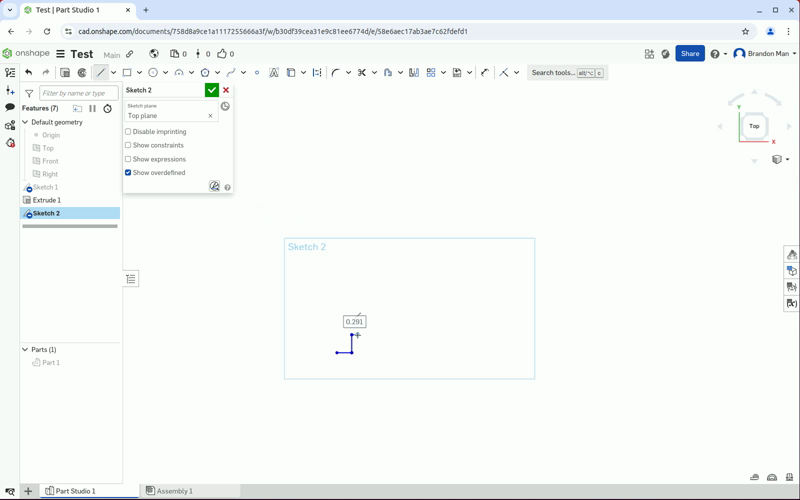
scroll(-6)
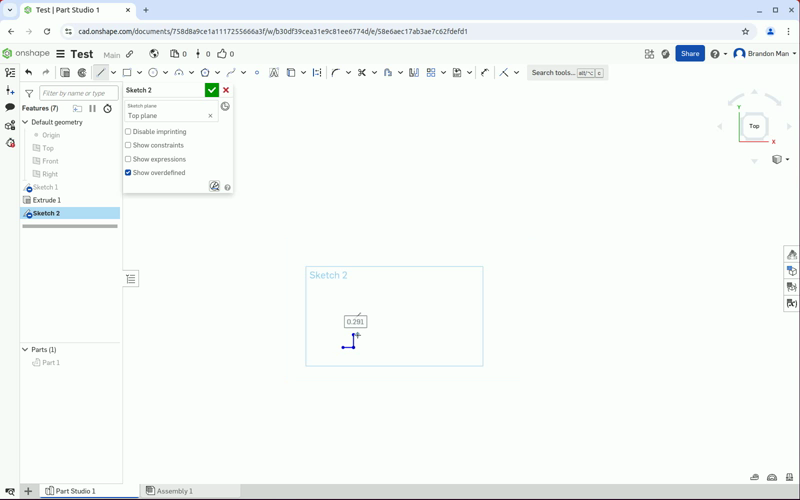
scroll(-6)
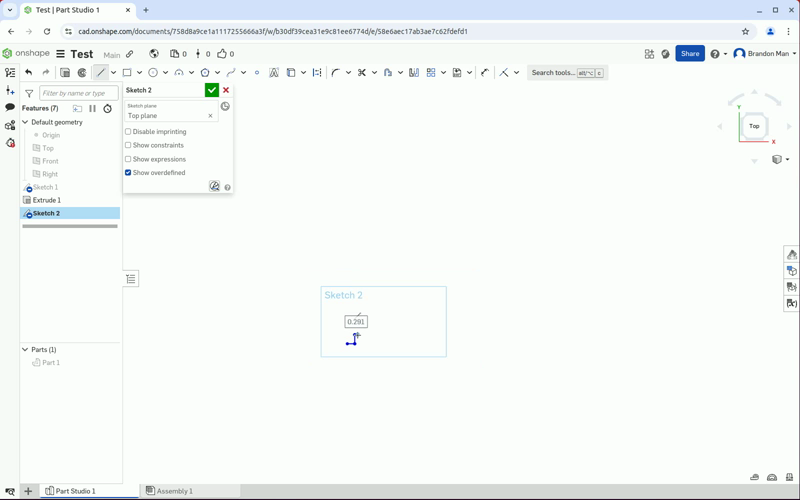
scroll(-6)
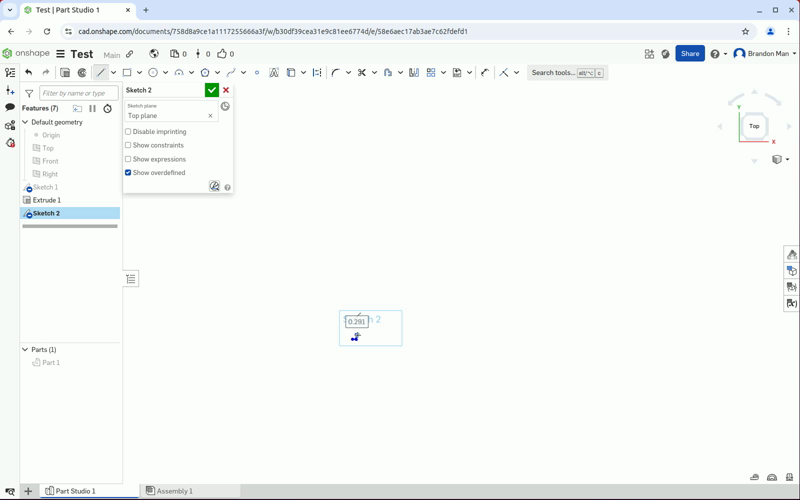
key_up(shift)
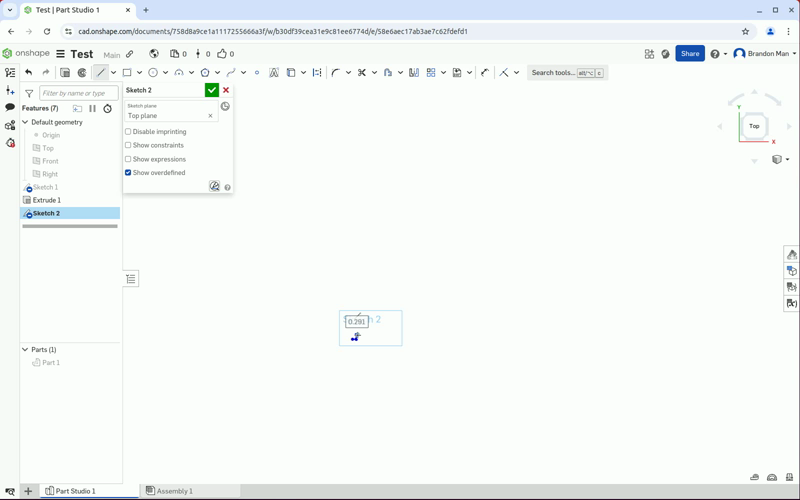
key_down(shift)
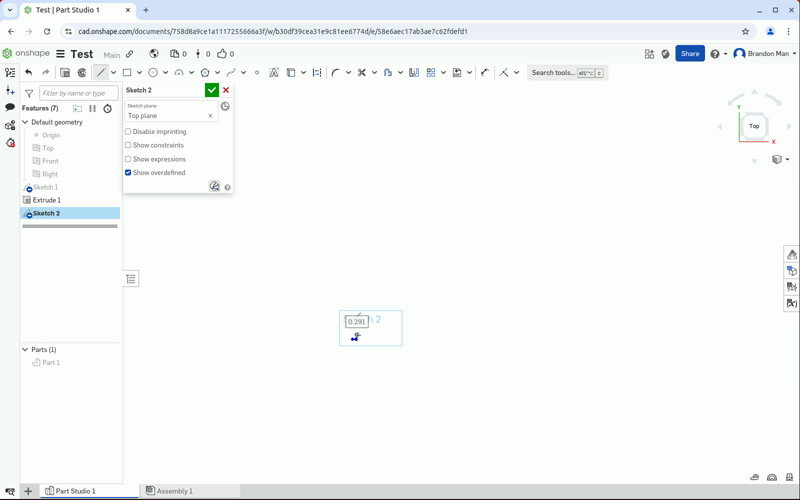
mouse_move(357, 232)
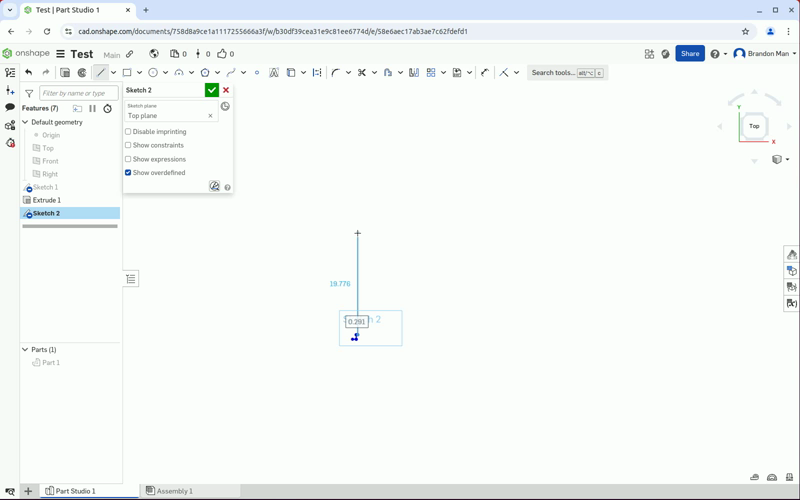
click(357, 232)
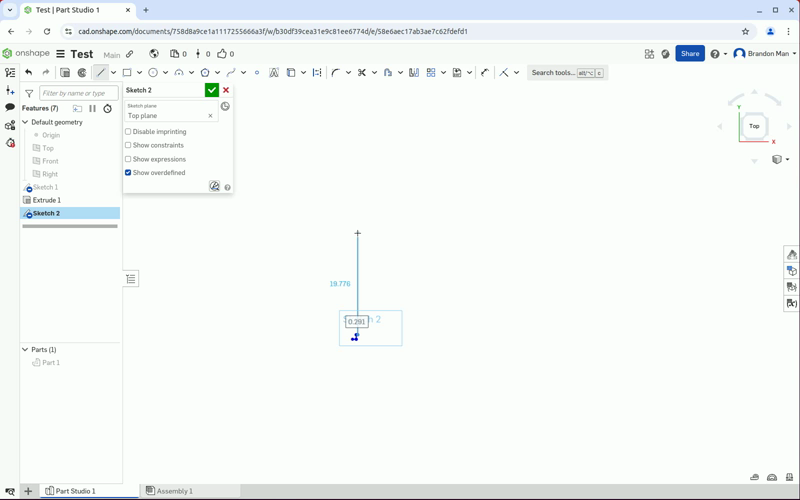
key_up(shift)
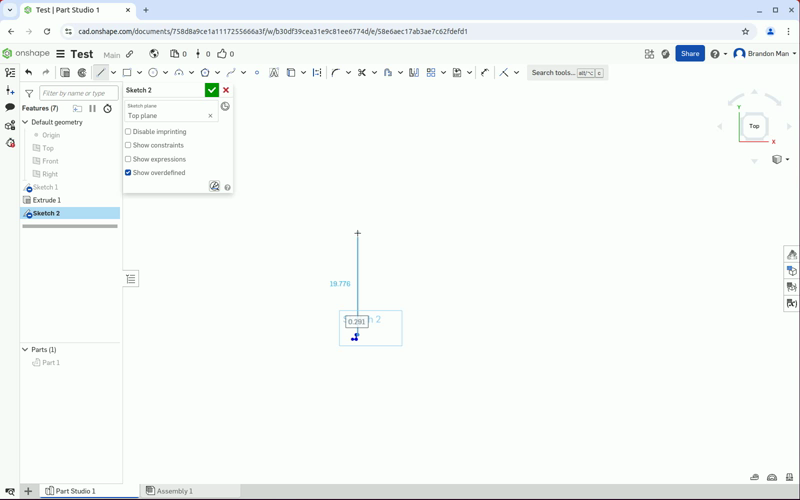
key_down(shift)
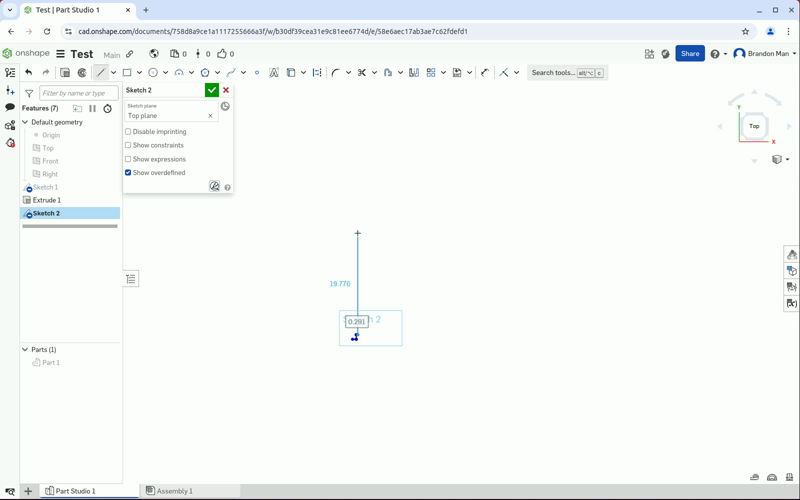
mouse_move(387, 232)
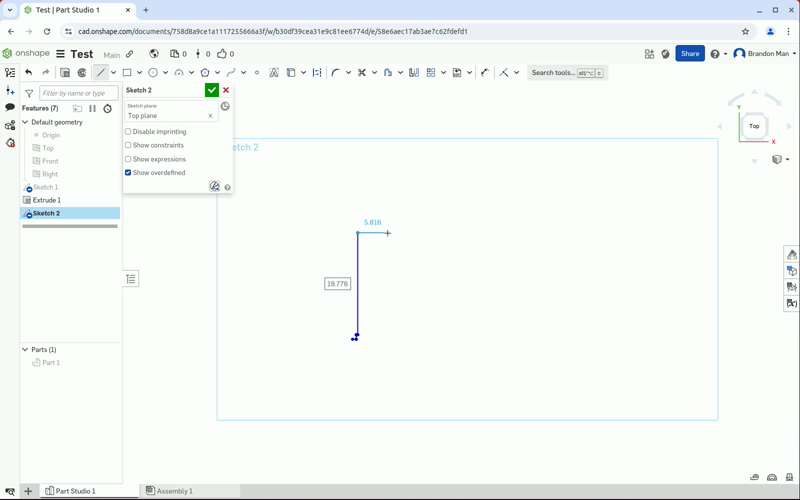
mouse_move(356, 232)
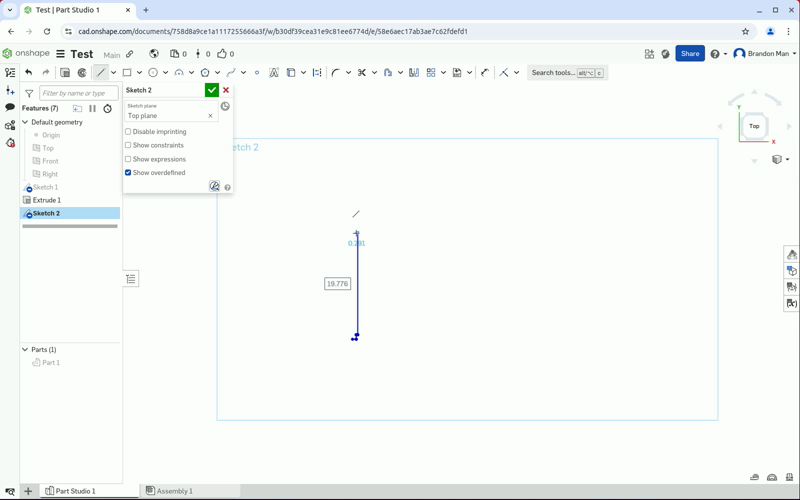
scroll(6)
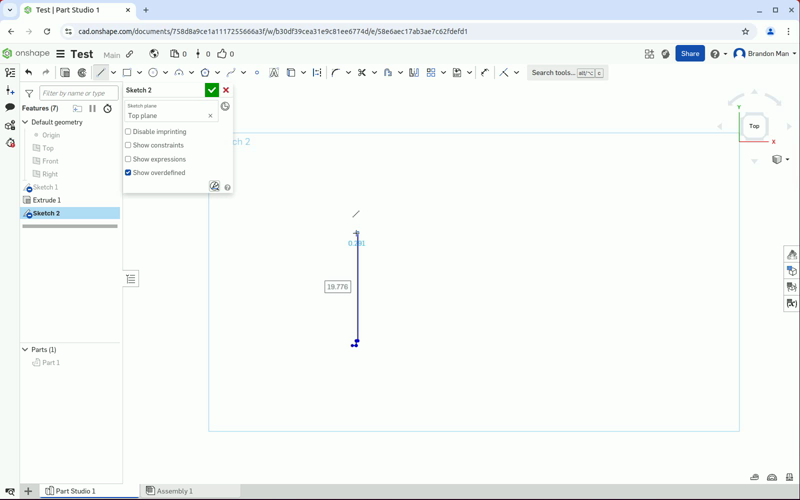
scroll(6)
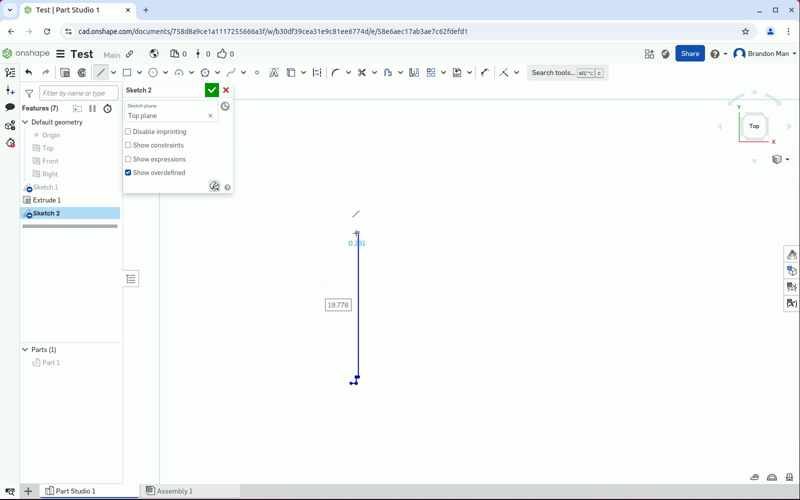
scroll(6)
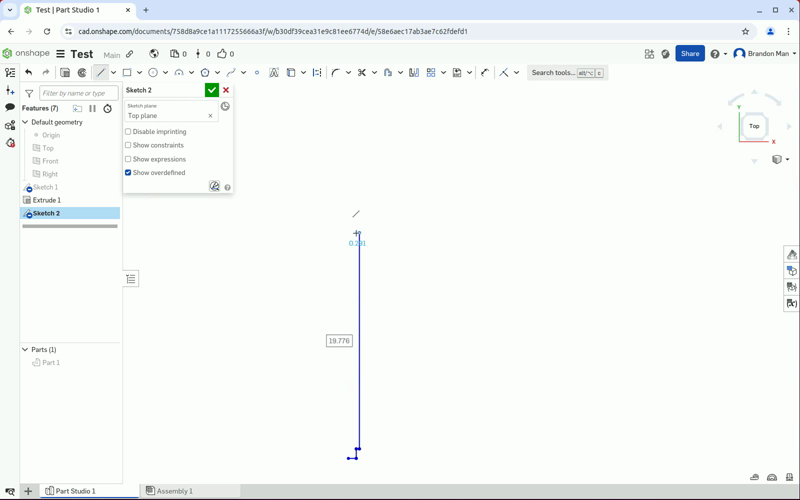
scroll(6)
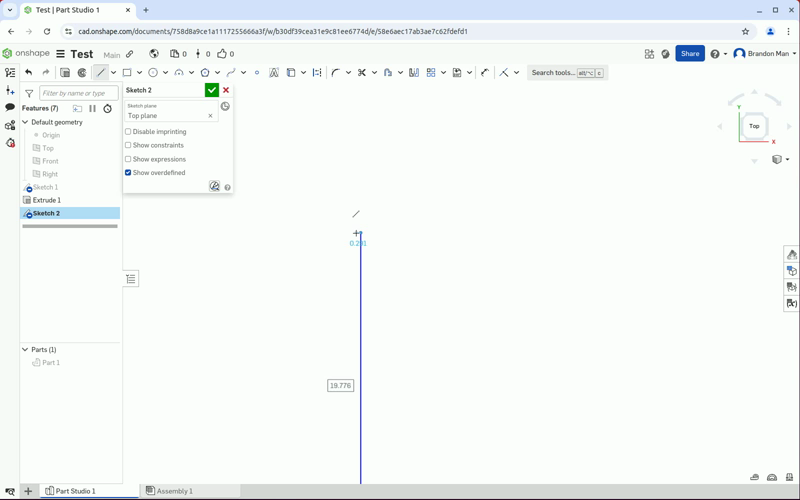
scroll(6)
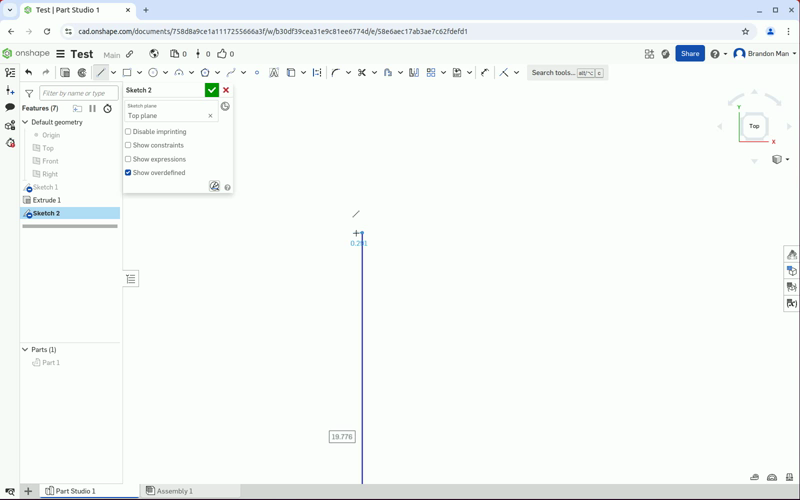
scroll(6)
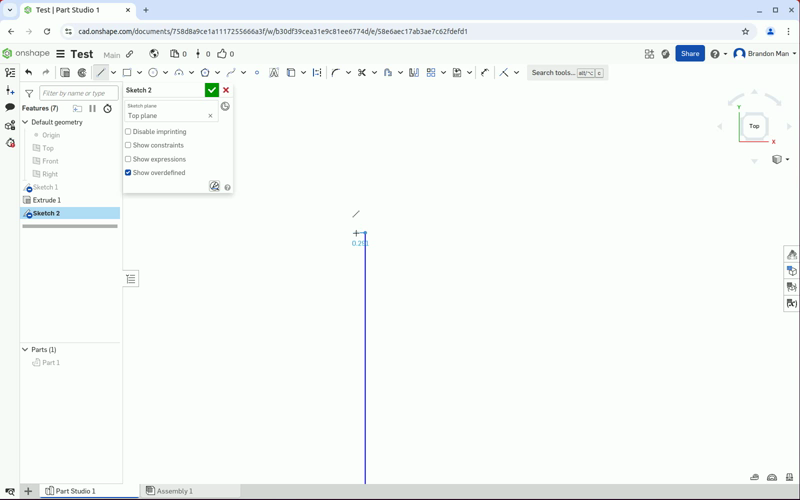
scroll(6)
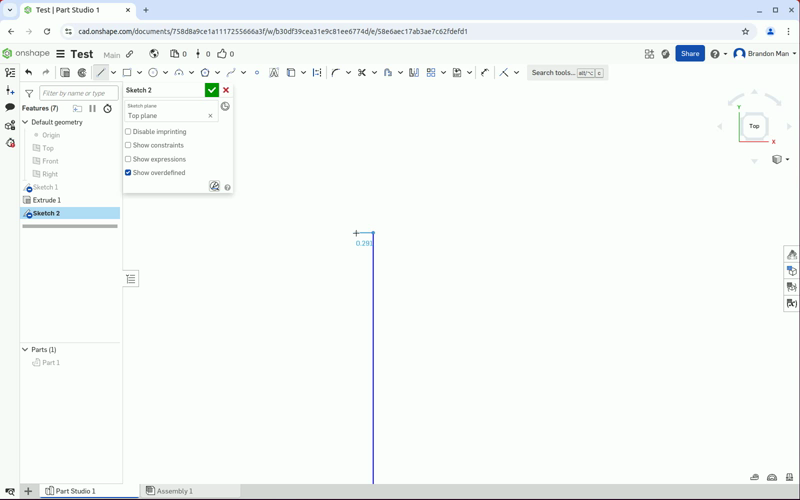
click(356, 232)
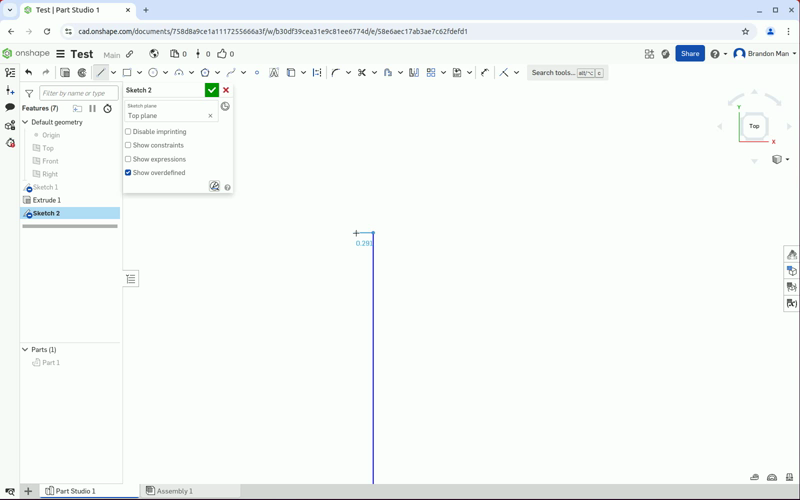
scroll(-6)
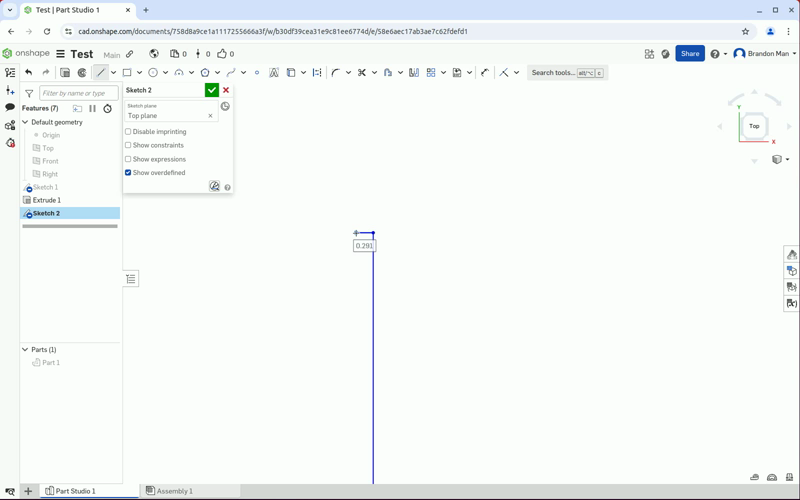
scroll(-6)
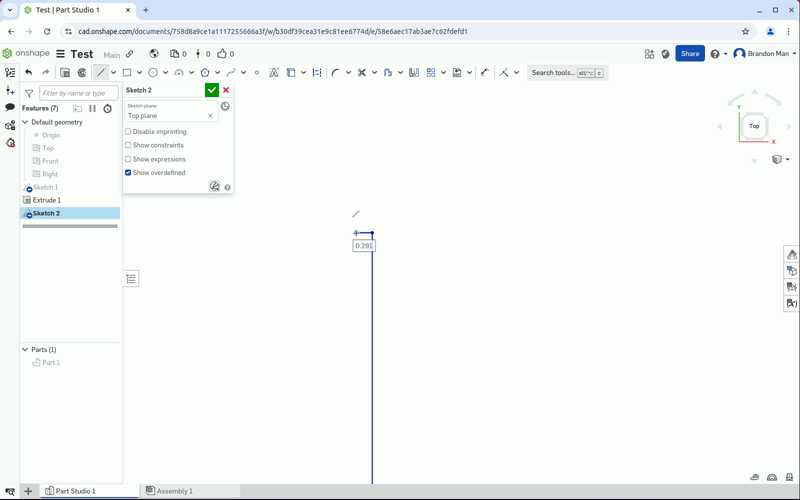
scroll(-6)
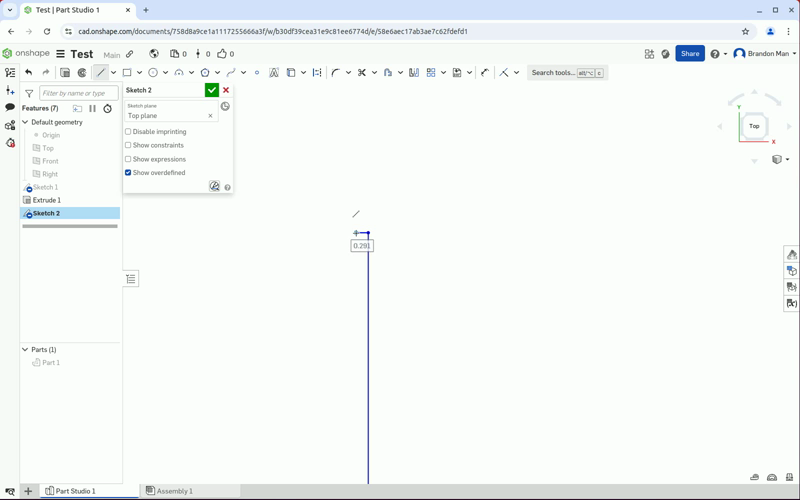
scroll(-6)
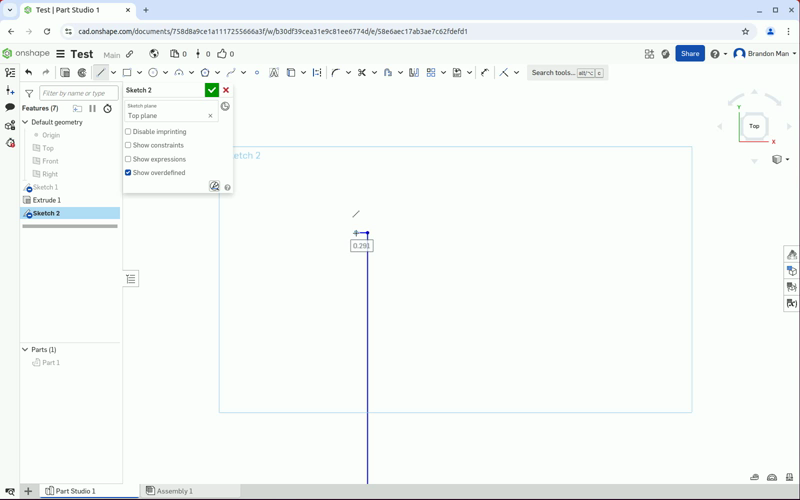
scroll(-6)
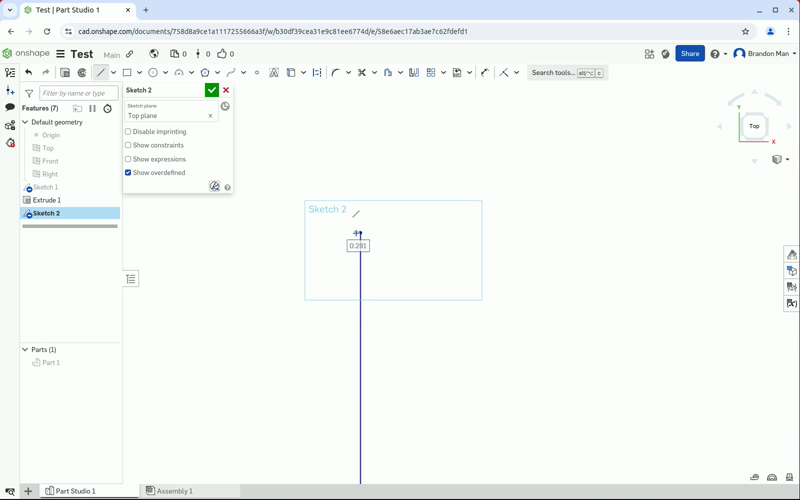
scroll(-6)
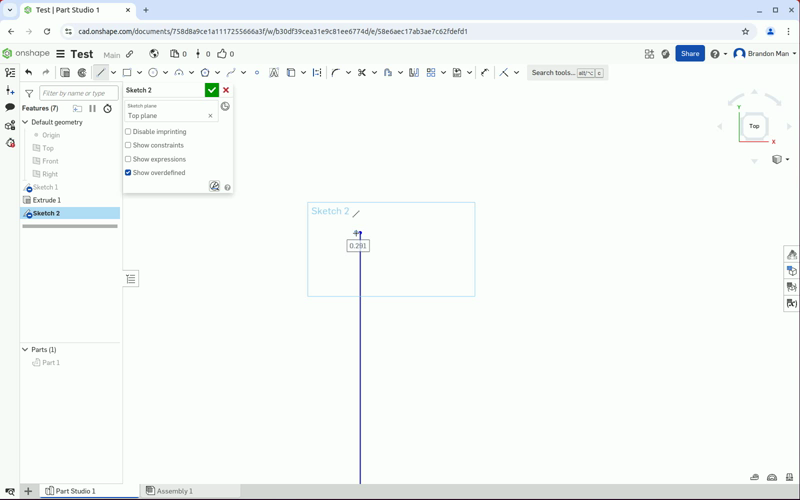
scroll(-6)
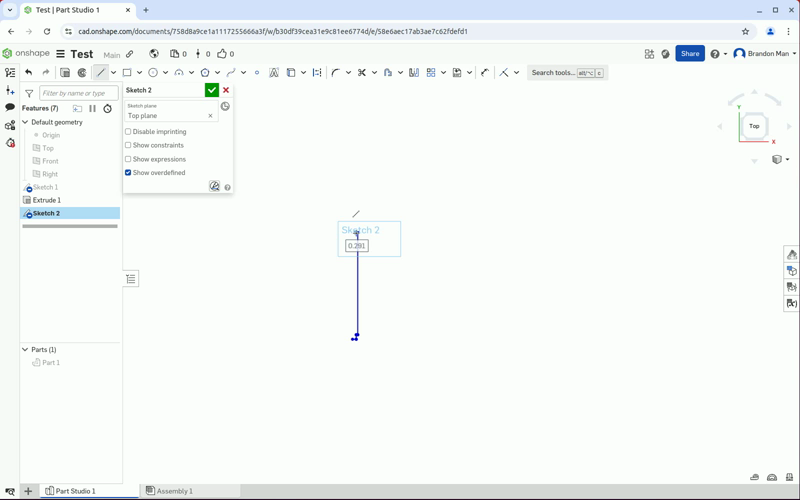
key_up(shift)
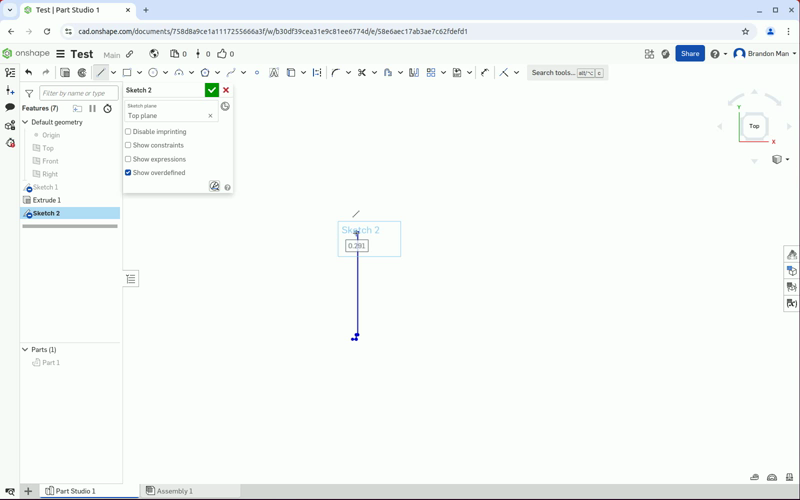
key_down(shift)
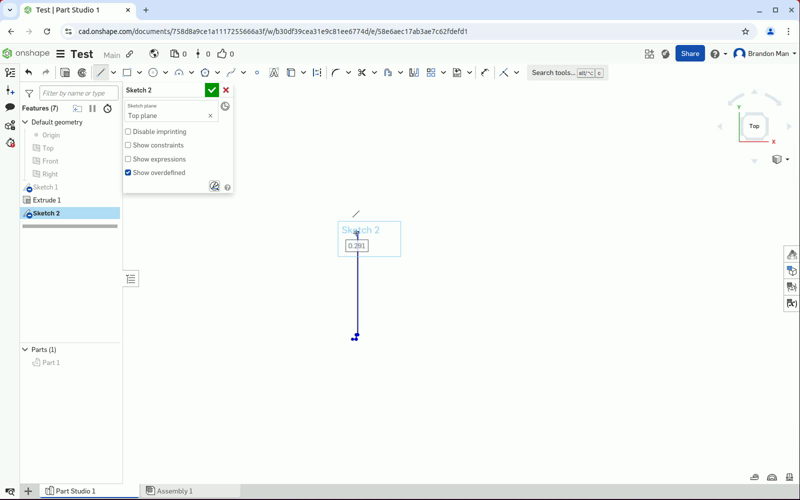
mouse_move(386, 232)
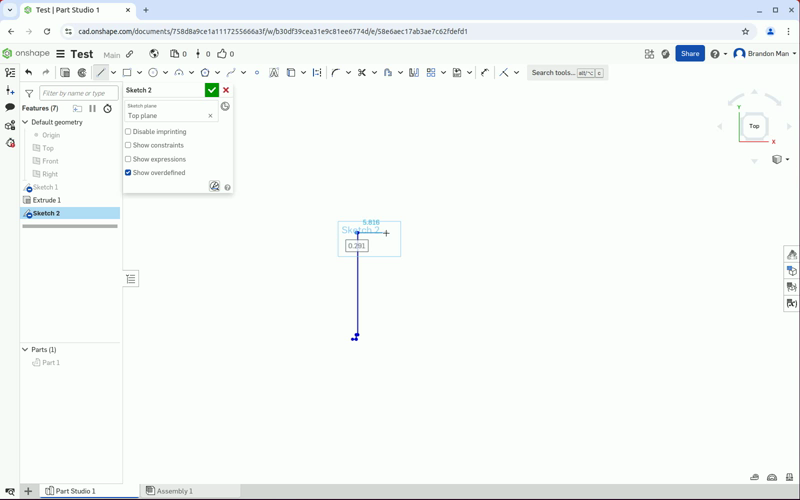
mouse_move(356, 227)
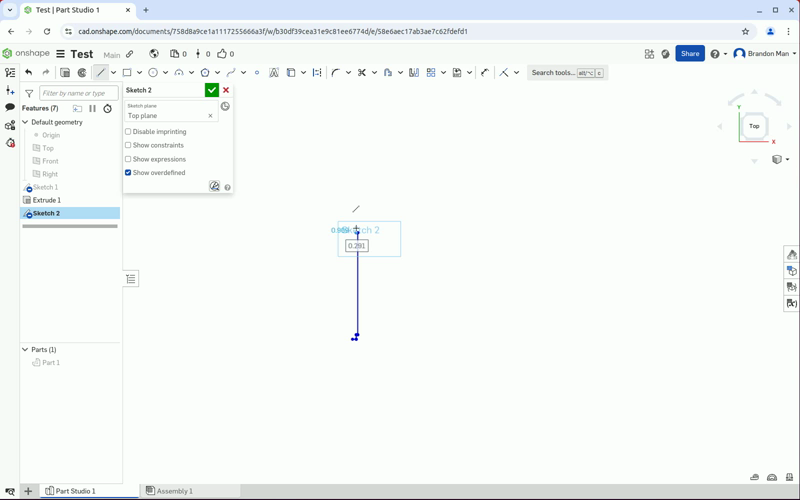
scroll(6)
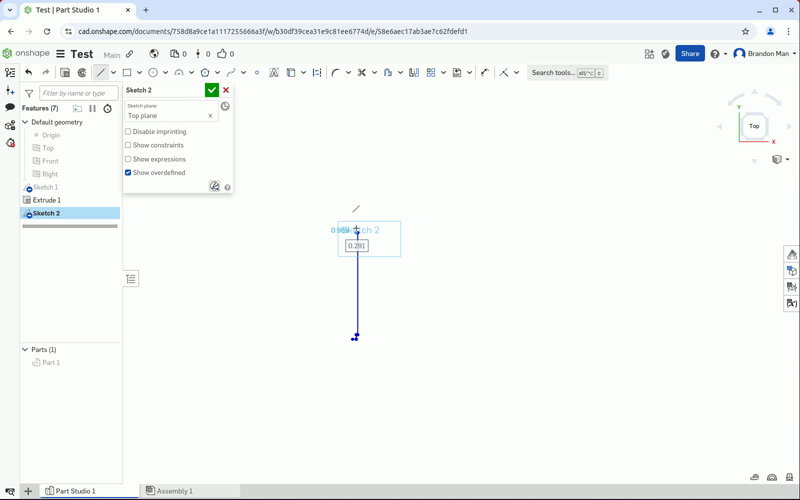
scroll(6)
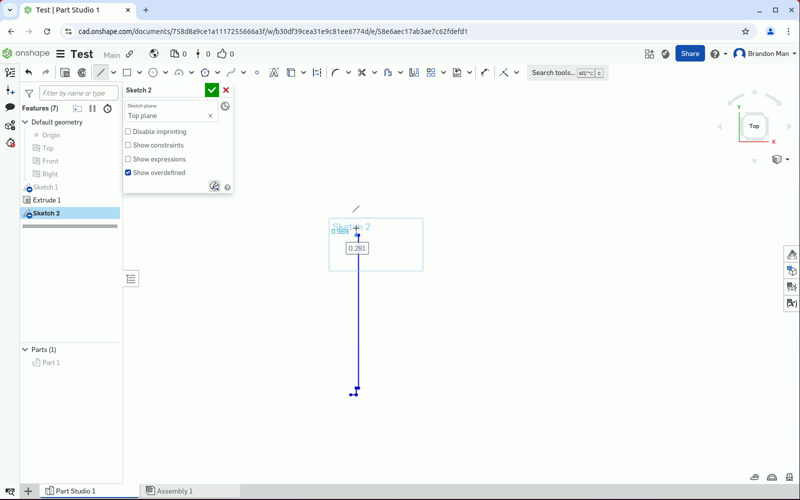
scroll(6)
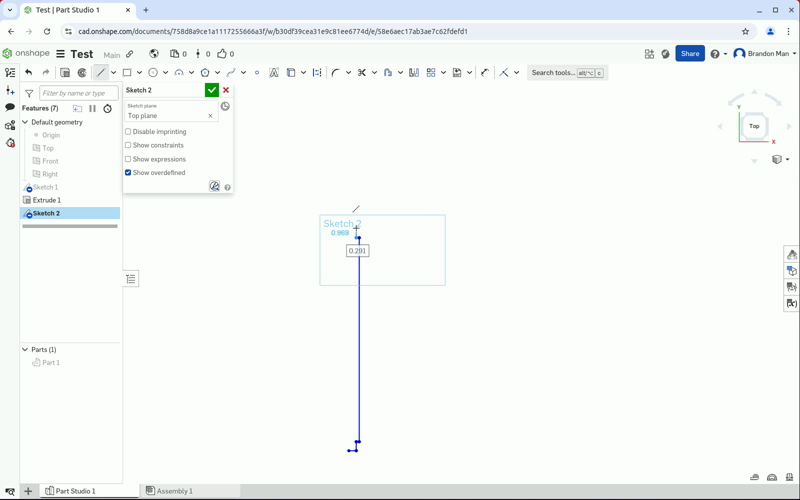
scroll(6)
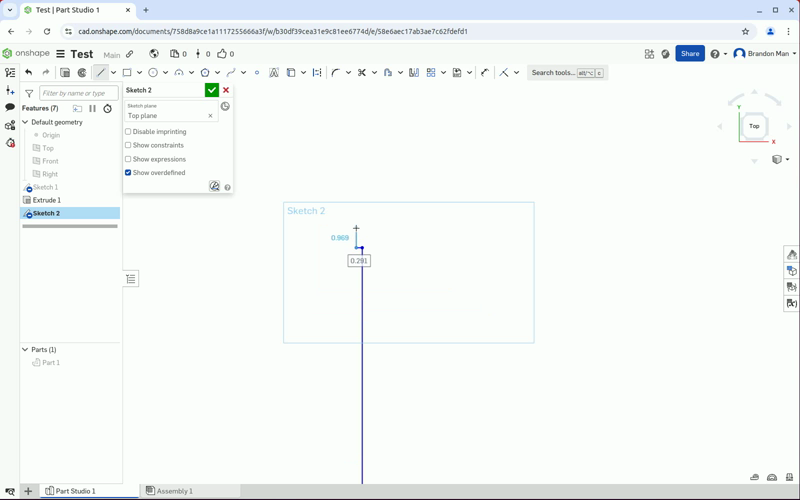
scroll(6)
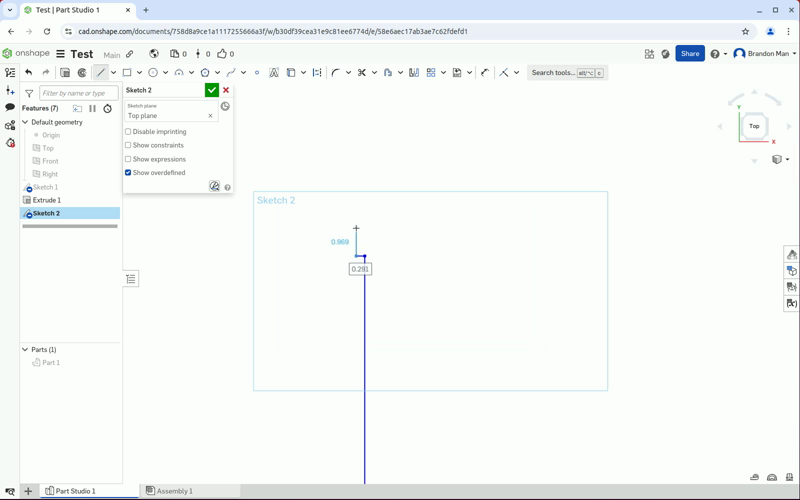
scroll(6)
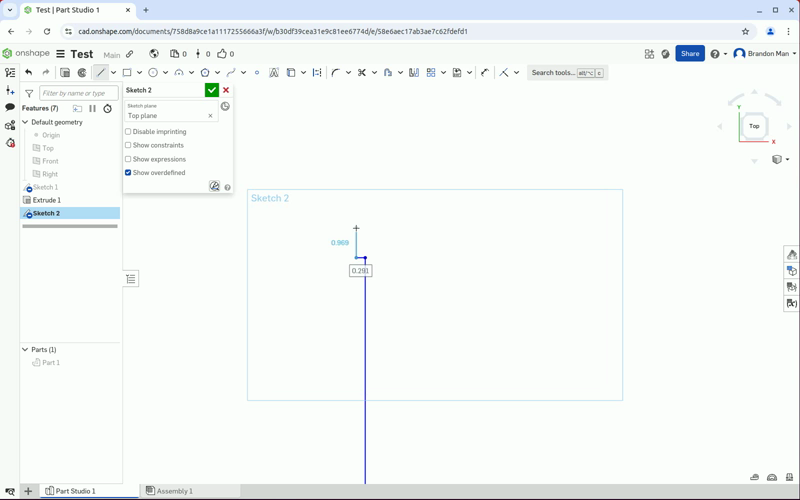
scroll(6)
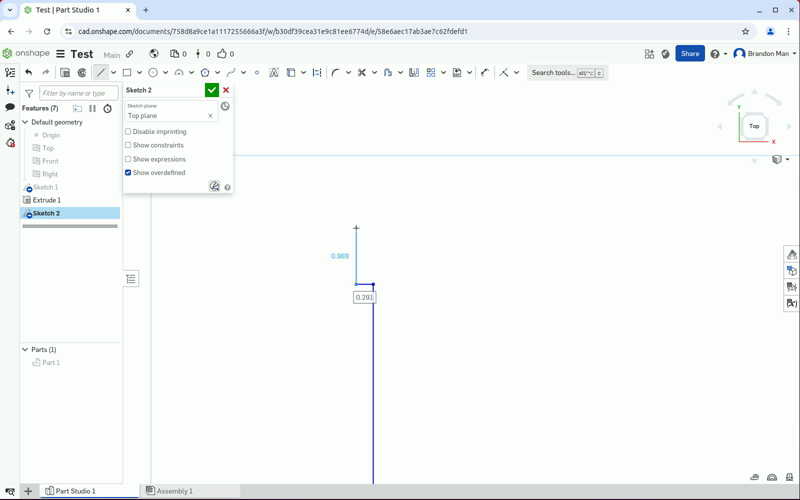
click(356, 227)
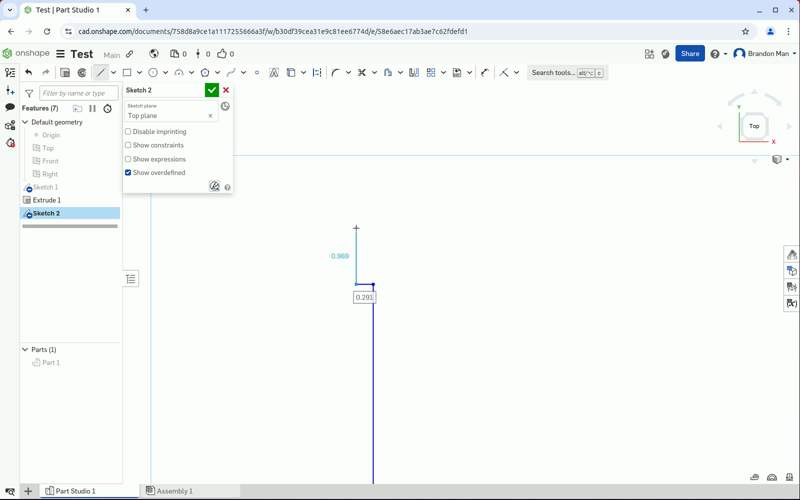
scroll(-6)
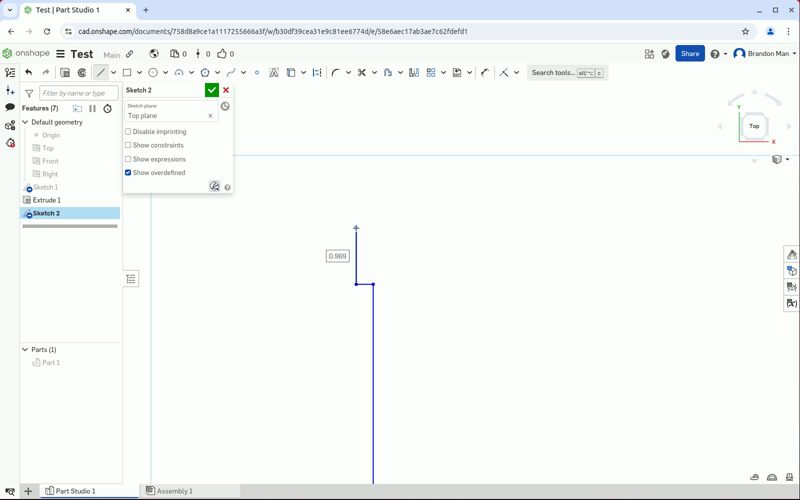
scroll(-6)
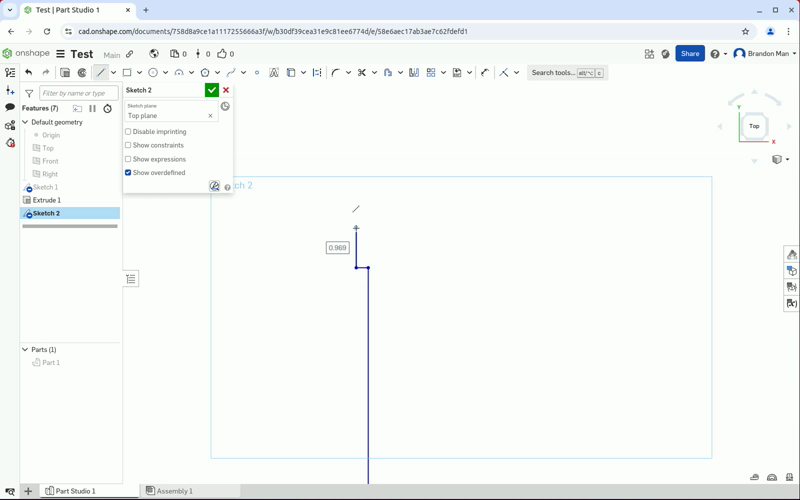
scroll(-6)
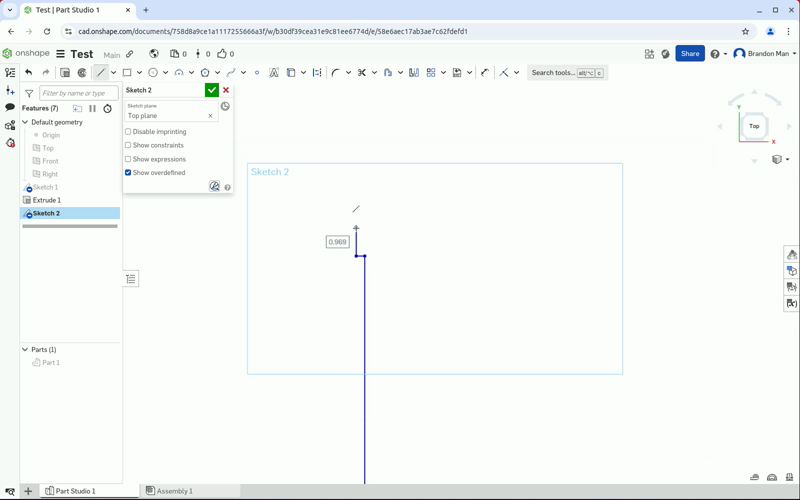
scroll(-6)
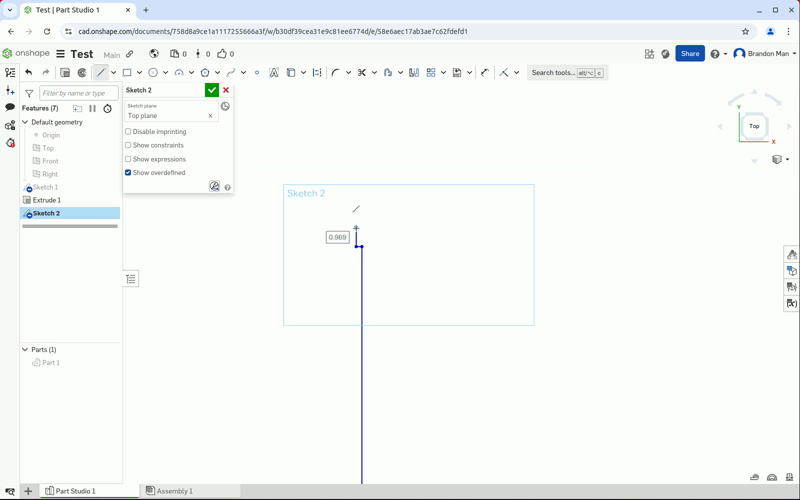
scroll(-6)
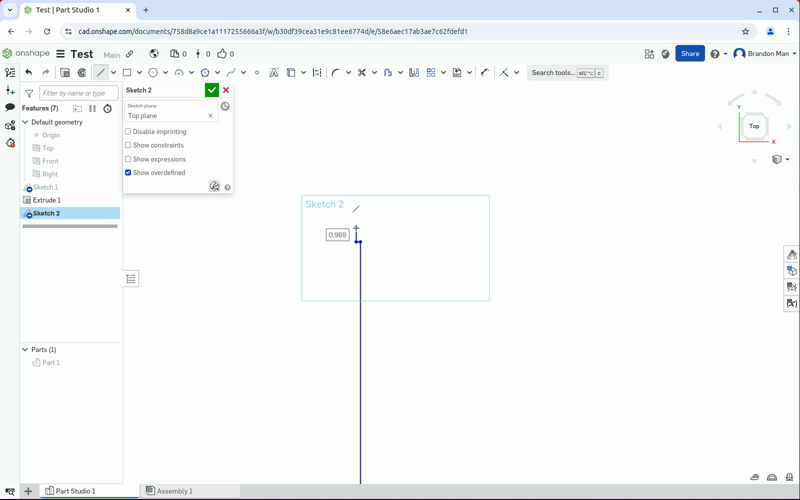
scroll(-6)
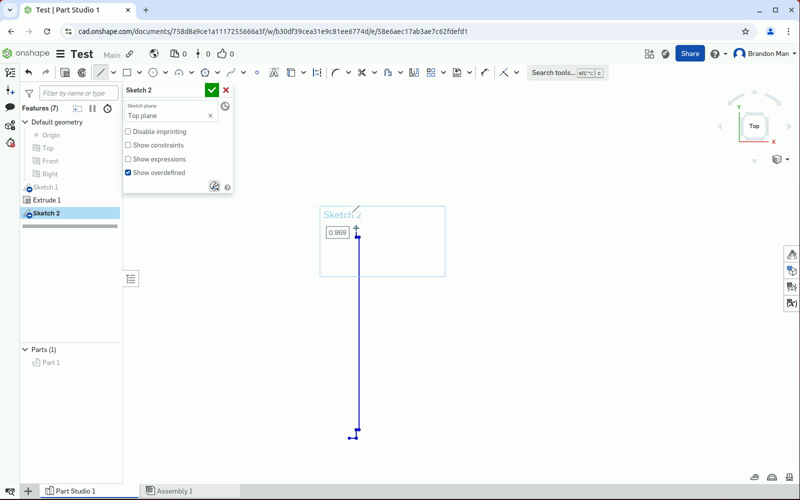
scroll(-6)
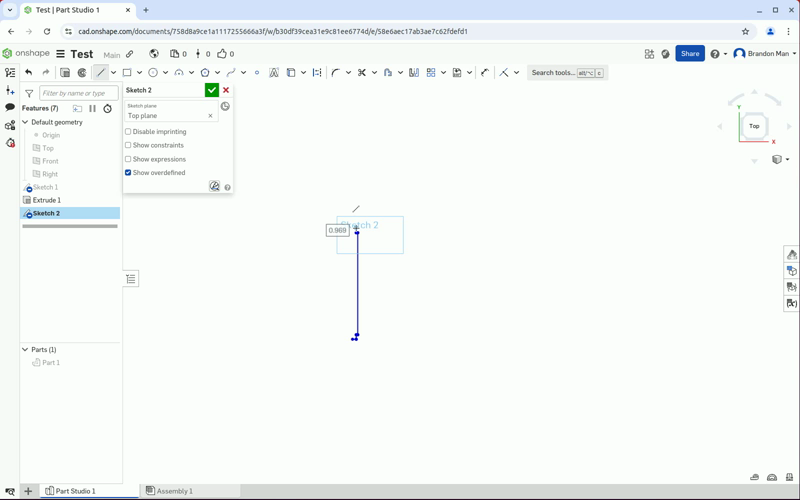
key_up(shift)
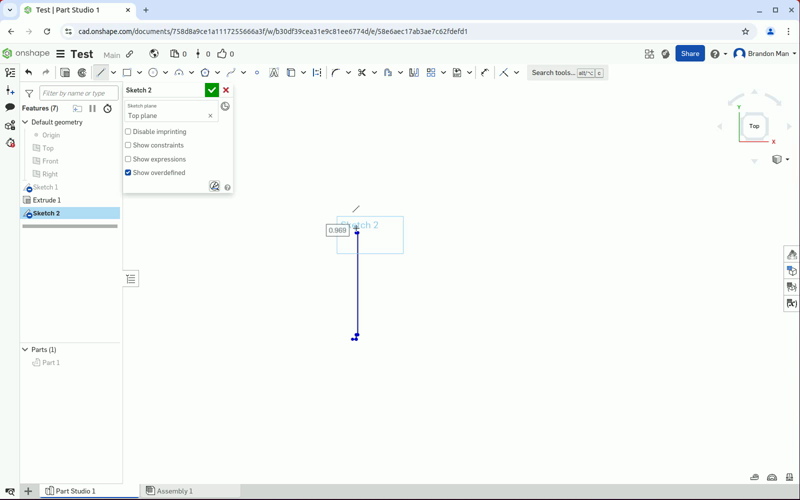
key_down(shift)
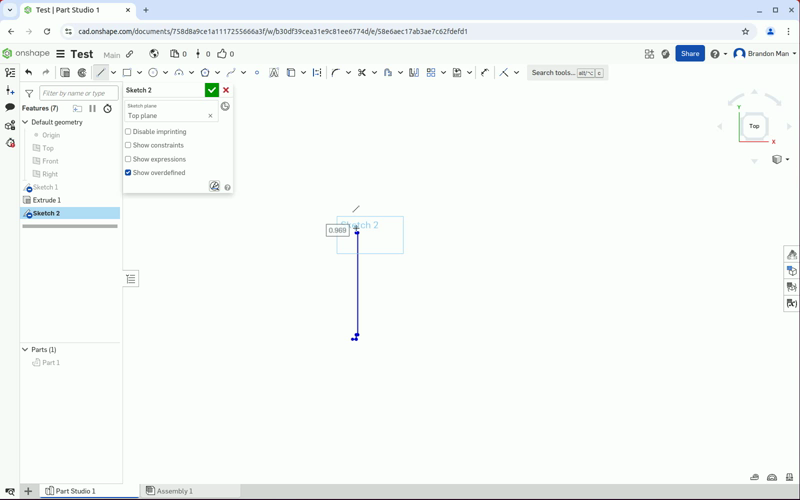
mouse_move(386, 227)
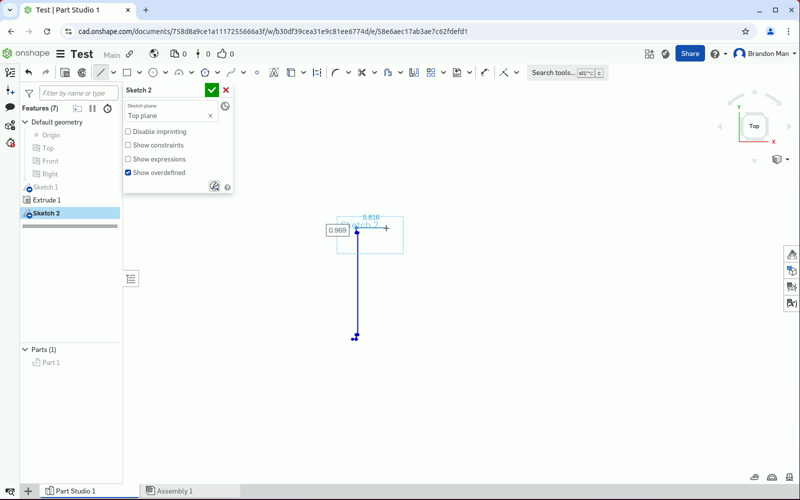
mouse_move(352, 227)
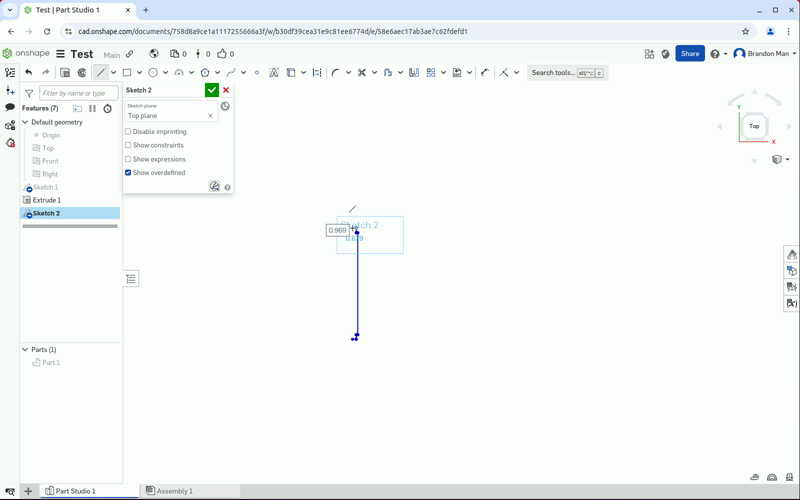
scroll(6)
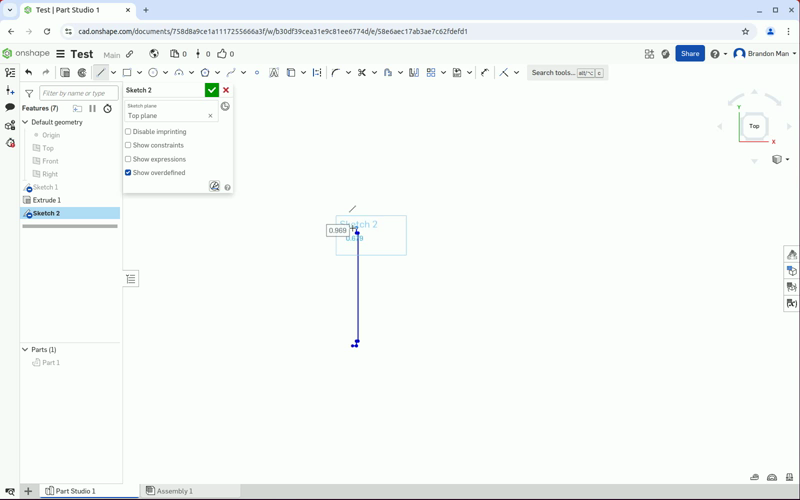
scroll(6)
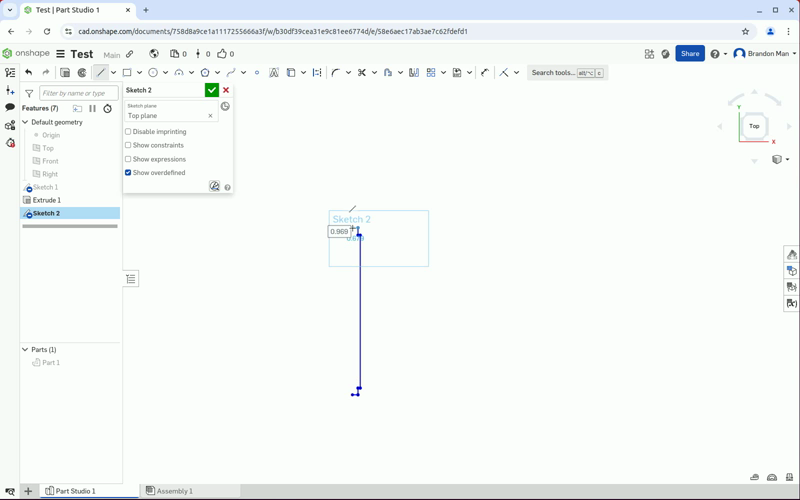
scroll(6)
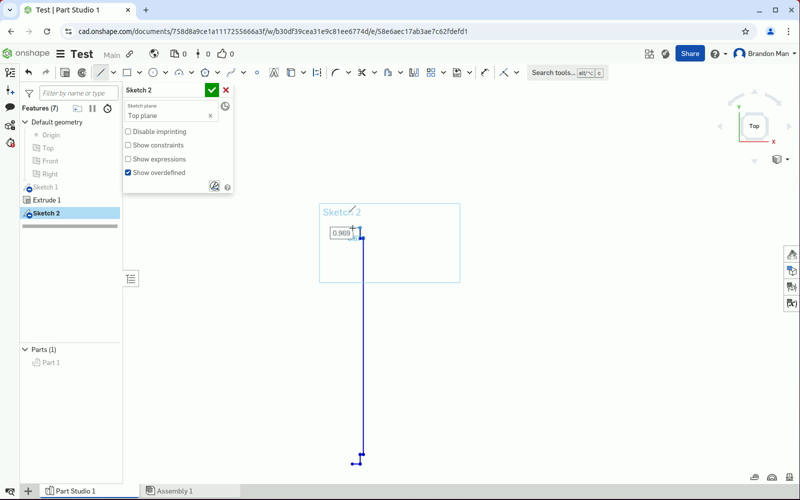
scroll(6)
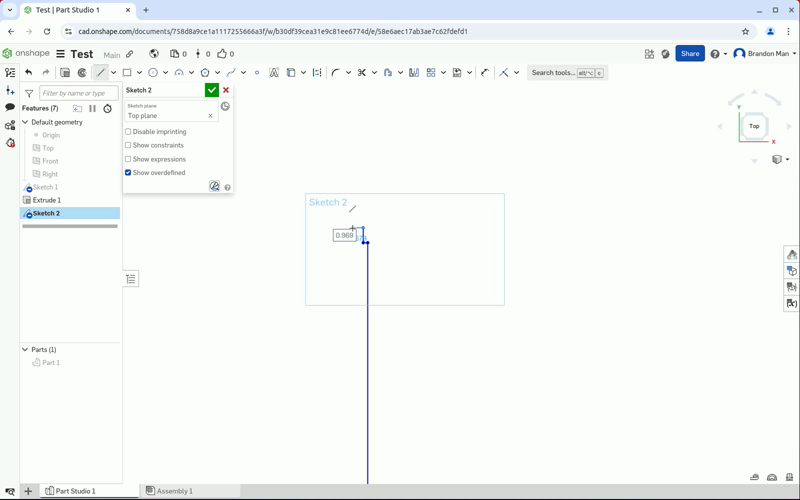
scroll(6)
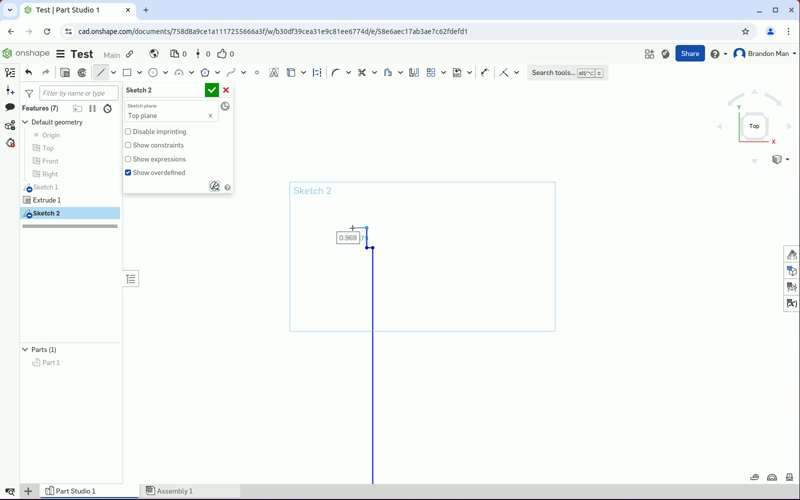
scroll(6)
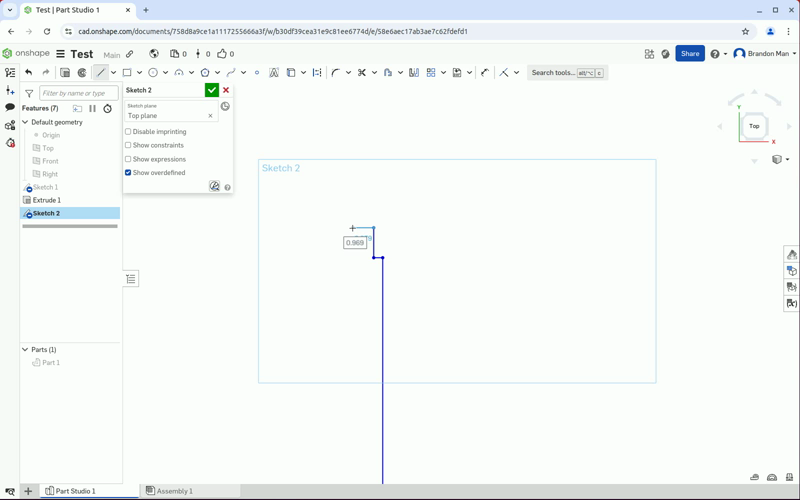
scroll(6)
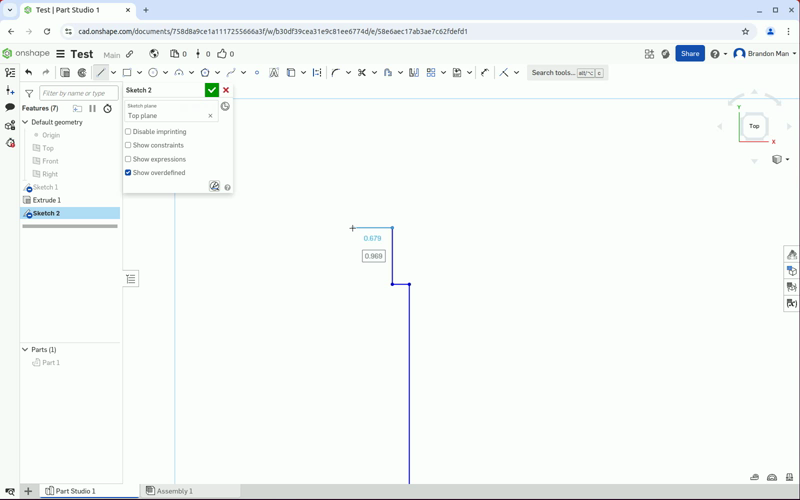
click(352, 227)
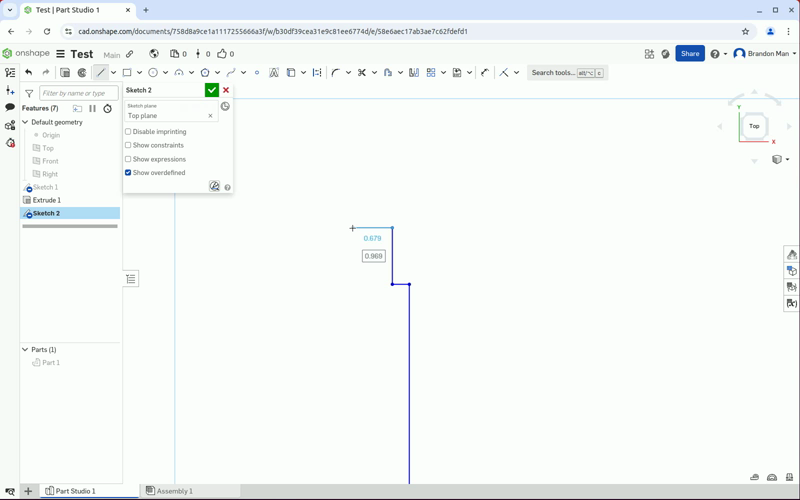
scroll(-6)
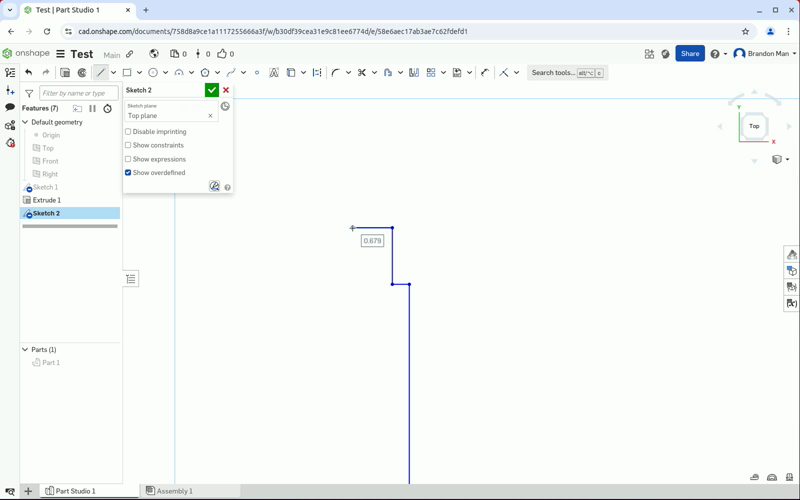
scroll(-6)
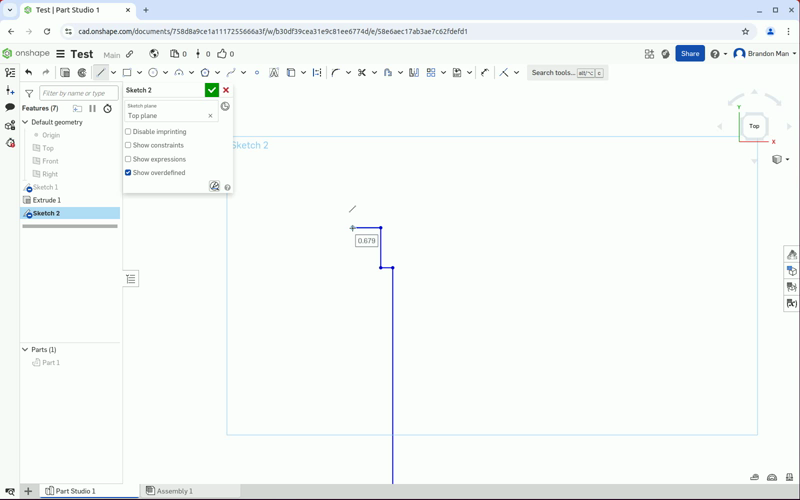
scroll(-6)
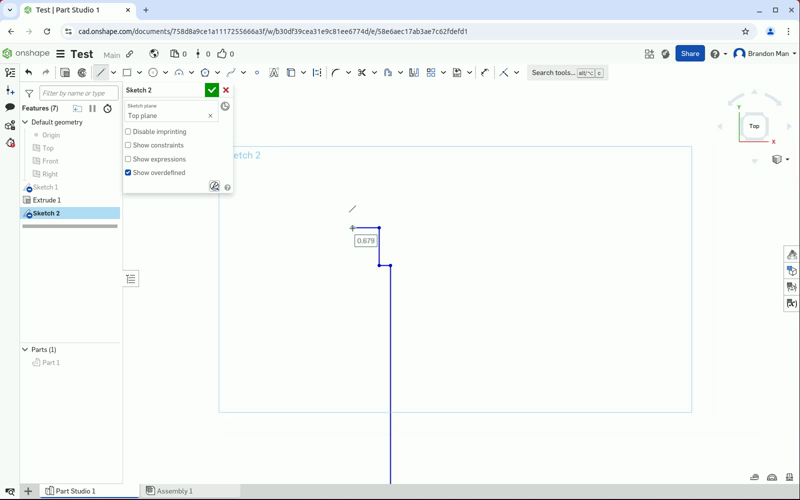
scroll(-6)
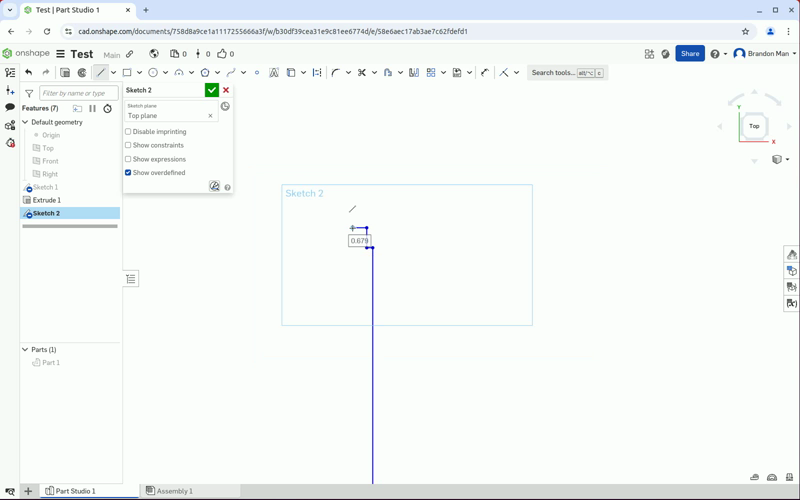
scroll(-6)
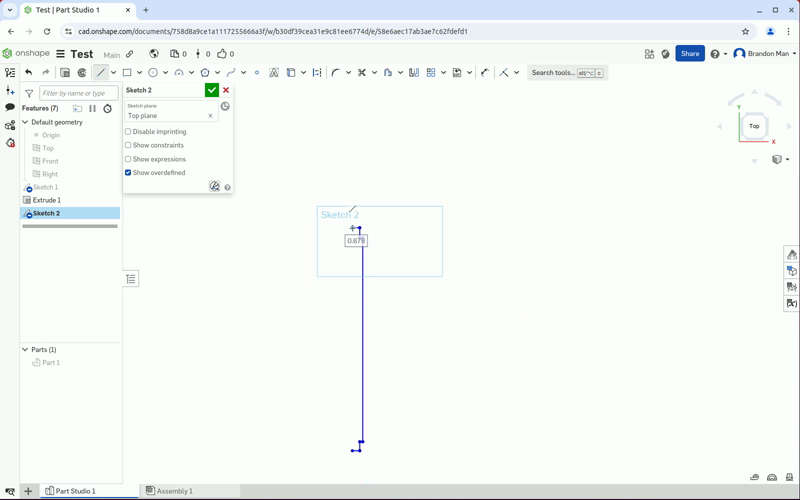
scroll(-6)
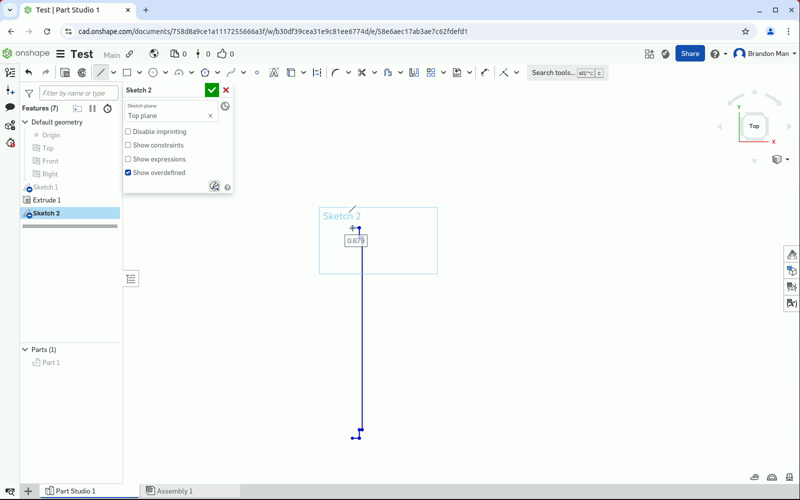
scroll(-6)
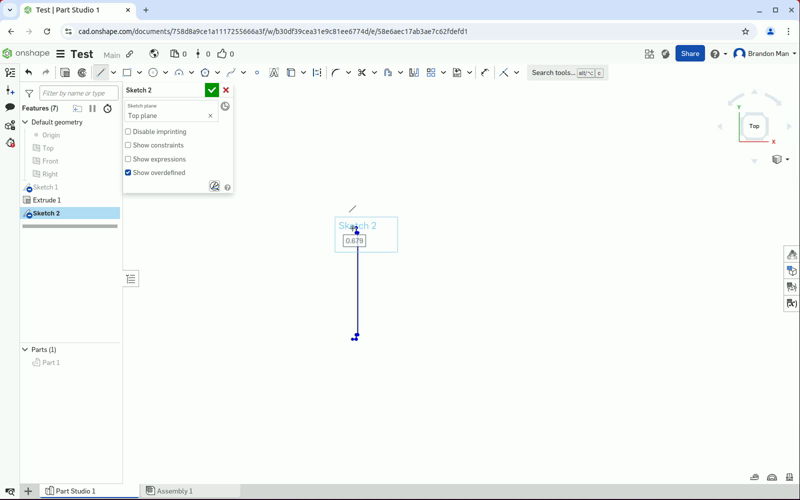
key_up(shift)
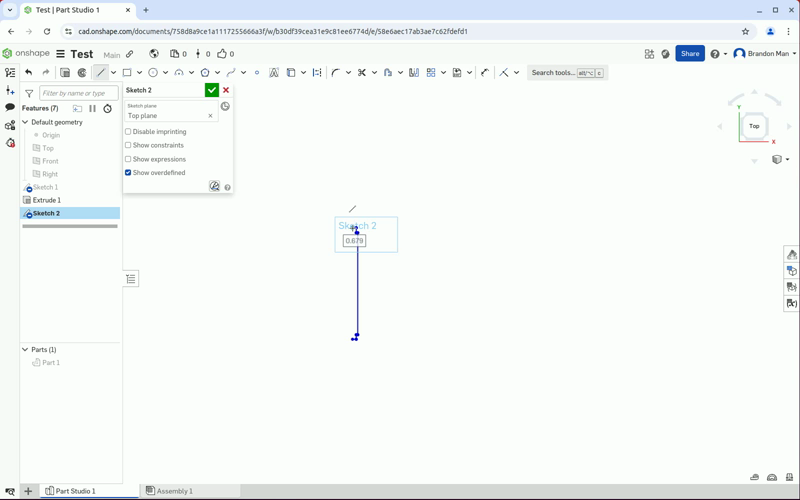
key_down(shift)
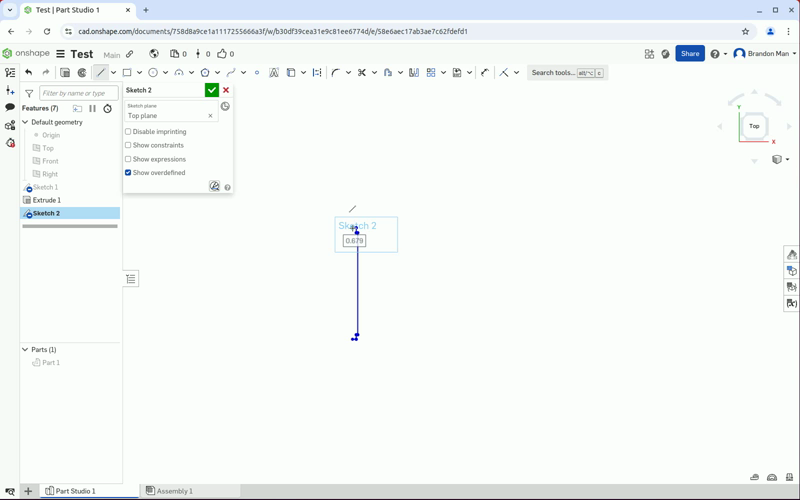
mouse_move(352, 339)
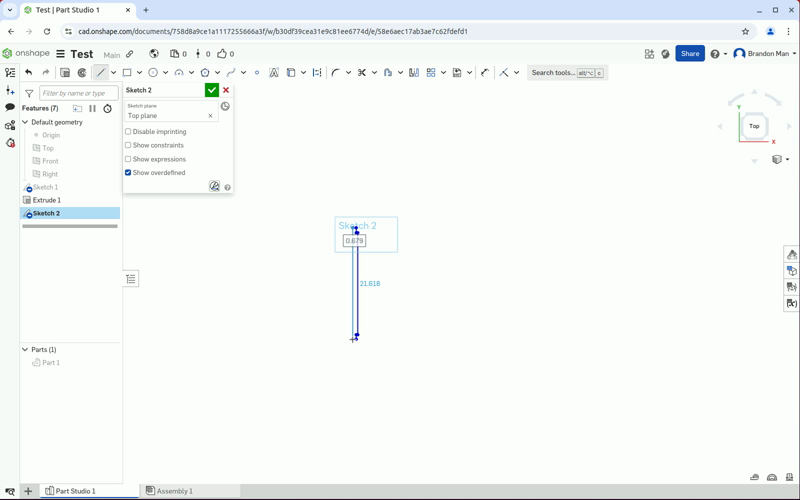
scroll(6)
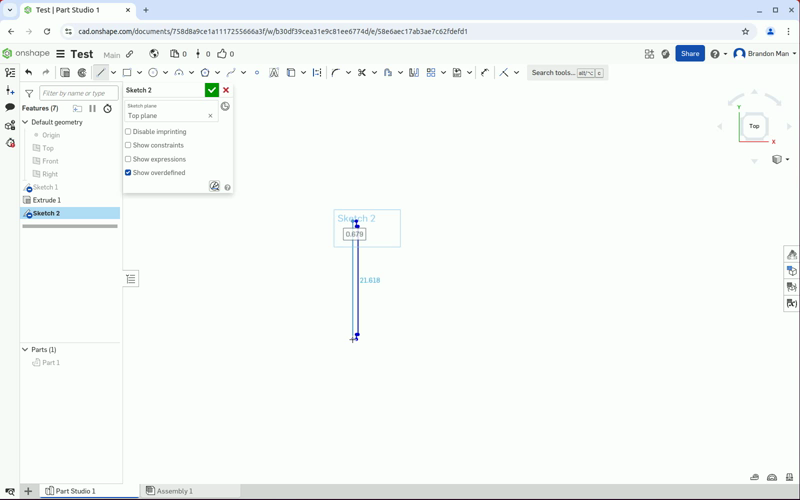
scroll(6)
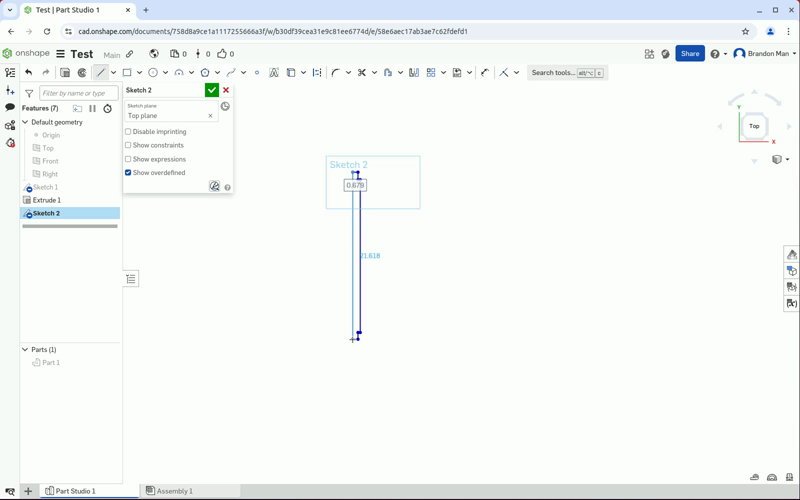
scroll(6)
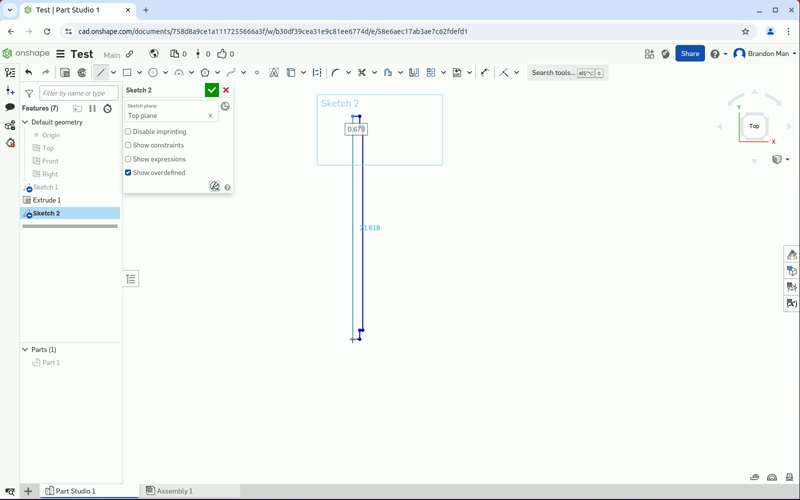
scroll(6)
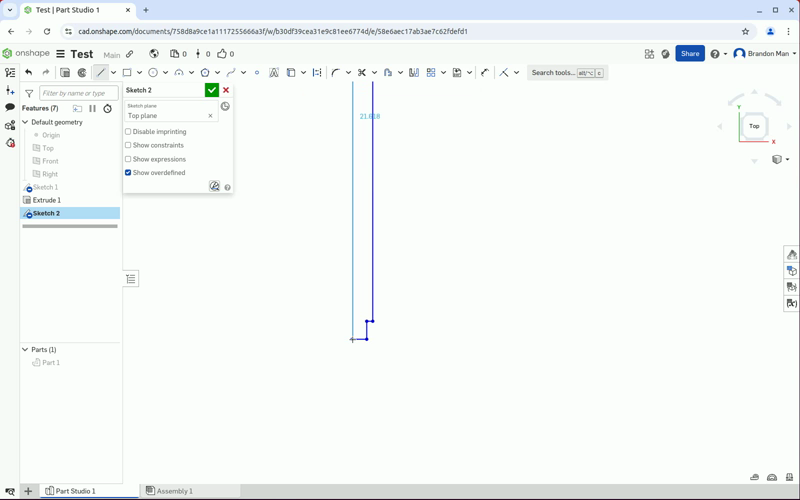
scroll(6)
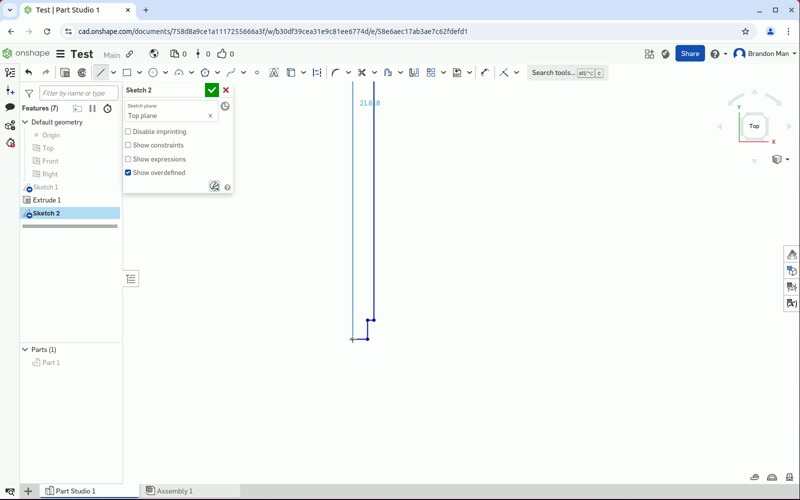
scroll(6)
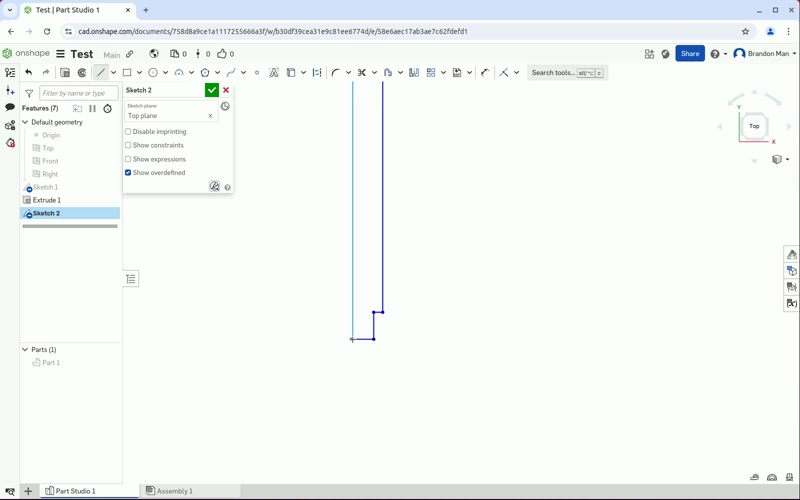
scroll(6)
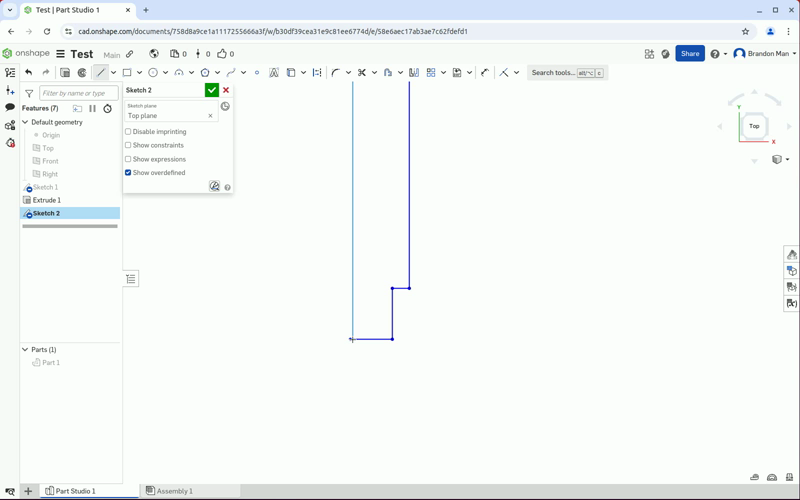
key_up(shift)
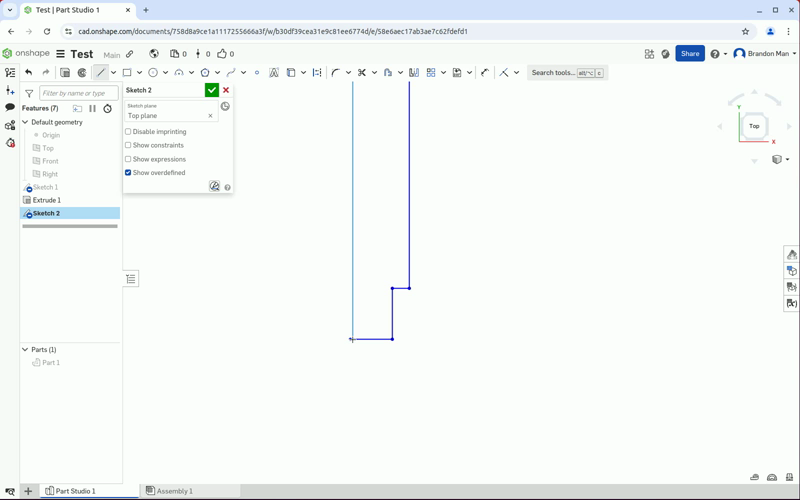
click(352, 339)
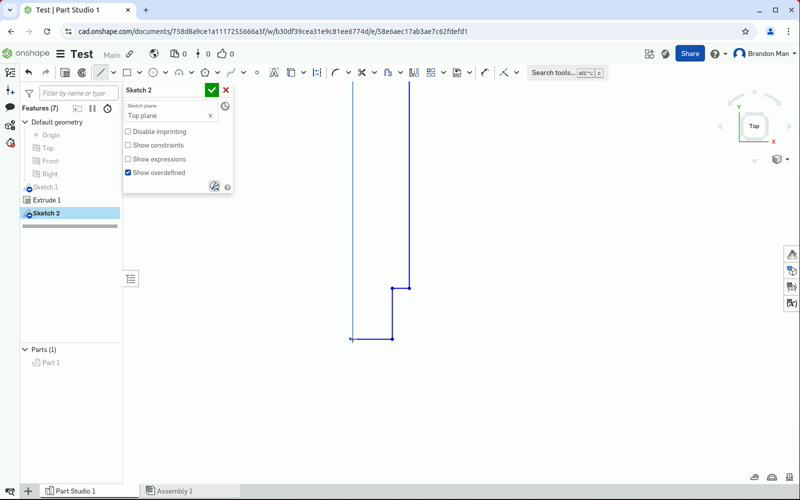
scroll(-6)
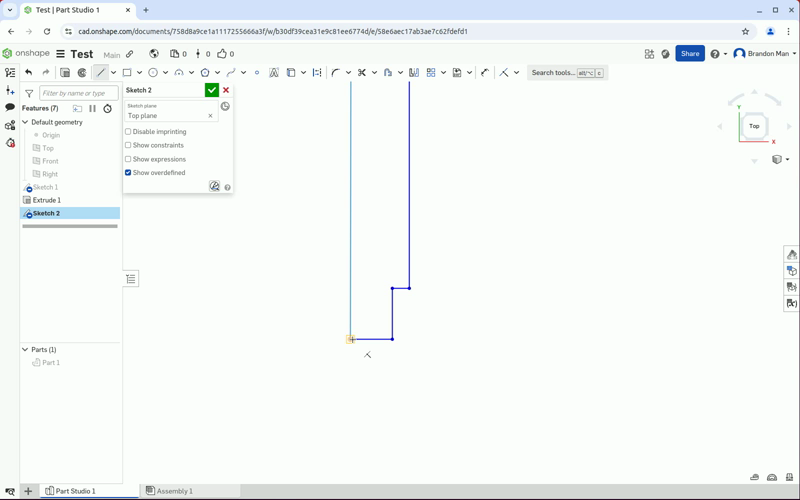
scroll(-6)
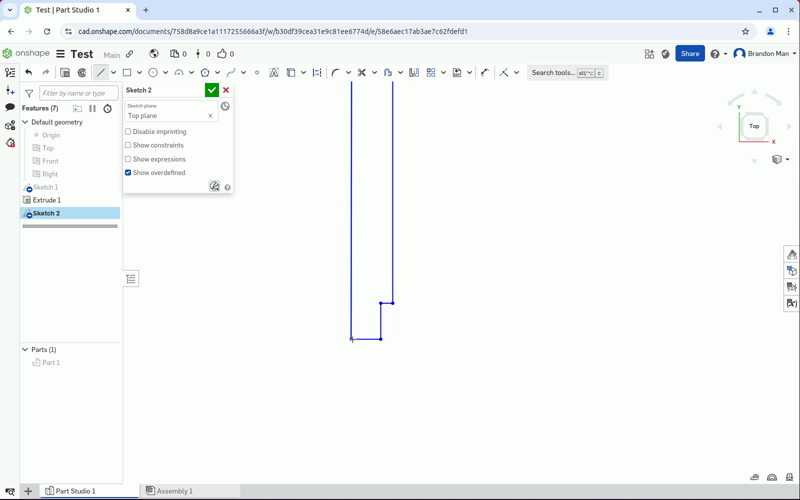
scroll(-6)
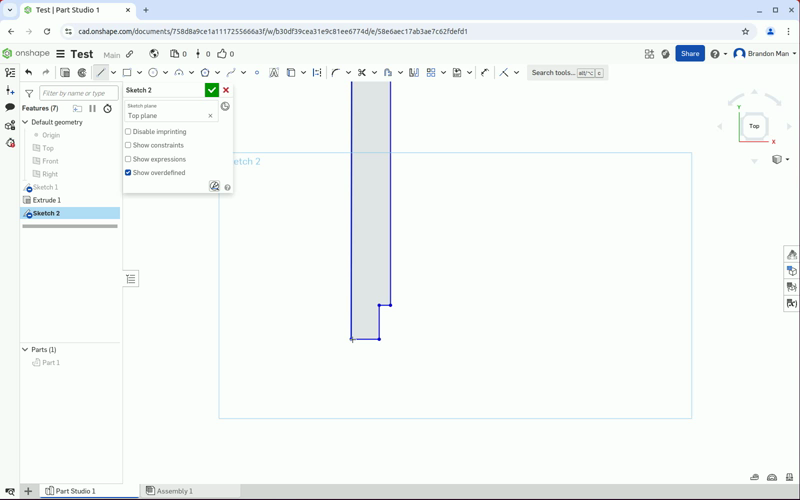
scroll(-6)
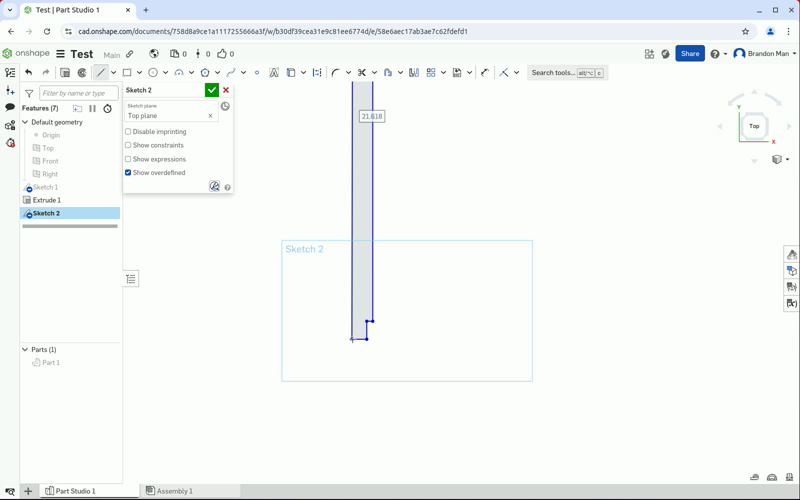
scroll(-6)
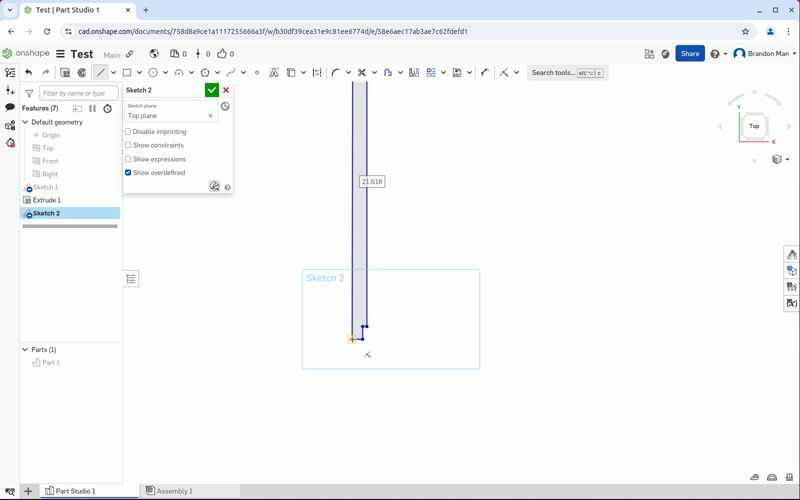
scroll(-6)
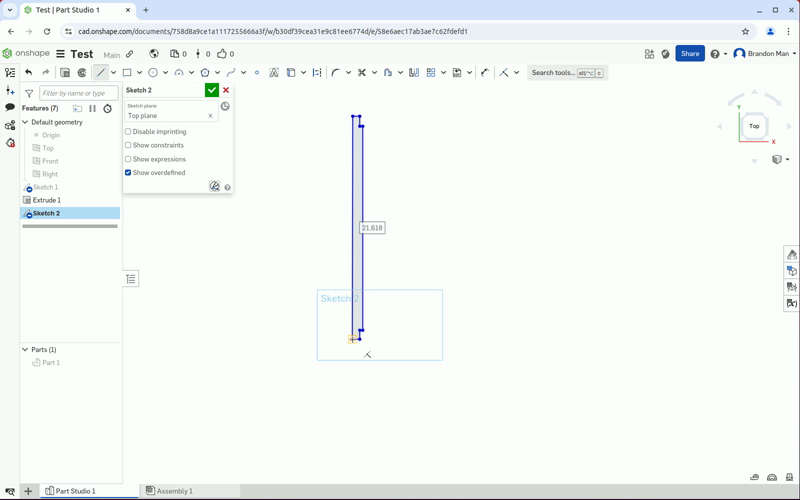
scroll(-6)
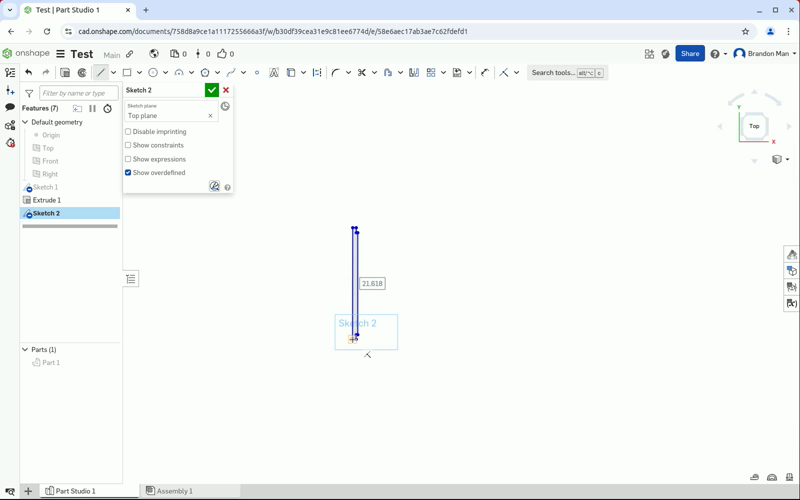
key(esc)
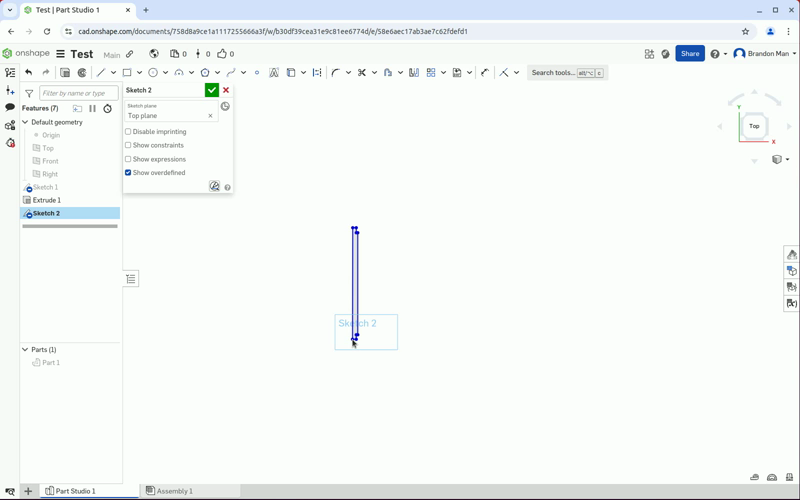
mouse_move(356, 311)
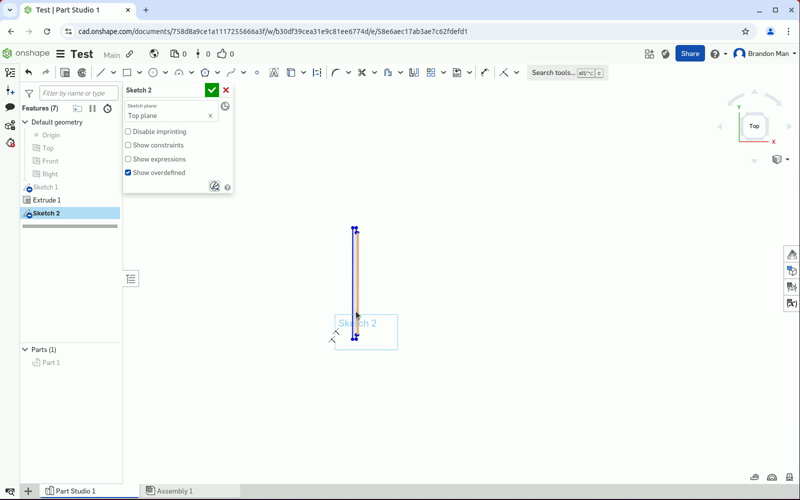
scroll(6)
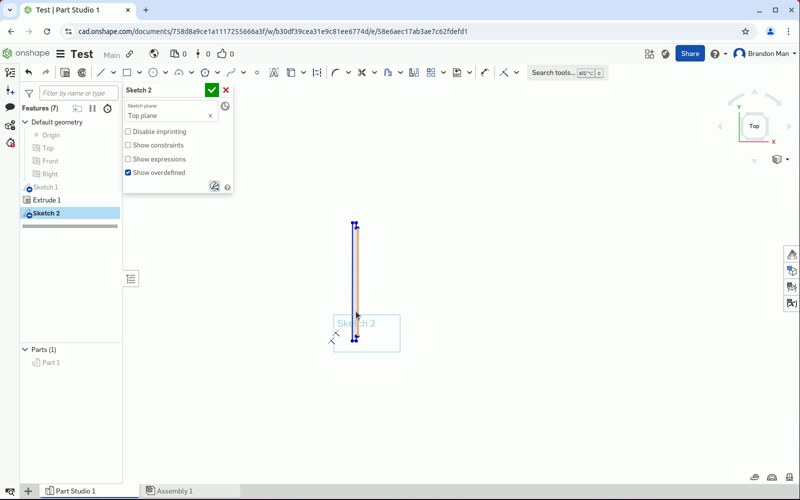
scroll(6)
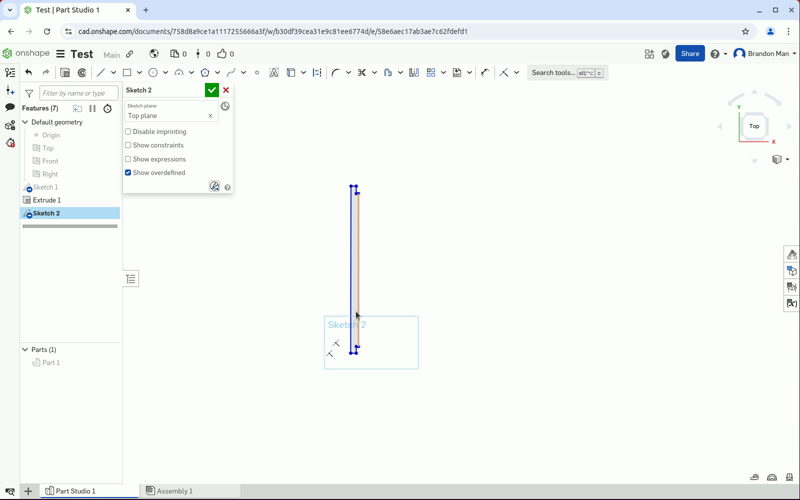
scroll(6)
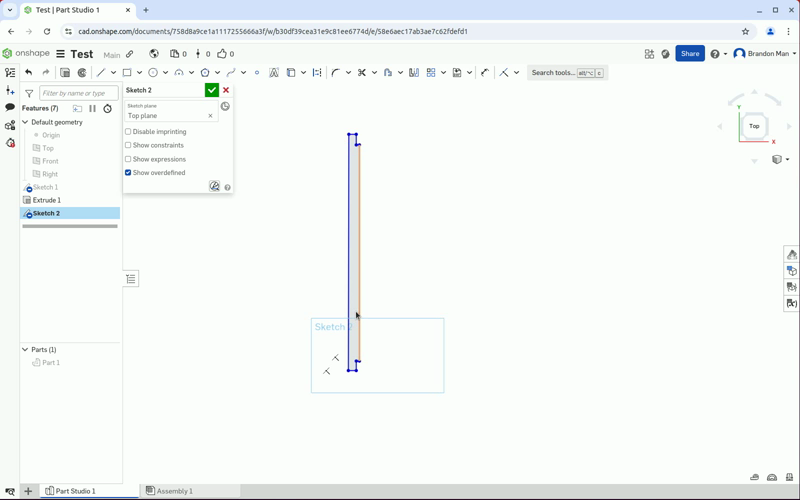
scroll(6)
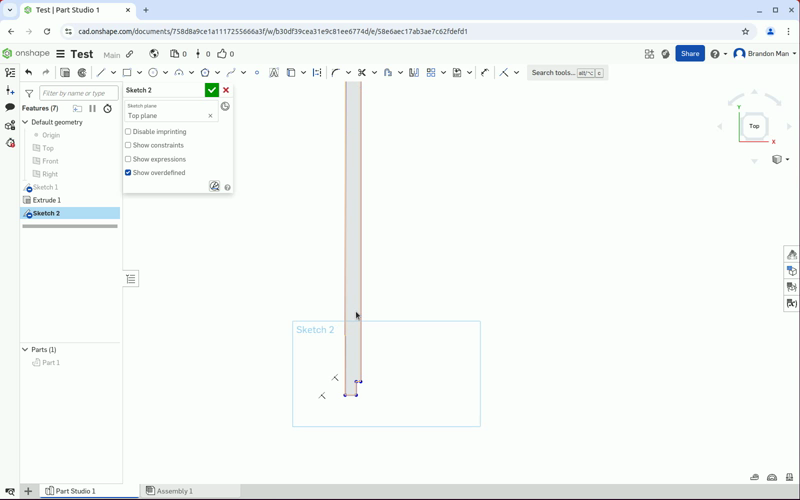
scroll(6)
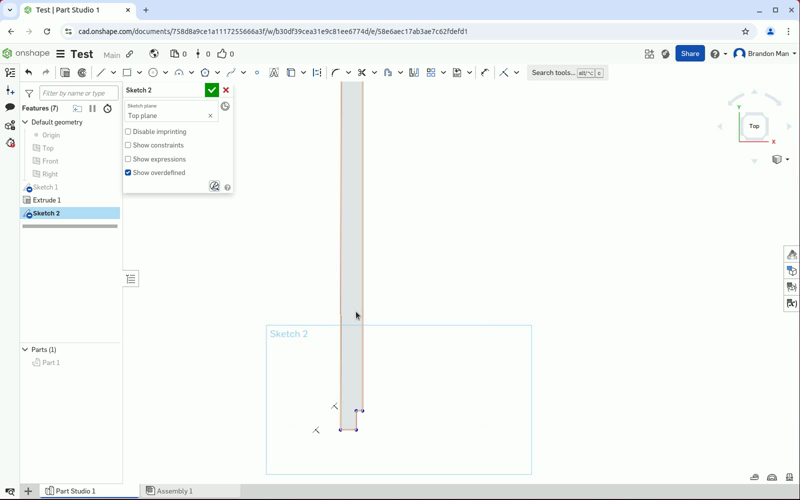
scroll(6)
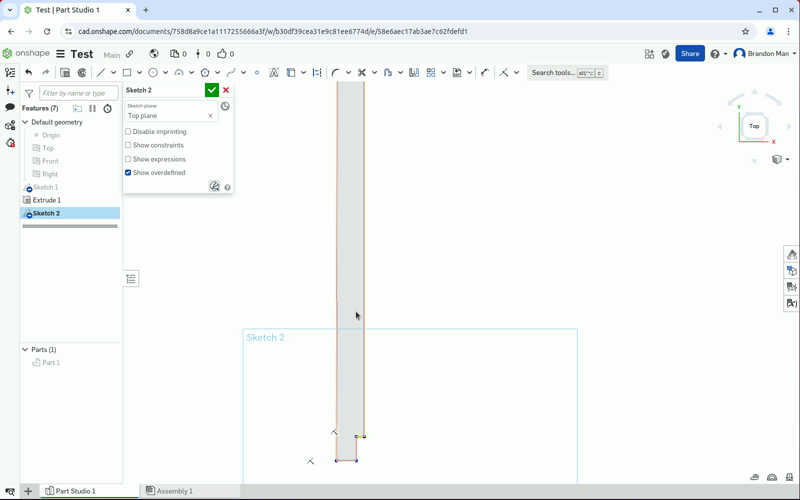
scroll(6)
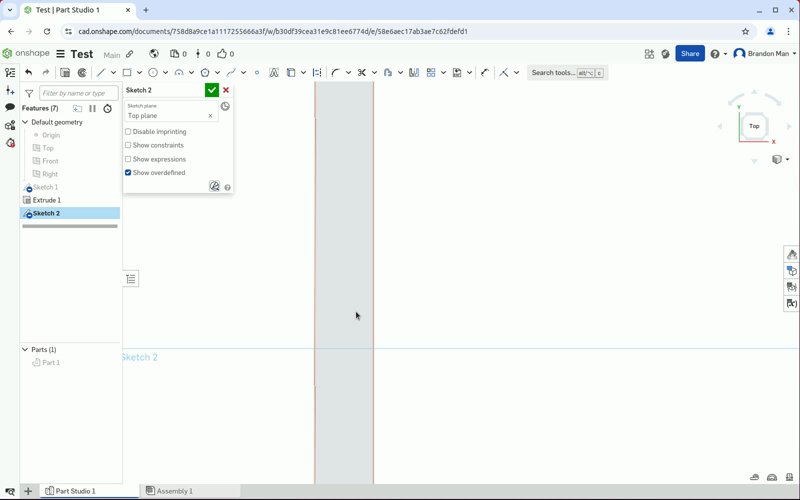
click(356, 311)
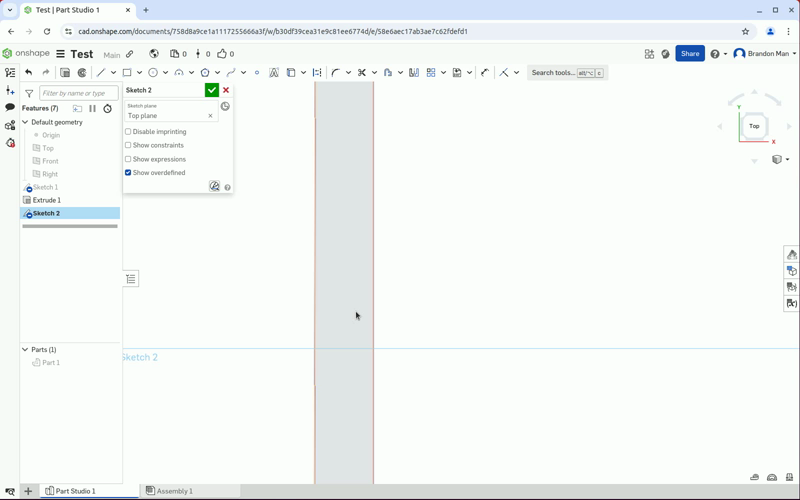
scroll(-6)
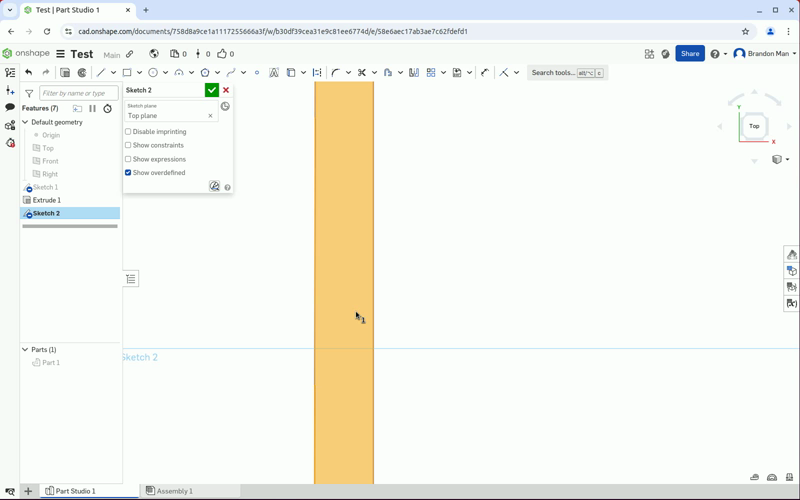
scroll(-6)
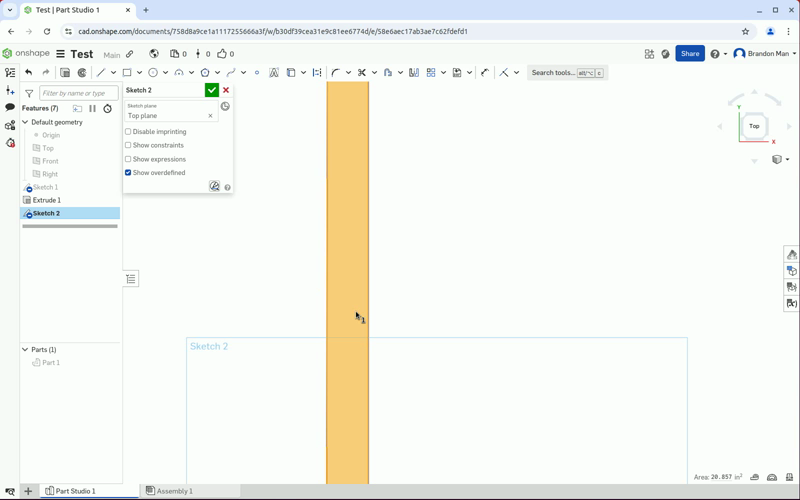
scroll(-6)
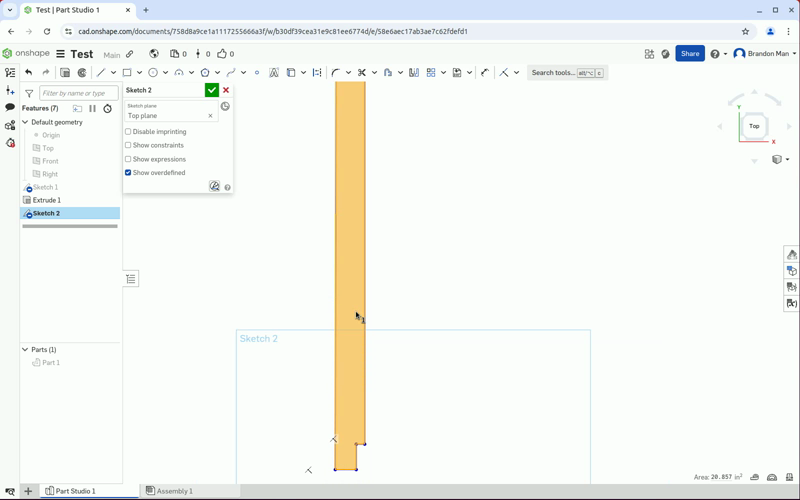
scroll(-6)
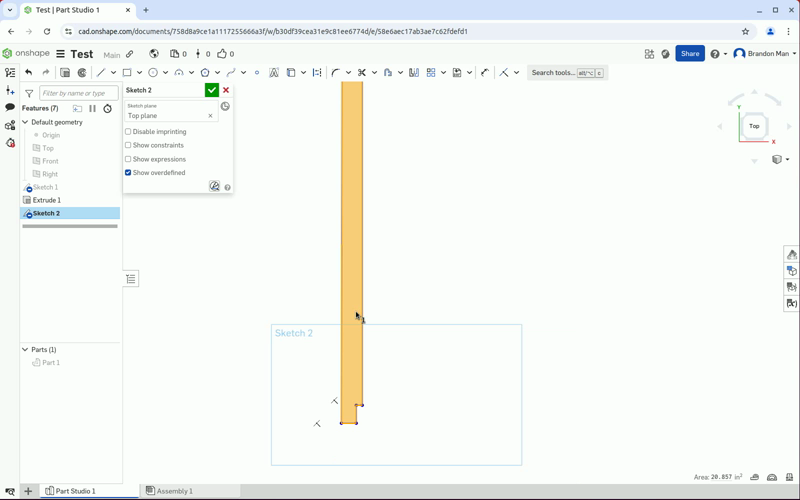
scroll(-6)
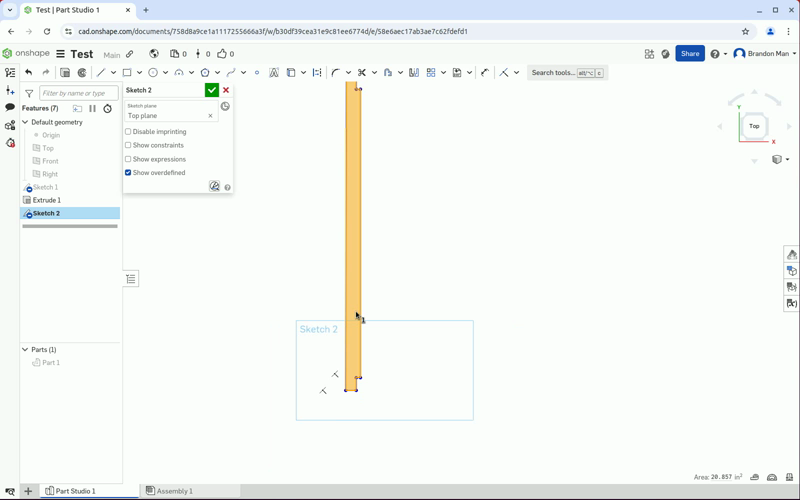
scroll(-6)
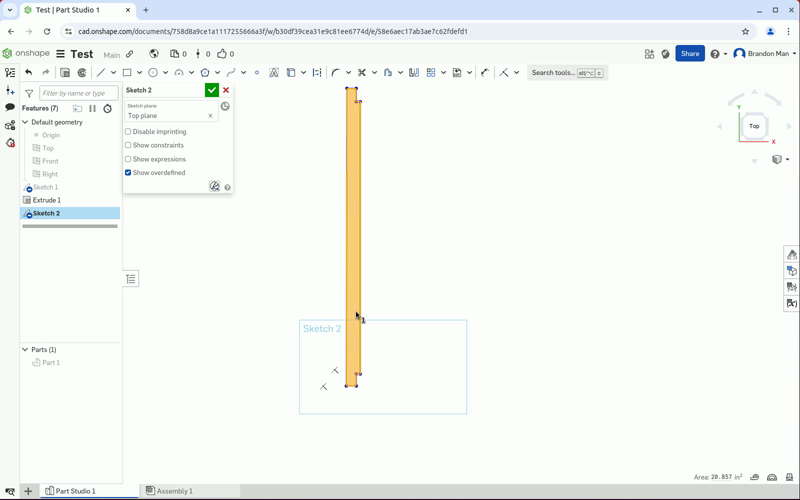
scroll(-6)
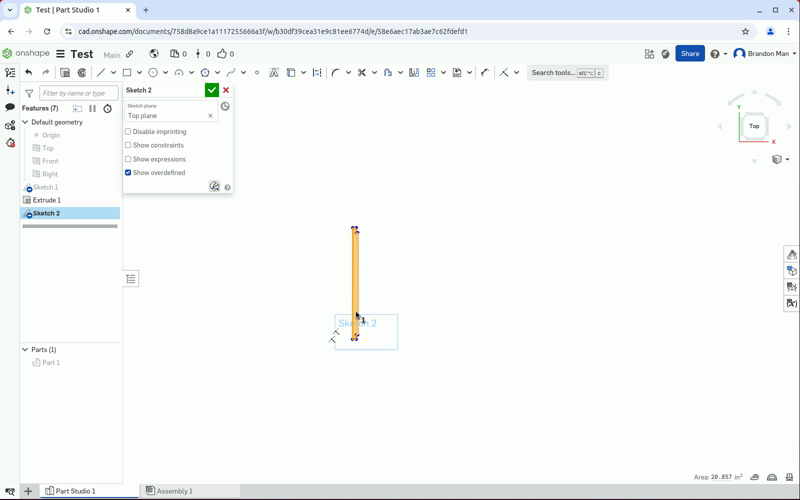
mouse_move(73, 352)
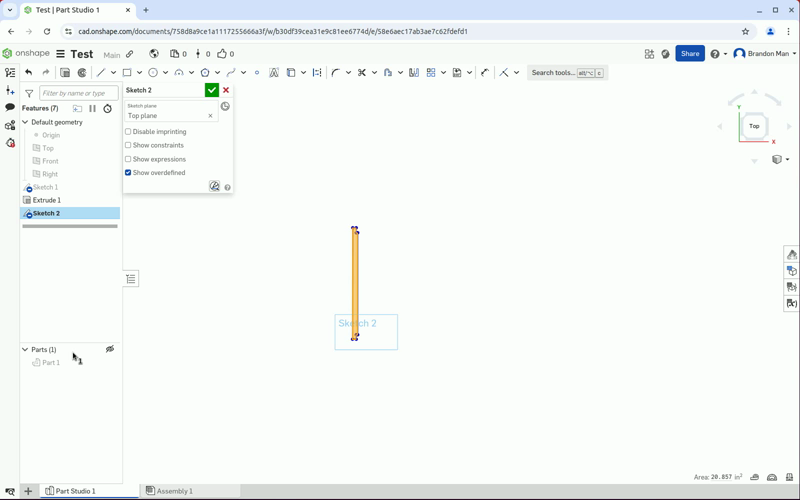
key(shift+y)
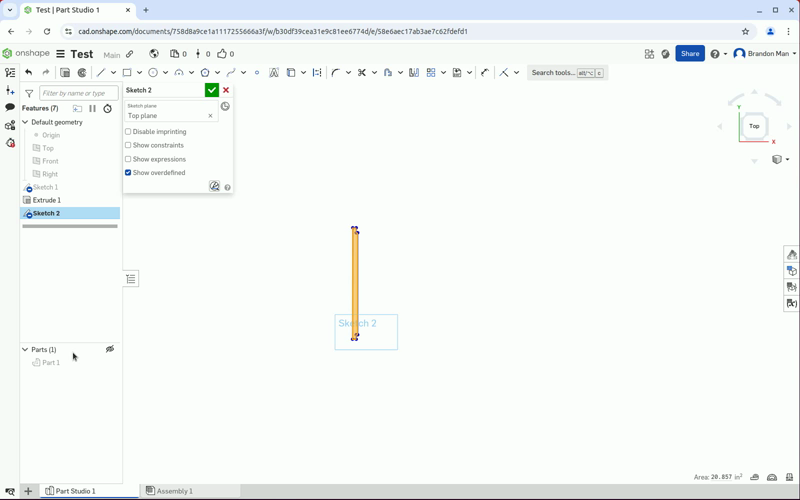
key(shift+e)
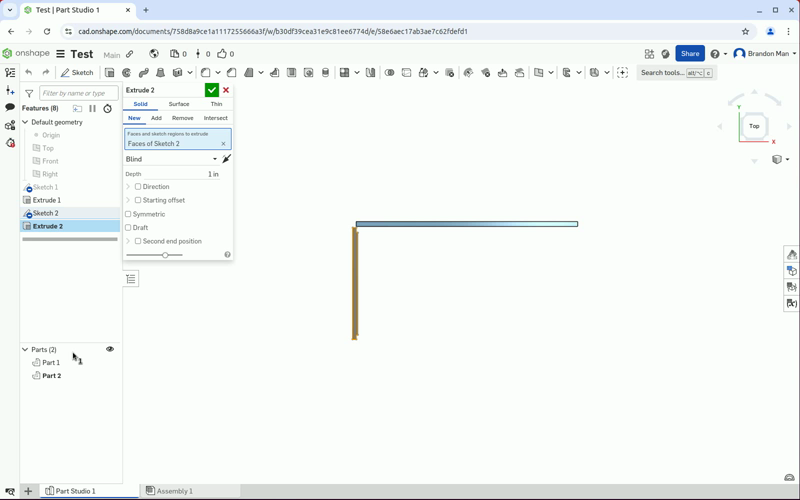
mouse_move(143, 106)
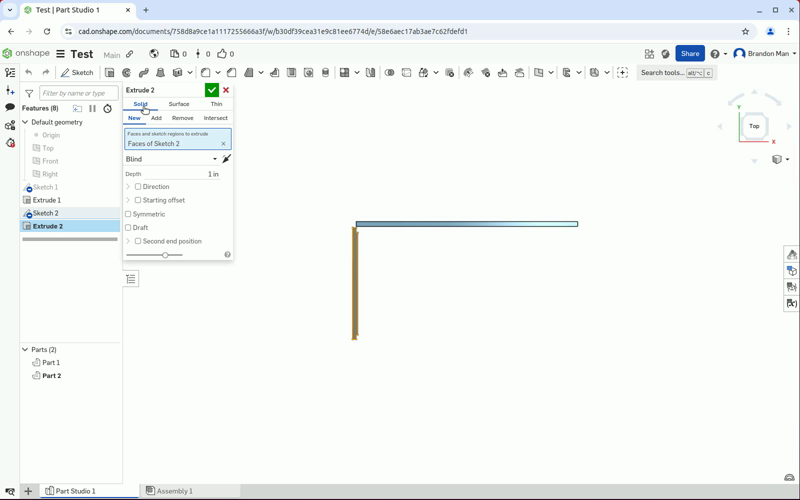
click(143, 106)
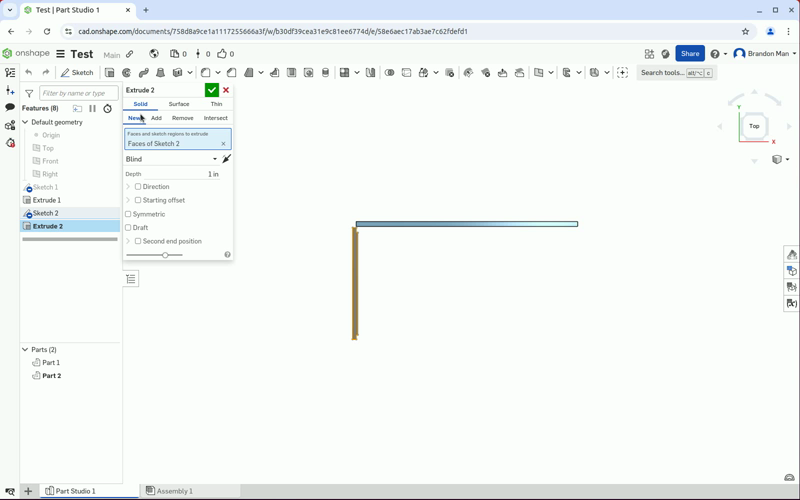
mouse_move(137, 120)
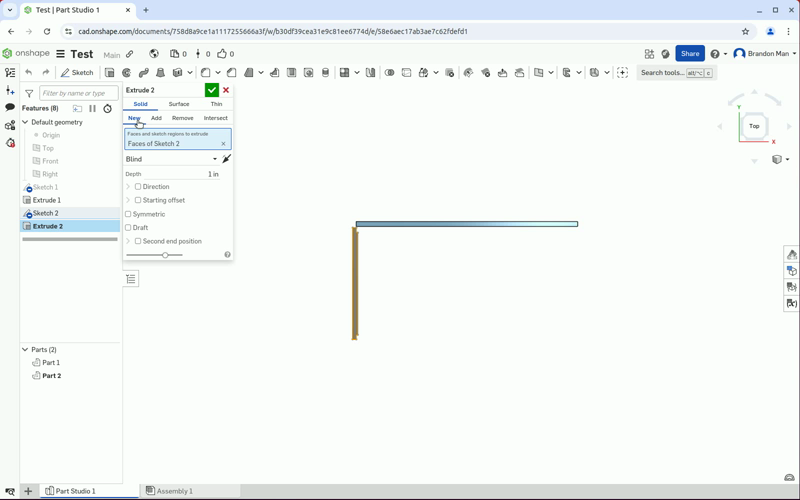
click(137, 120)
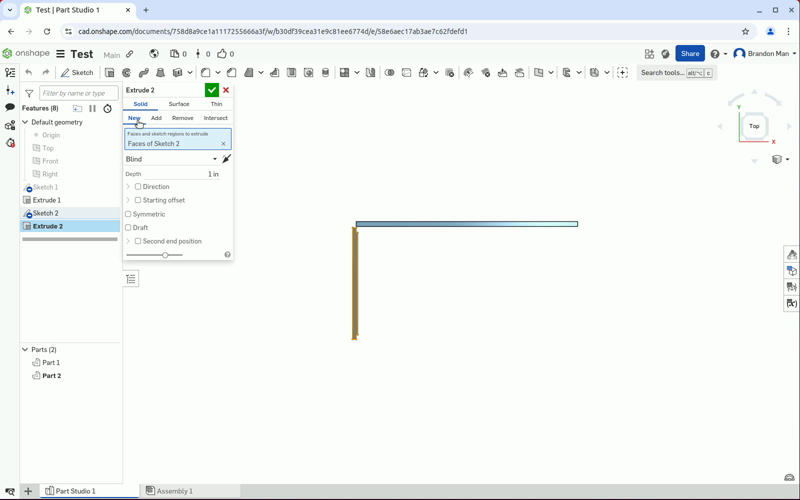
key(tab, 4)
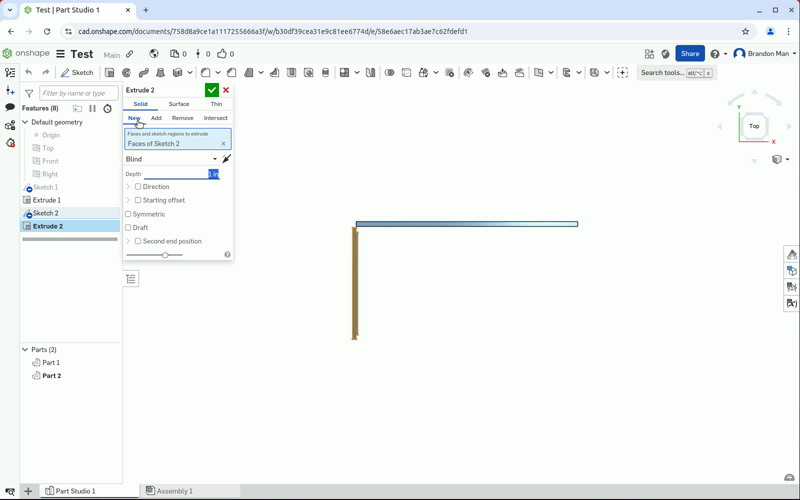
text(4.092)
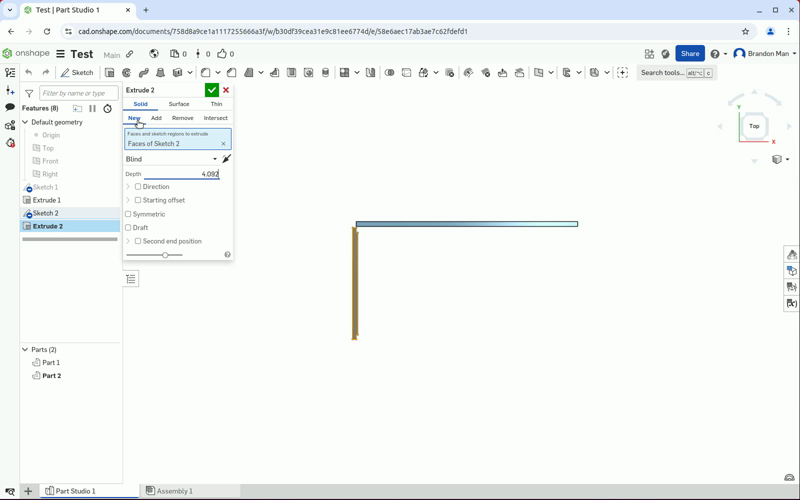
key(enter)
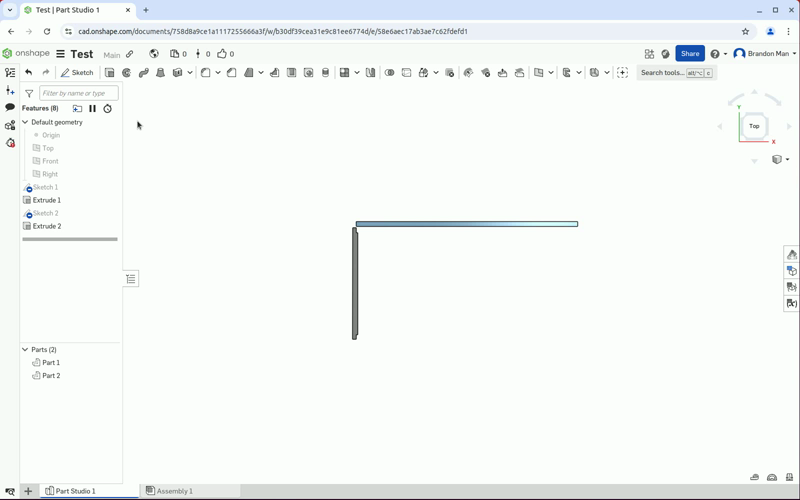
key(shift+h)
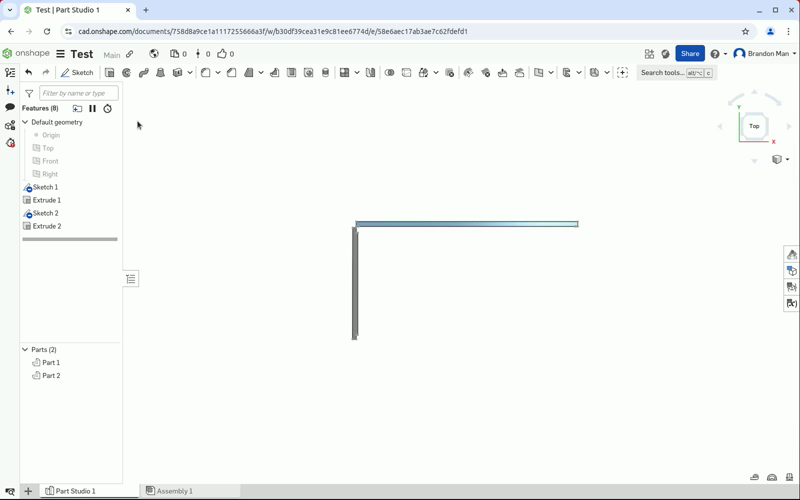
key(shift+h)
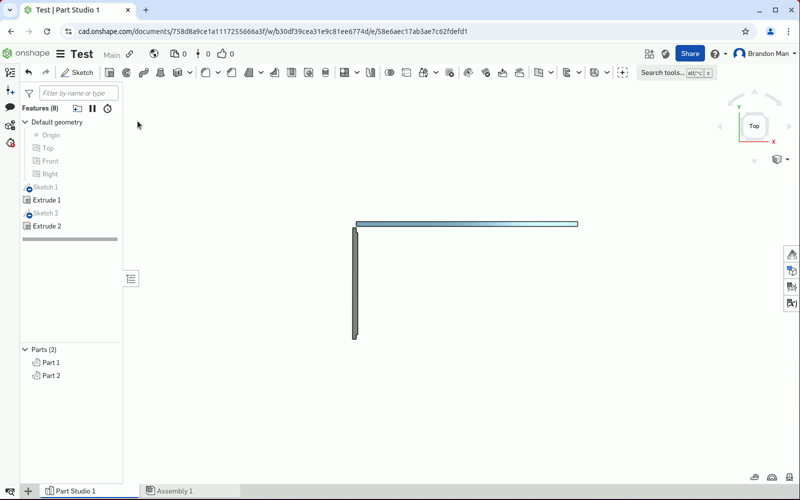
mouse_move(73, 189)
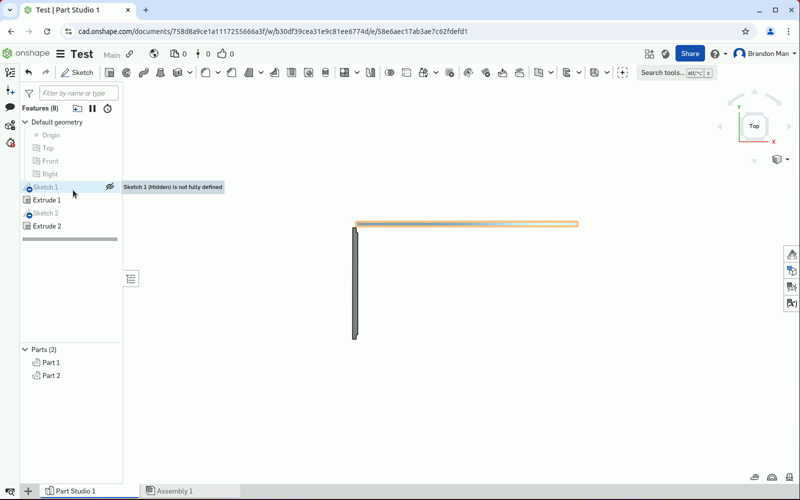
click(73, 189)
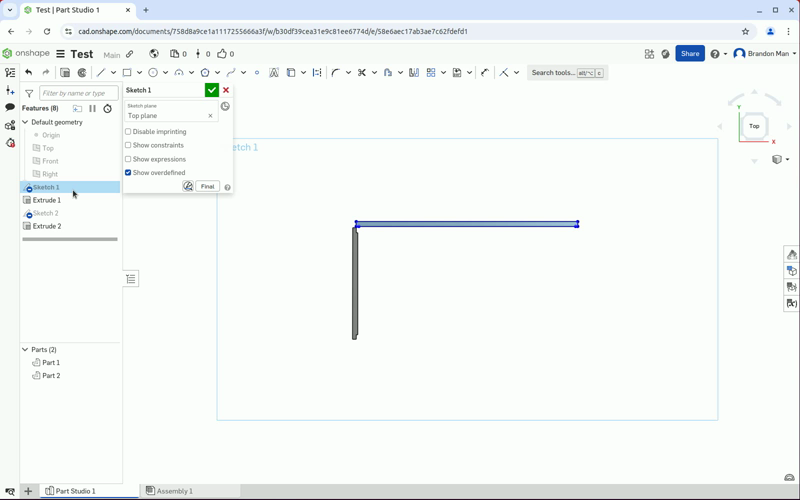
mouse_move(229, 92)
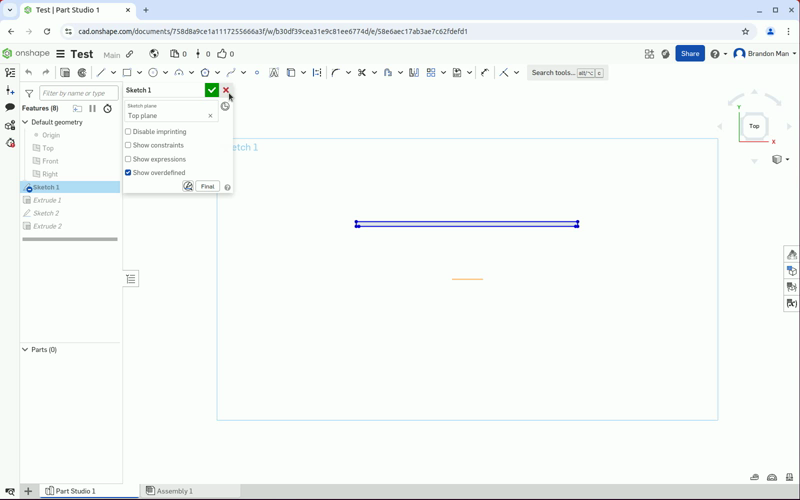
click(229, 92)
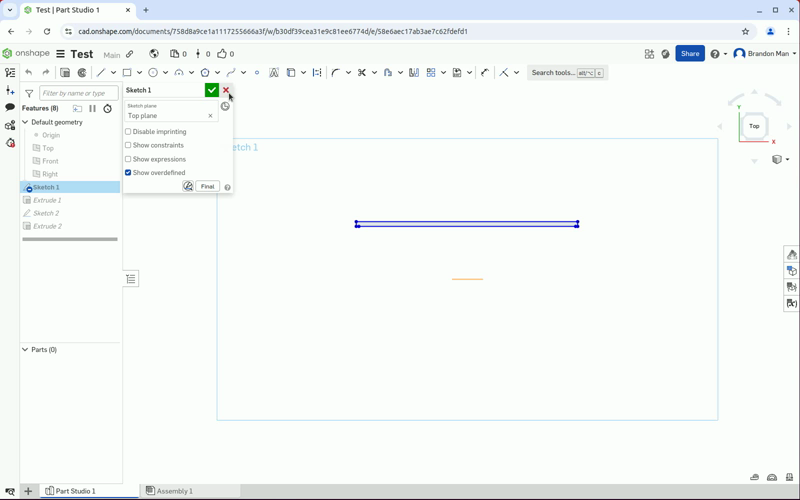
key(shift+s)
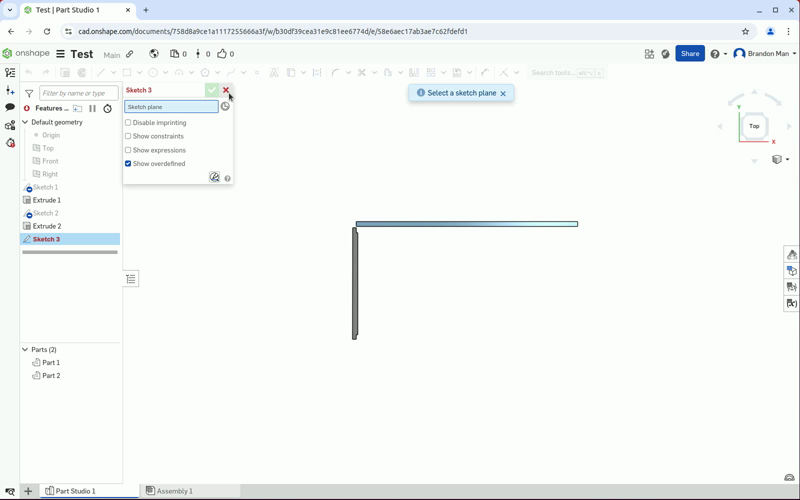
mouse_move(73, 150)
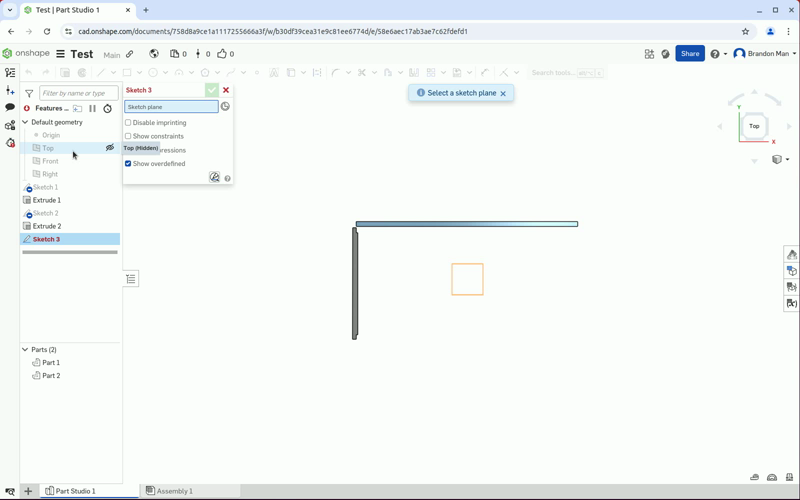
click(73, 150)
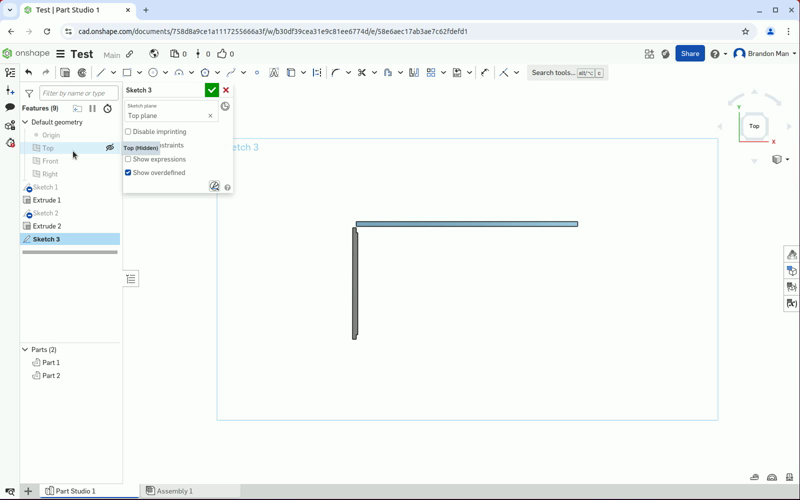
mouse_move(73, 352)
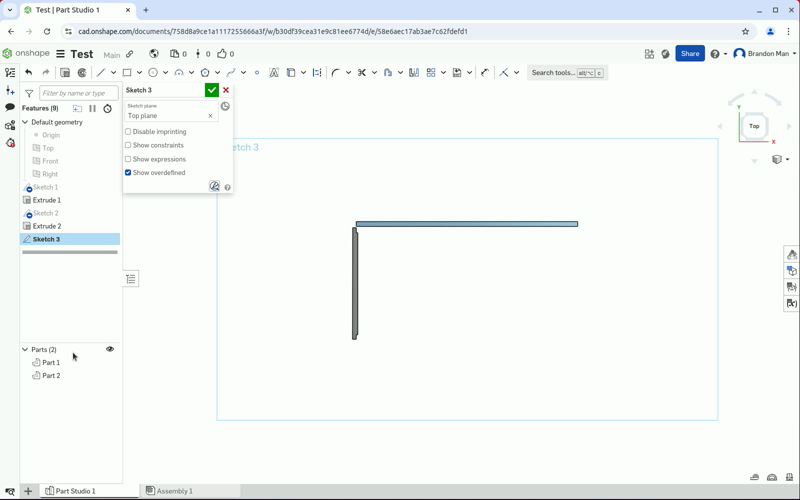
key(y)
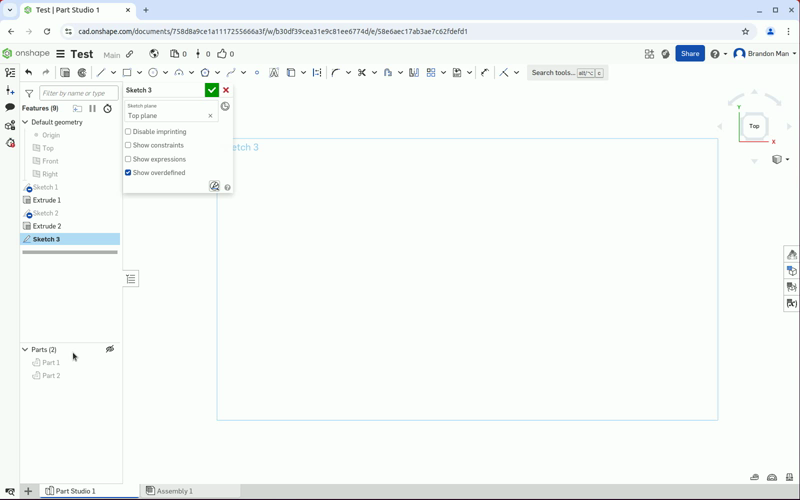
key(l)
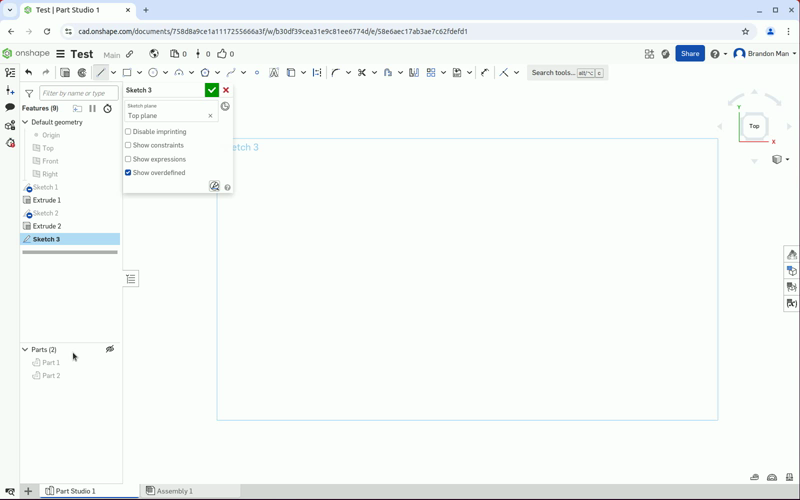
key_down(shift)
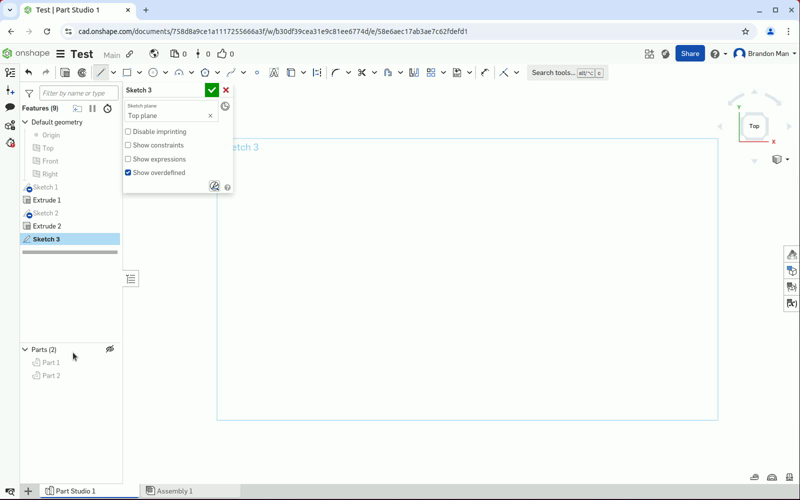
mouse_move(564, 334)
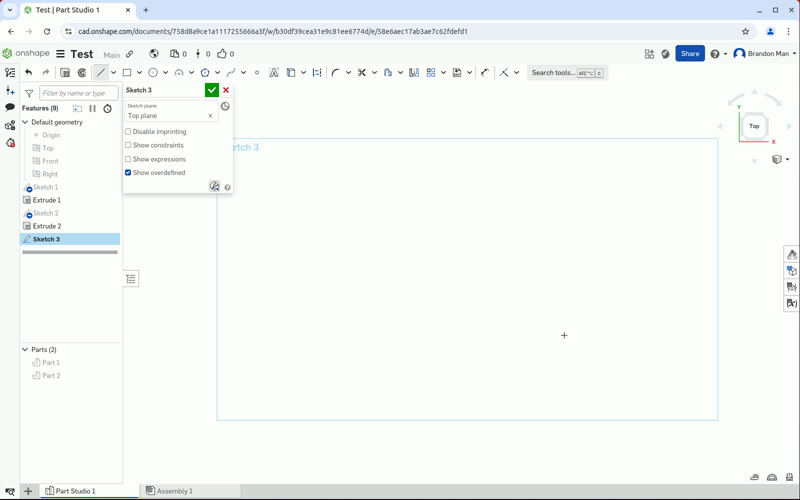
click(564, 334)
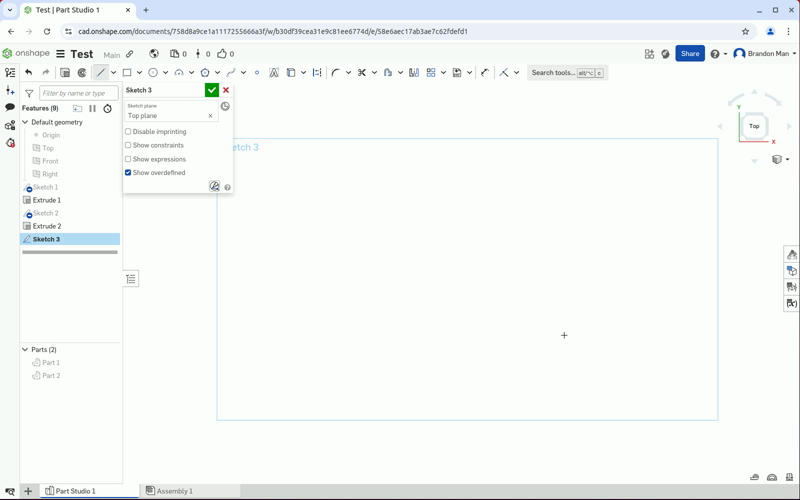
key_up(shift)
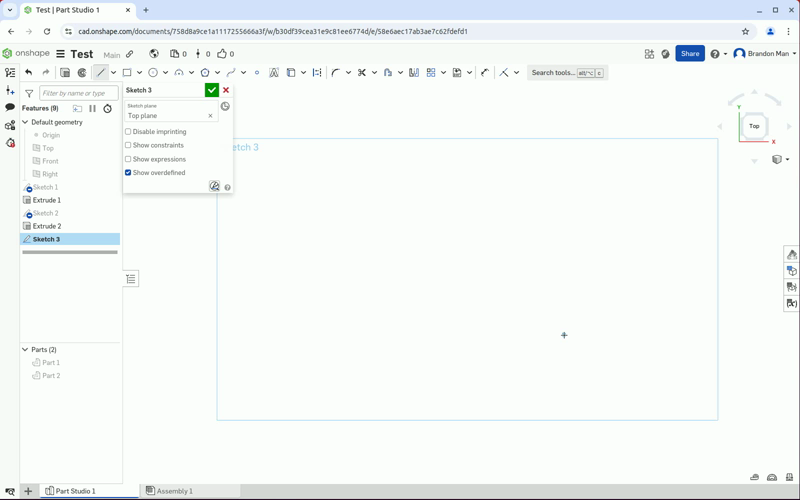
key_down(shift)
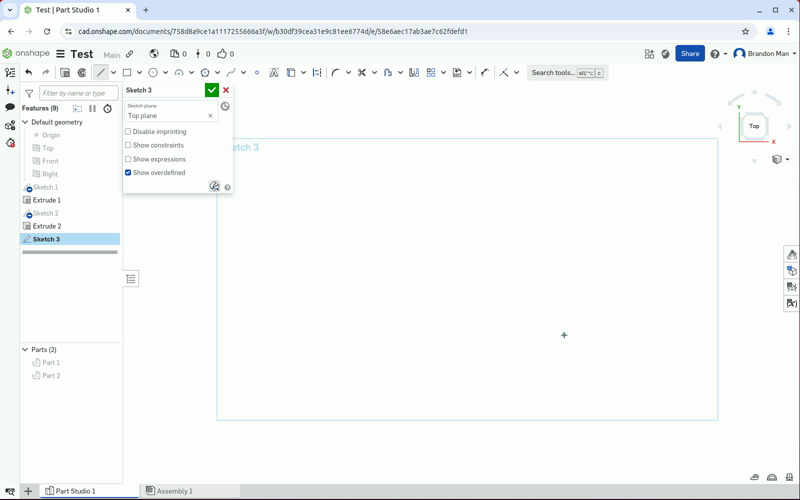
mouse_move(589, 334)
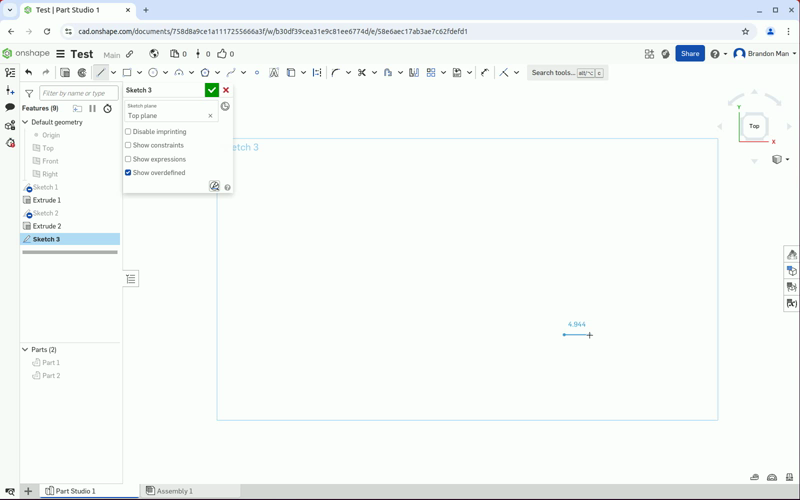
mouse_move(565, 334)
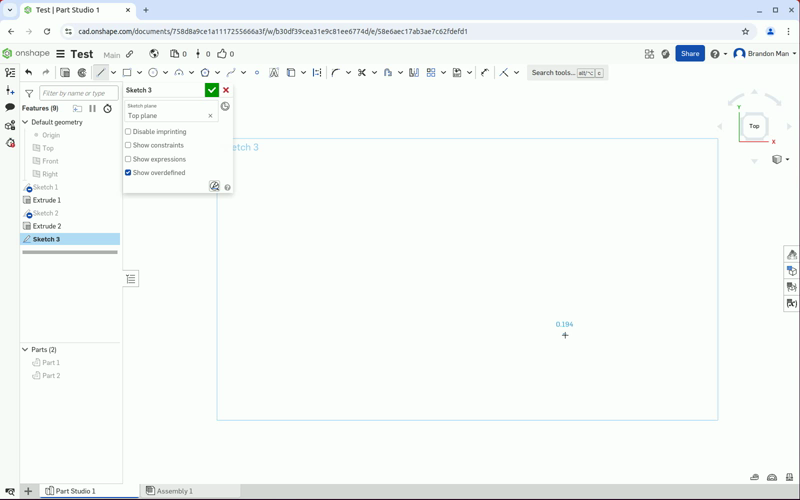
scroll(6)
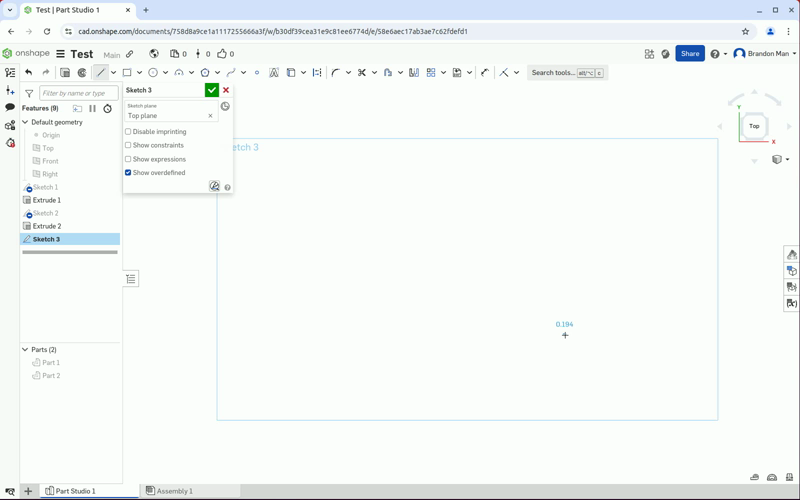
scroll(6)
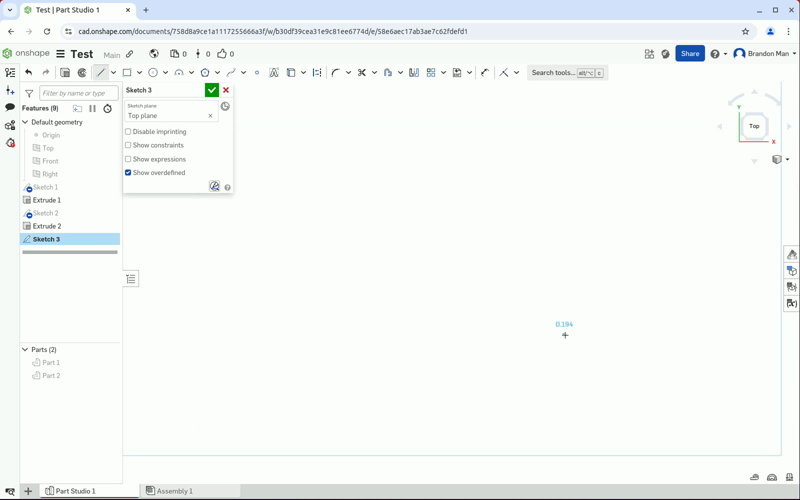
scroll(6)
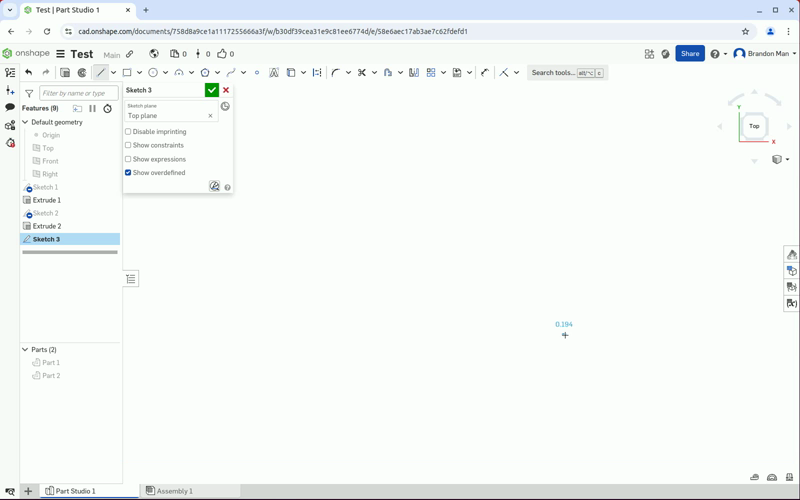
scroll(6)
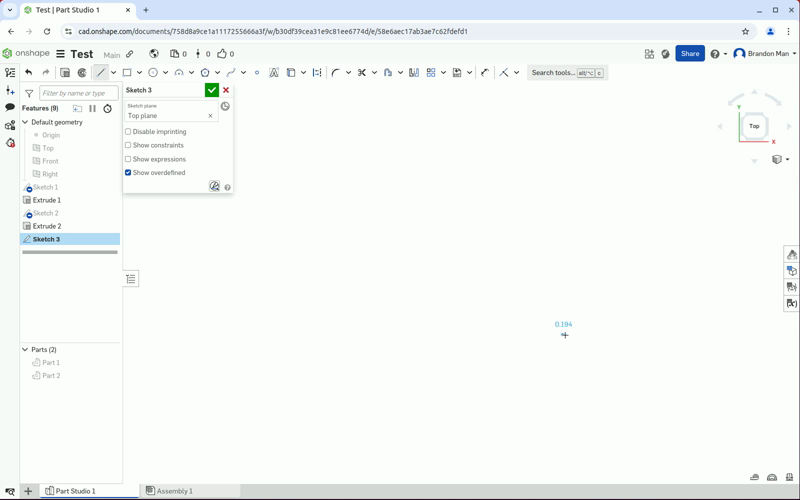
scroll(6)
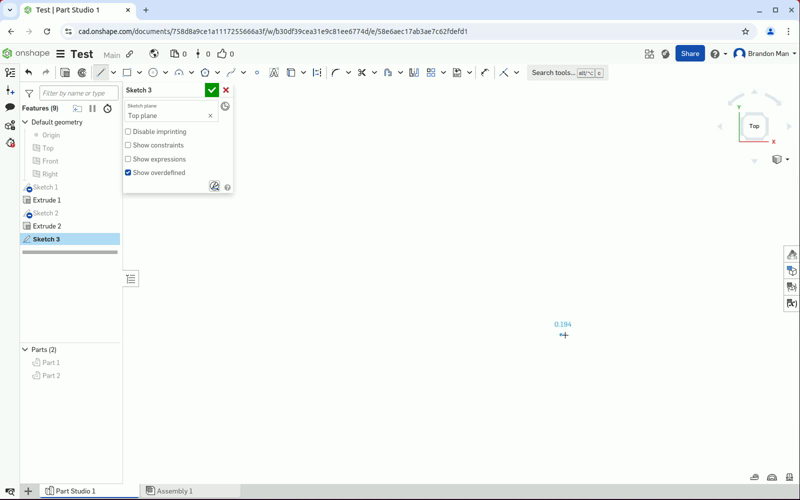
scroll(6)
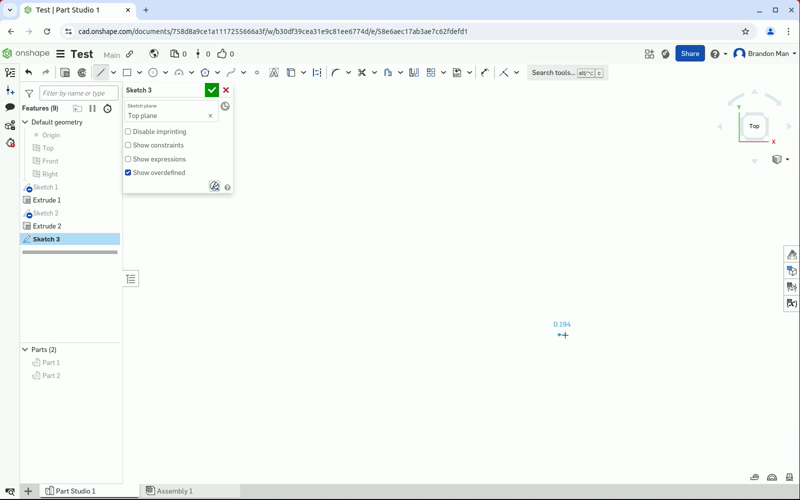
scroll(6)
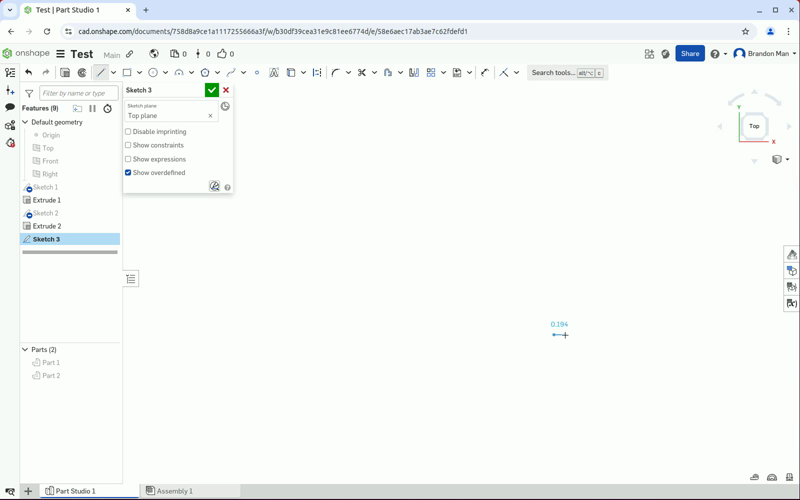
click(565, 334)
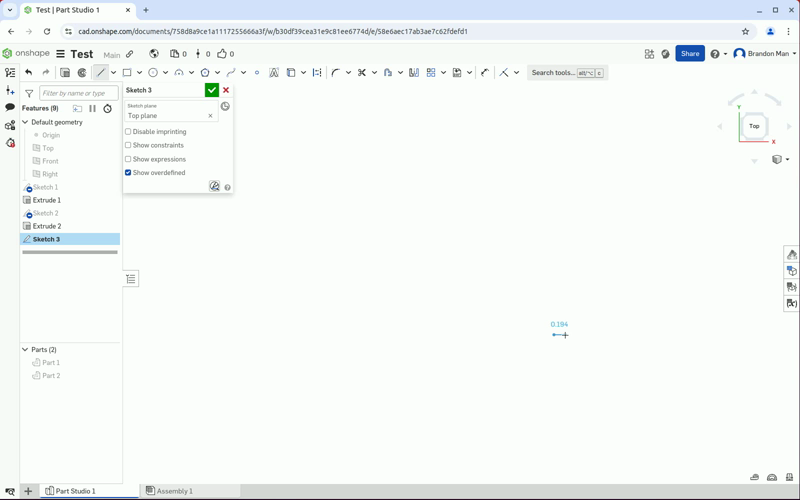
scroll(-6)
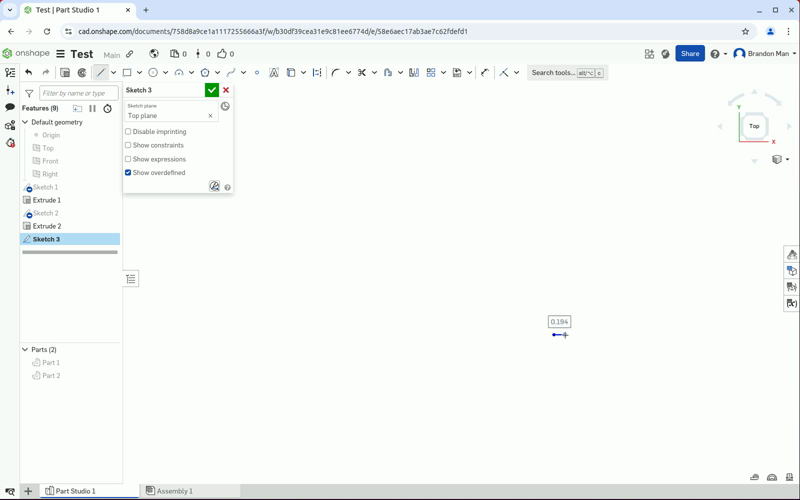
scroll(-6)
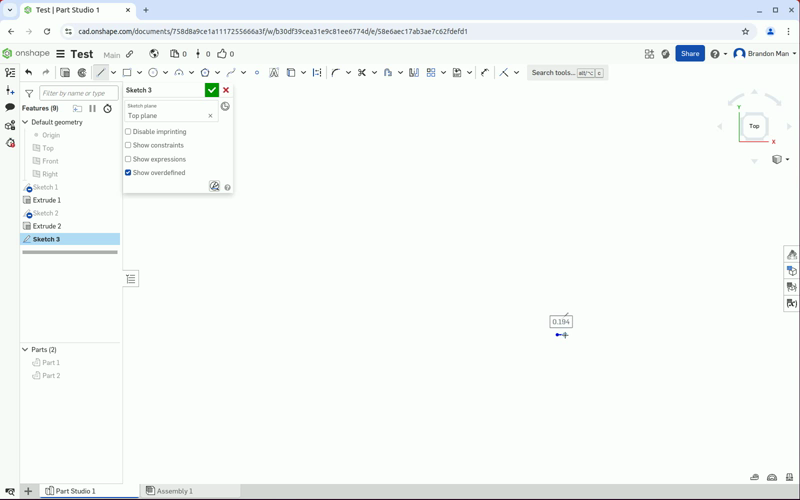
scroll(-6)
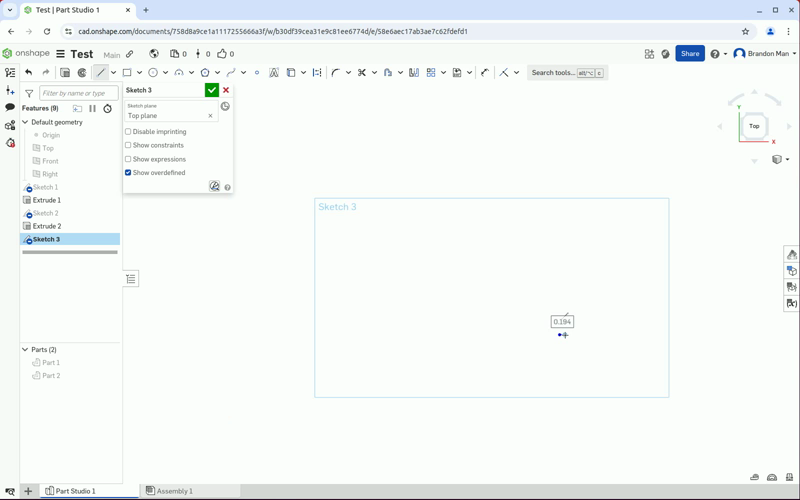
scroll(-6)
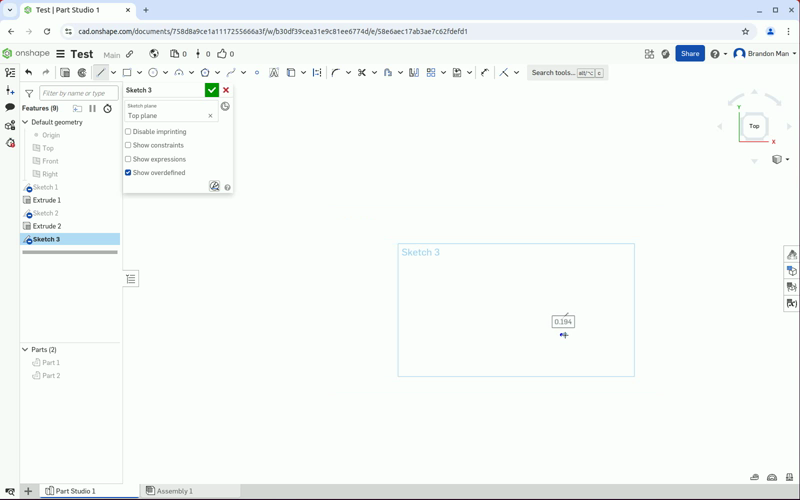
scroll(-6)
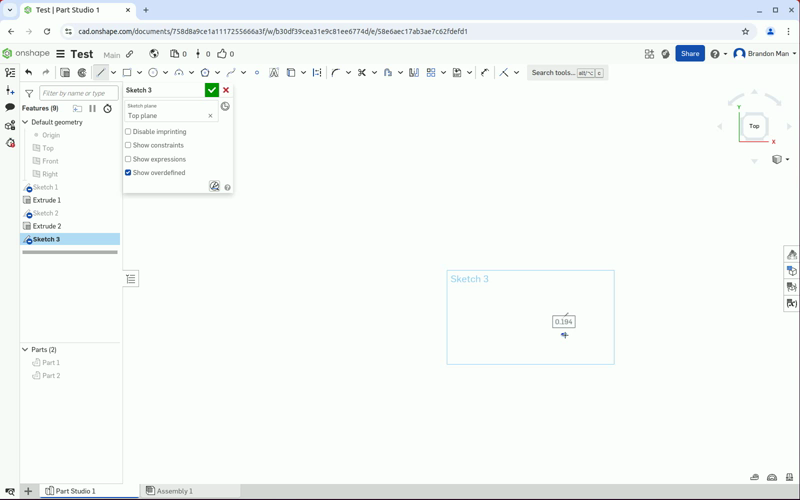
scroll(-6)
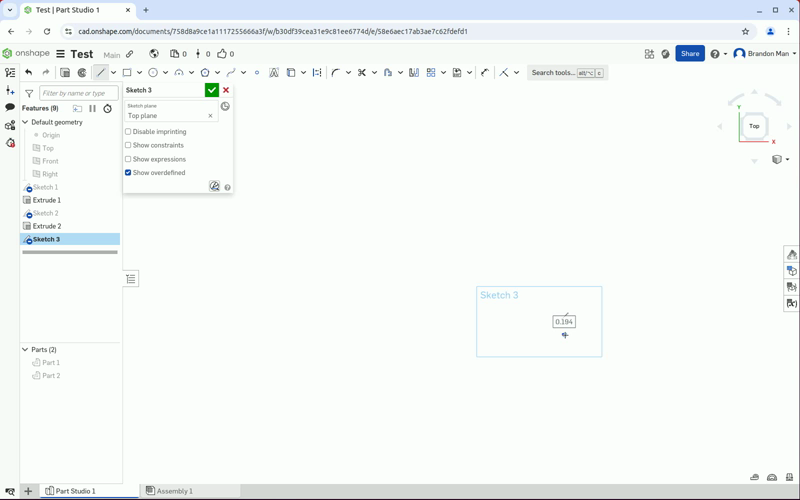
scroll(-6)
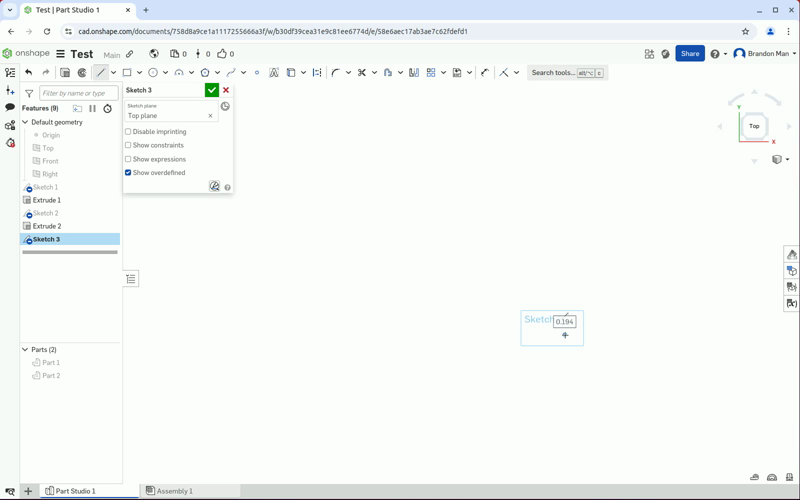
key_up(shift)
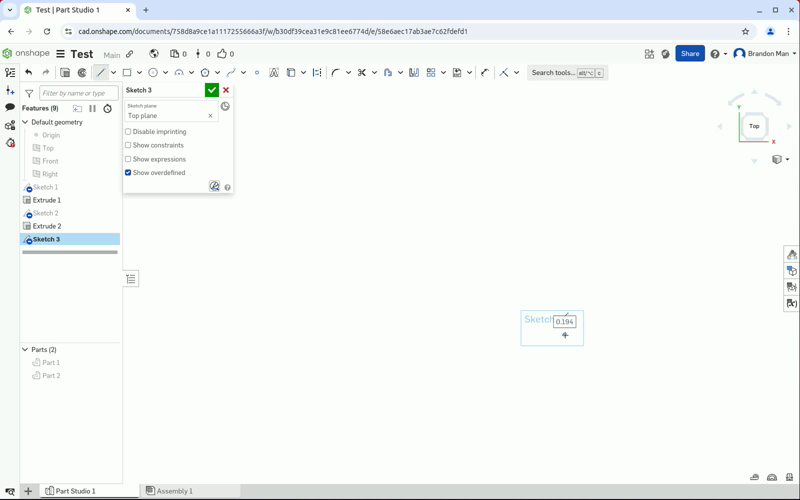
key_down(shift)
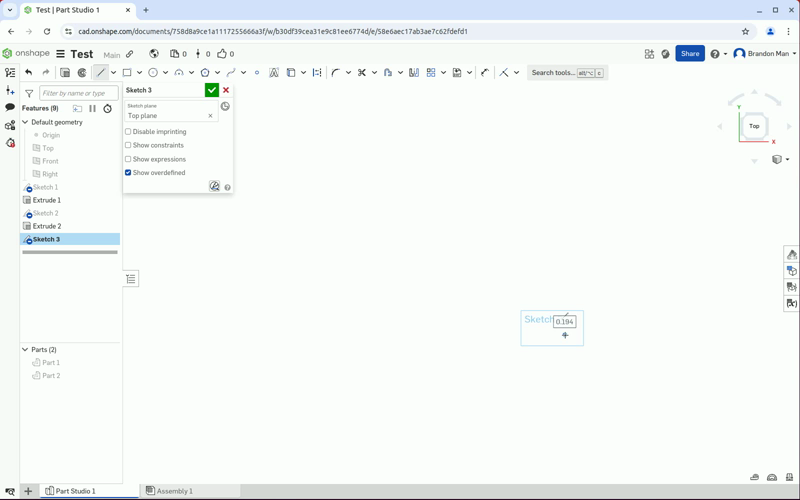
mouse_move(589, 334)
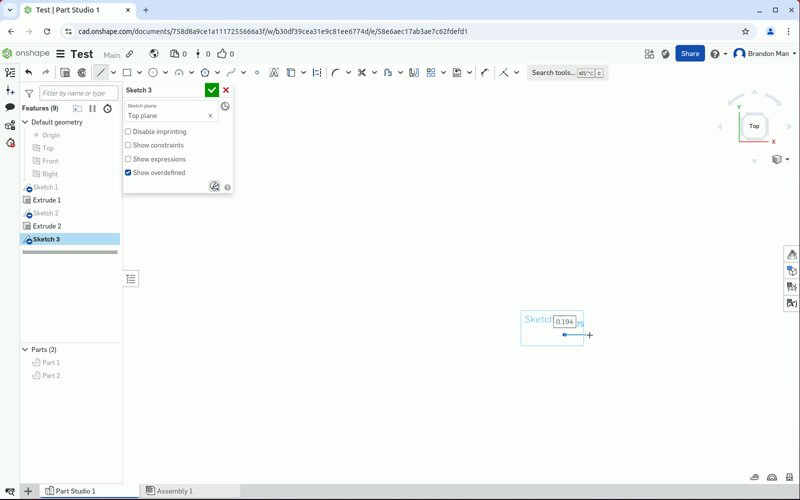
mouse_move(565, 339)
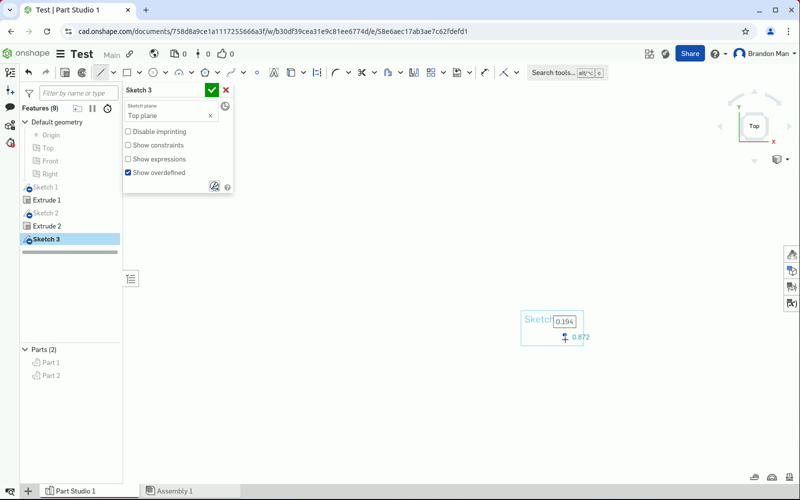
scroll(6)
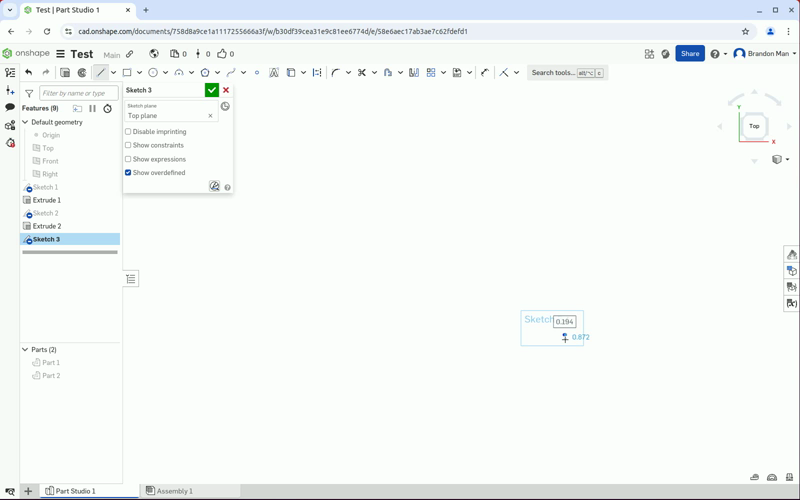
scroll(6)
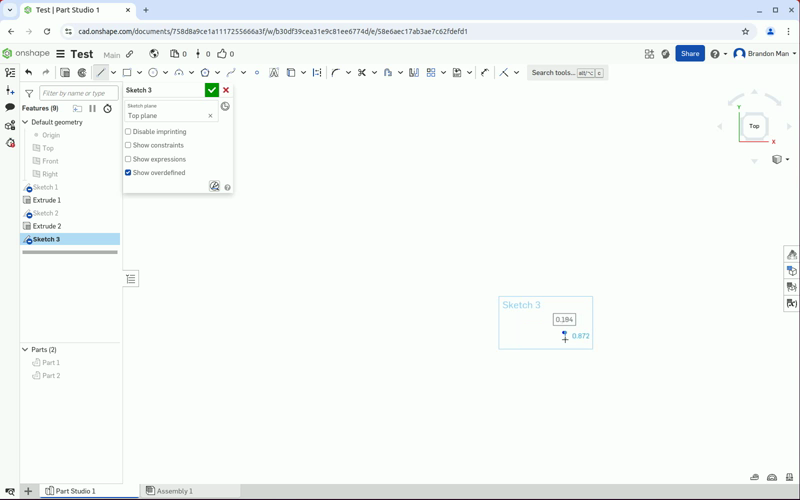
scroll(6)
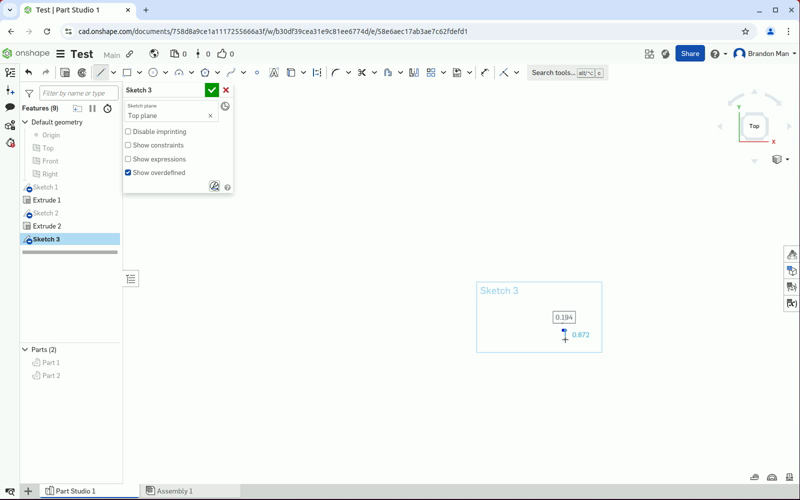
scroll(6)
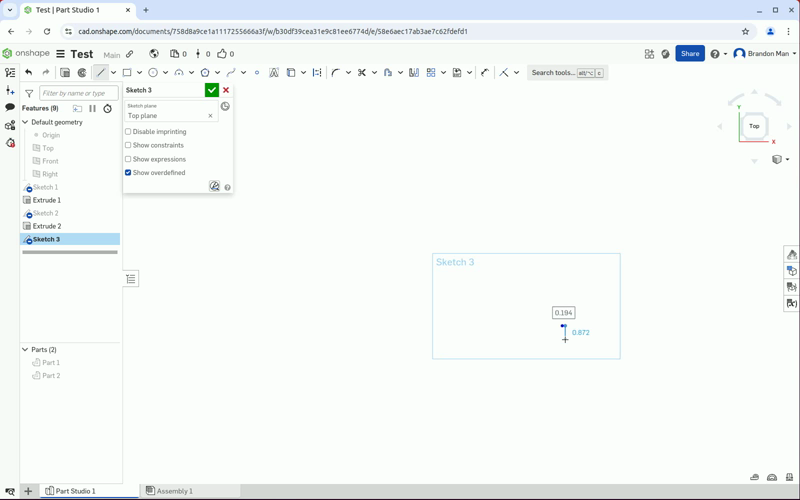
scroll(6)
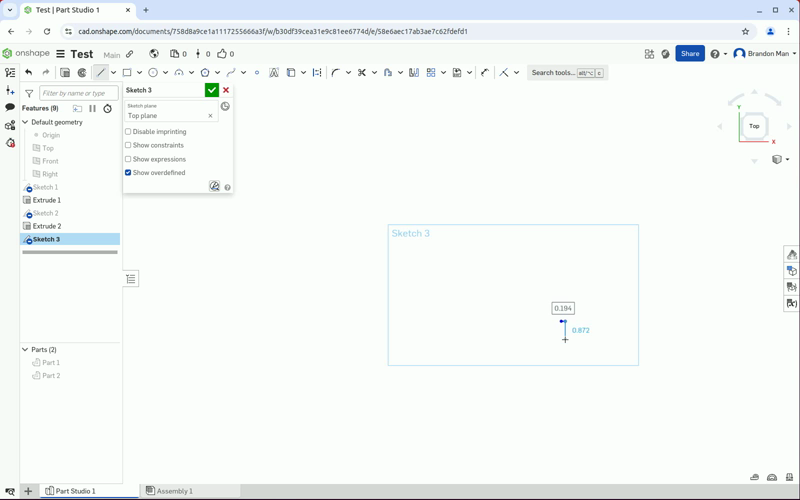
scroll(6)
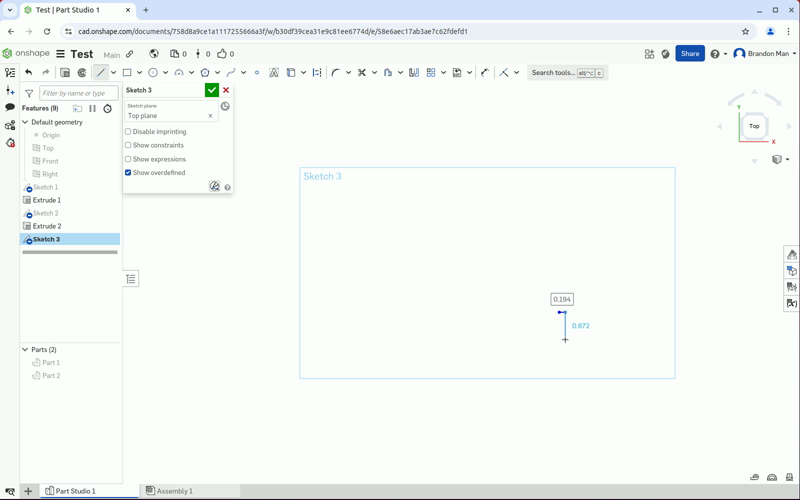
scroll(6)
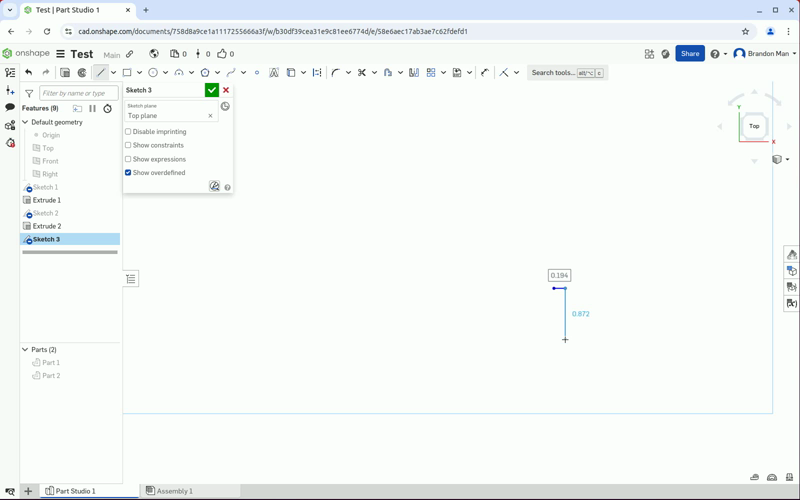
click(565, 339)
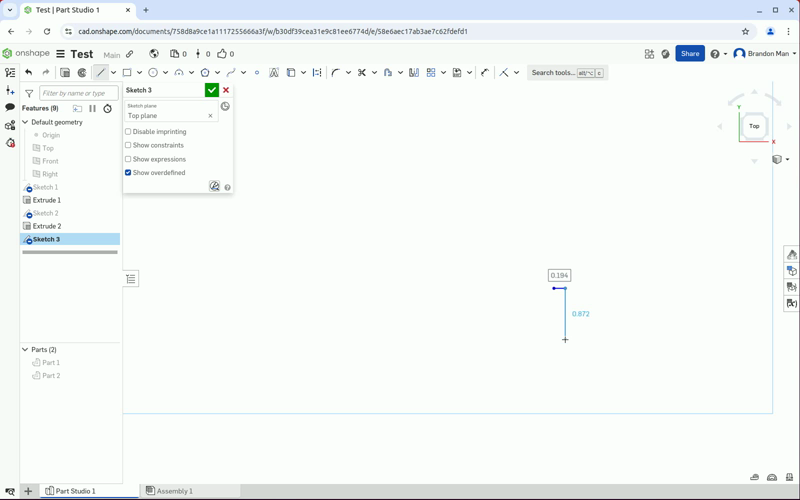
scroll(-6)
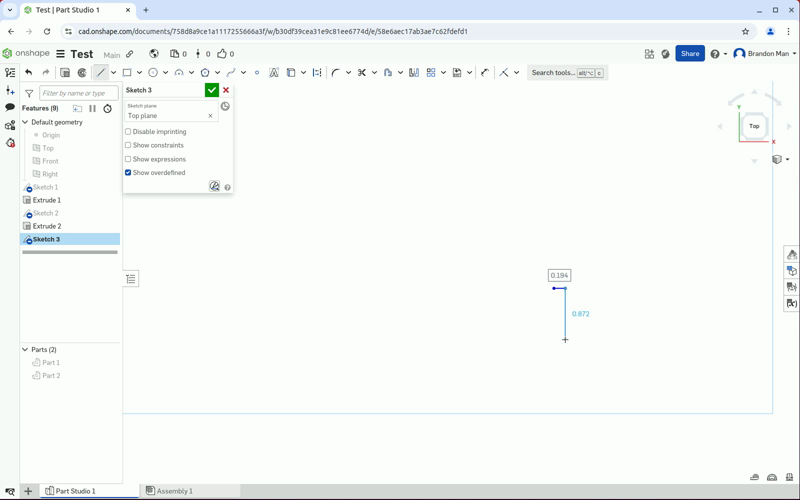
scroll(-6)
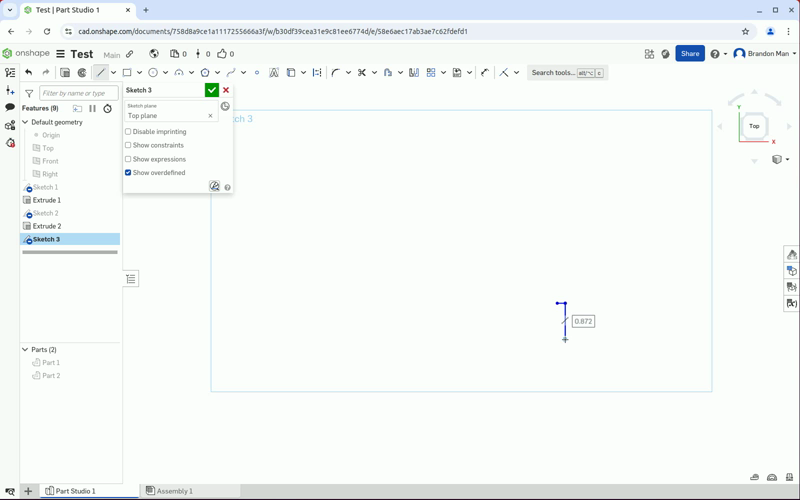
scroll(-6)
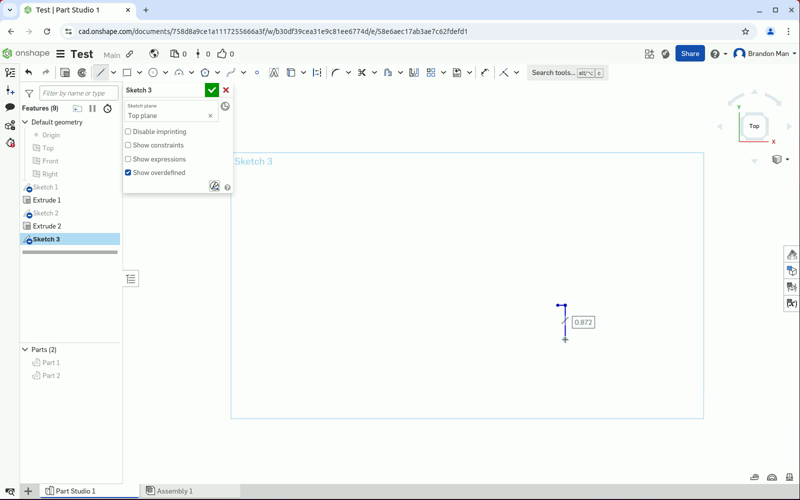
scroll(-6)
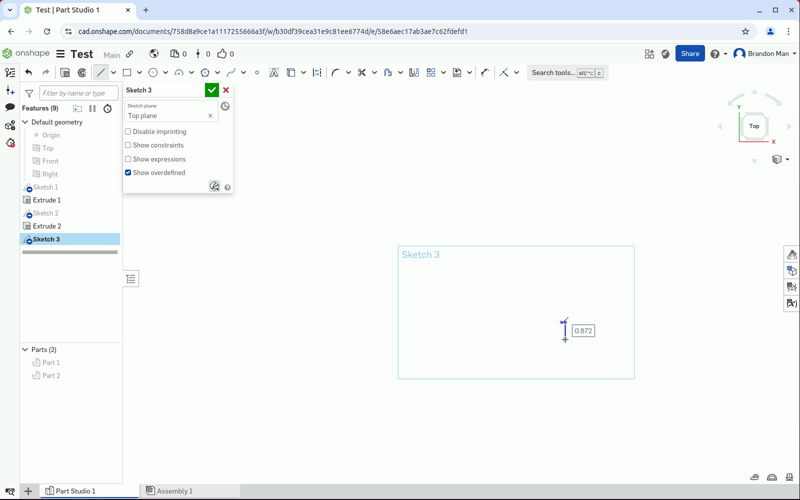
scroll(-6)
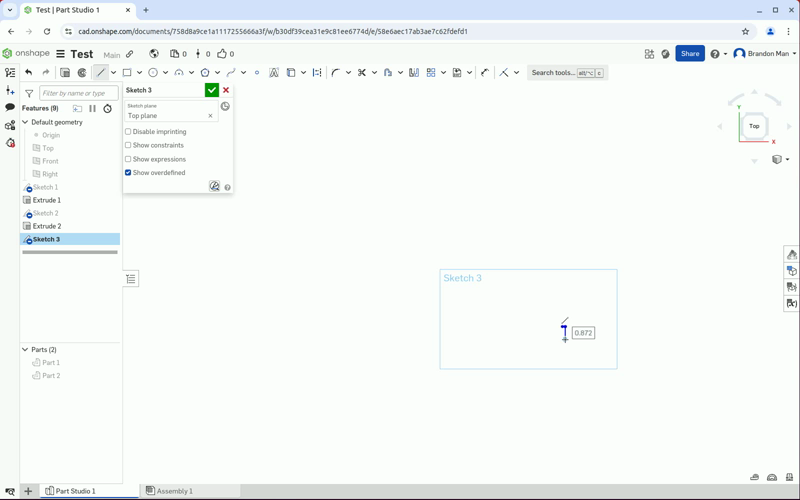
scroll(-6)
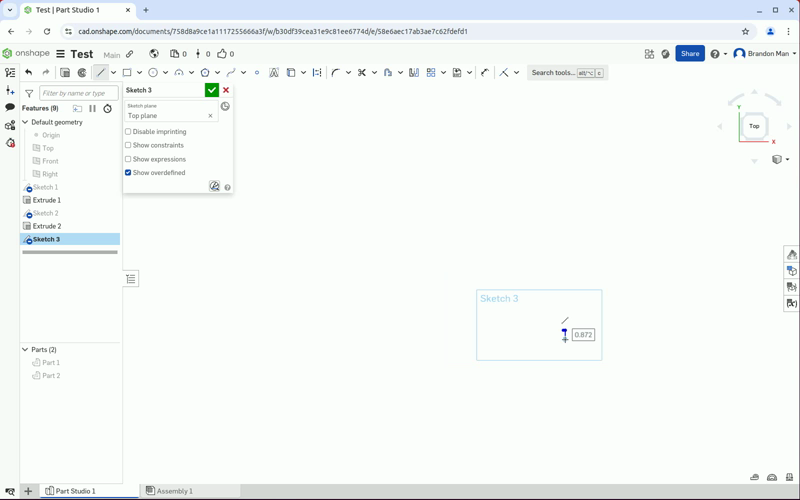
scroll(-6)
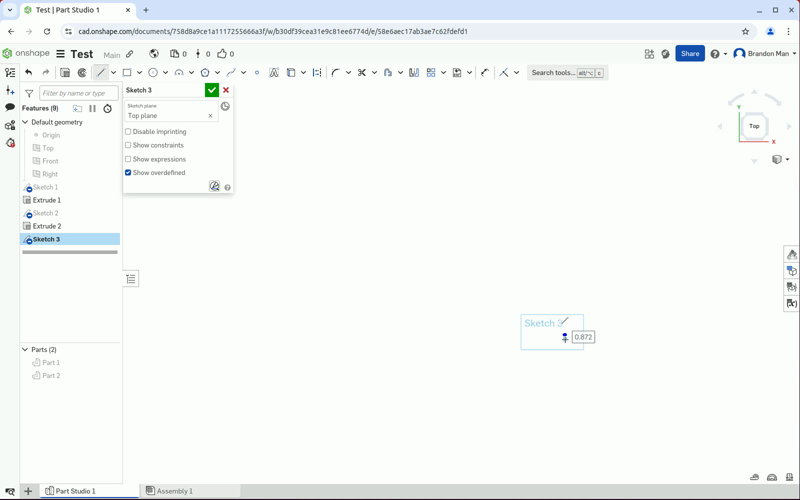
key_up(shift)
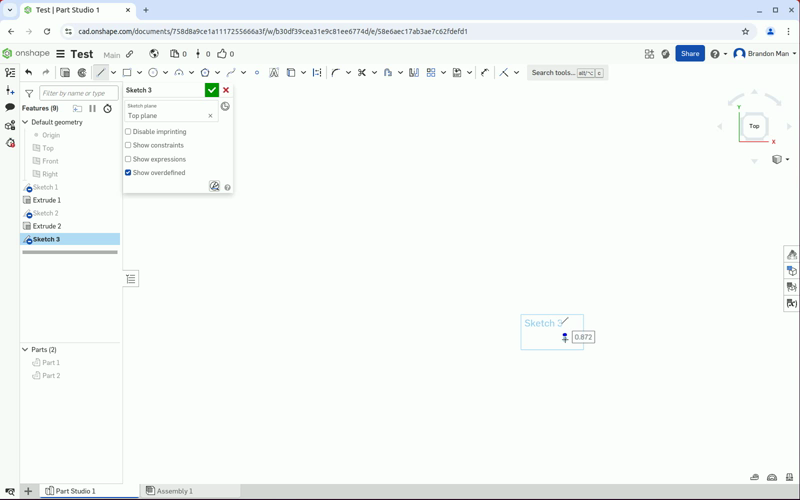
key_down(shift)
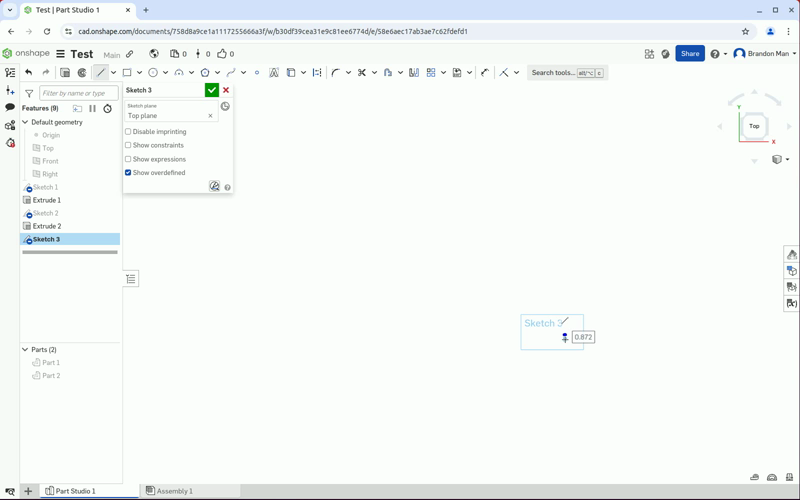
mouse_move(589, 339)
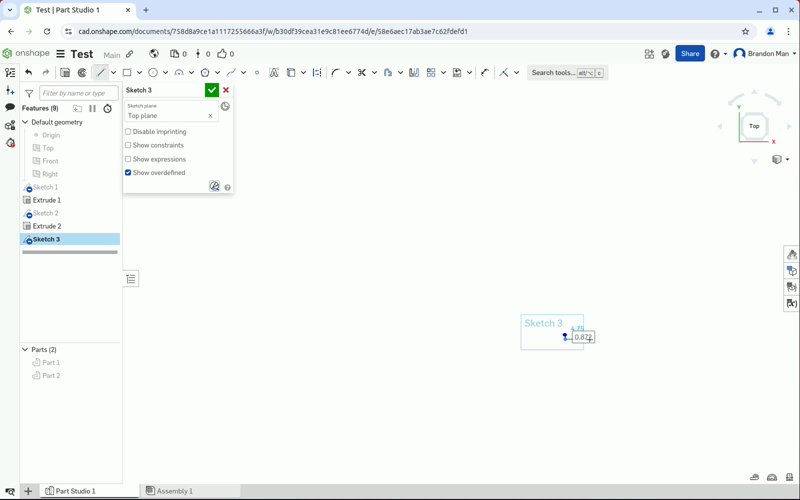
mouse_move(568, 339)
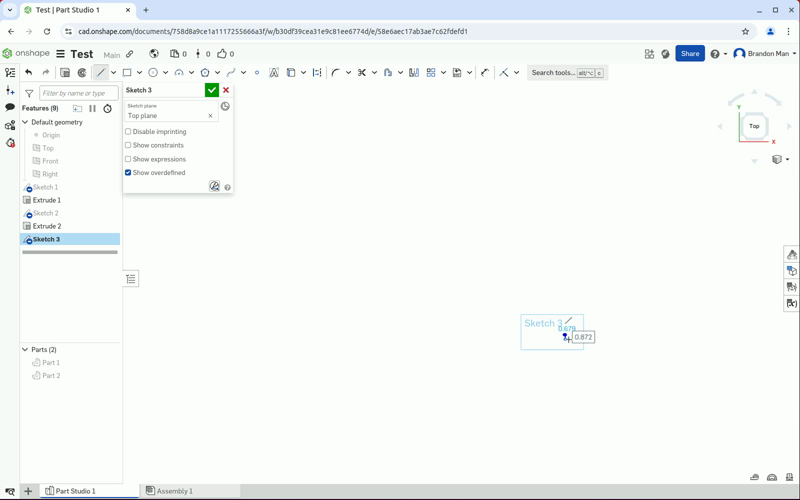
scroll(6)
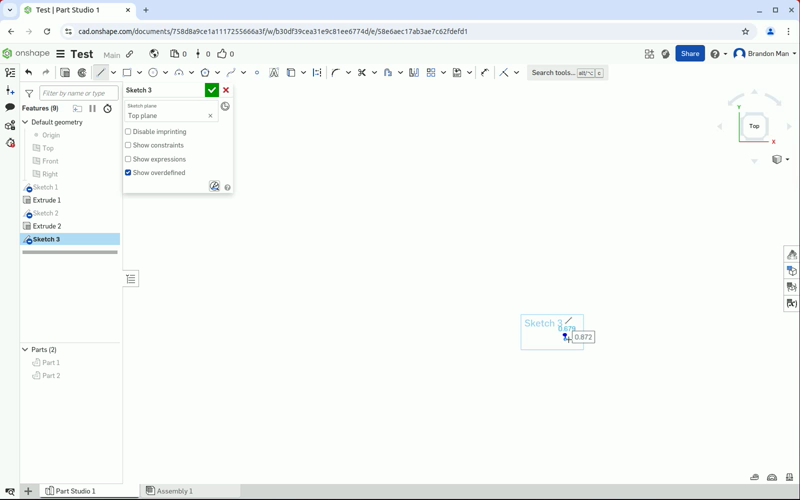
scroll(6)
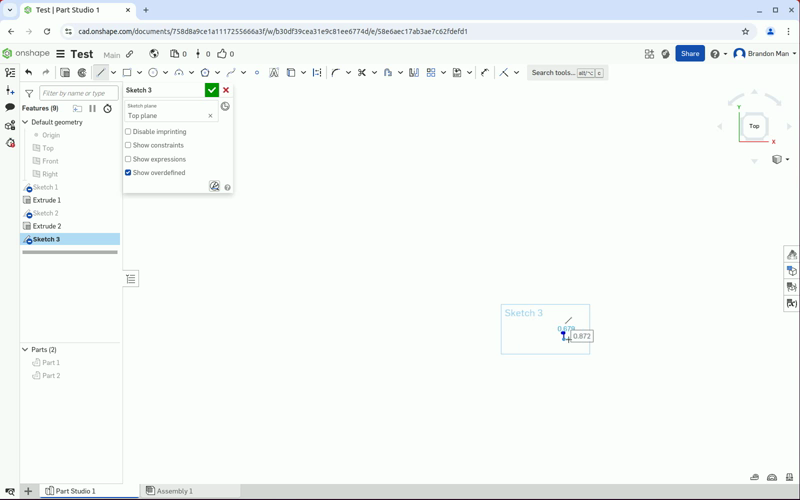
scroll(6)
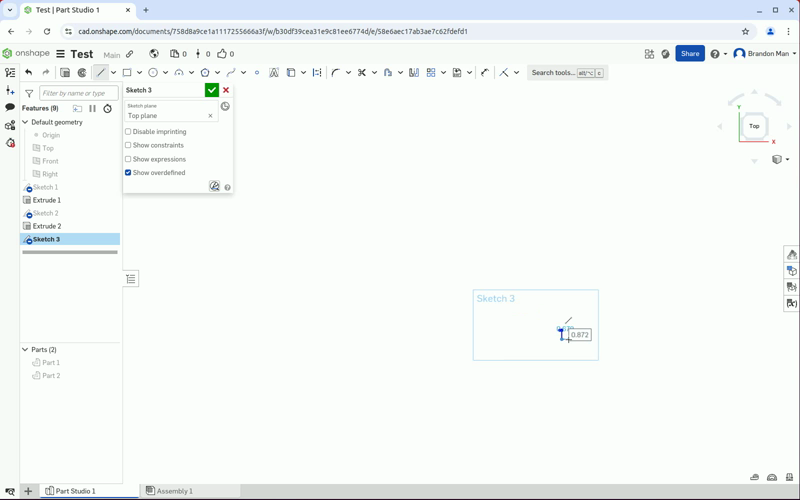
scroll(6)
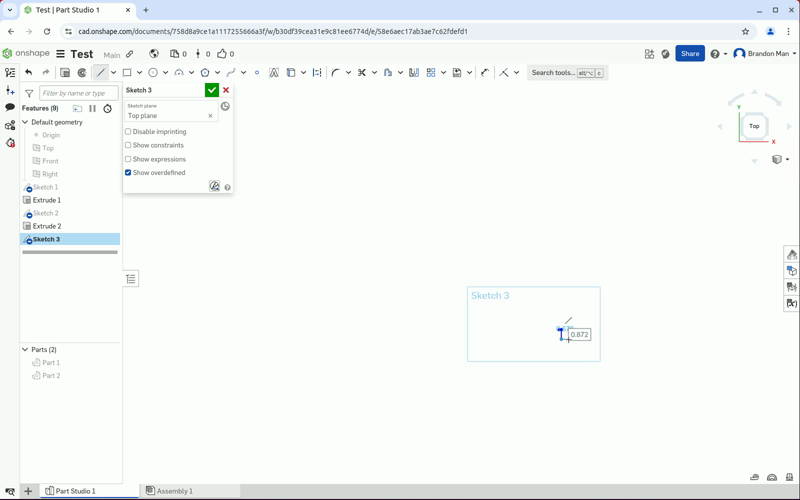
scroll(6)
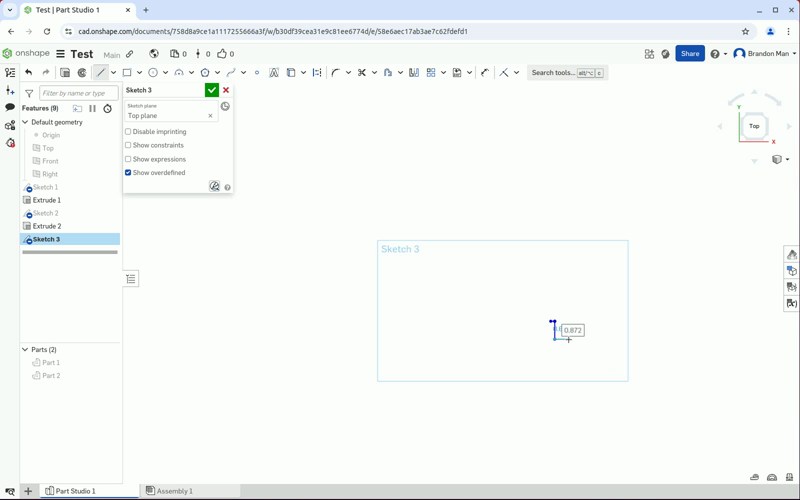
scroll(6)
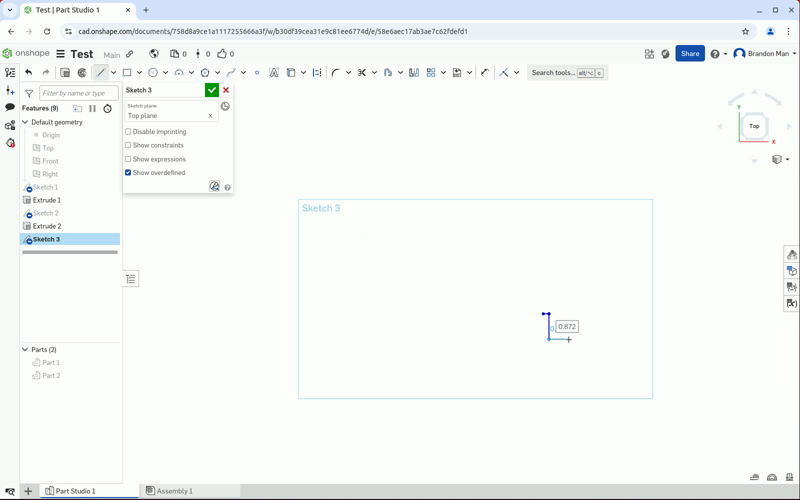
scroll(6)
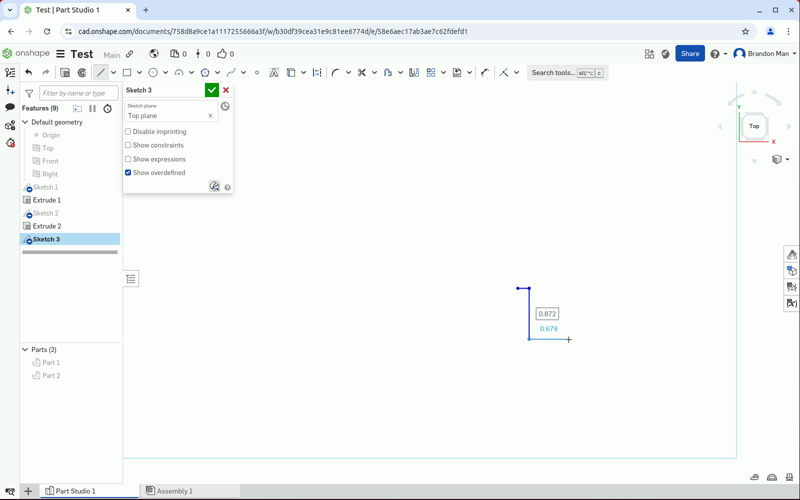
click(568, 339)
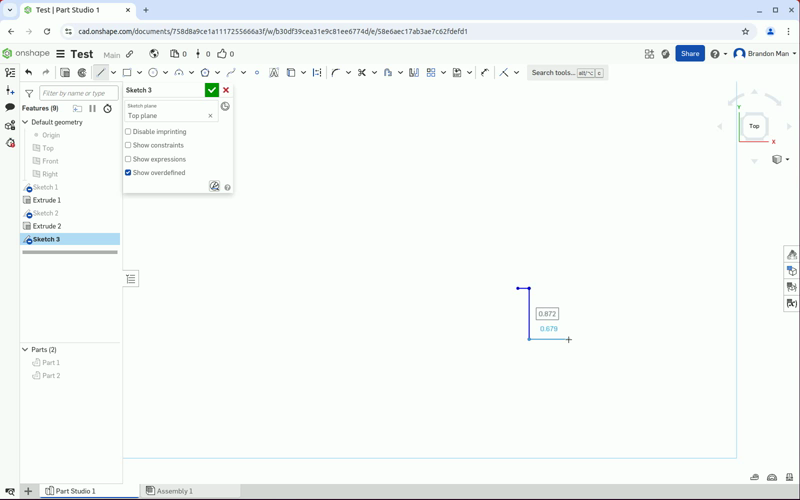
scroll(-6)
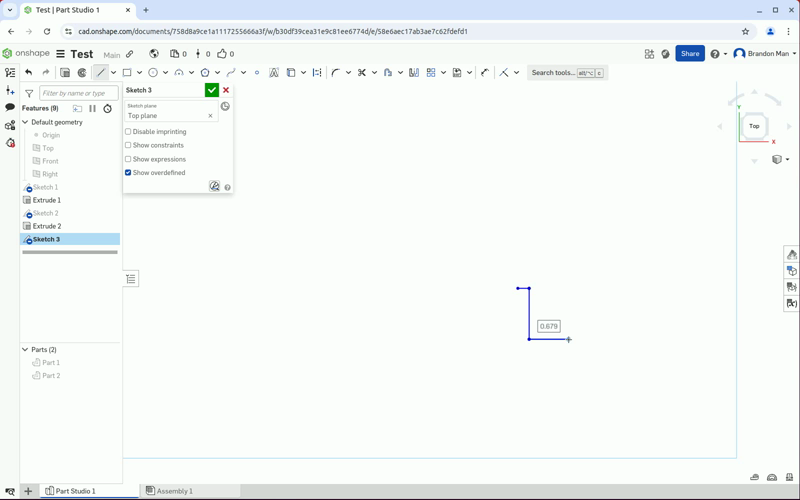
scroll(-6)
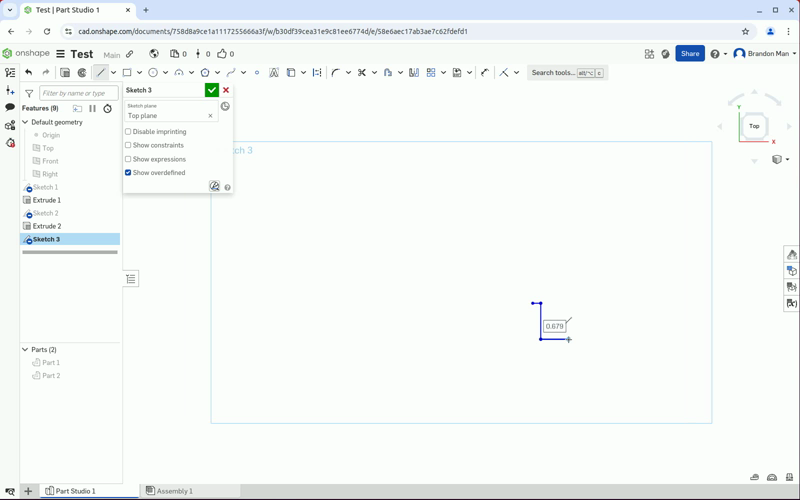
scroll(-6)
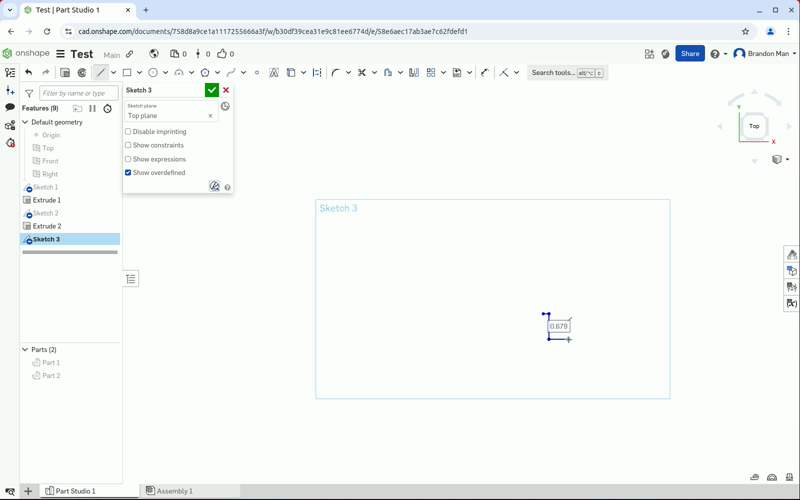
scroll(-6)
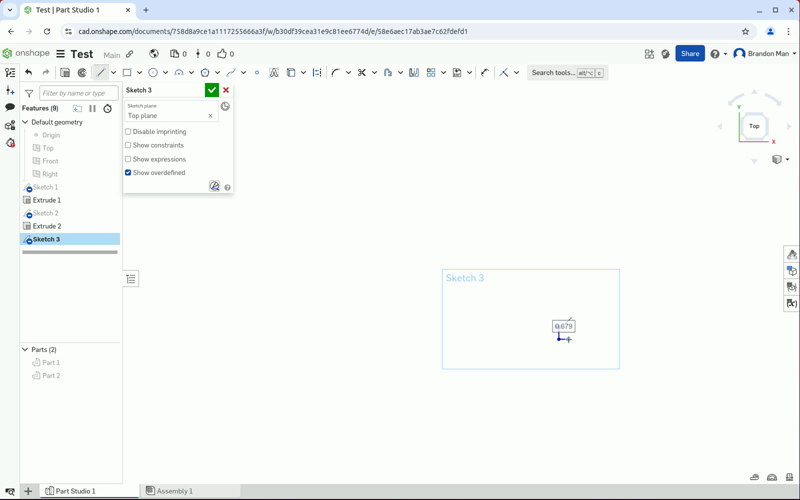
scroll(-6)
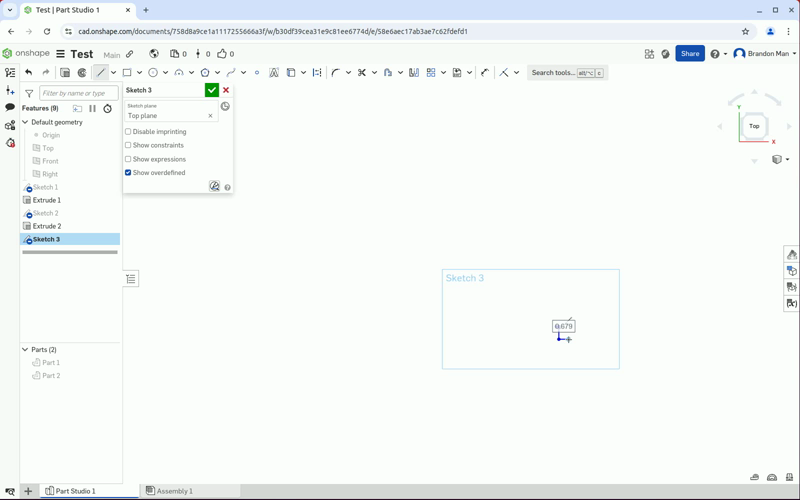
scroll(-6)
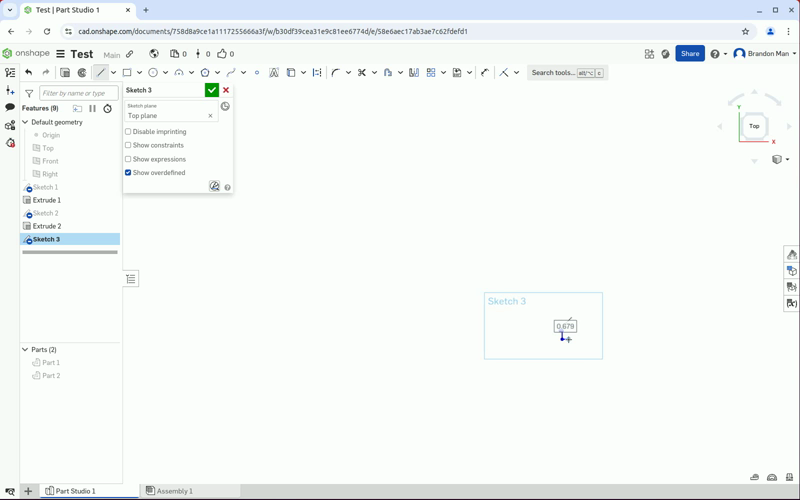
scroll(-6)
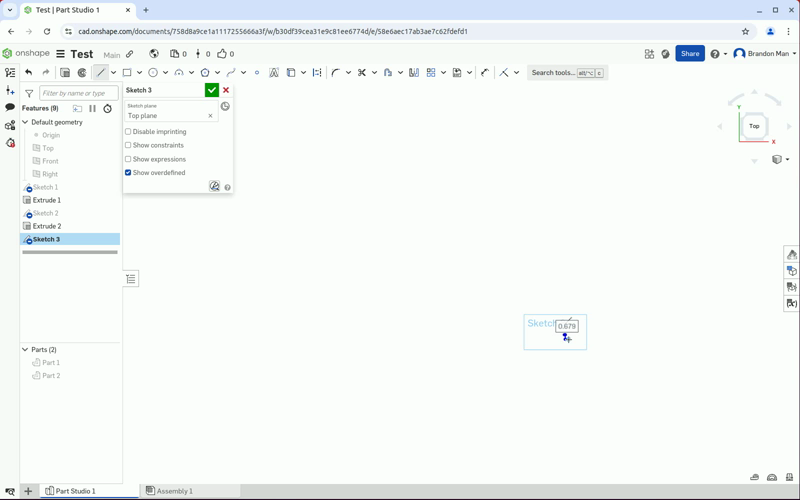
key_up(shift)
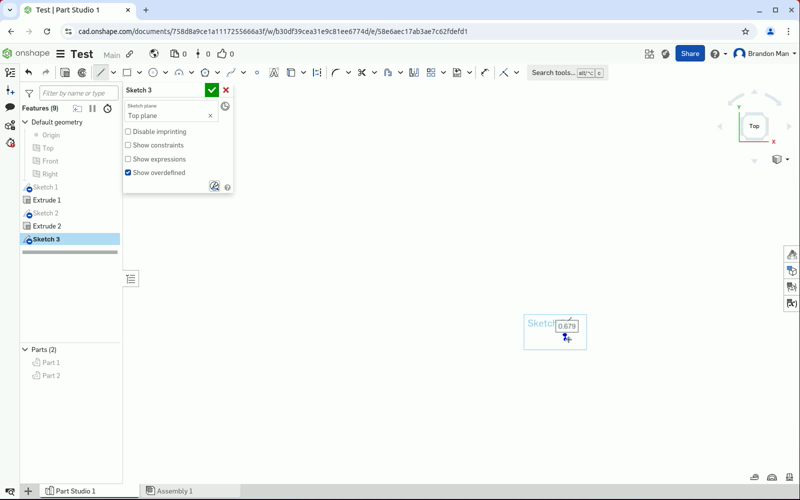
key_down(shift)
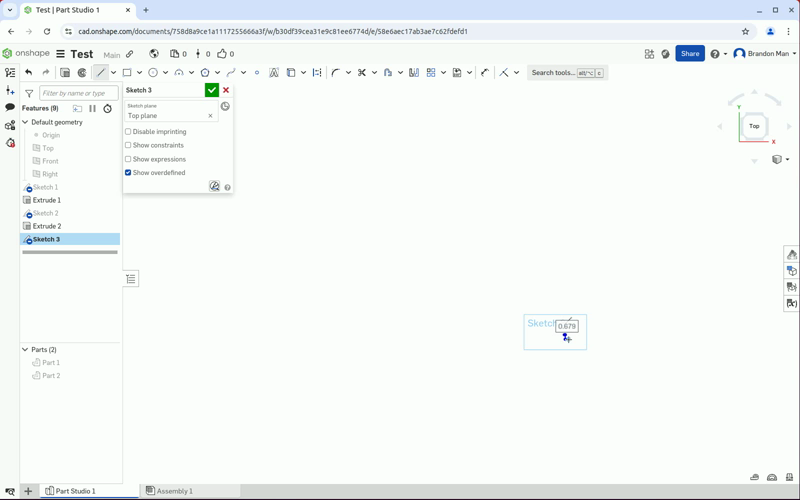
mouse_move(568, 227)
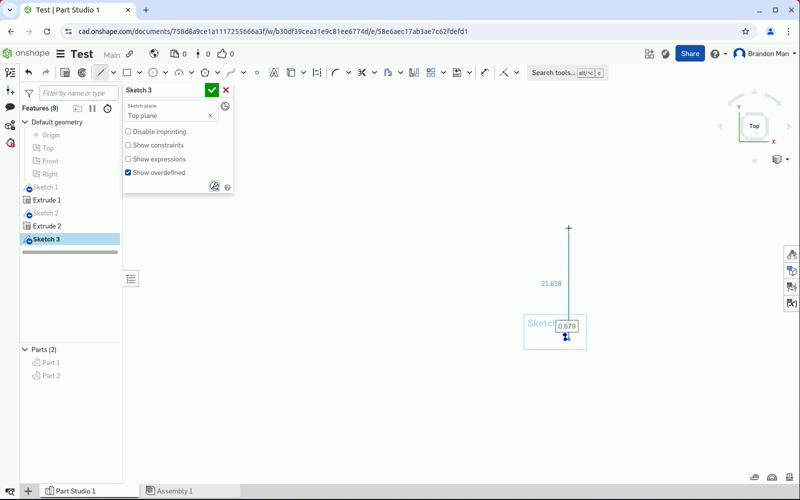
click(568, 227)
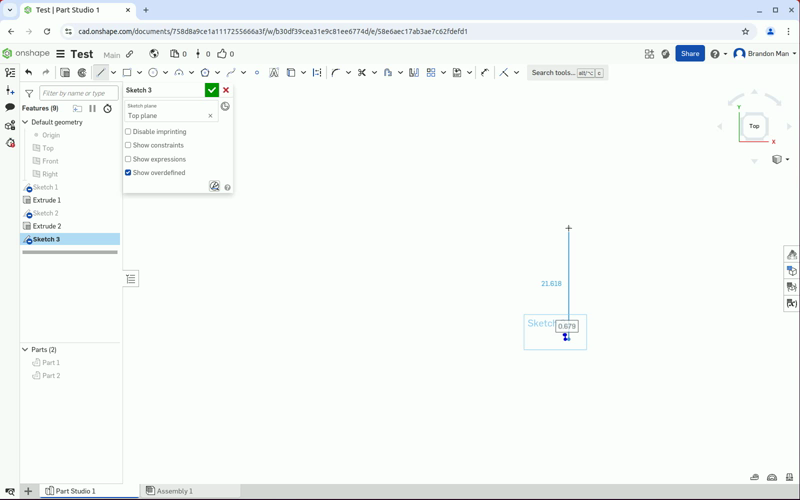
key_up(shift)
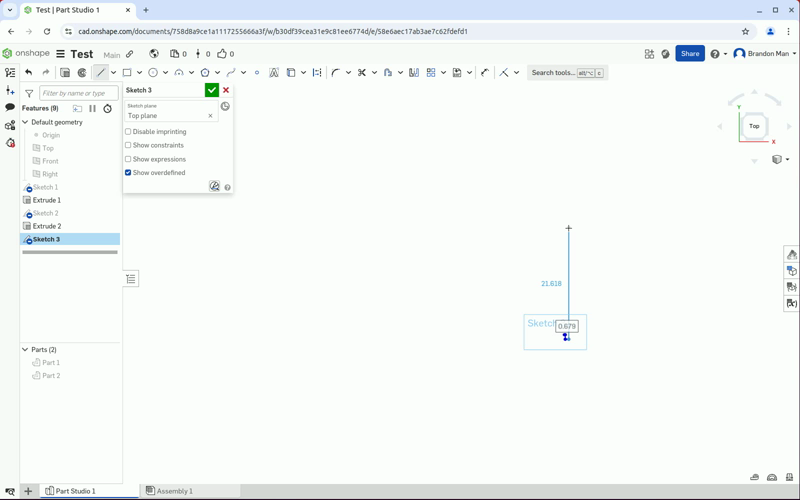
key_down(shift)
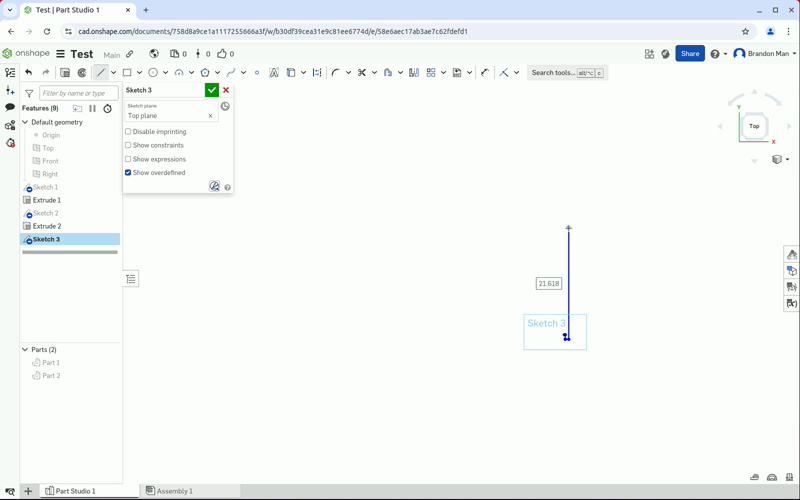
mouse_move(589, 227)
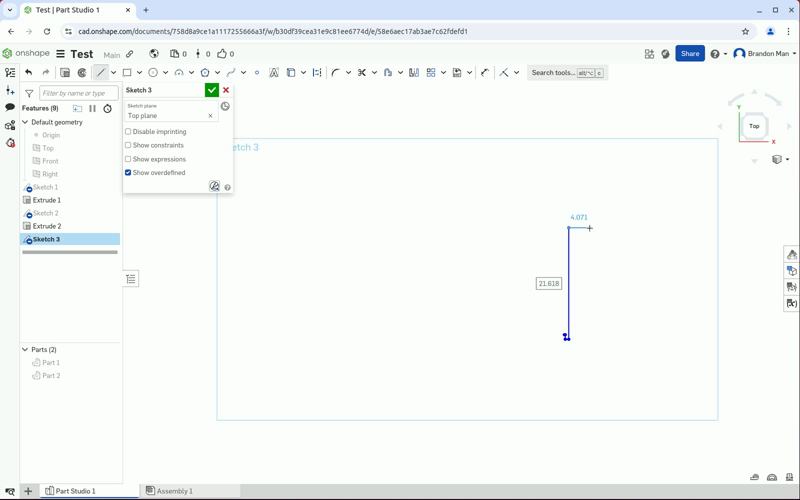
mouse_move(565, 227)
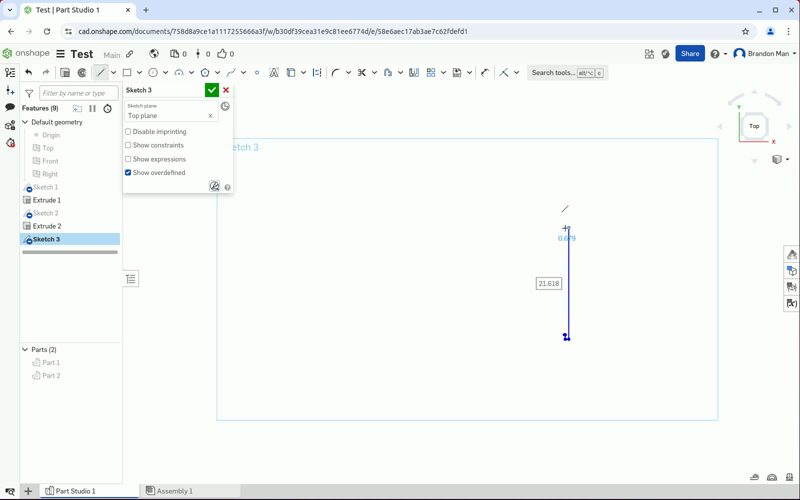
scroll(6)
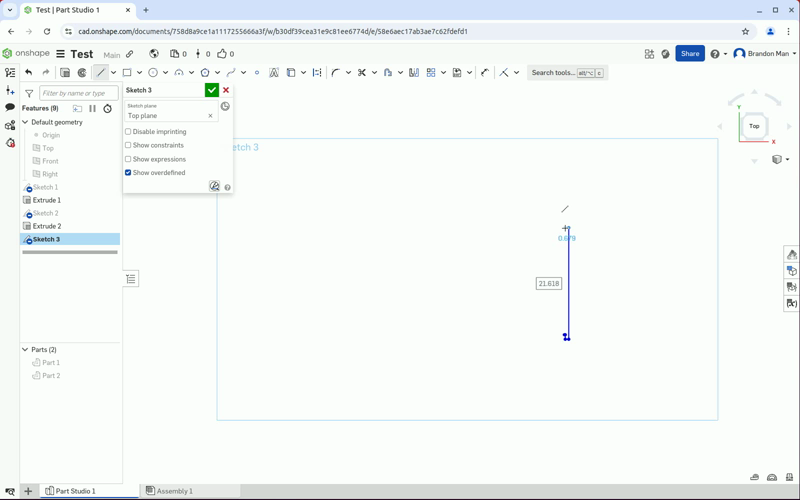
scroll(6)
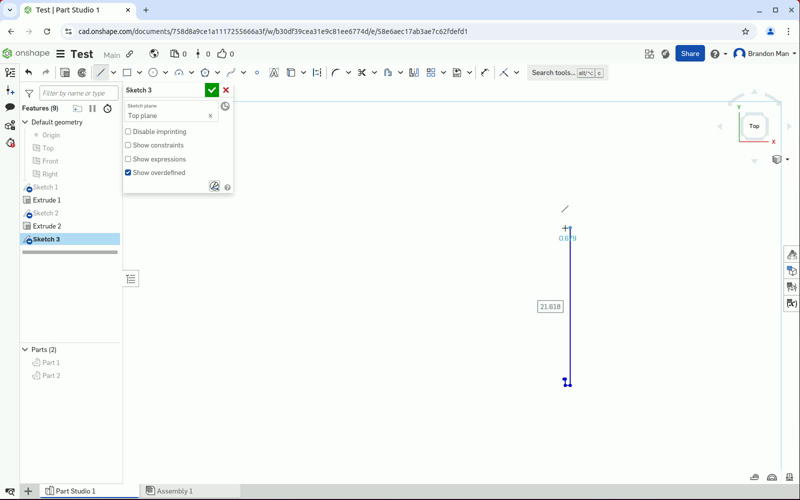
scroll(6)
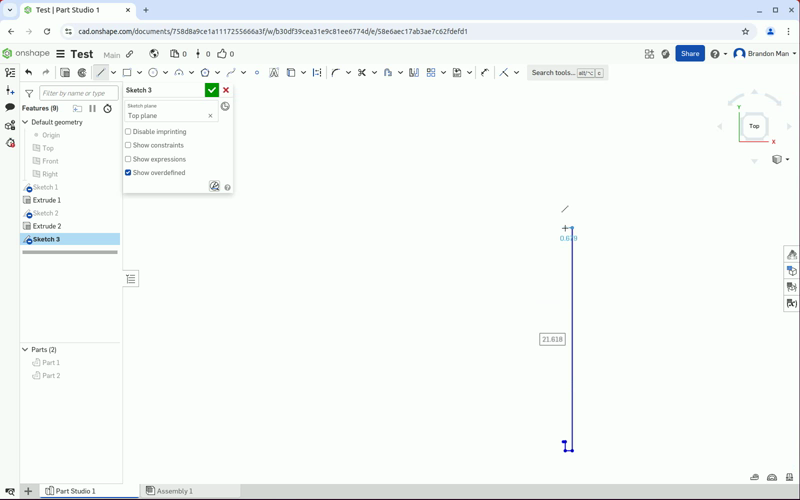
scroll(6)
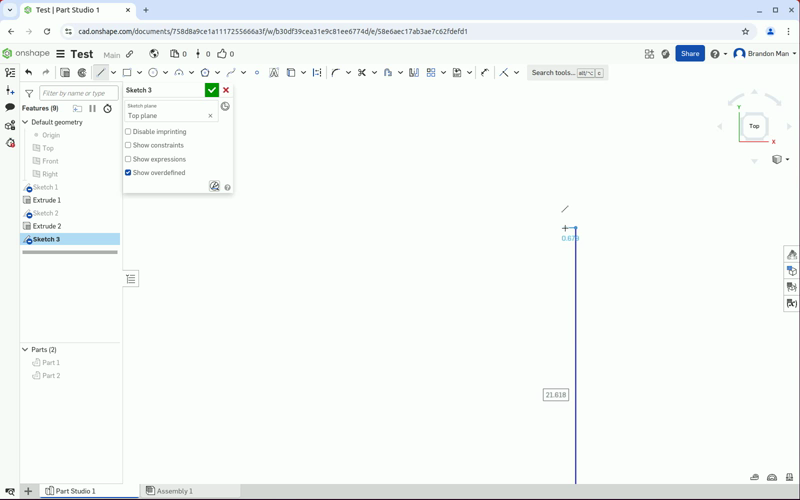
scroll(6)
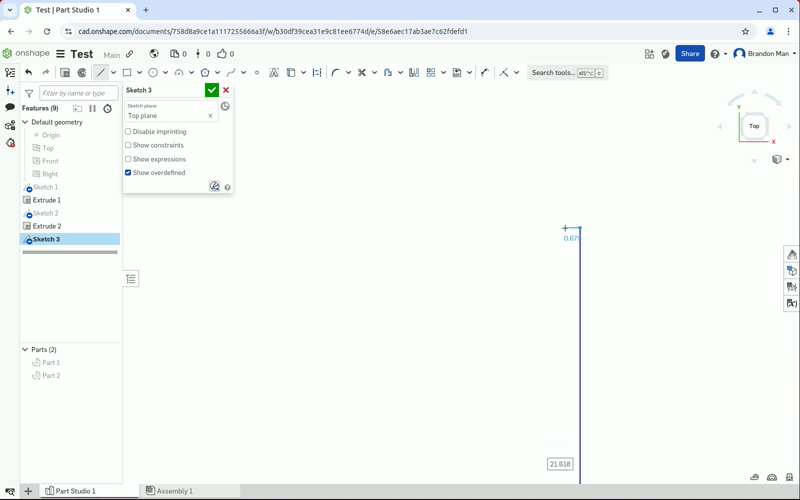
scroll(6)
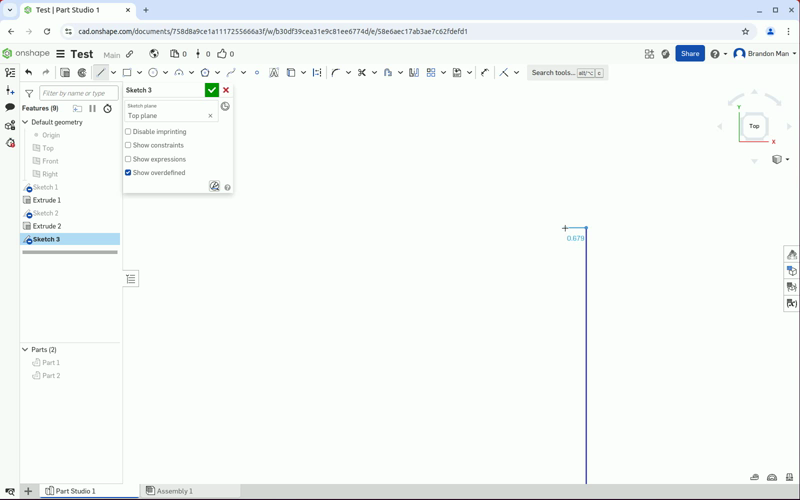
scroll(6)
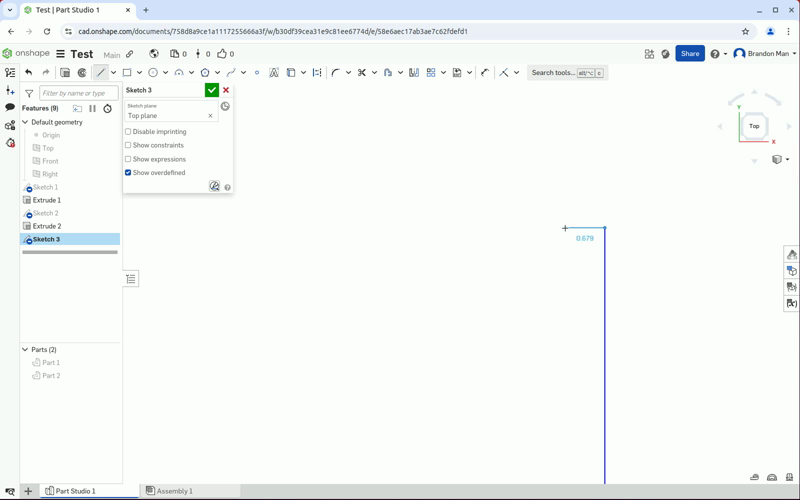
click(565, 227)
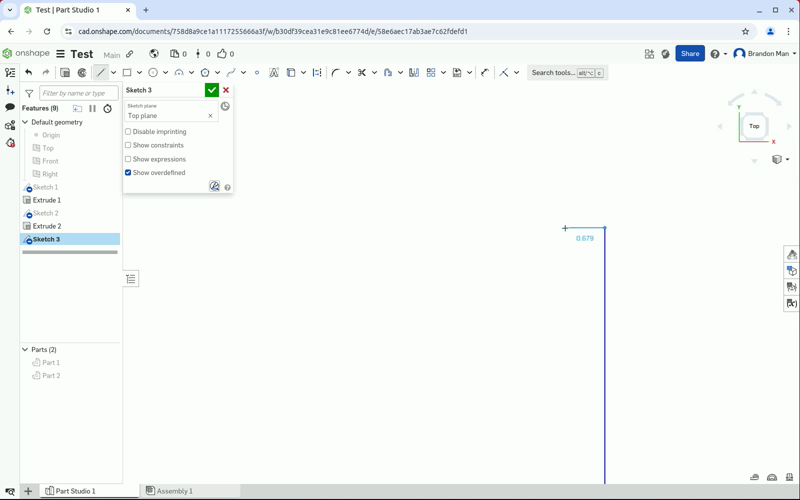
scroll(-6)
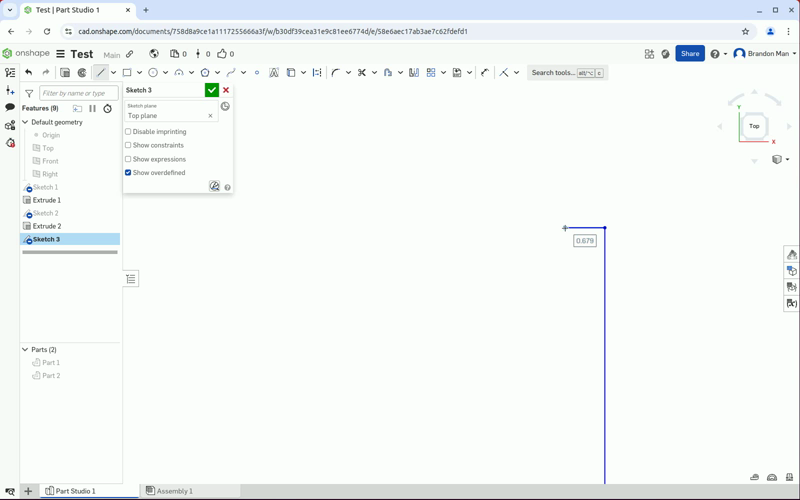
scroll(-6)
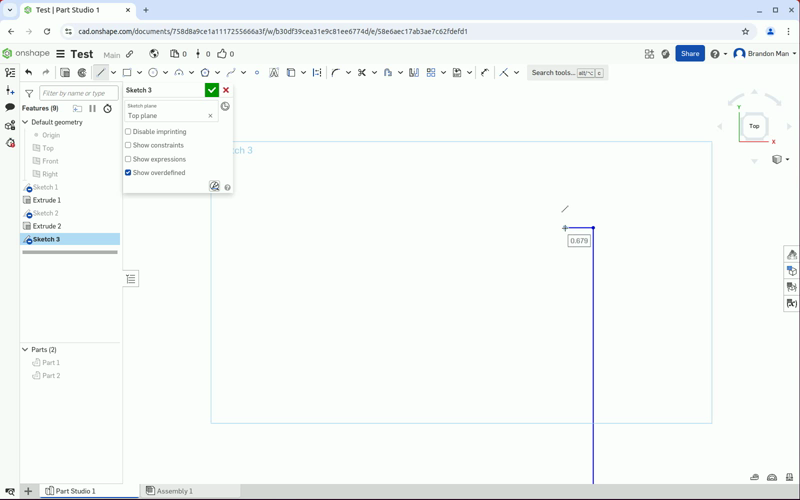
scroll(-6)
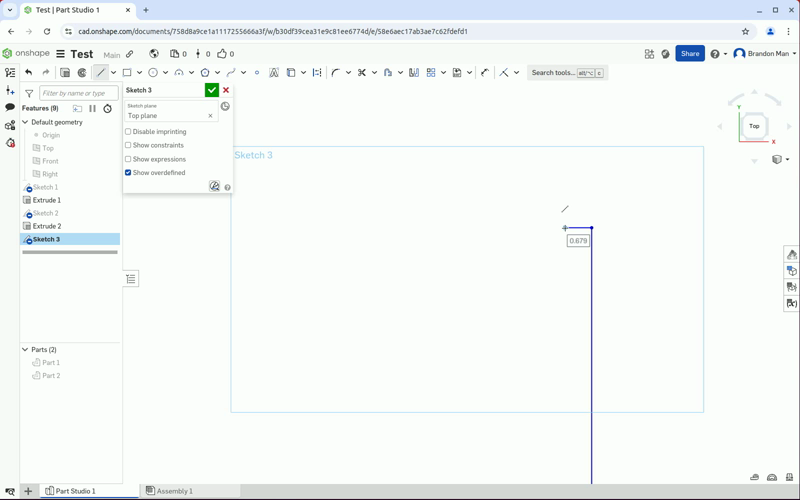
scroll(-6)
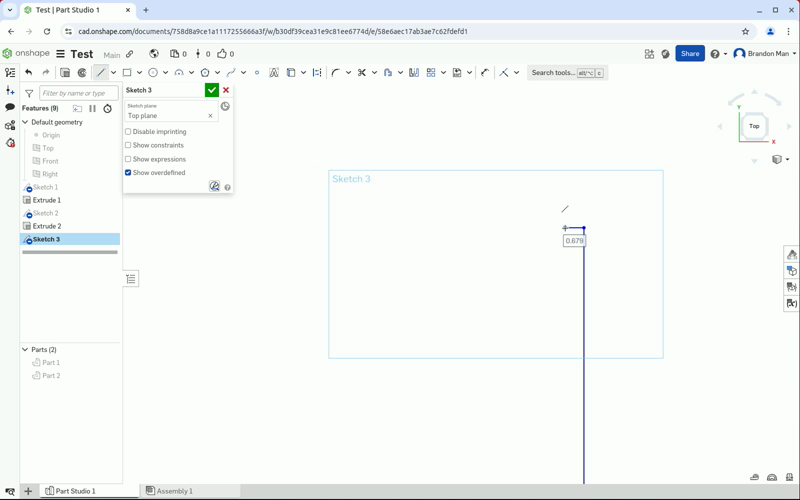
scroll(-6)
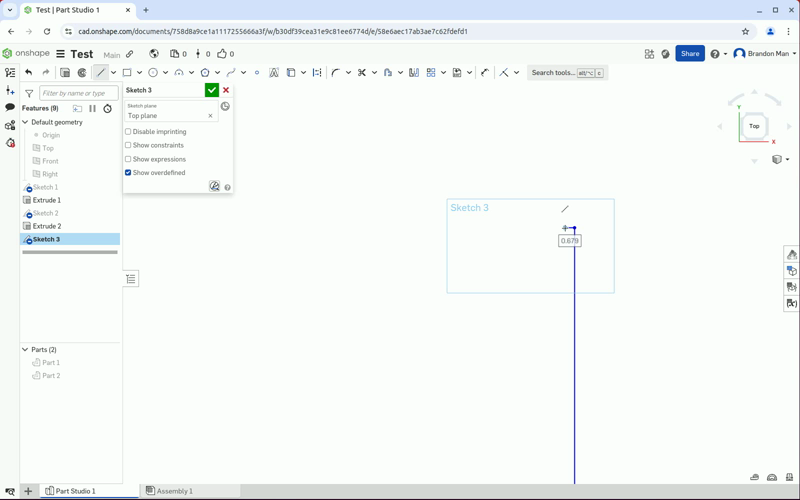
scroll(-6)
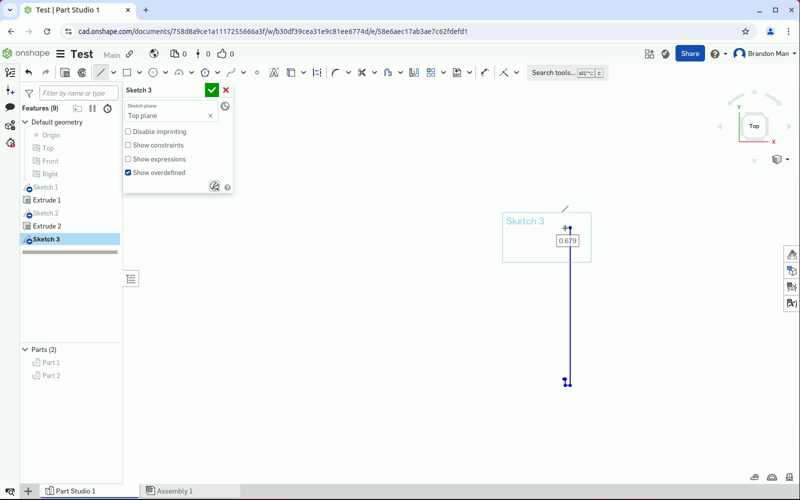
scroll(-6)
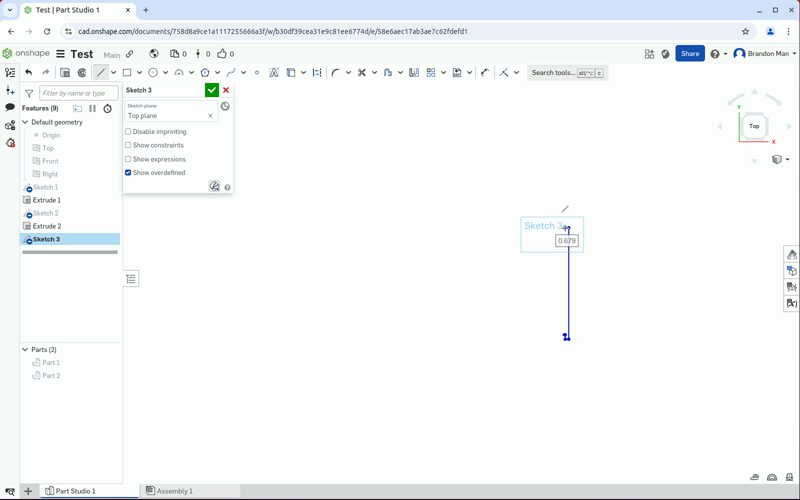
key_up(shift)
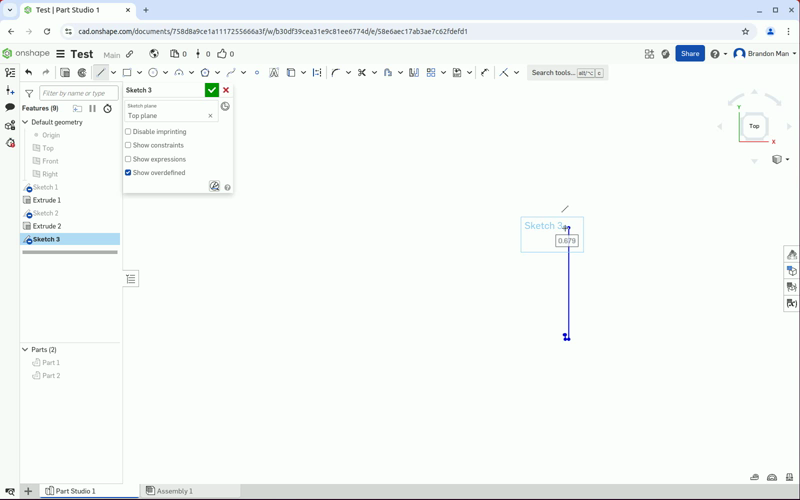
key_down(shift)
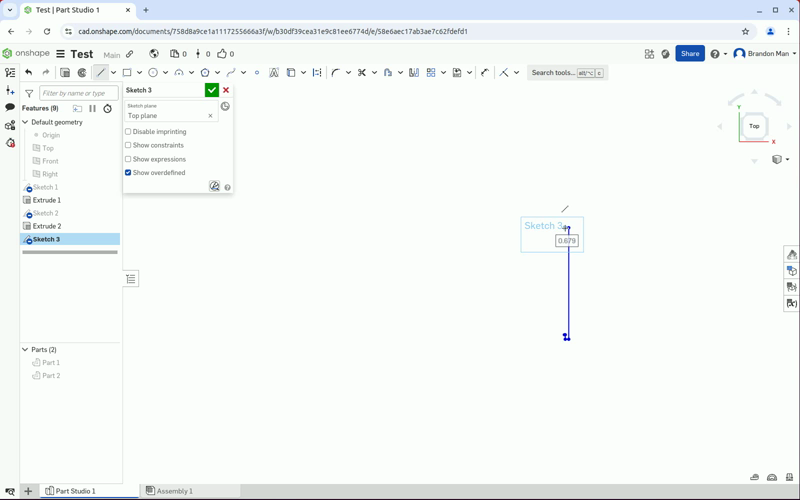
mouse_move(589, 227)
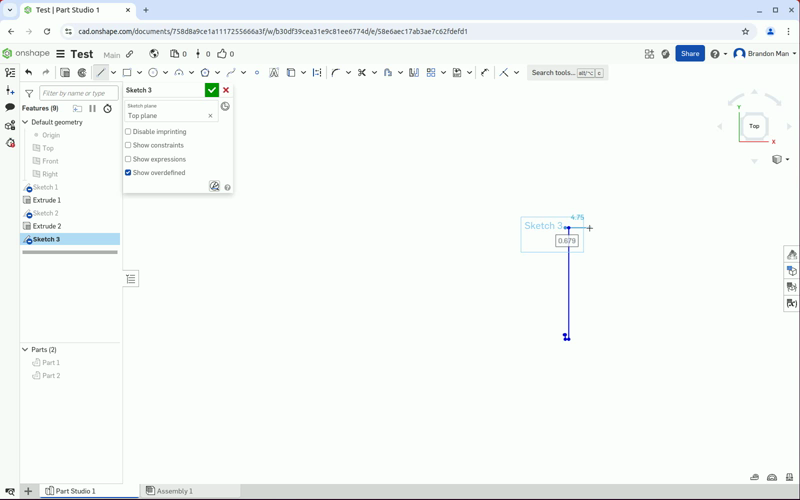
mouse_move(565, 232)
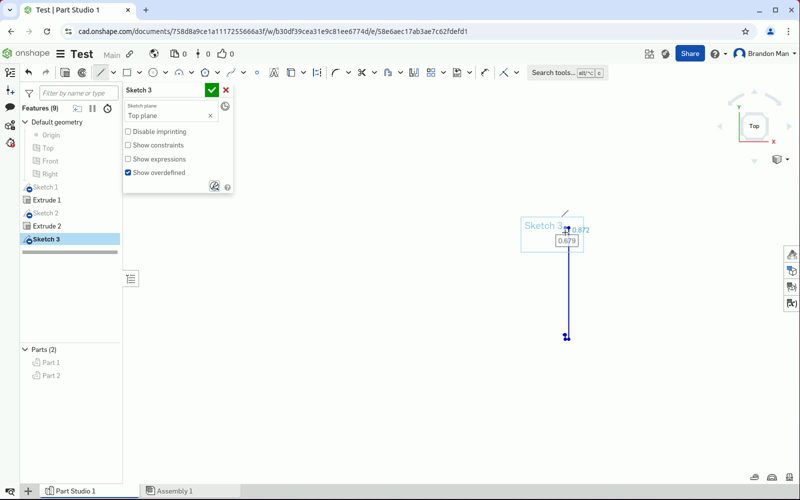
scroll(6)
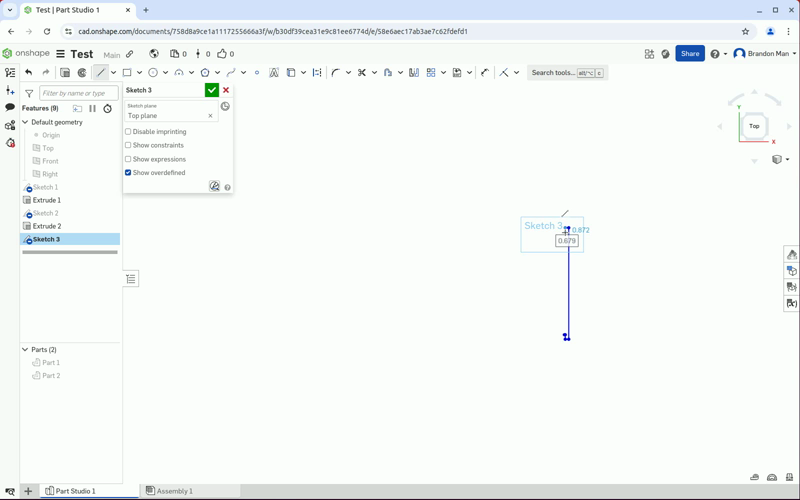
scroll(6)
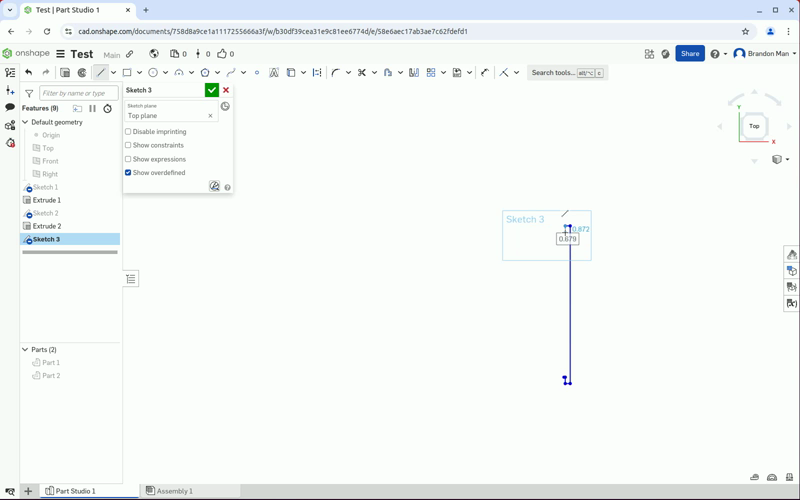
scroll(6)
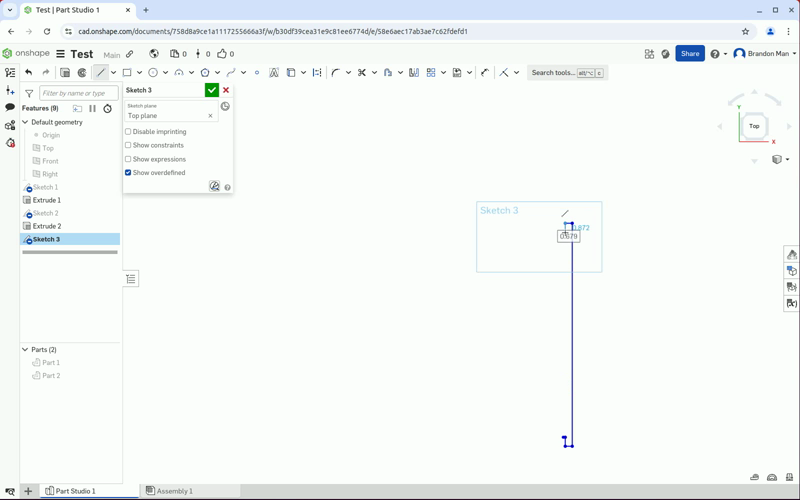
scroll(6)
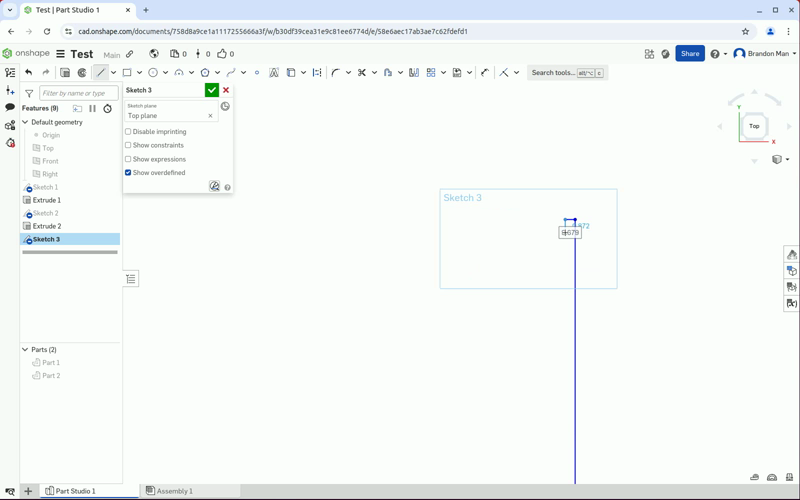
scroll(6)
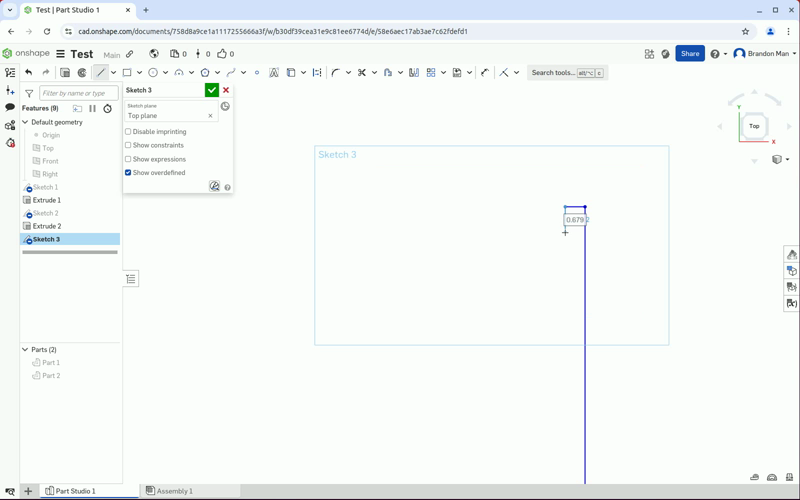
scroll(6)
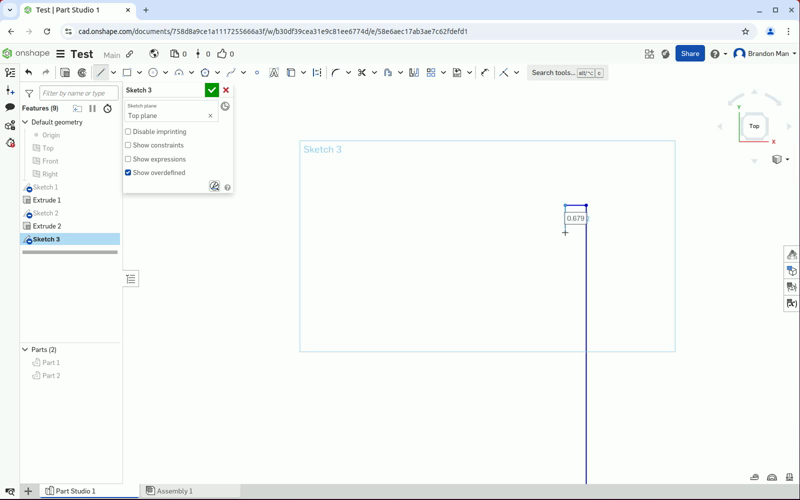
scroll(6)
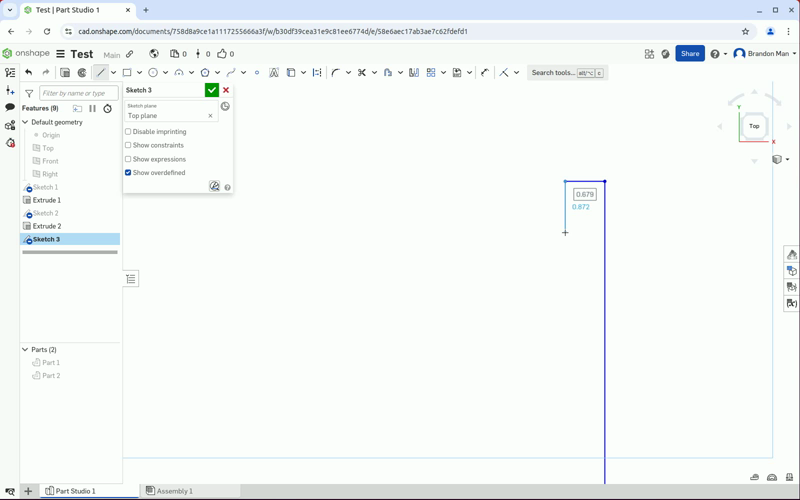
click(565, 232)
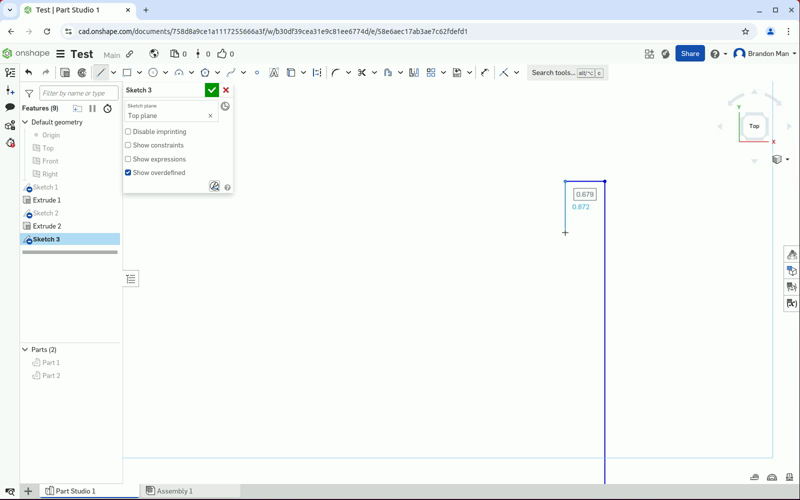
scroll(-6)
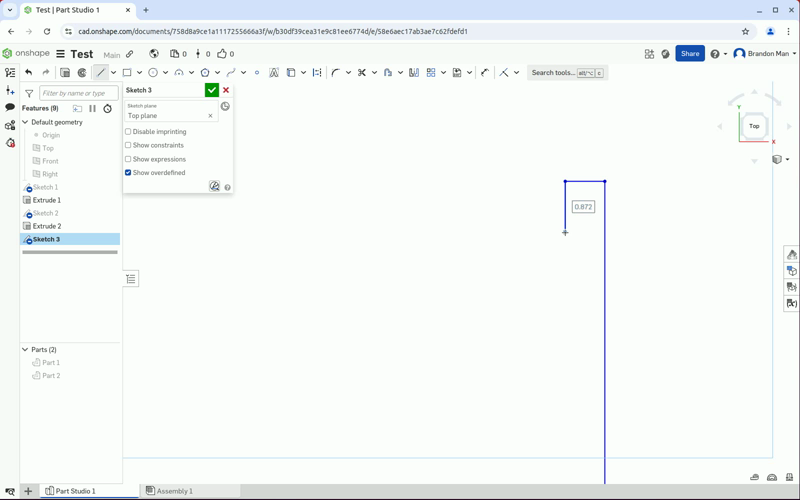
scroll(-6)
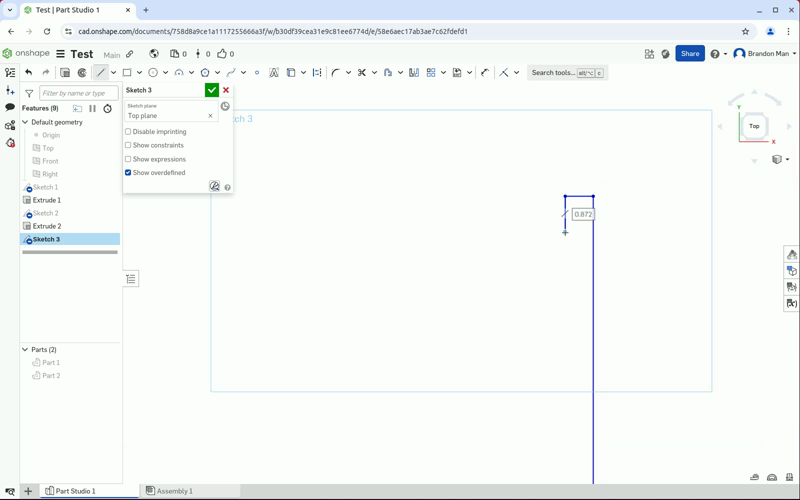
scroll(-6)
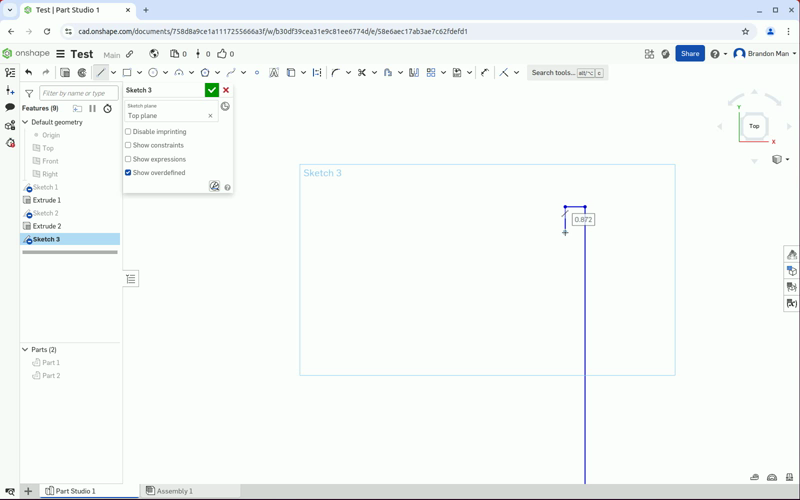
scroll(-6)
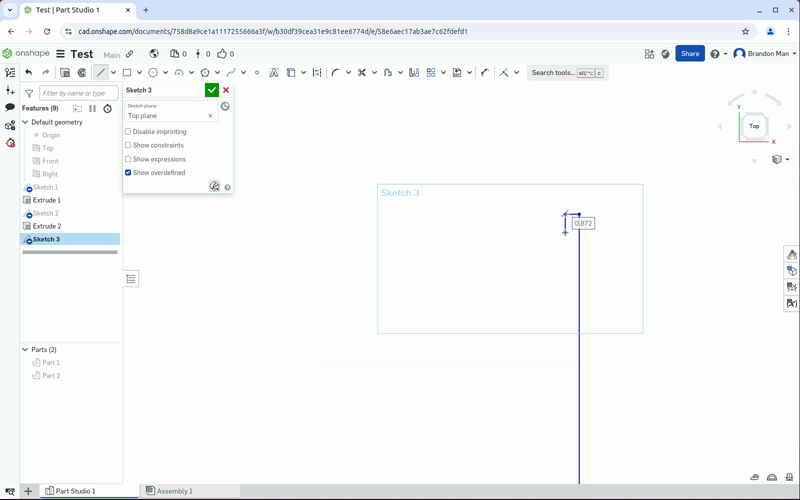
scroll(-6)
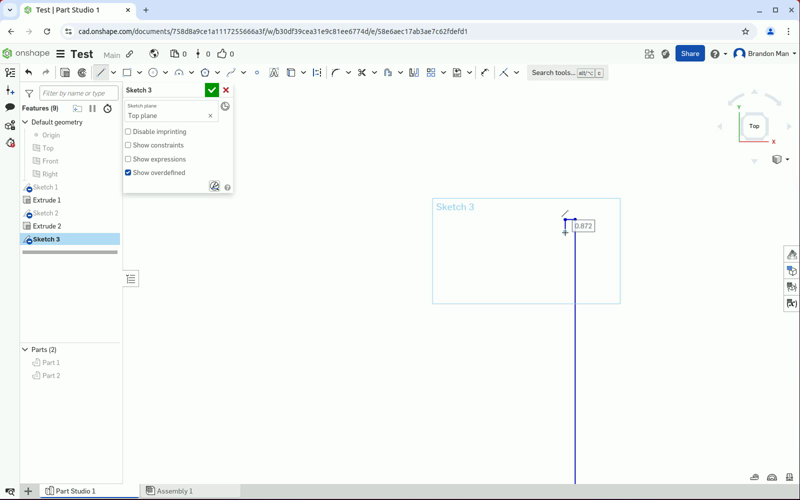
scroll(-6)
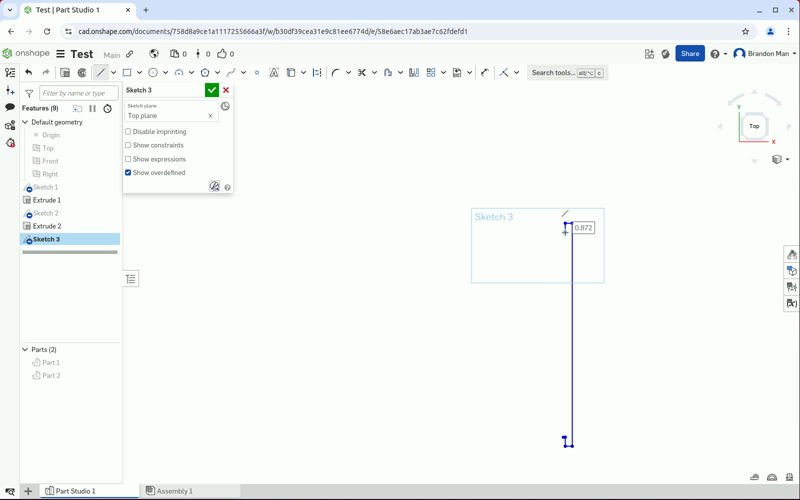
scroll(-6)
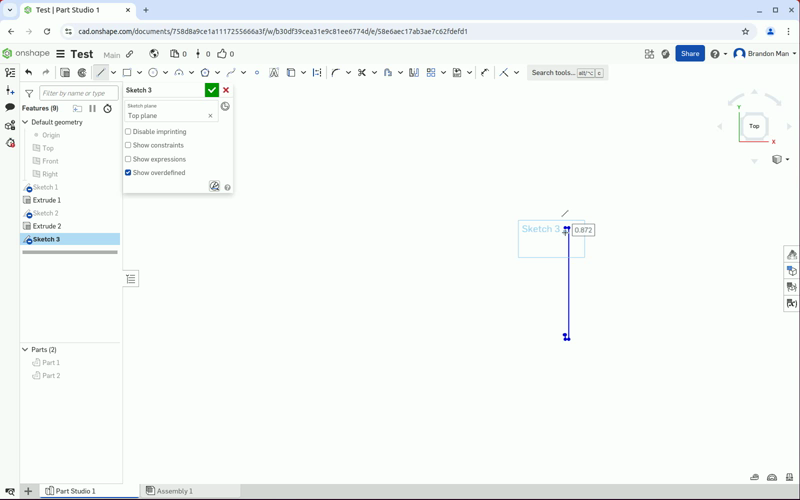
key_up(shift)
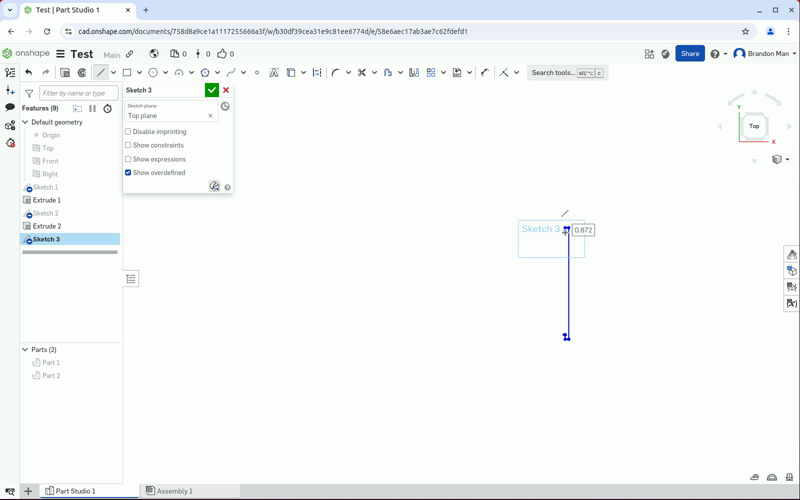
key_down(shift)
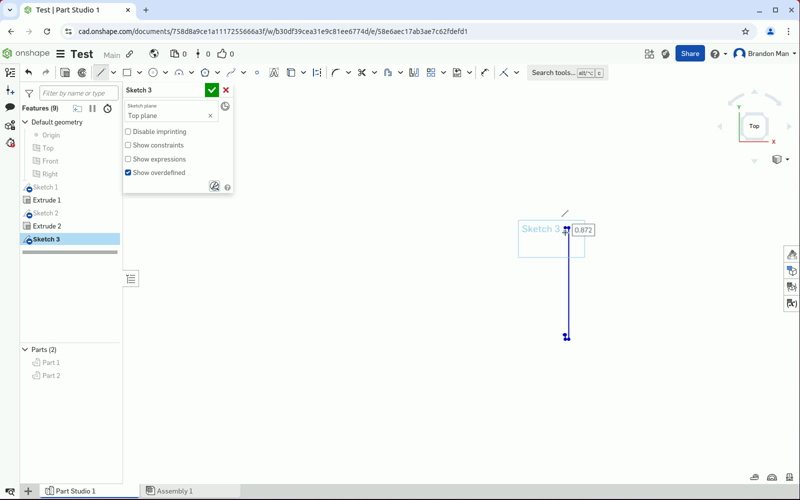
mouse_move(589, 232)
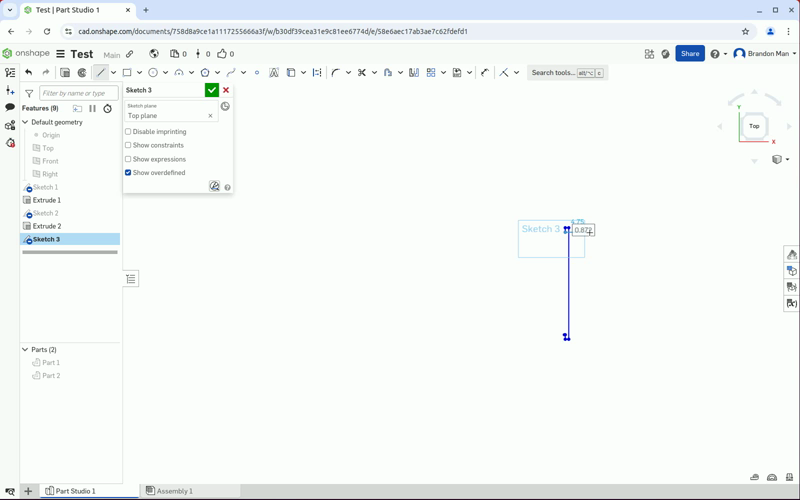
mouse_move(564, 232)
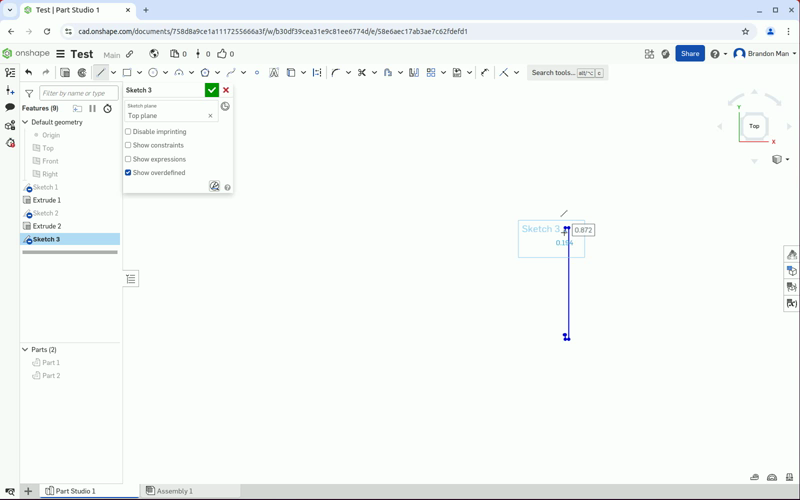
scroll(6)
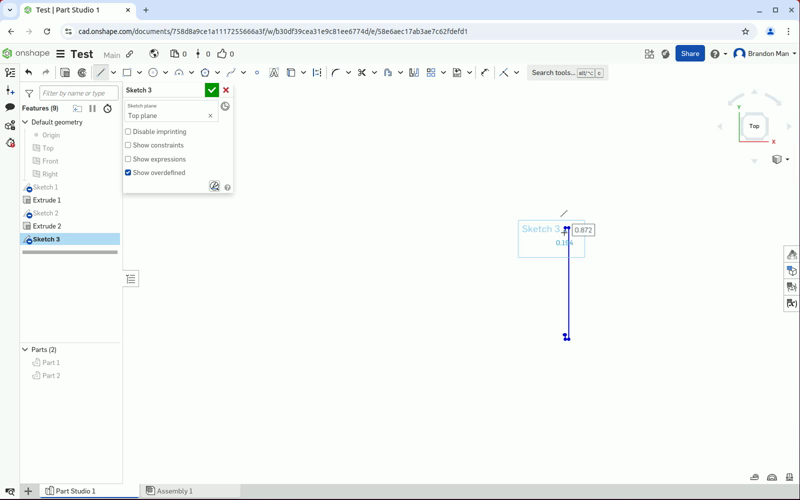
scroll(6)
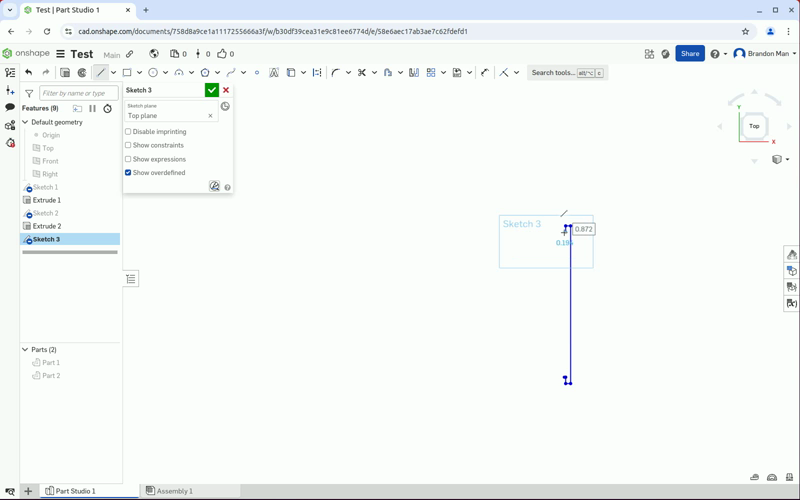
scroll(6)
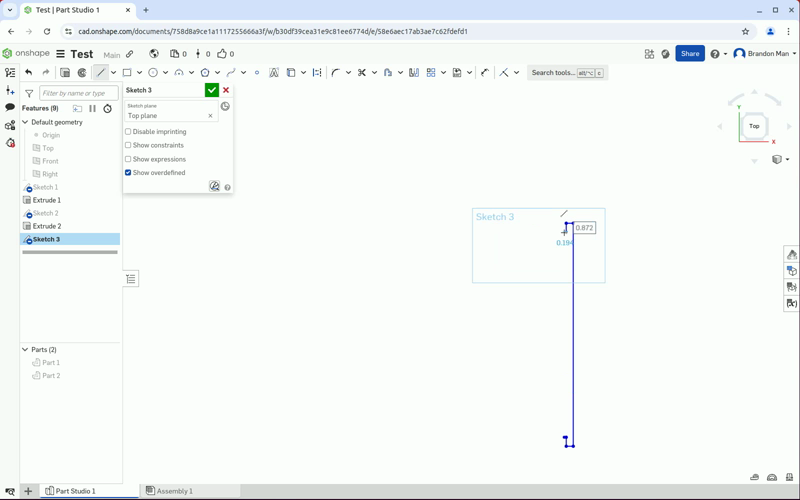
scroll(6)
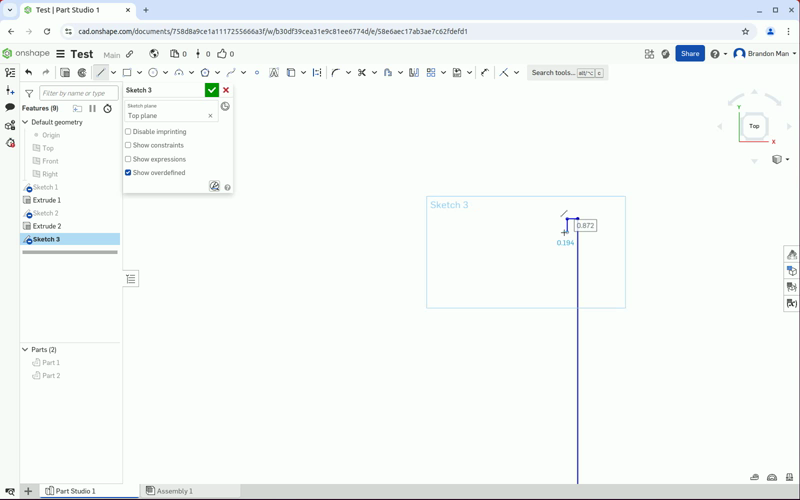
scroll(6)
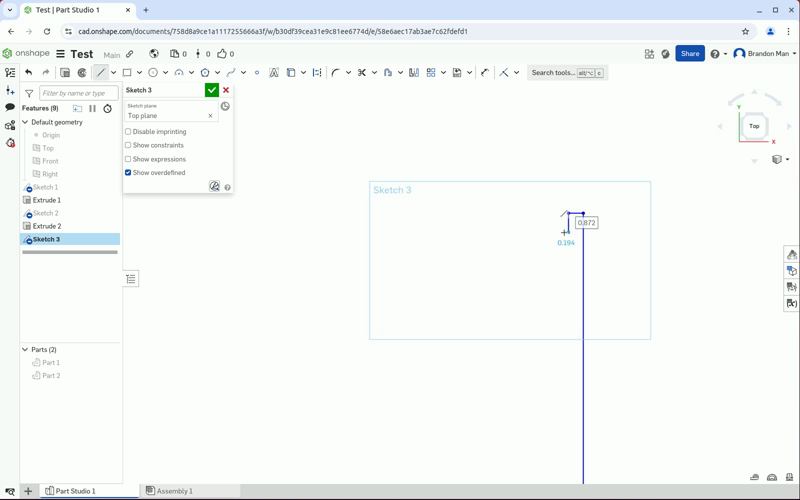
scroll(6)
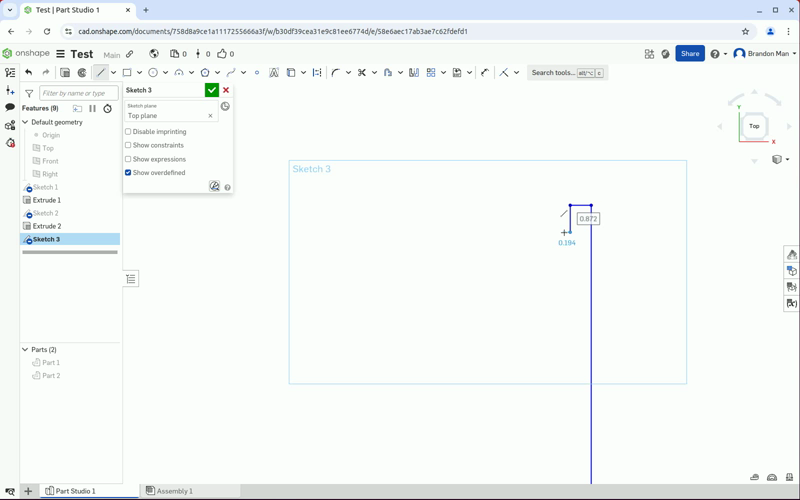
scroll(6)
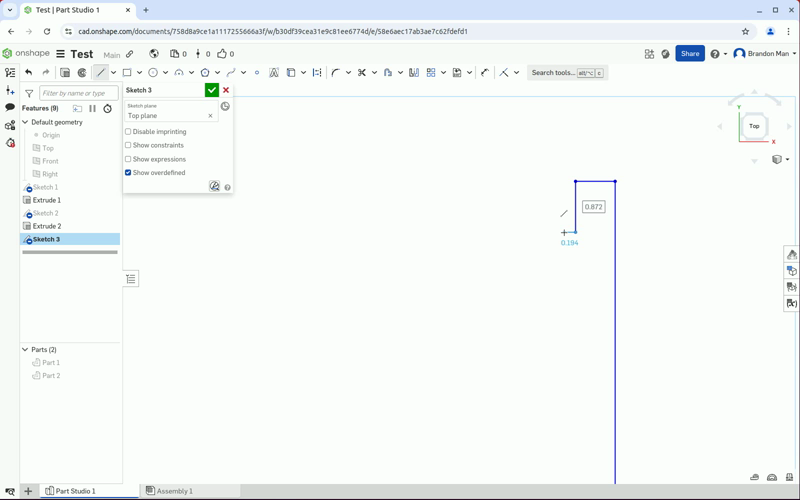
click(564, 232)
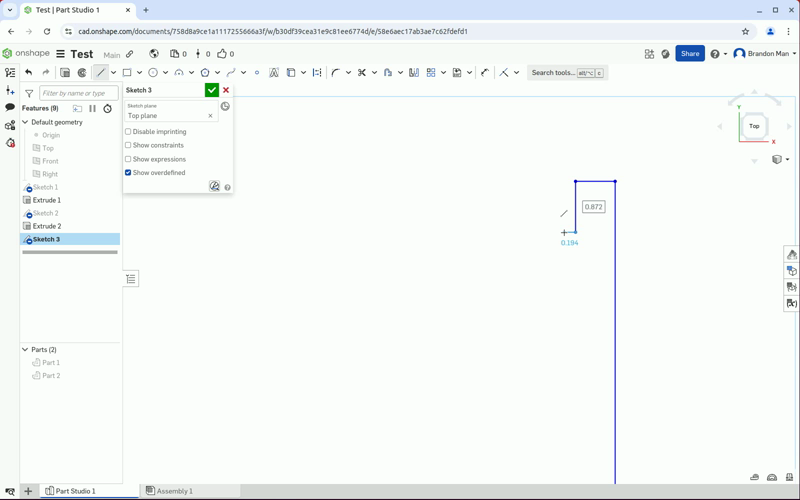
scroll(-6)
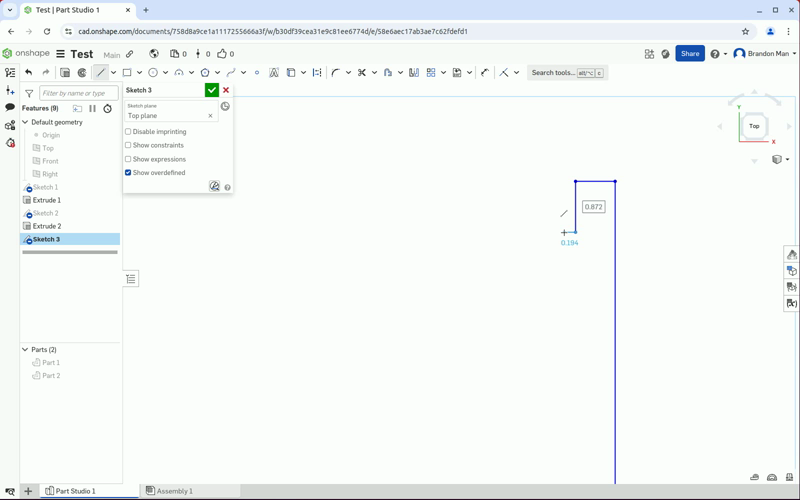
scroll(-6)
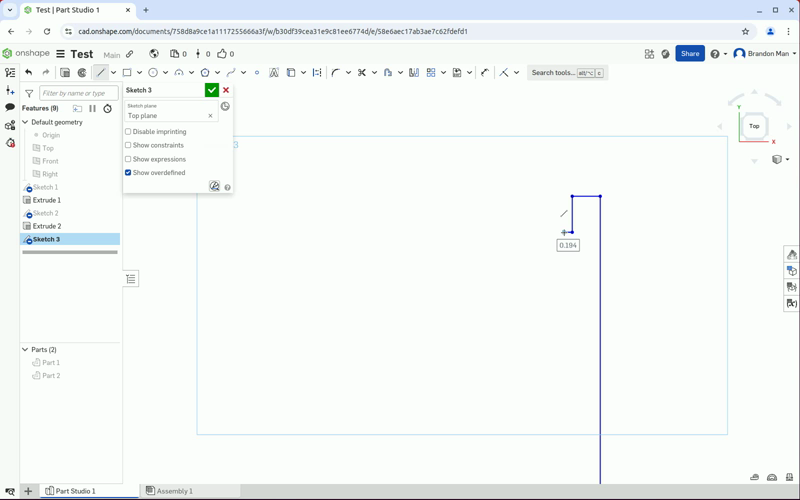
scroll(-6)
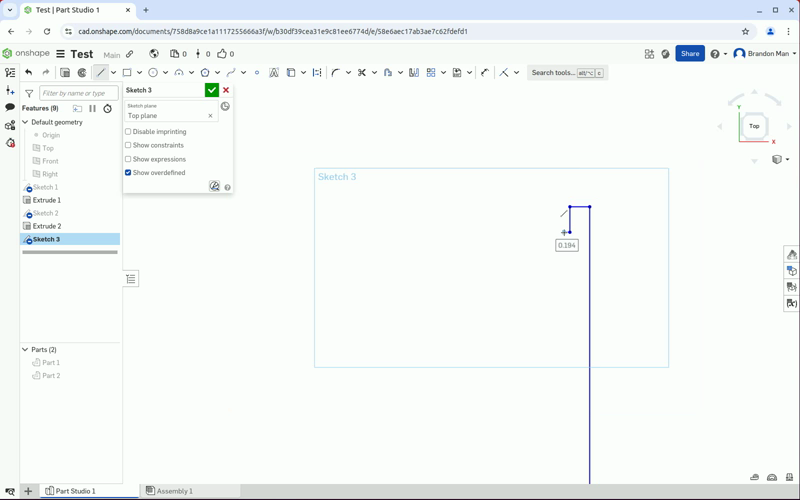
scroll(-6)
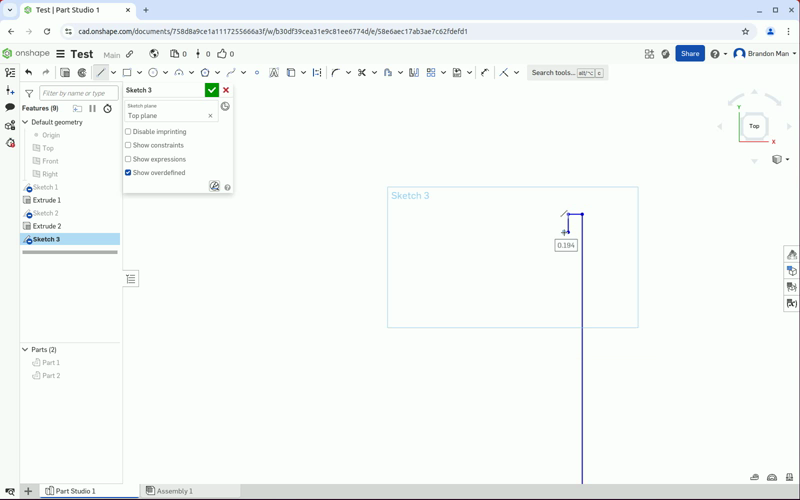
scroll(-6)
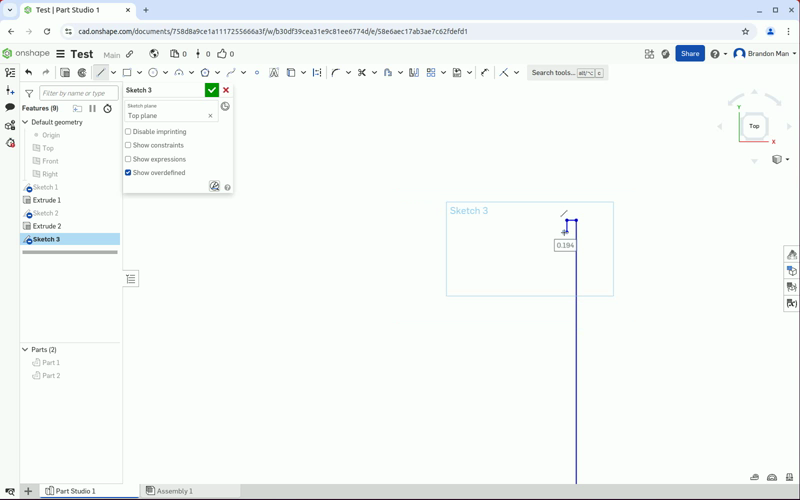
scroll(-6)
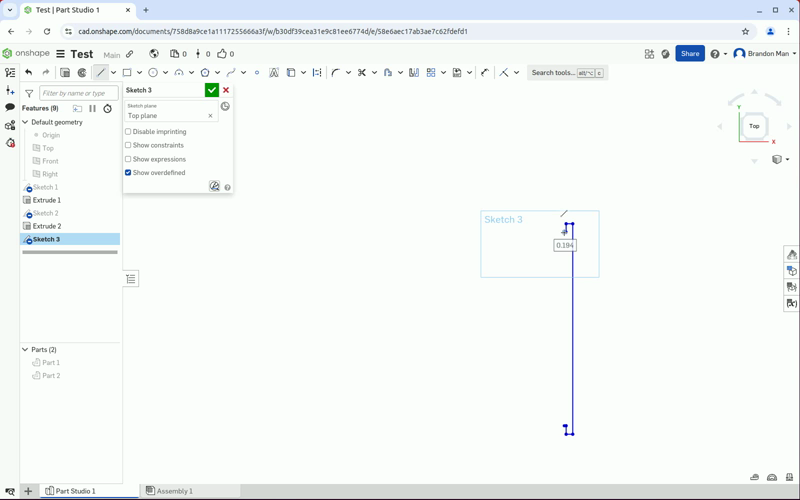
scroll(-6)
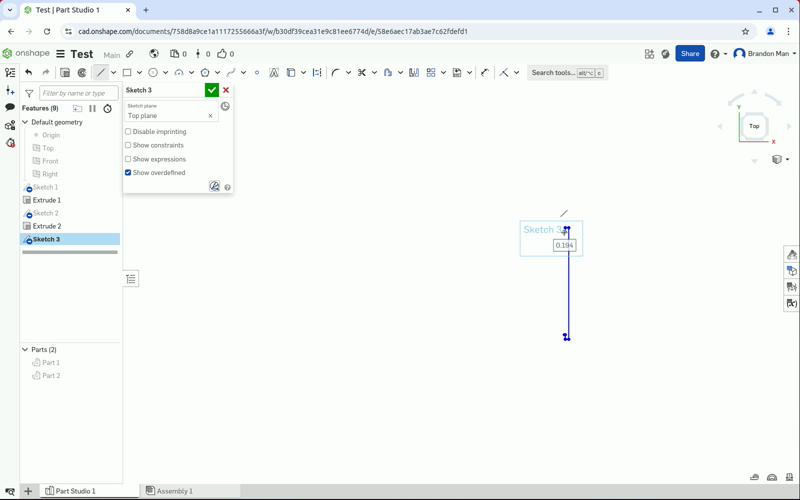
key_up(shift)
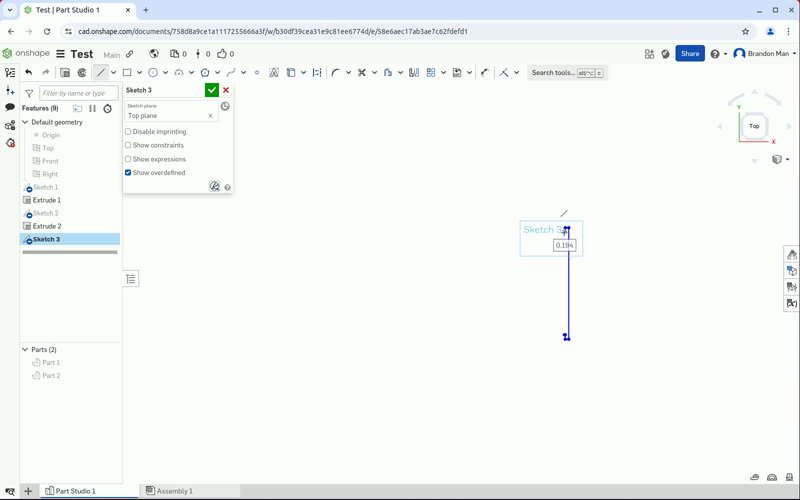
key_down(shift)
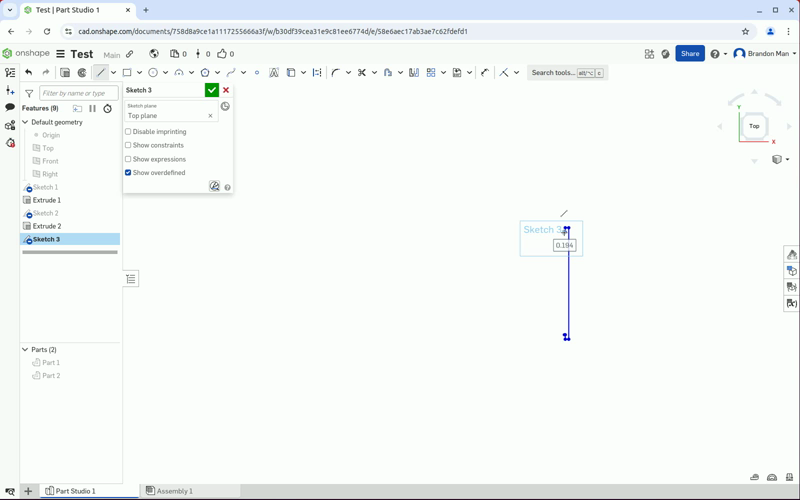
mouse_move(564, 334)
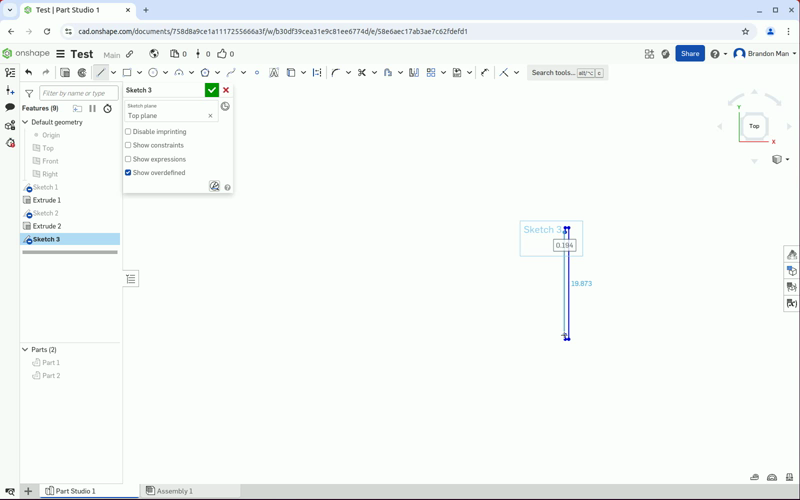
scroll(6)
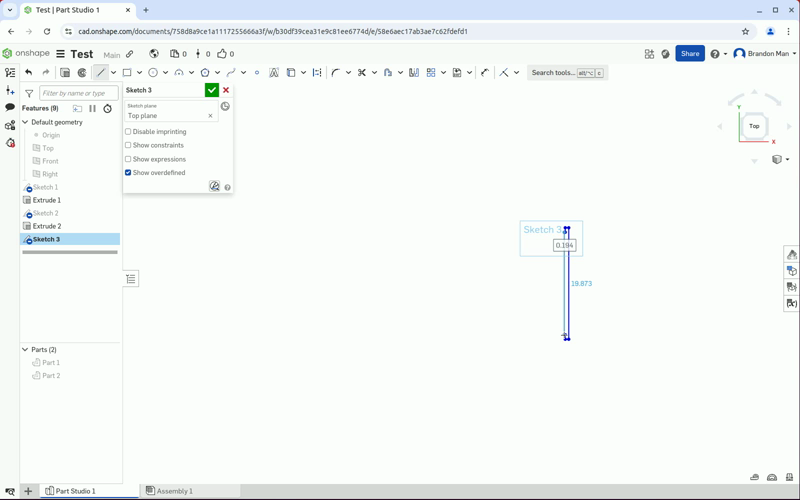
scroll(6)
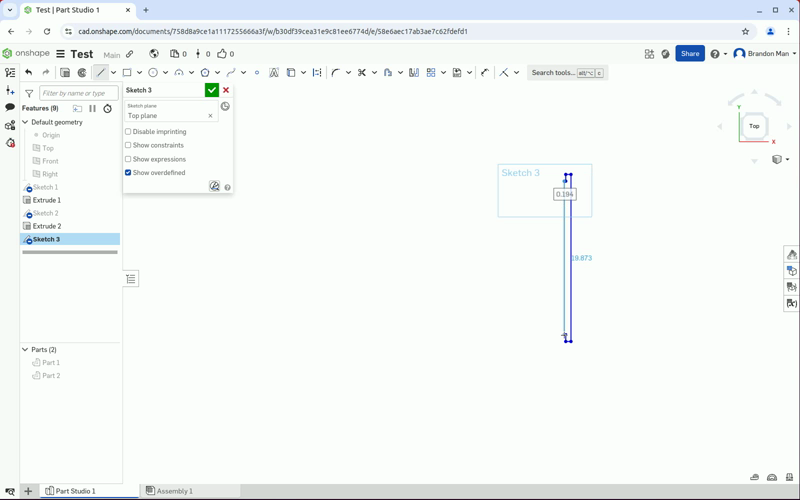
scroll(6)
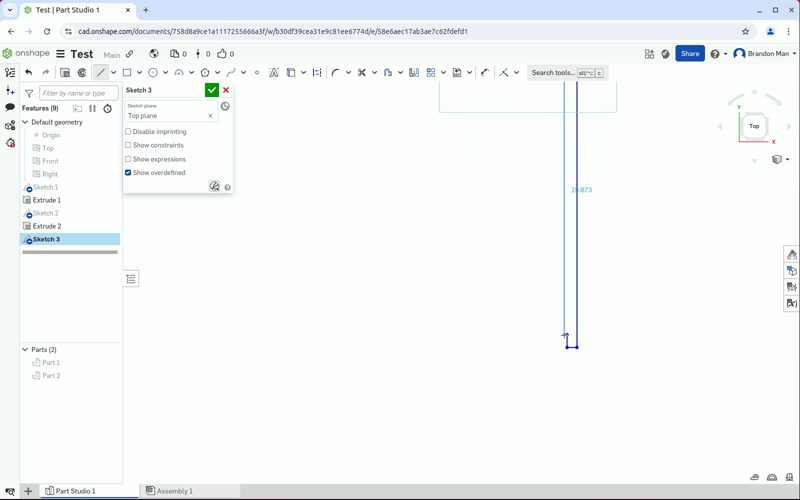
scroll(6)
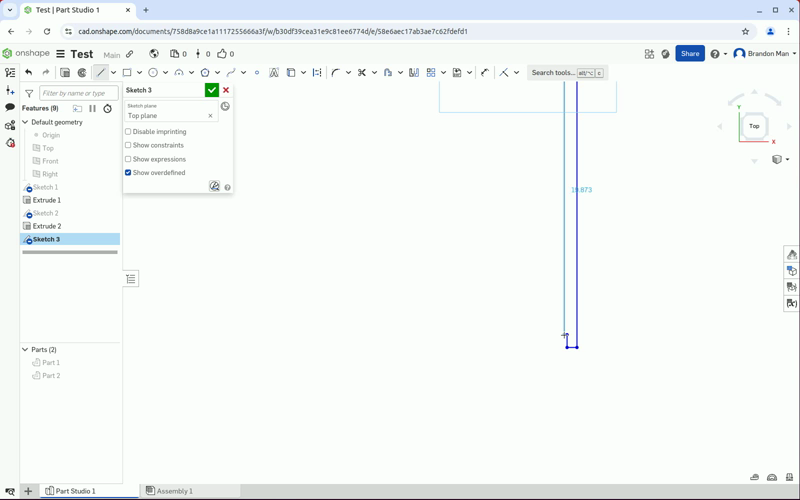
scroll(6)
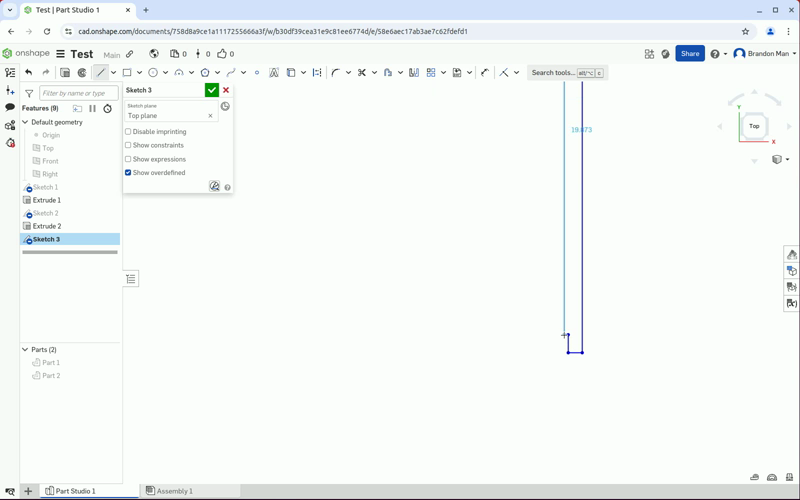
scroll(6)
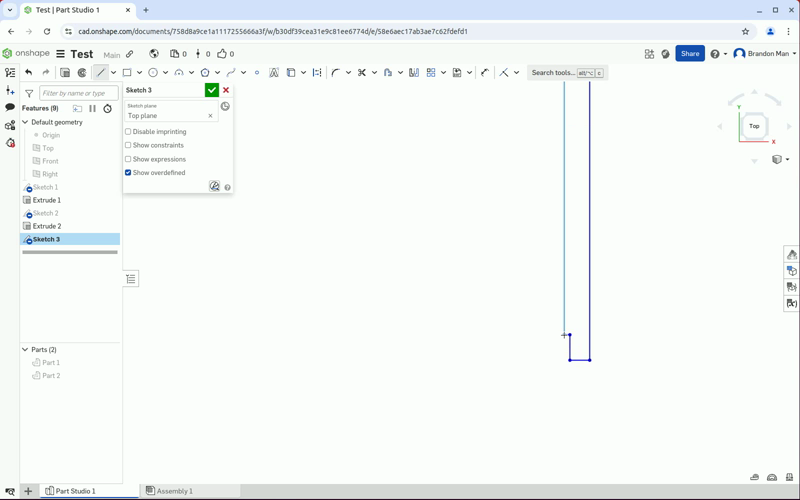
scroll(6)
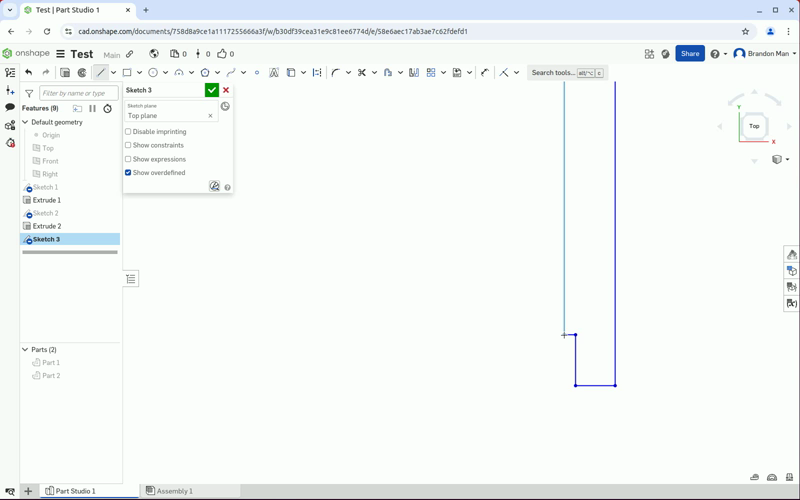
key_up(shift)
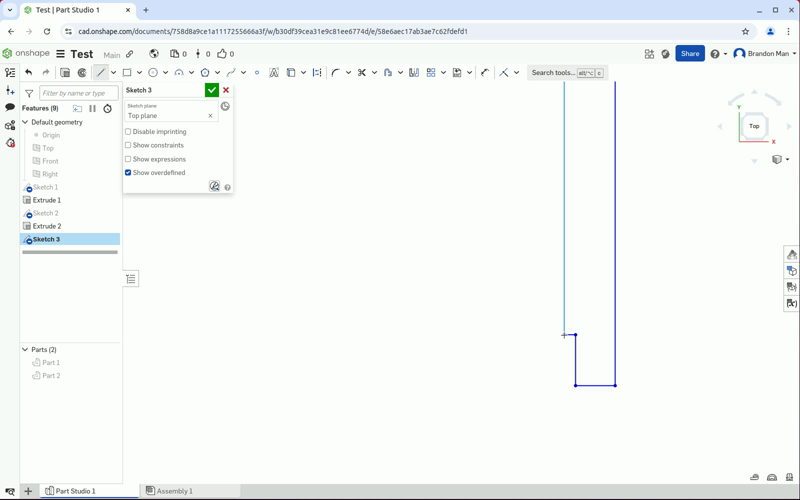
click(564, 334)
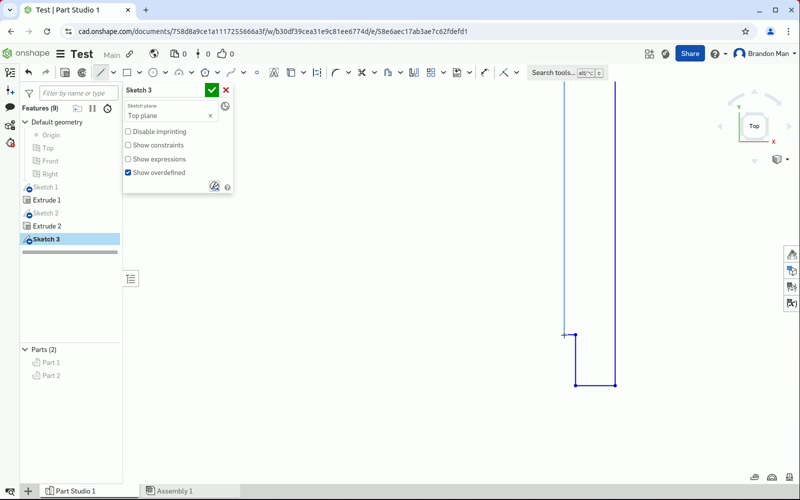
scroll(-6)
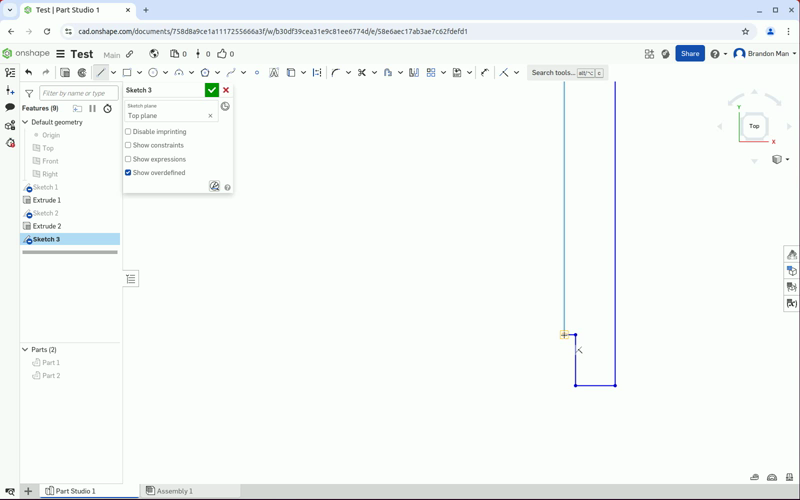
scroll(-6)
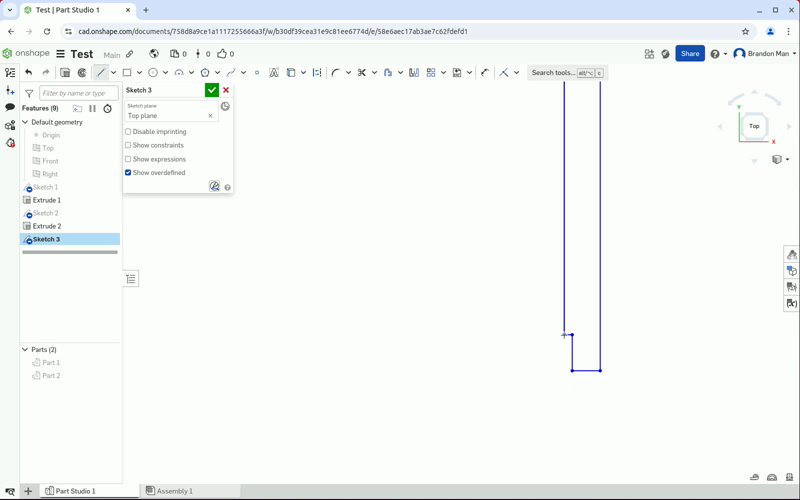
scroll(-6)
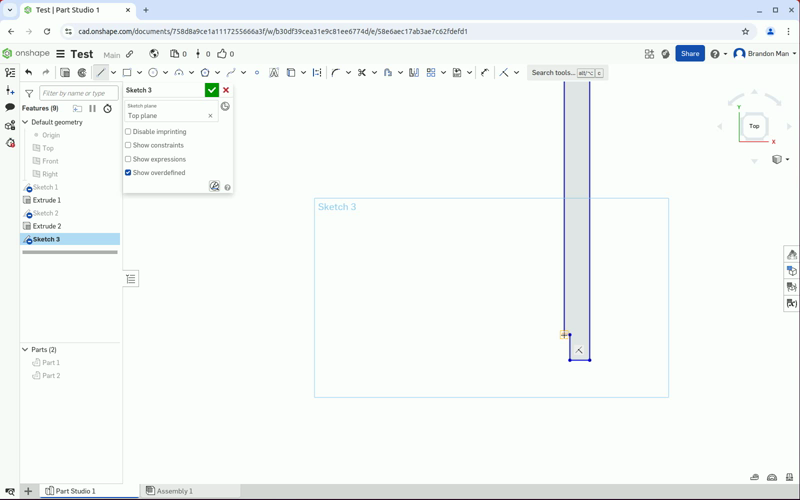
scroll(-6)
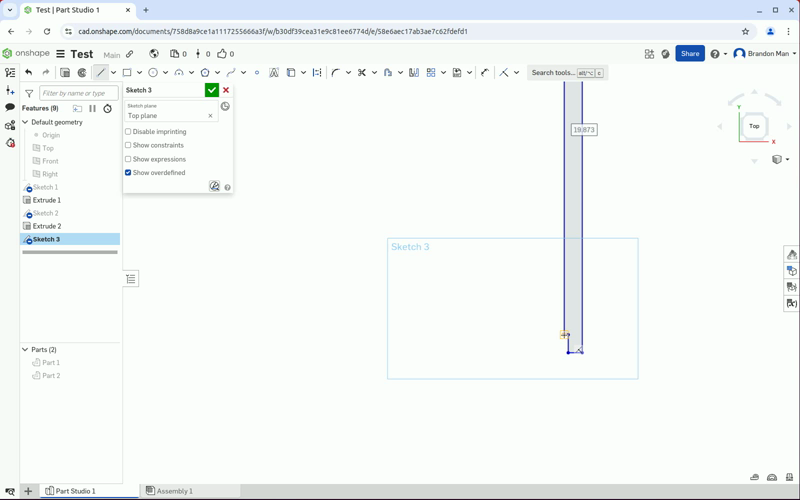
scroll(-6)
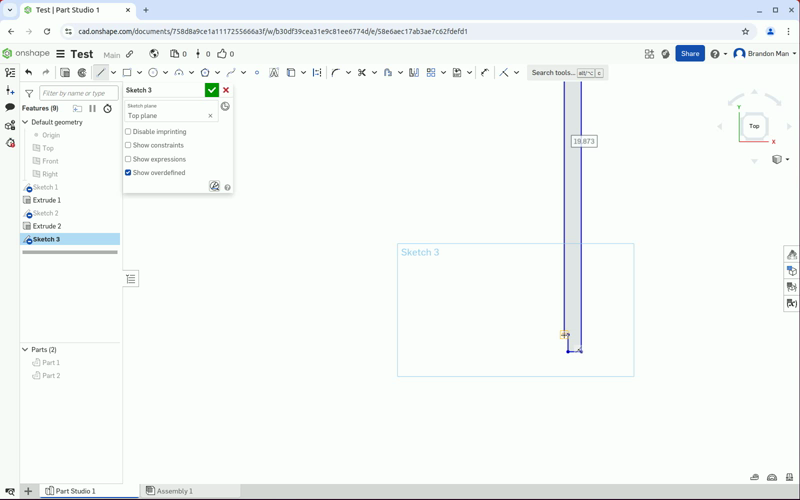
scroll(-6)
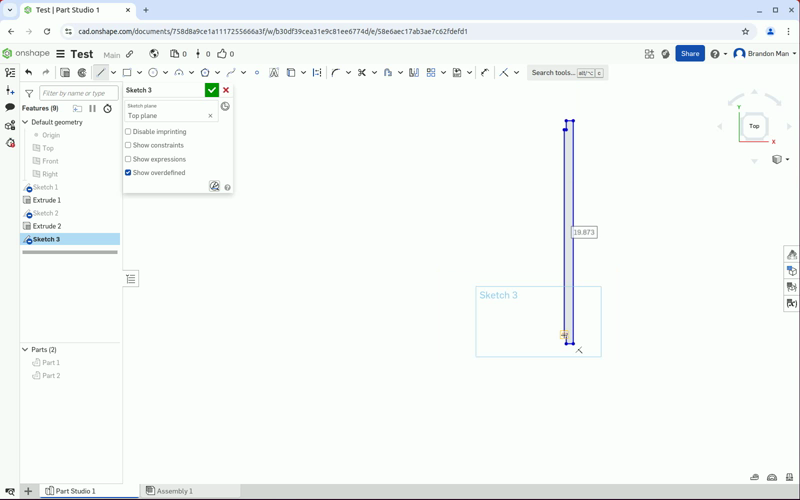
scroll(-6)
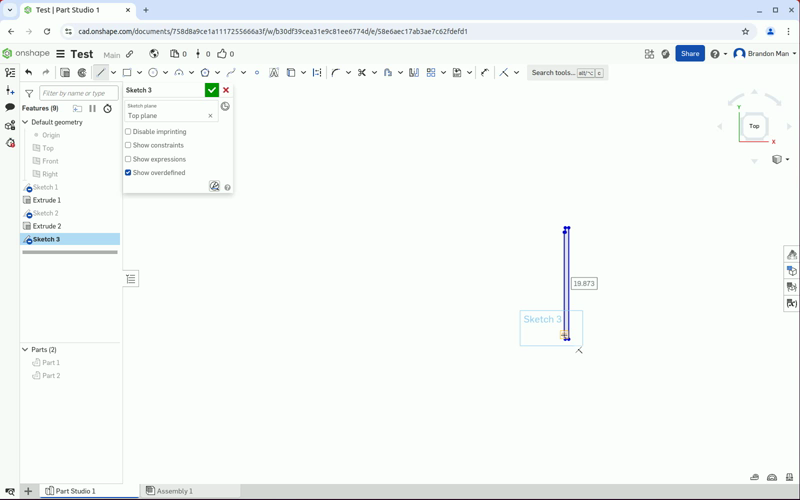
key(esc)
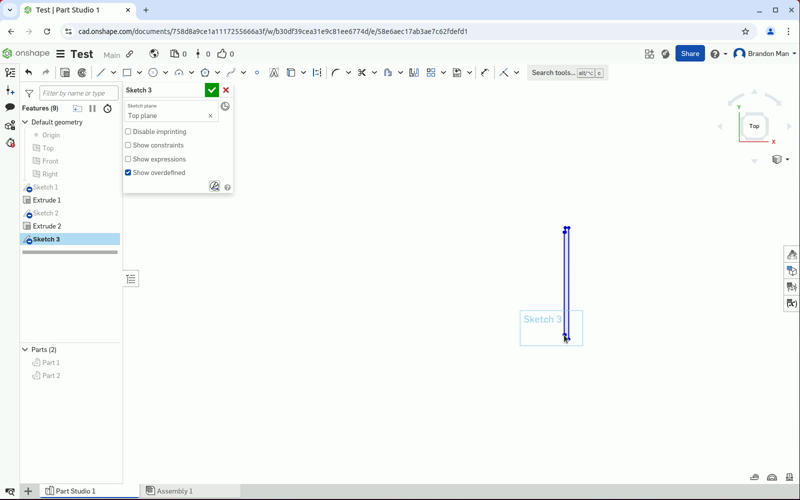
mouse_move(566, 337)
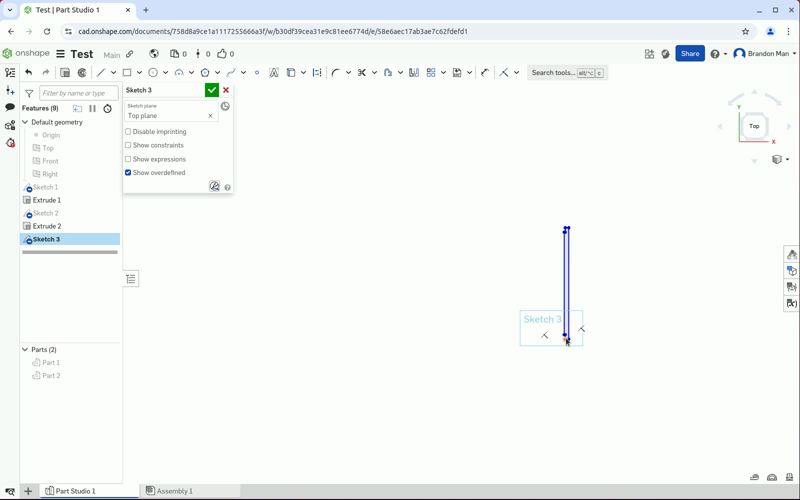
scroll(6)
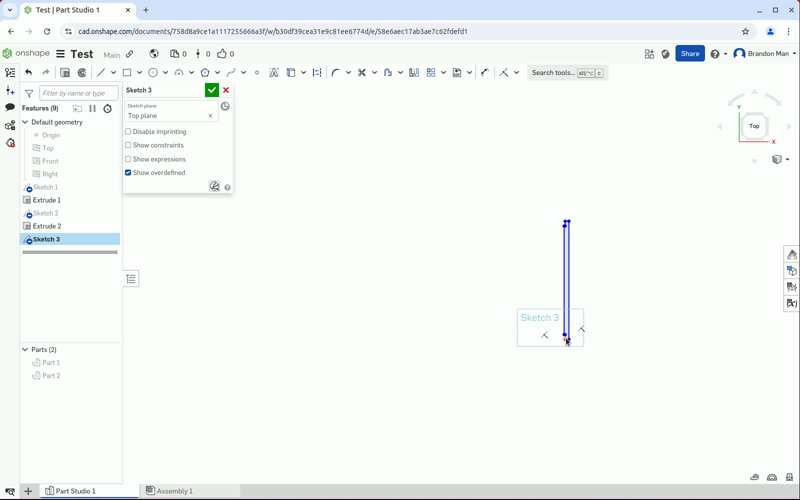
scroll(6)
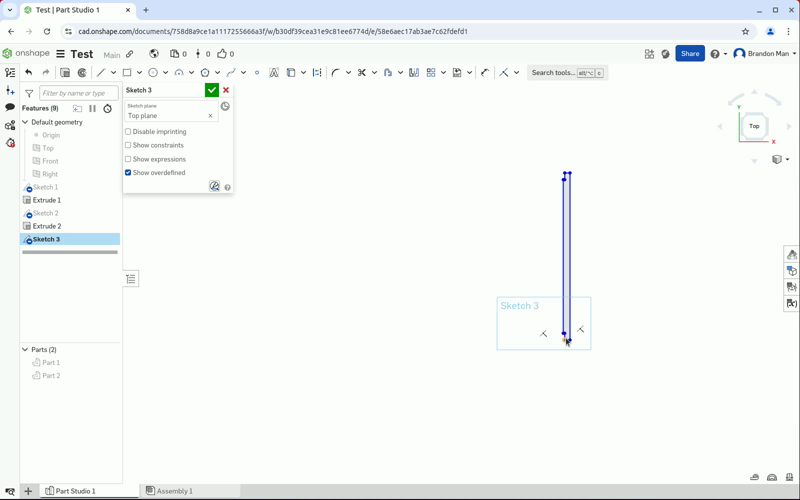
scroll(6)
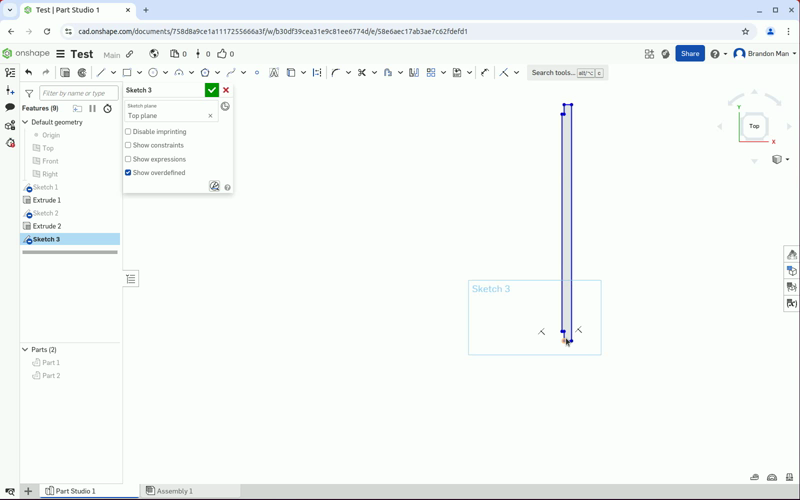
scroll(6)
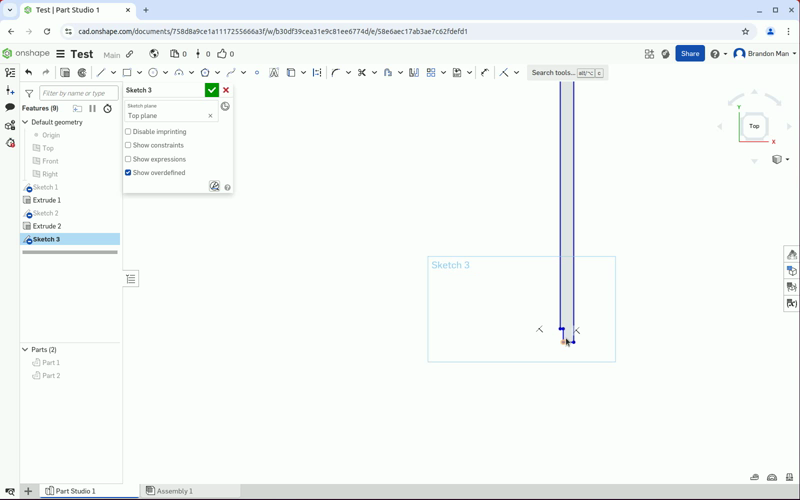
scroll(6)
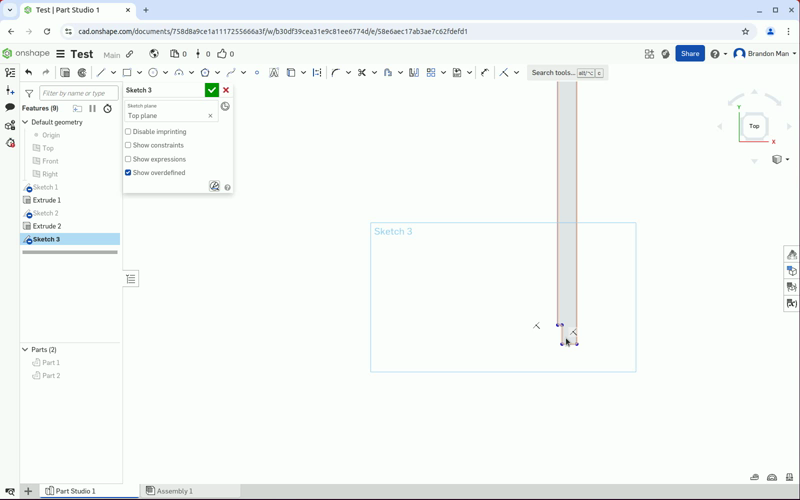
scroll(6)
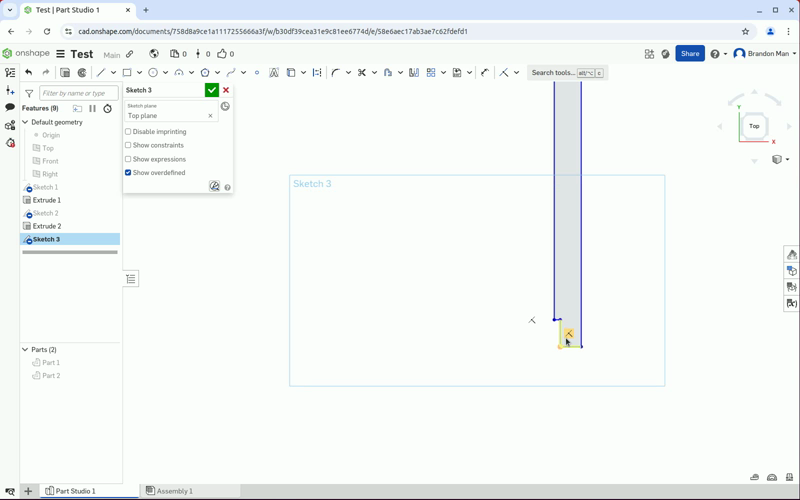
scroll(6)
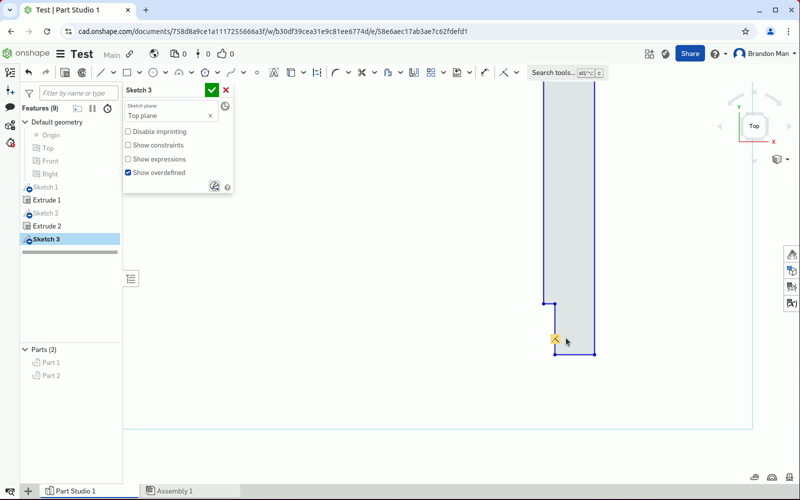
click(566, 337)
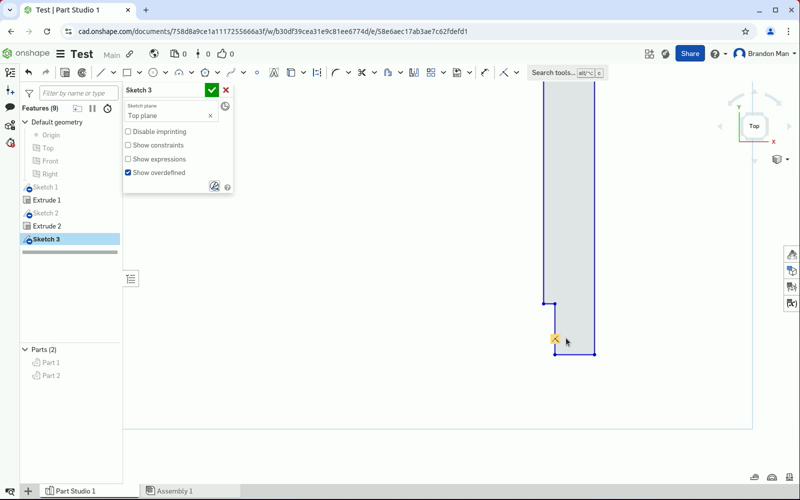
scroll(-6)
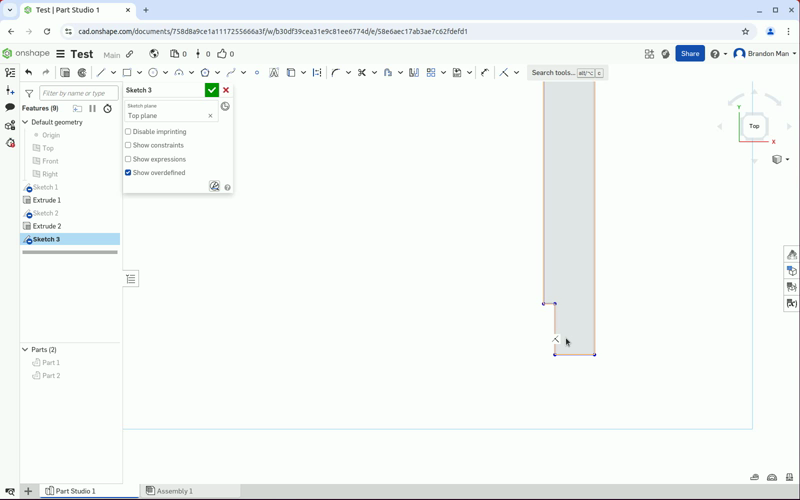
scroll(-6)
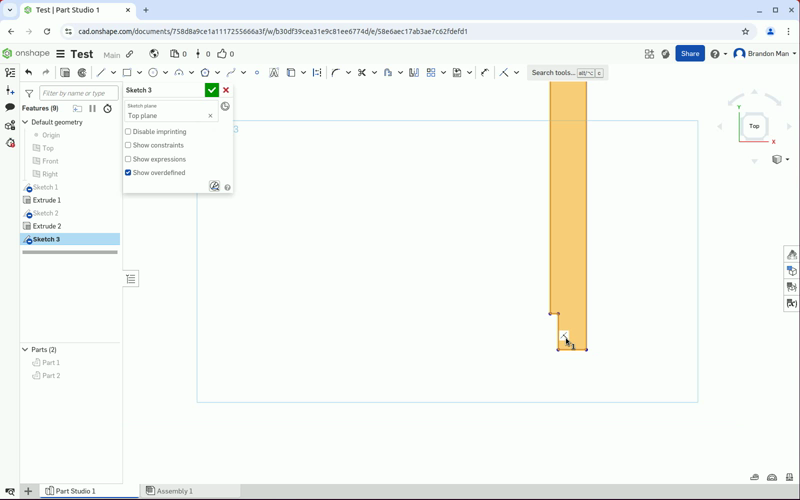
scroll(-6)
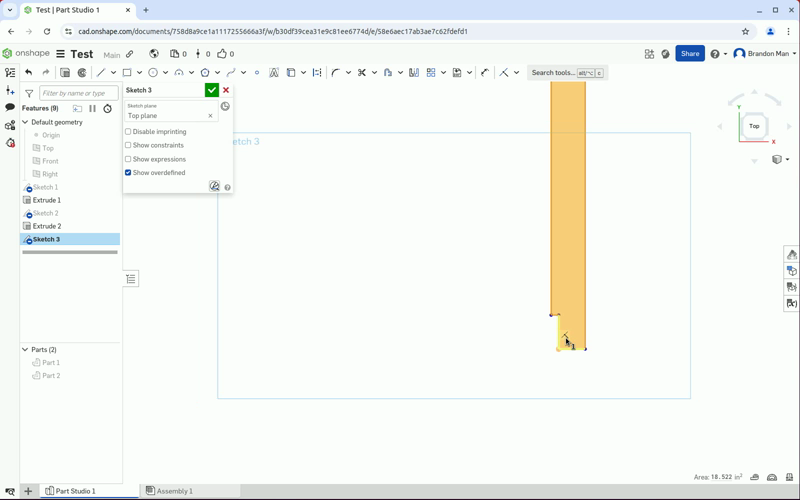
scroll(-6)
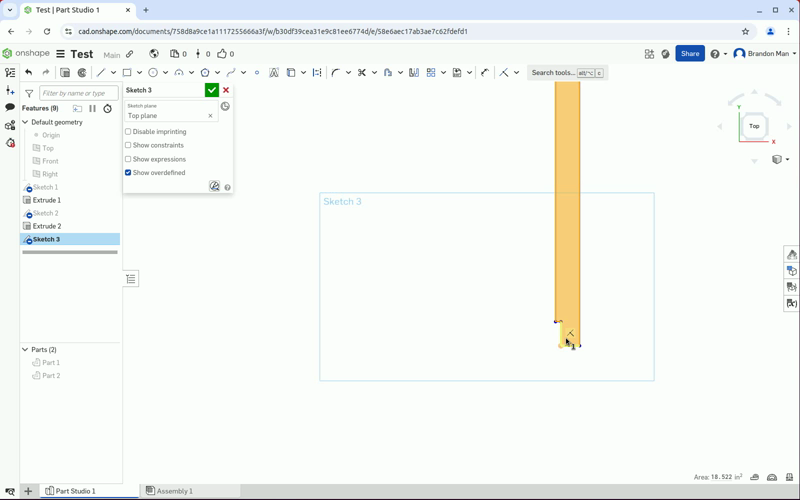
scroll(-6)
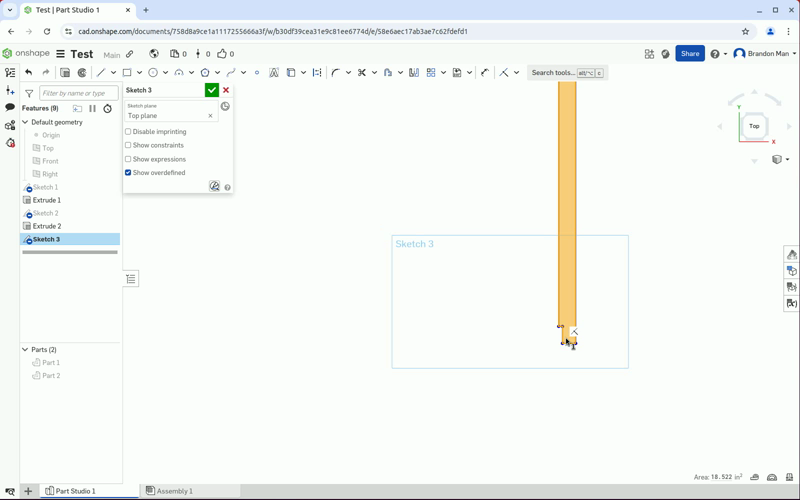
scroll(-6)
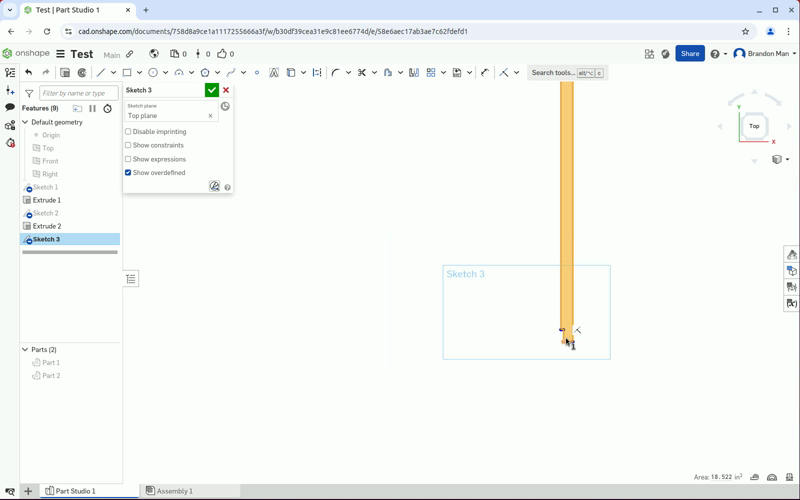
scroll(-6)
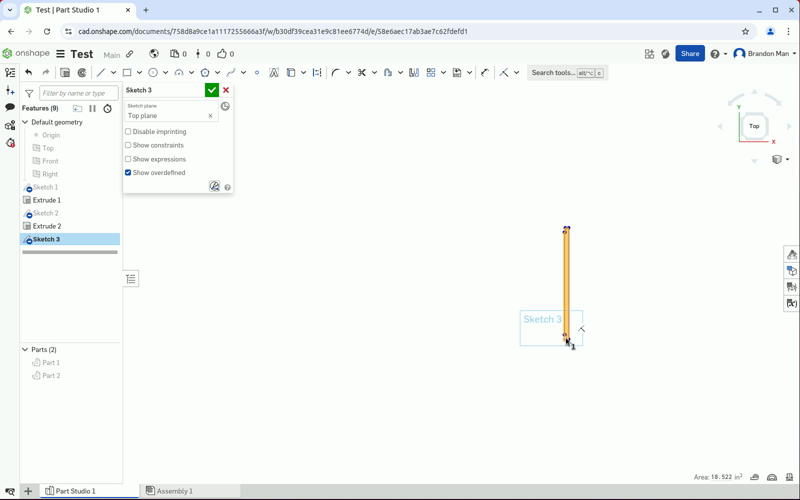
mouse_move(73, 352)
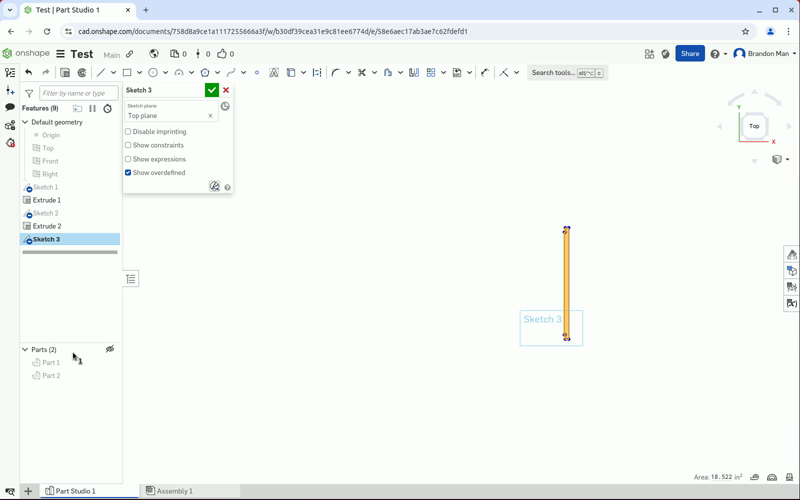
key(shift+y)
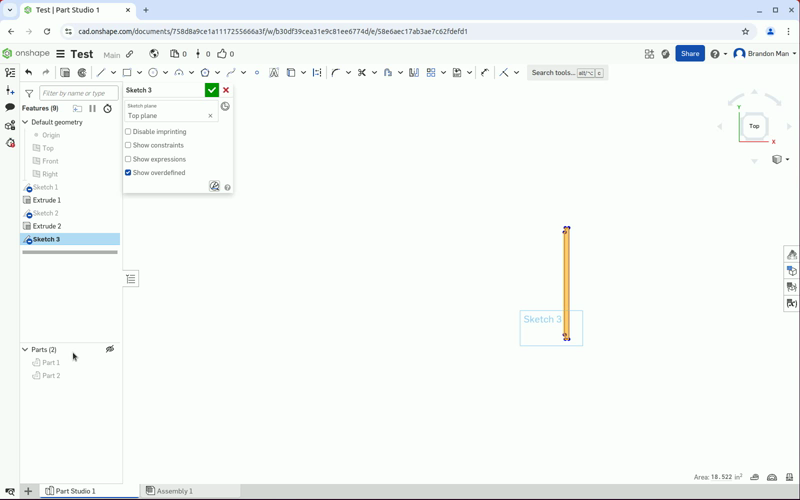
key(shift+e)
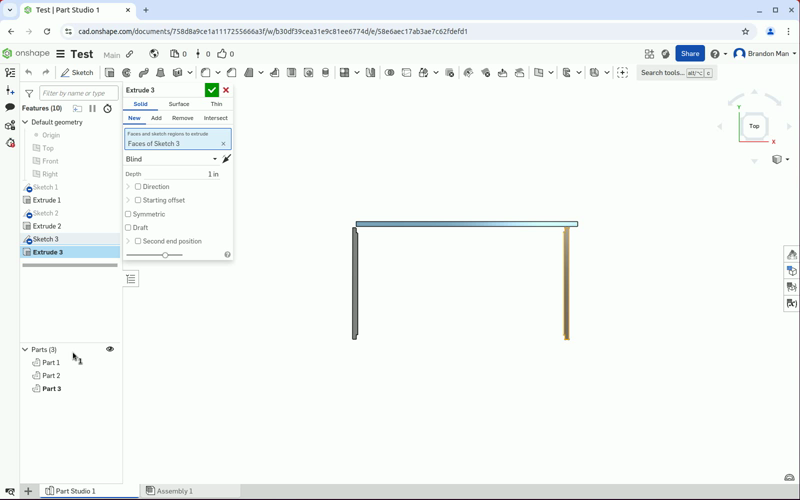
mouse_move(143, 106)
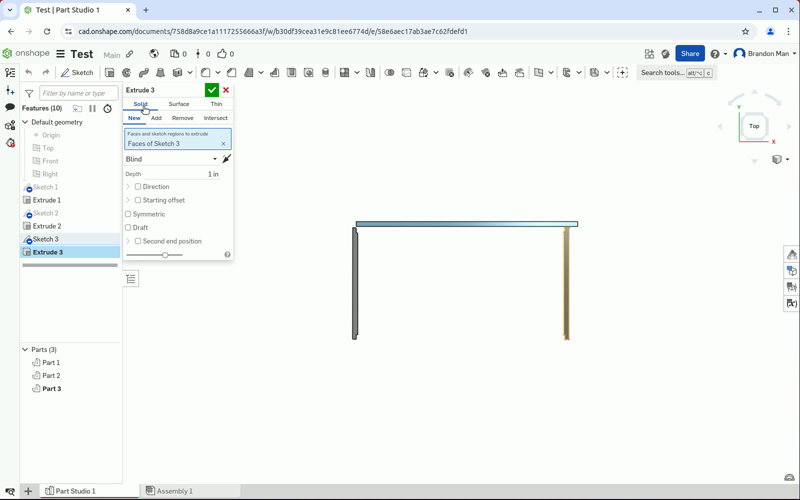
click(143, 106)
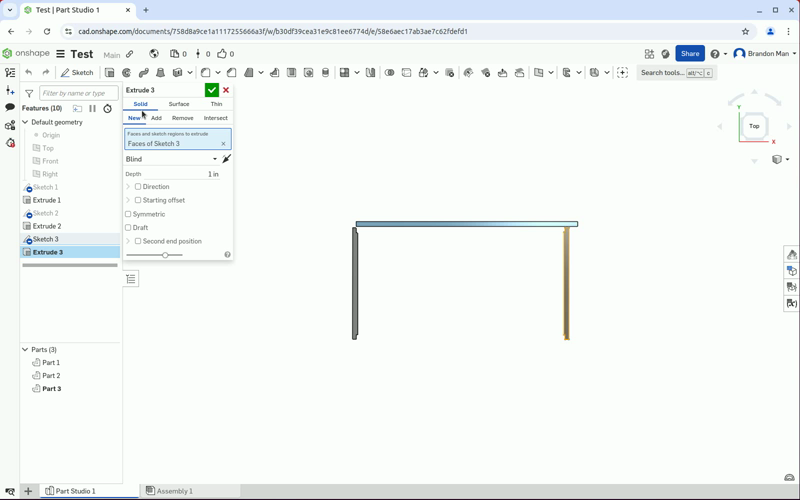
mouse_move(137, 120)
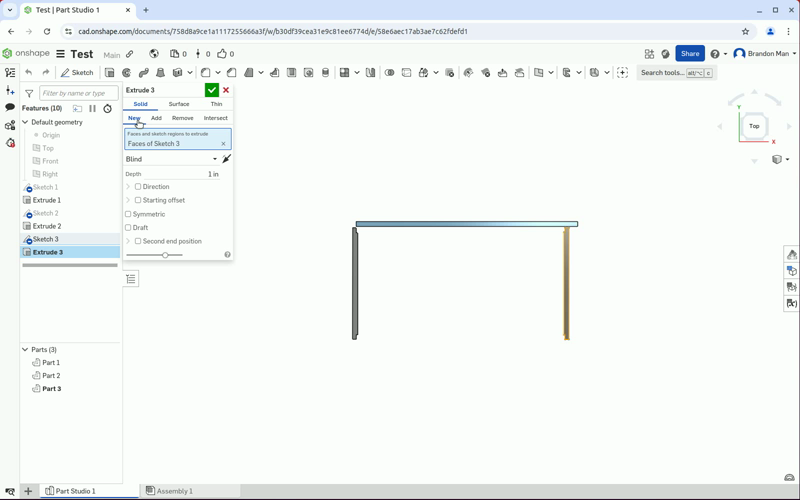
click(137, 120)
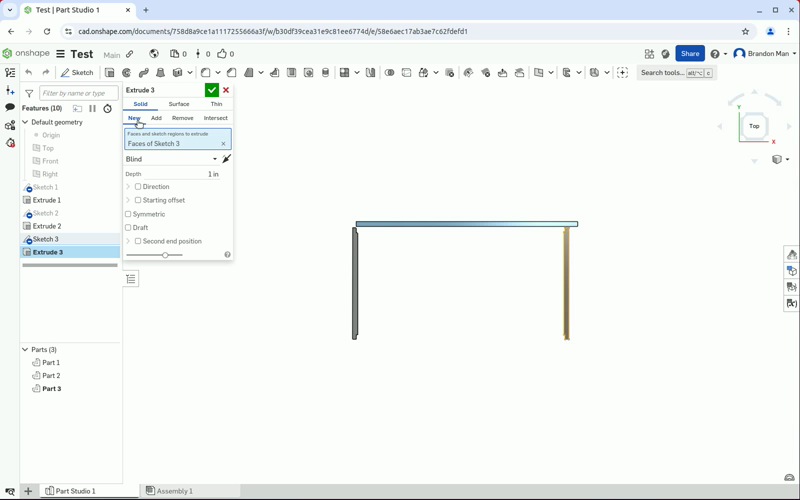
key(tab, 4)
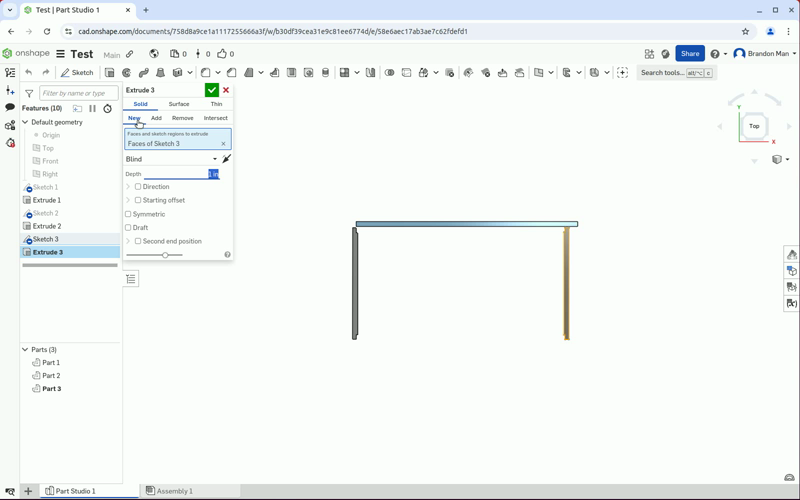
text(4.092)
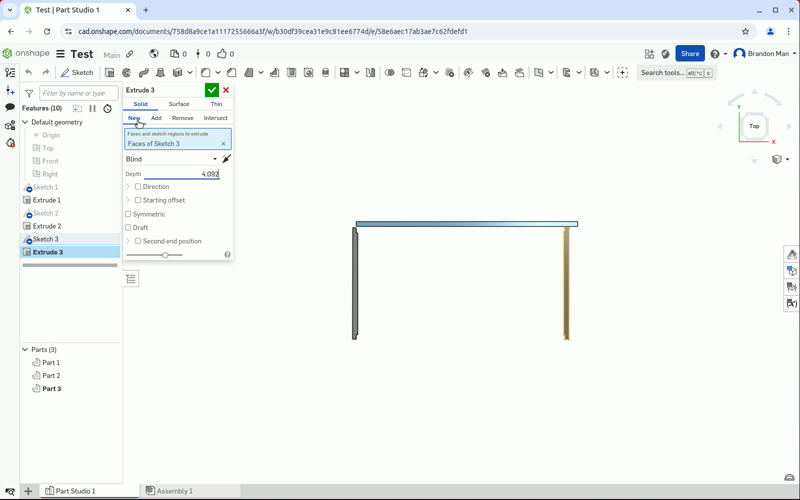
key(enter)
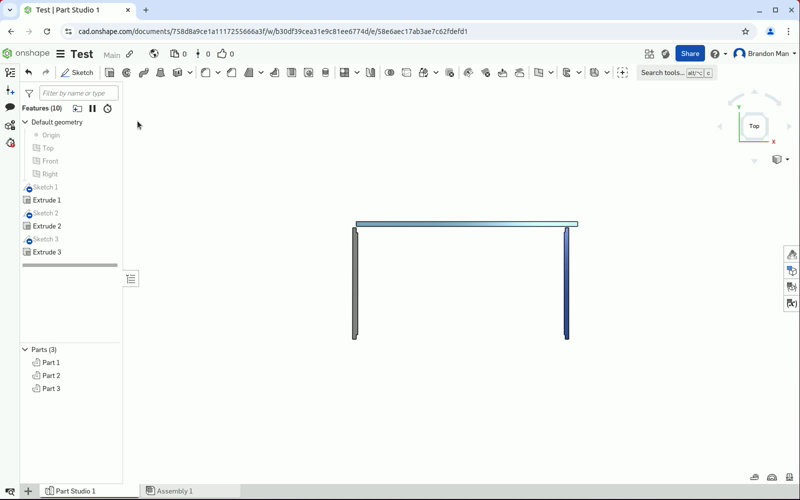
key(shift+h)
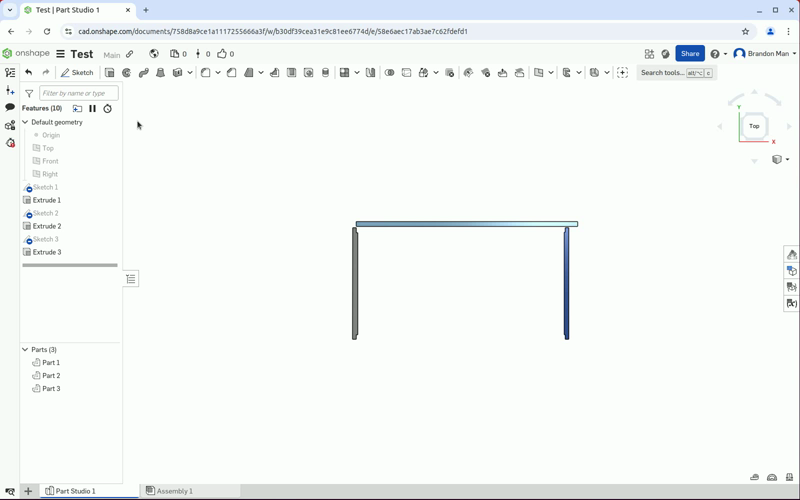
key(shift+h)
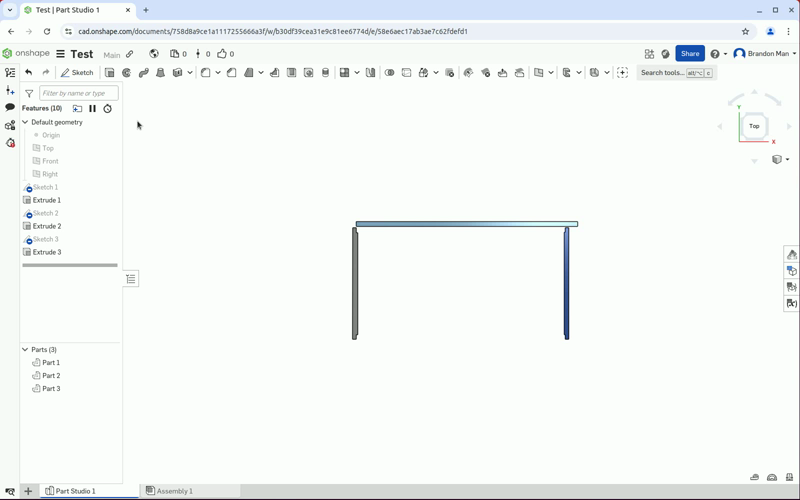
mouse_move(73, 189)
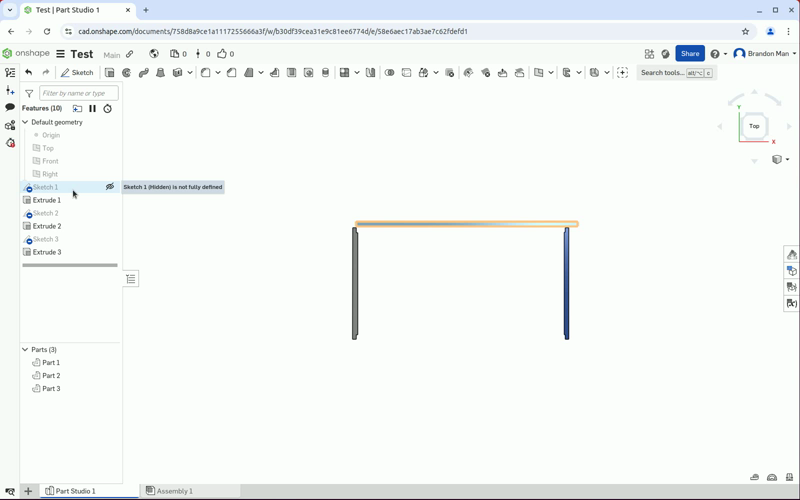
click(73, 189)
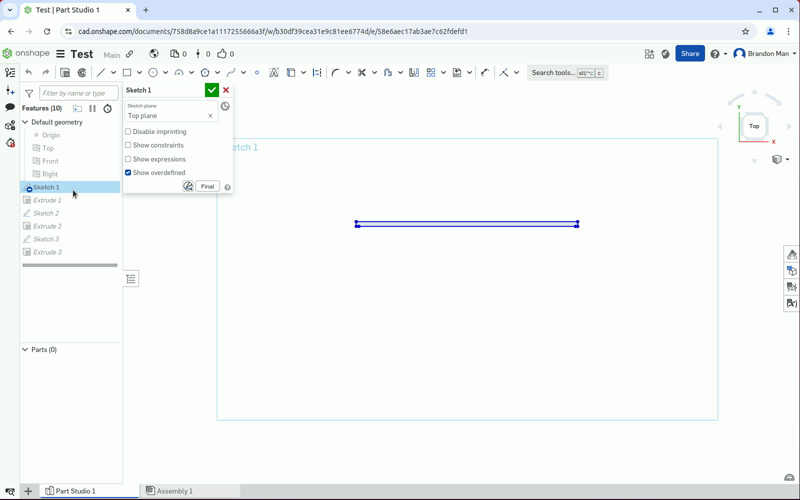
mouse_move(229, 92)
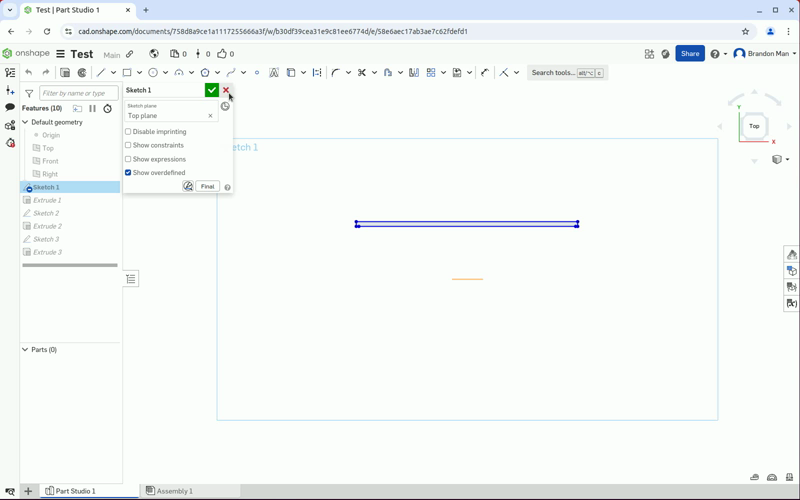
click(229, 92)
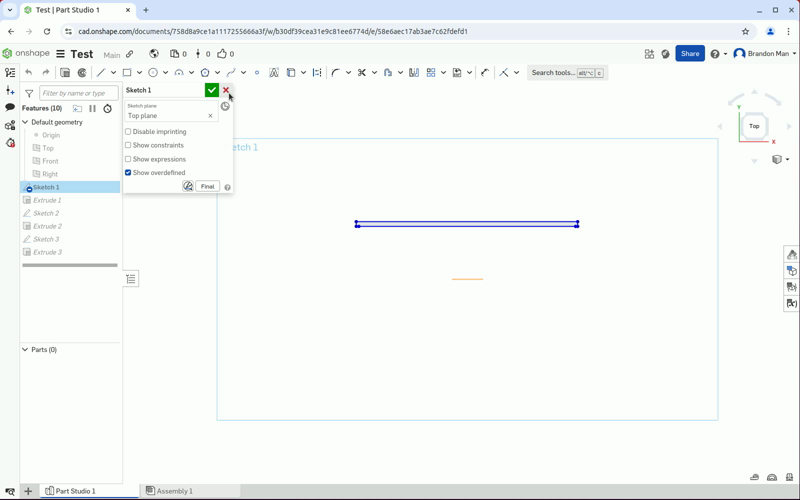
key(shift+s)
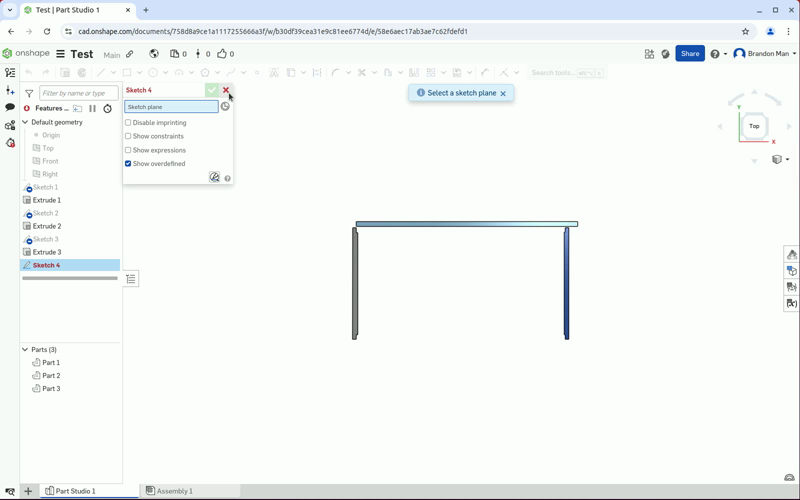
mouse_move(73, 150)
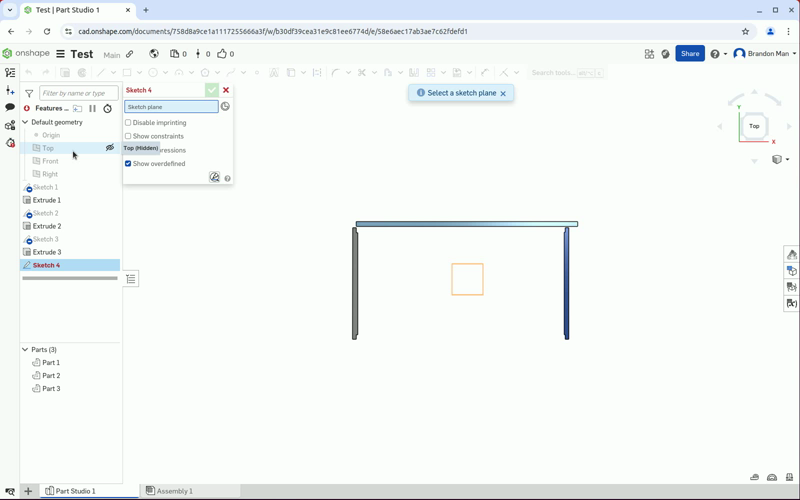
click(73, 150)
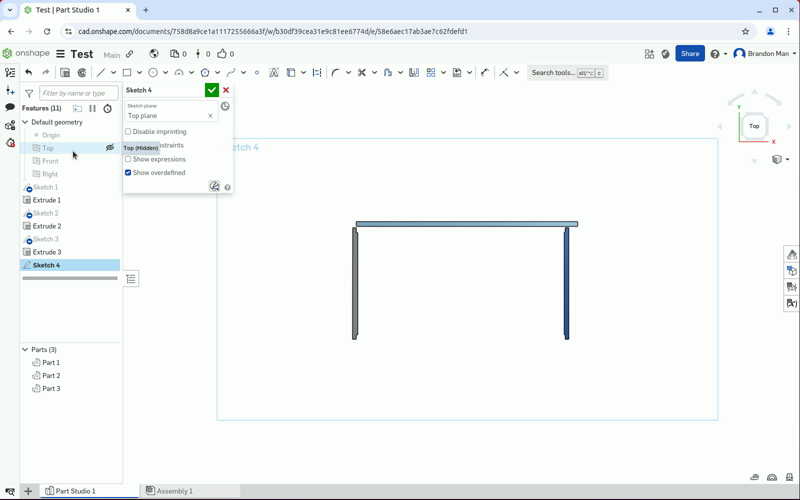
mouse_move(73, 352)
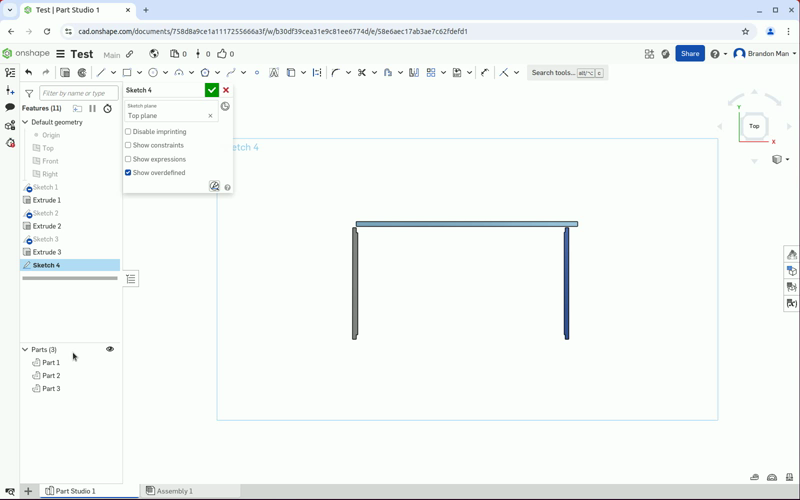
key(y)
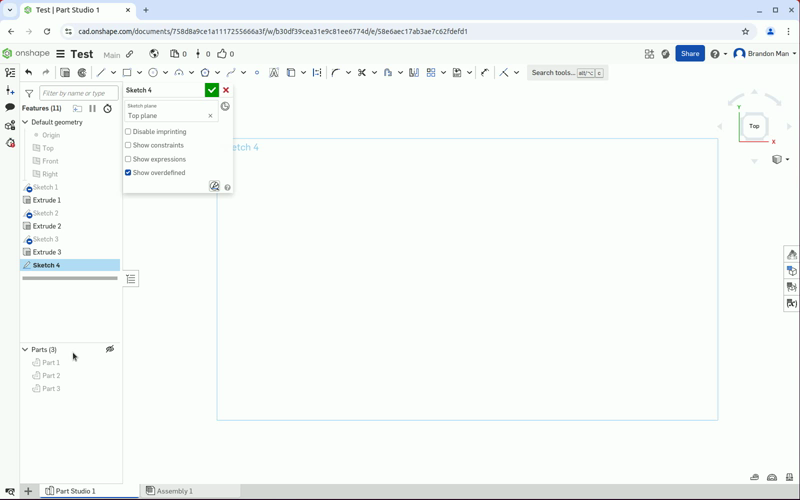
key(l)
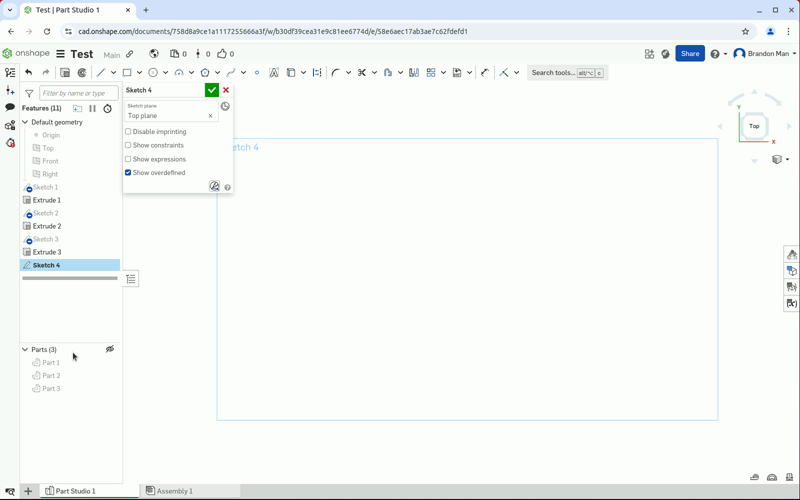
key_down(shift)
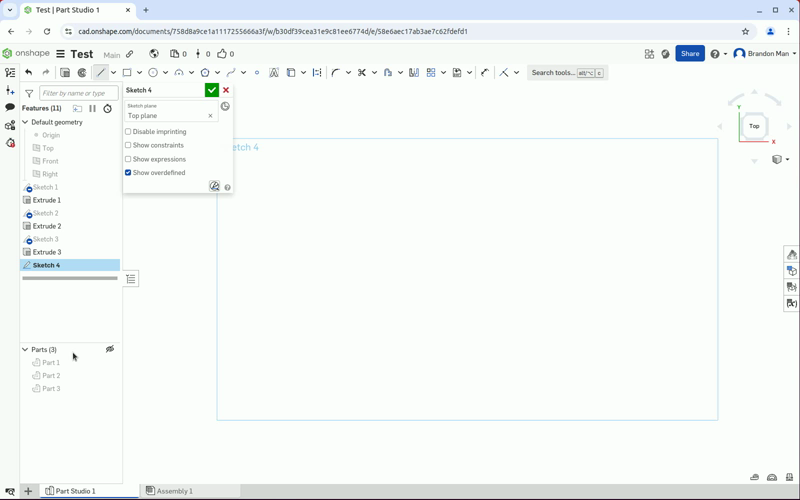
mouse_move(356, 339)
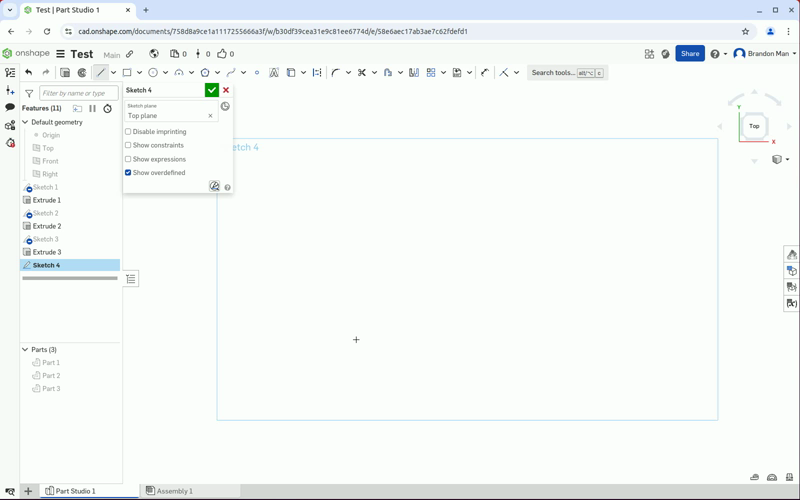
click(356, 339)
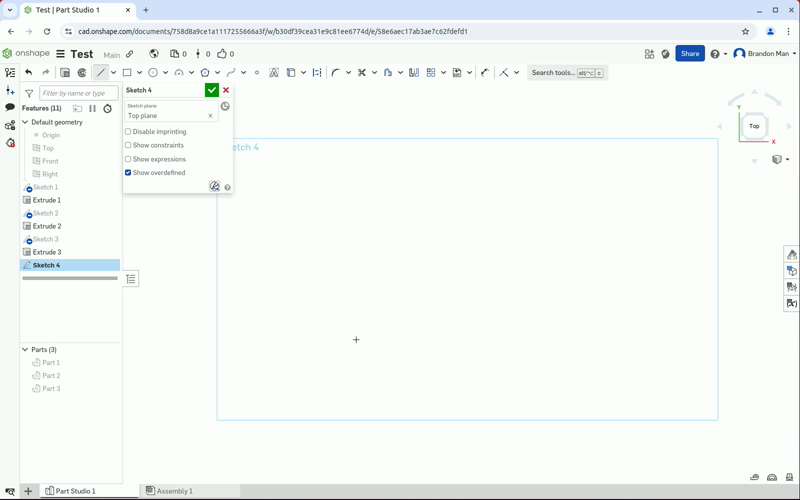
key_up(shift)
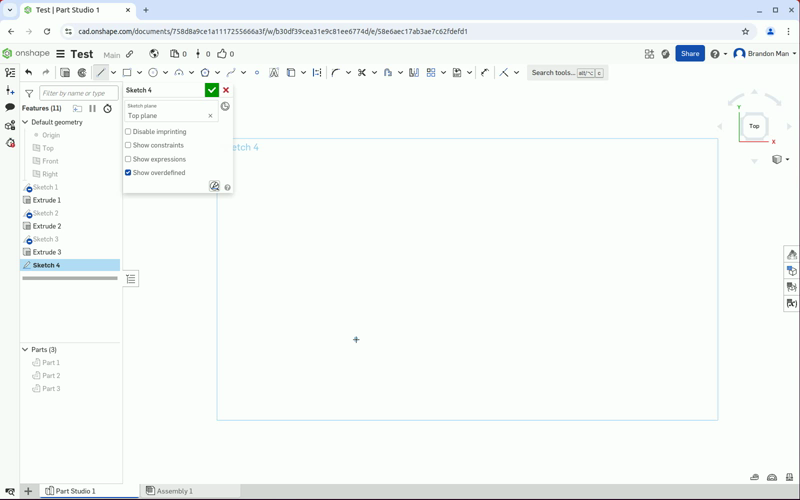
key_down(shift)
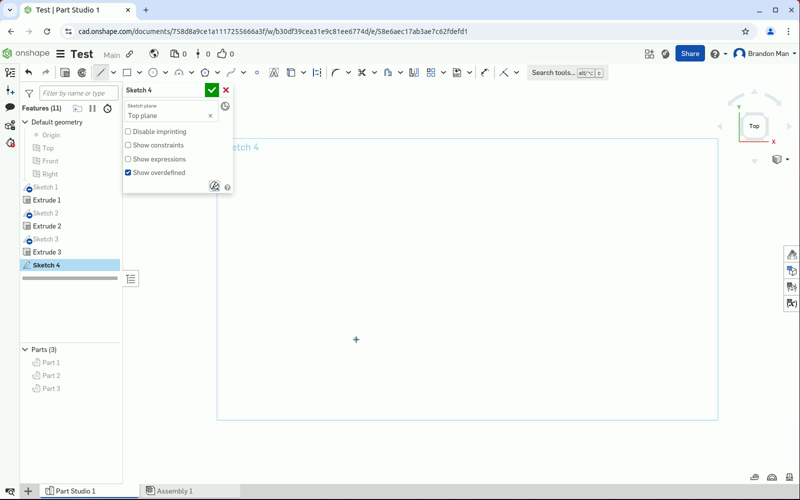
mouse_move(565, 339)
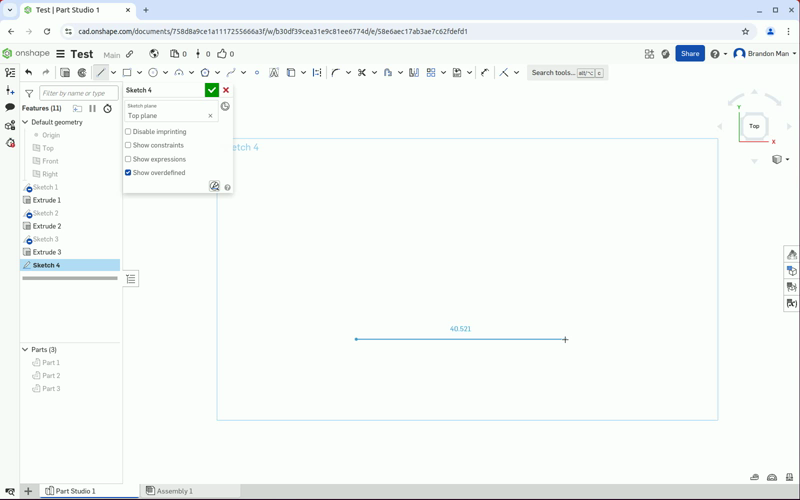
click(565, 339)
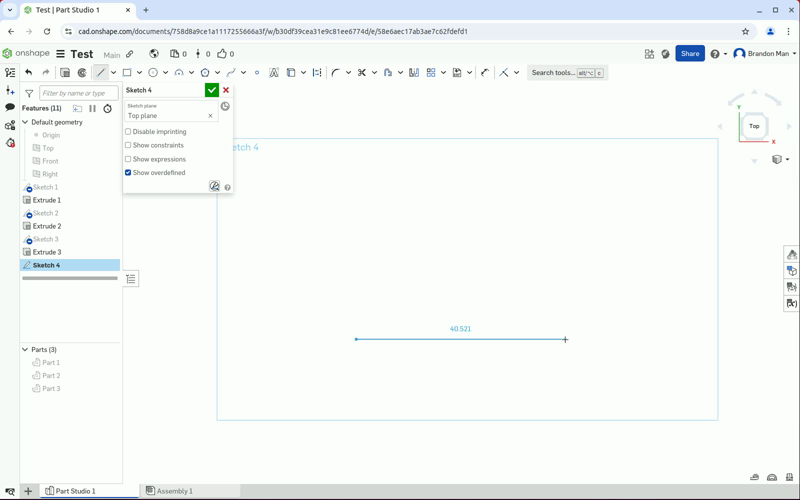
key_up(shift)
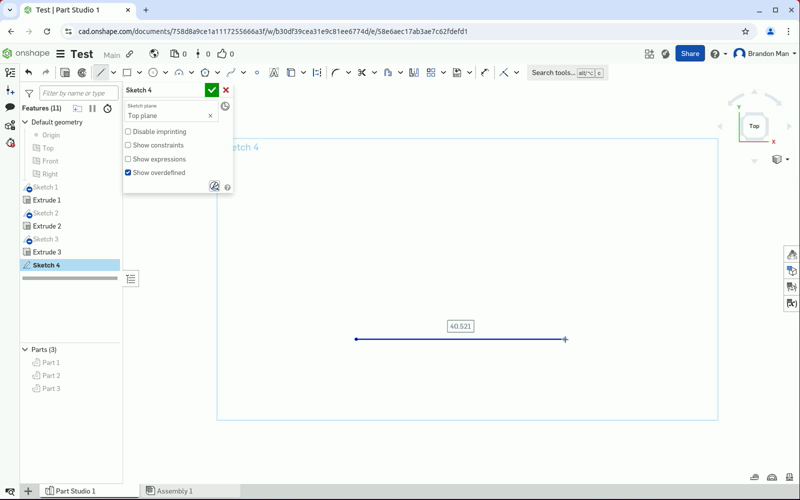
key_down(shift)
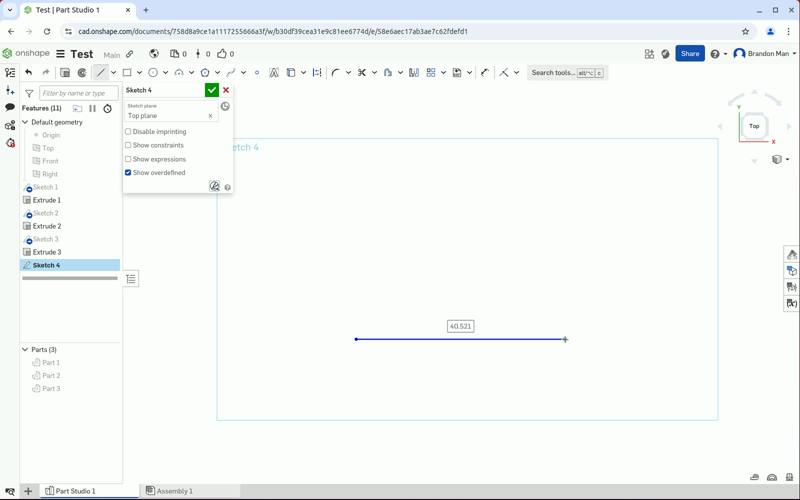
mouse_move(589, 339)
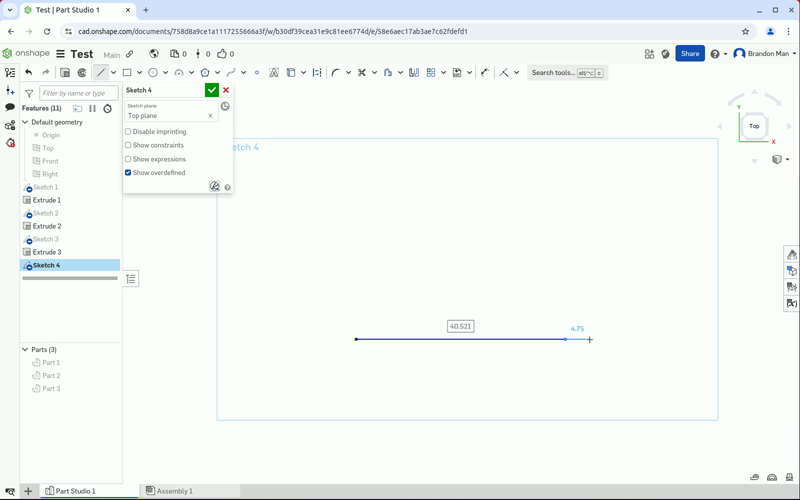
mouse_move(565, 334)
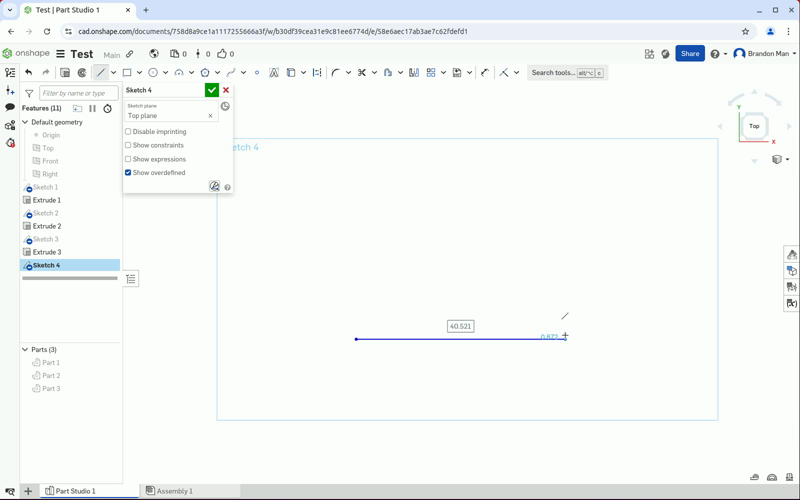
scroll(6)
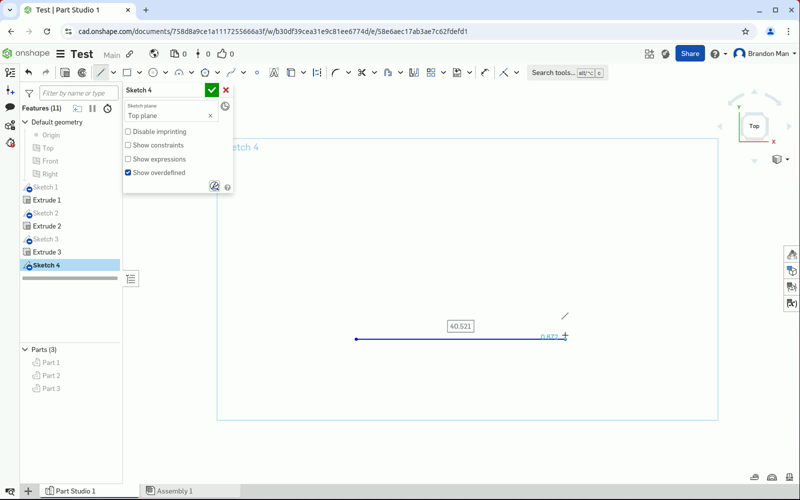
scroll(6)
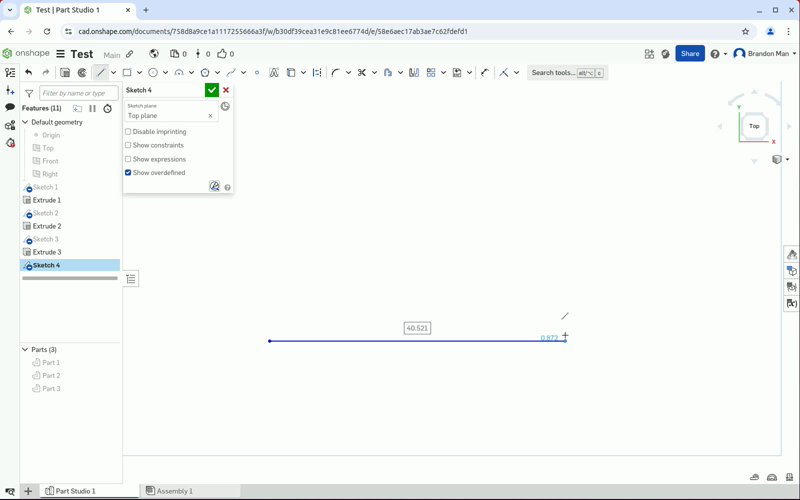
scroll(6)
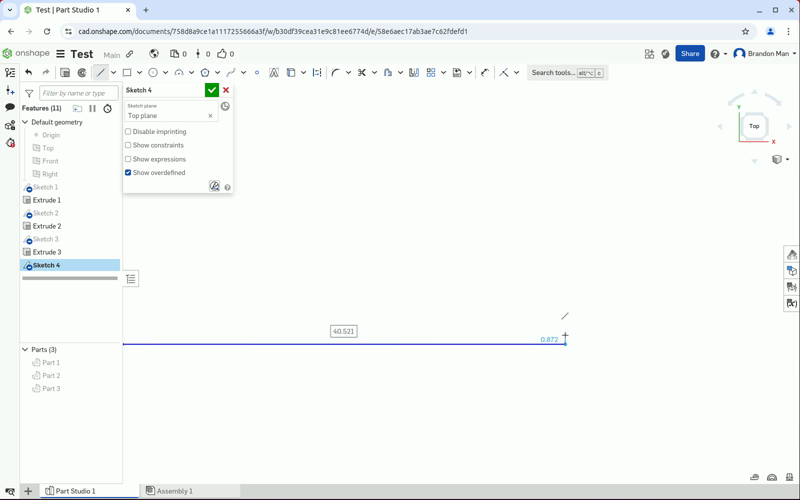
scroll(6)
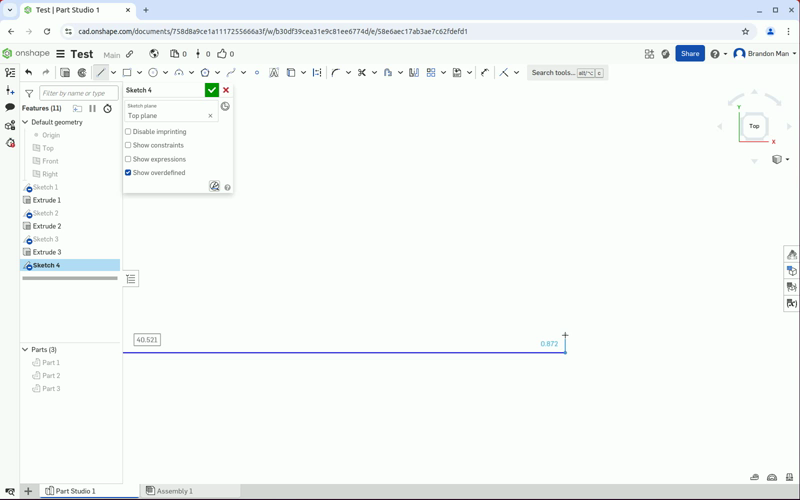
scroll(6)
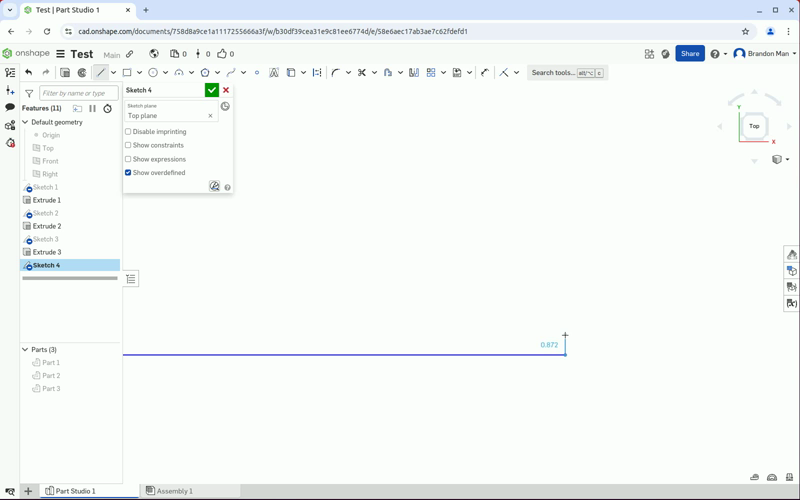
scroll(6)
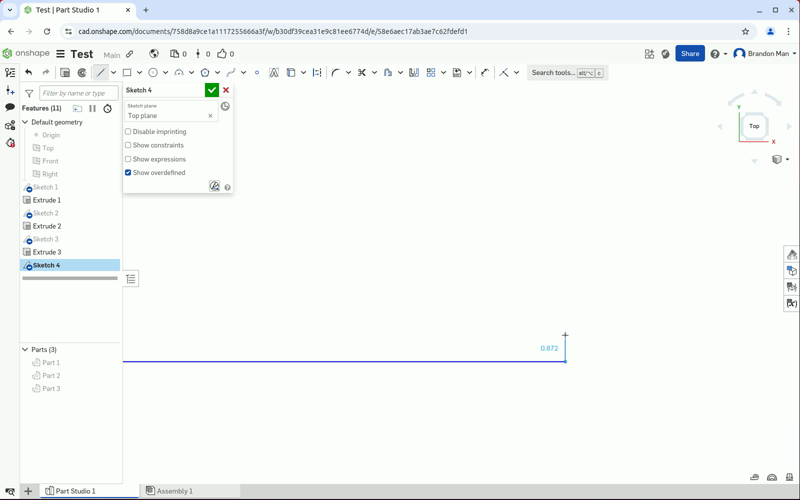
scroll(6)
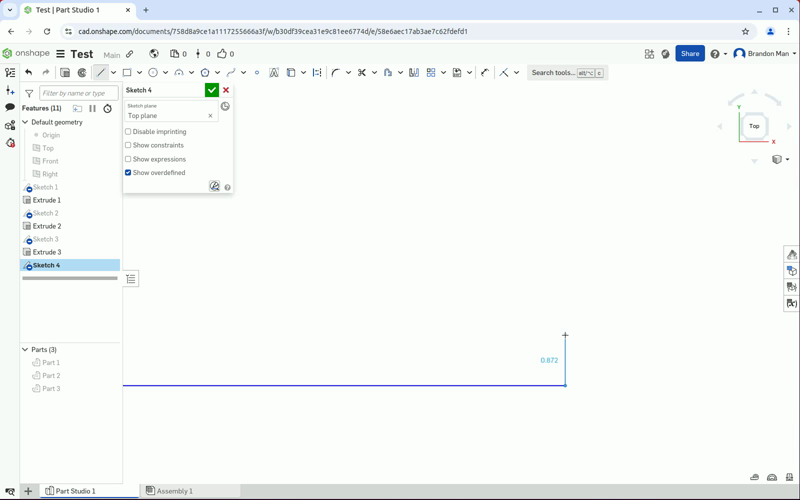
click(565, 334)
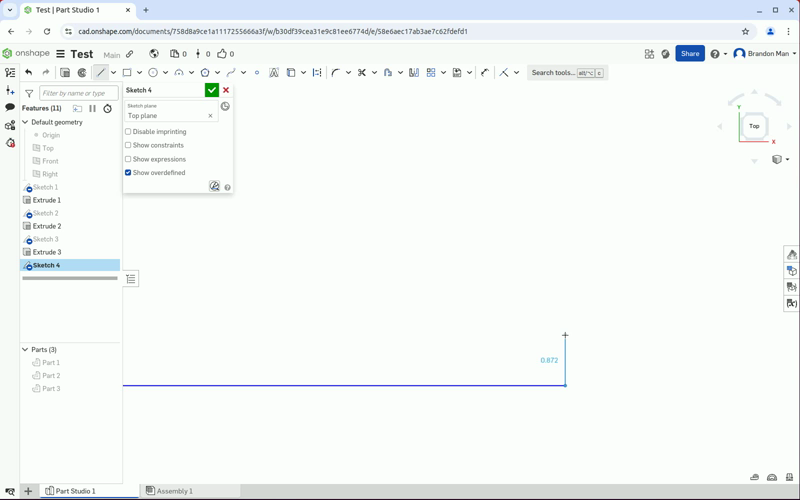
scroll(-6)
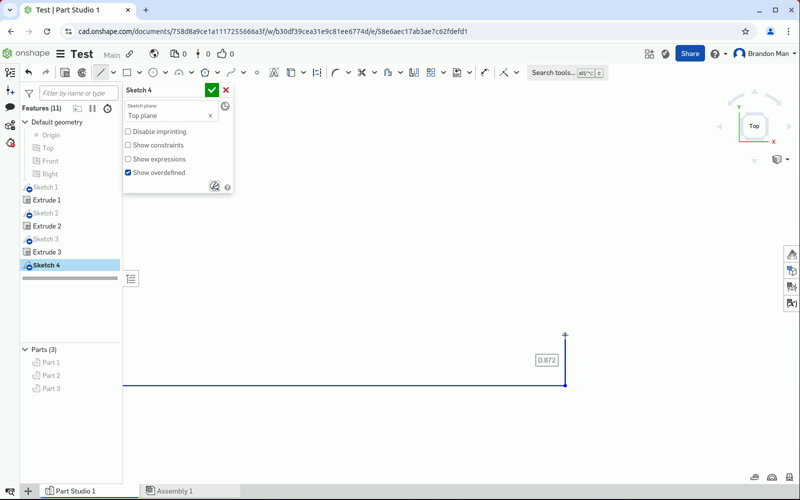
scroll(-6)
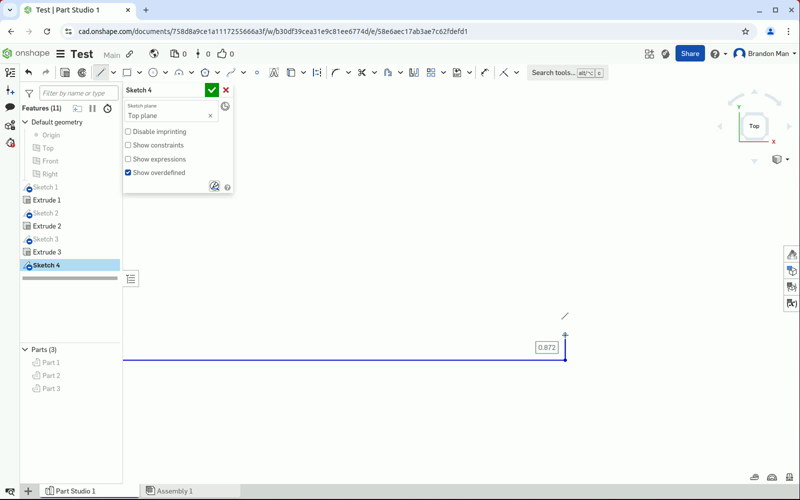
scroll(-6)
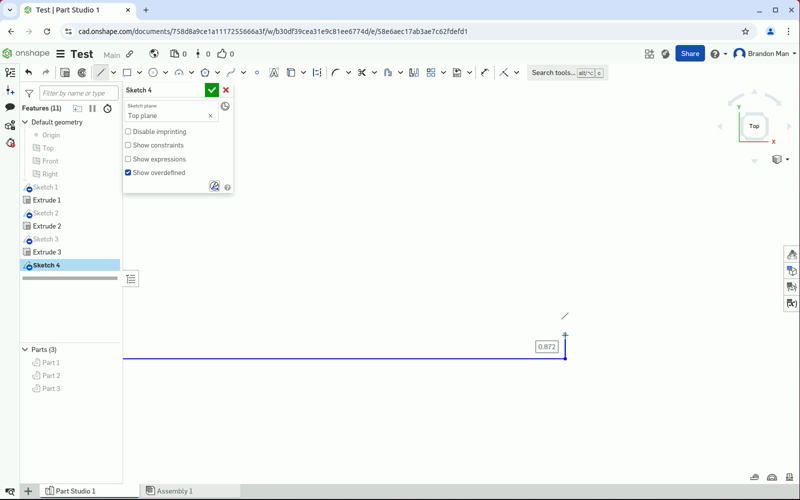
scroll(-6)
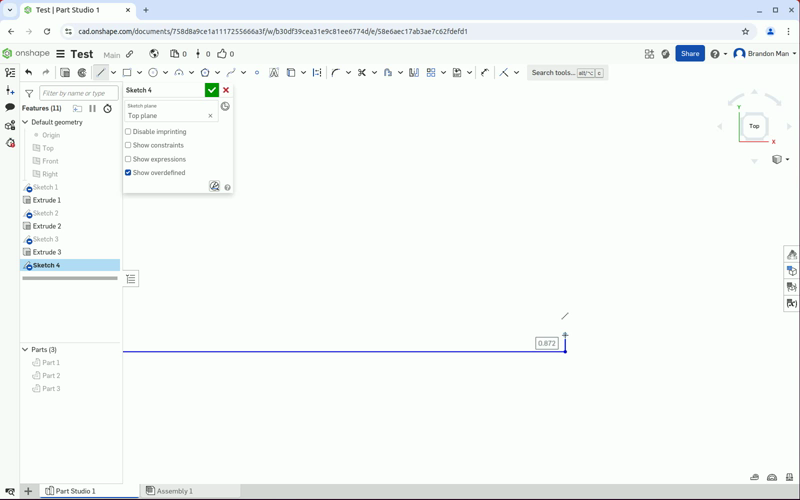
scroll(-6)
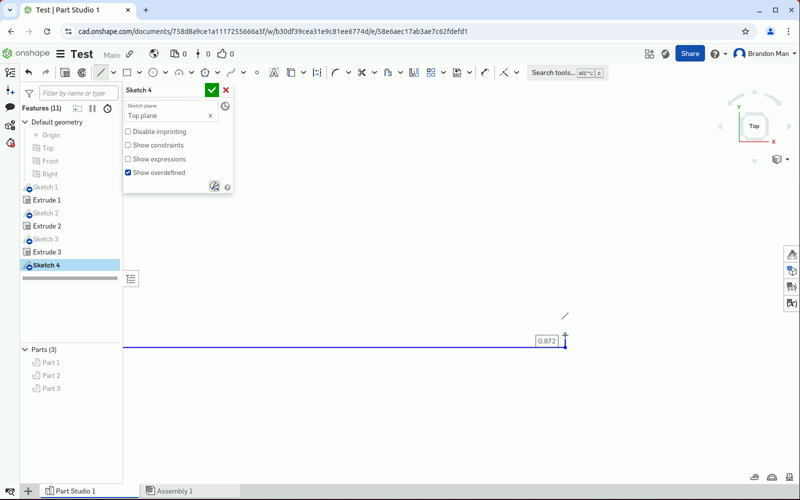
scroll(-6)
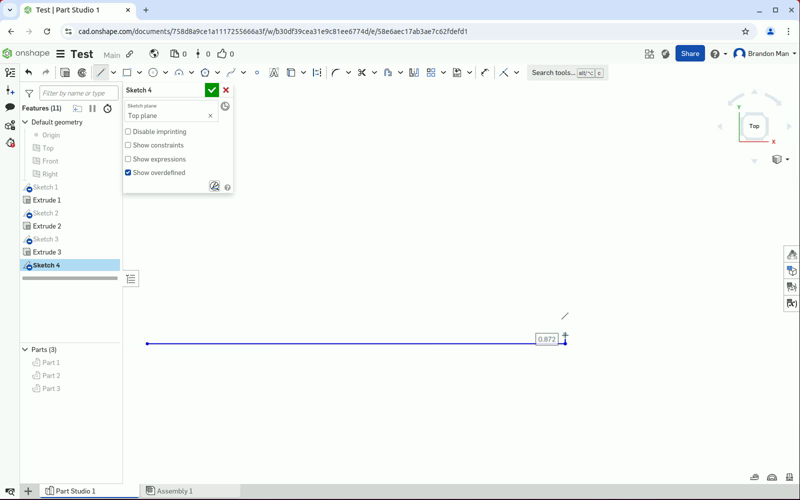
scroll(-6)
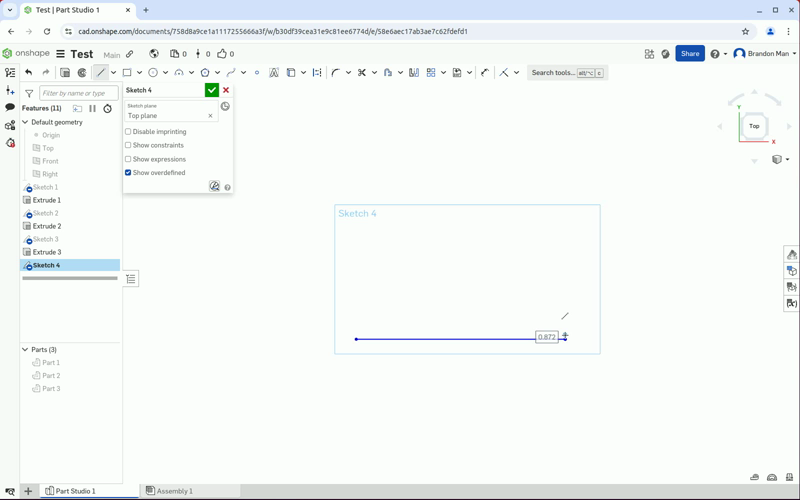
key_up(shift)
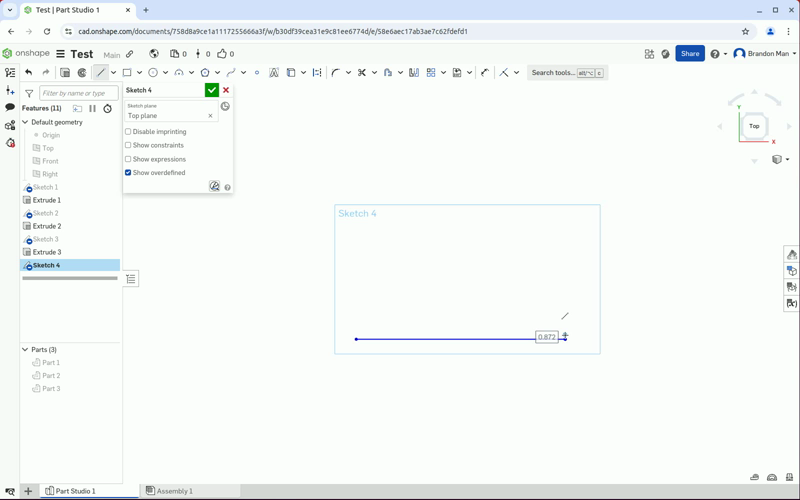
key_down(shift)
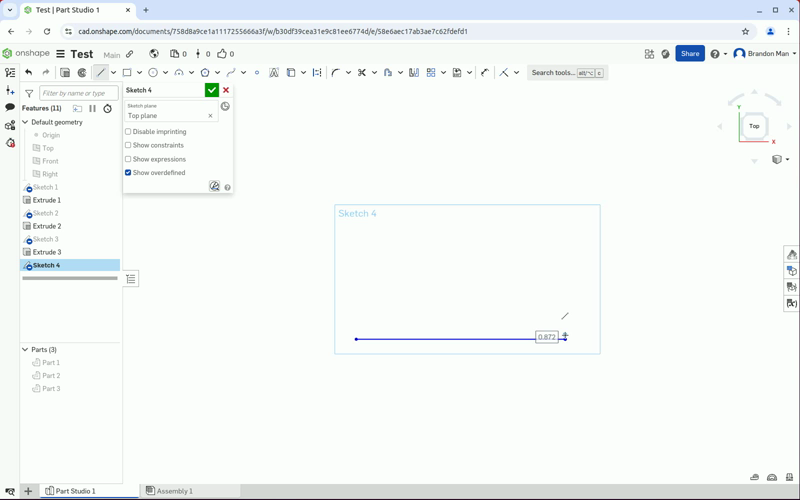
mouse_move(589, 334)
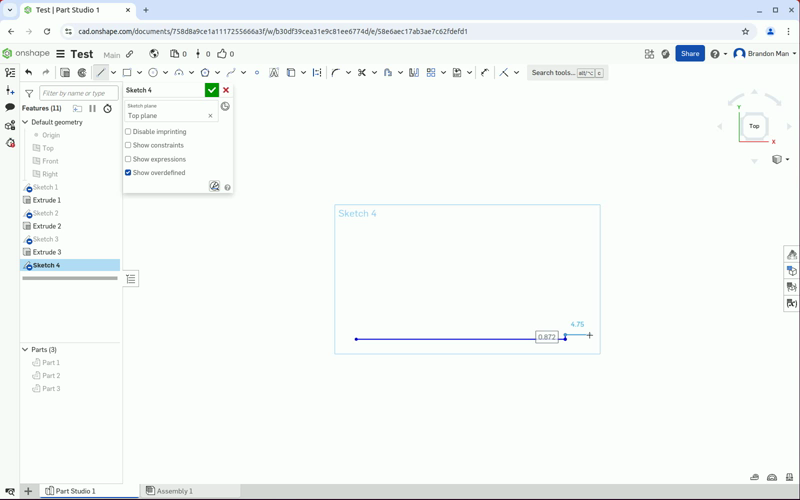
mouse_move(563, 334)
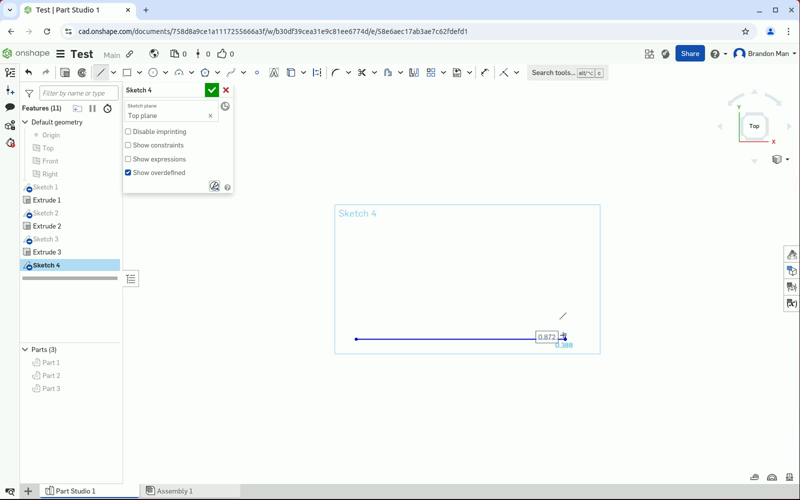
scroll(6)
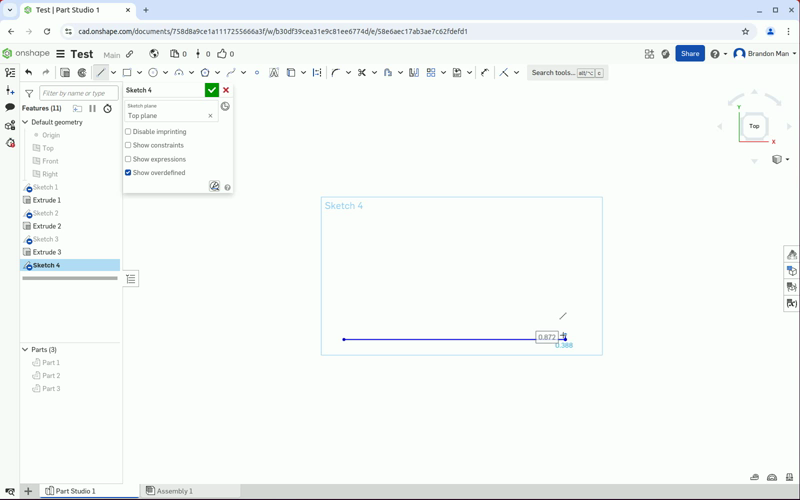
scroll(6)
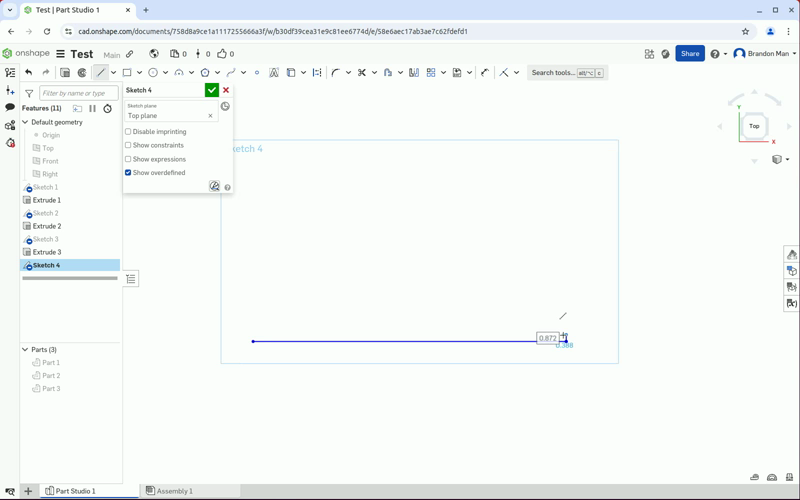
scroll(6)
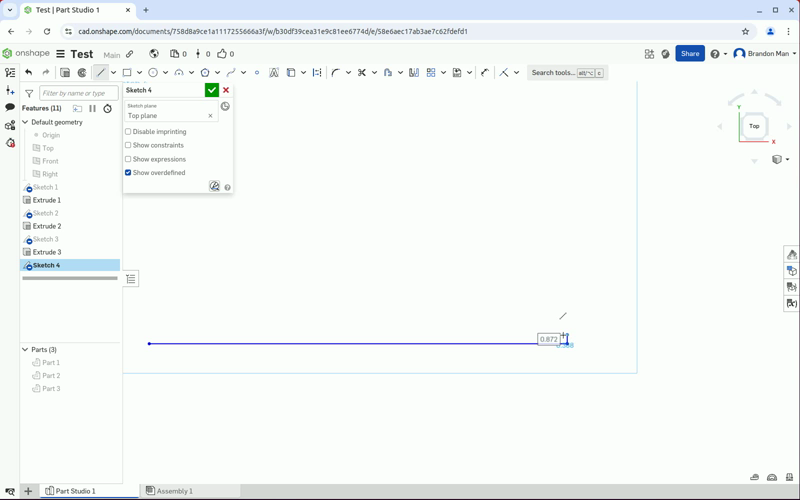
scroll(6)
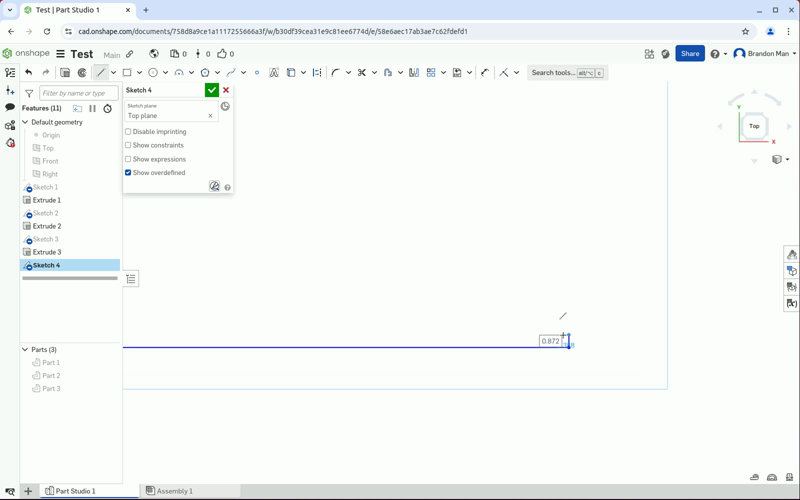
scroll(6)
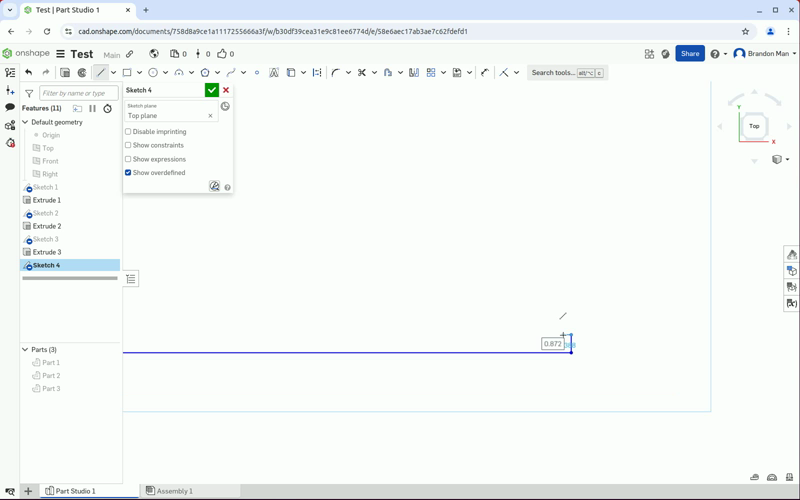
scroll(6)
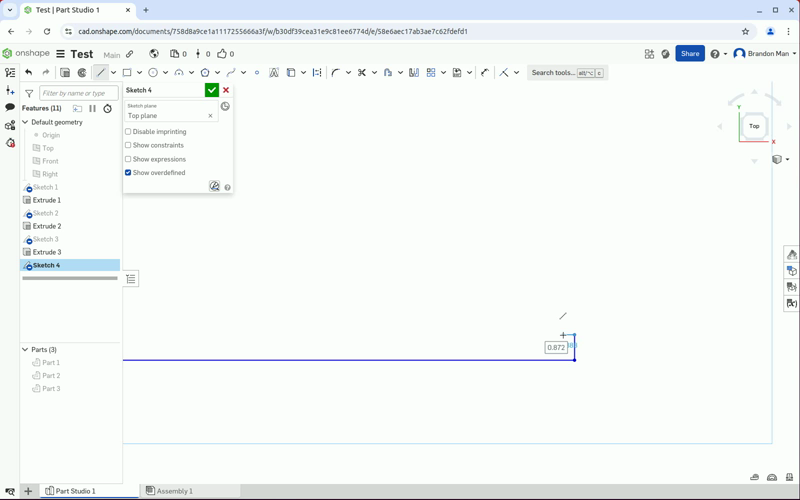
scroll(6)
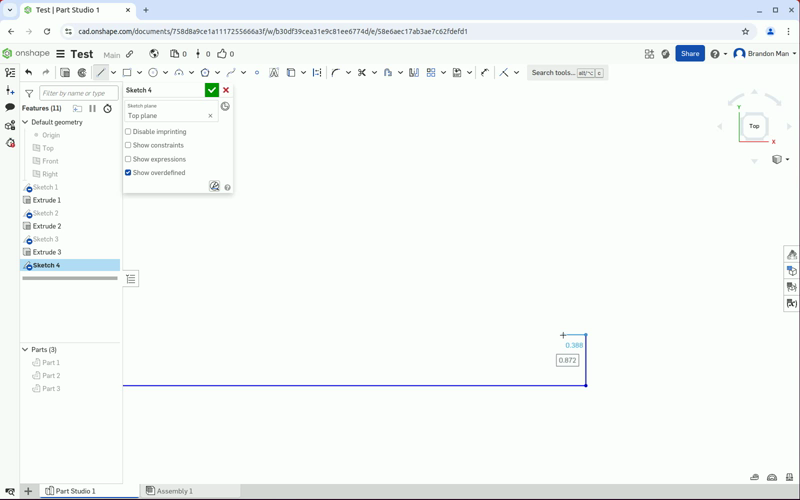
click(563, 334)
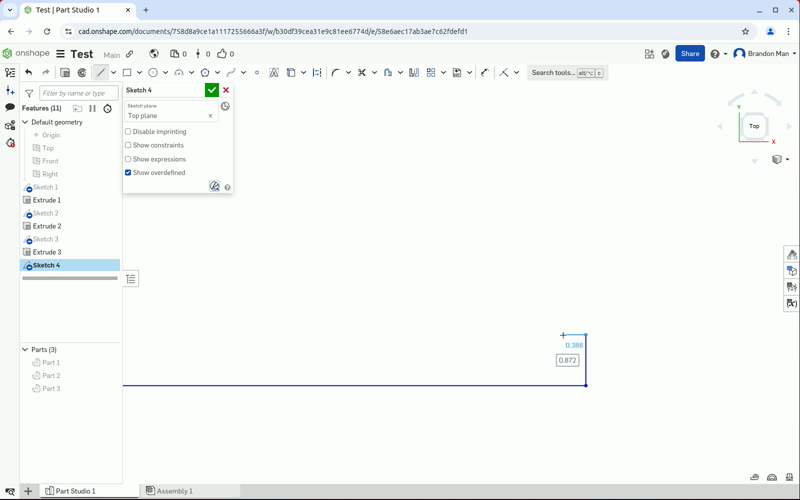
scroll(-6)
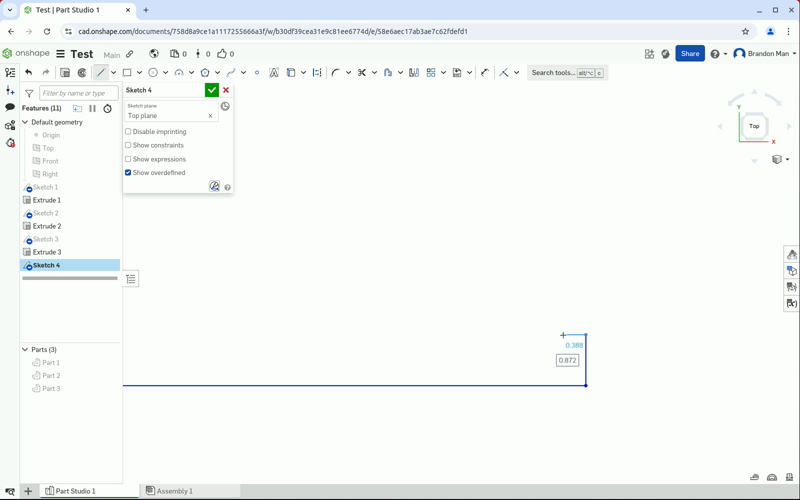
scroll(-6)
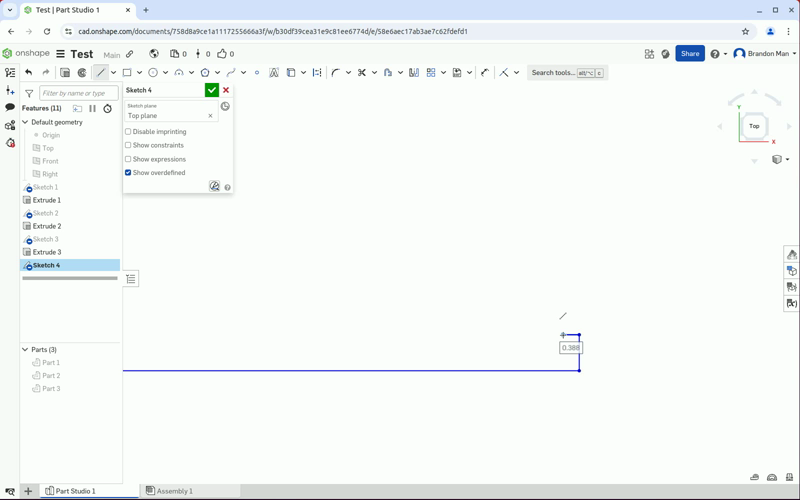
scroll(-6)
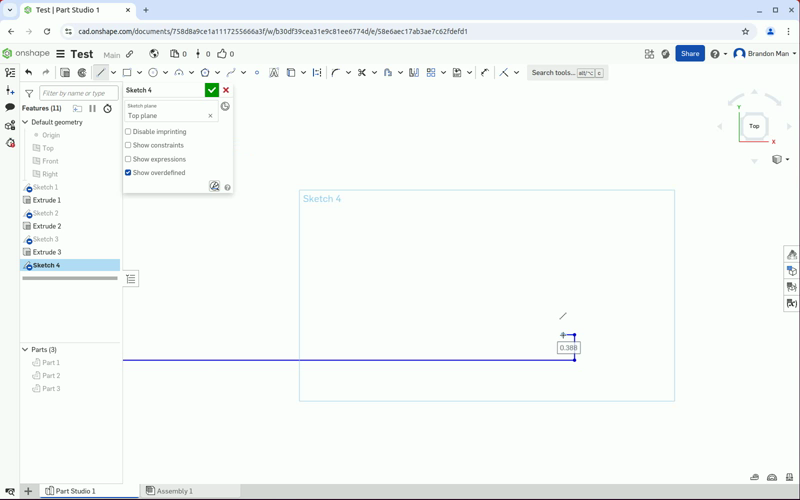
scroll(-6)
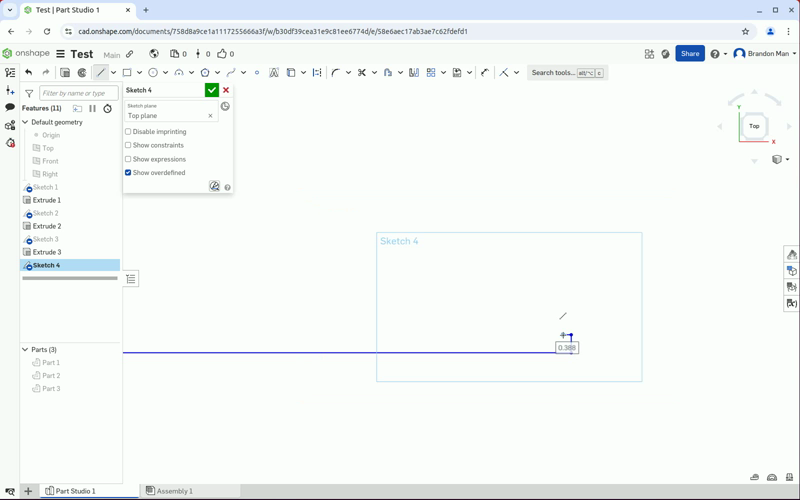
scroll(-6)
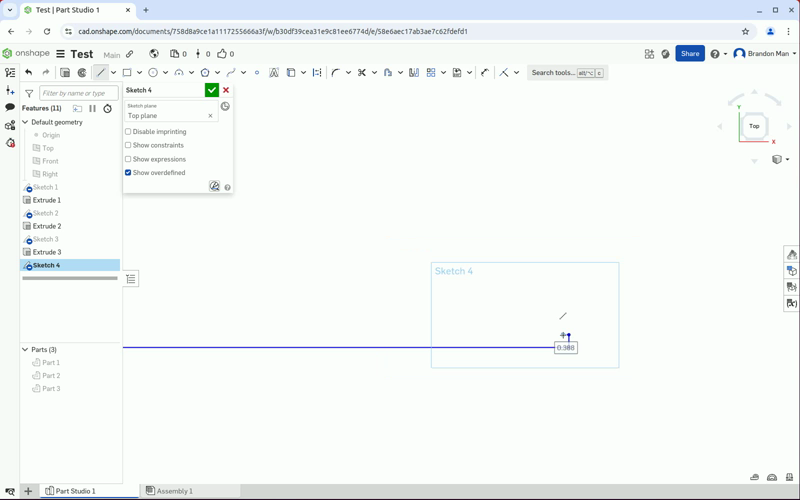
scroll(-6)
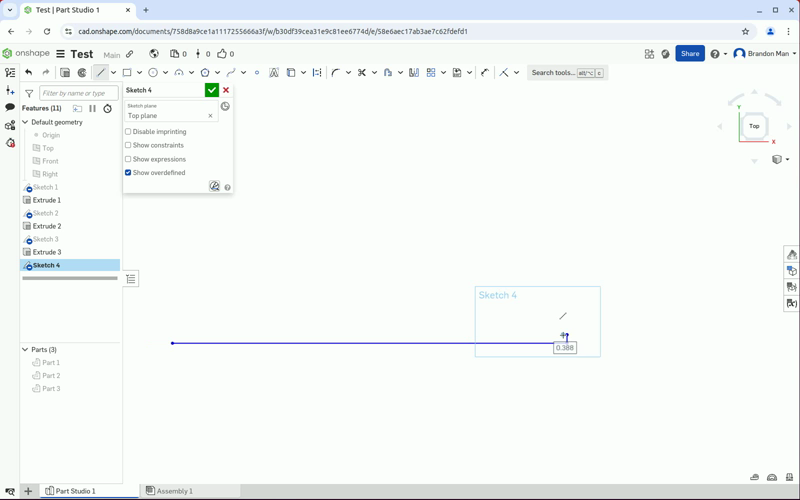
scroll(-6)
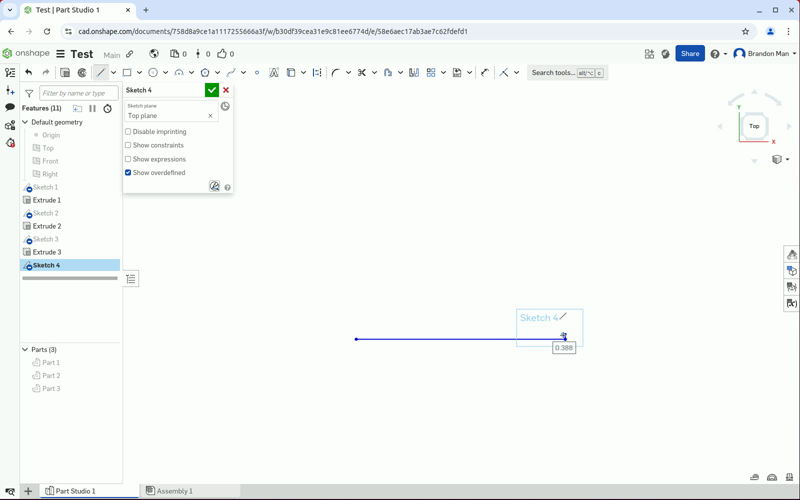
key_up(shift)
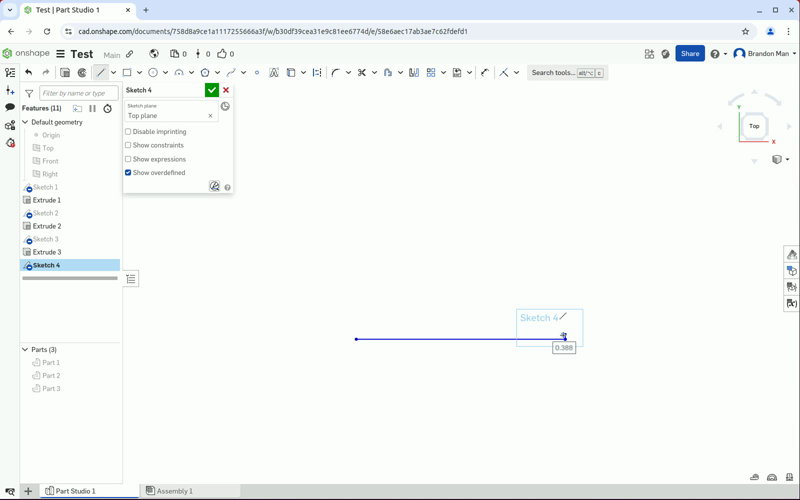
key_down(shift)
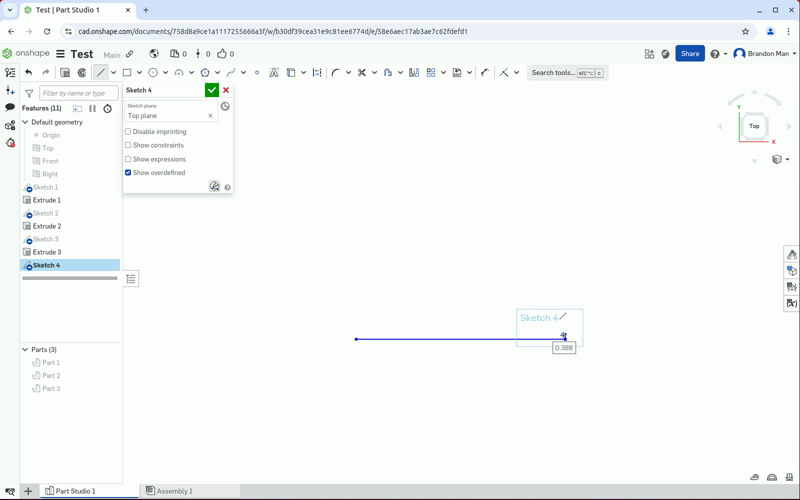
mouse_move(358, 334)
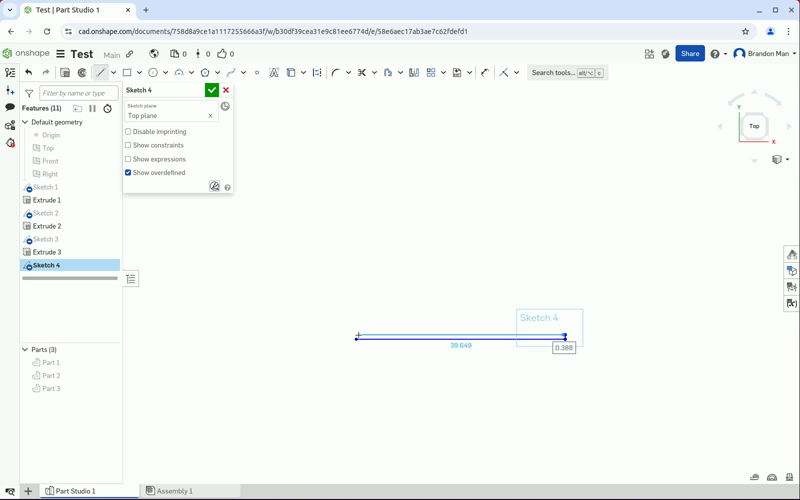
click(358, 334)
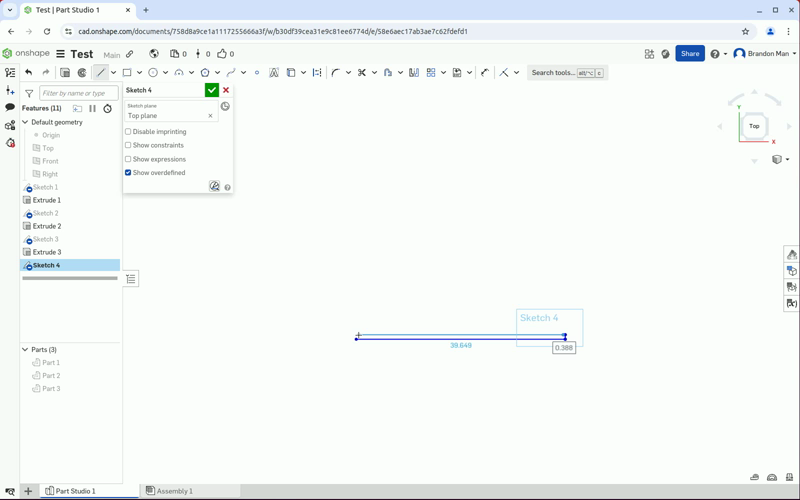
key_up(shift)
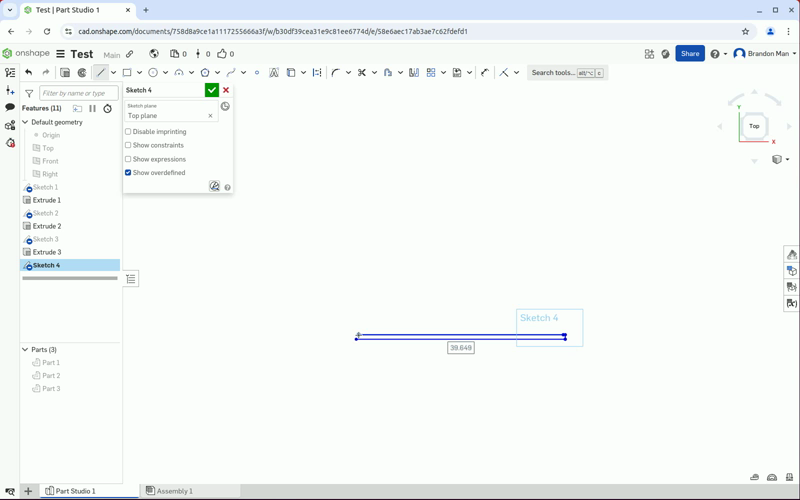
key_down(shift)
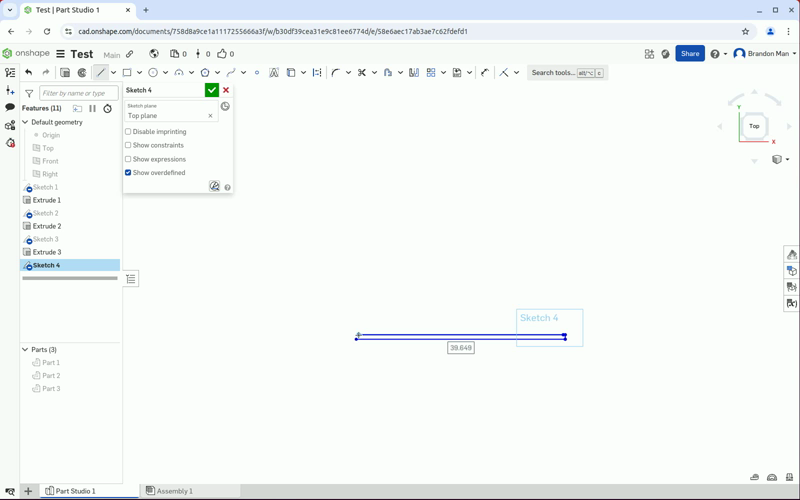
mouse_move(388, 334)
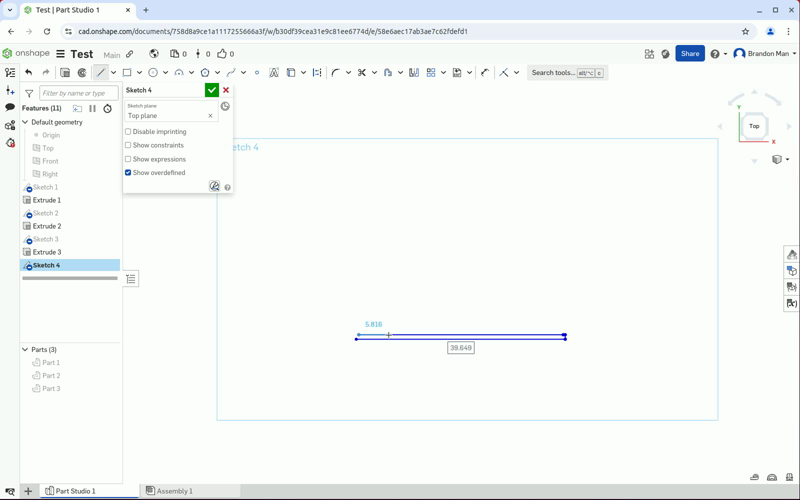
mouse_move(356, 334)
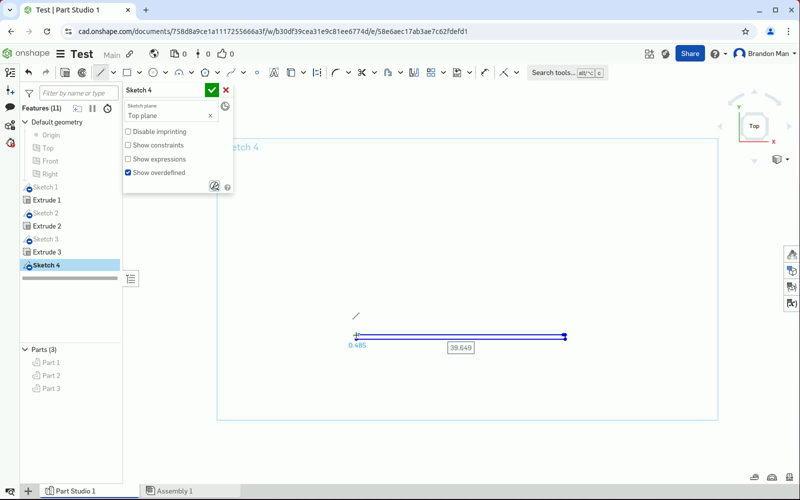
scroll(6)
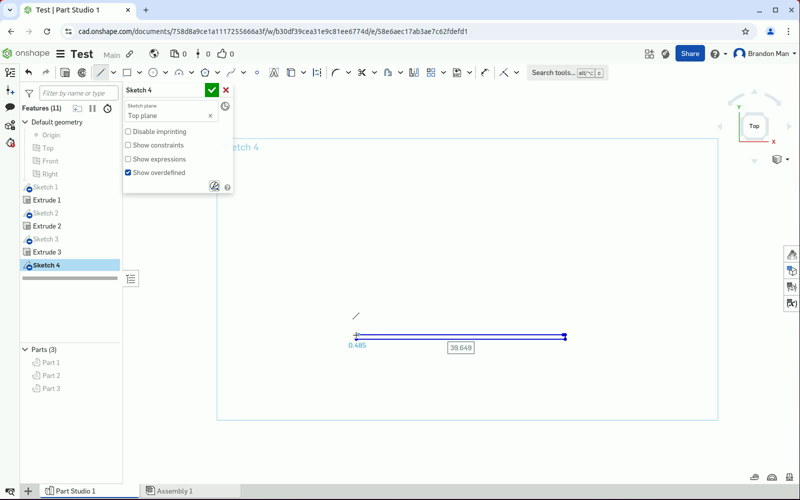
scroll(6)
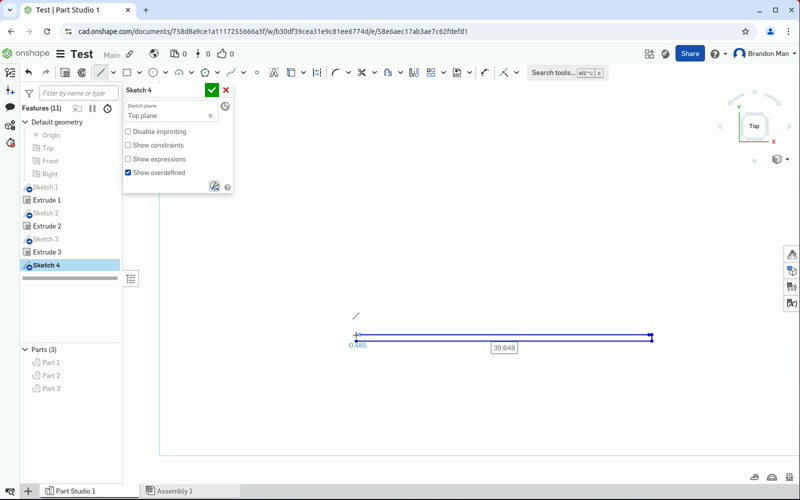
scroll(6)
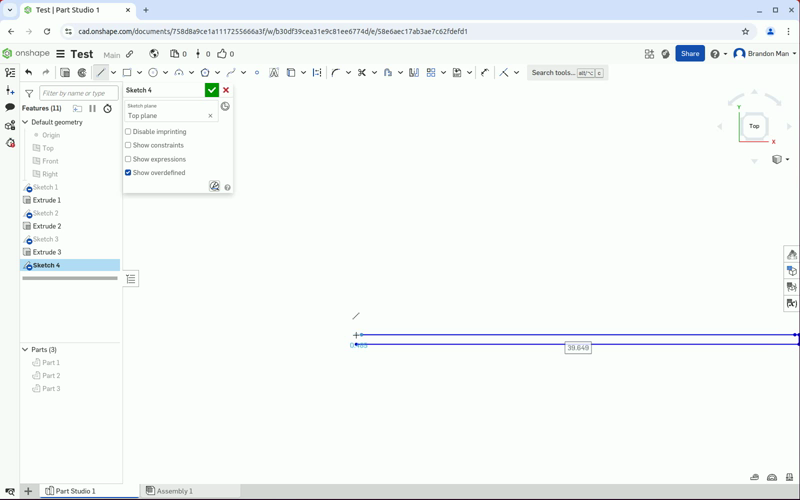
scroll(6)
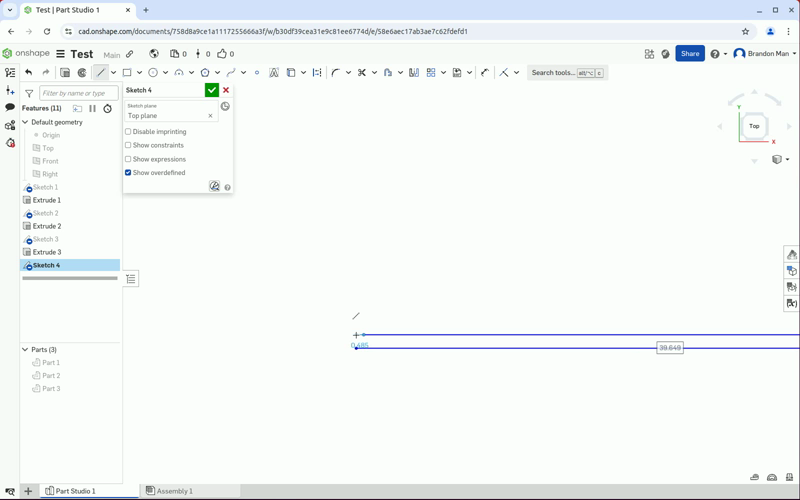
scroll(6)
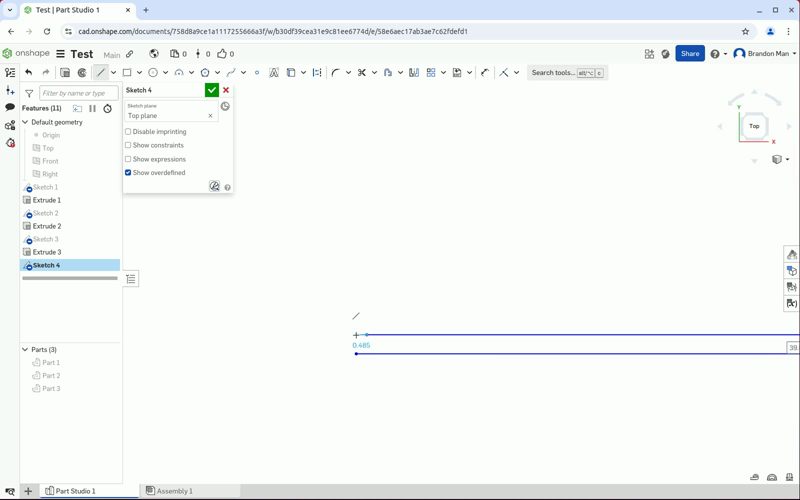
scroll(6)
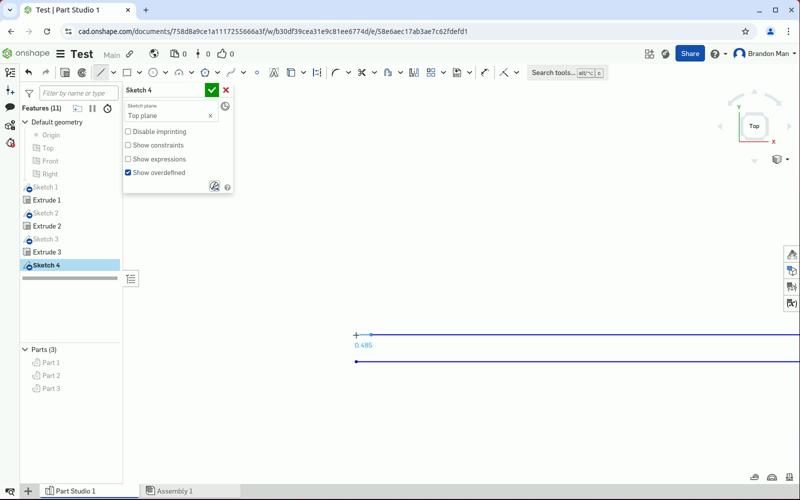
scroll(6)
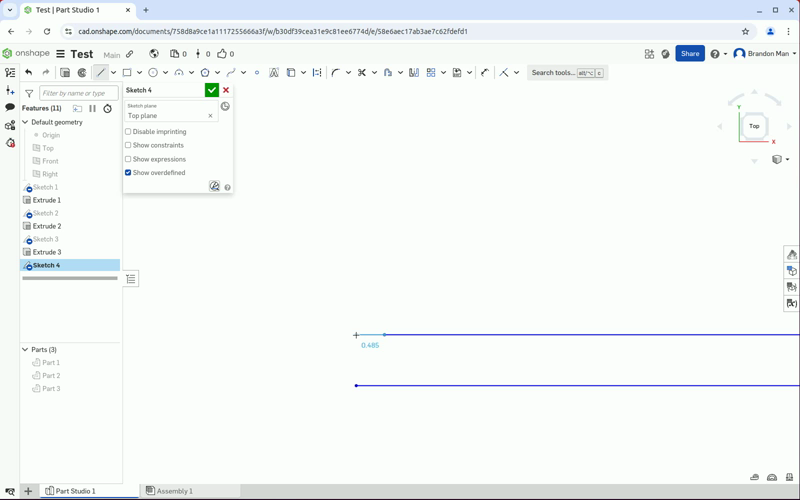
click(356, 334)
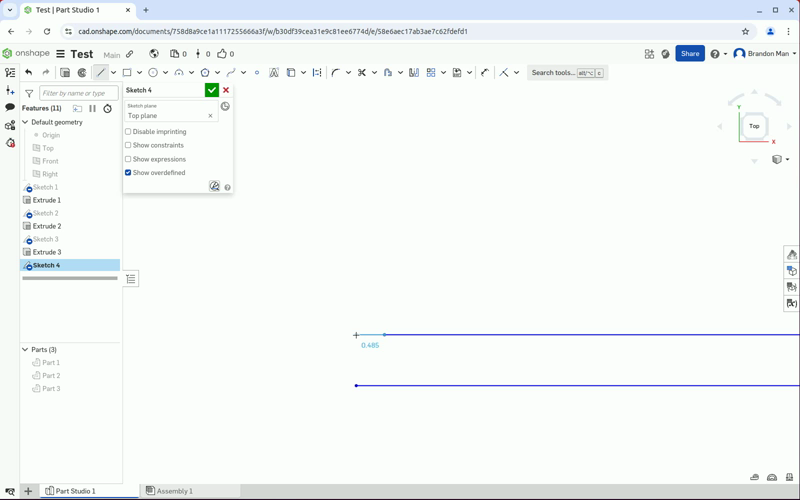
scroll(-6)
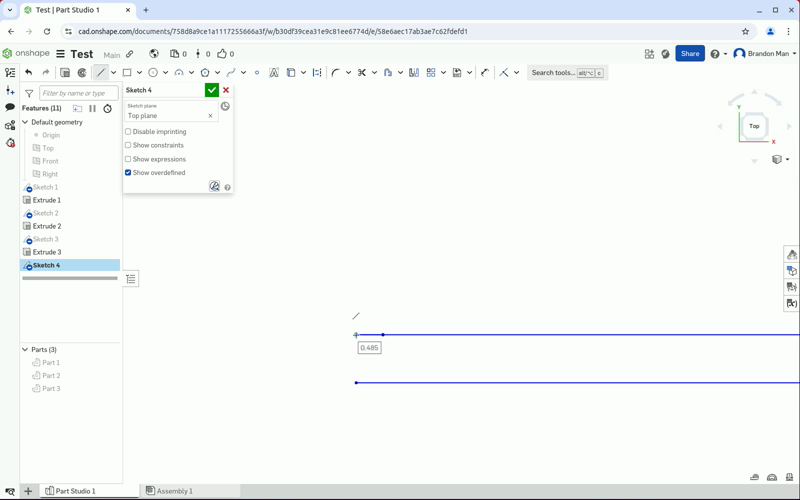
scroll(-6)
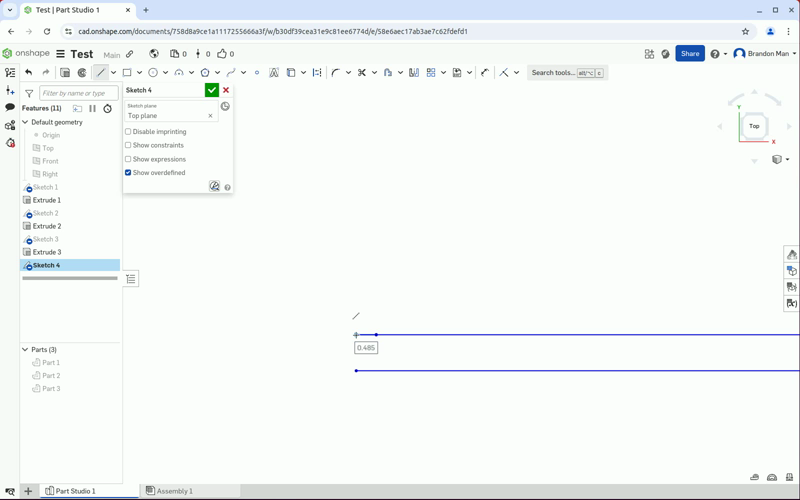
scroll(-6)
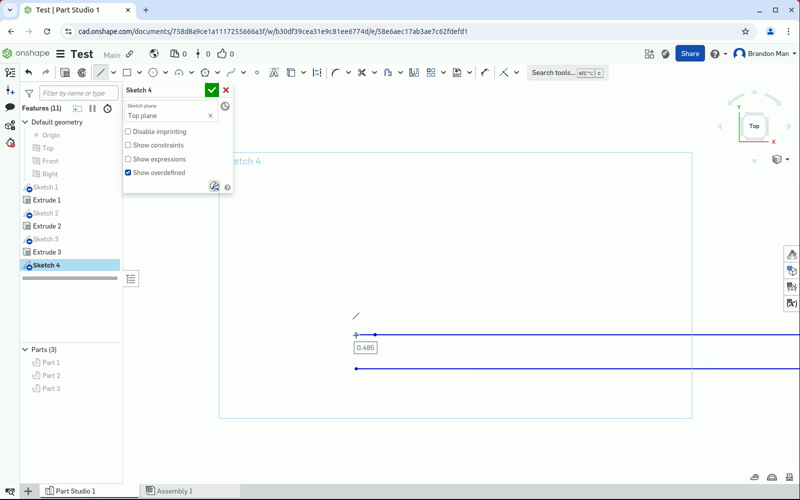
scroll(-6)
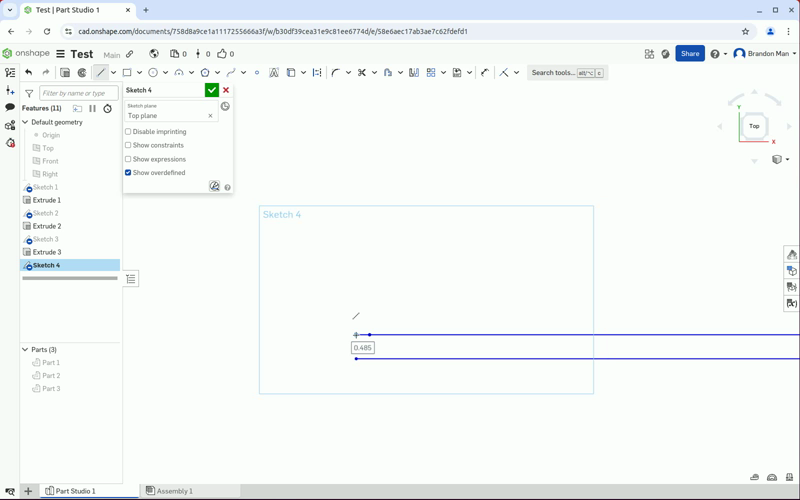
scroll(-6)
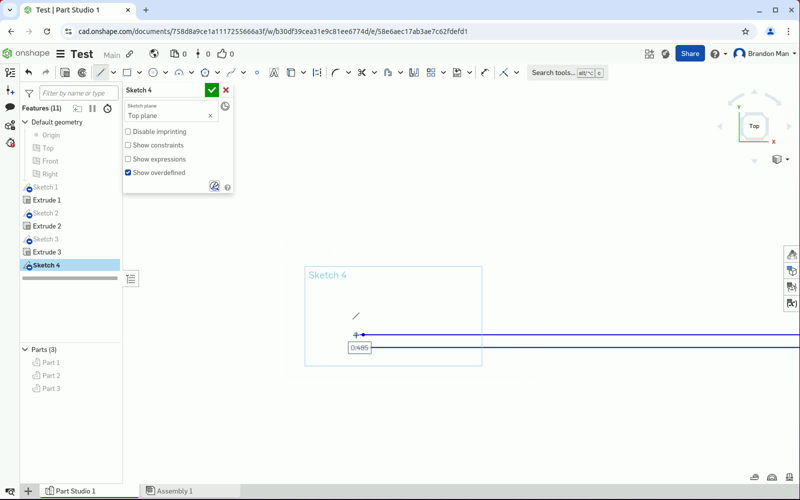
scroll(-6)
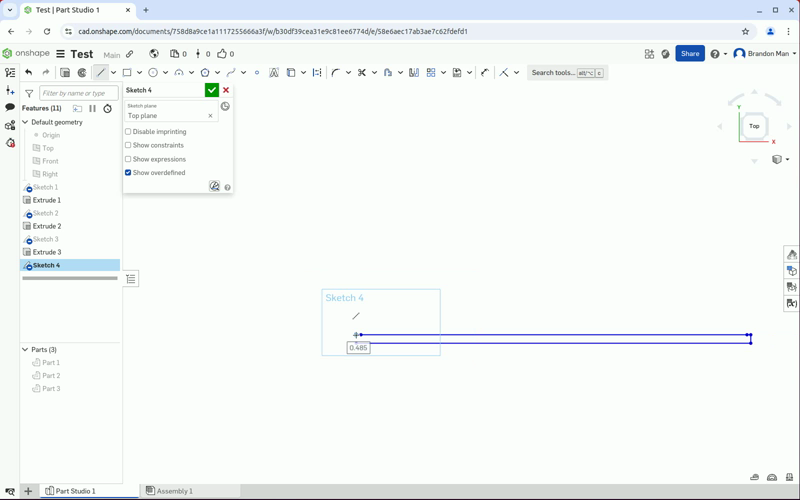
scroll(-6)
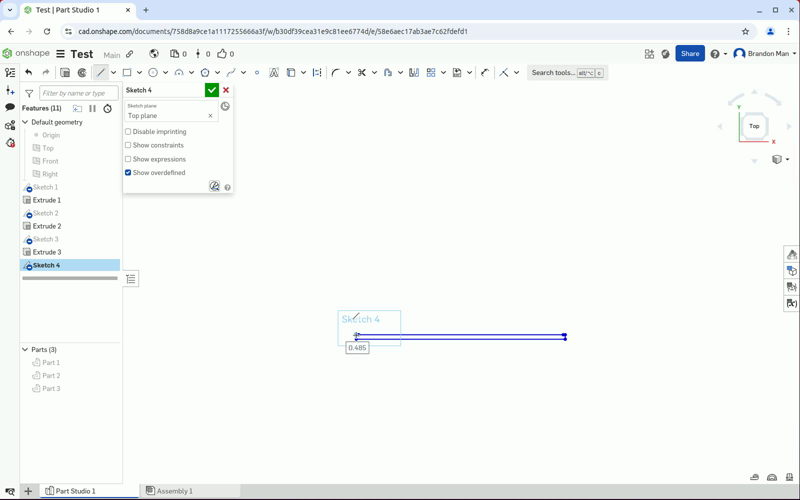
key_up(shift)
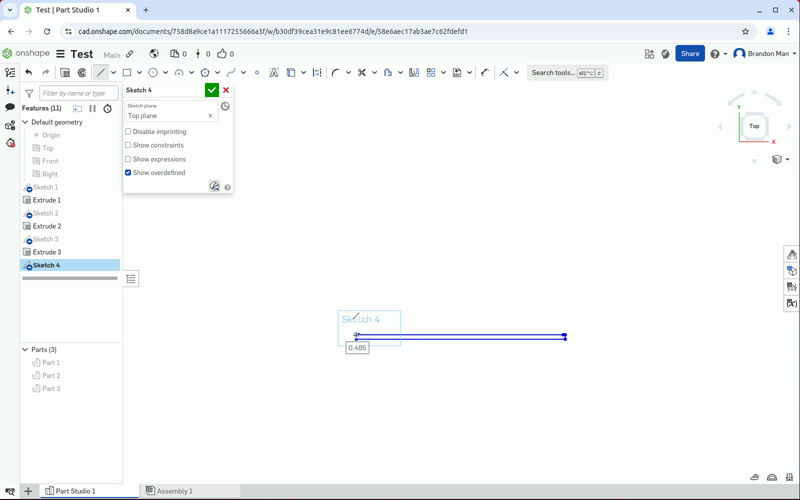
mouse_move(386, 334)
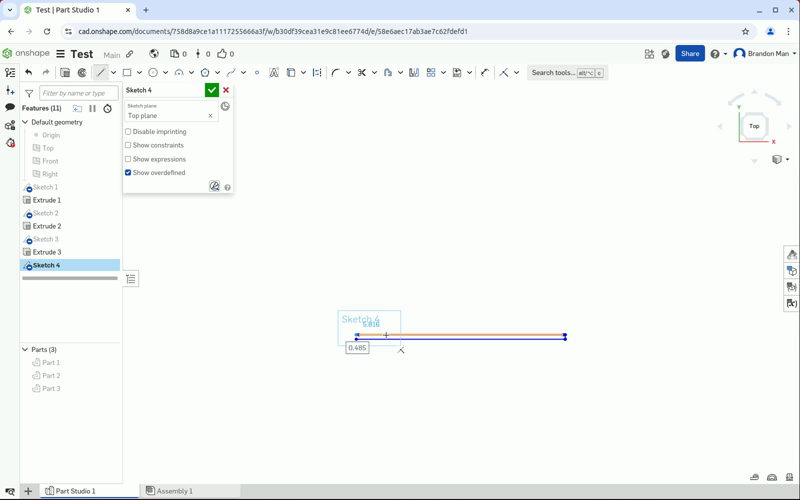
key_down(shift)
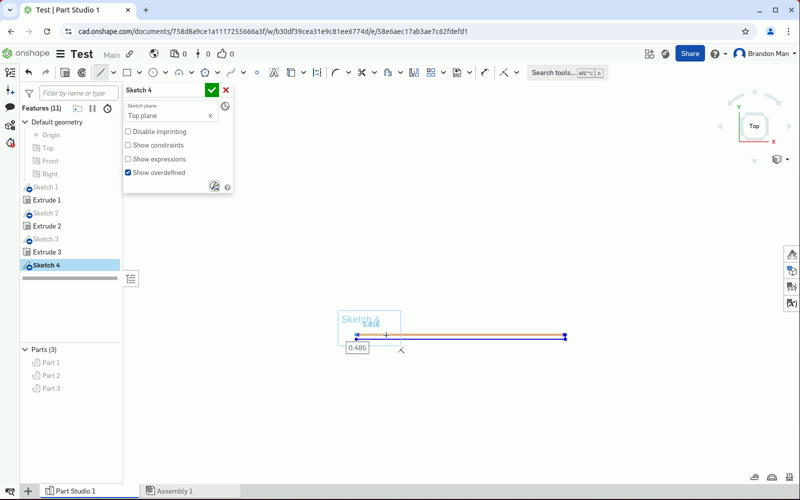
mouse_move(356, 339)
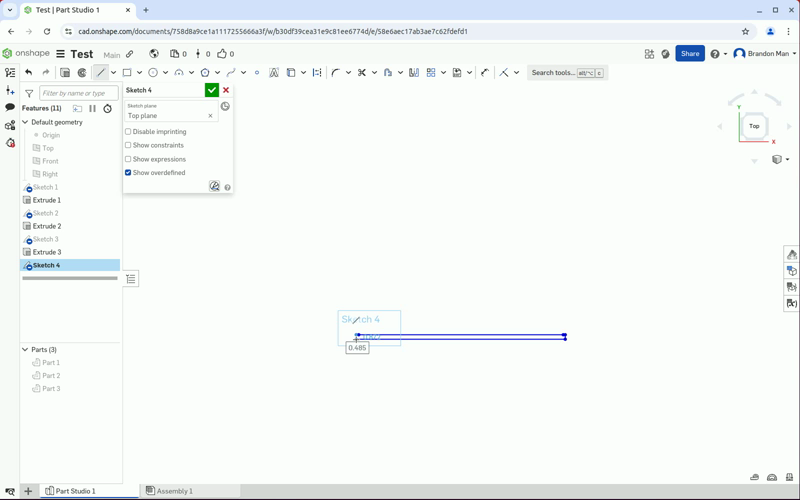
scroll(6)
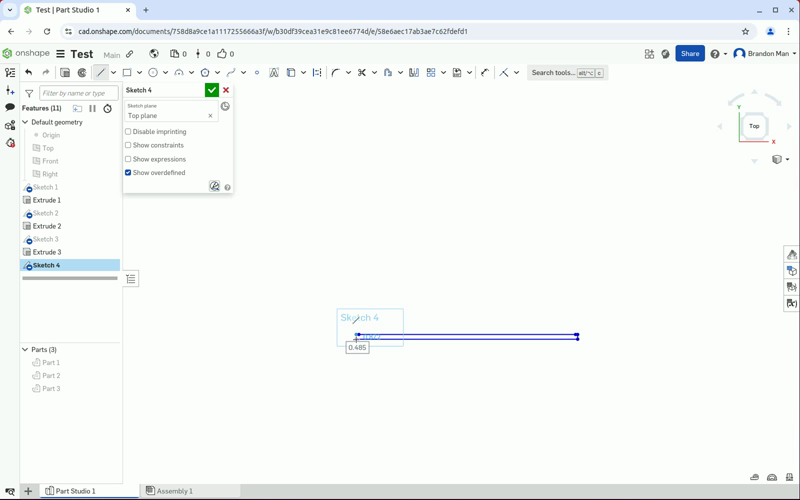
scroll(6)
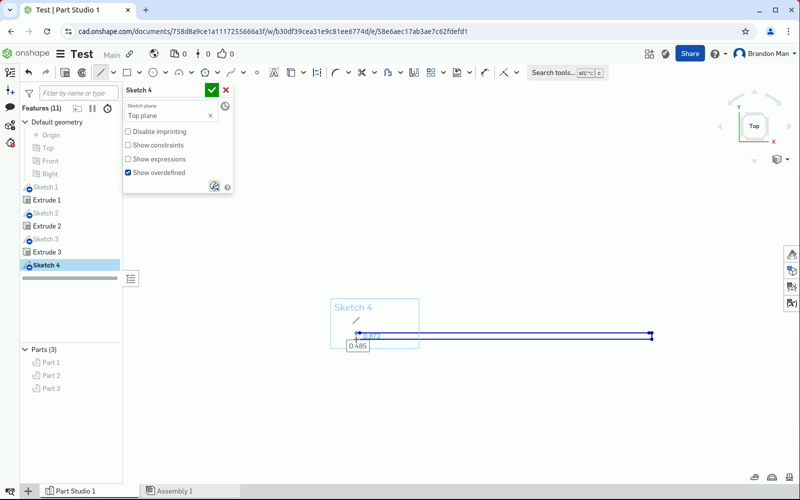
scroll(6)
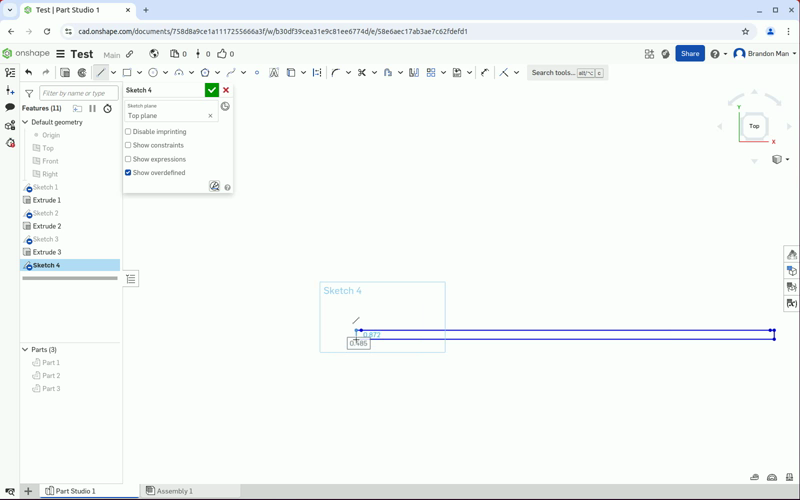
scroll(6)
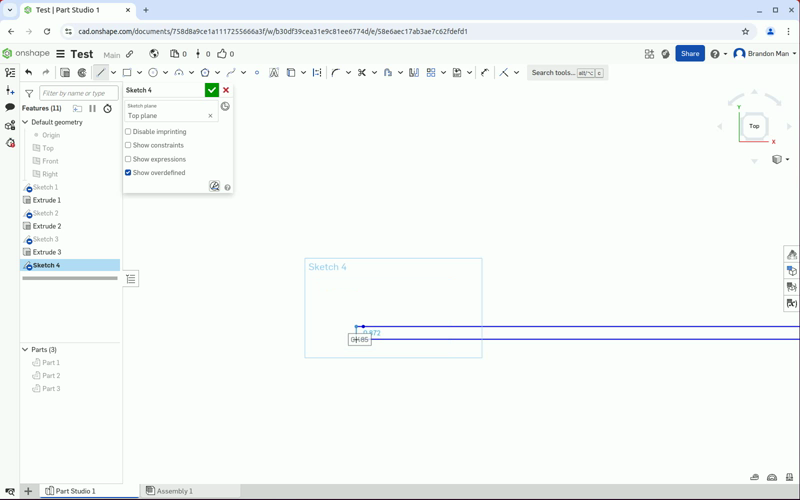
scroll(6)
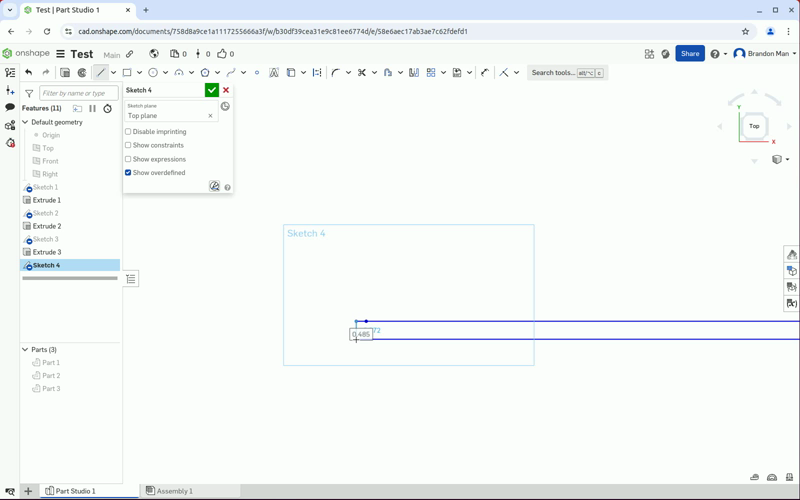
scroll(6)
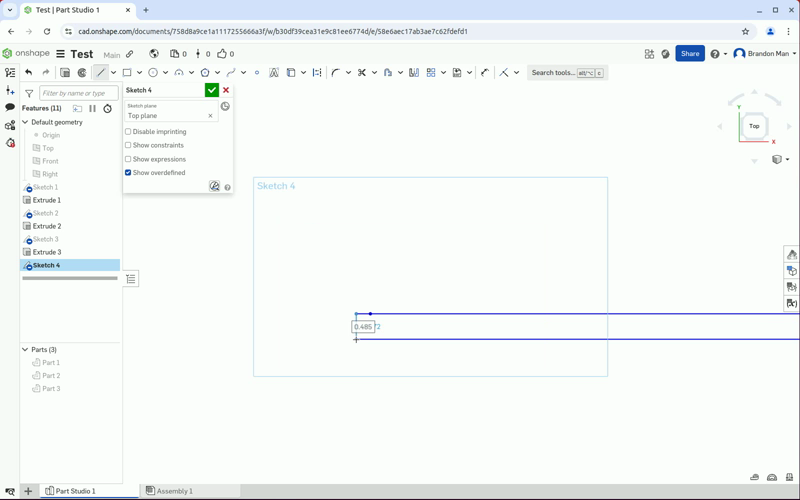
scroll(6)
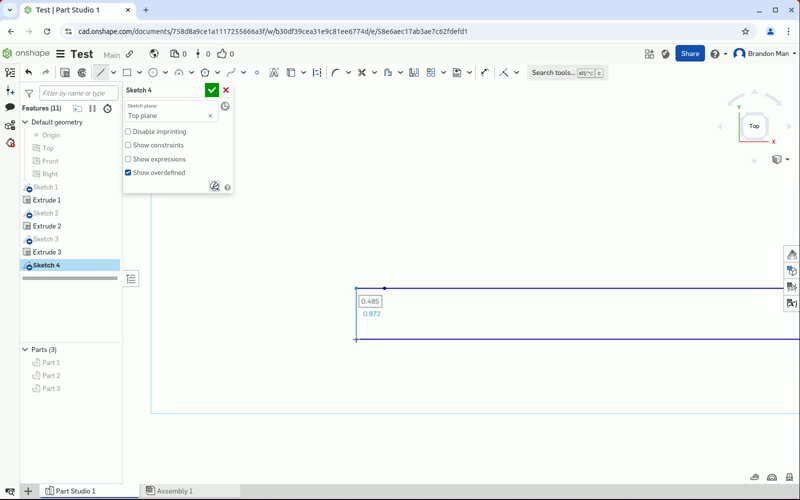
key_up(shift)
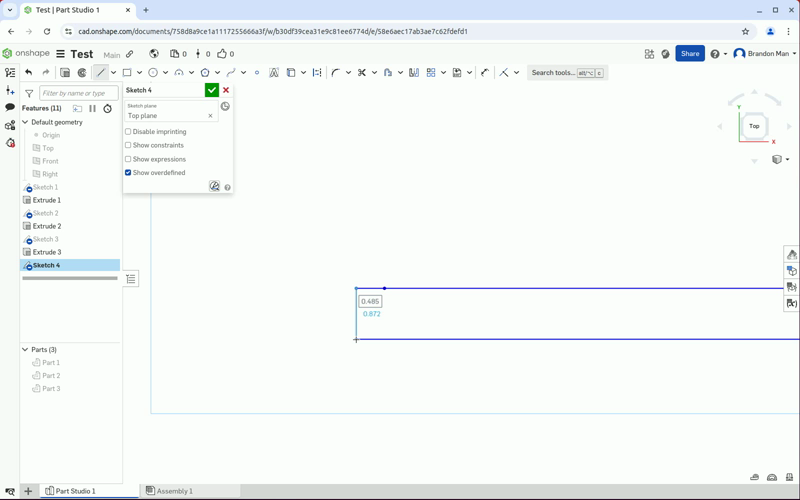
click(356, 339)
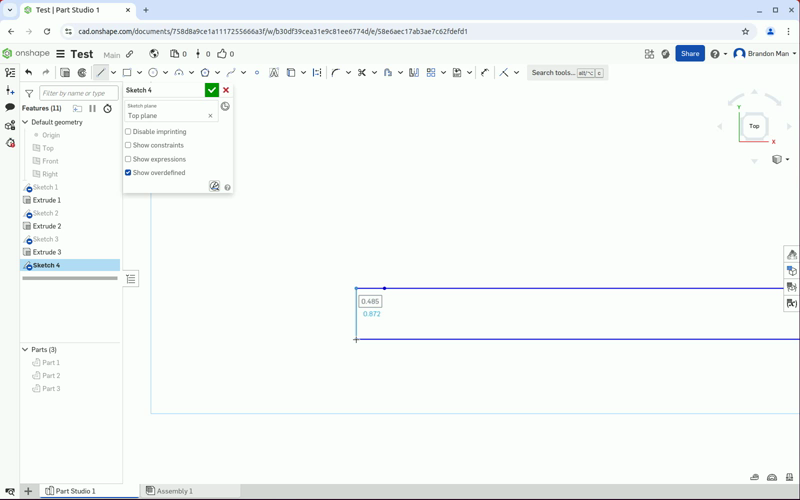
scroll(-6)
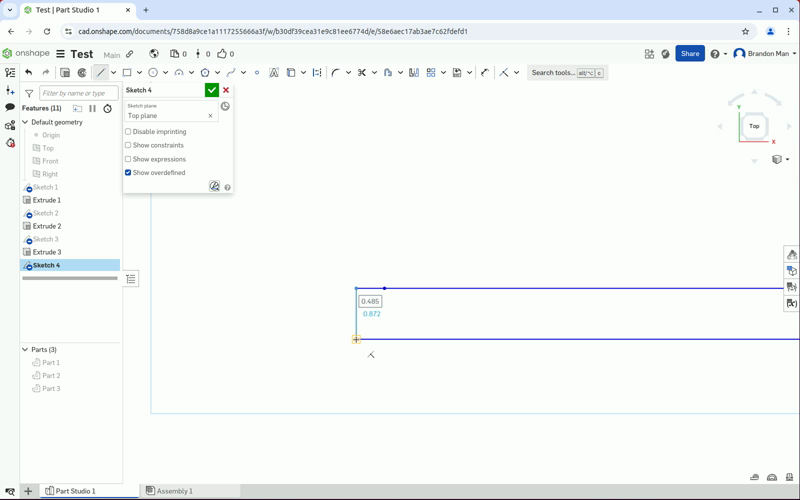
scroll(-6)
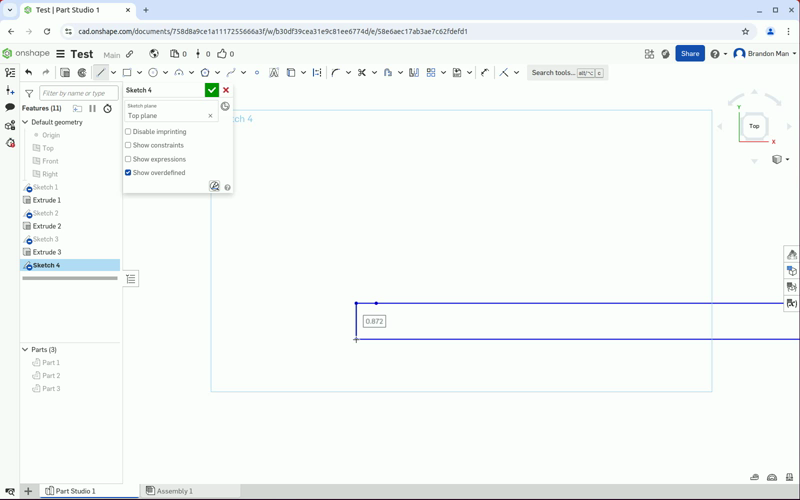
scroll(-6)
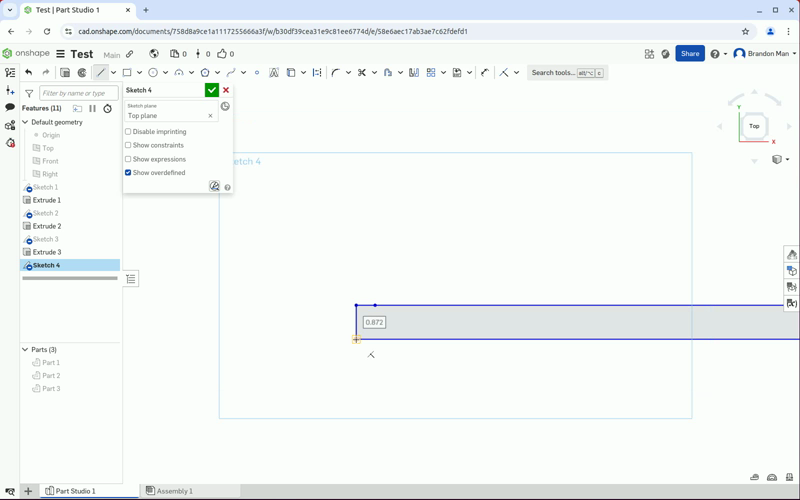
scroll(-6)
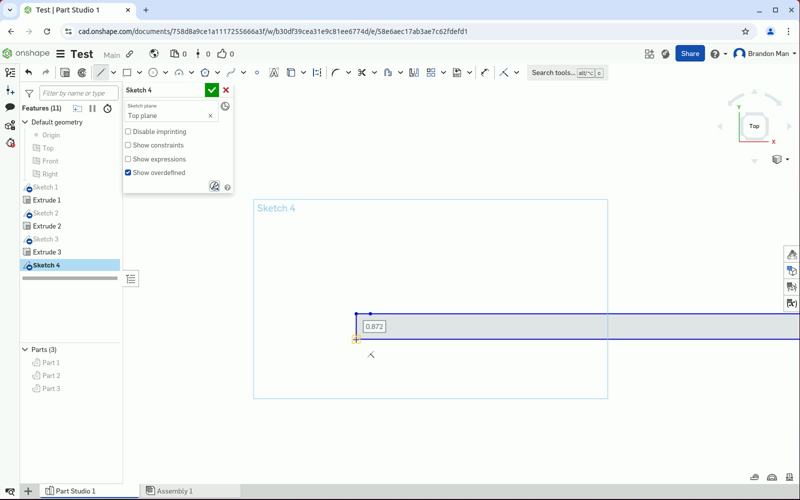
scroll(-6)
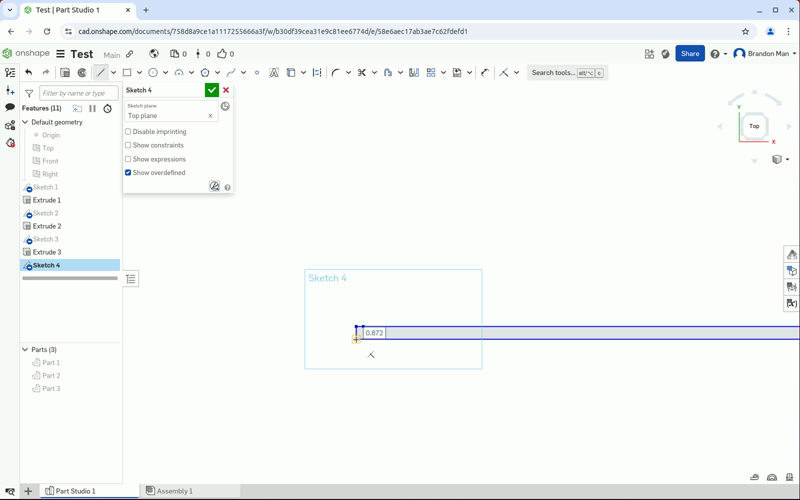
scroll(-6)
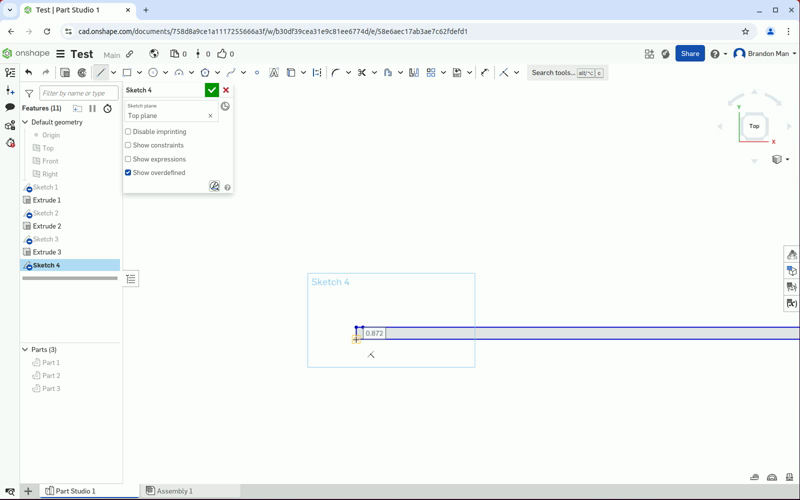
scroll(-6)
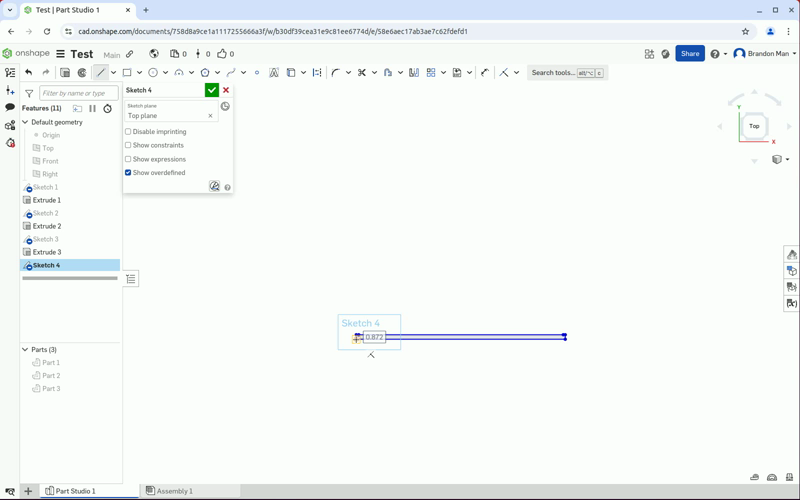
key(esc)
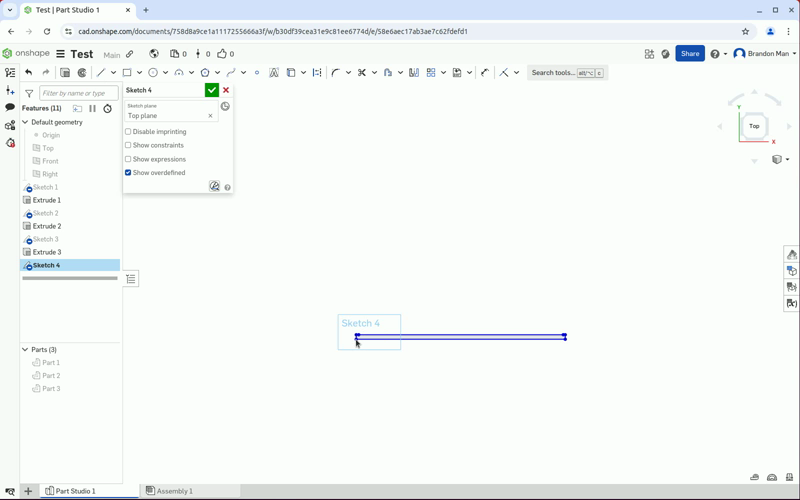
mouse_move(557, 335)
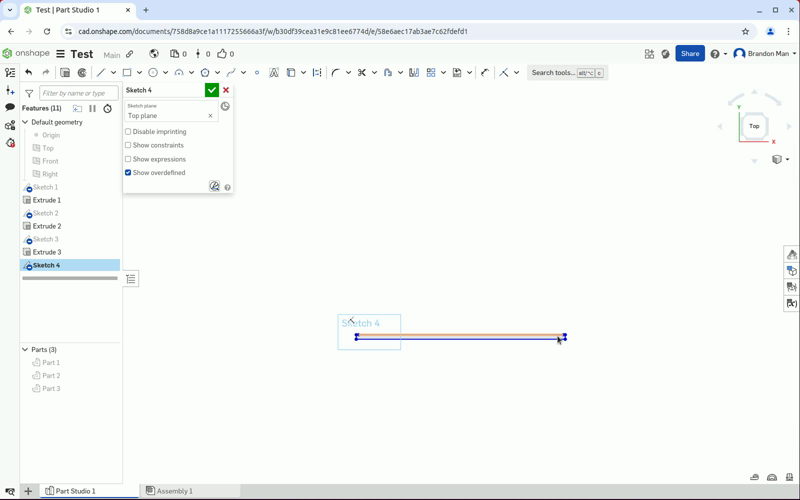
scroll(6)
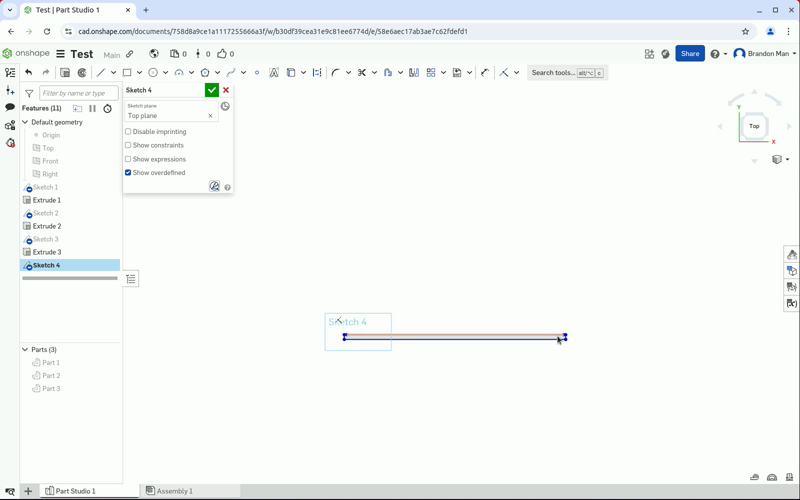
scroll(6)
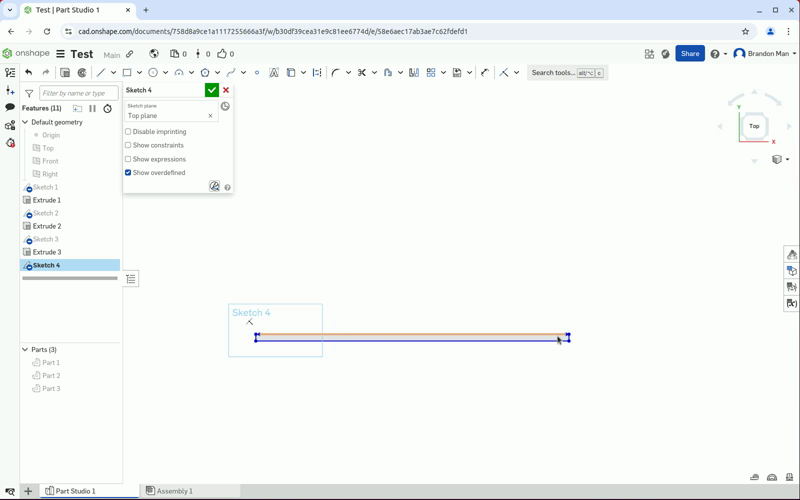
scroll(6)
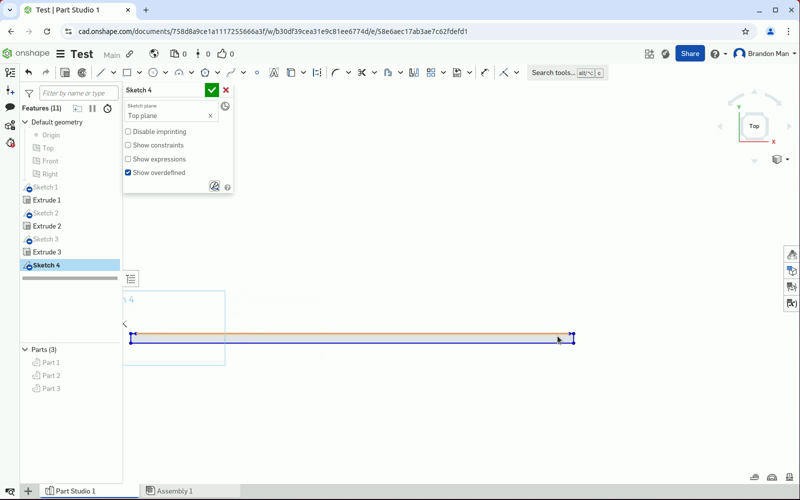
scroll(6)
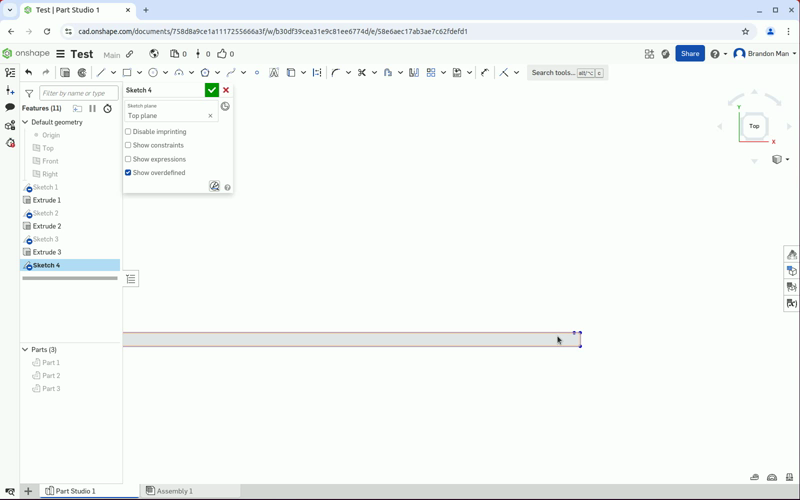
scroll(6)
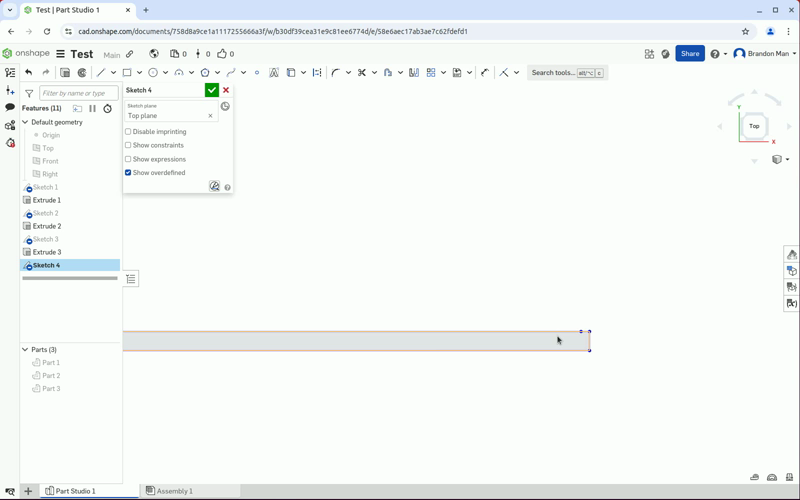
scroll(6)
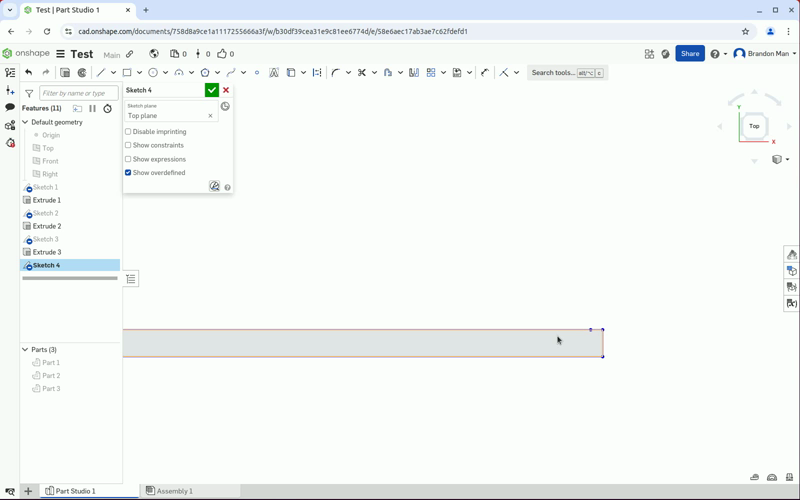
scroll(6)
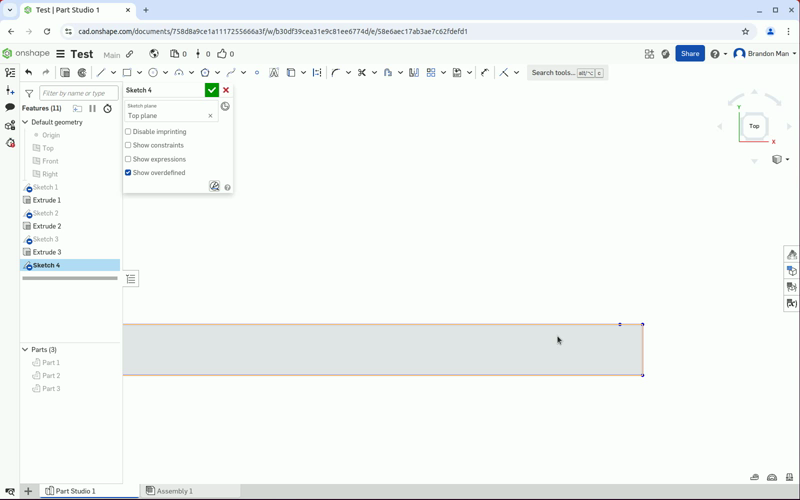
click(557, 335)
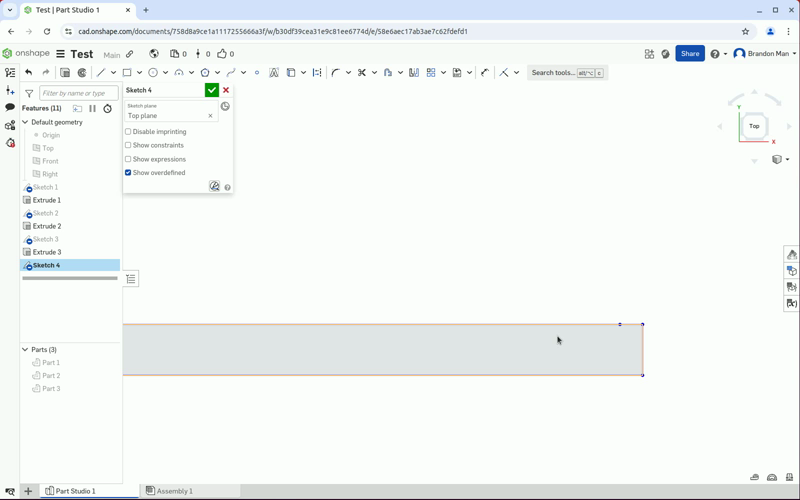
scroll(-6)
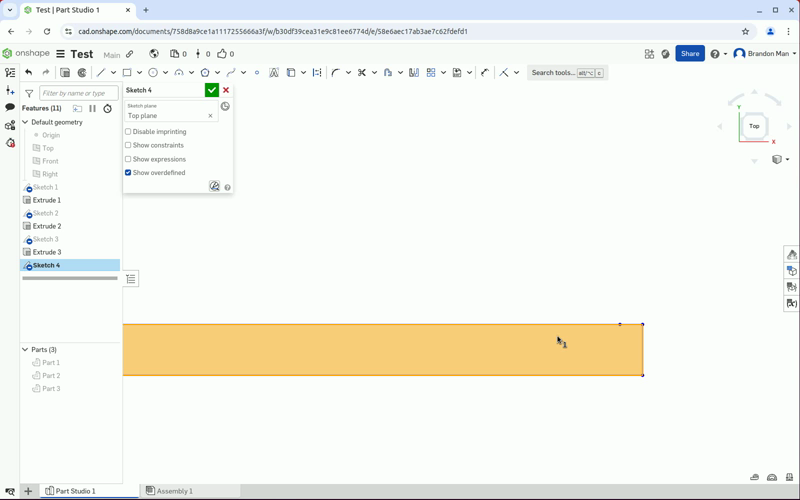
scroll(-6)
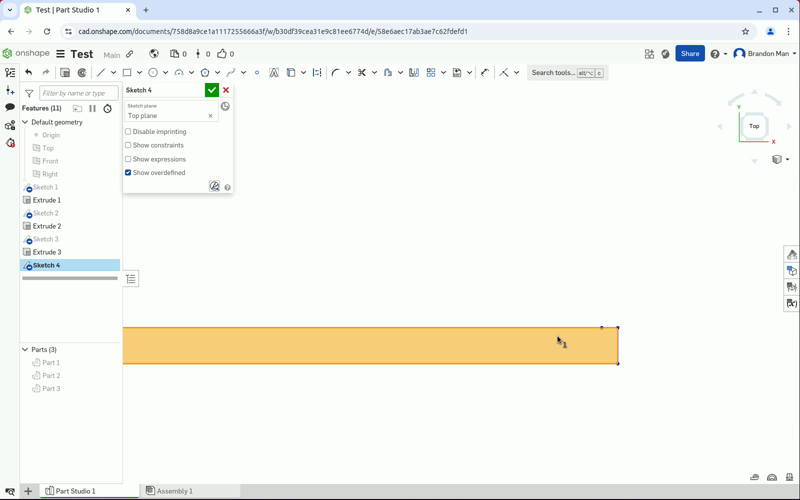
scroll(-6)
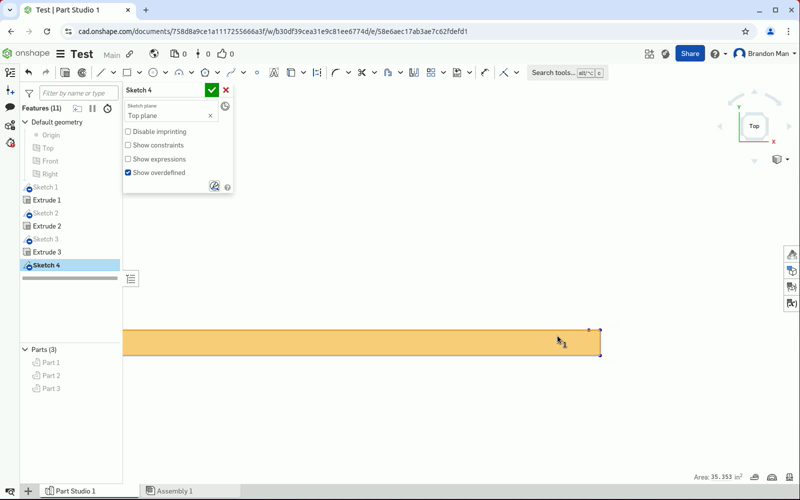
scroll(-6)
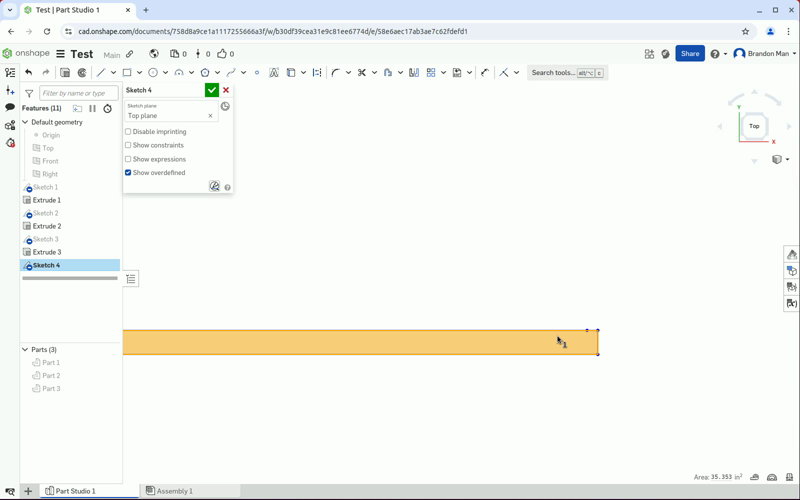
scroll(-6)
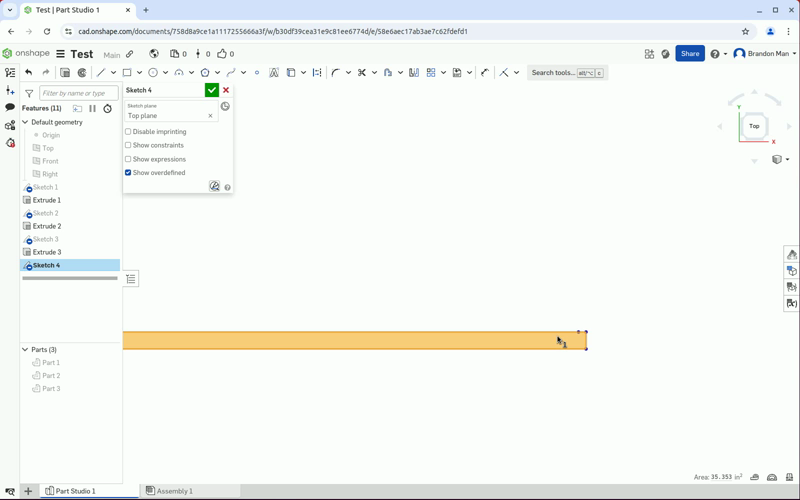
scroll(-6)
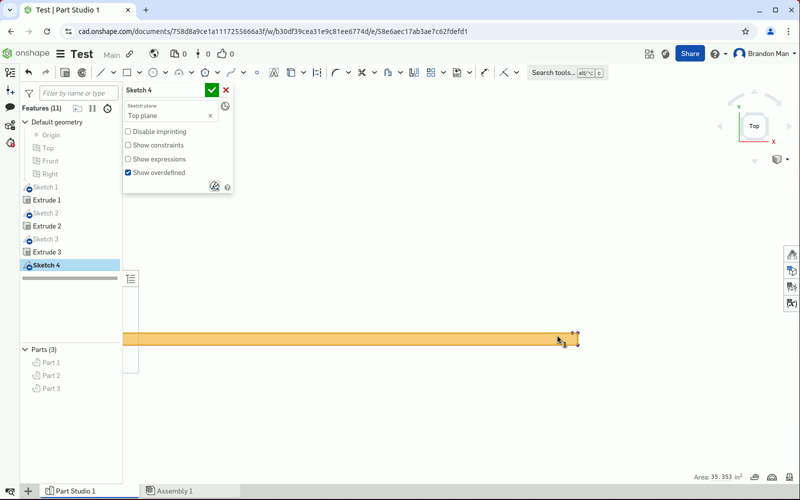
scroll(-6)
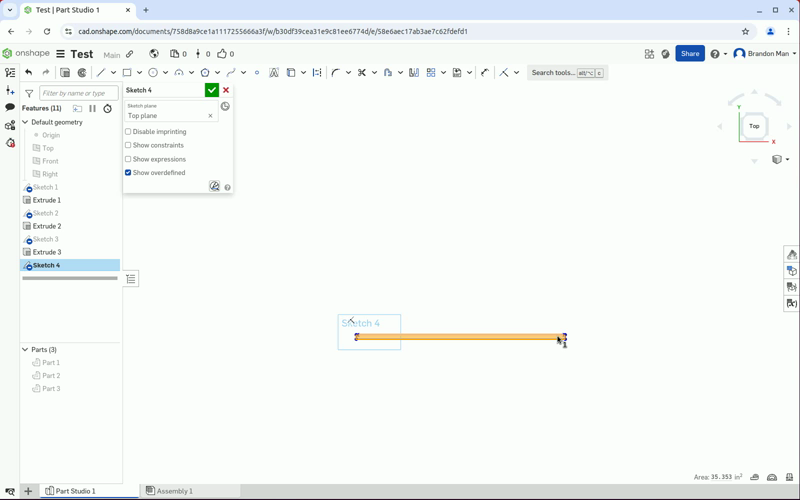
mouse_move(73, 352)
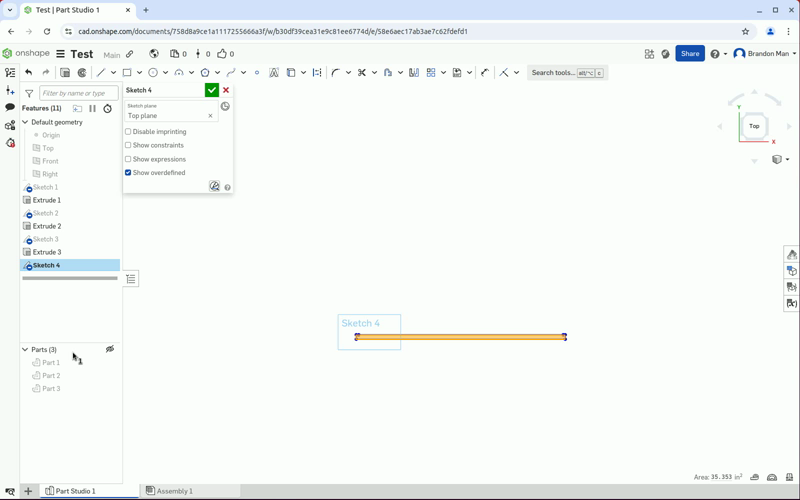
key(shift+y)
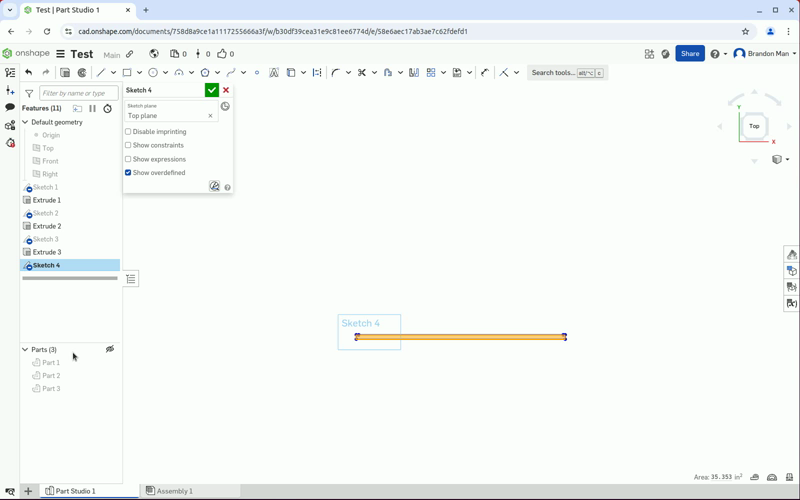
key(shift+e)
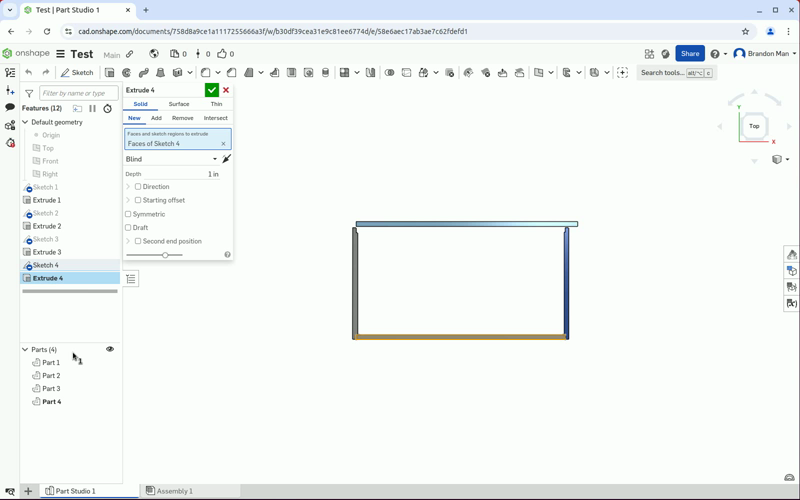
mouse_move(143, 106)
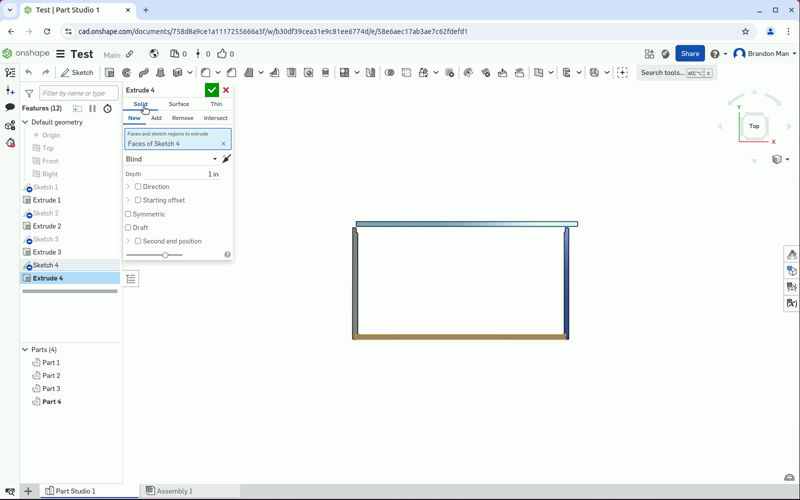
click(143, 106)
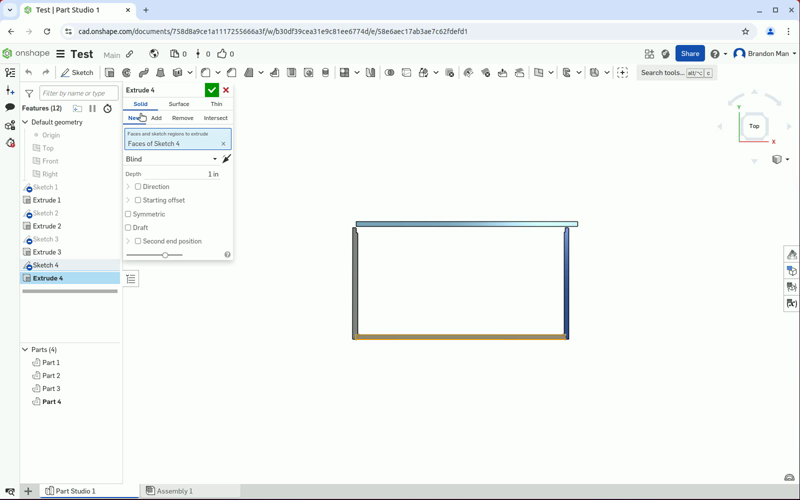
mouse_move(137, 120)
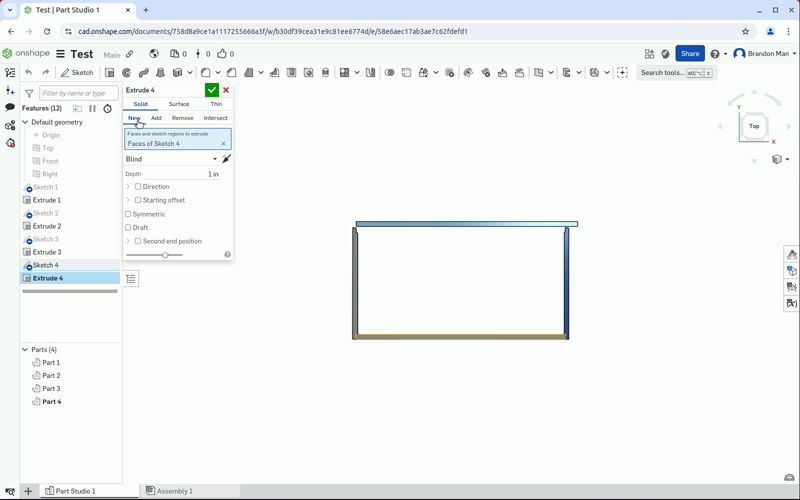
click(137, 120)
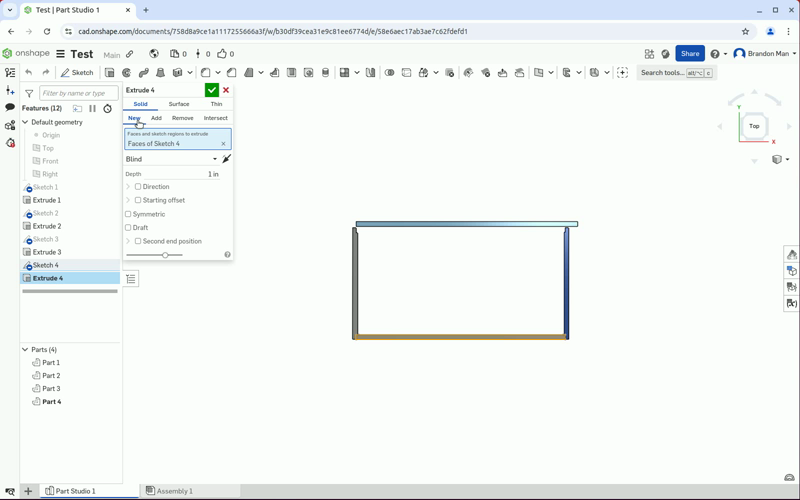
key(tab, 4)
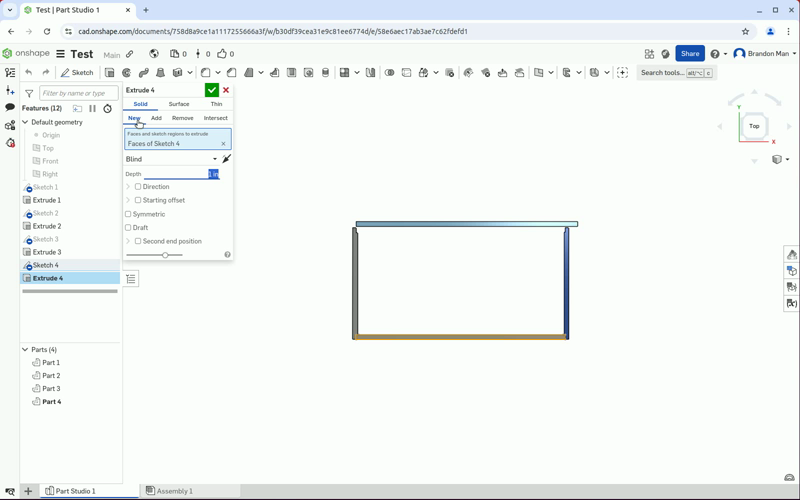
text(4.092)
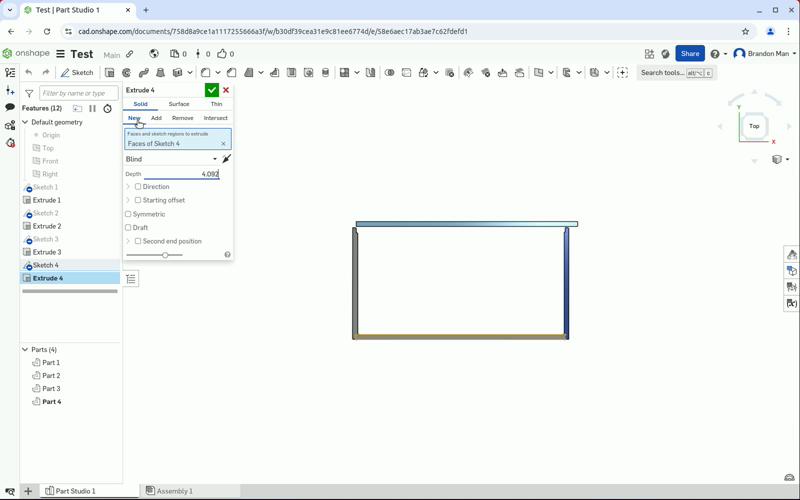
key(enter)
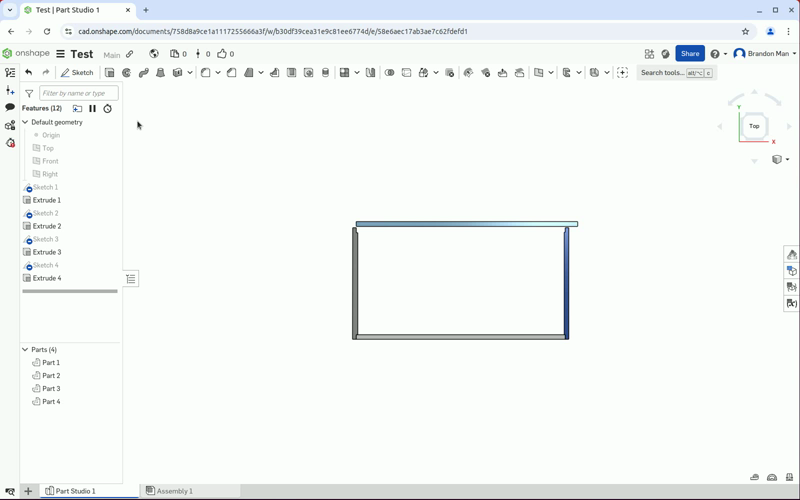
key(shift+h)
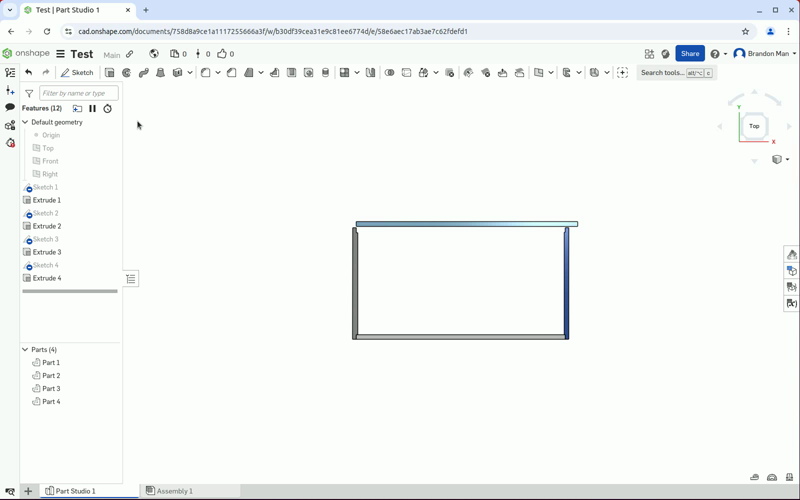
key(shift+h)
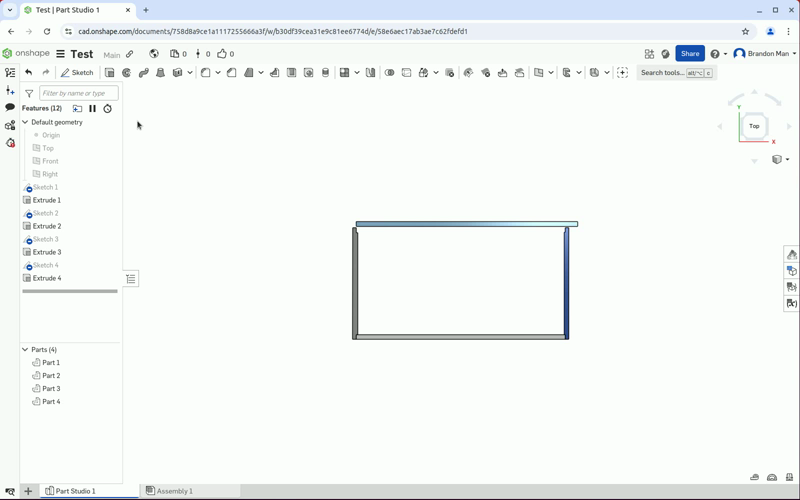
mouse_move(73, 189)
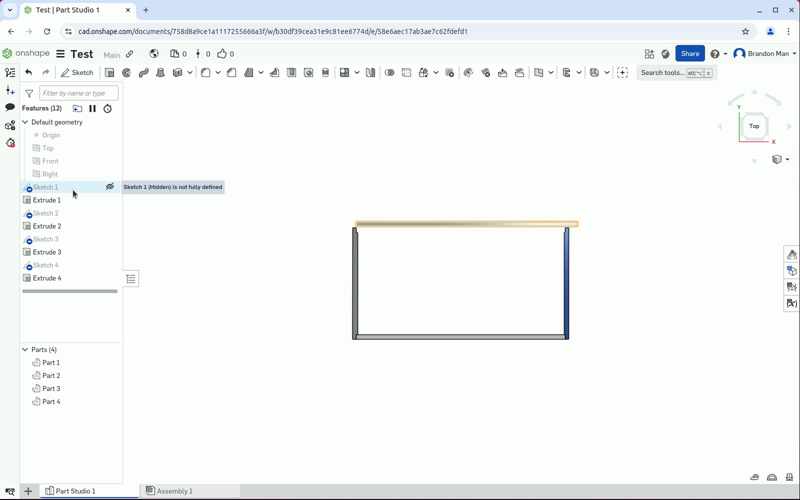
click(73, 189)
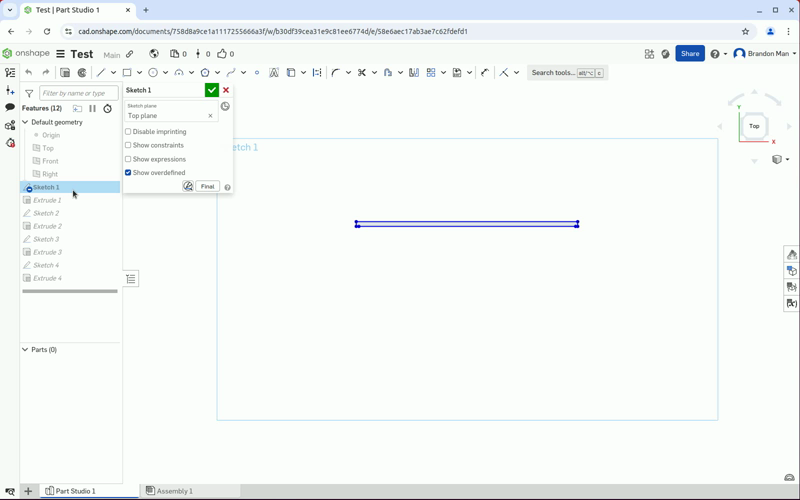
mouse_move(229, 92)
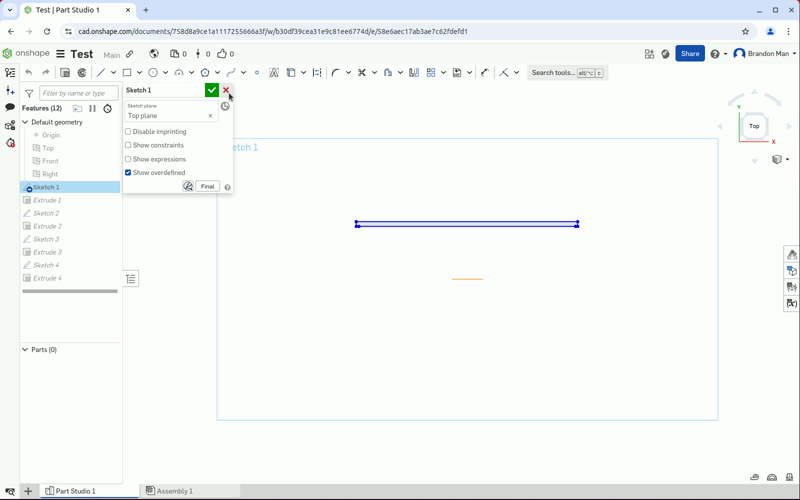
click(229, 92)
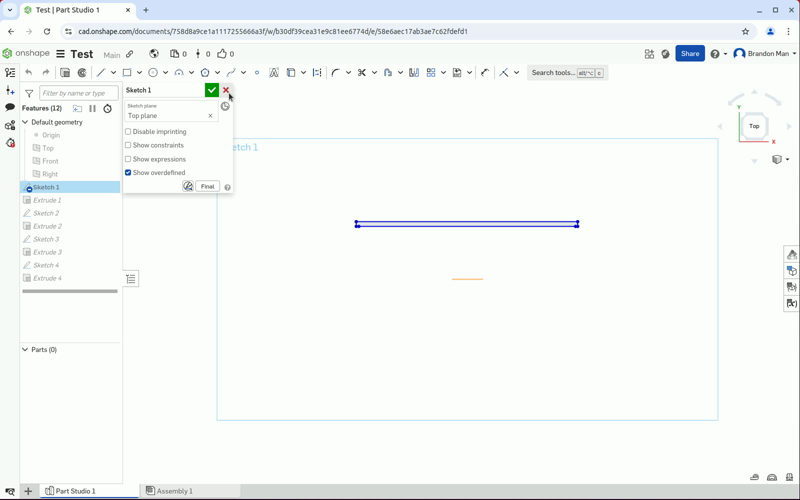
key(shift+s)
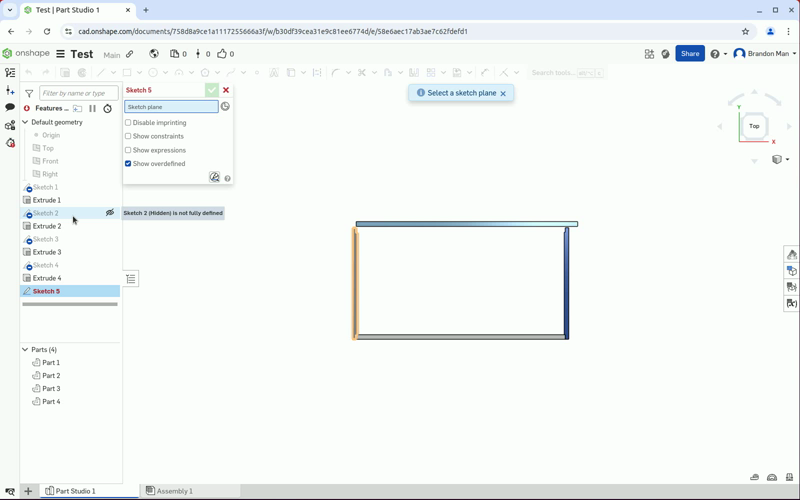
scroll(3)
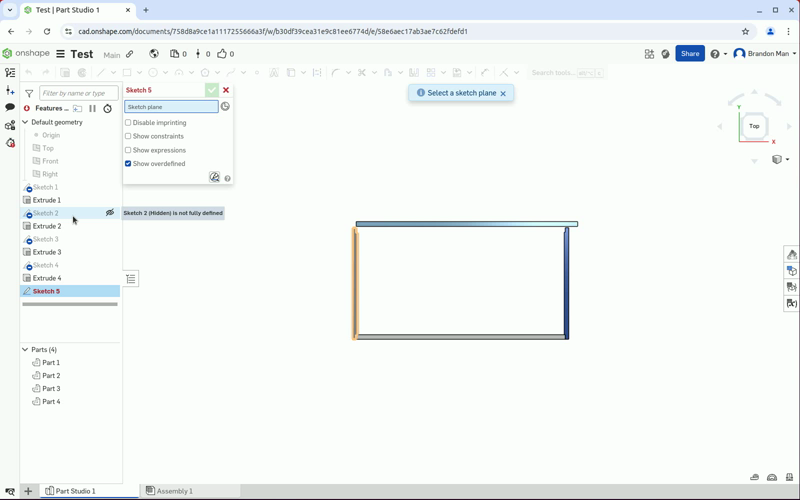
mouse_move(73, 150)
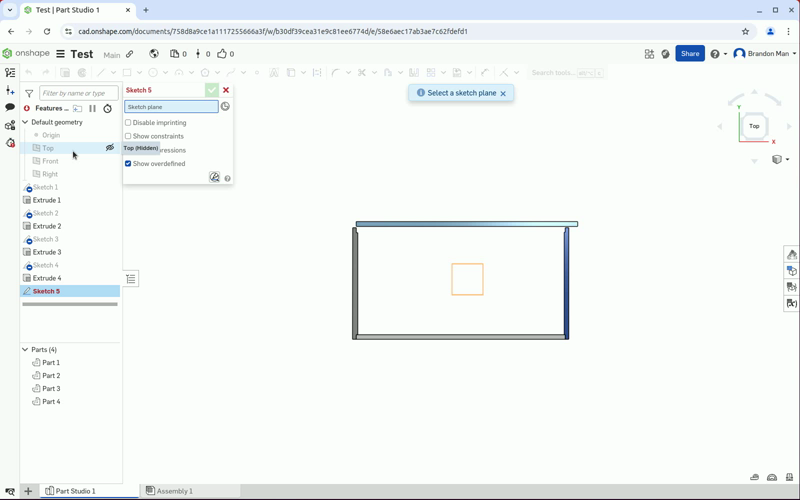
click(73, 150)
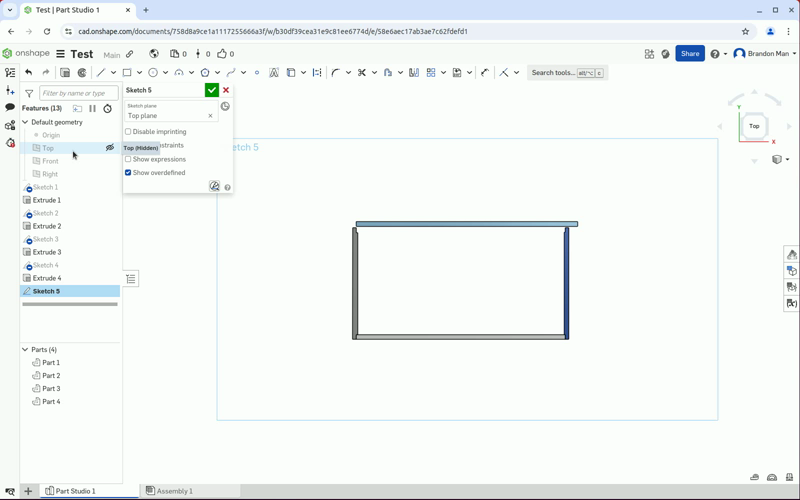
mouse_move(73, 352)
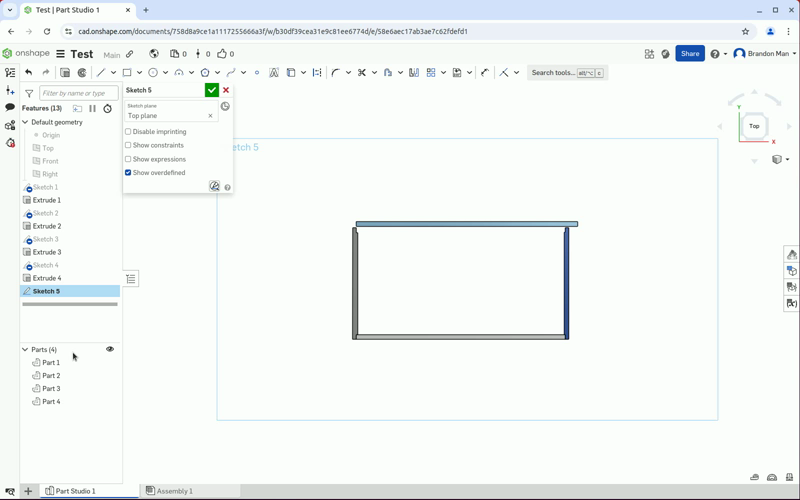
key(y)
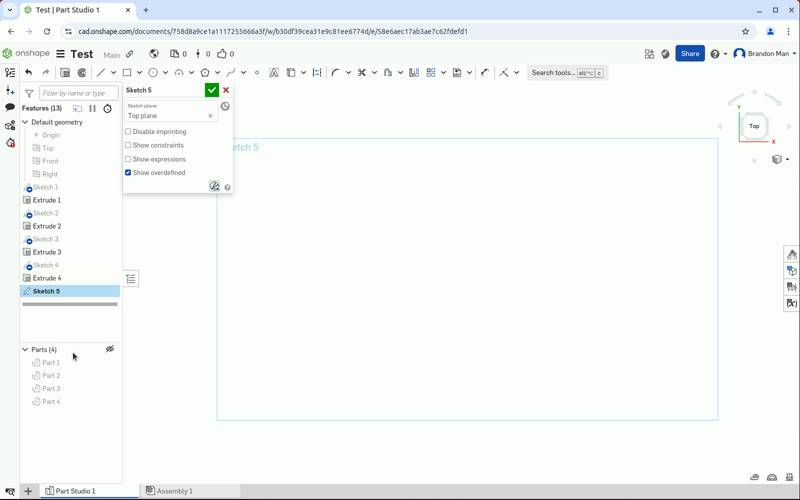
key(l)
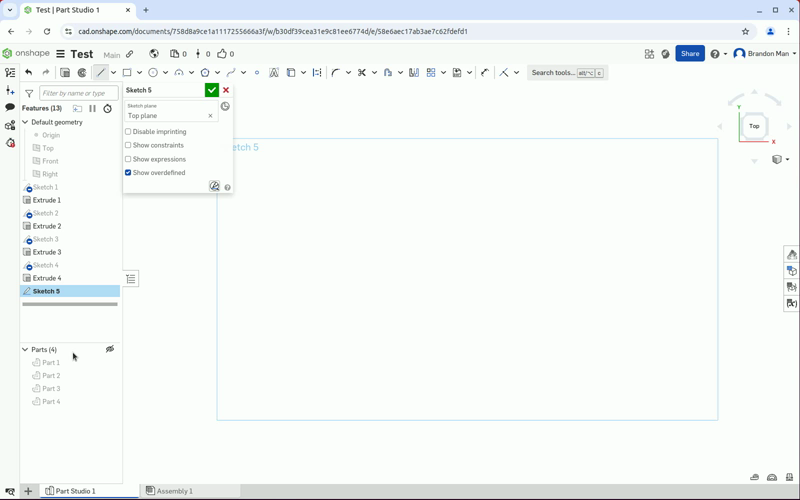
key_down(shift)
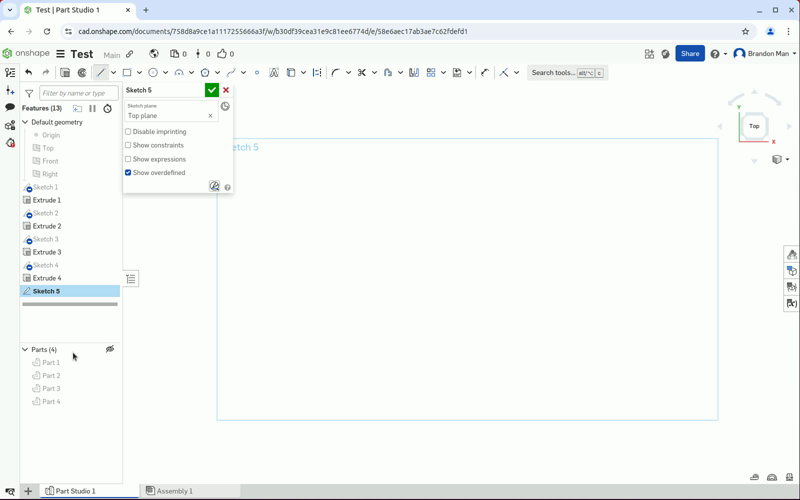
mouse_move(348, 341)
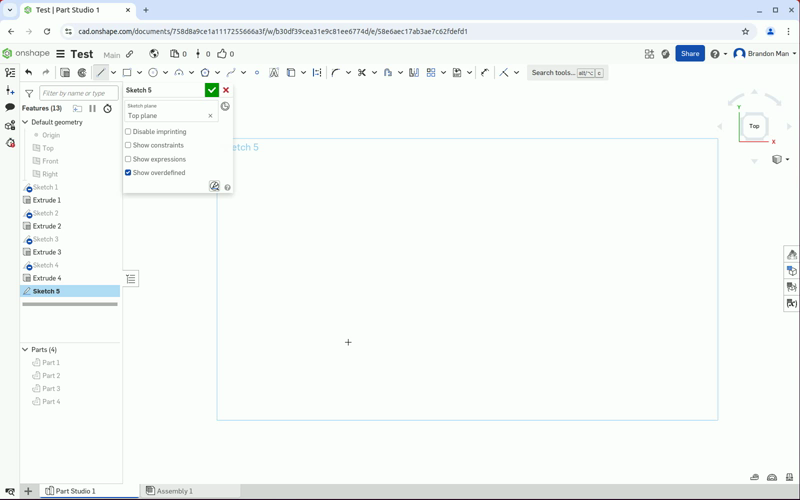
click(348, 341)
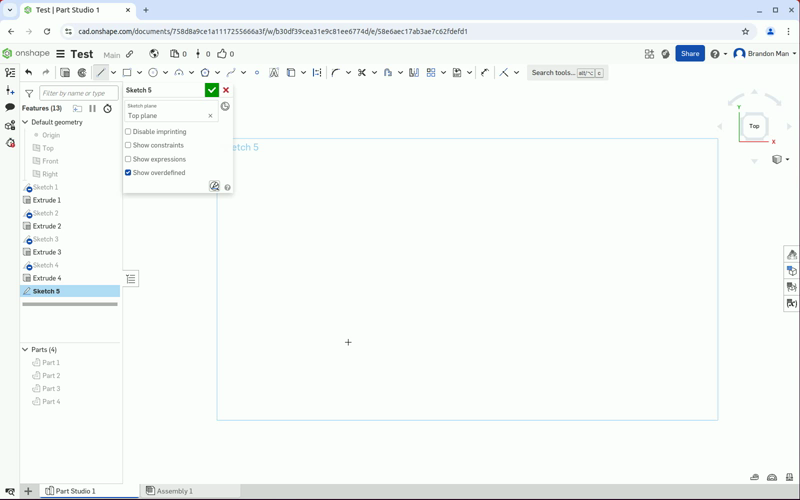
key_up(shift)
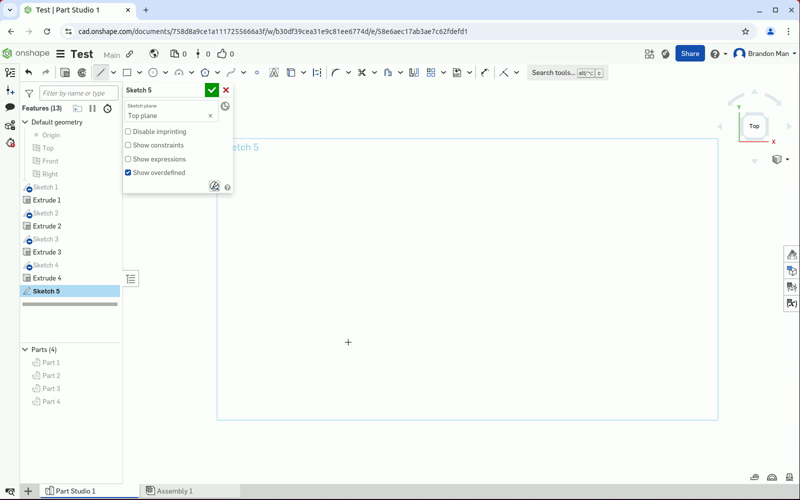
key_down(shift)
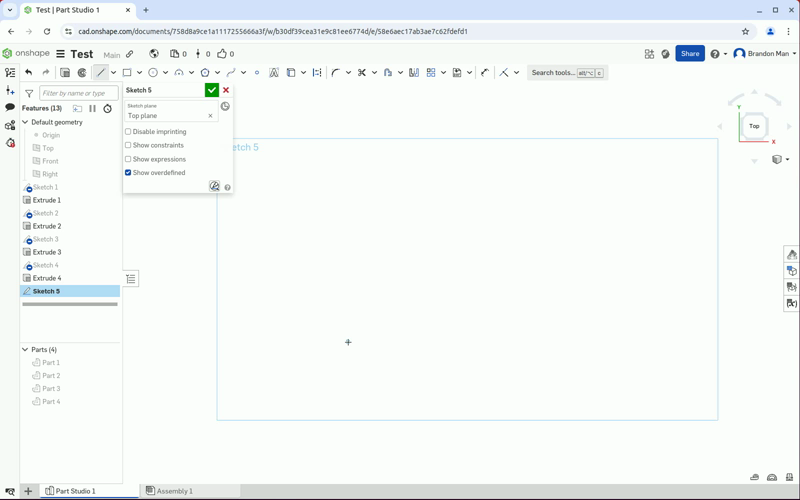
mouse_move(572, 341)
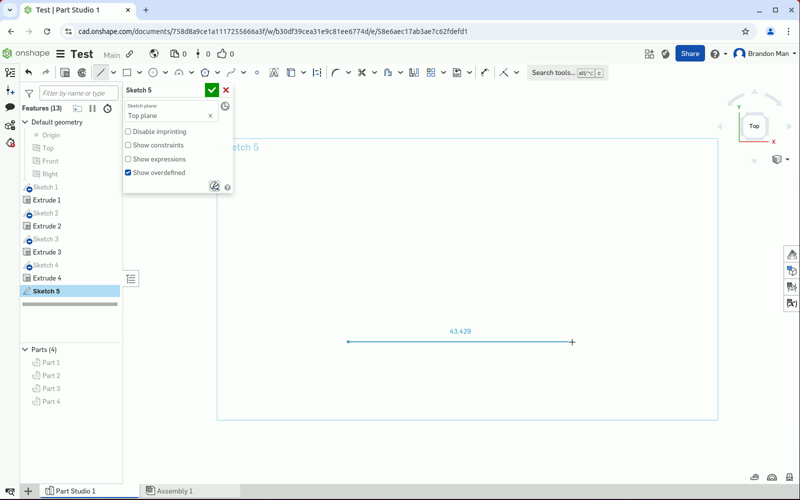
click(572, 341)
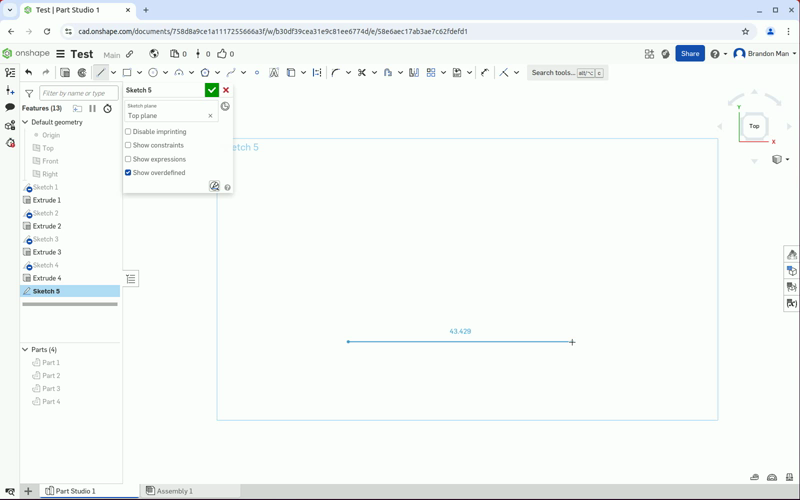
key_up(shift)
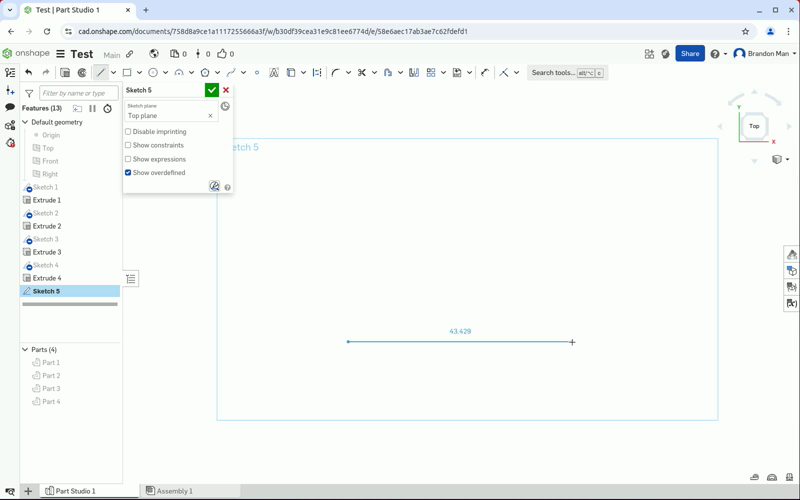
key_down(shift)
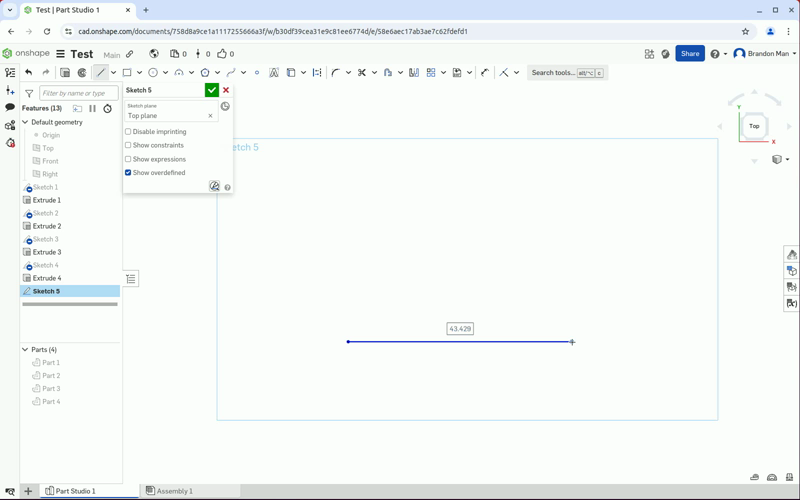
mouse_move(589, 341)
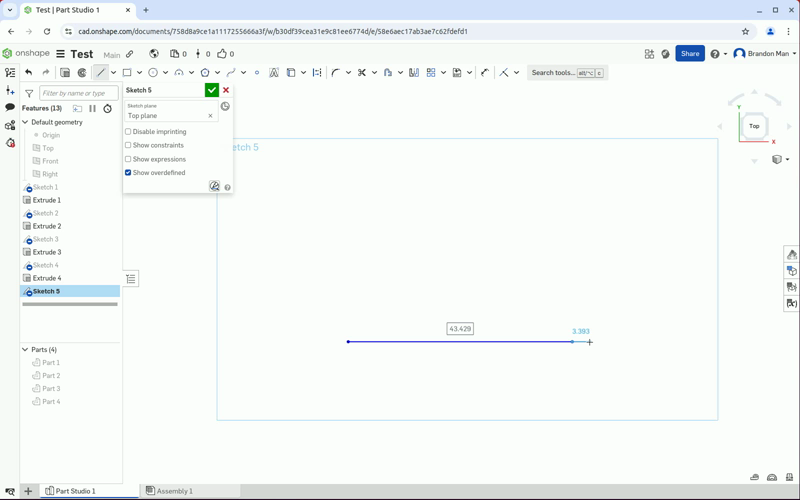
mouse_move(572, 339)
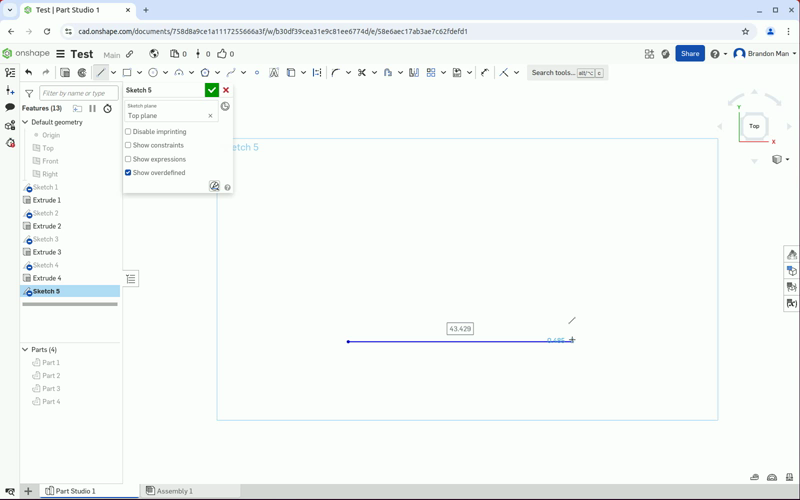
scroll(6)
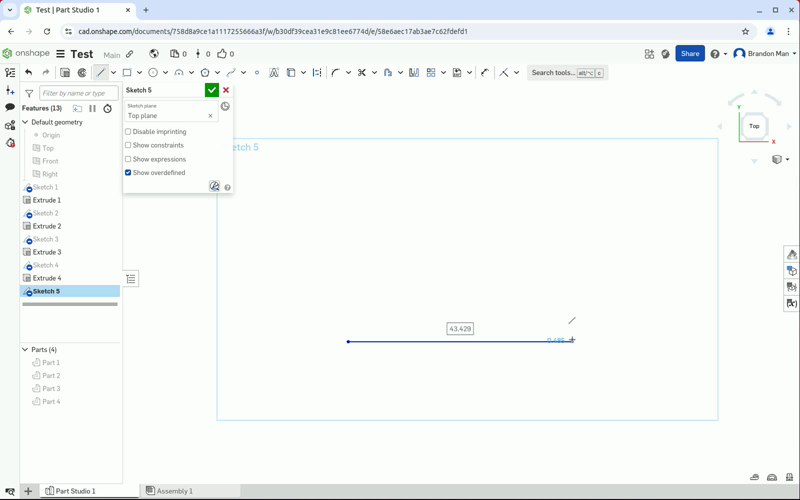
scroll(6)
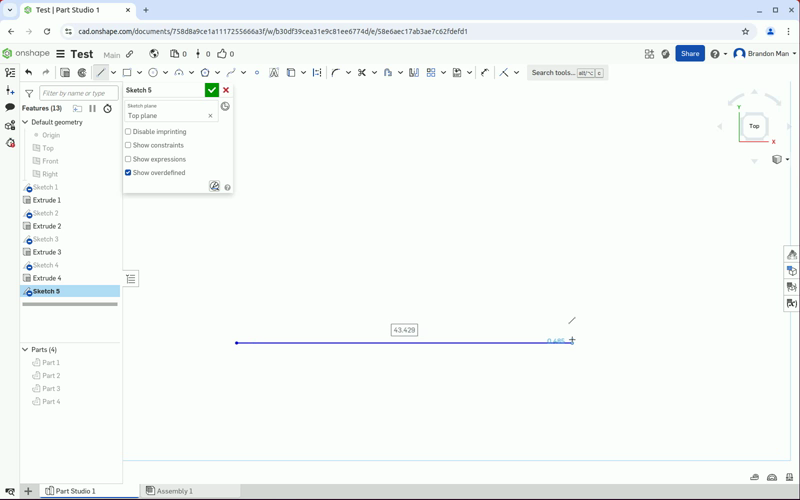
scroll(6)
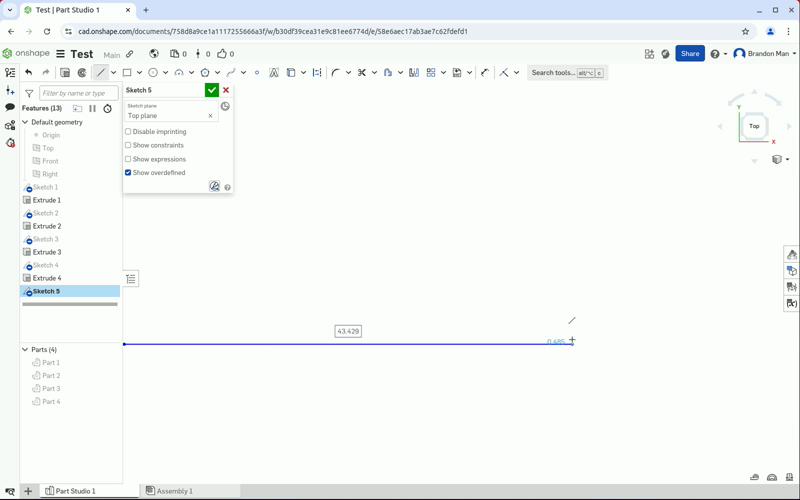
scroll(6)
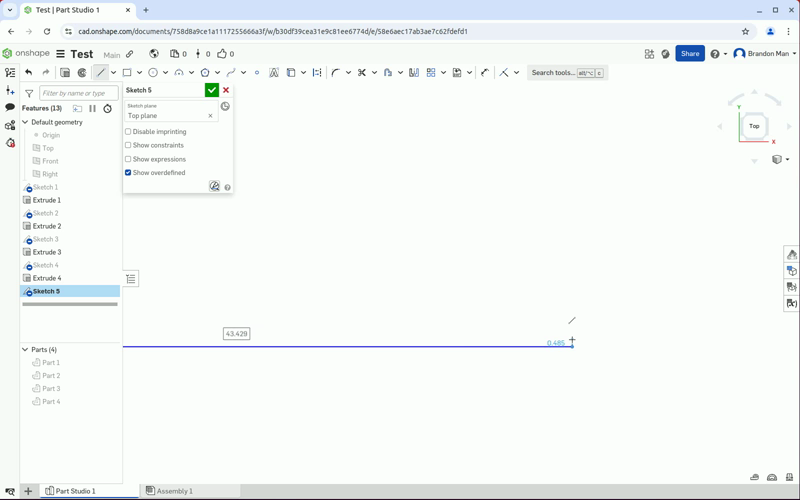
scroll(6)
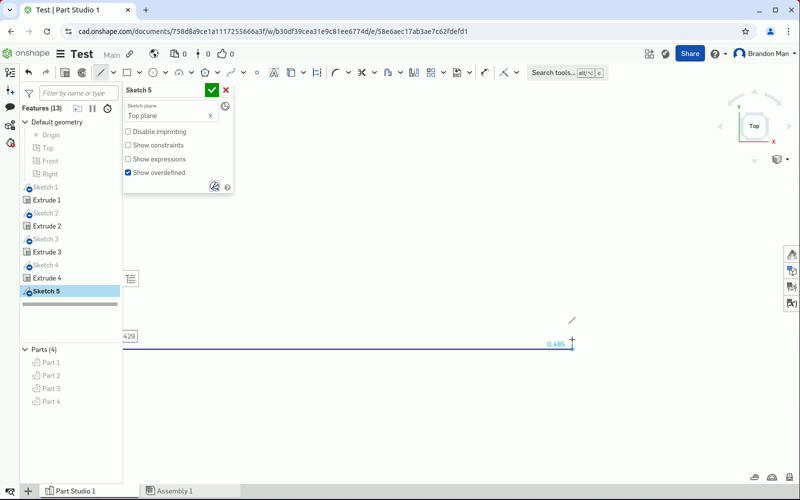
scroll(6)
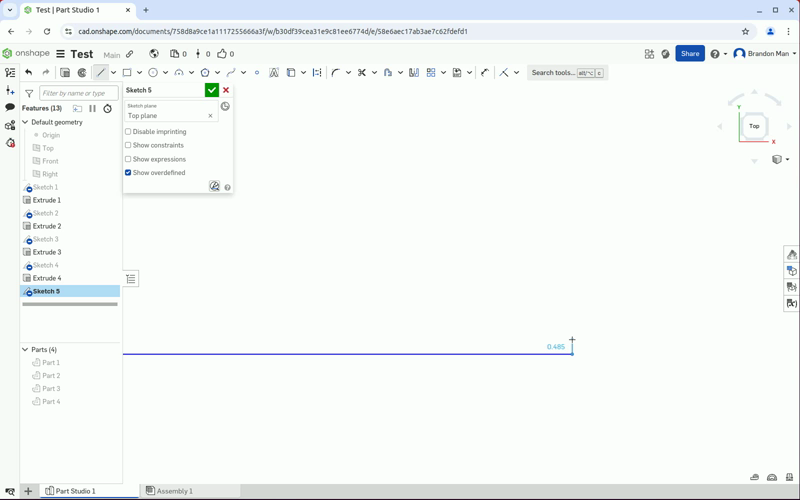
scroll(6)
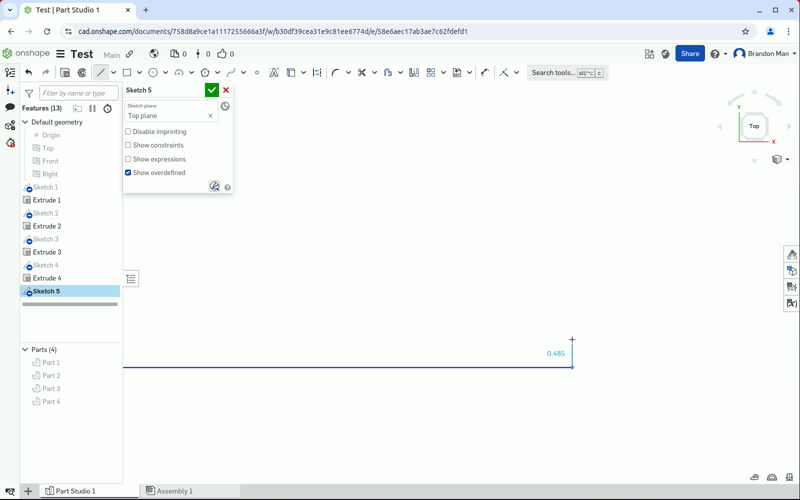
click(572, 339)
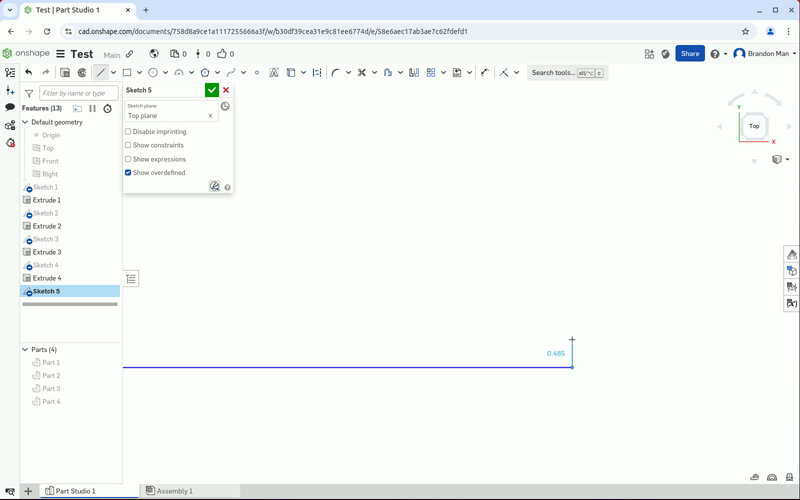
scroll(-6)
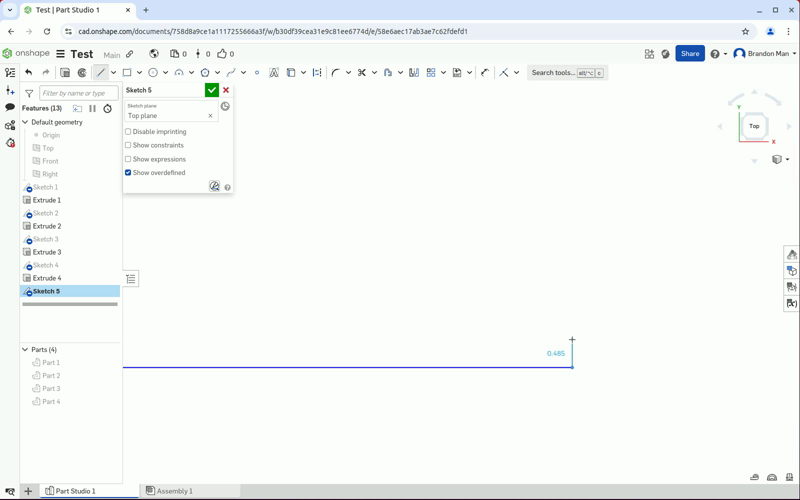
scroll(-6)
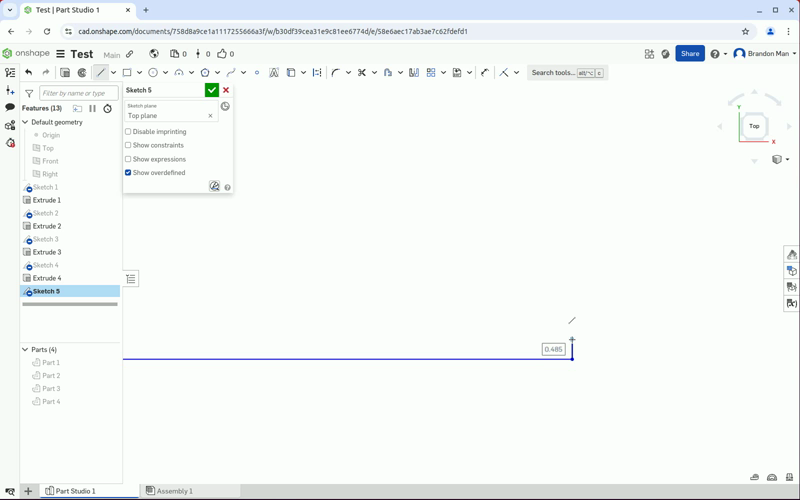
scroll(-6)
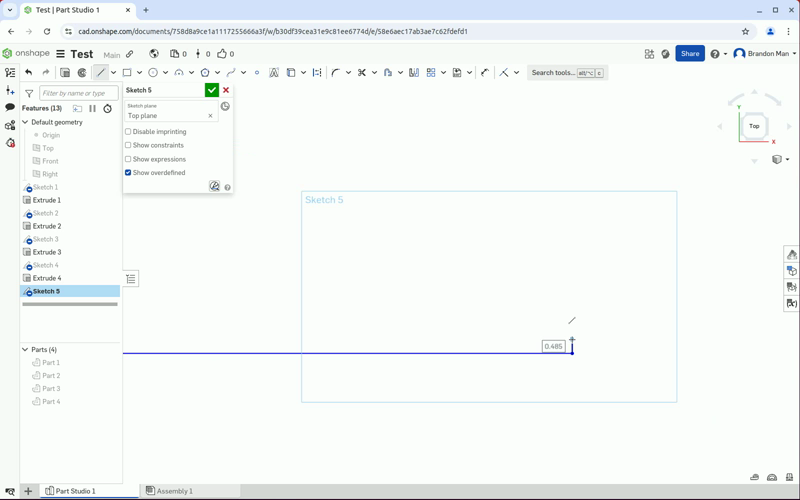
scroll(-6)
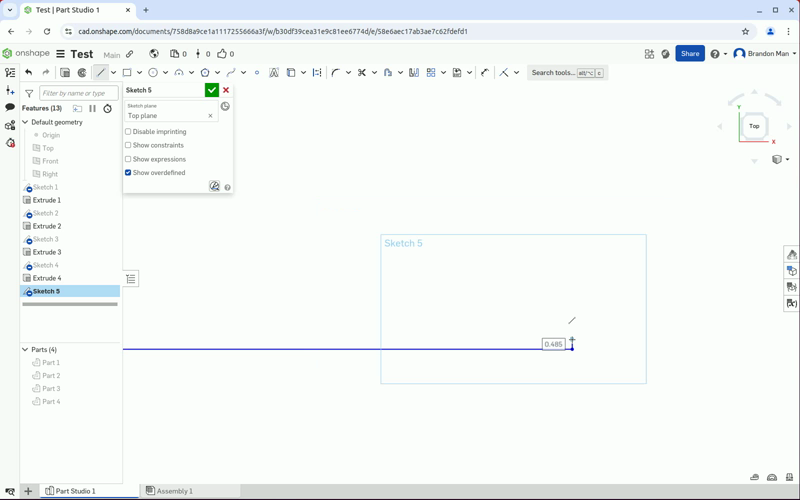
scroll(-6)
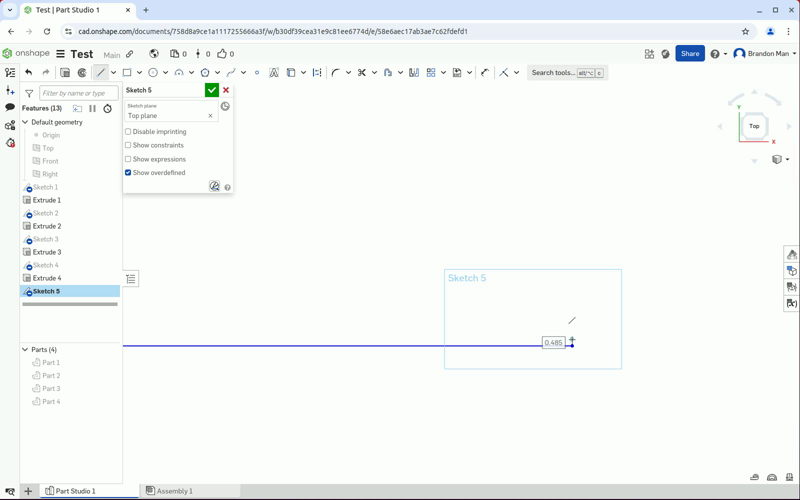
scroll(-6)
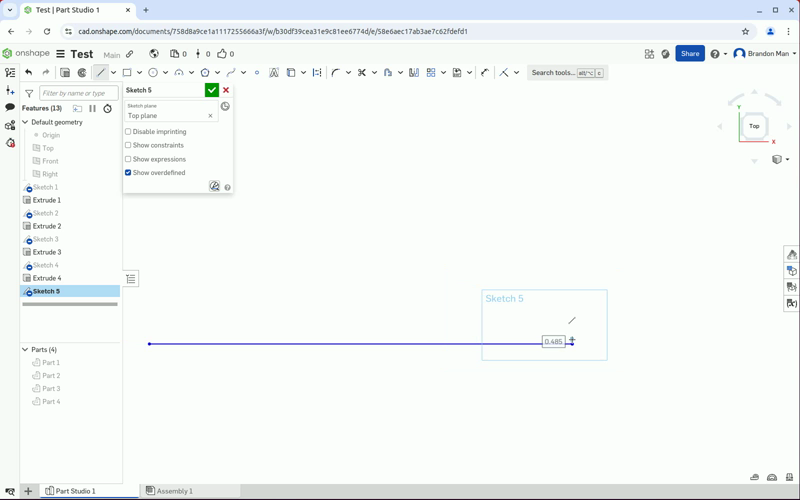
scroll(-6)
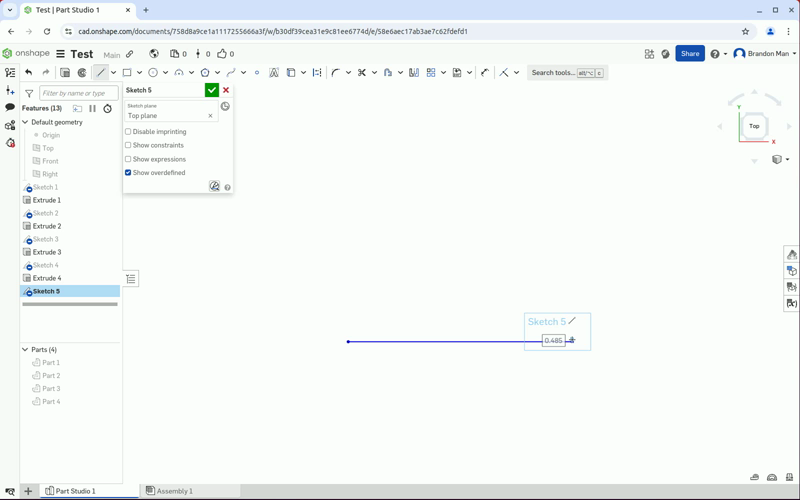
key_up(shift)
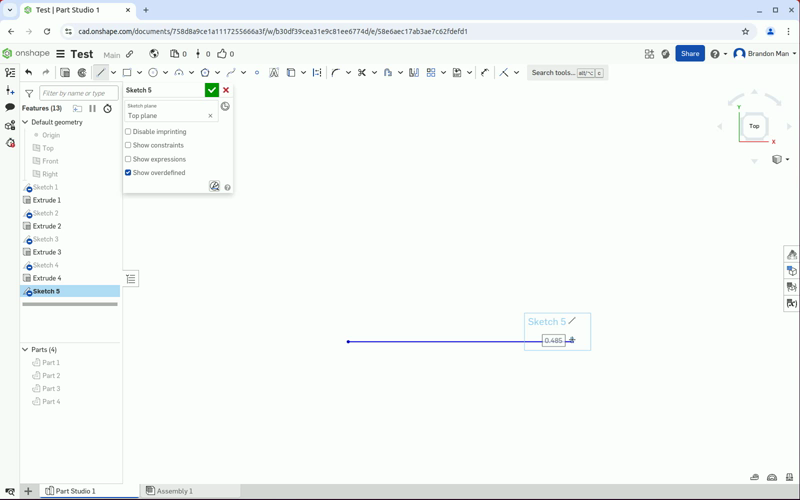
key_down(shift)
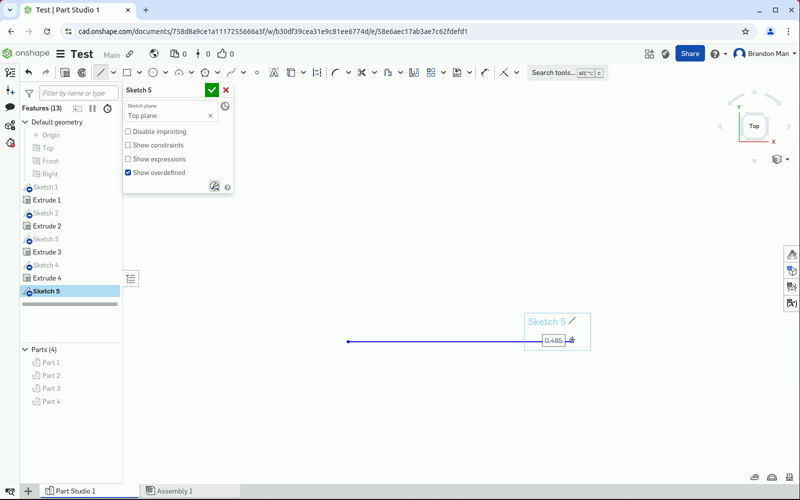
mouse_move(589, 339)
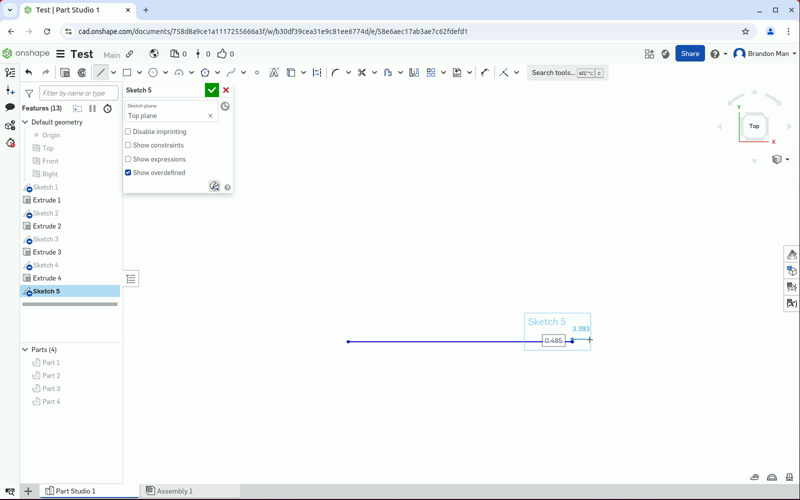
mouse_move(567, 339)
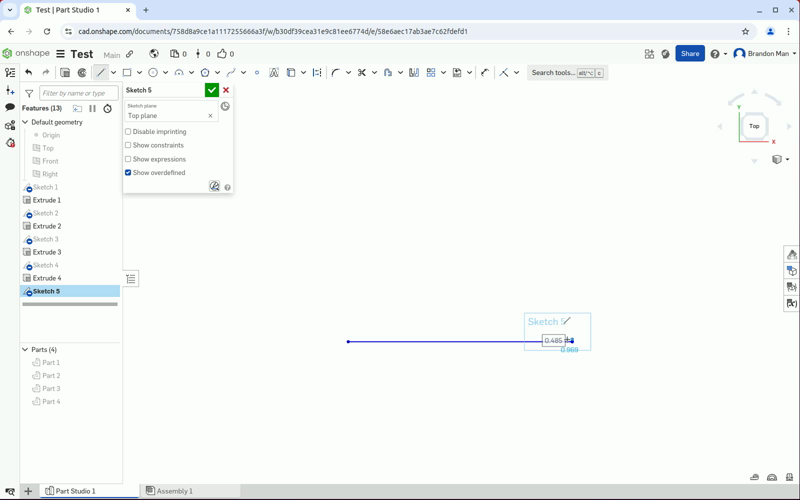
scroll(6)
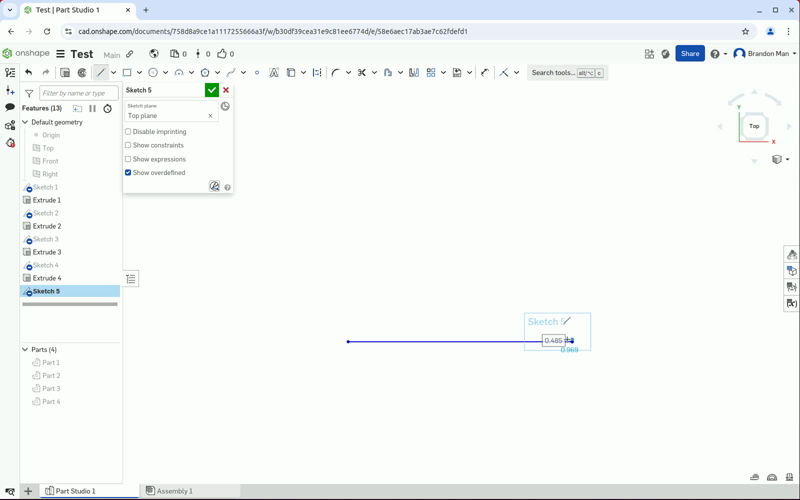
scroll(6)
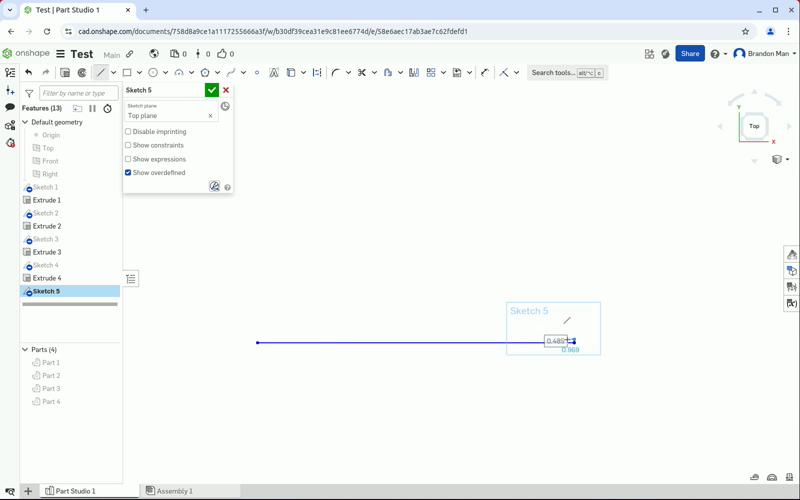
scroll(6)
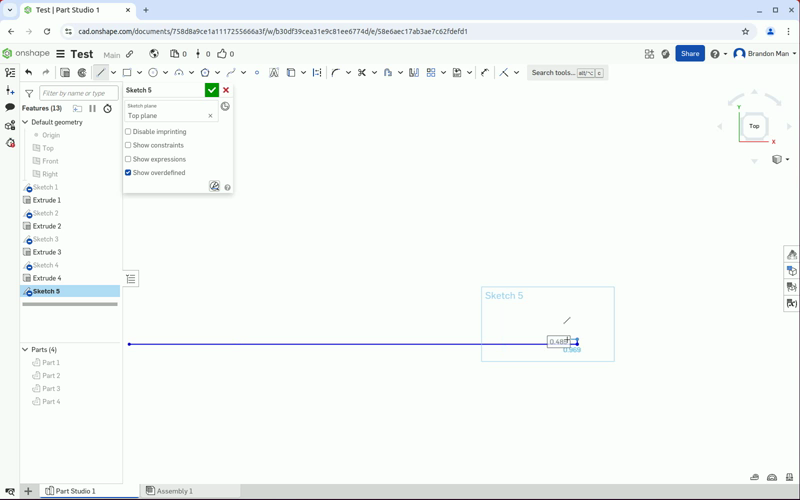
scroll(6)
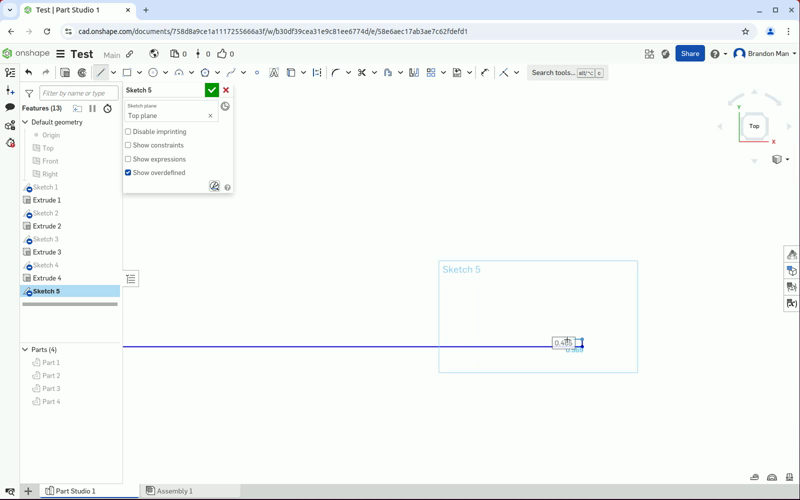
scroll(6)
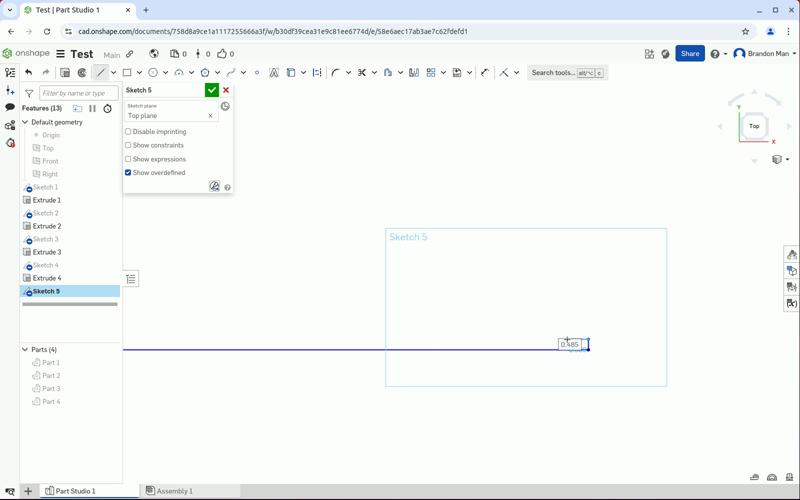
scroll(6)
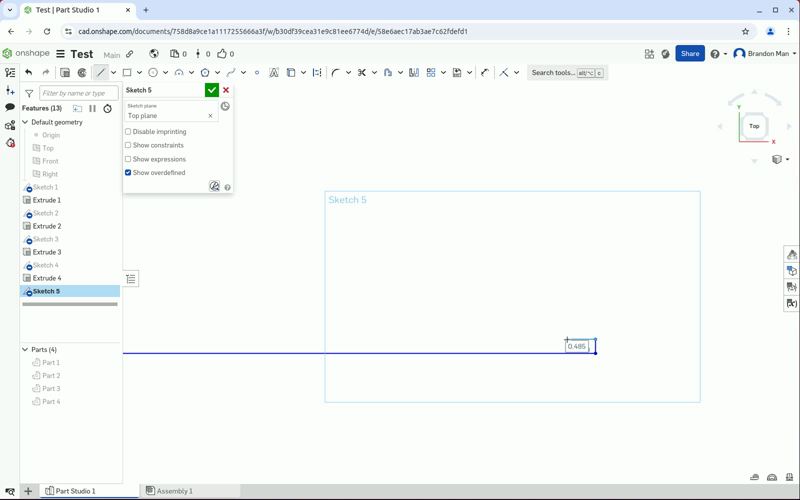
scroll(6)
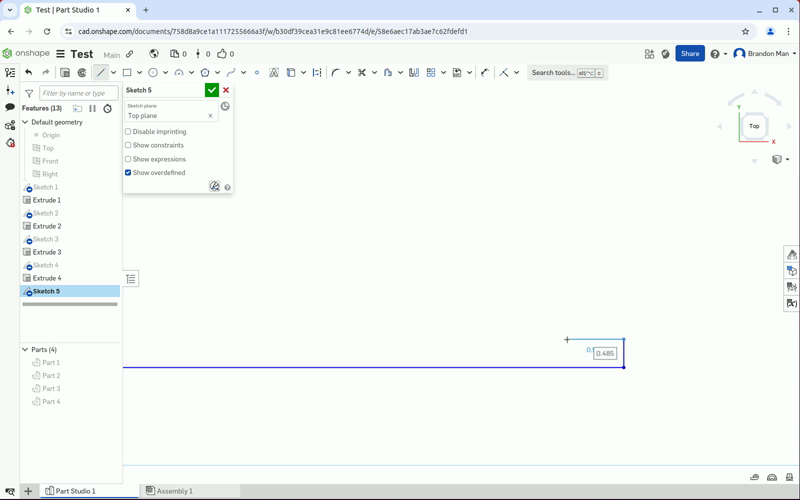
click(567, 339)
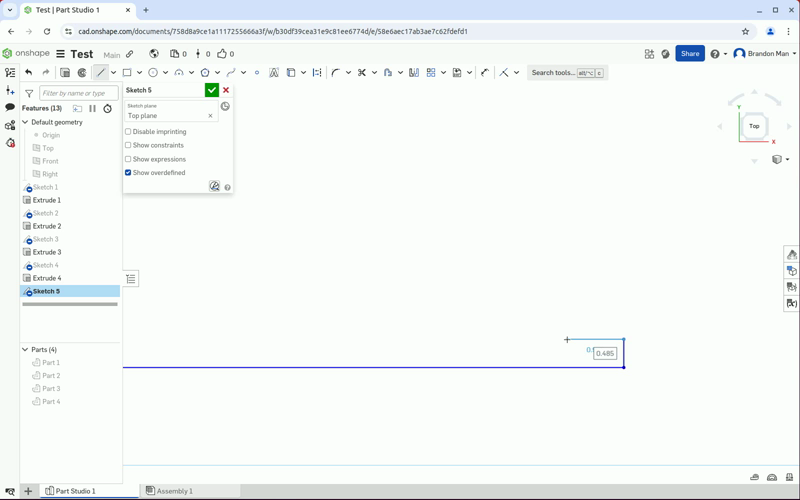
scroll(-6)
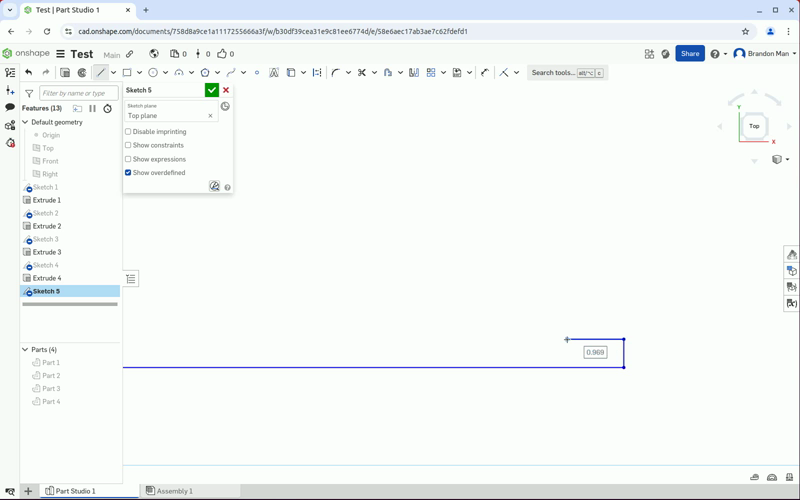
scroll(-6)
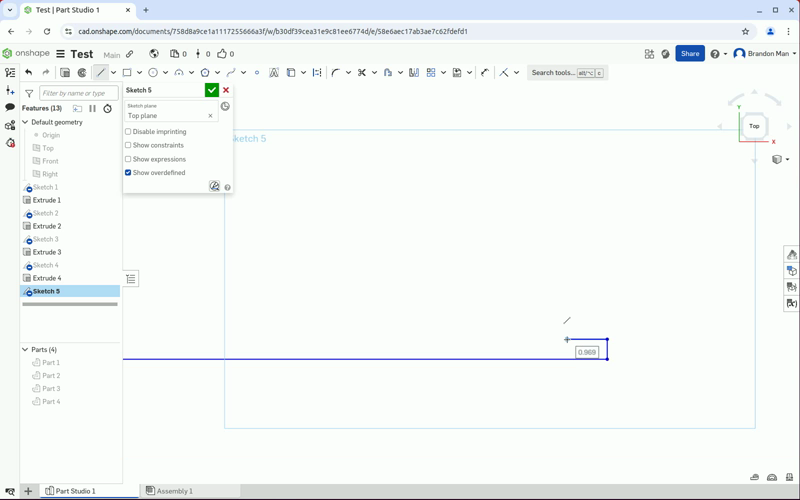
scroll(-6)
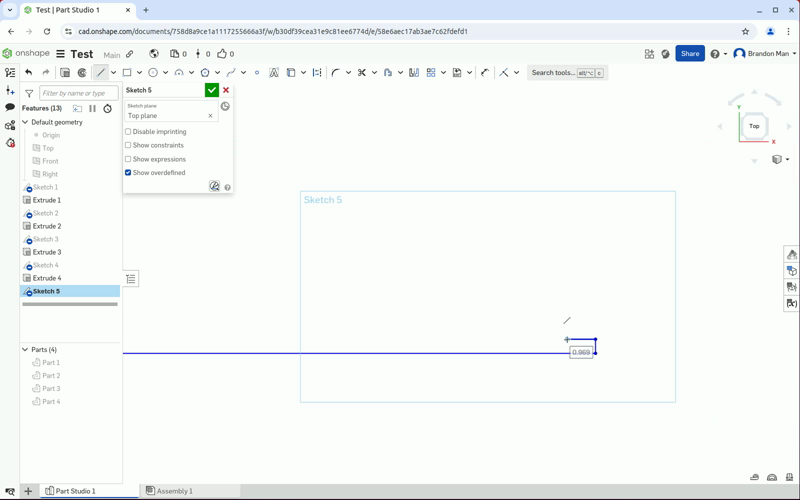
scroll(-6)
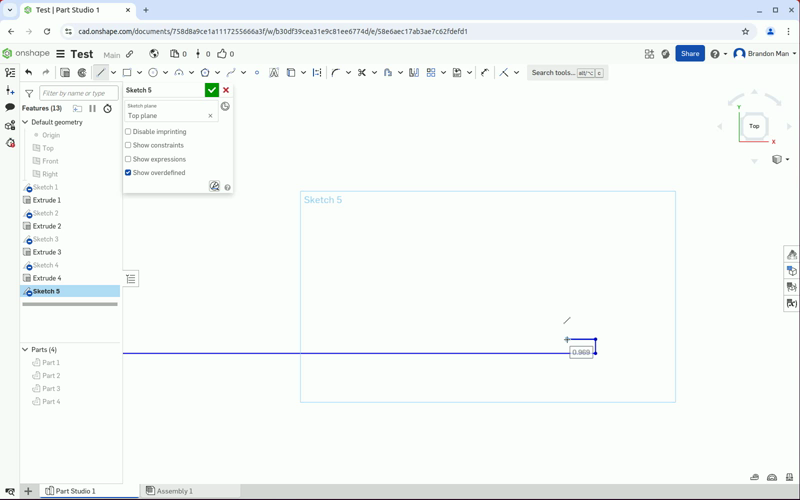
scroll(-6)
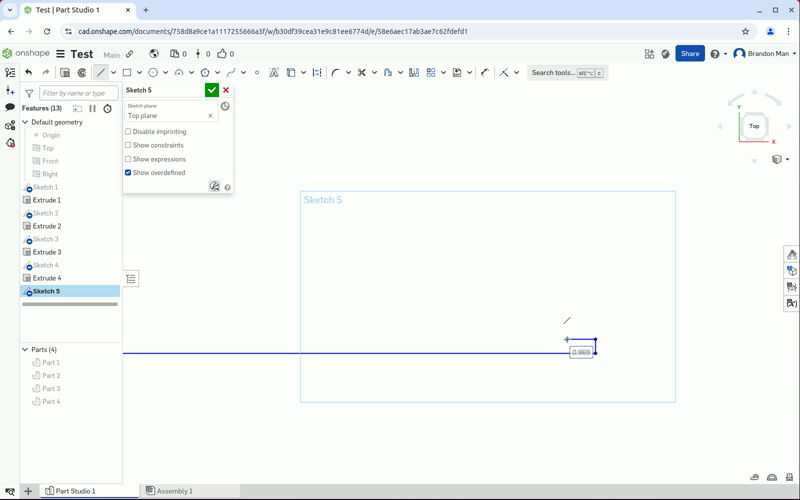
scroll(-6)
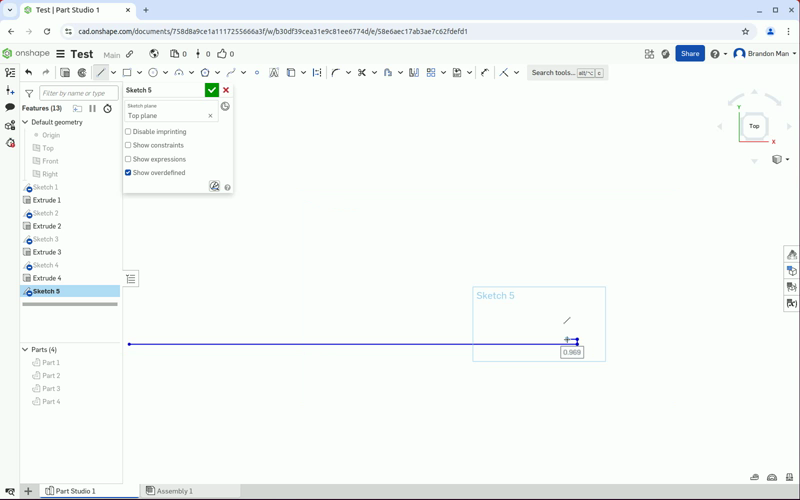
scroll(-6)
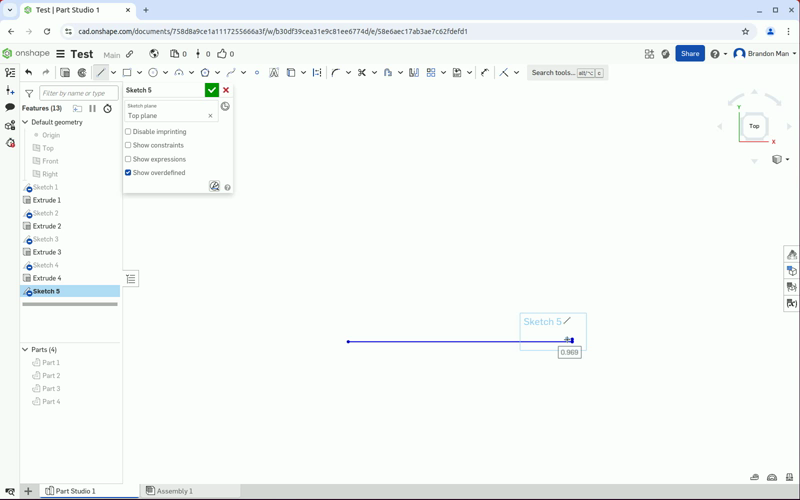
key_up(shift)
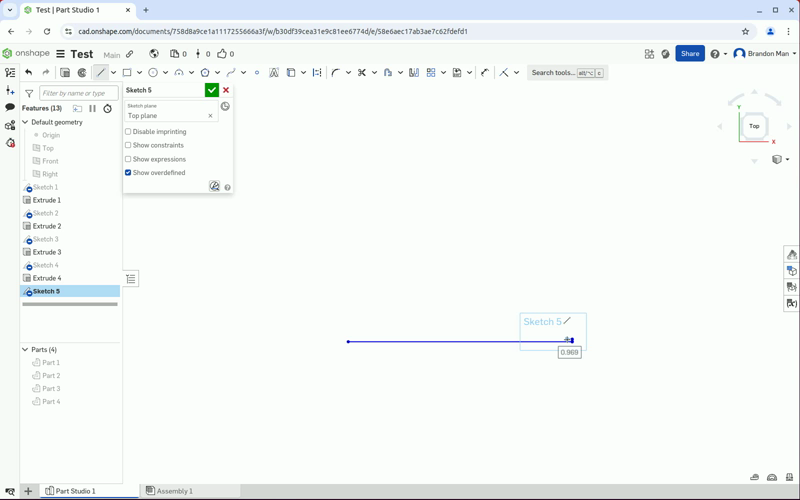
key_down(shift)
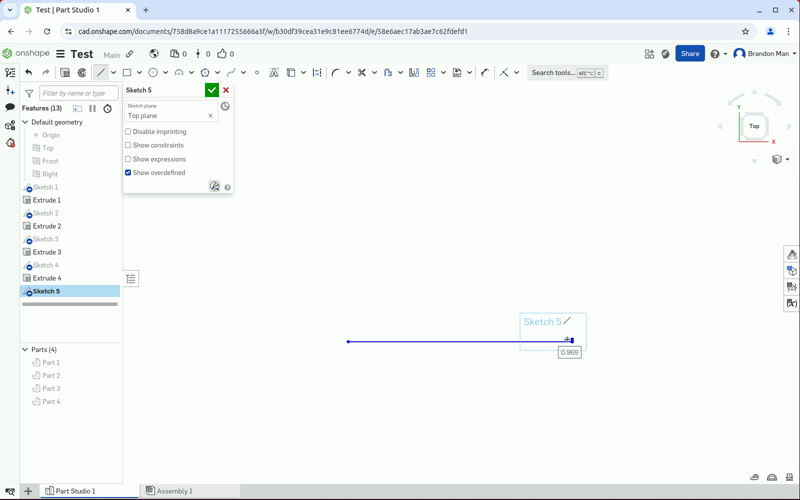
mouse_move(589, 339)
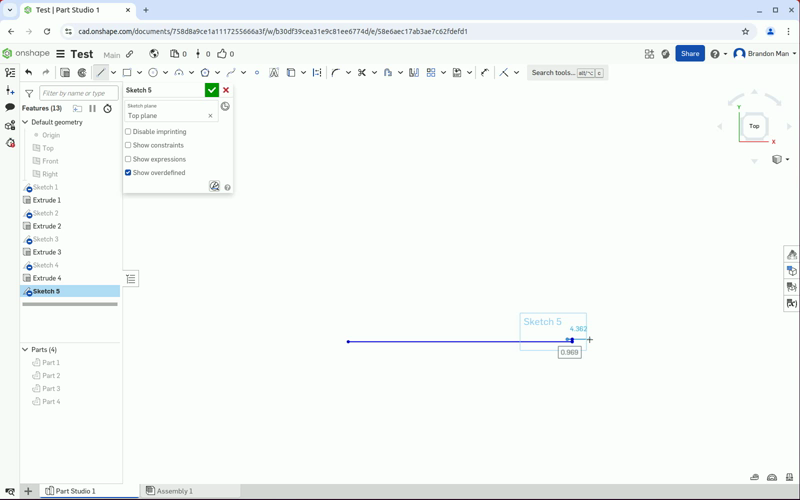
mouse_move(564, 339)
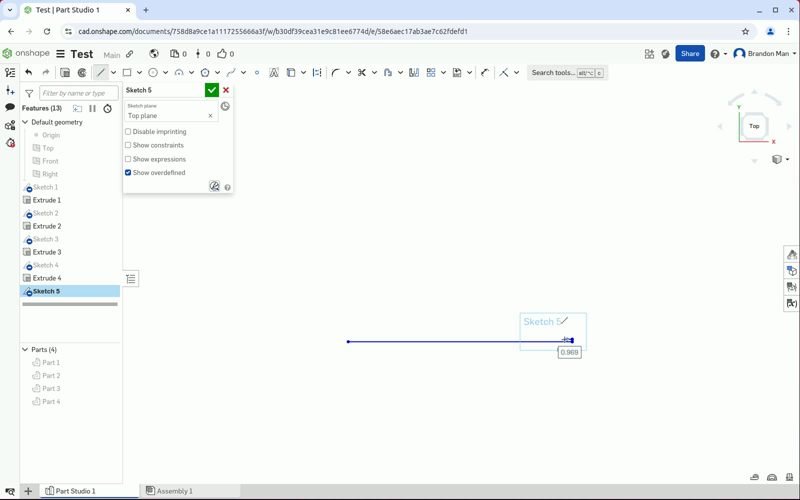
scroll(6)
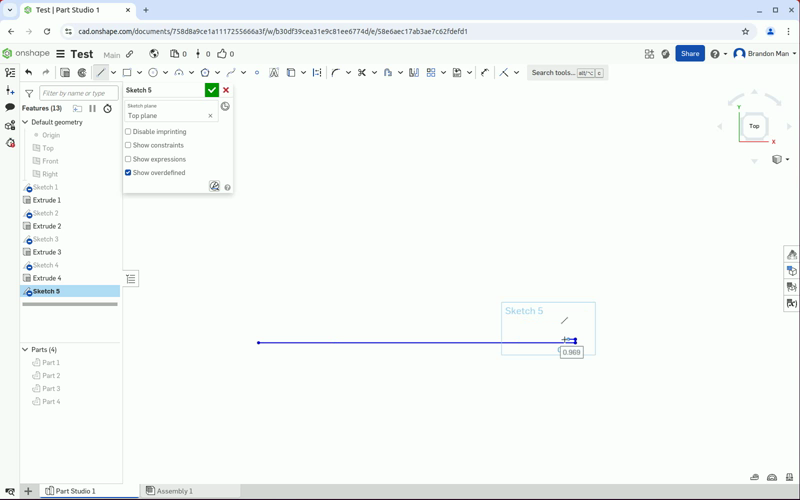
scroll(6)
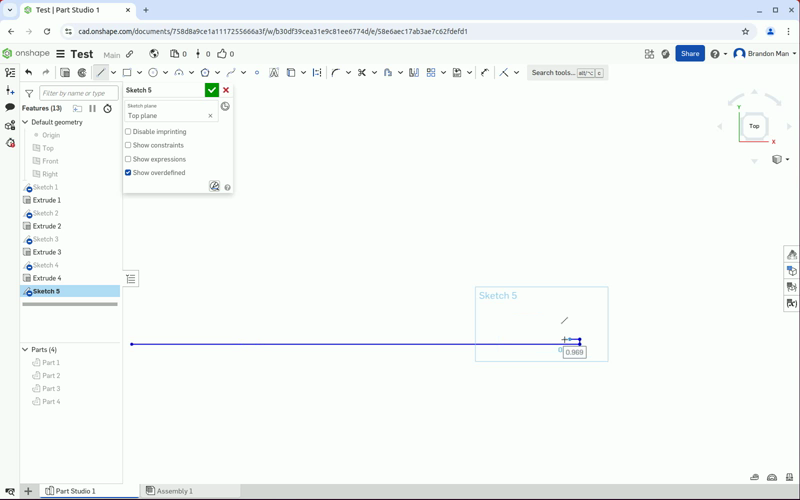
scroll(6)
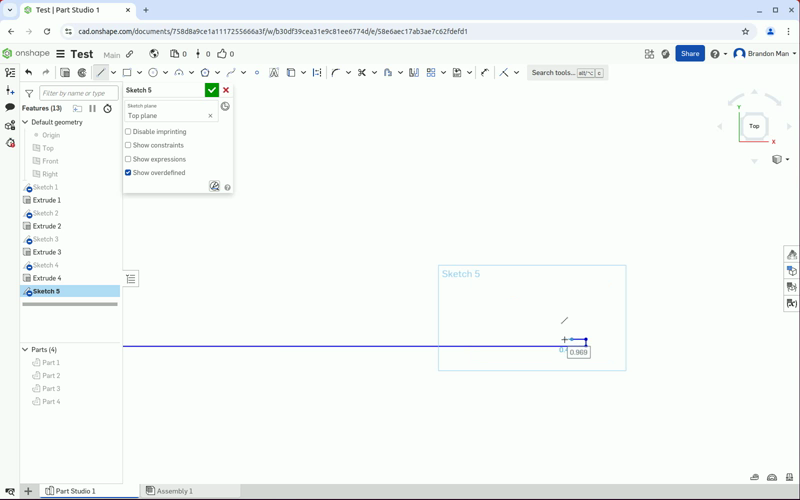
scroll(6)
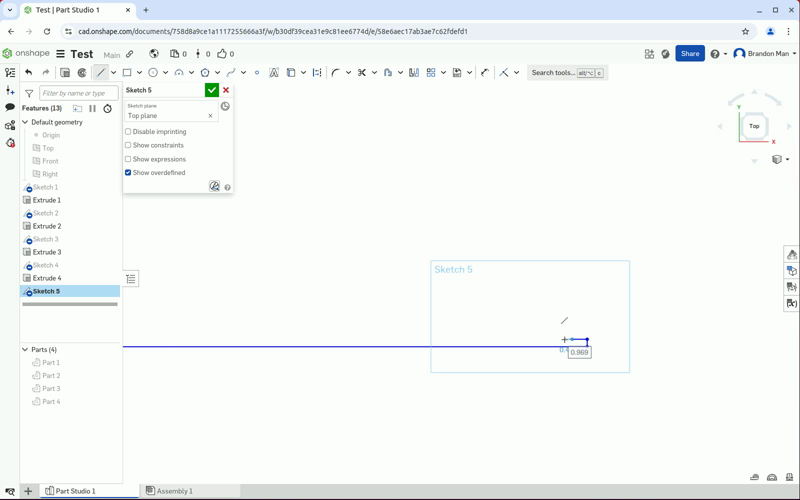
scroll(6)
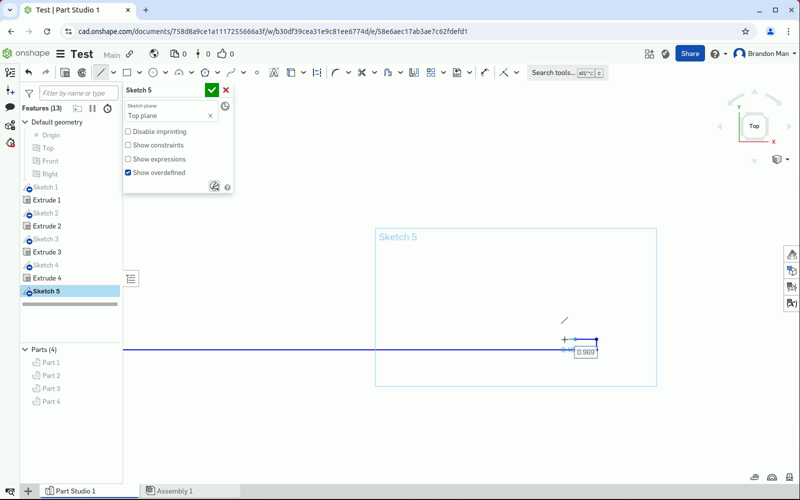
scroll(6)
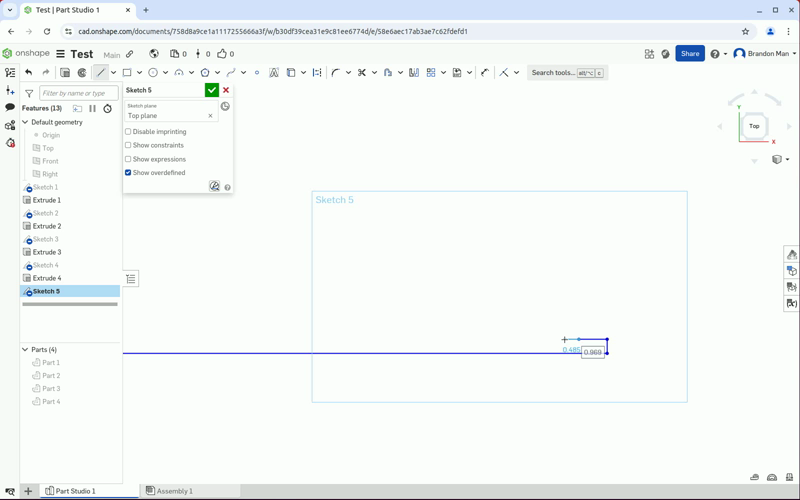
scroll(6)
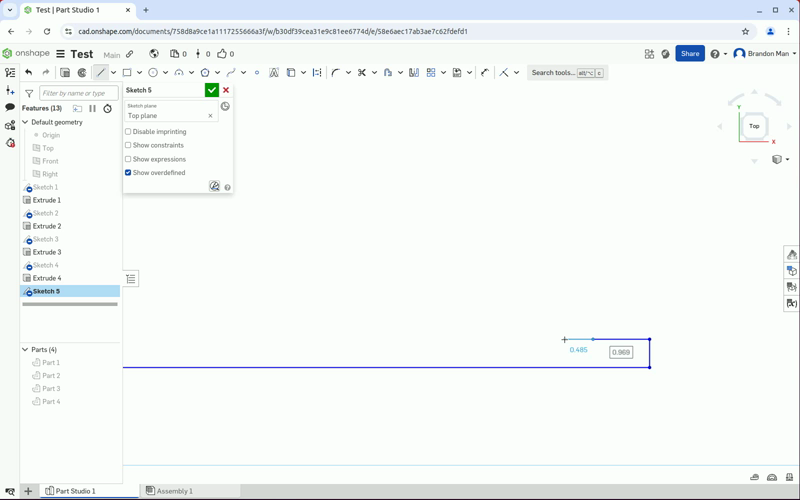
click(564, 339)
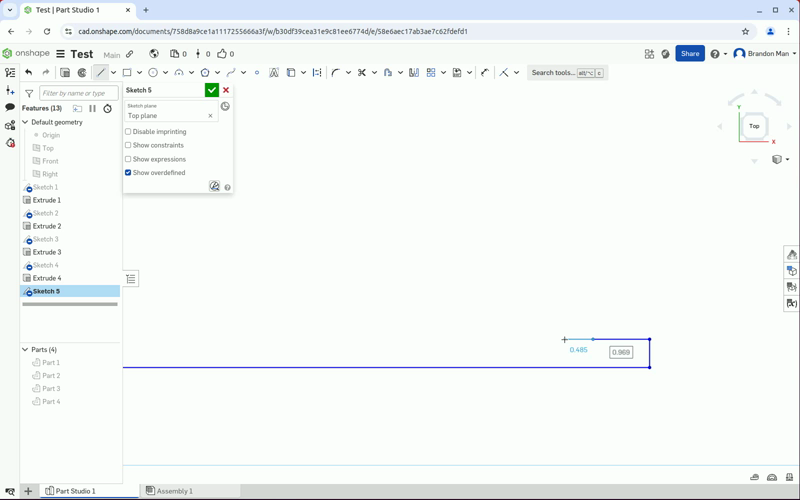
scroll(-6)
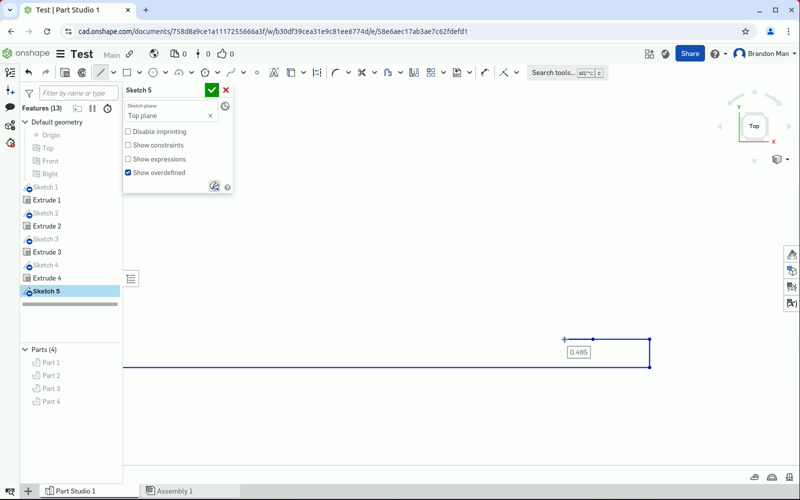
scroll(-6)
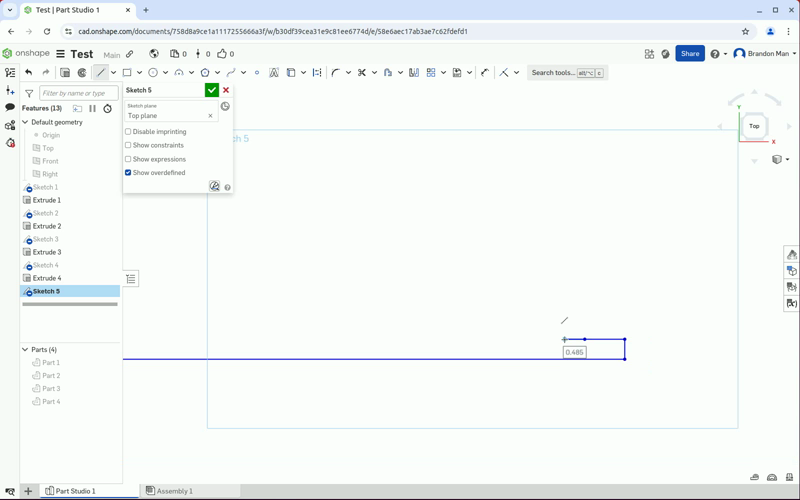
scroll(-6)
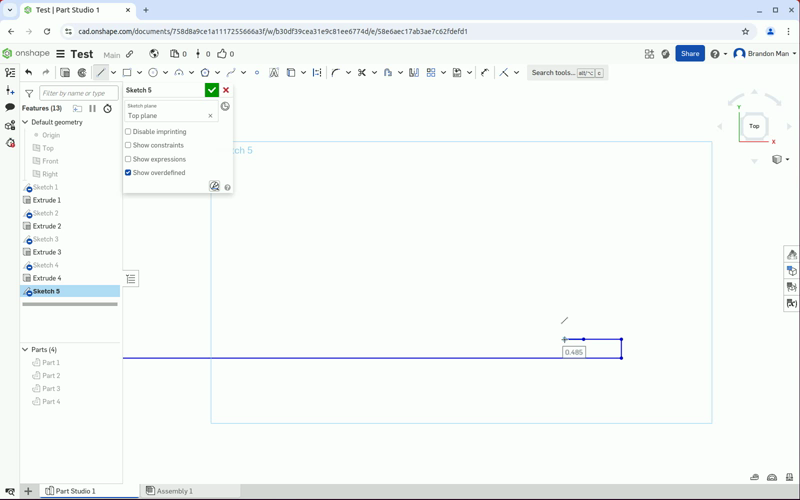
scroll(-6)
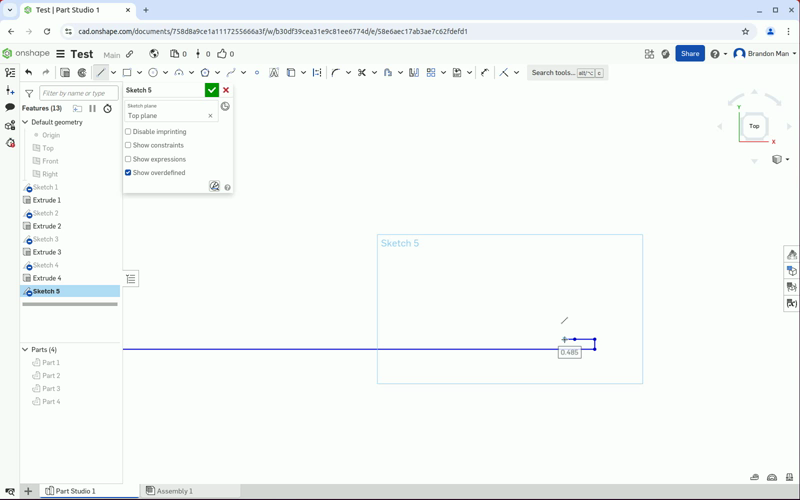
scroll(-6)
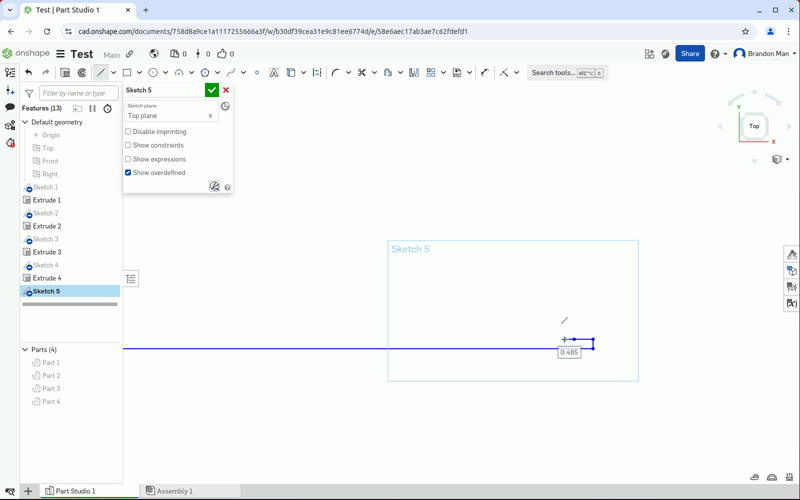
scroll(-6)
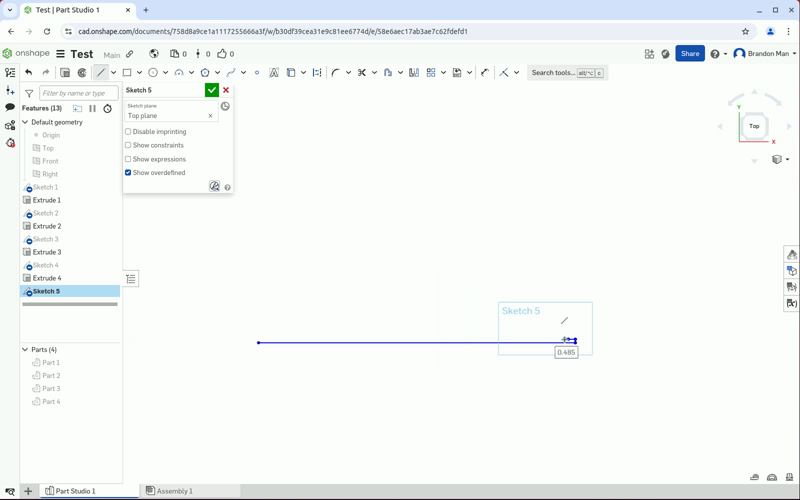
scroll(-6)
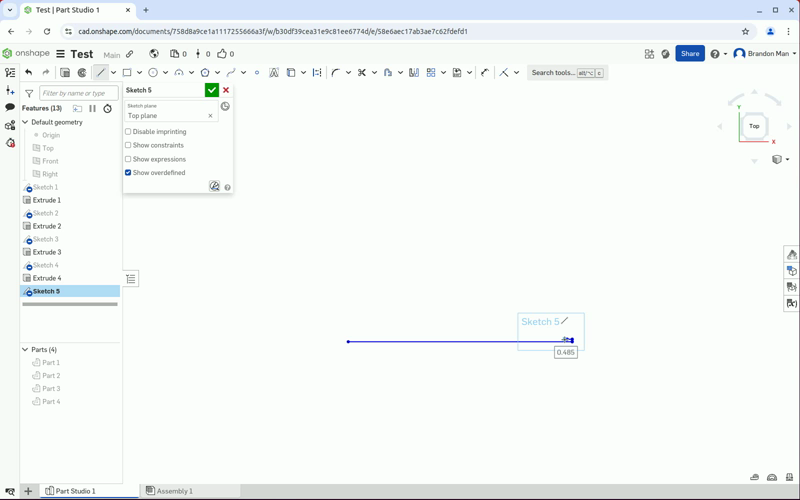
key_up(shift)
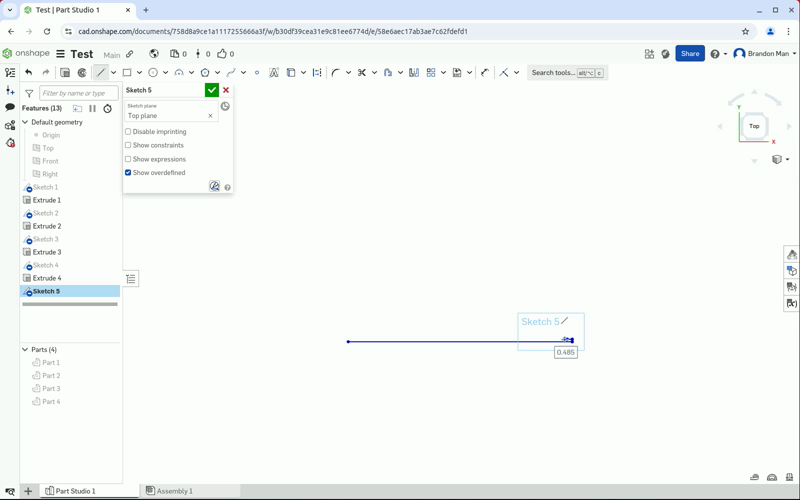
key_down(shift)
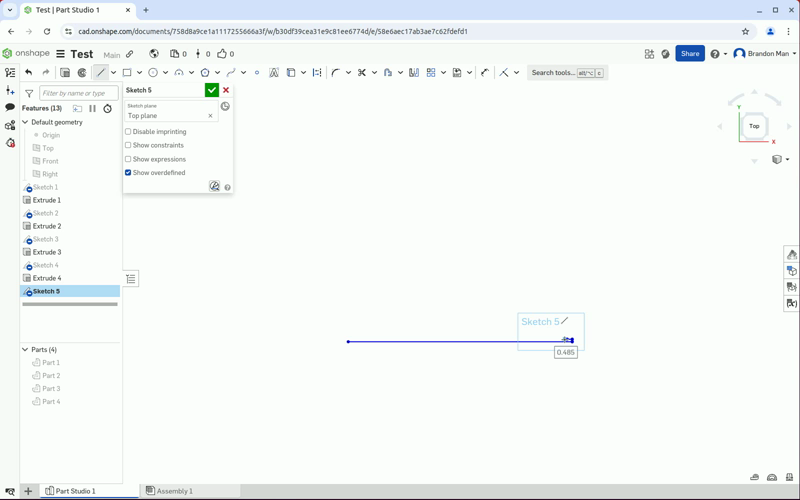
mouse_move(355, 339)
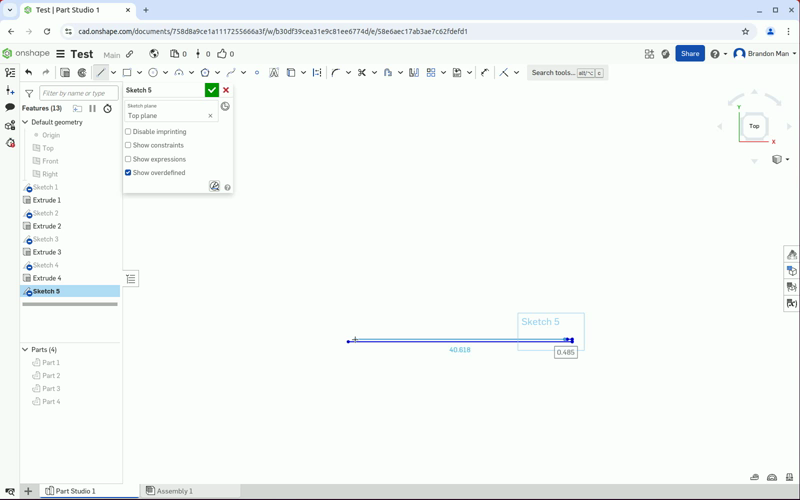
click(355, 339)
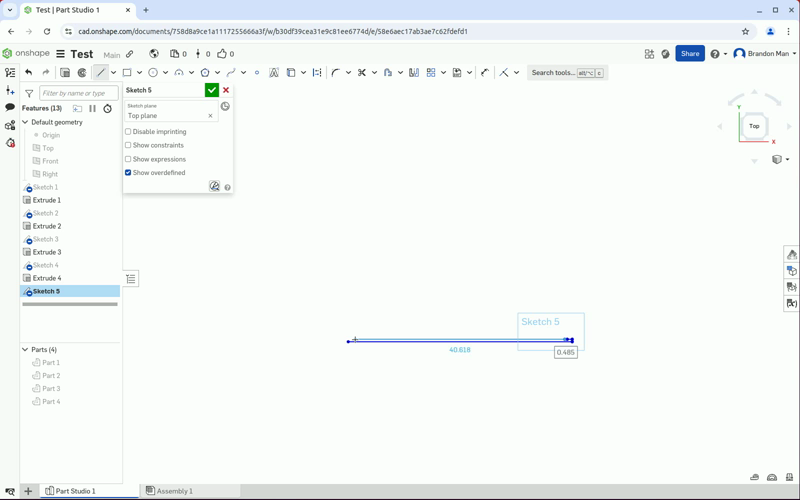
key_up(shift)
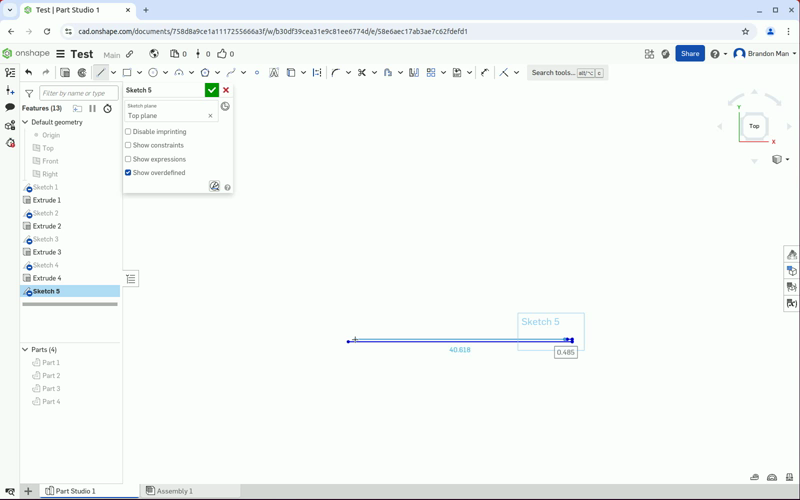
key_down(shift)
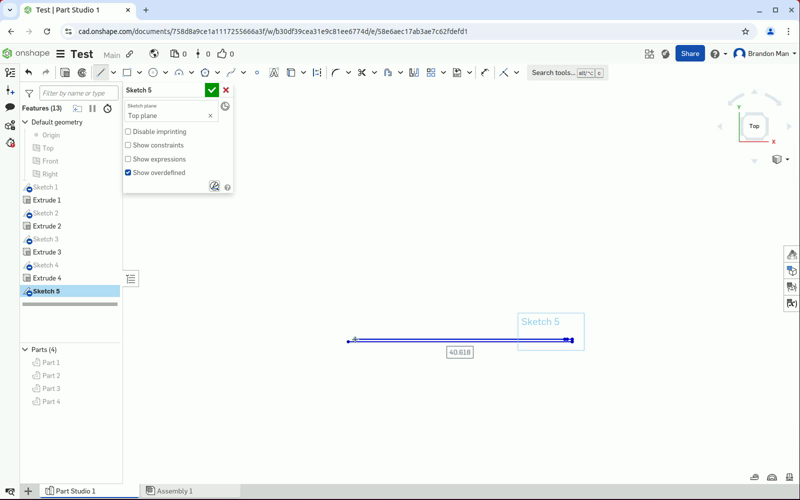
mouse_move(385, 339)
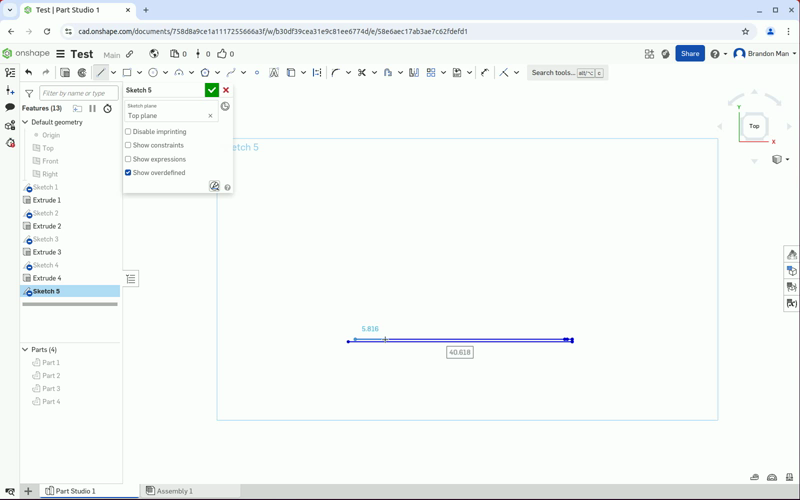
mouse_move(353, 339)
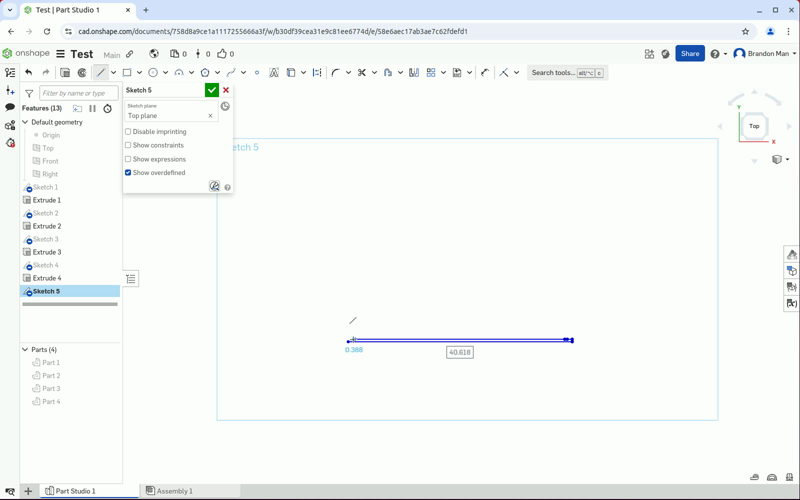
scroll(6)
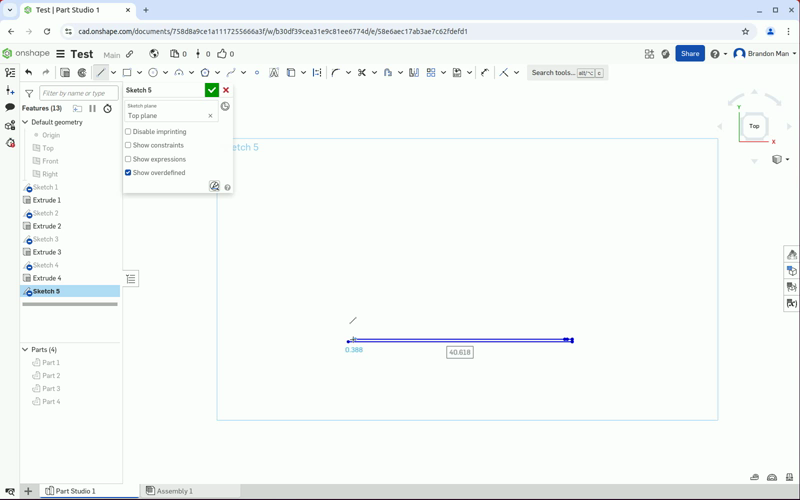
scroll(6)
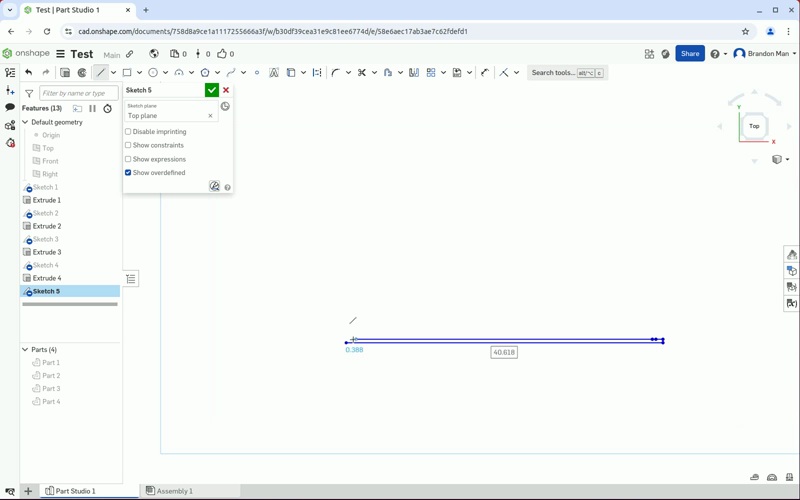
scroll(6)
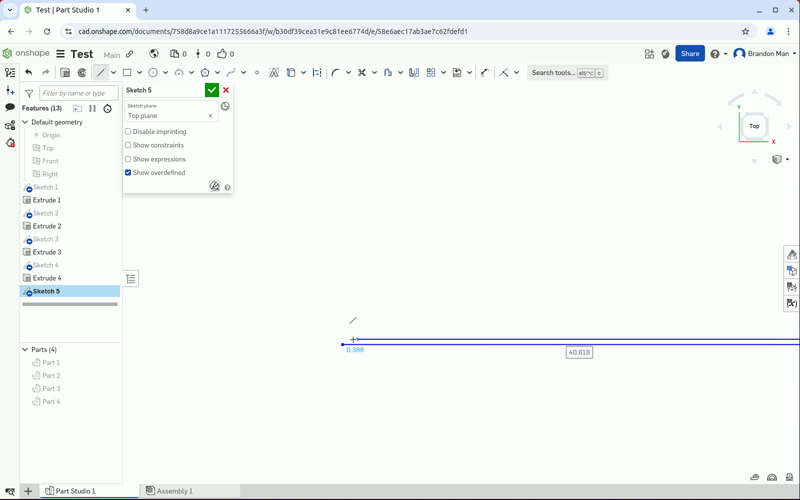
scroll(6)
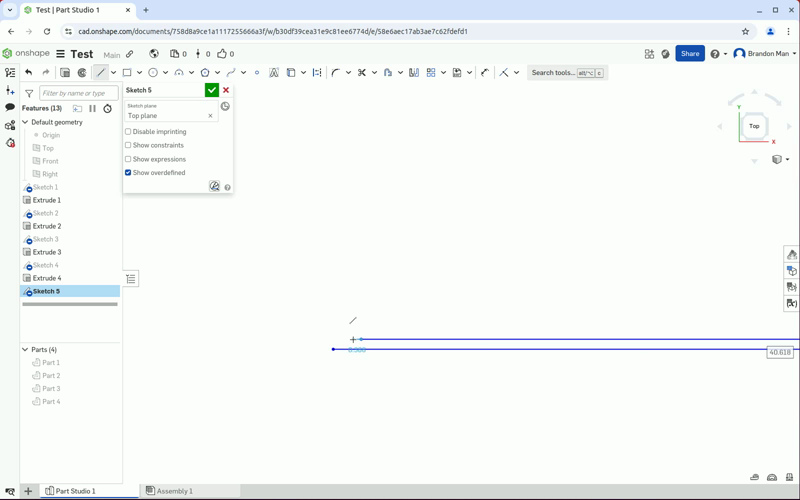
scroll(6)
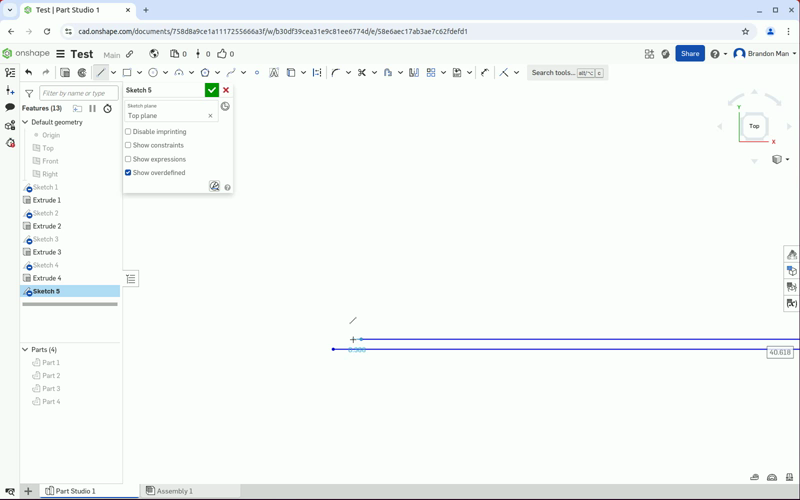
scroll(6)
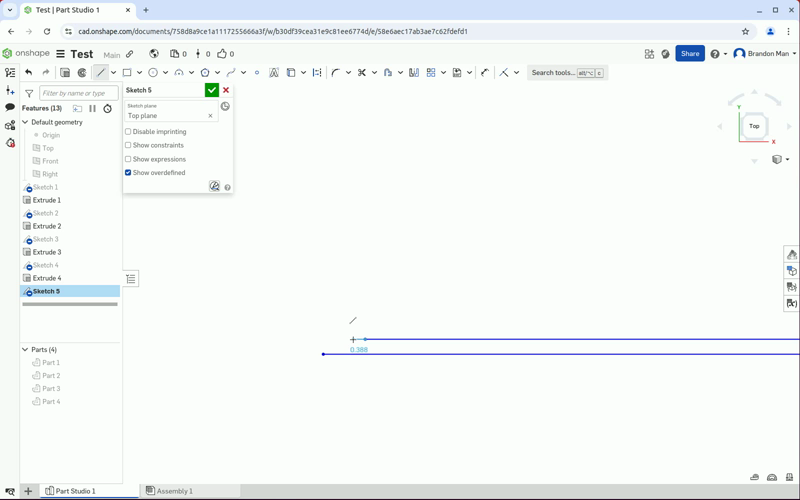
scroll(6)
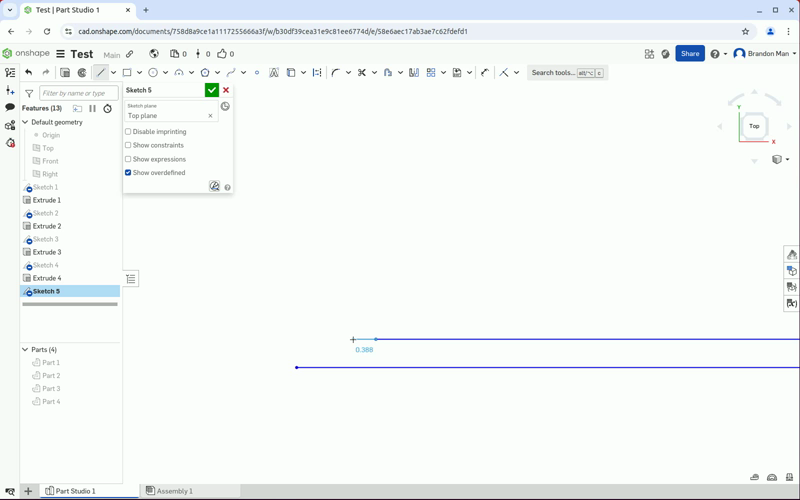
click(353, 339)
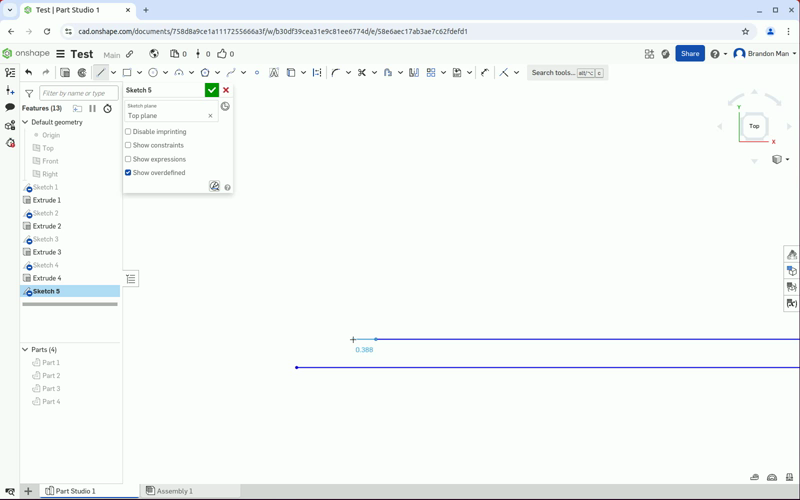
scroll(-6)
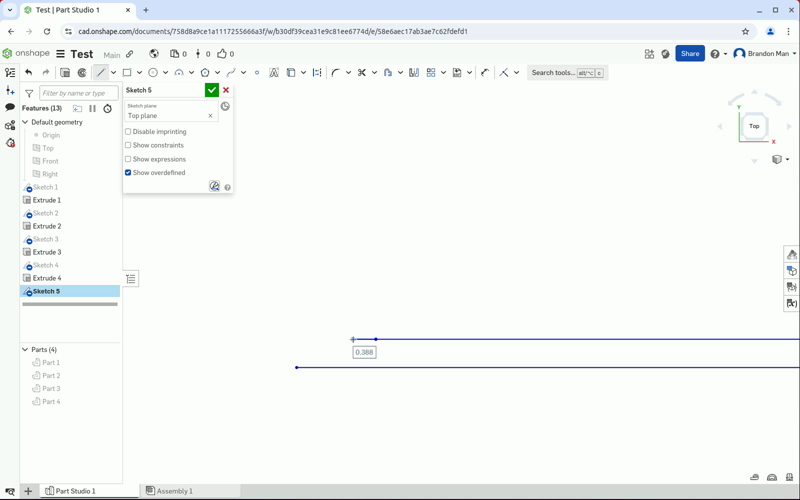
scroll(-6)
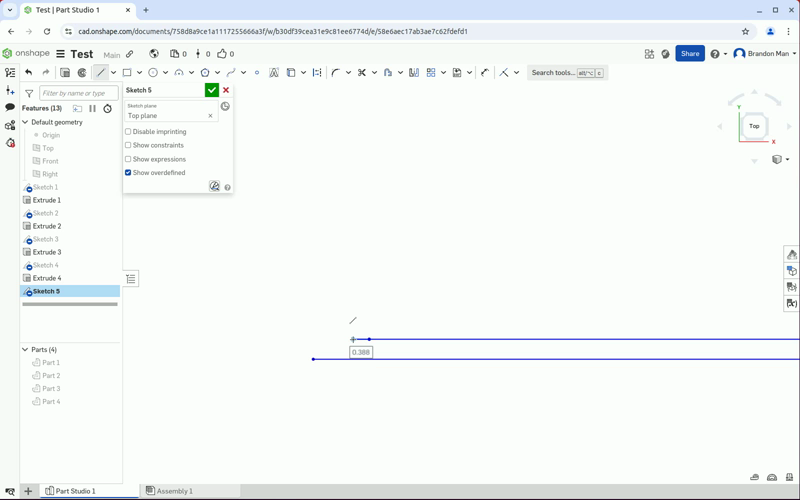
scroll(-6)
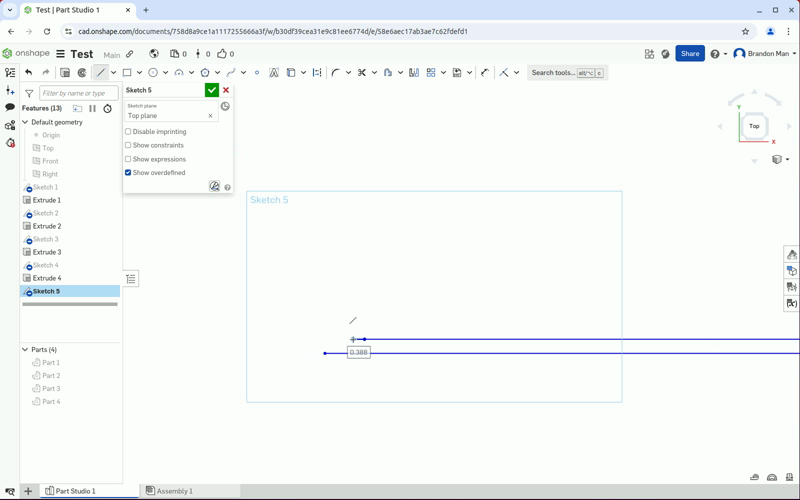
scroll(-6)
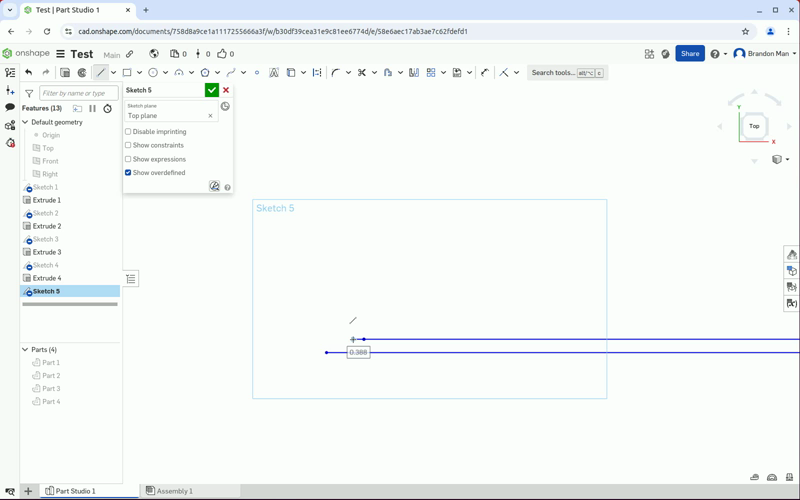
scroll(-6)
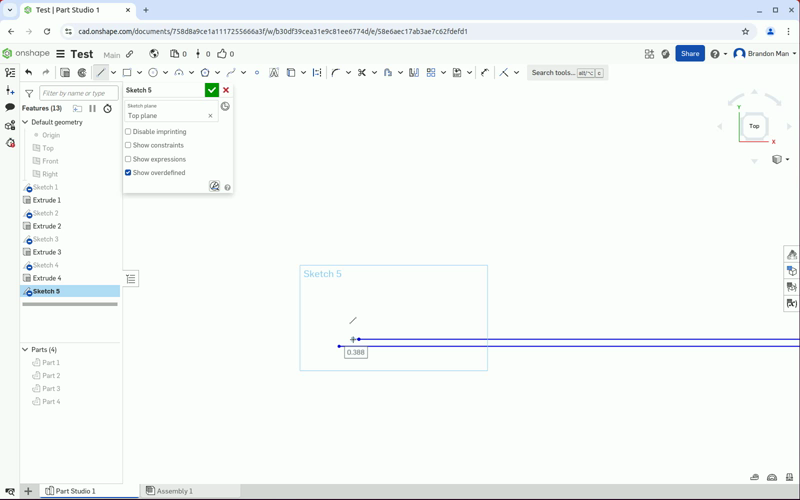
scroll(-6)
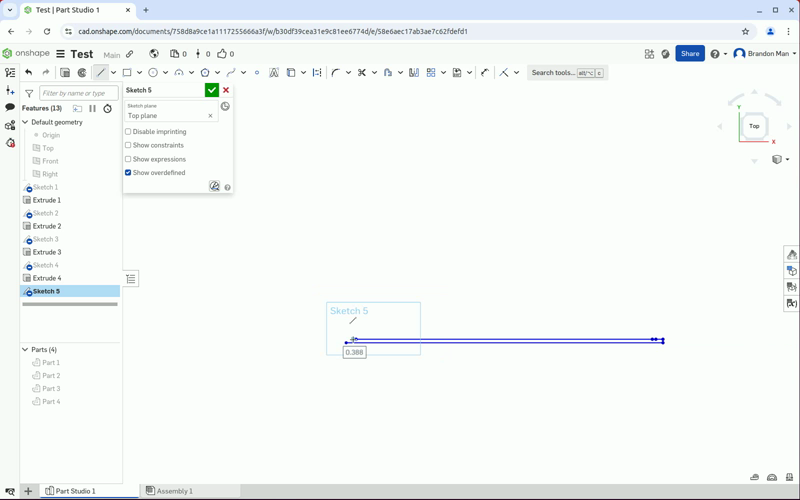
scroll(-6)
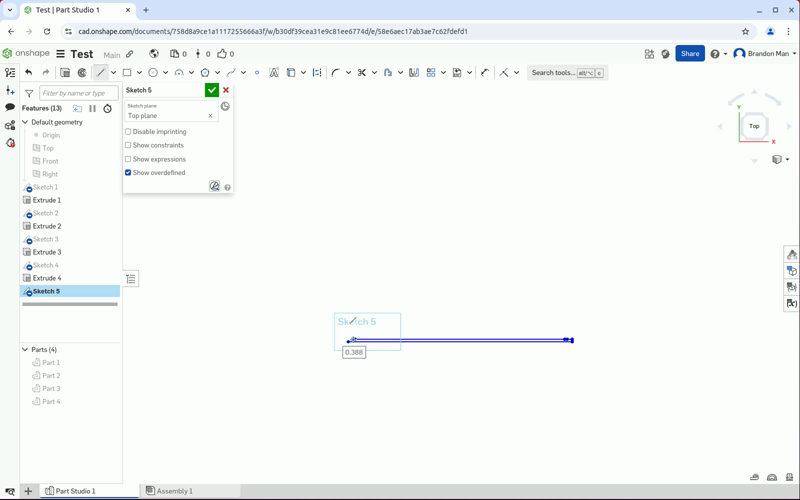
key_up(shift)
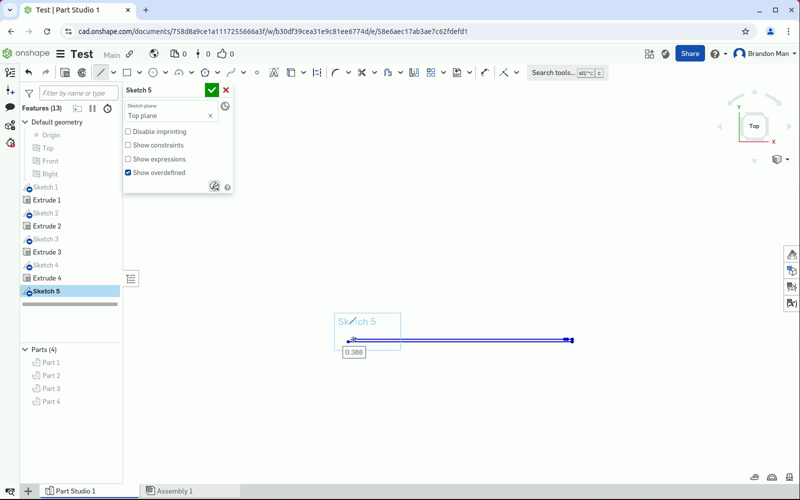
key_down(shift)
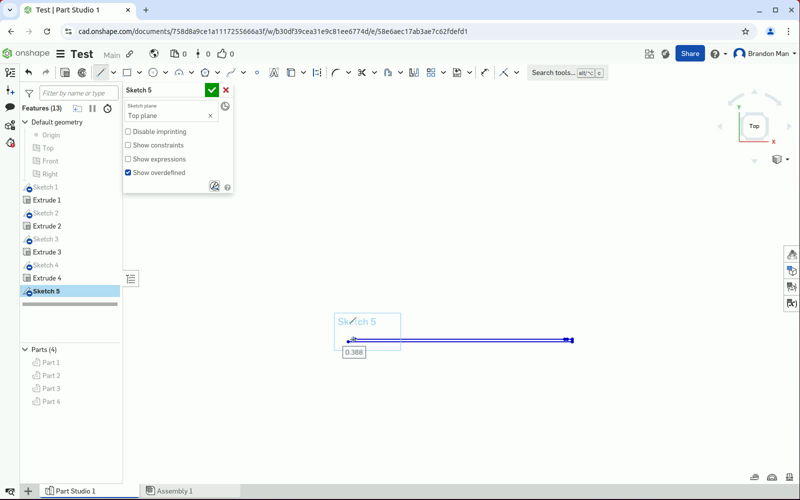
mouse_move(383, 339)
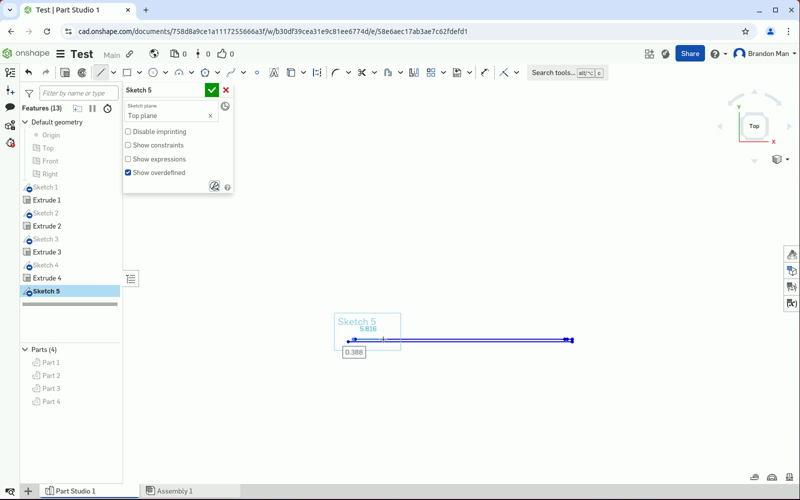
mouse_move(348, 339)
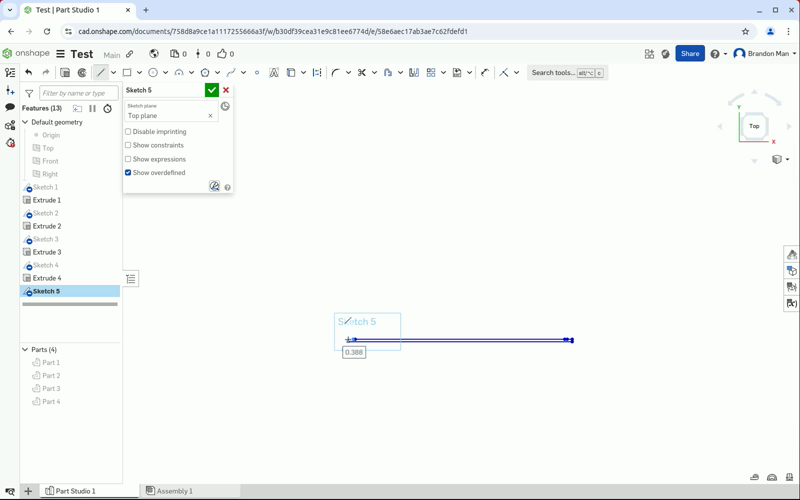
scroll(6)
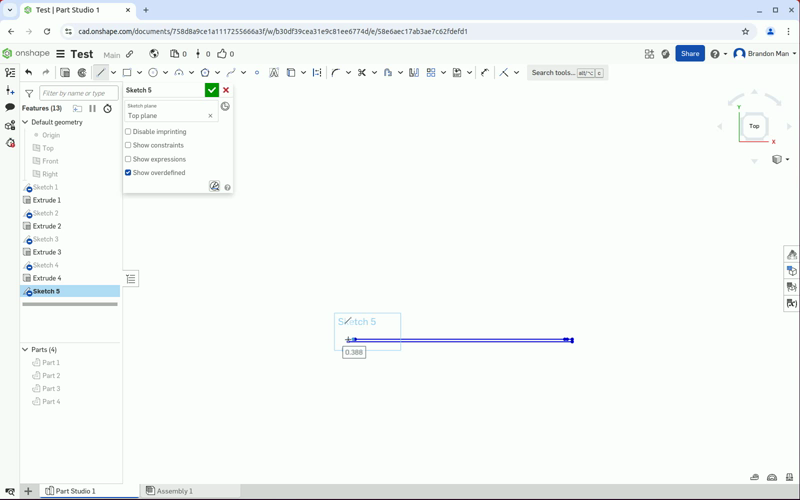
scroll(6)
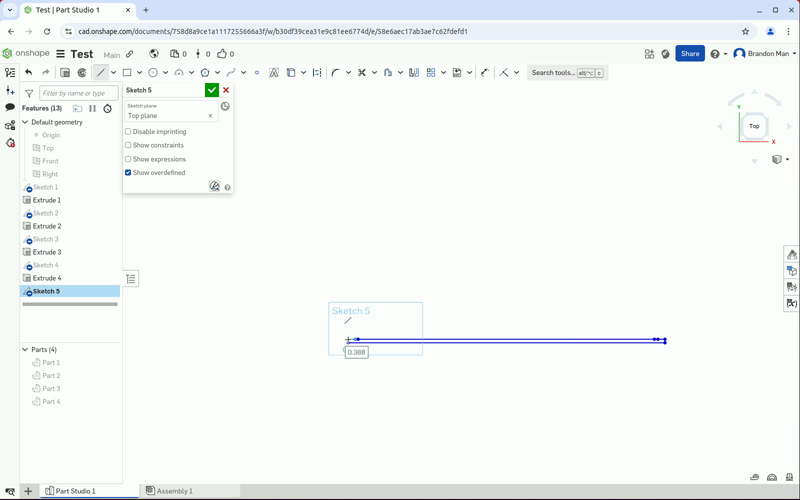
scroll(6)
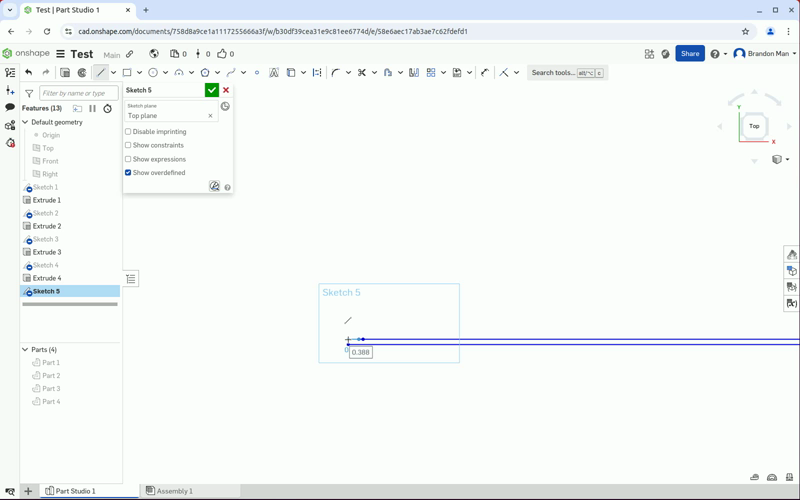
scroll(6)
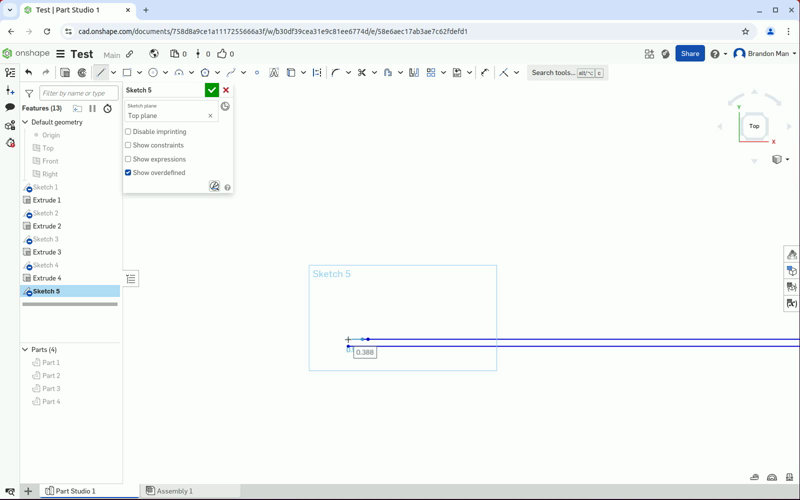
scroll(6)
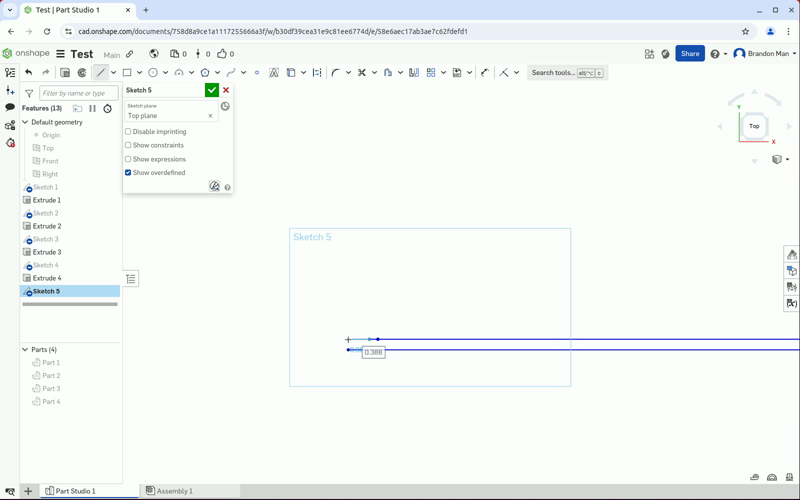
scroll(6)
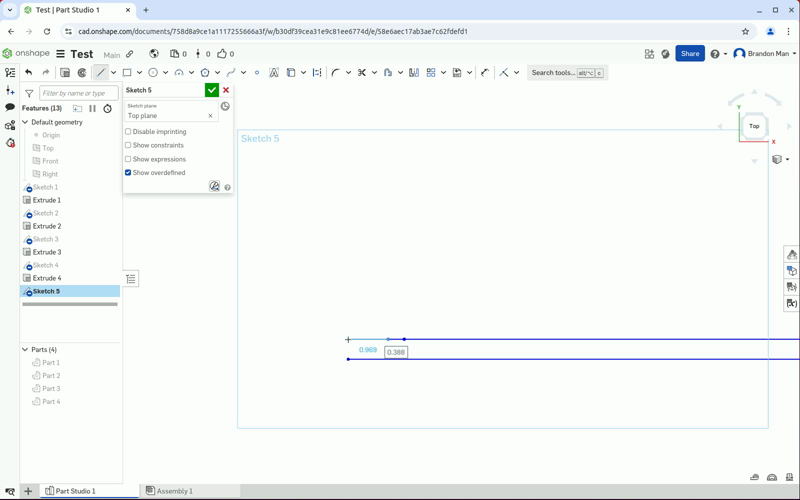
scroll(6)
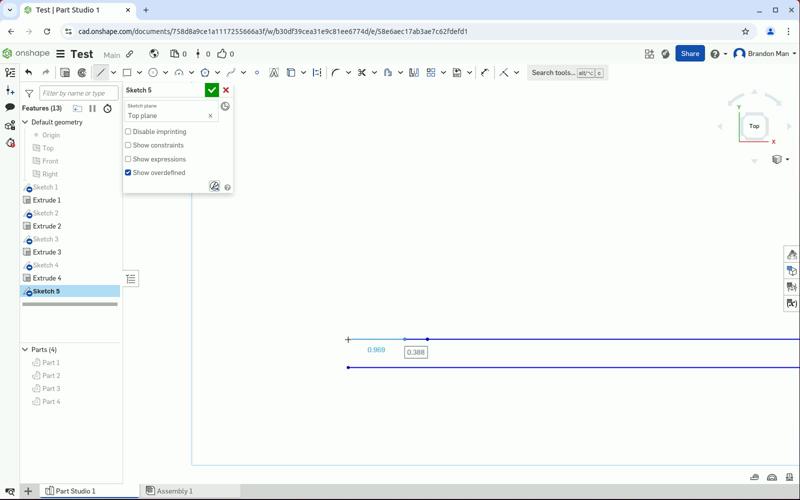
click(348, 339)
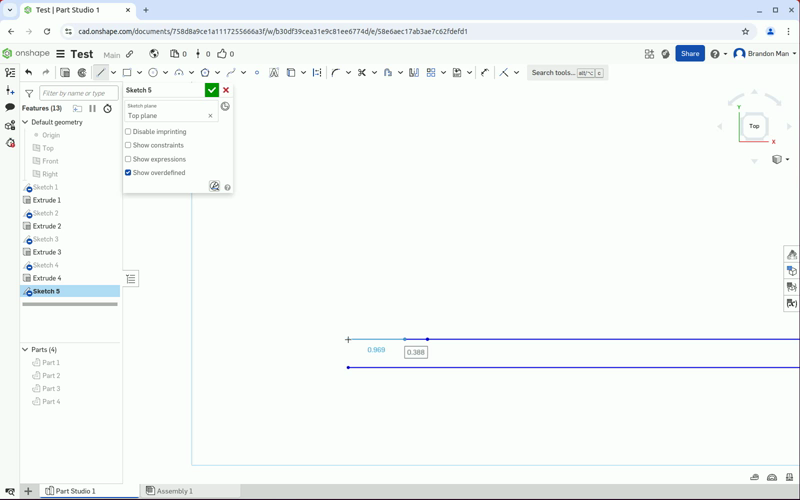
scroll(-6)
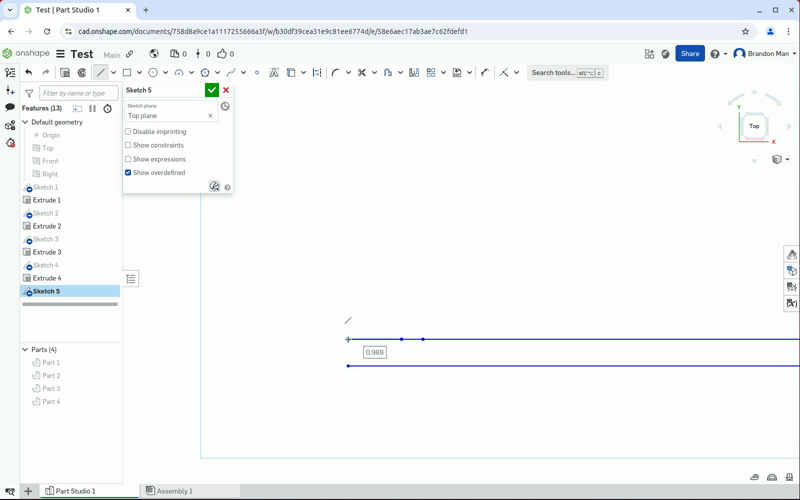
scroll(-6)
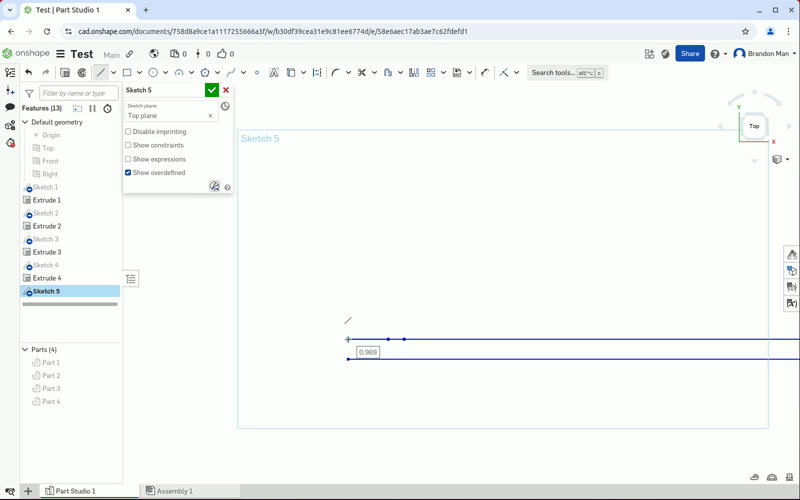
scroll(-6)
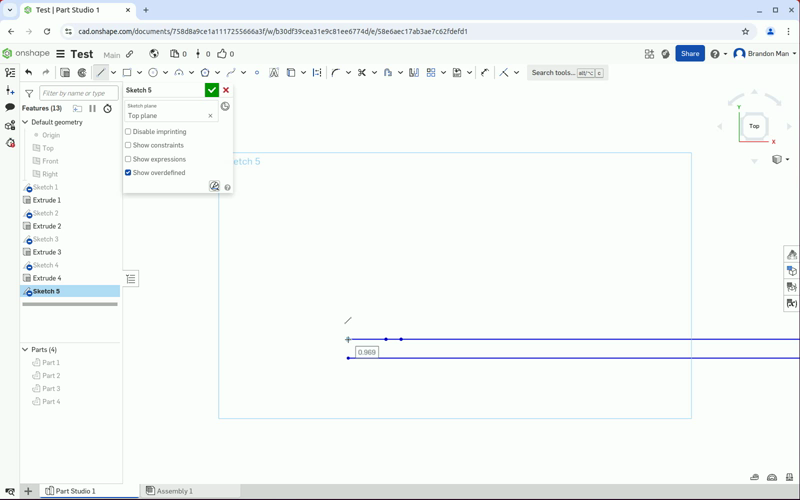
scroll(-6)
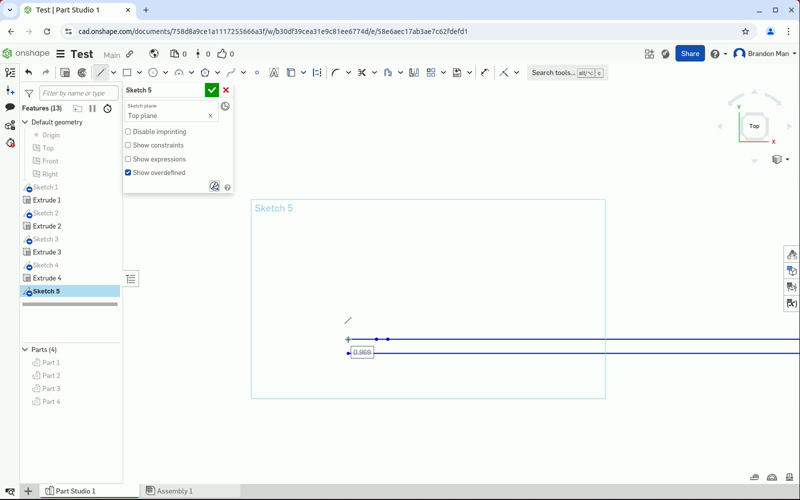
scroll(-6)
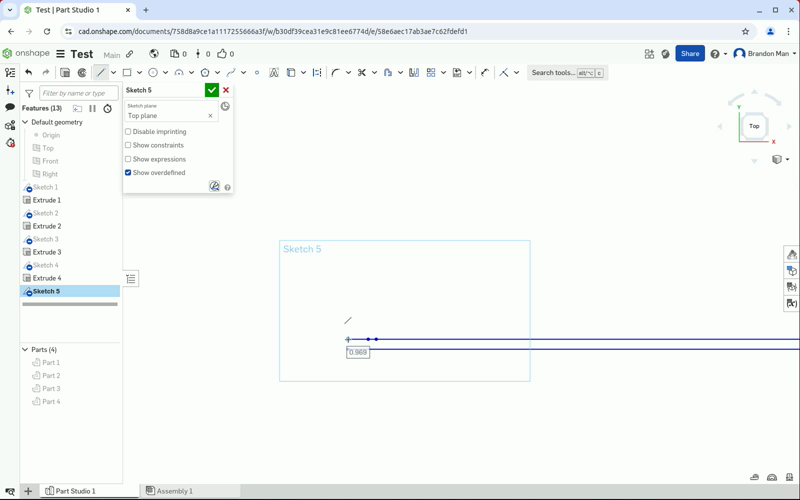
scroll(-6)
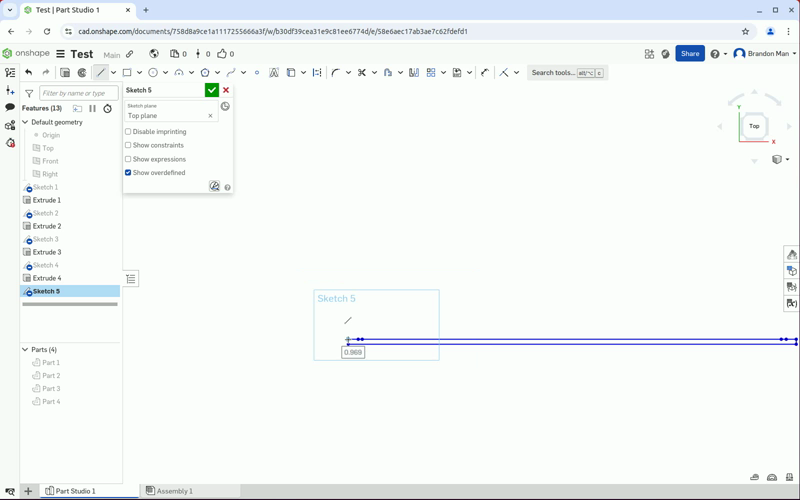
scroll(-6)
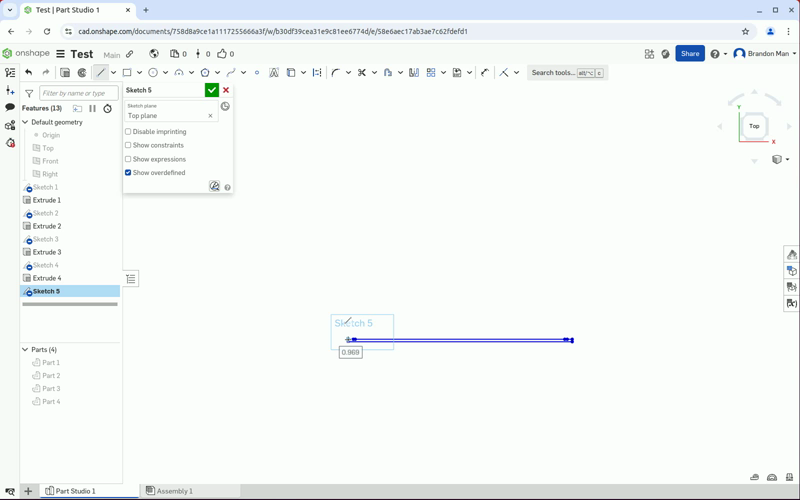
key_up(shift)
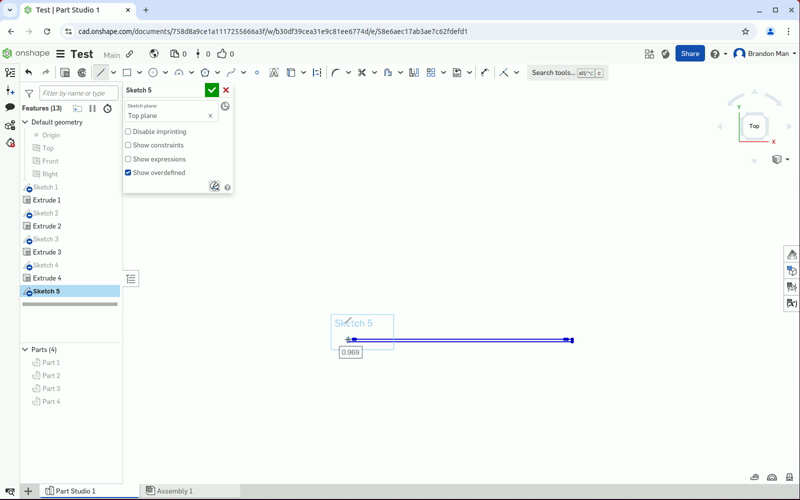
mouse_move(378, 339)
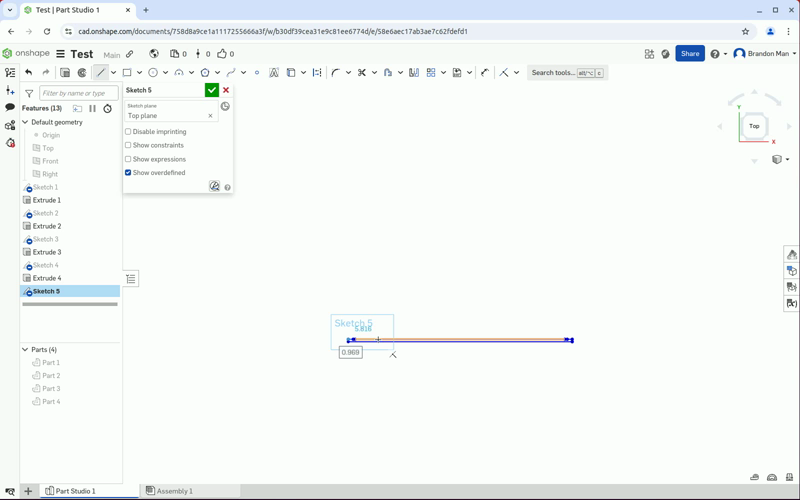
key_down(shift)
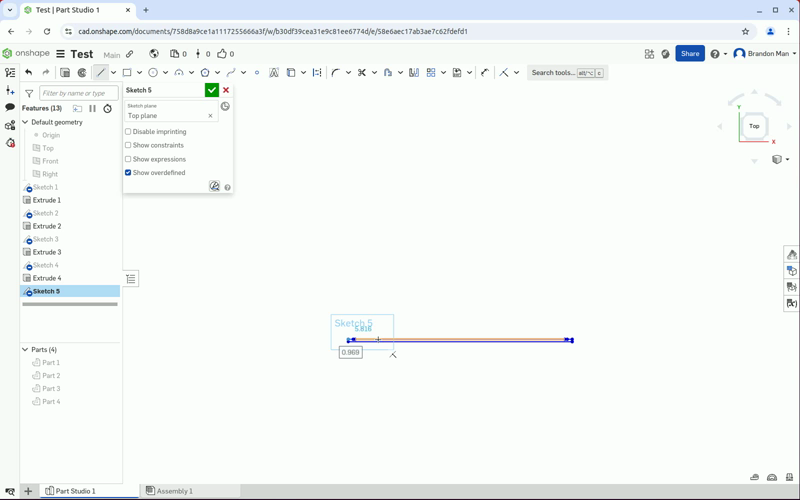
mouse_move(348, 341)
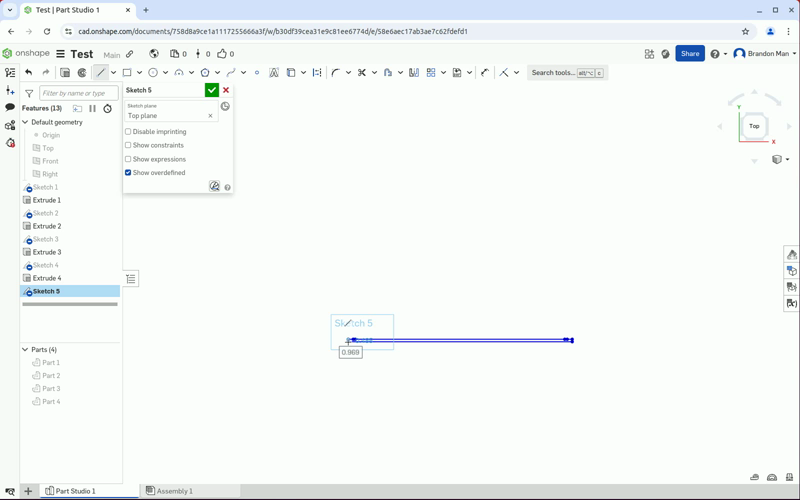
scroll(6)
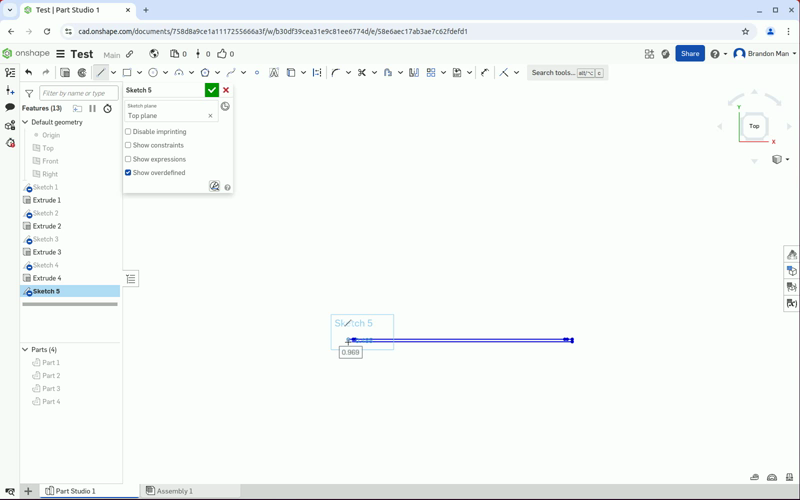
scroll(6)
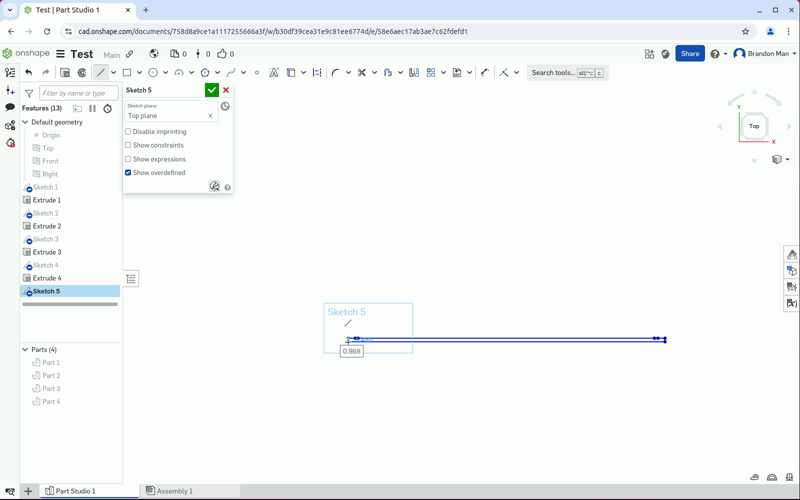
scroll(6)
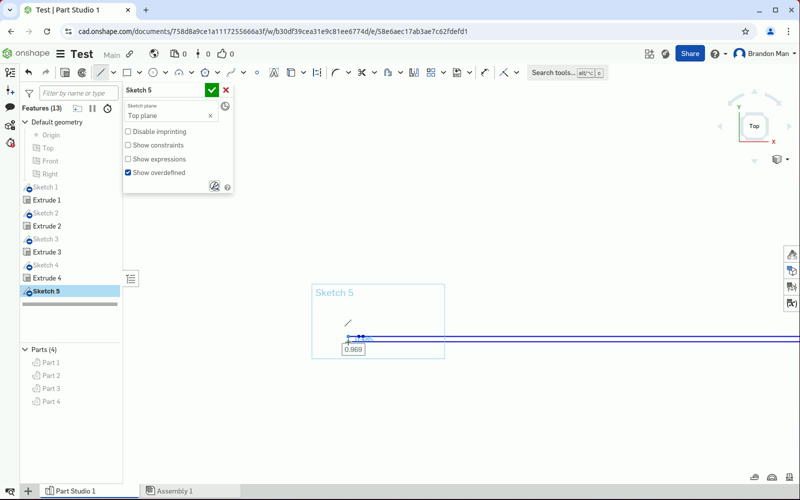
scroll(6)
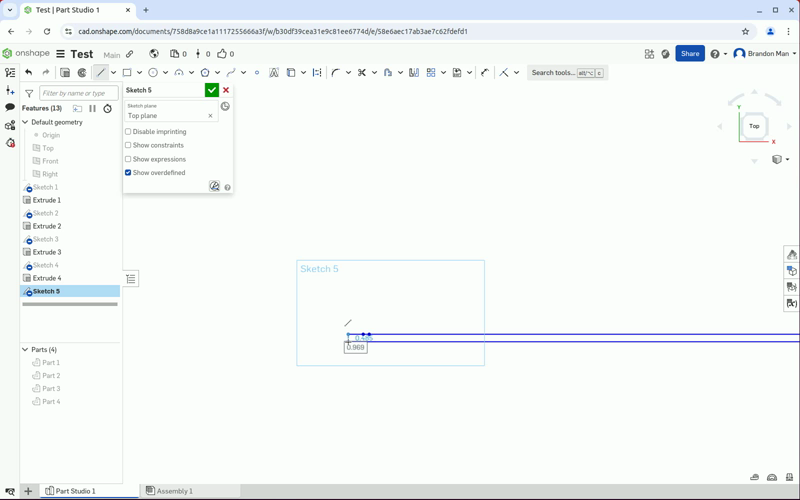
scroll(6)
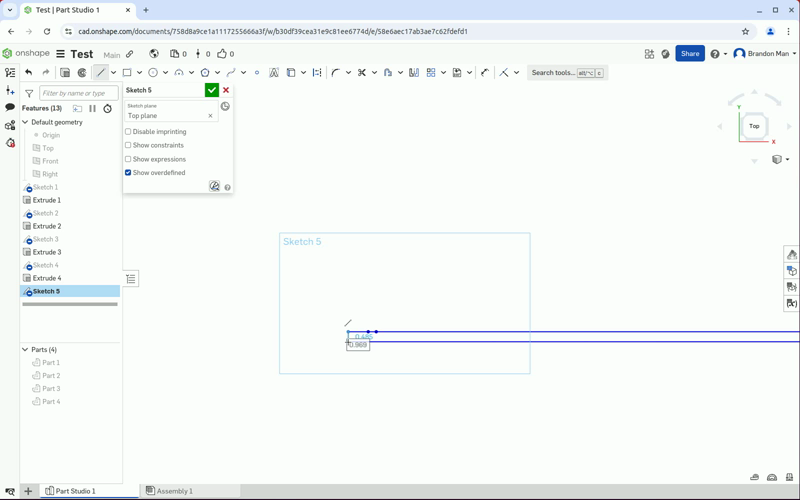
scroll(6)
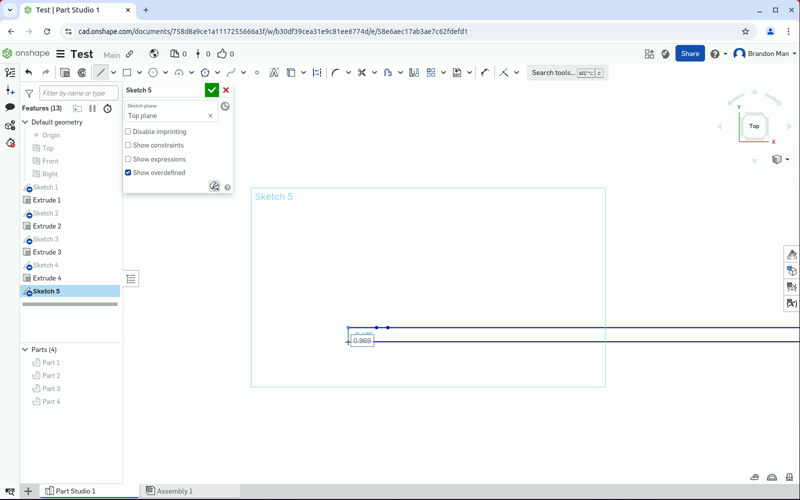
scroll(6)
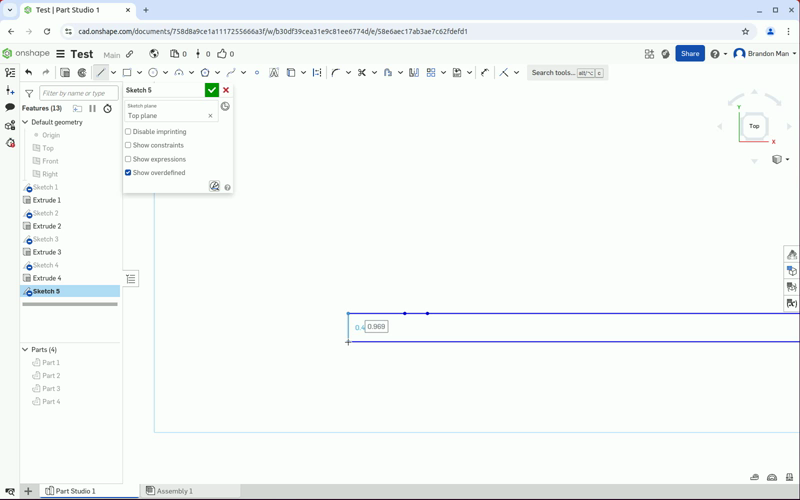
key_up(shift)
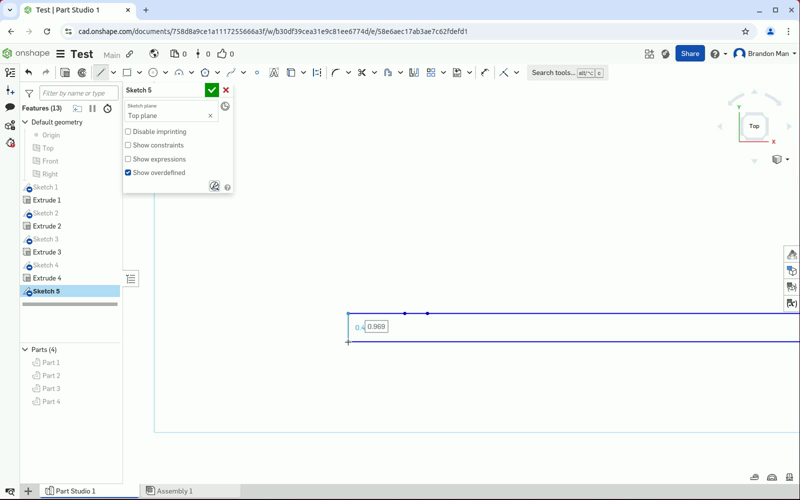
click(348, 341)
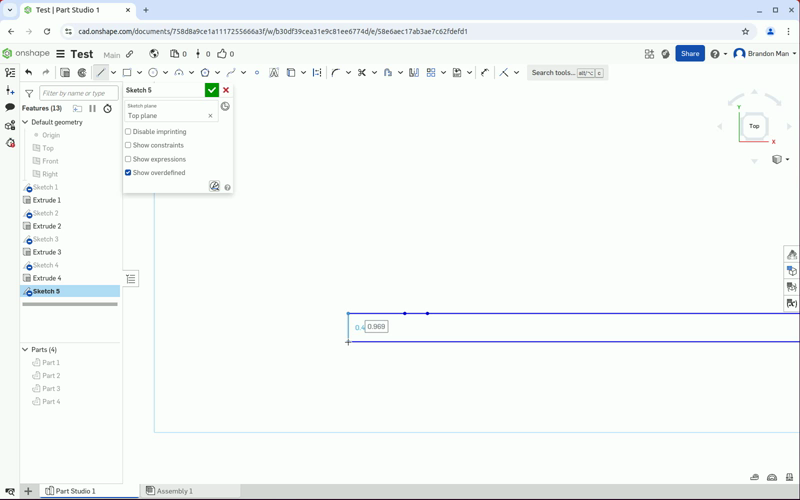
scroll(-6)
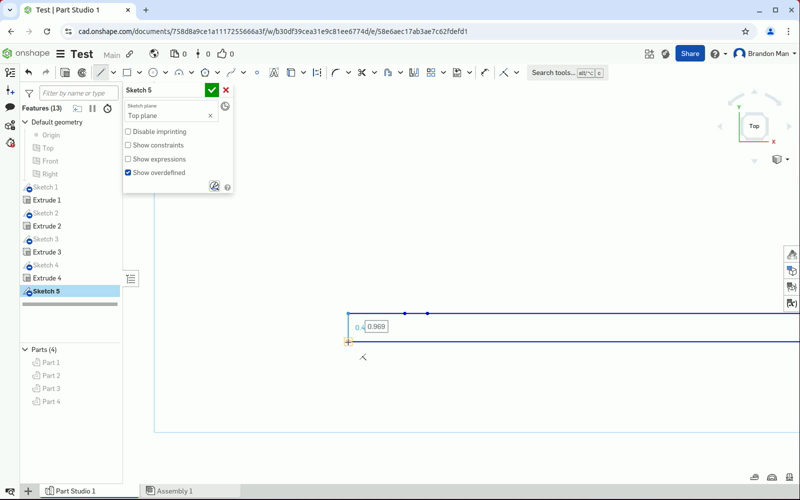
scroll(-6)
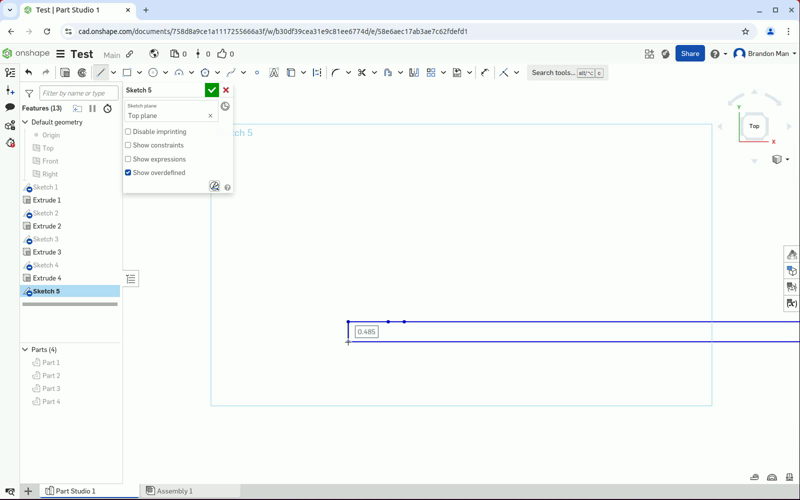
scroll(-6)
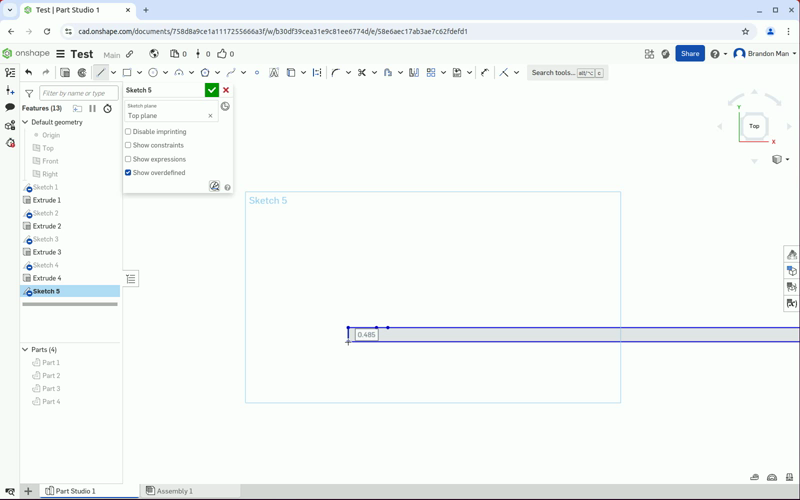
scroll(-6)
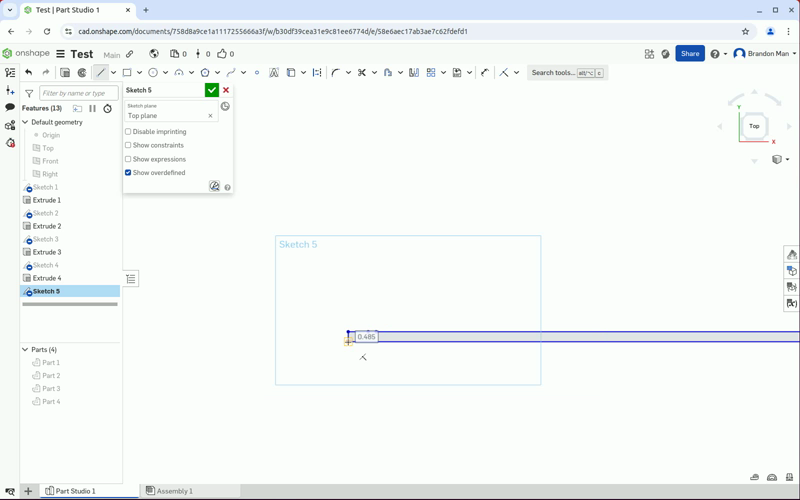
scroll(-6)
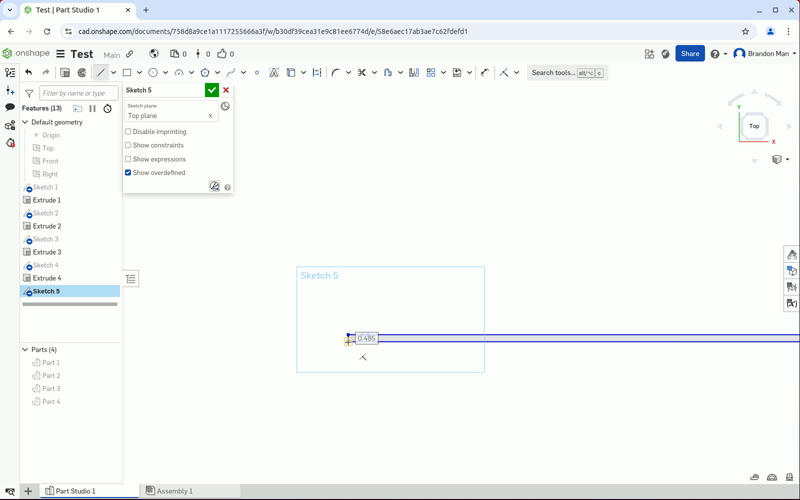
scroll(-6)
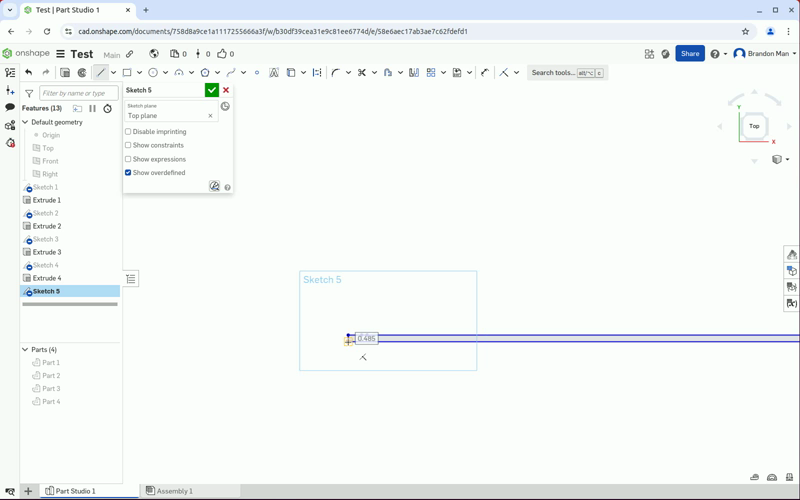
scroll(-6)
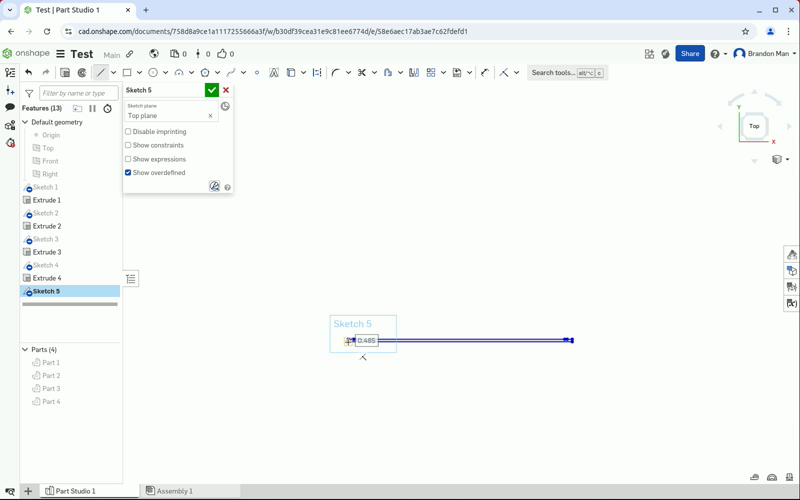
key(esc)
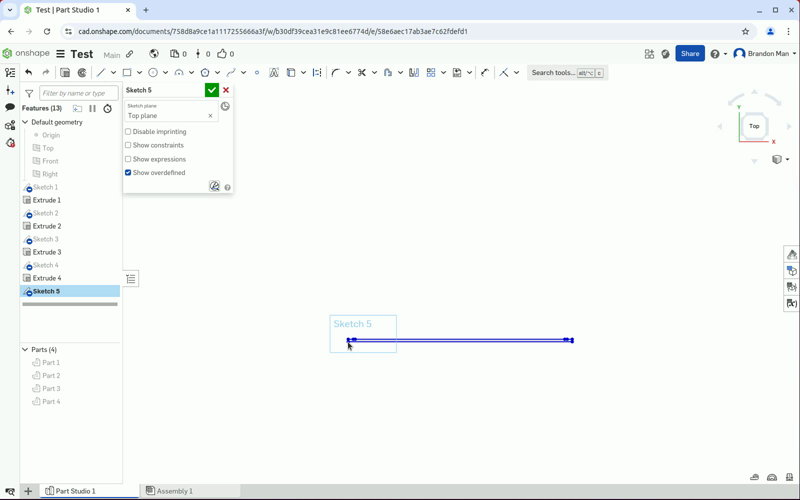
mouse_move(479, 340)
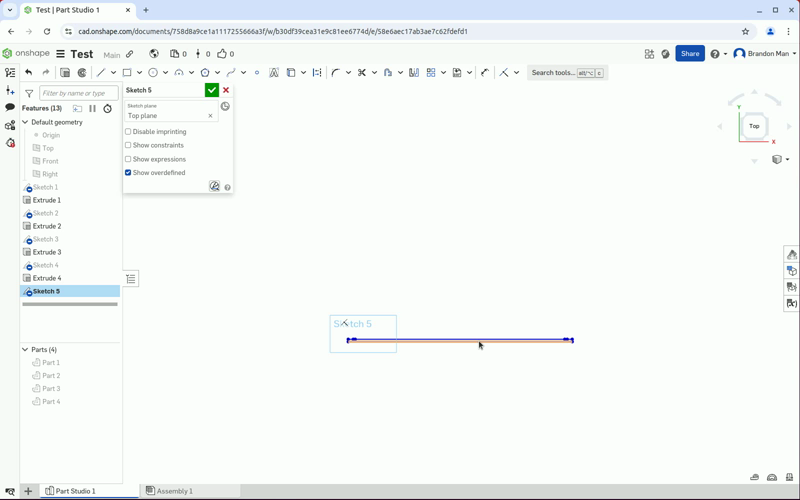
scroll(6)
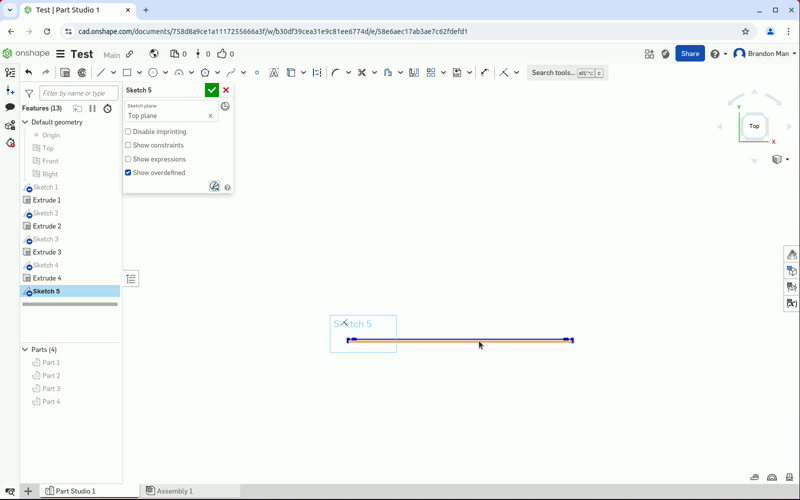
scroll(6)
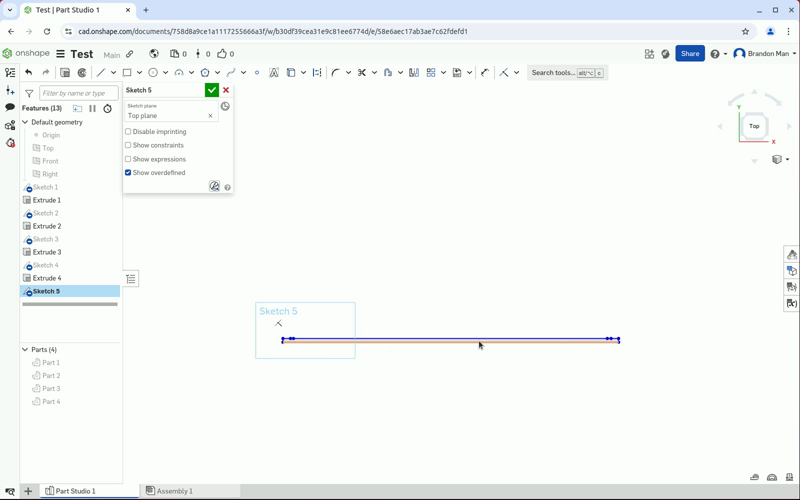
scroll(6)
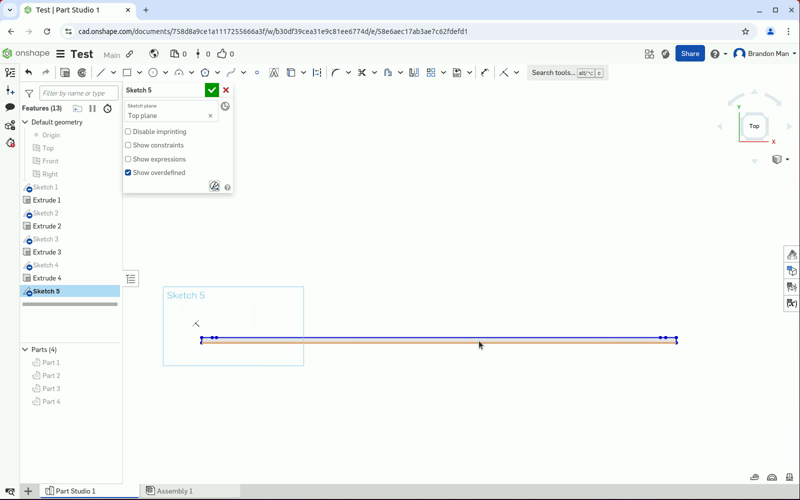
scroll(6)
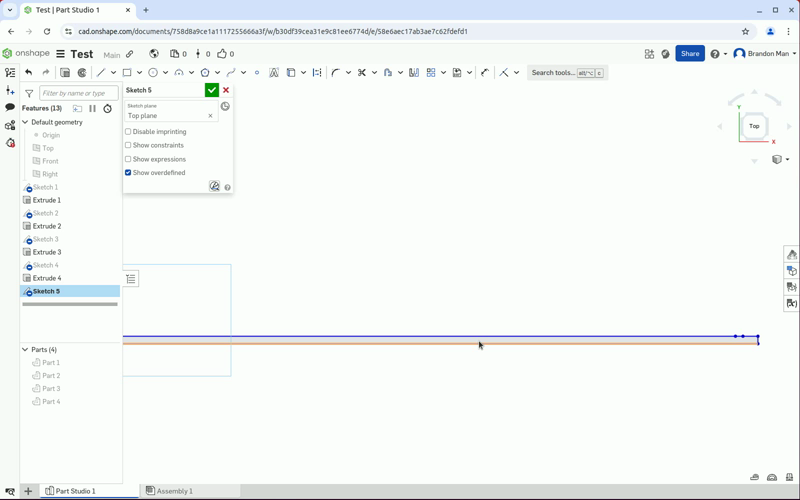
scroll(6)
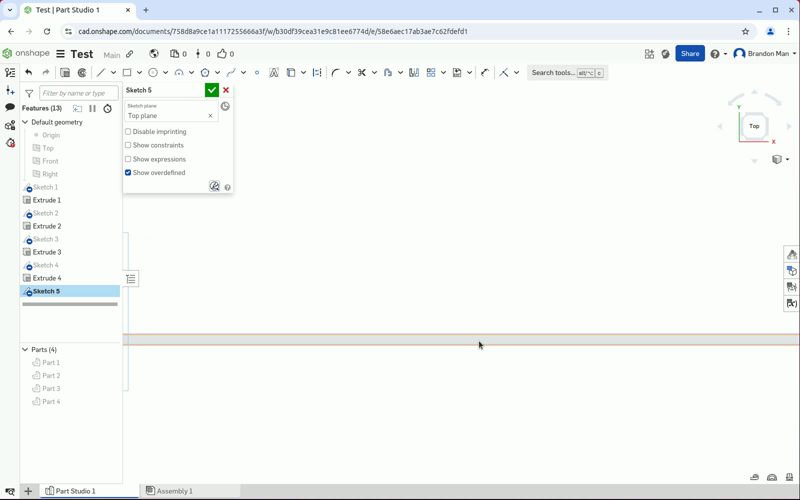
scroll(6)
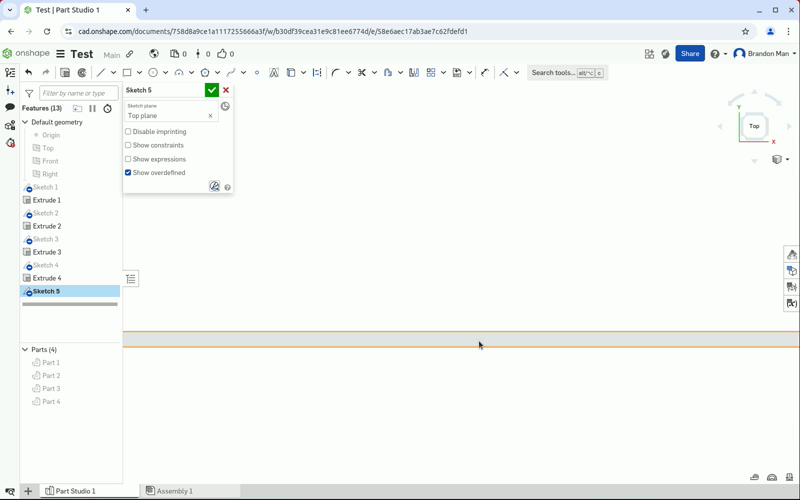
scroll(6)
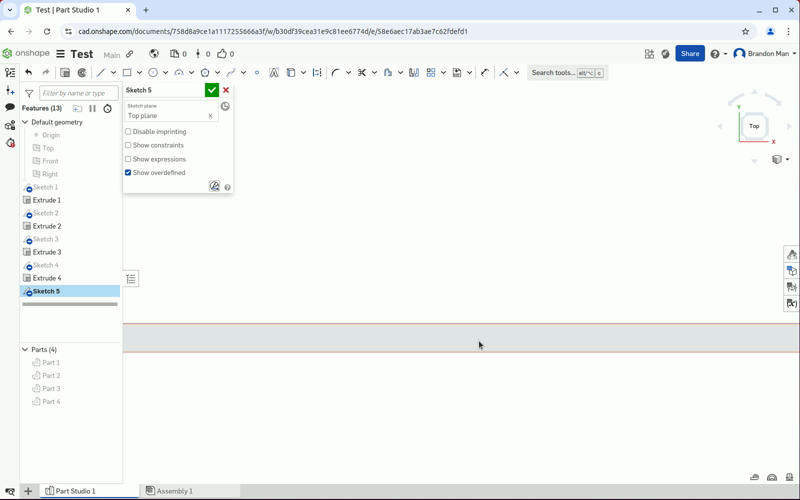
click(479, 340)
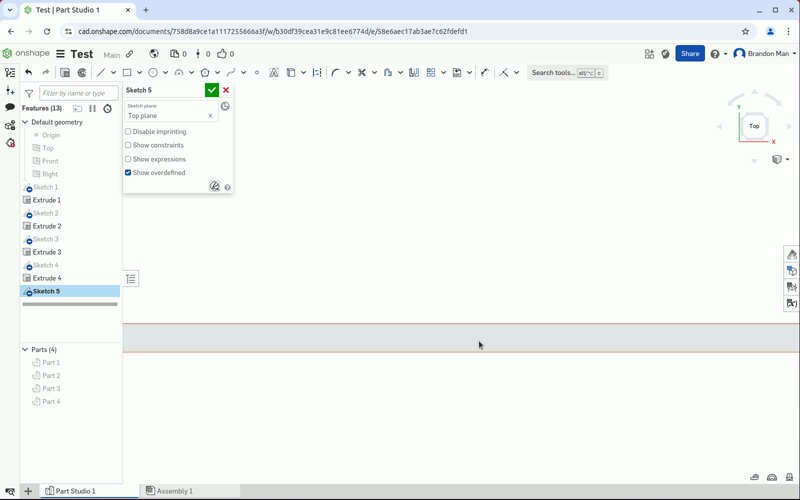
scroll(-6)
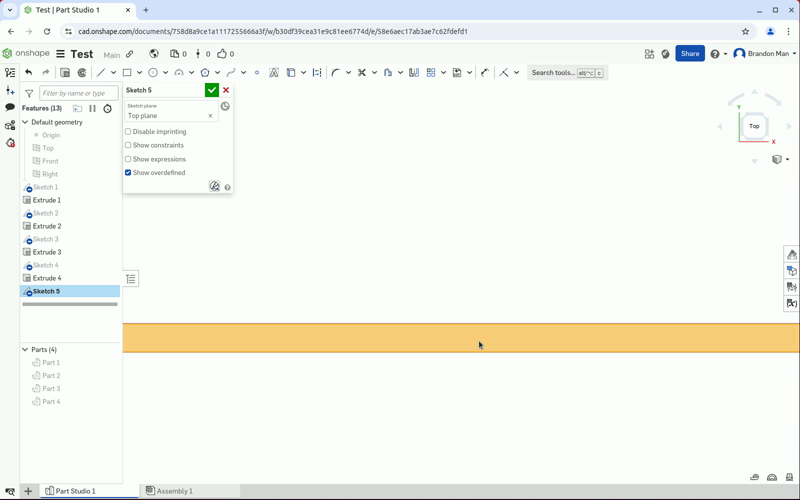
scroll(-6)
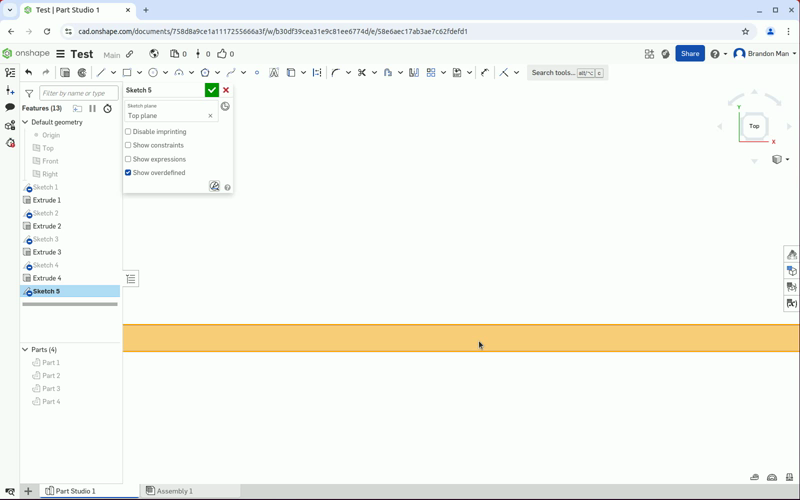
scroll(-6)
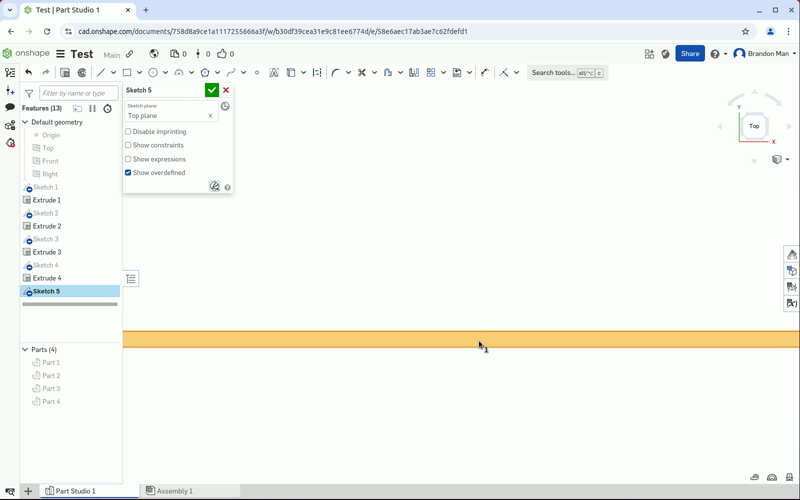
scroll(-6)
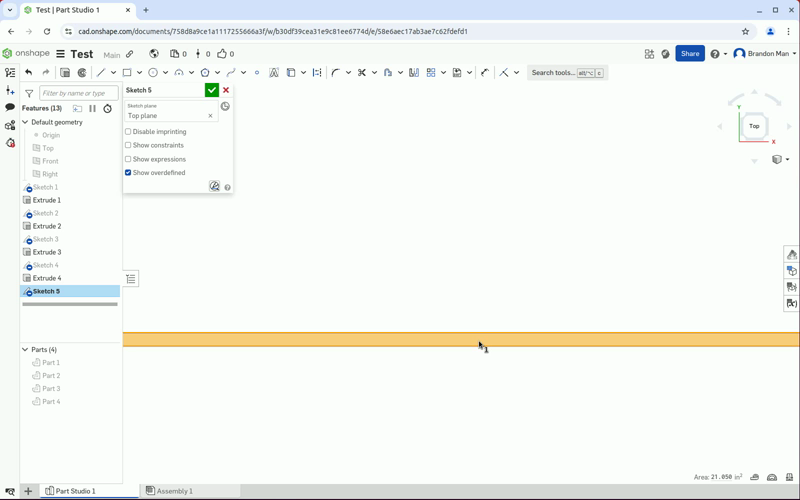
scroll(-6)
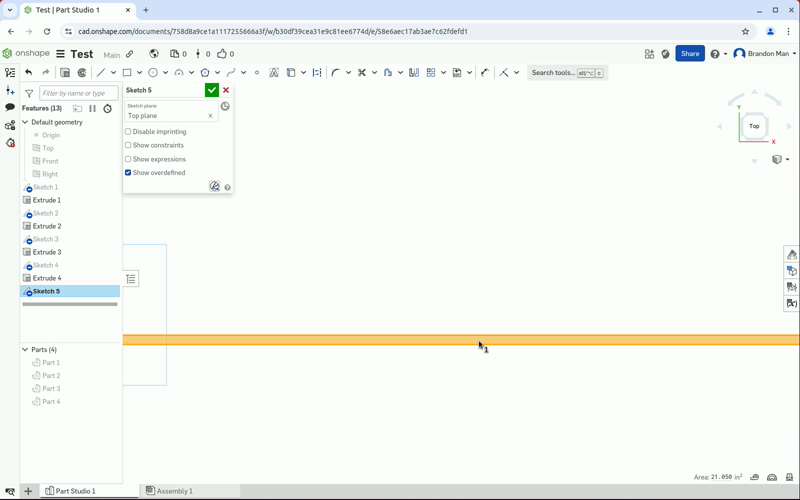
scroll(-6)
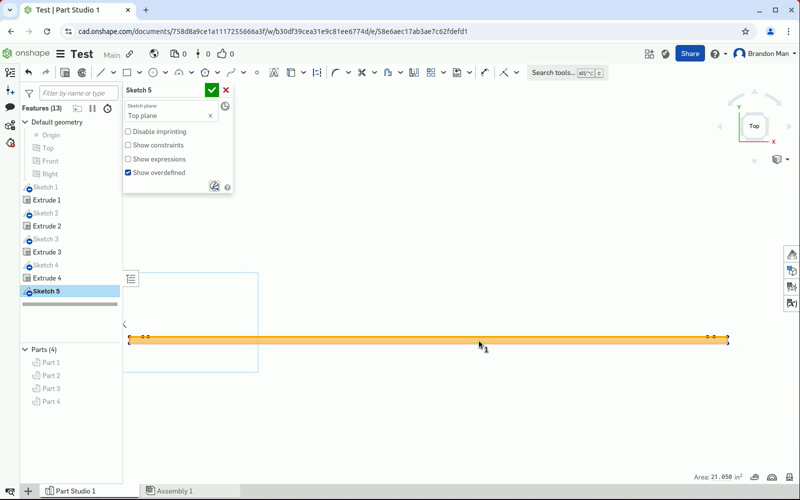
scroll(-6)
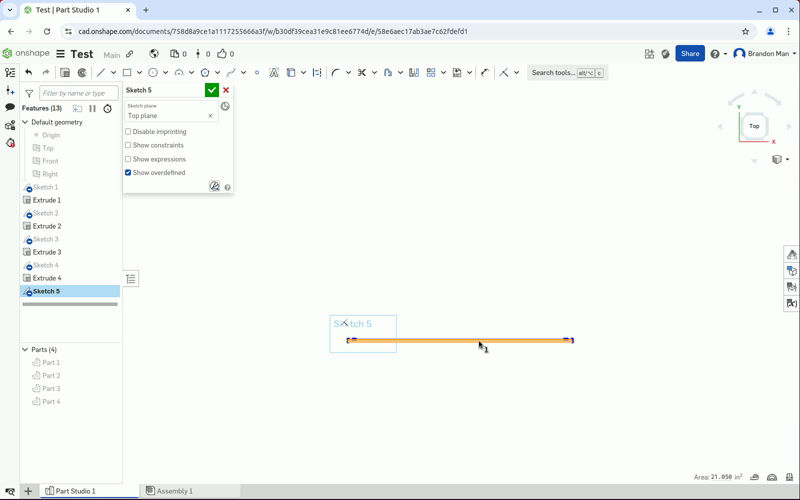
mouse_move(73, 352)
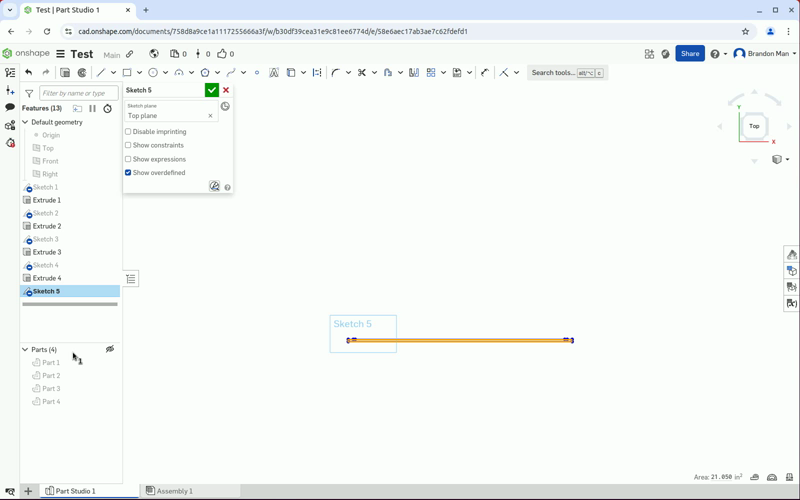
key(shift+y)
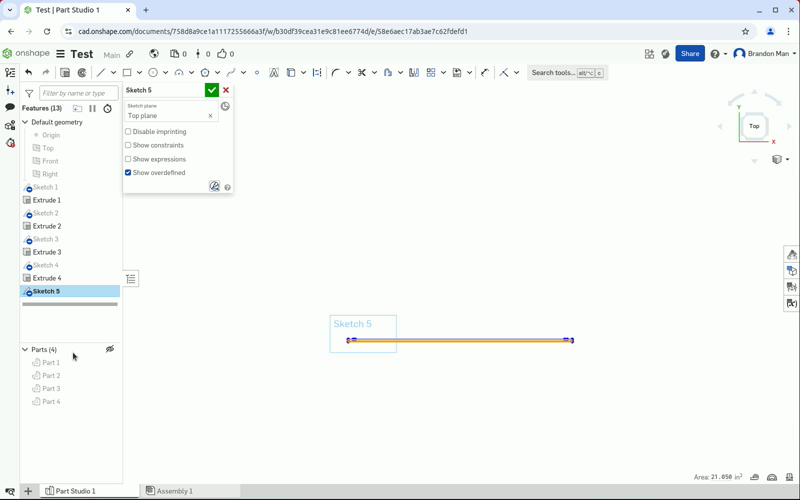
key(shift+e)
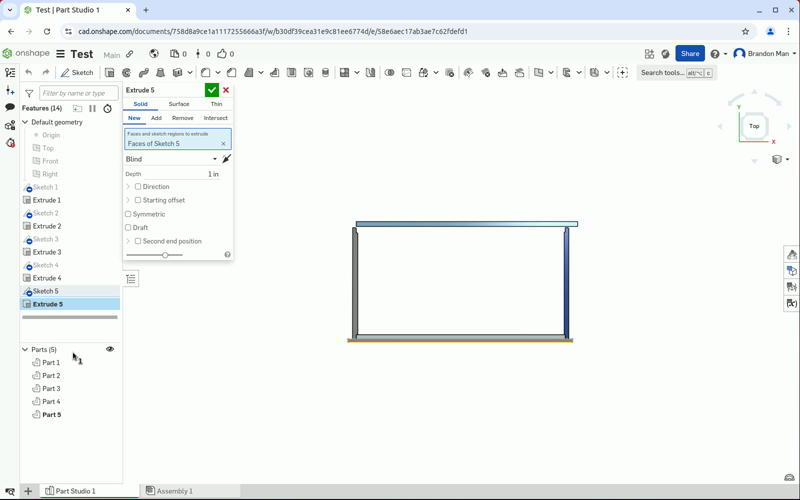
mouse_move(143, 106)
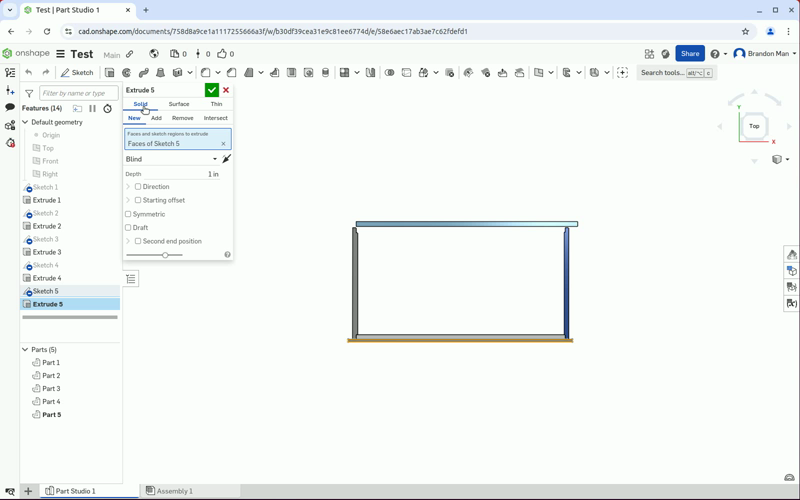
click(143, 106)
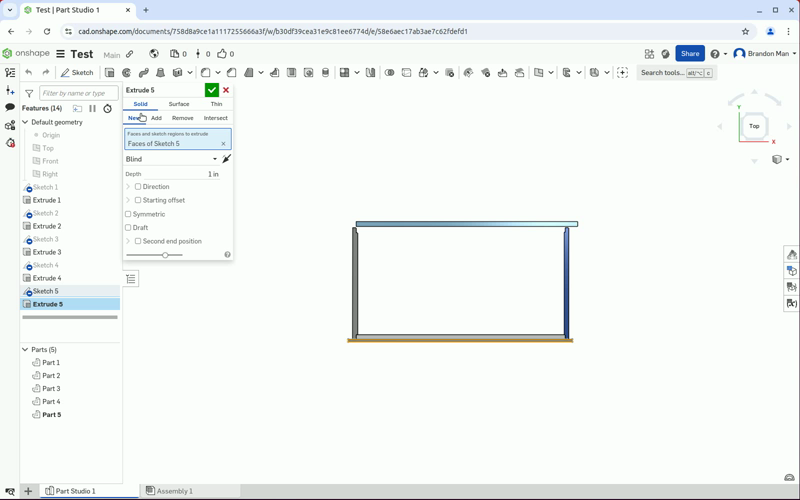
mouse_move(137, 120)
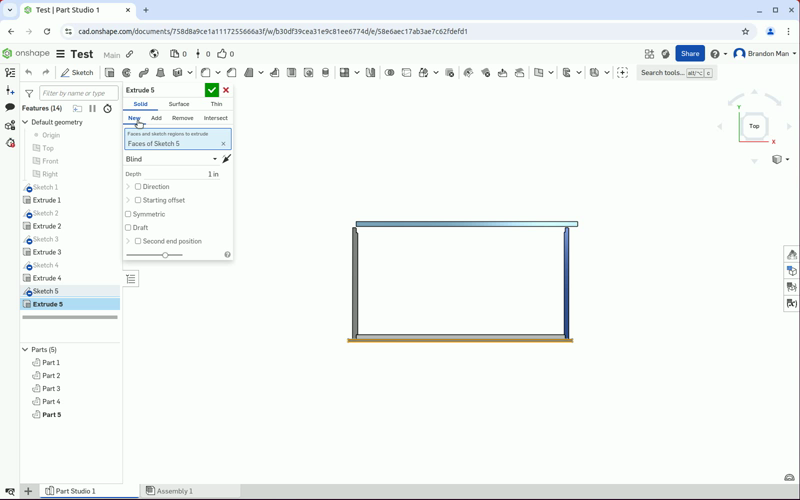
click(137, 120)
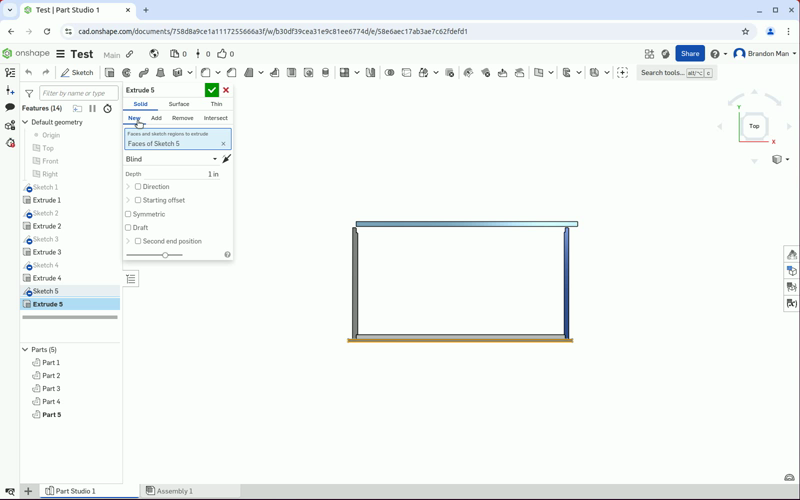
key(tab, 4)
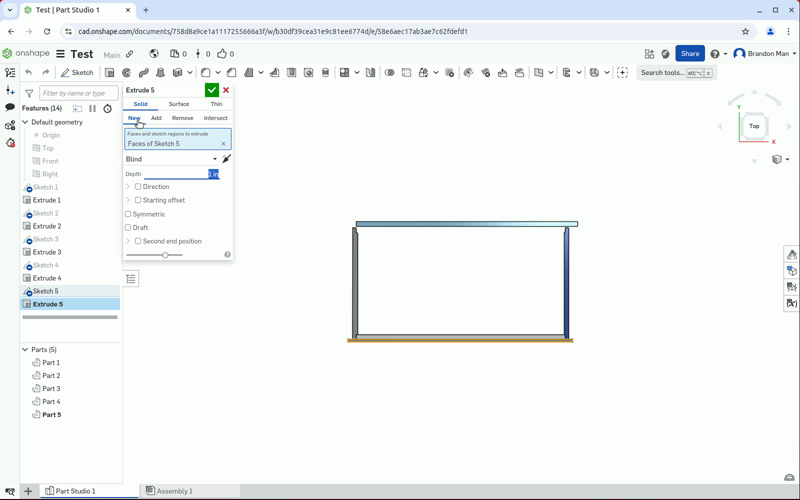
text(4.333)
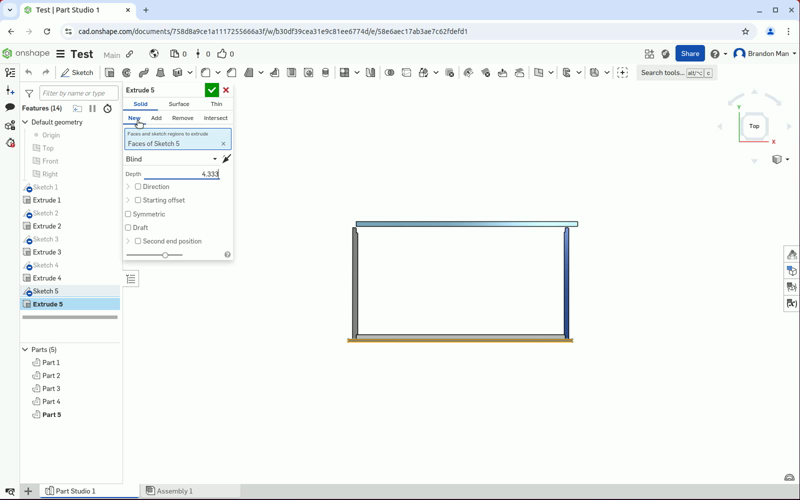
key(tab, 3)
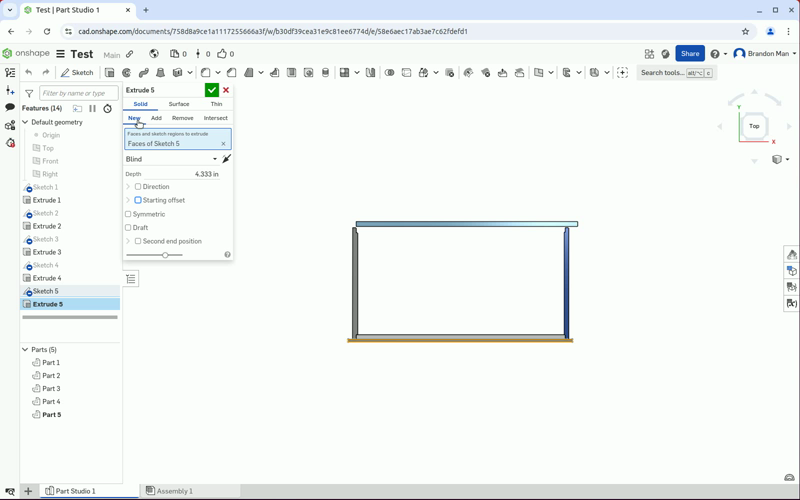
key(tab, 2)
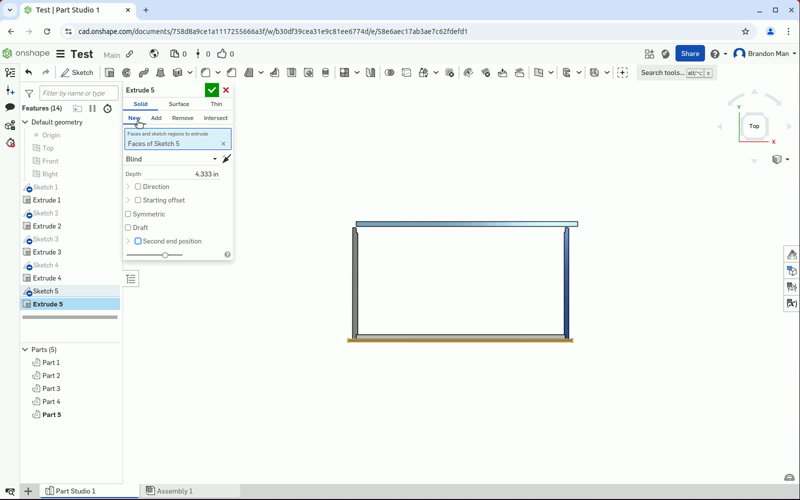
key(space)
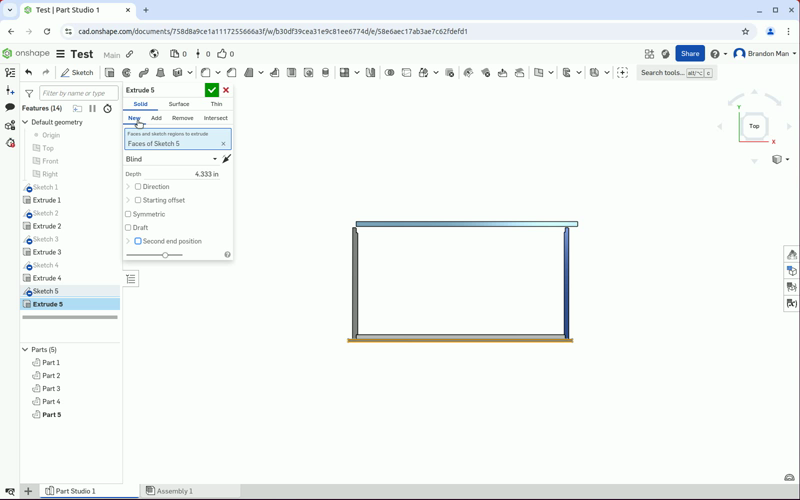
key(tab, 3)
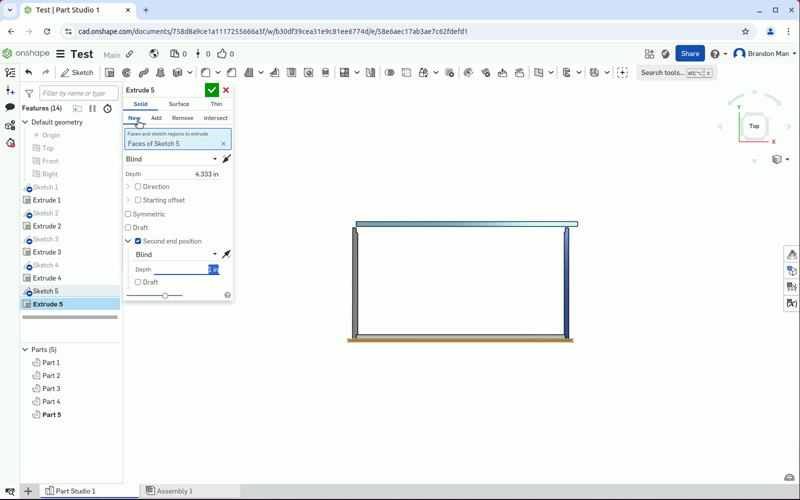
text(0.481)
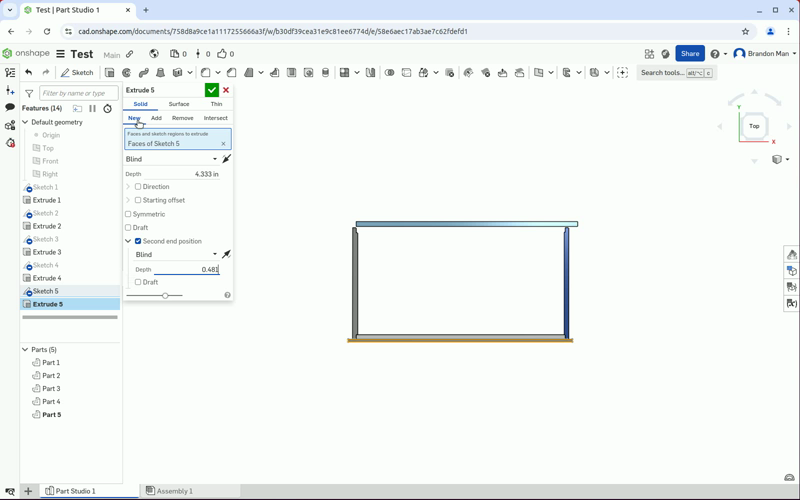
key(enter)
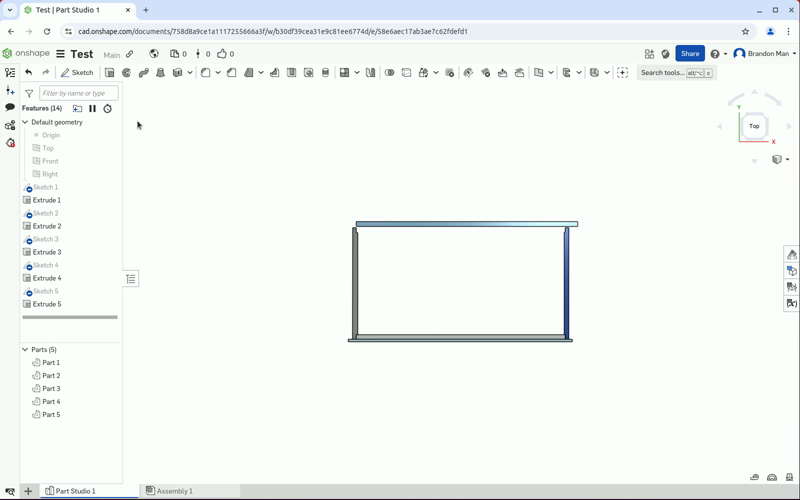
key(shift+h)
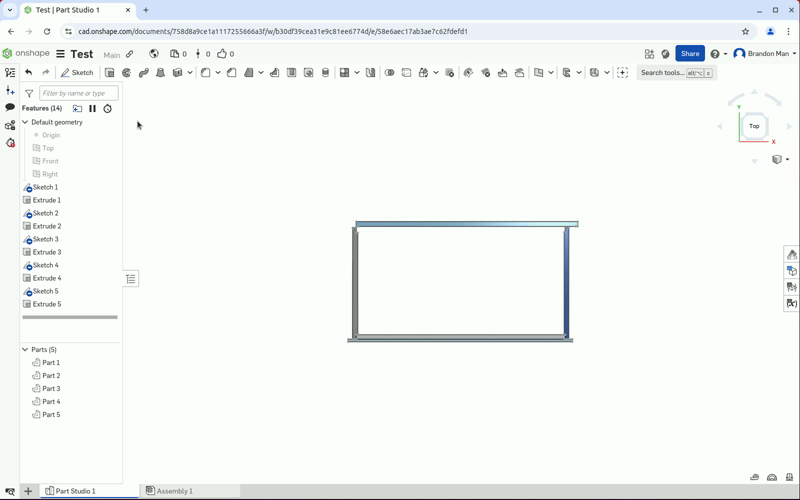
key(shift+h)
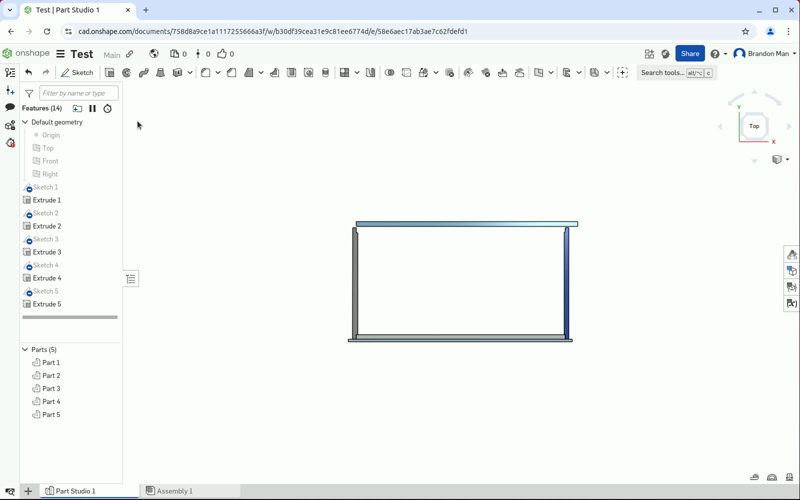
mouse_move(73, 189)
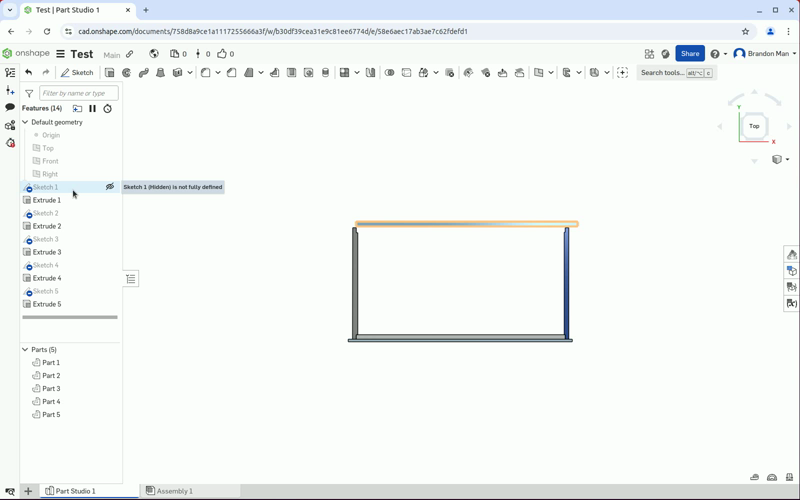
click(73, 189)
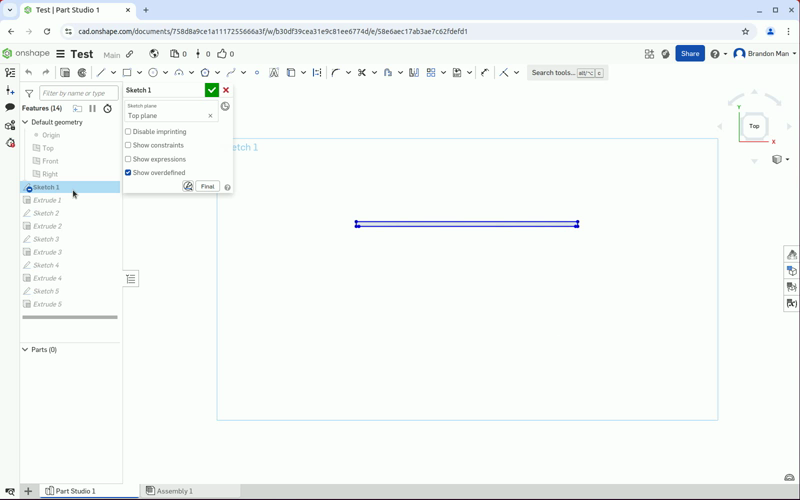
mouse_move(229, 92)
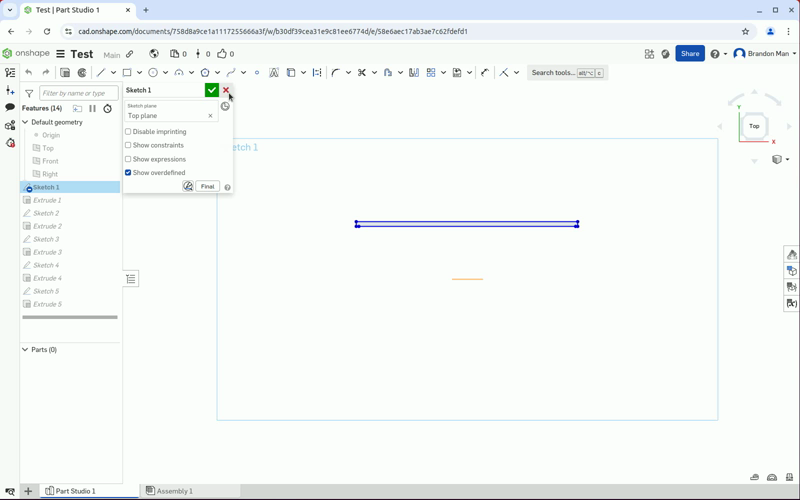
click(229, 92)
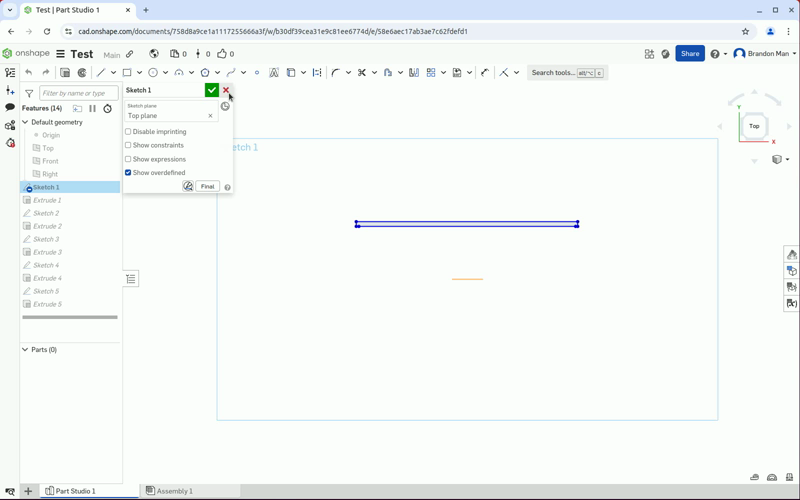
key(shift+s)
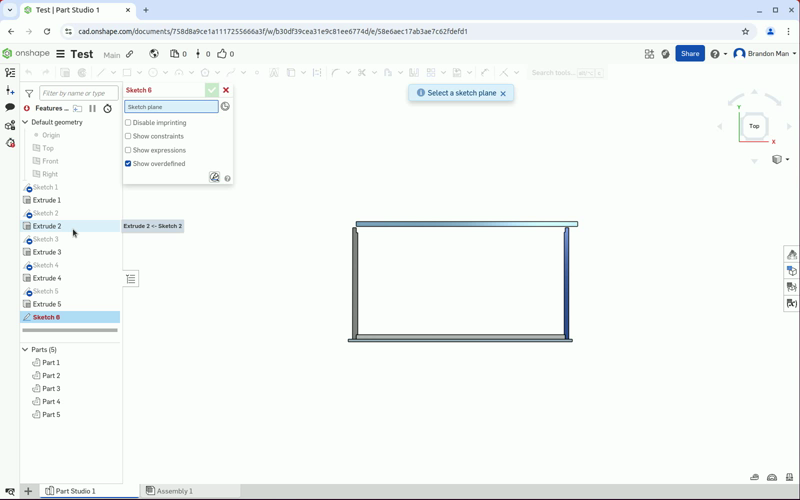
scroll(3)
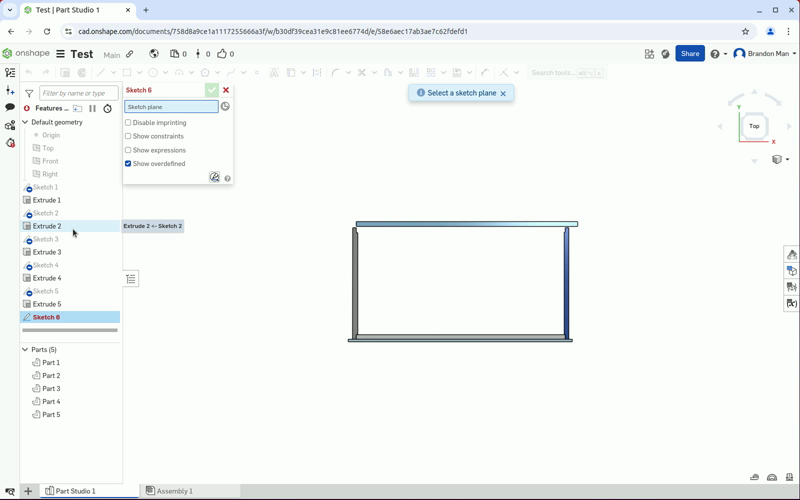
mouse_move(73, 150)
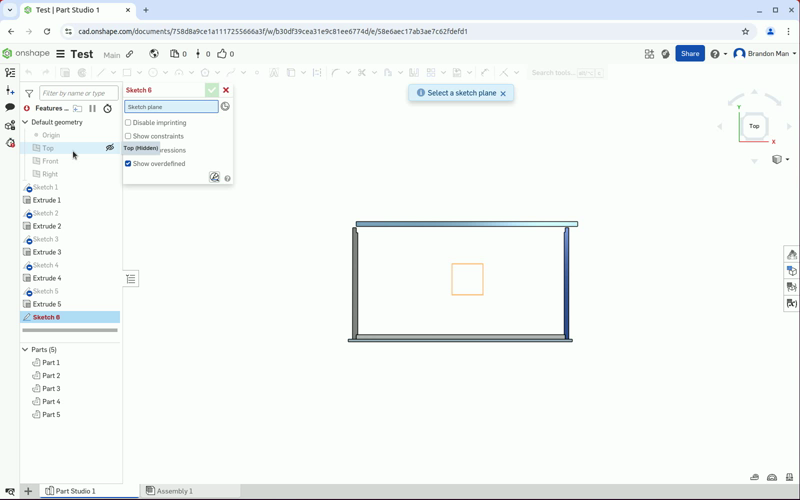
click(73, 150)
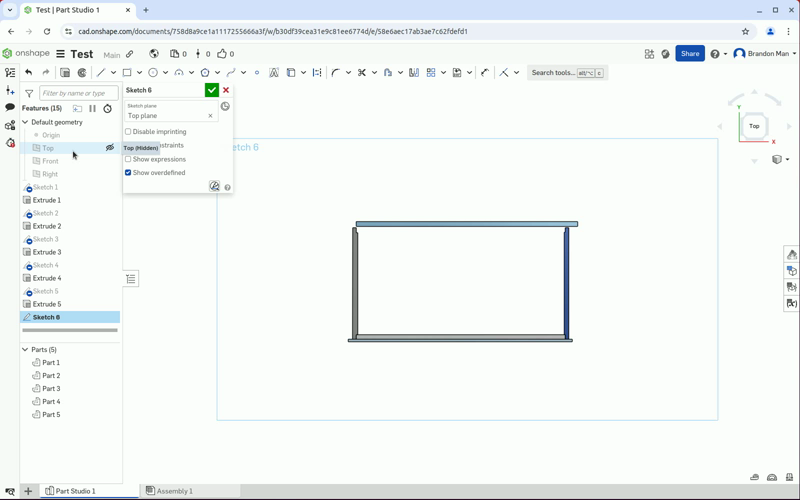
mouse_move(73, 352)
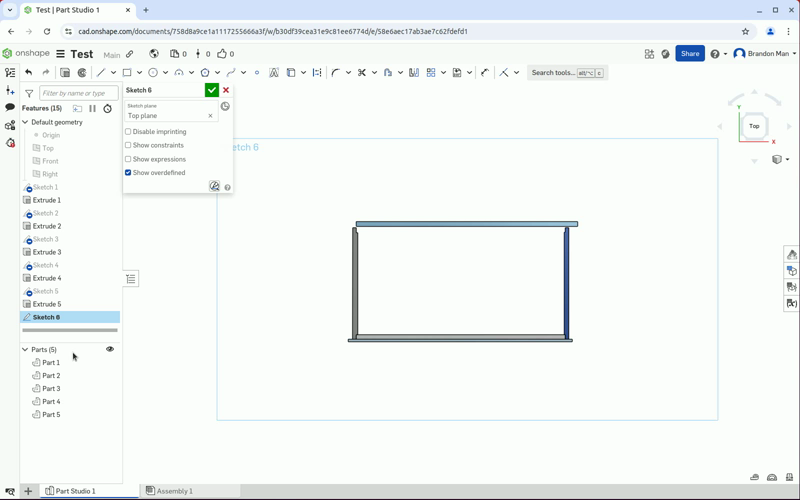
key(y)
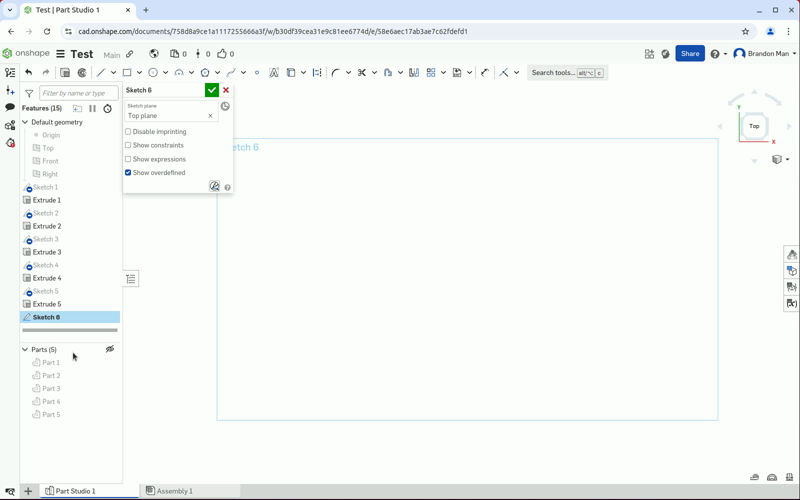
key(l)
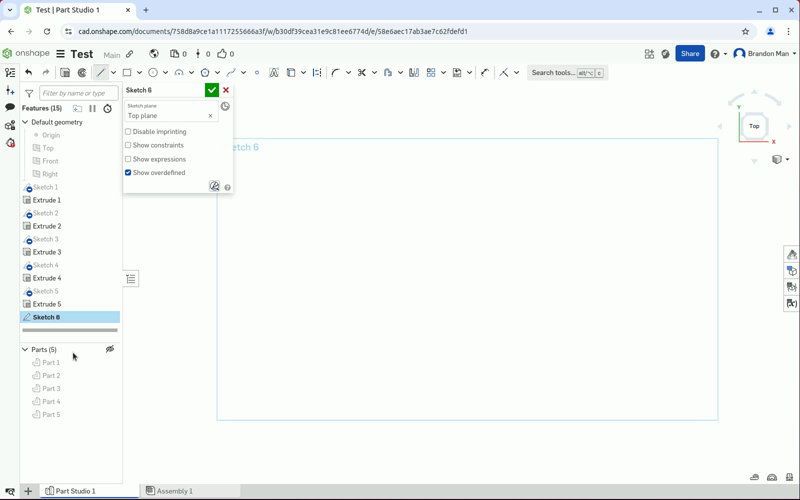
key_down(shift)
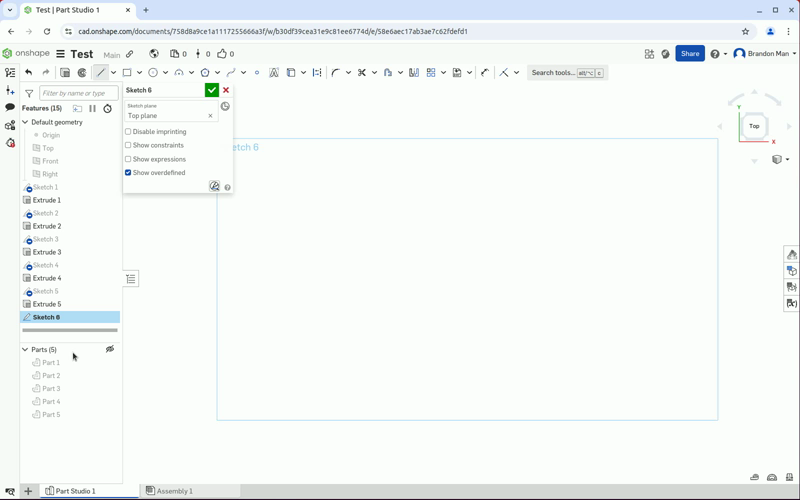
mouse_move(352, 339)
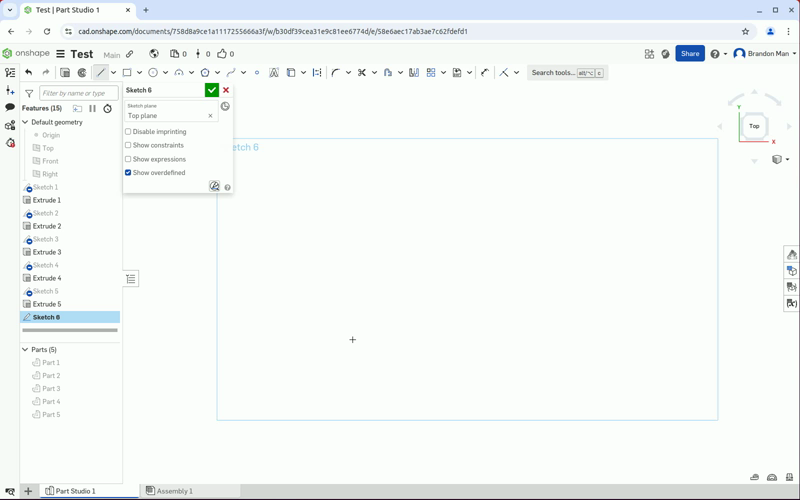
click(352, 339)
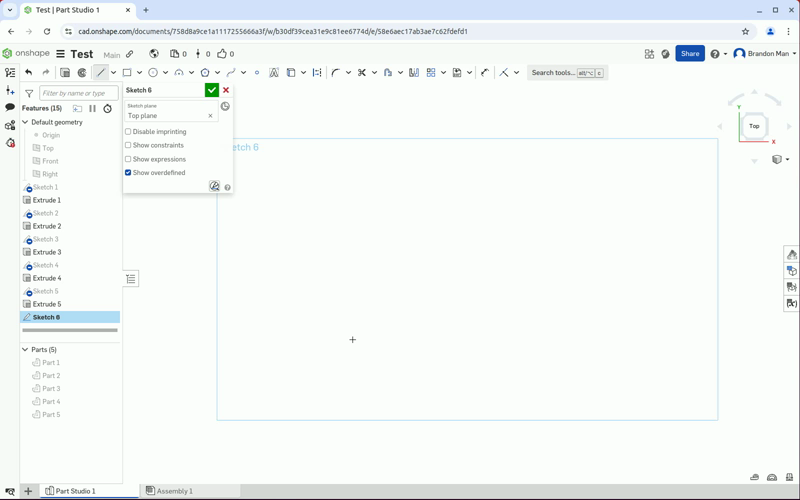
key_up(shift)
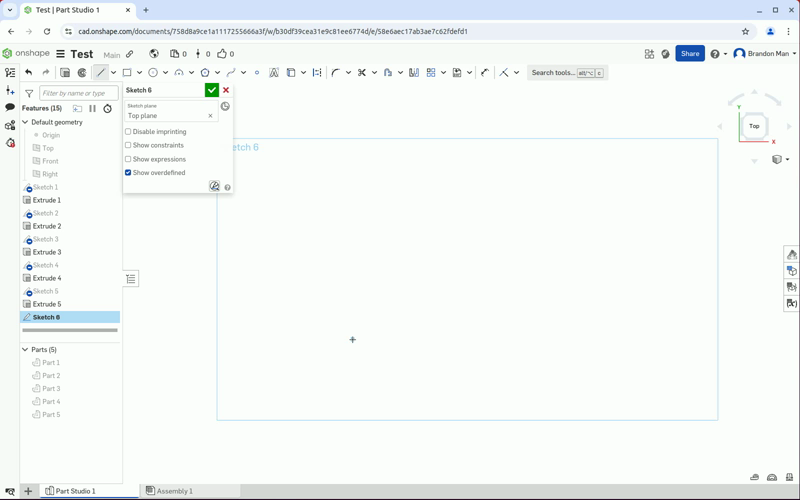
key_down(shift)
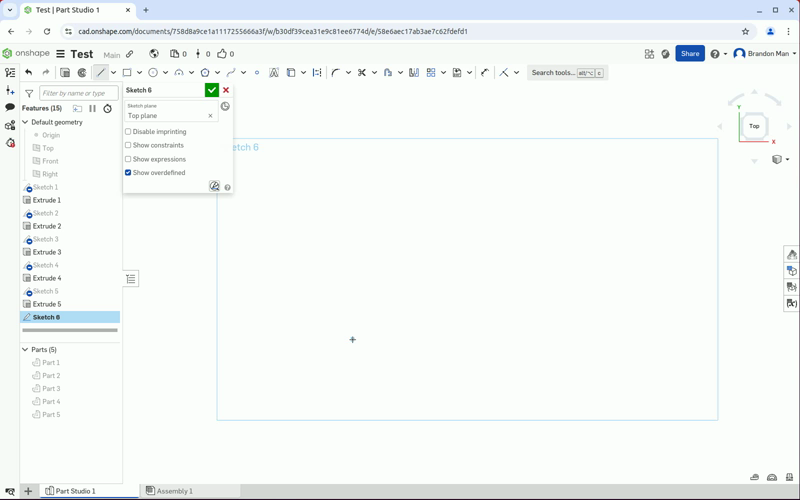
mouse_move(568, 339)
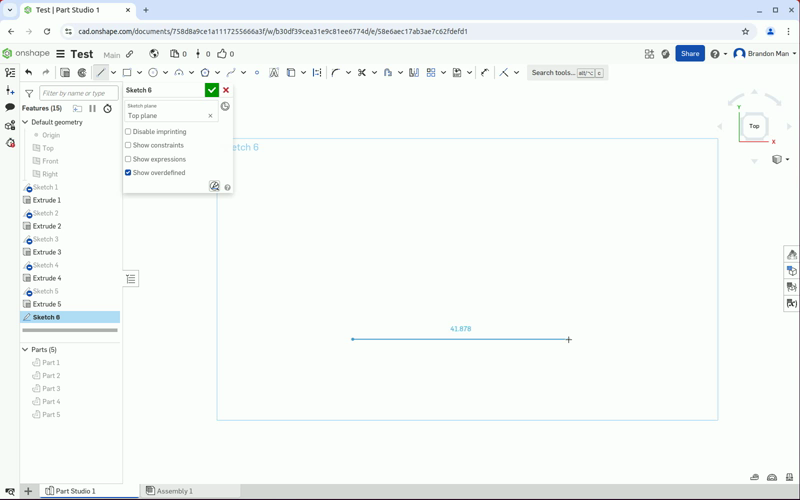
click(568, 339)
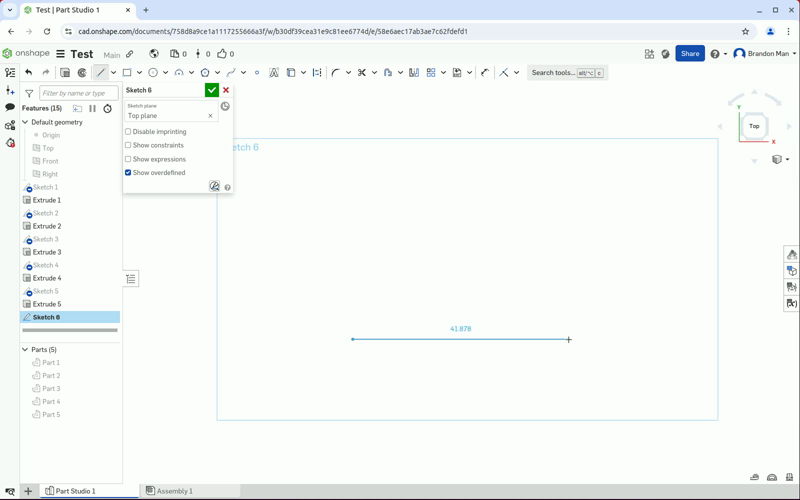
key_up(shift)
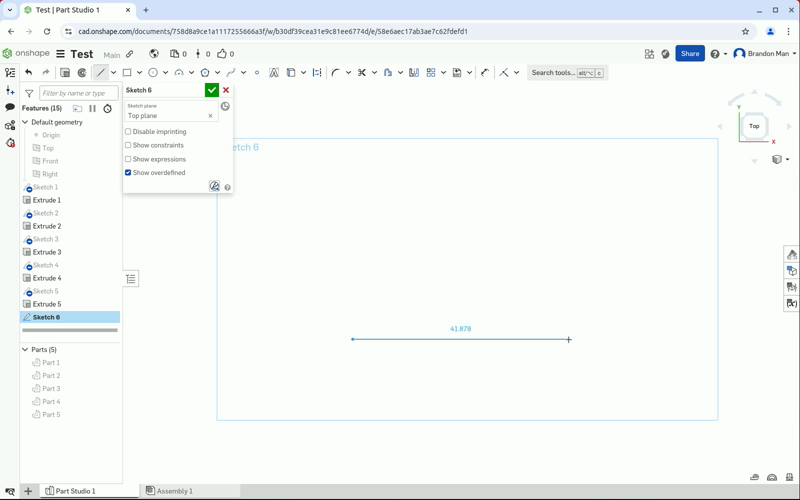
key_down(shift)
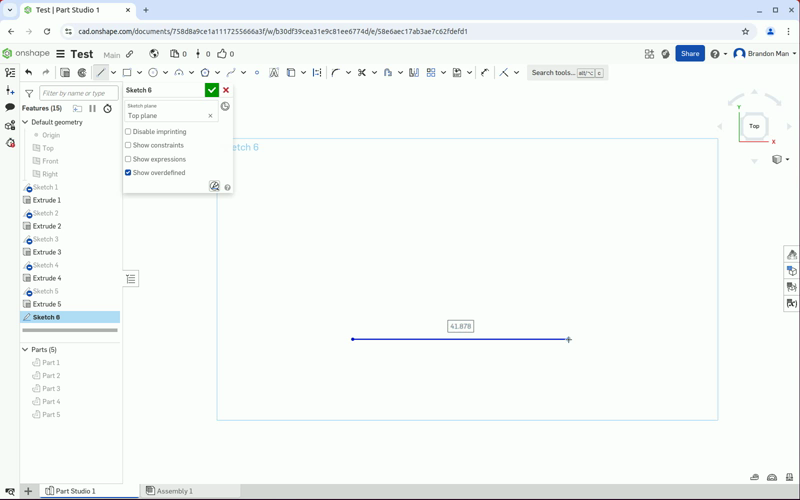
mouse_move(568, 228)
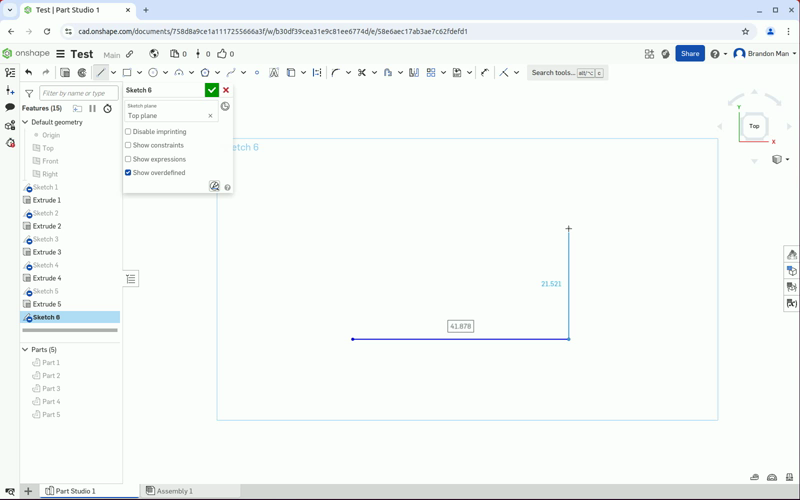
click(568, 228)
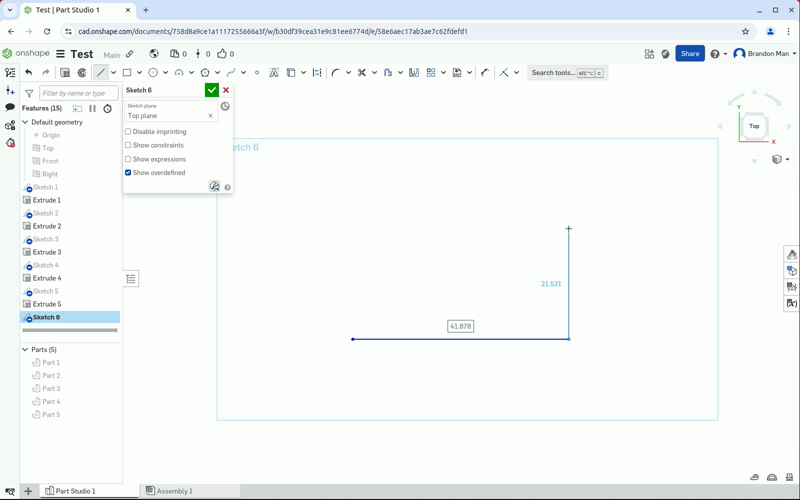
key_up(shift)
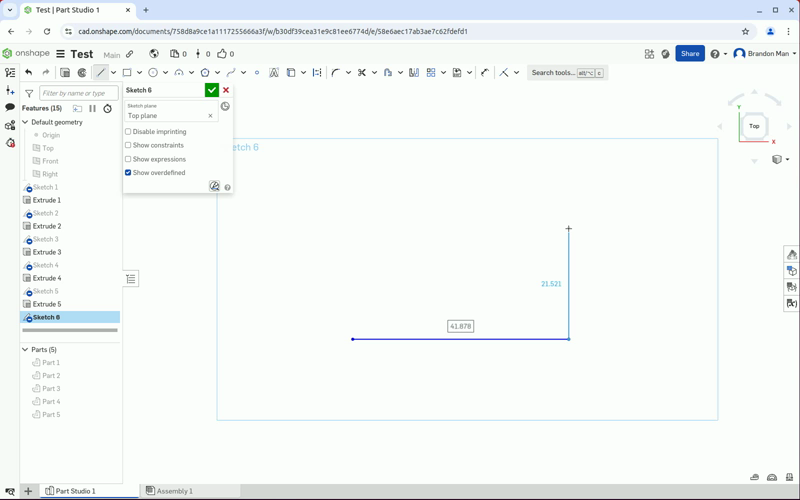
key_down(shift)
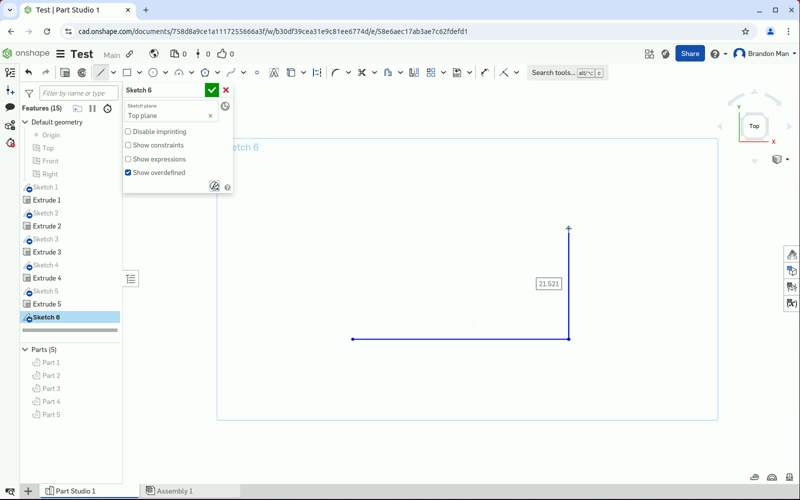
mouse_move(589, 228)
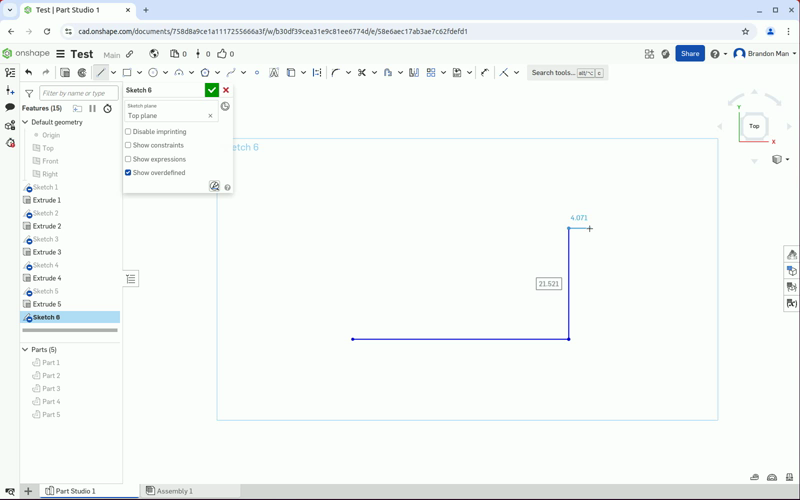
mouse_move(564, 228)
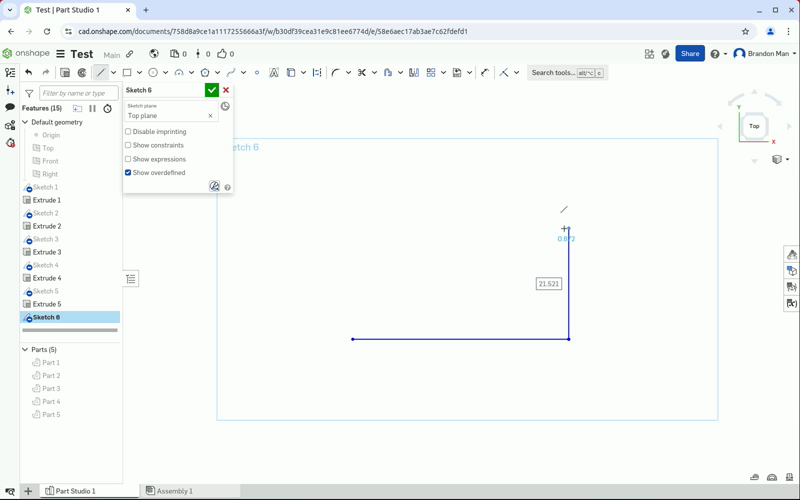
scroll(6)
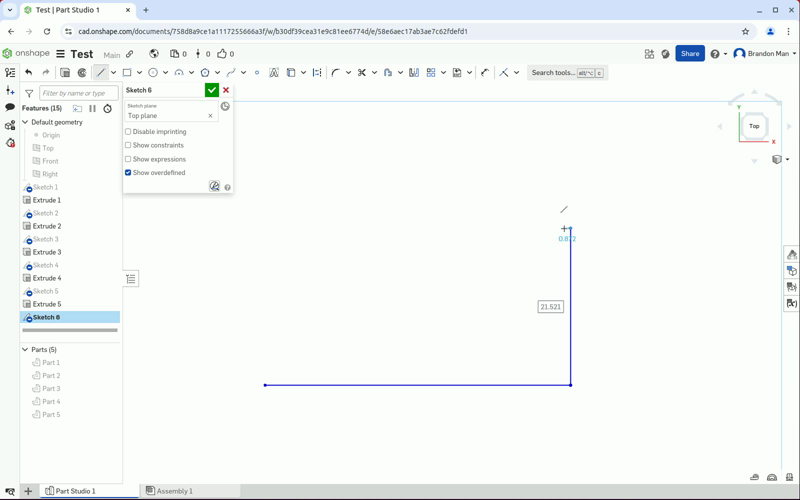
scroll(6)
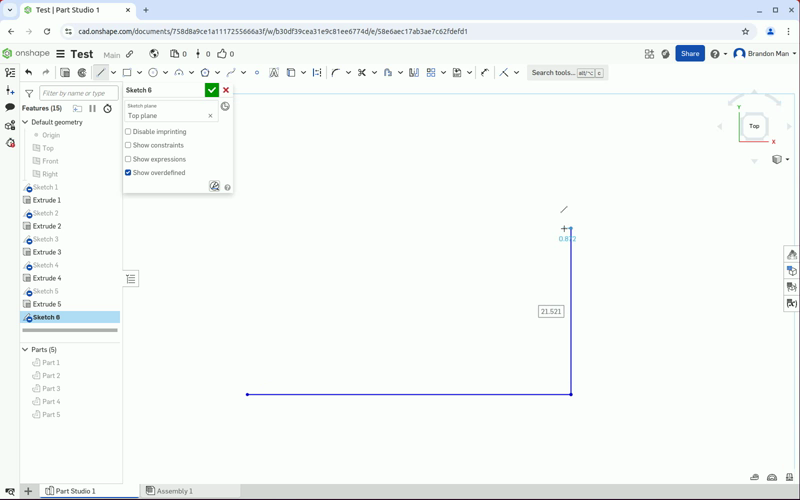
scroll(6)
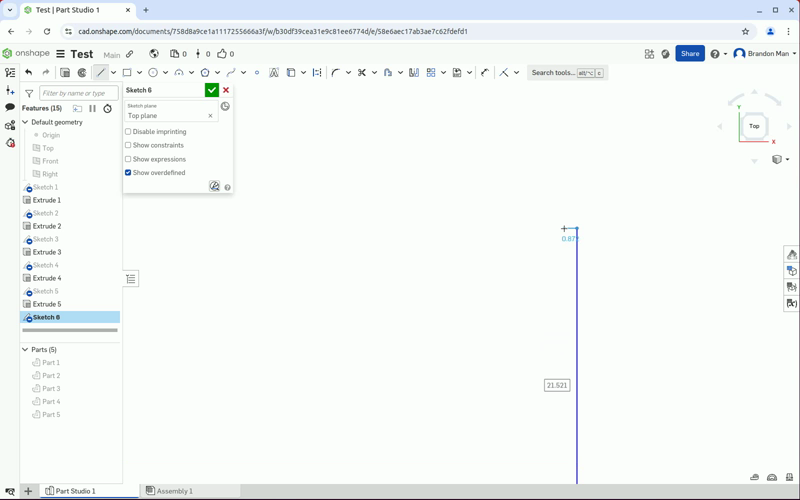
scroll(6)
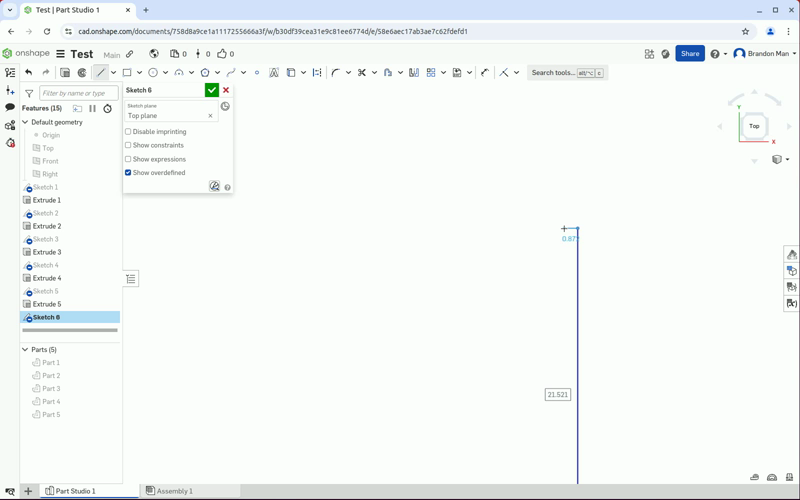
scroll(6)
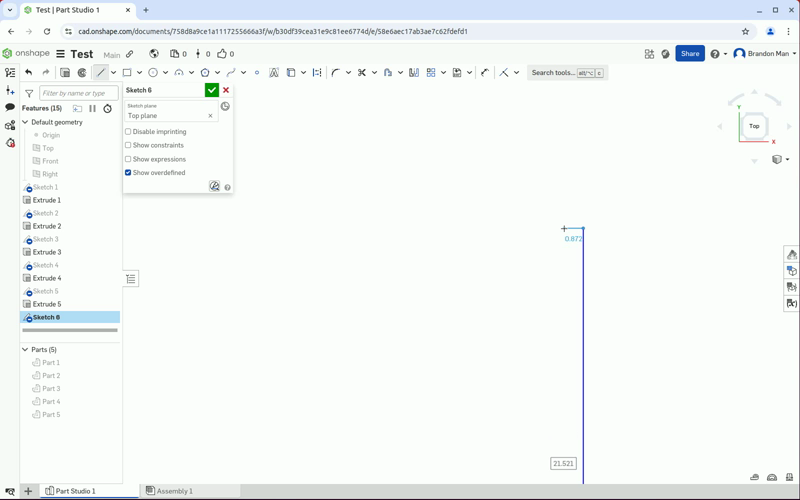
scroll(6)
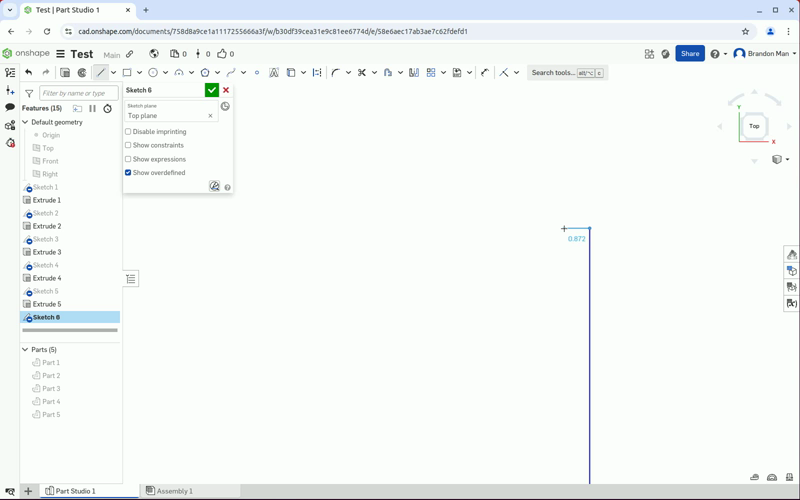
scroll(6)
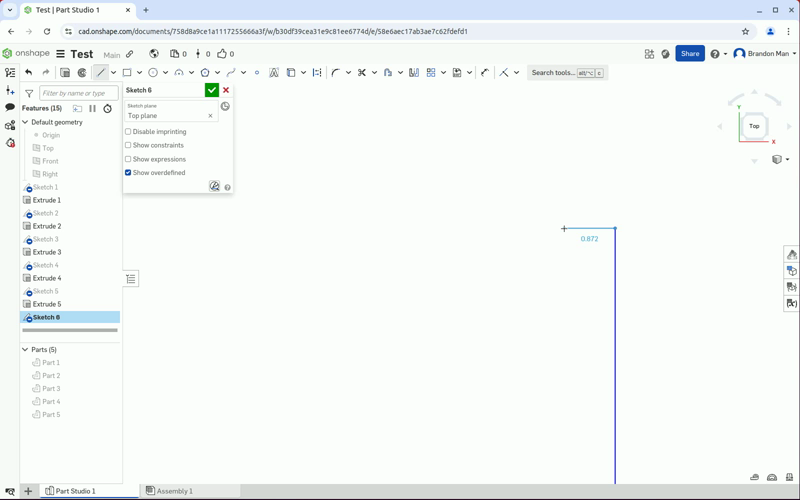
click(564, 228)
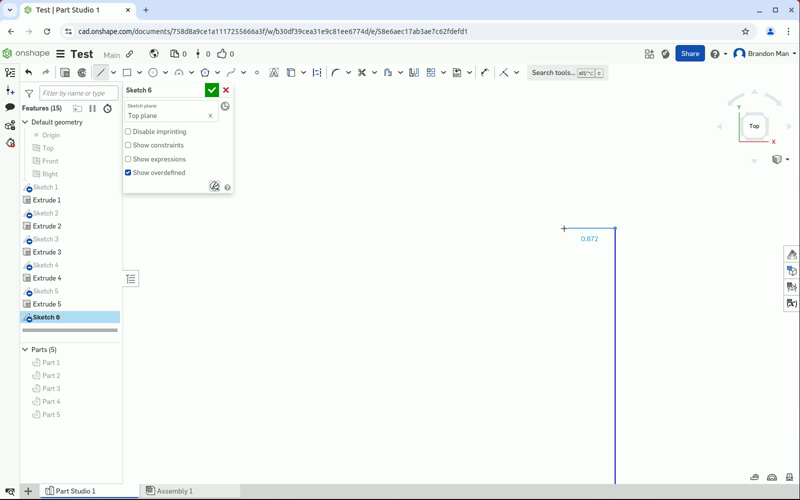
scroll(-6)
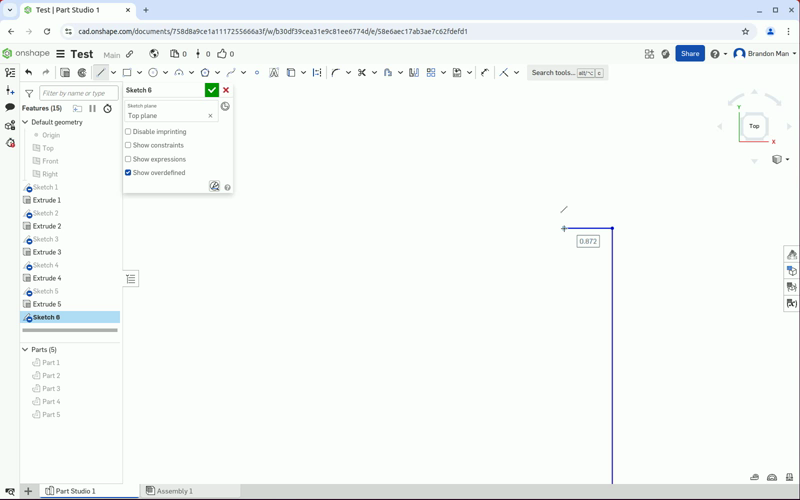
scroll(-6)
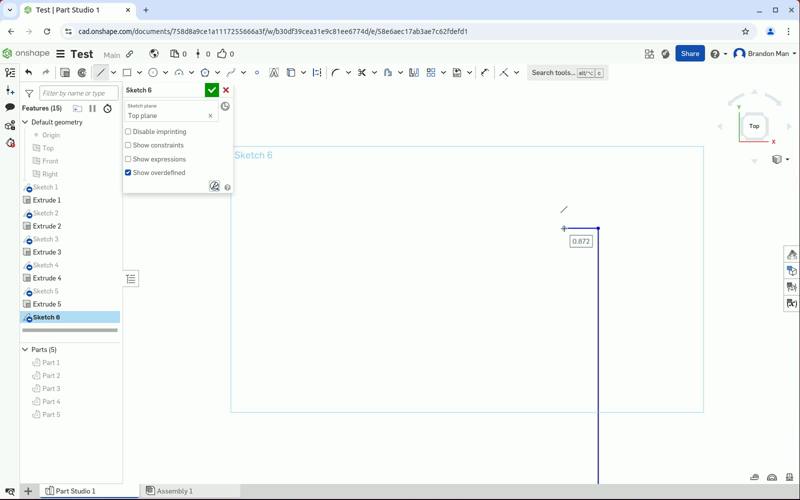
scroll(-6)
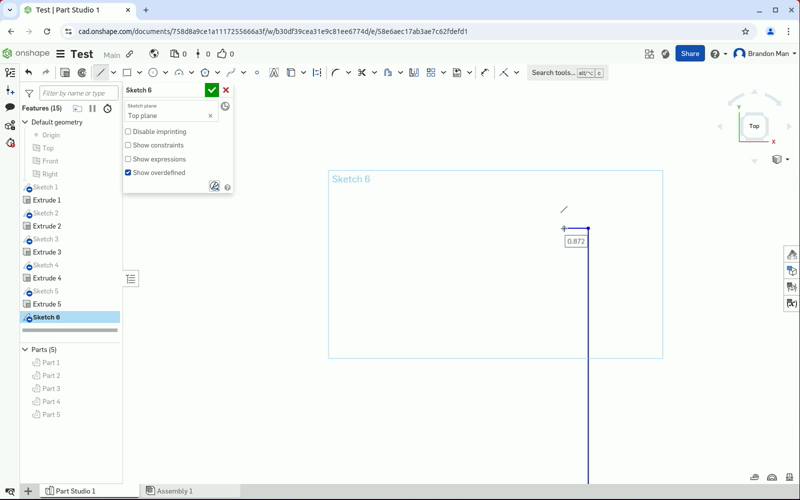
scroll(-6)
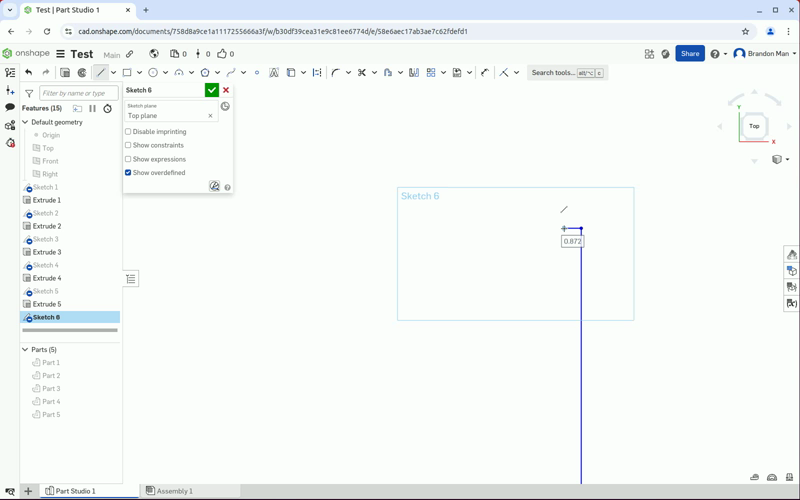
scroll(-6)
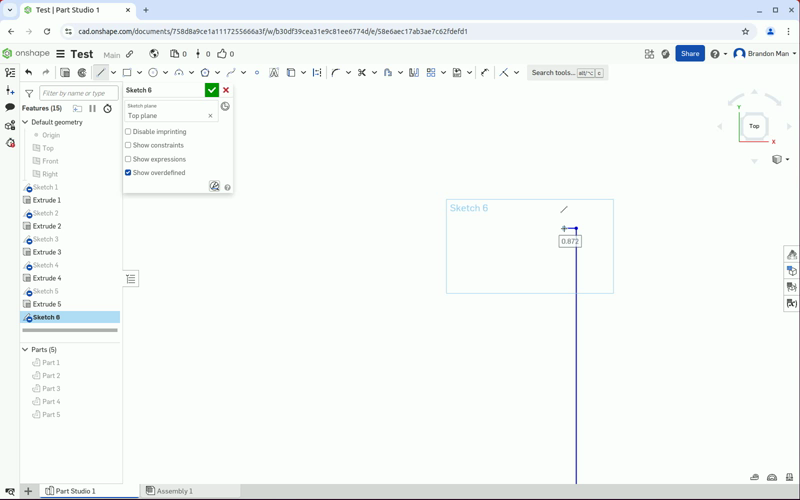
scroll(-6)
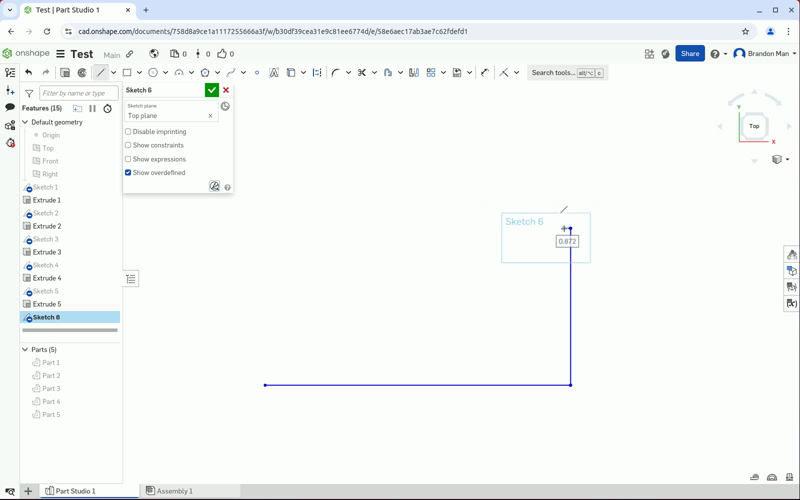
scroll(-6)
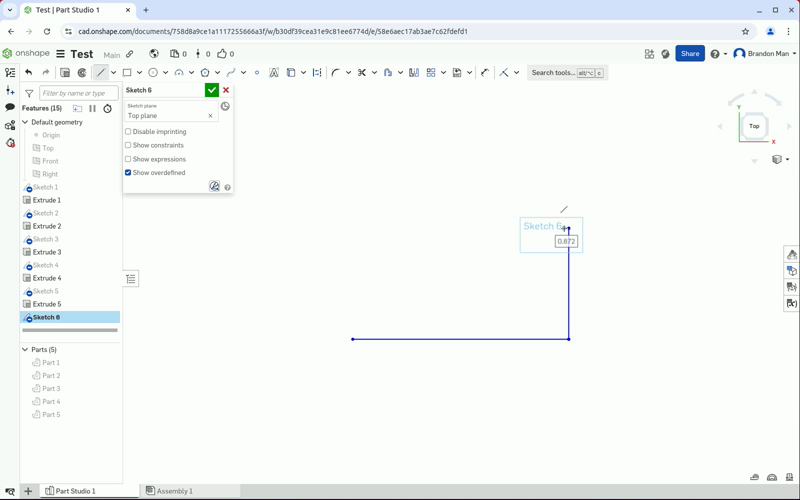
key_up(shift)
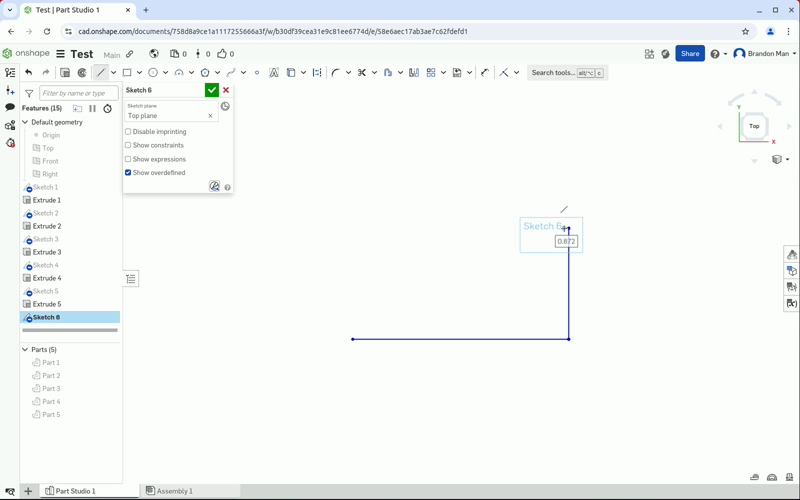
key_down(shift)
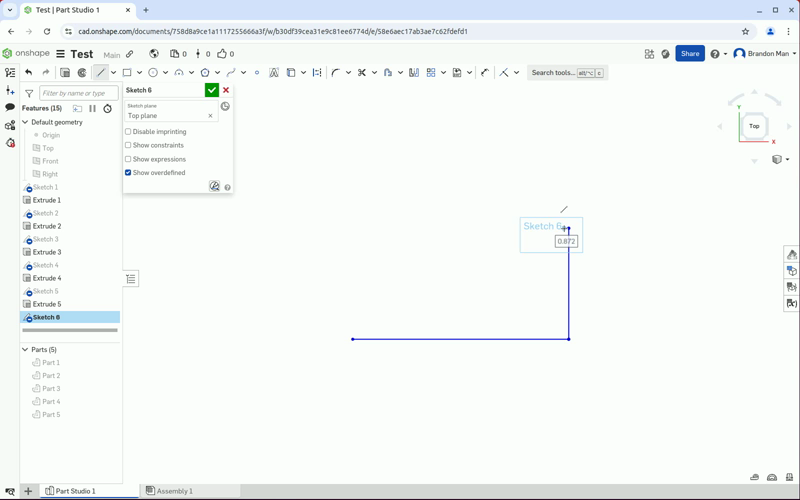
mouse_move(357, 228)
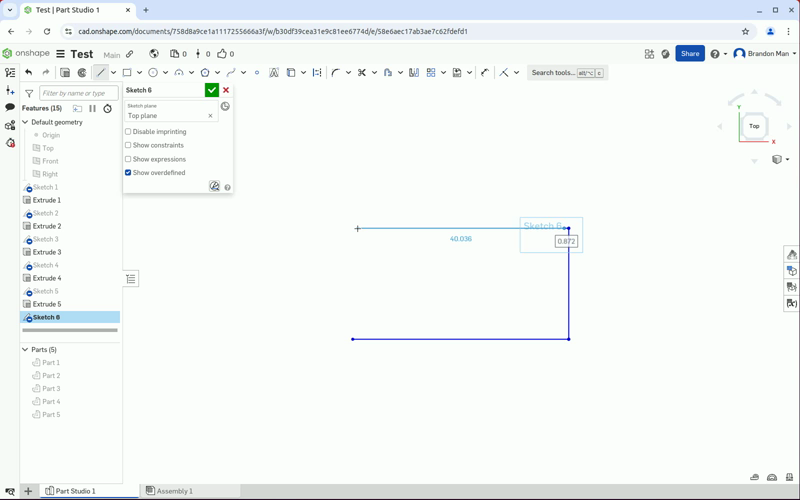
click(357, 228)
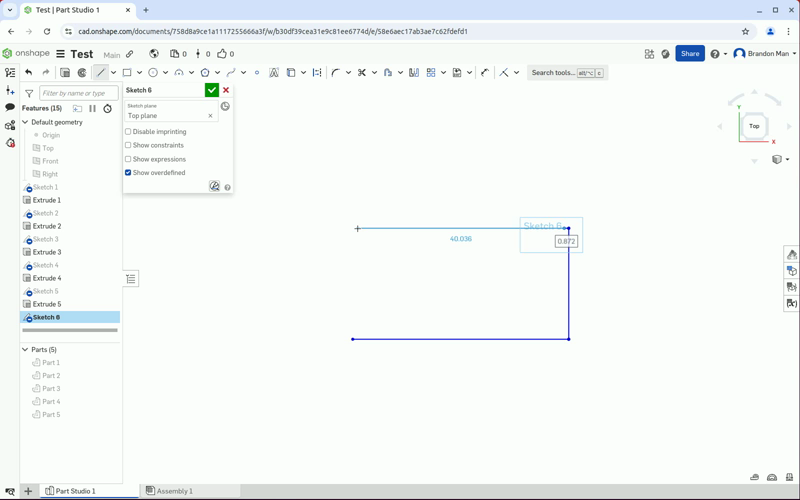
key_up(shift)
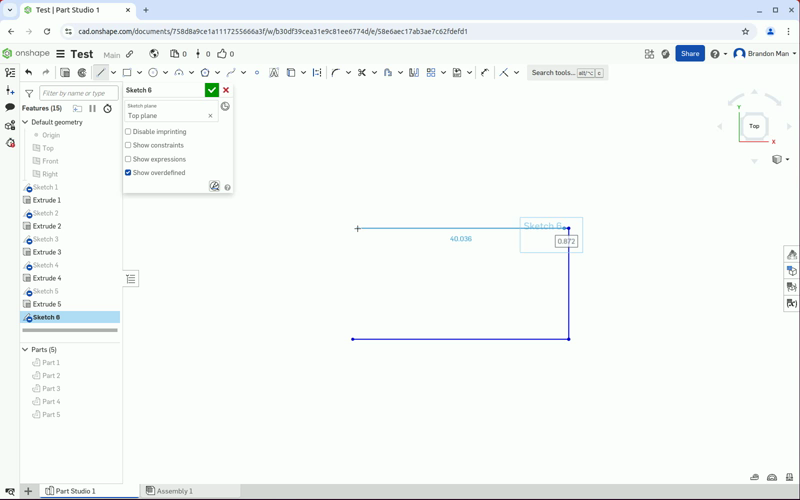
key_down(shift)
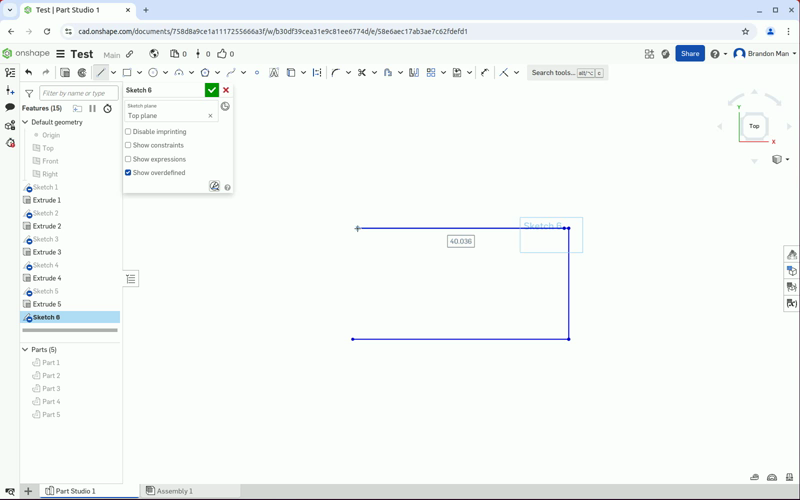
mouse_move(387, 228)
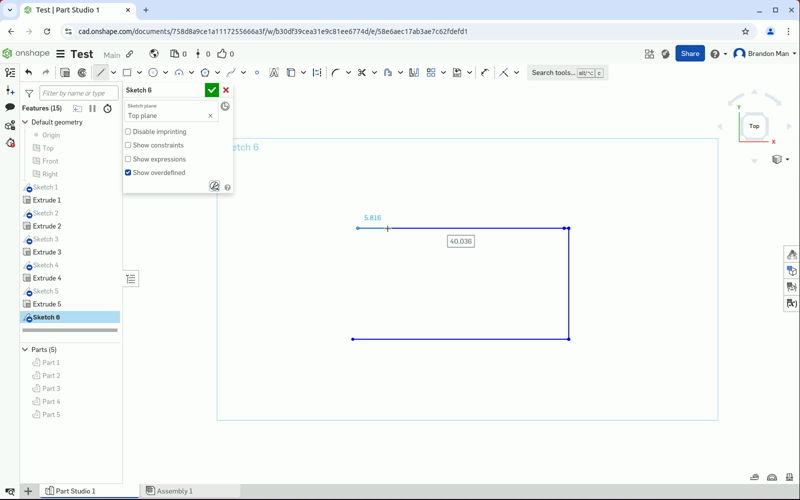
mouse_move(352, 228)
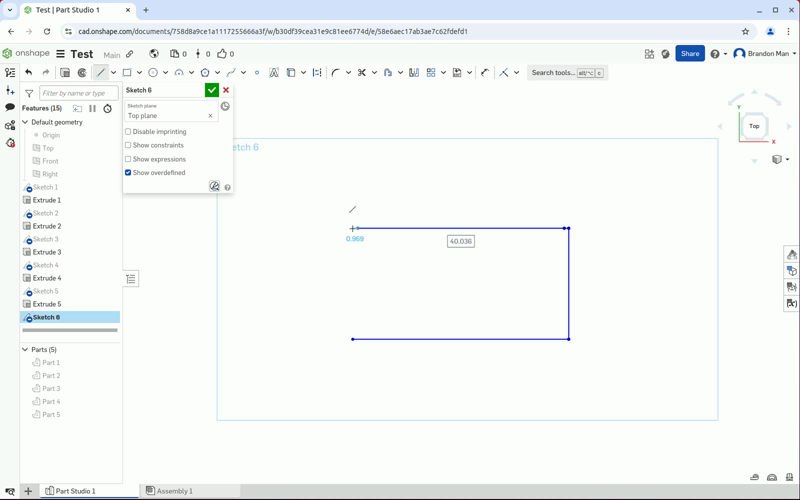
scroll(6)
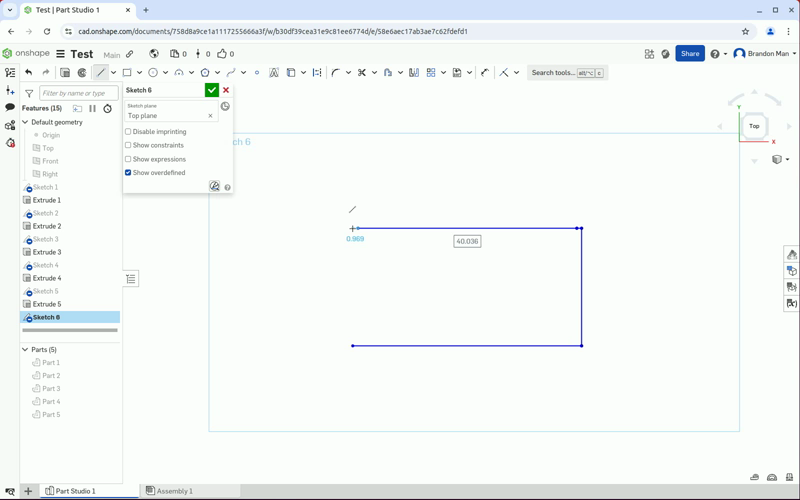
scroll(6)
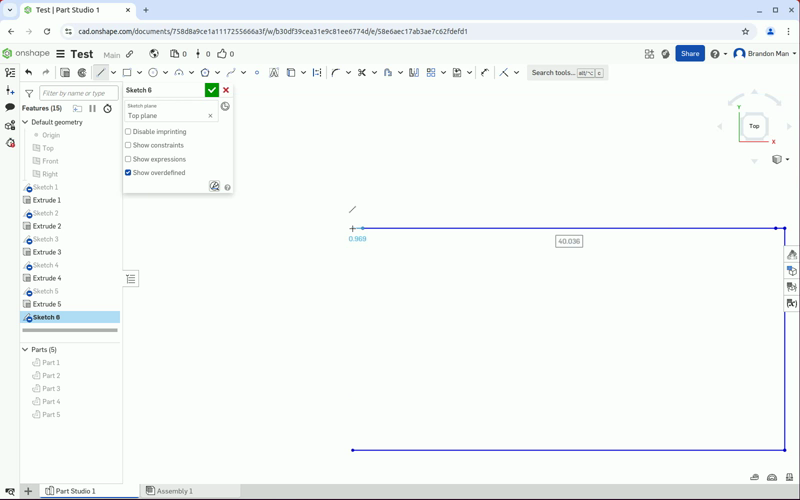
scroll(6)
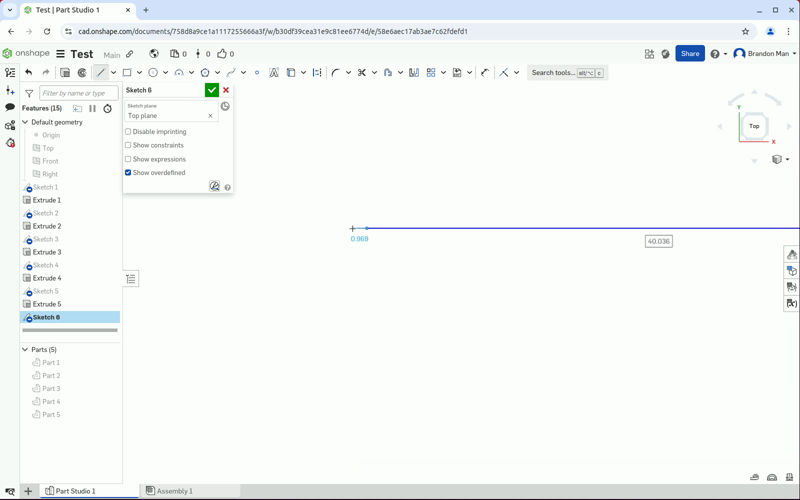
scroll(6)
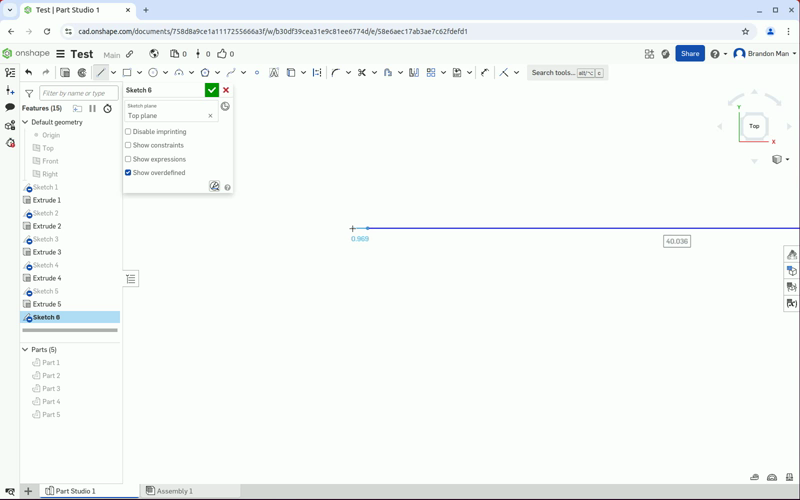
scroll(6)
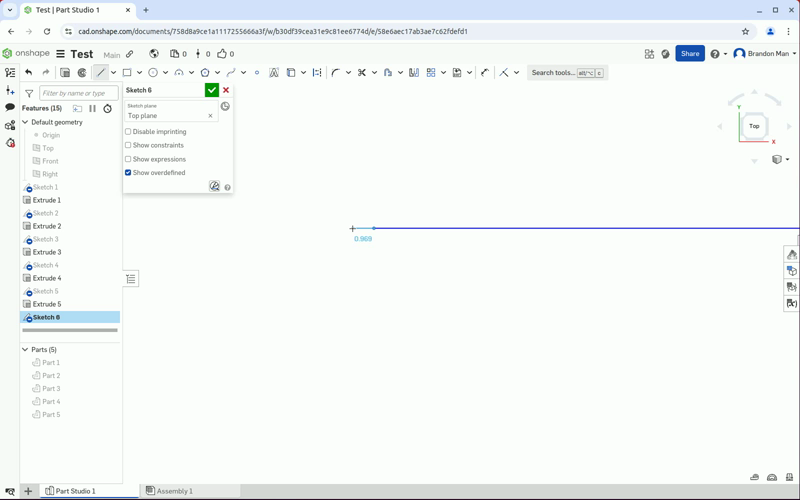
scroll(6)
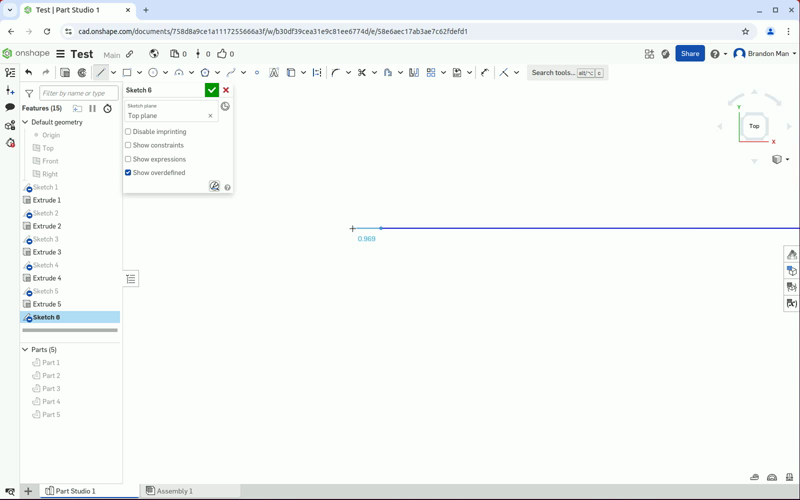
scroll(6)
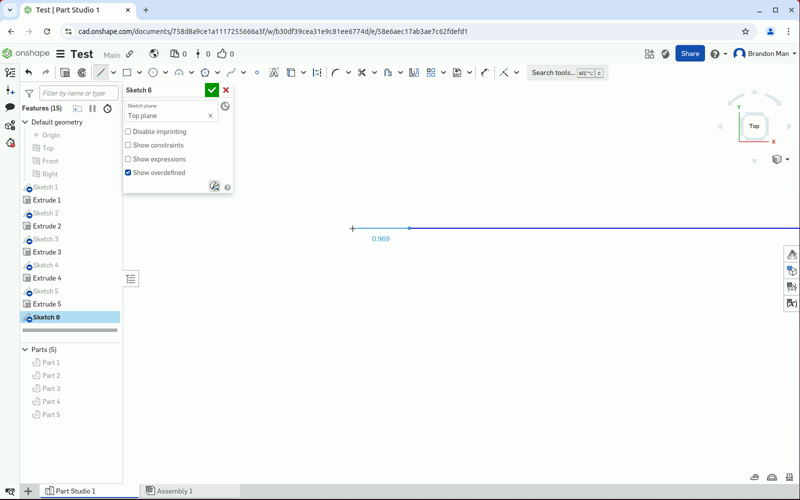
click(352, 228)
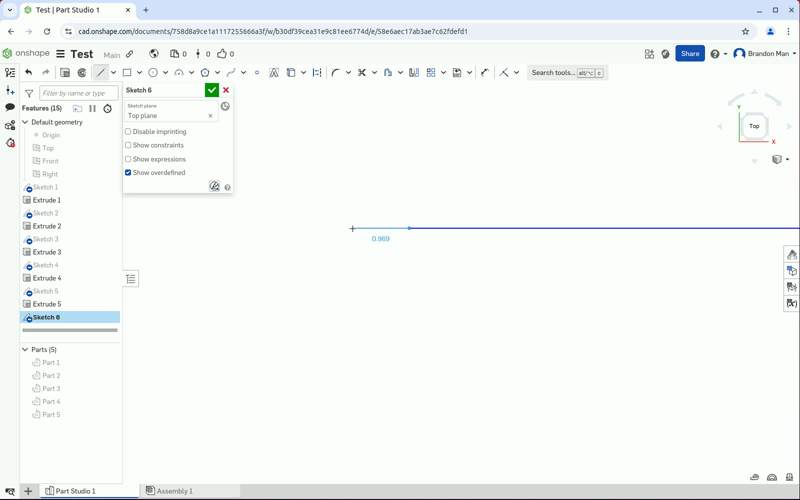
scroll(-6)
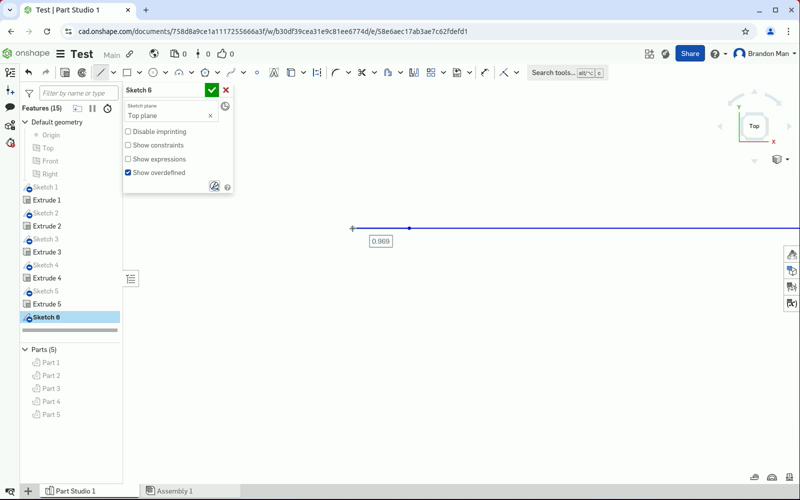
scroll(-6)
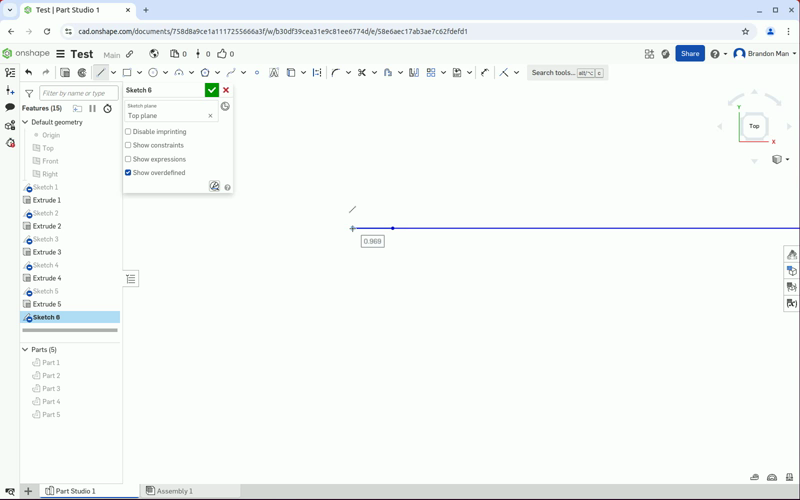
scroll(-6)
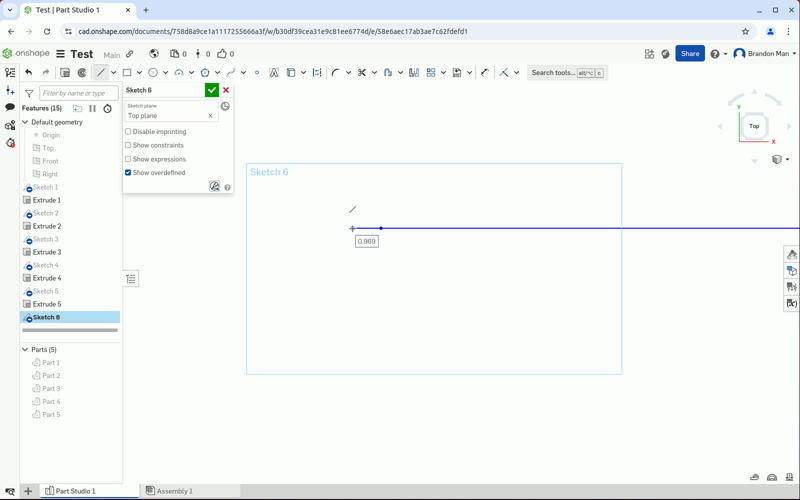
scroll(-6)
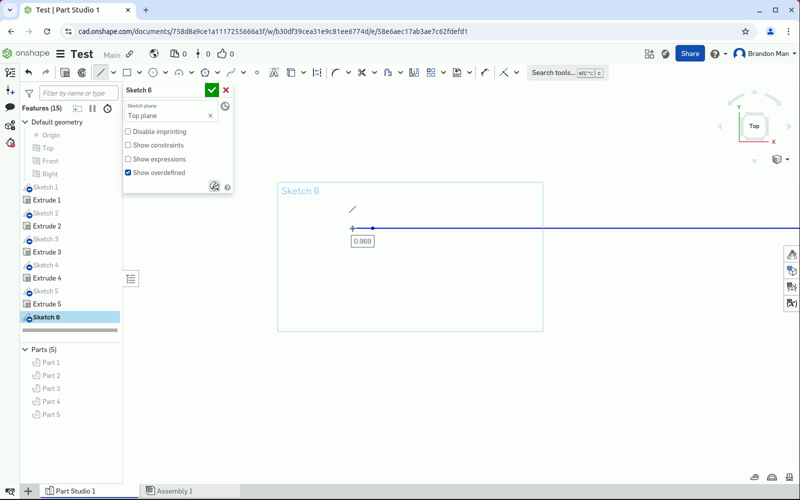
scroll(-6)
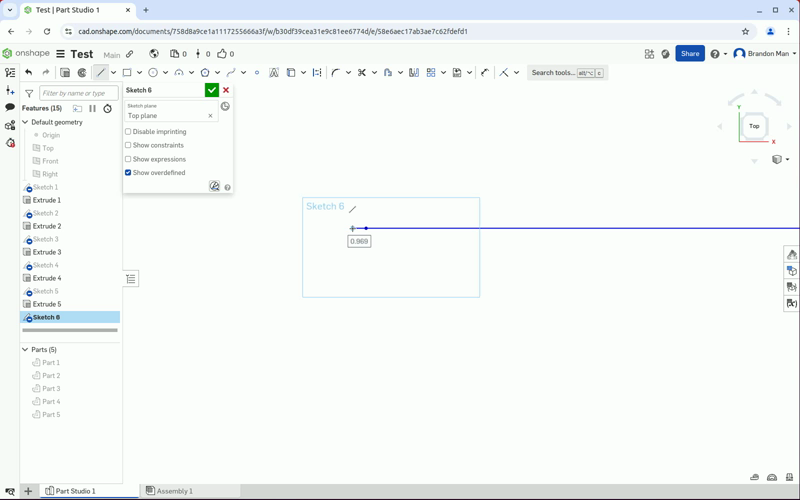
scroll(-6)
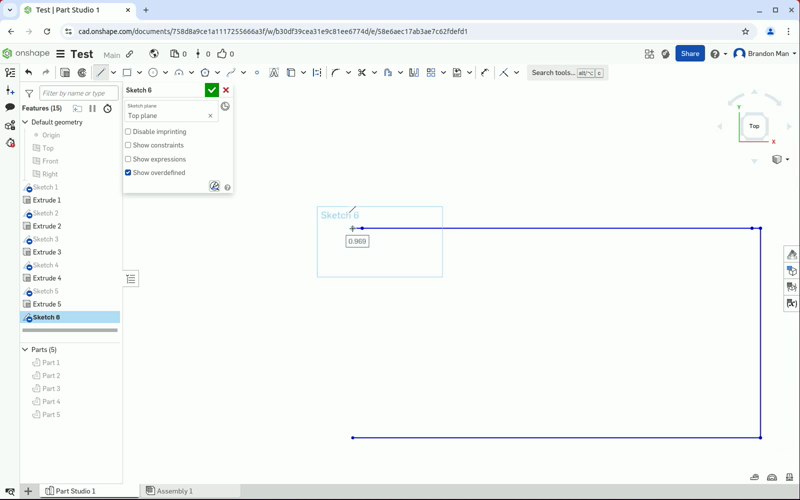
scroll(-6)
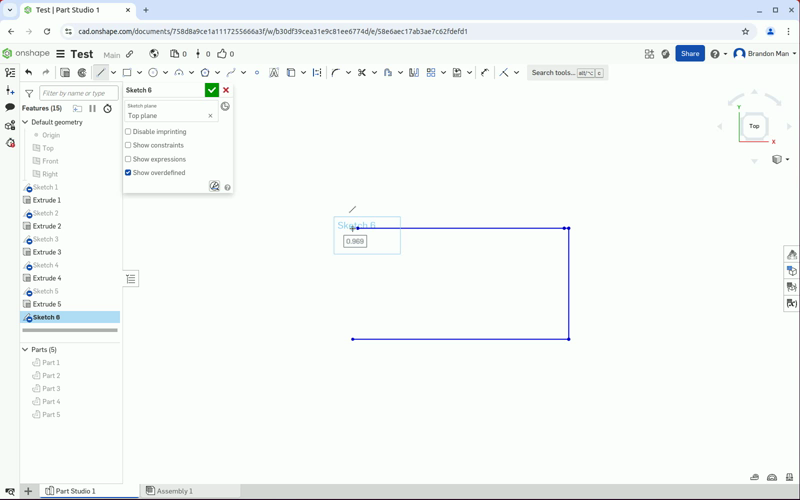
key_up(shift)
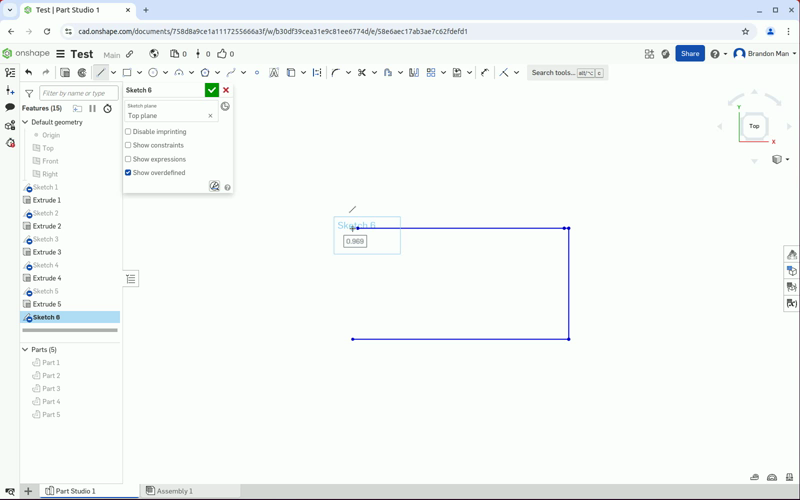
key_down(shift)
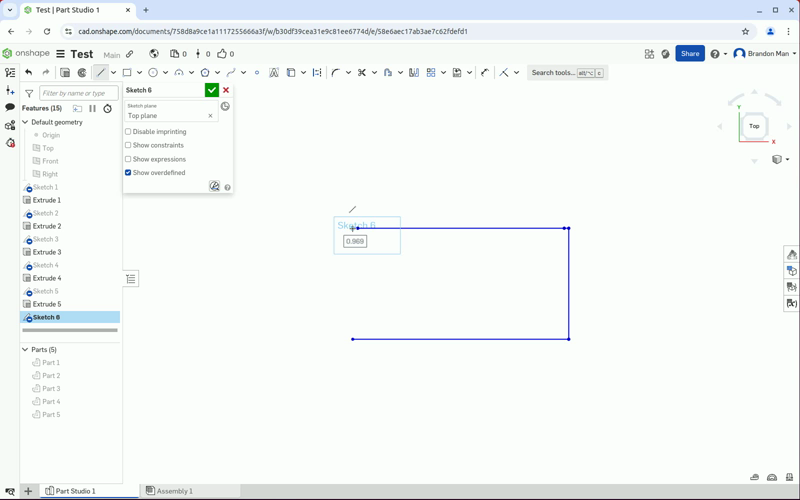
mouse_move(352, 339)
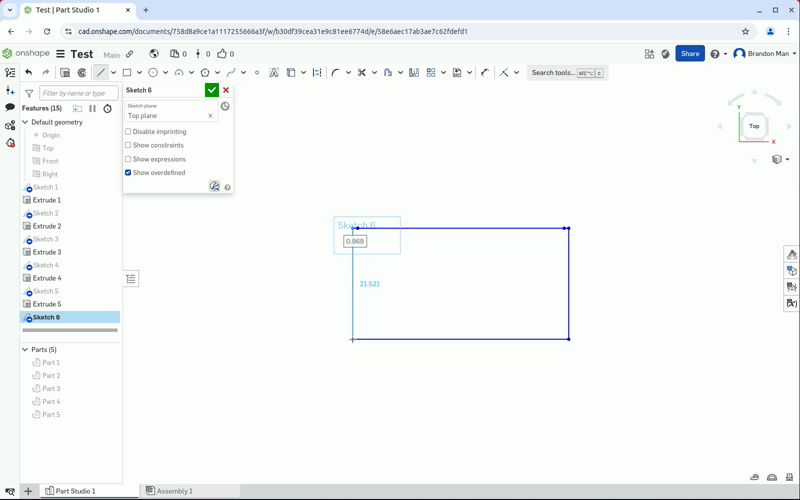
key_up(shift)
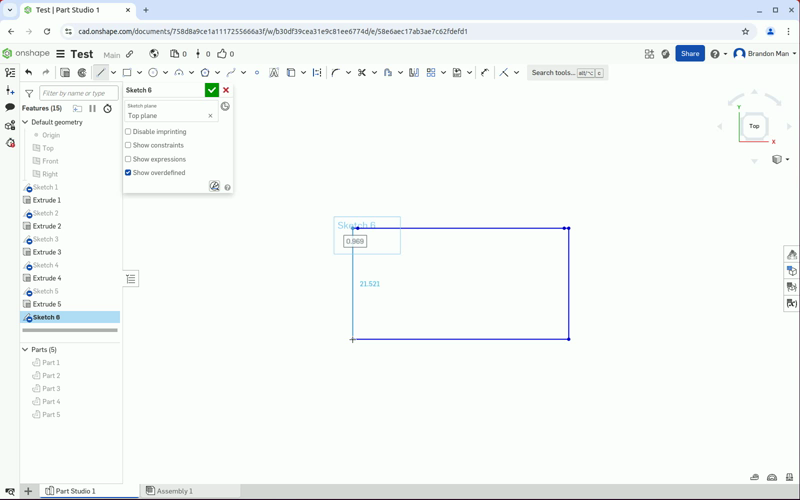
click(352, 339)
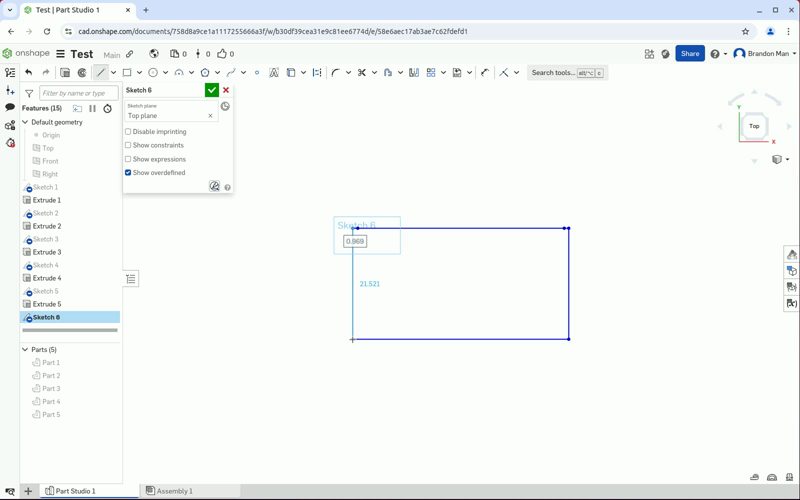
key(esc)
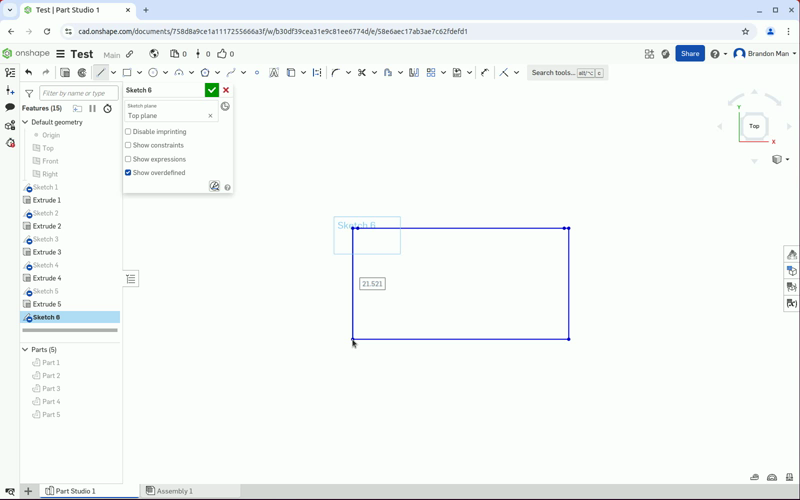
mouse_move(416, 255)
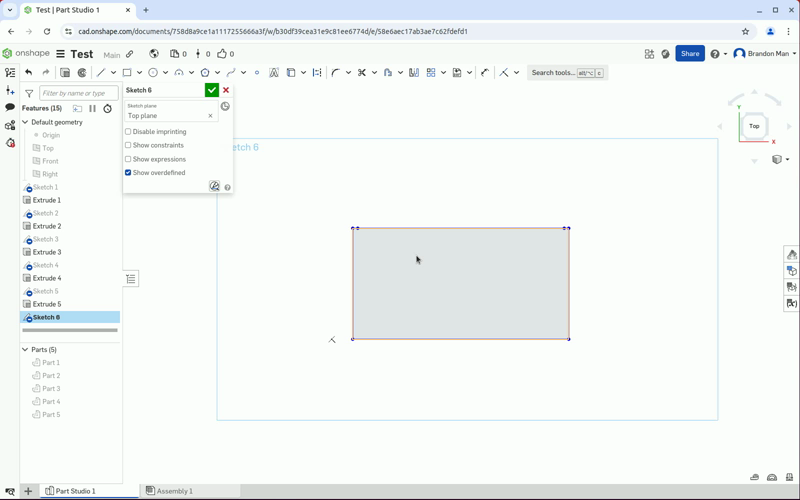
click(416, 255)
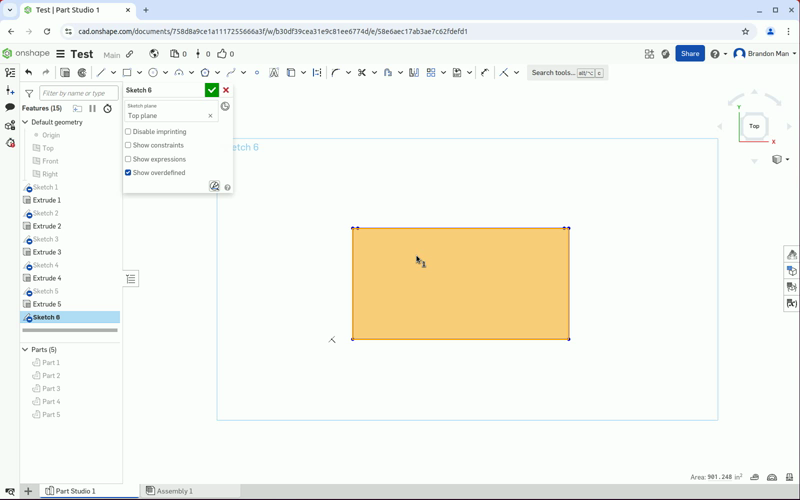
mouse_move(73, 352)
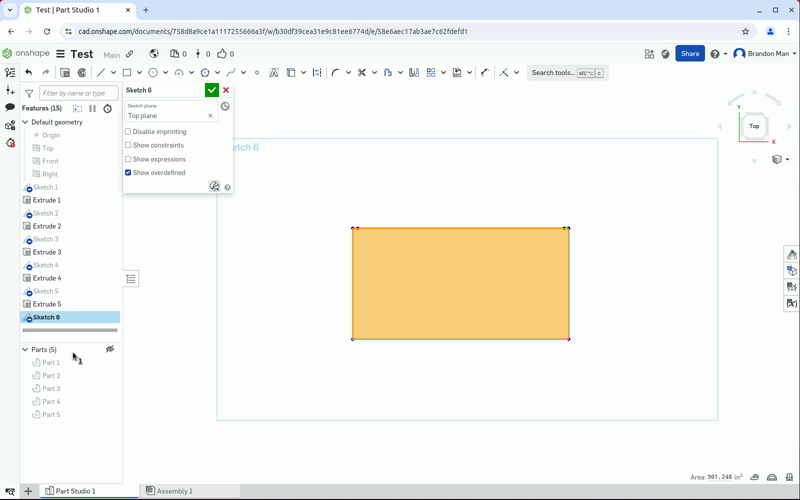
key(shift+y)
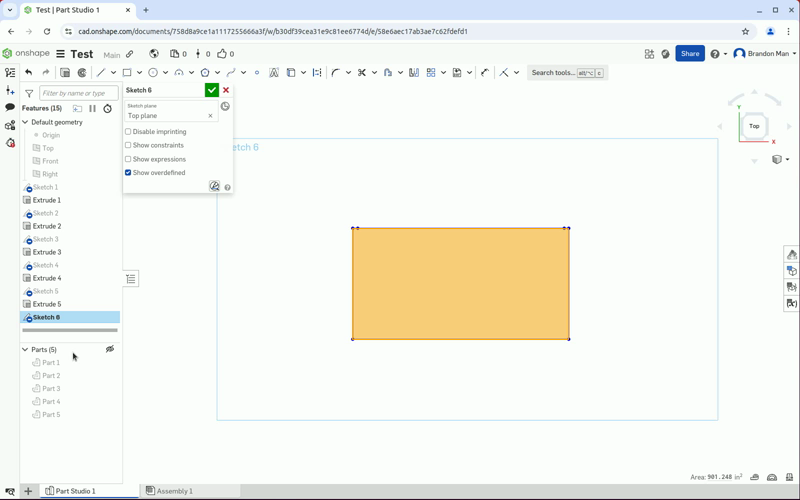
key(shift+e)
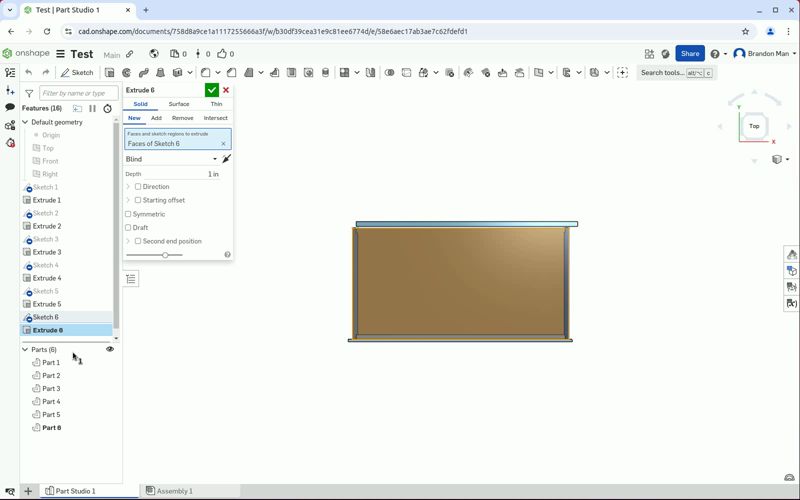
mouse_move(143, 106)
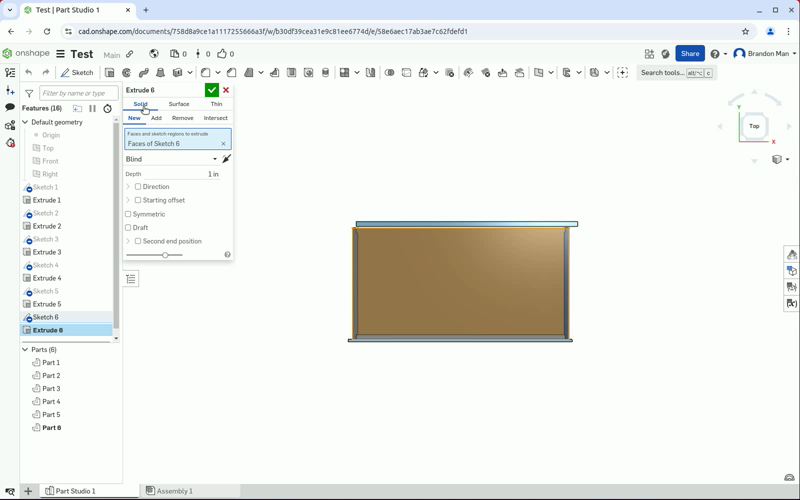
click(143, 106)
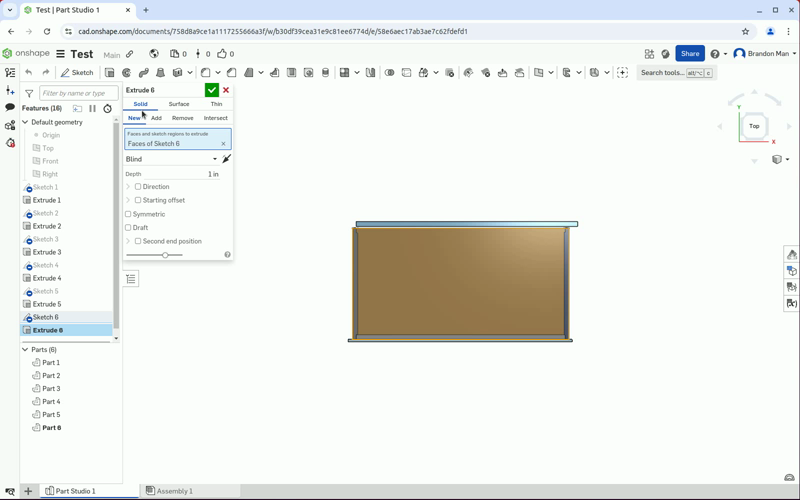
mouse_move(137, 120)
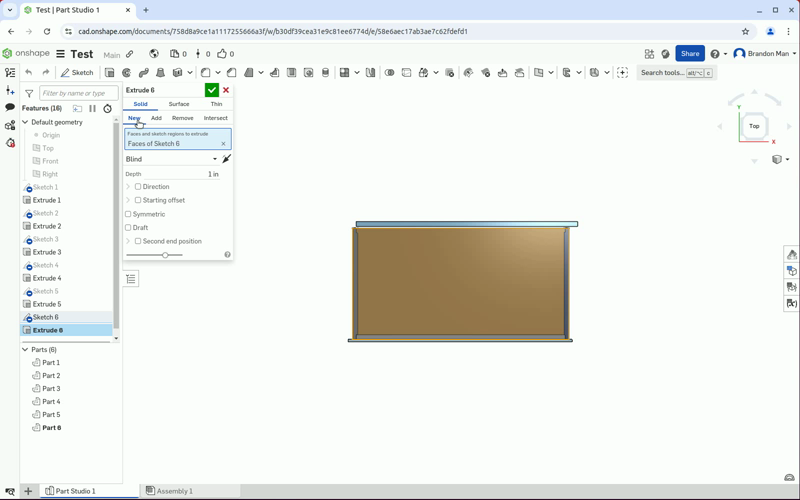
click(137, 120)
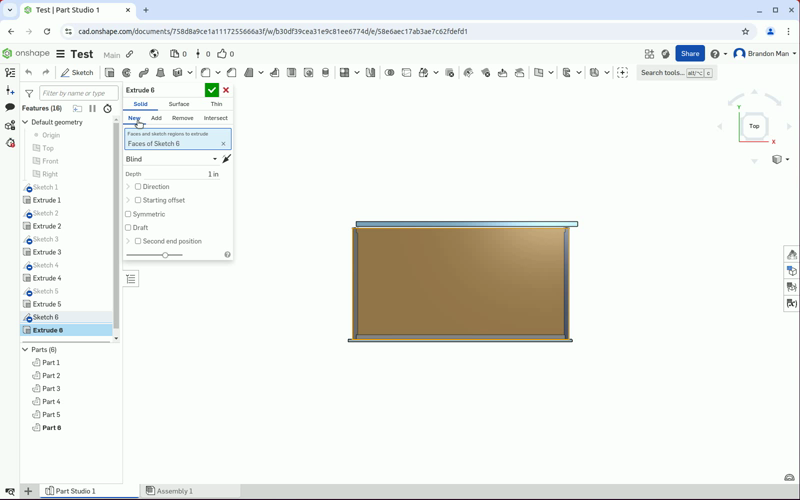
key(tab, 4)
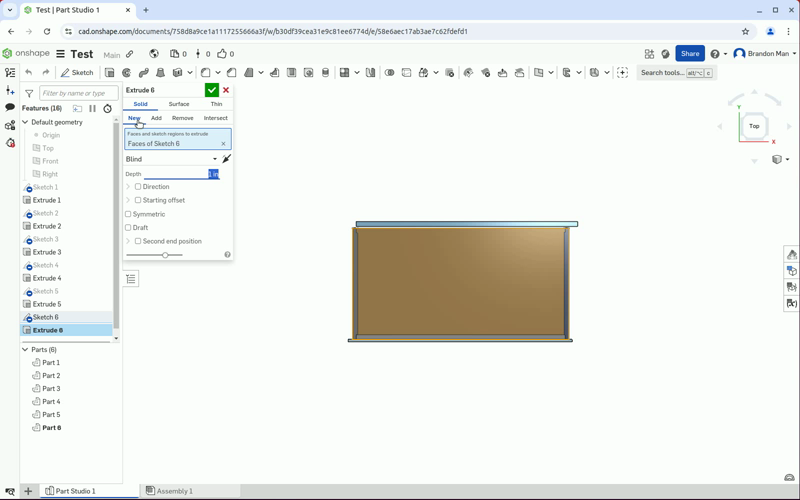
text(-0.481)
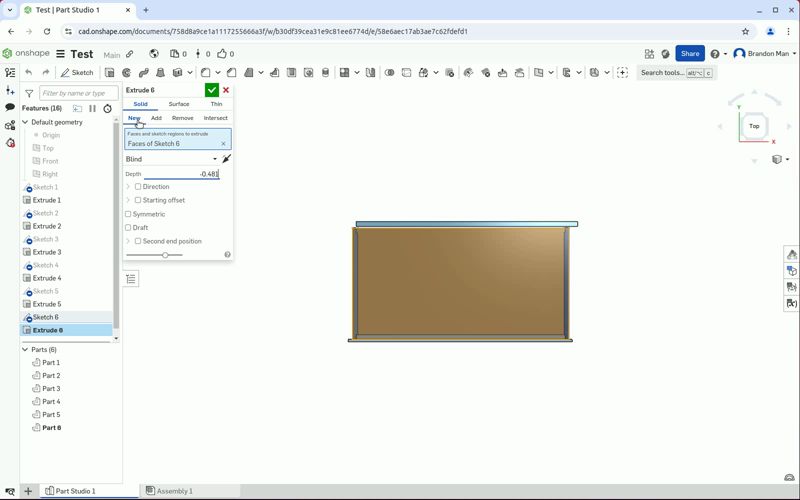
key(enter)
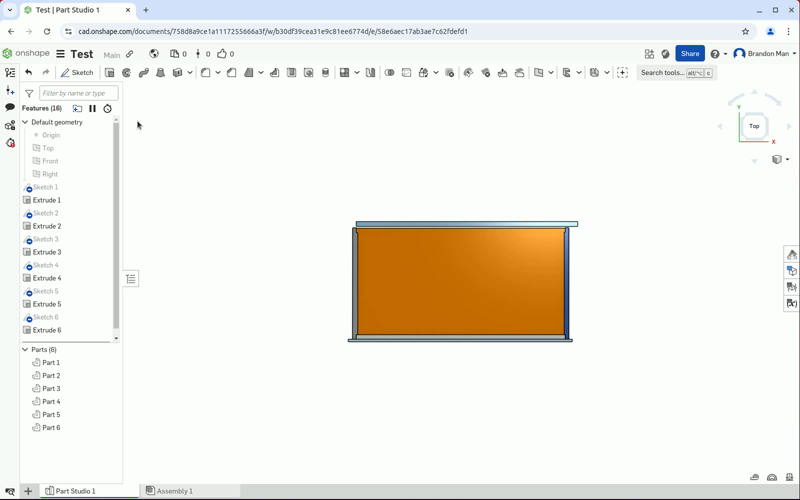
key(shift+h)
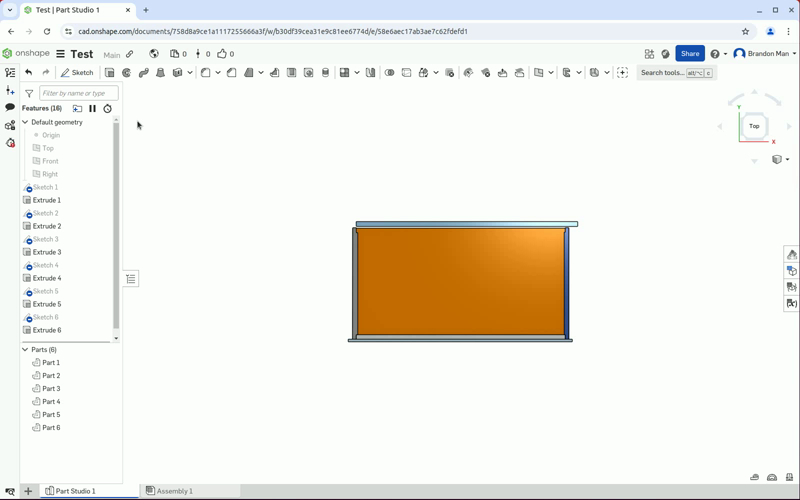
key(shift+h)
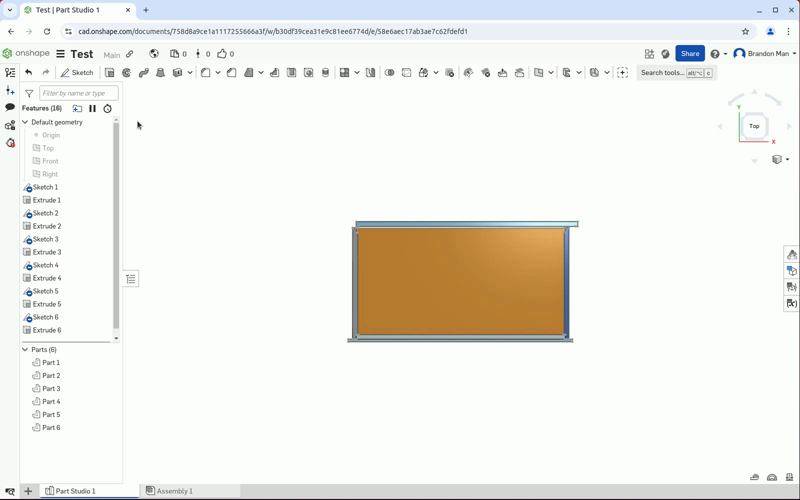
key(shift+7)
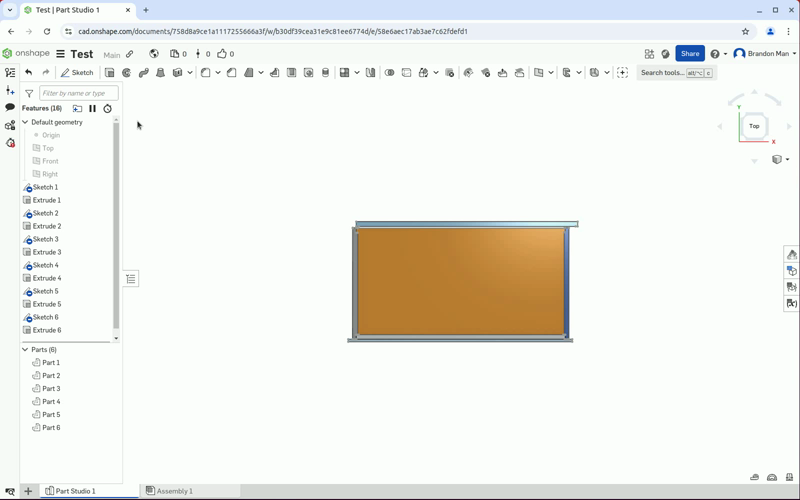
key(up, 3)
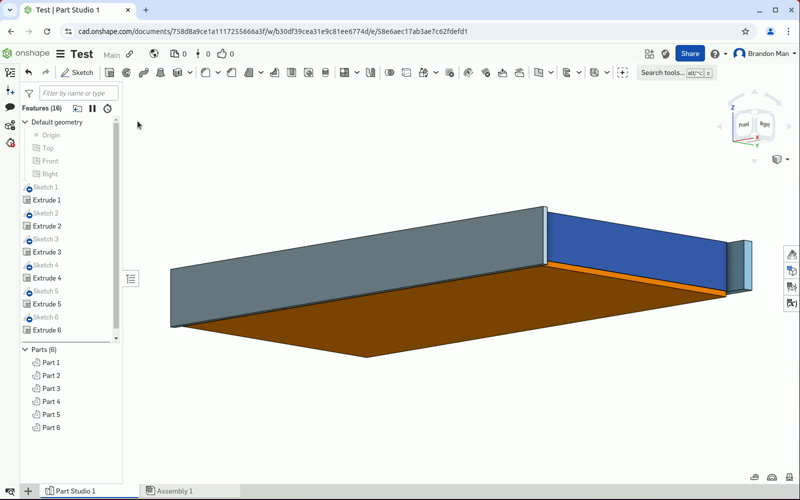
key(left, 3)
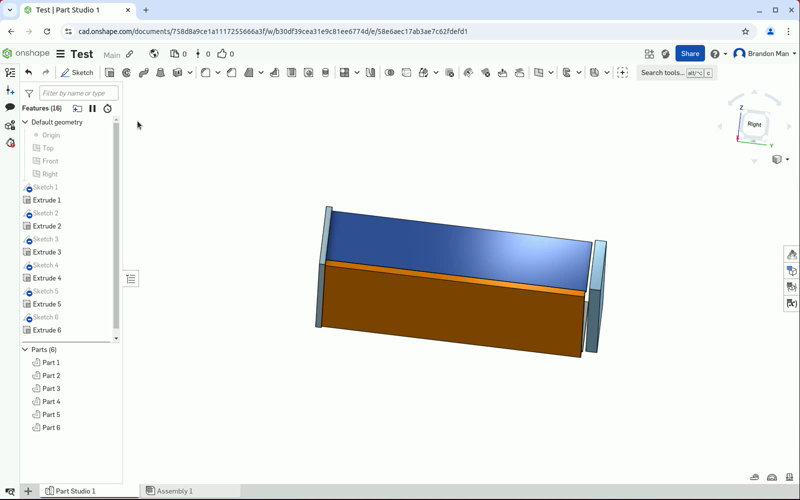
key(right, 3)
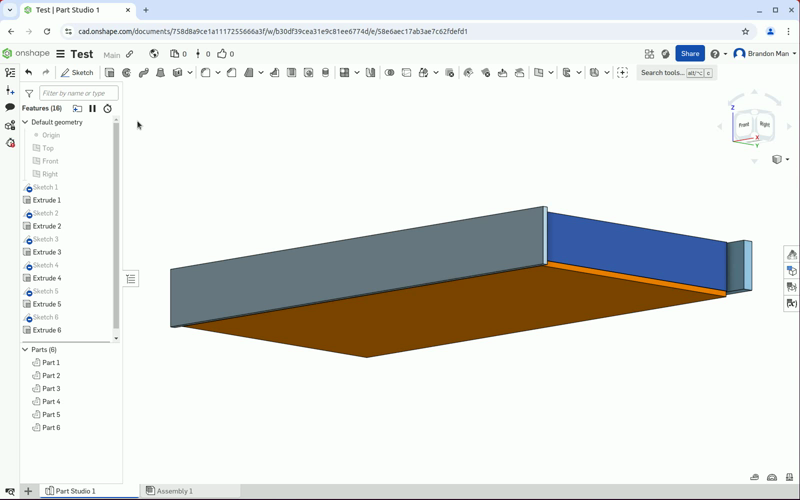
key(down, 3)
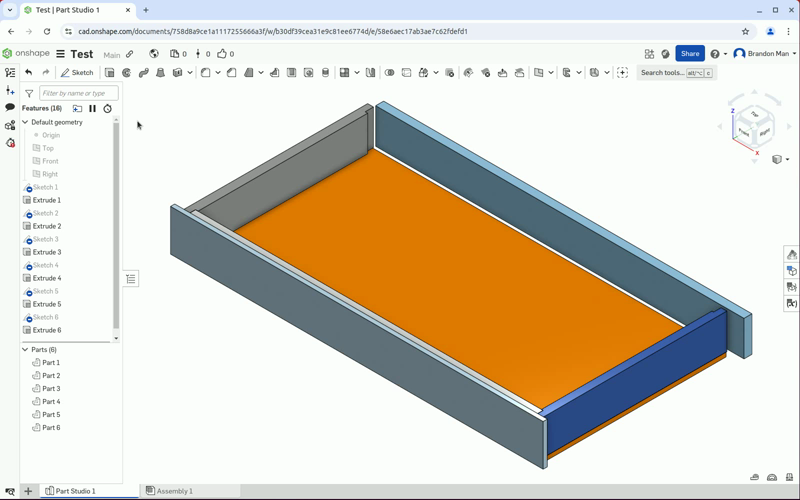
mouse_move(69, 189)
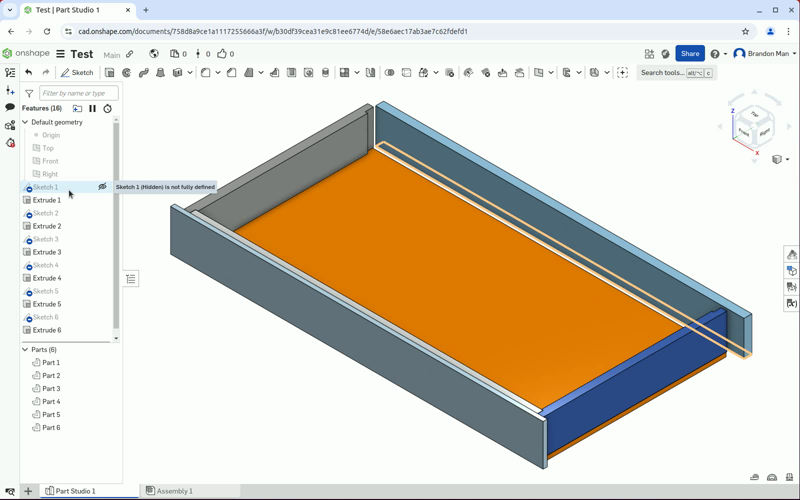
click(69, 189)